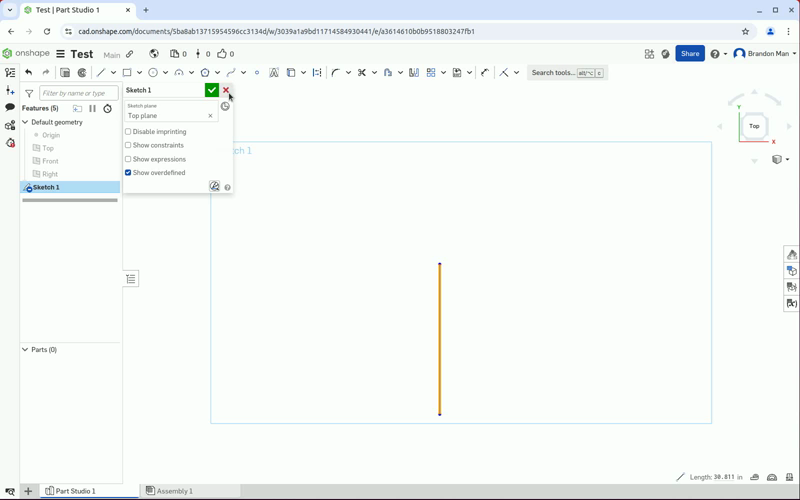
key(shift+h)
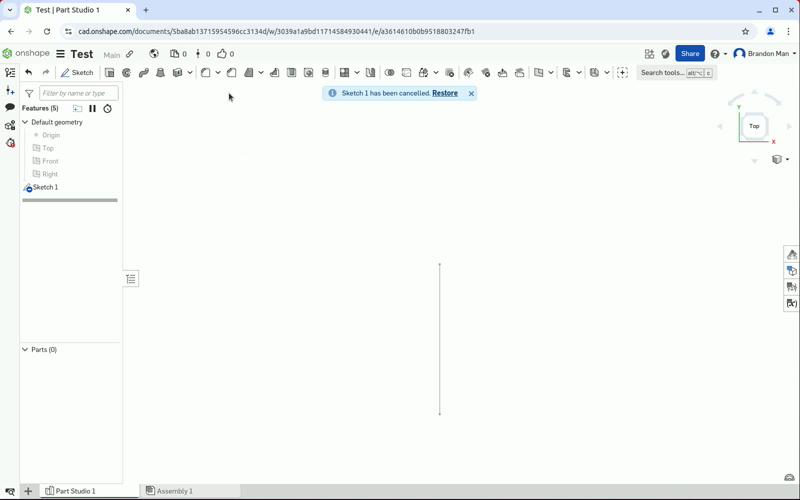
key(shift+s)
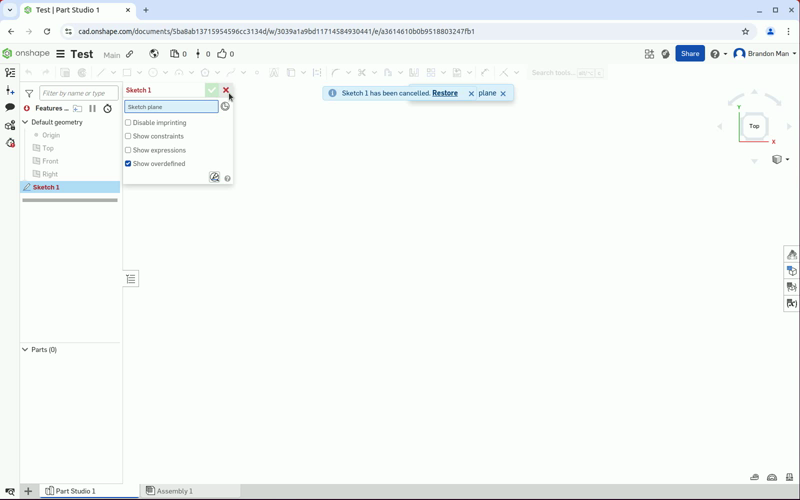
mouse_move(73, 150)
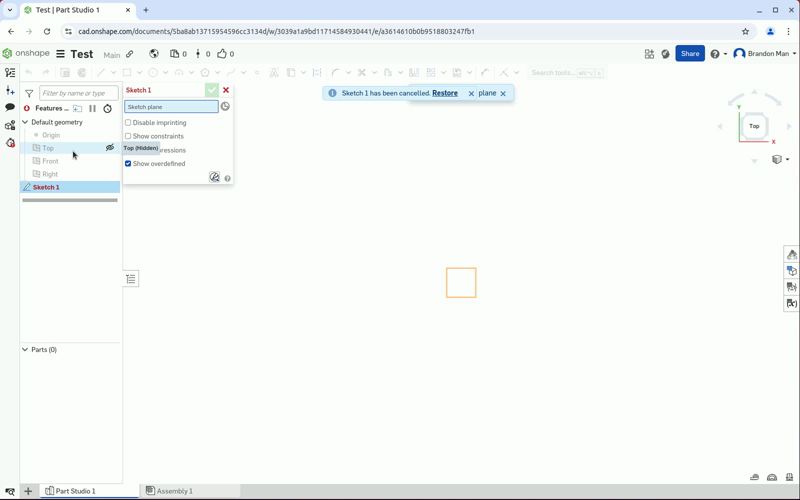
click(73, 150)
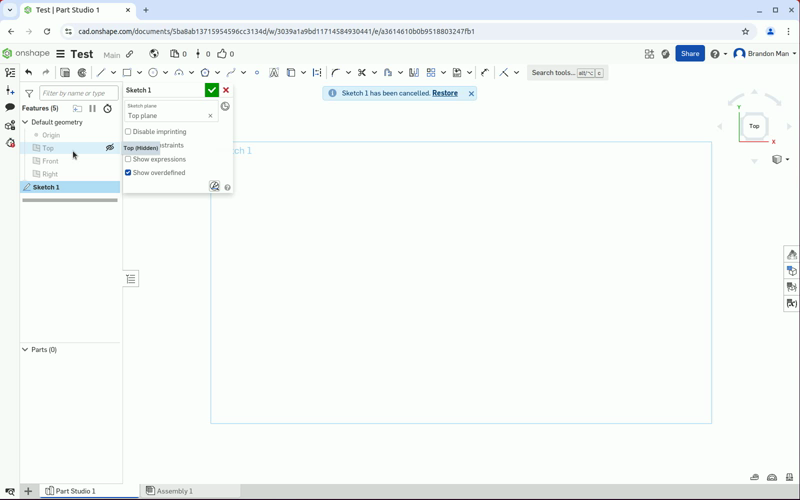
mouse_move(73, 352)
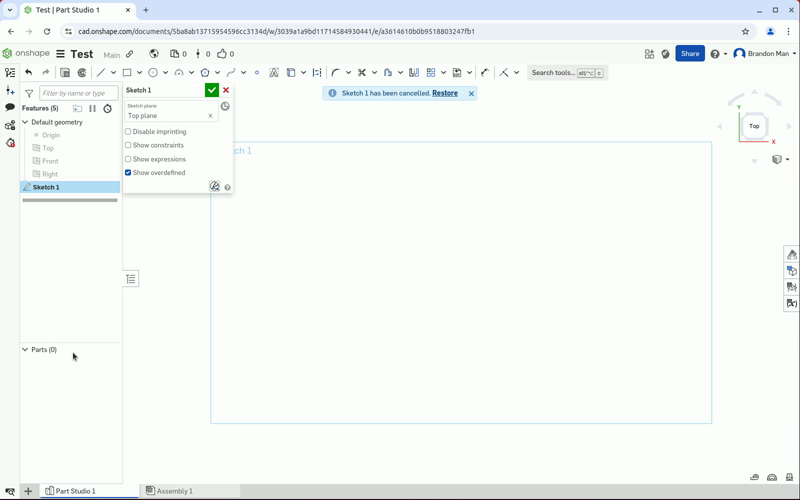
key(y)
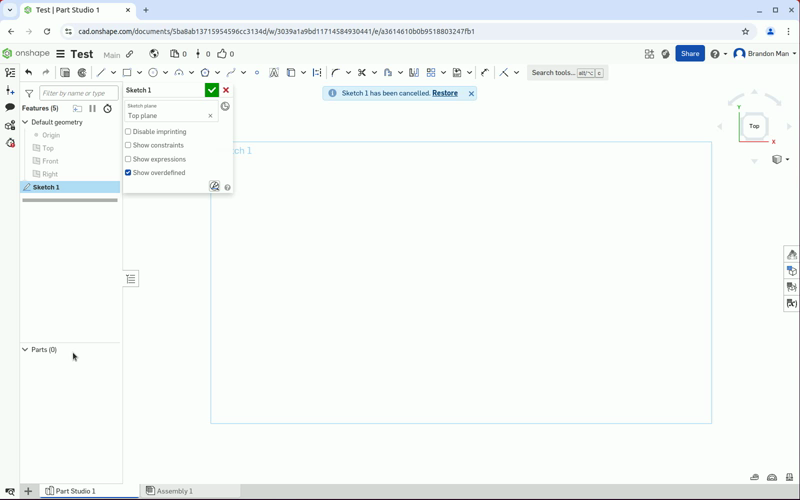
key(l)
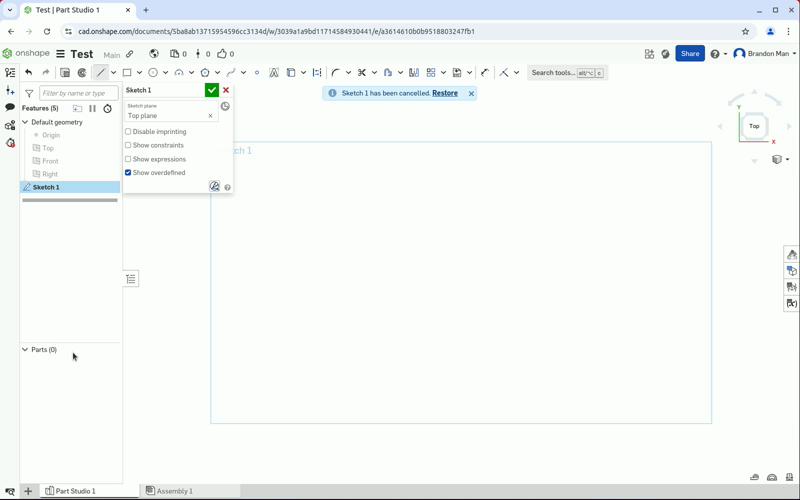
key_down(shift)
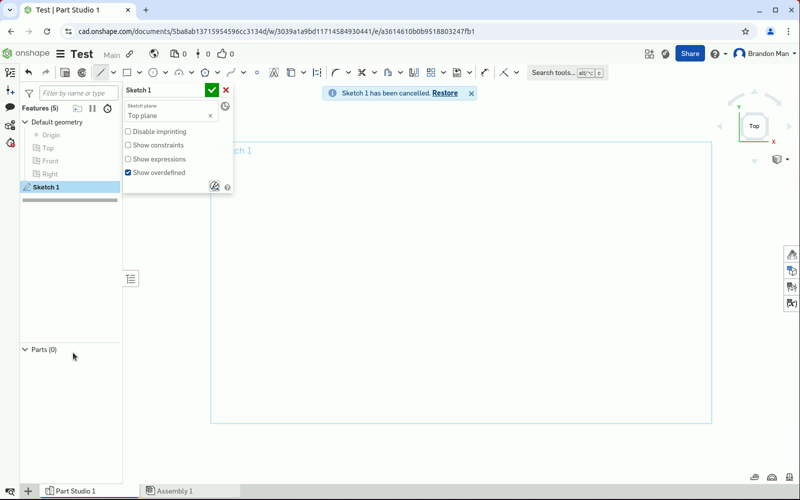
mouse_move(460, 325)
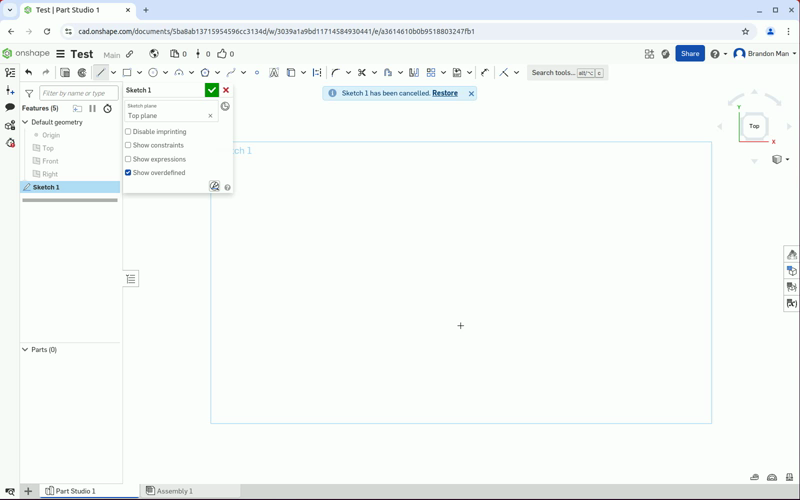
click(460, 325)
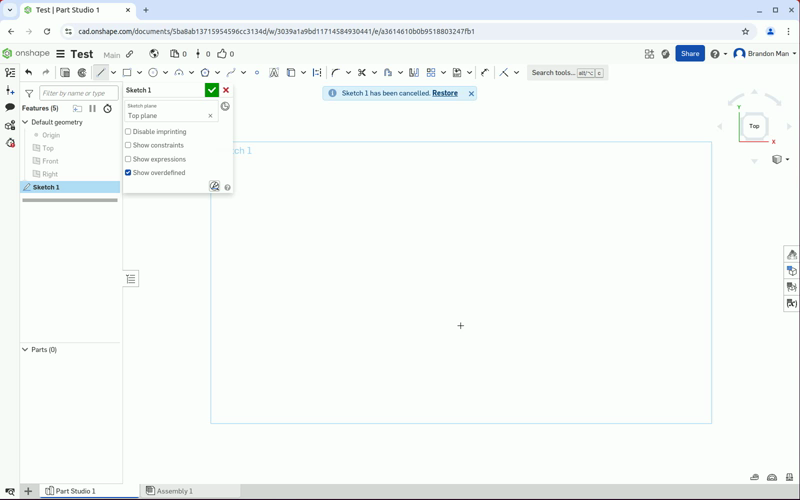
key_up(shift)
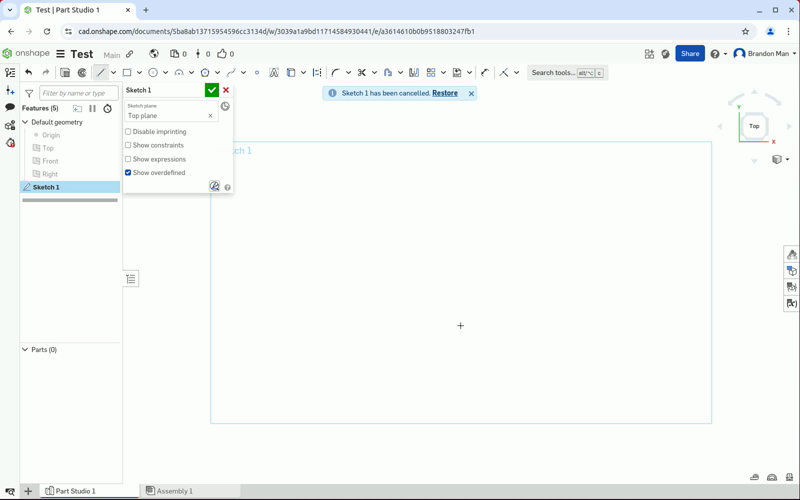
key_down(shift)
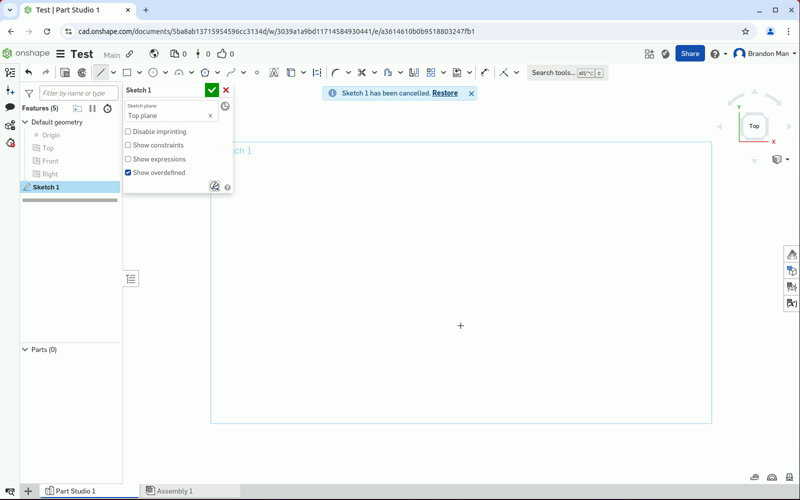
mouse_move(569, 325)
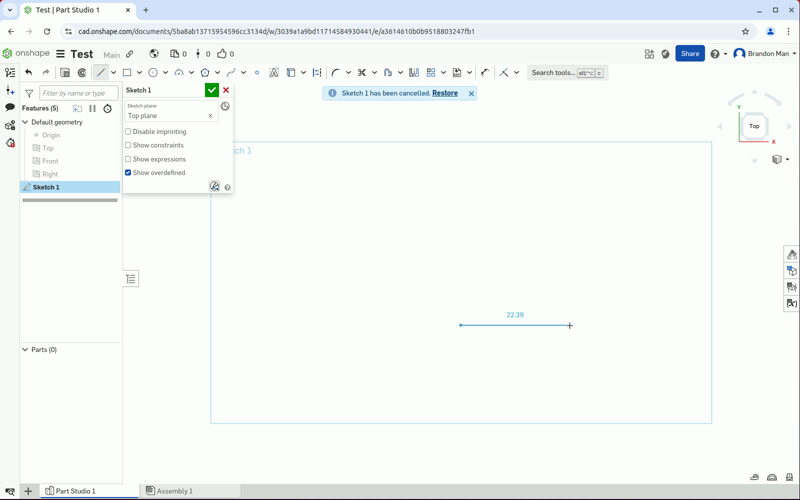
click(569, 325)
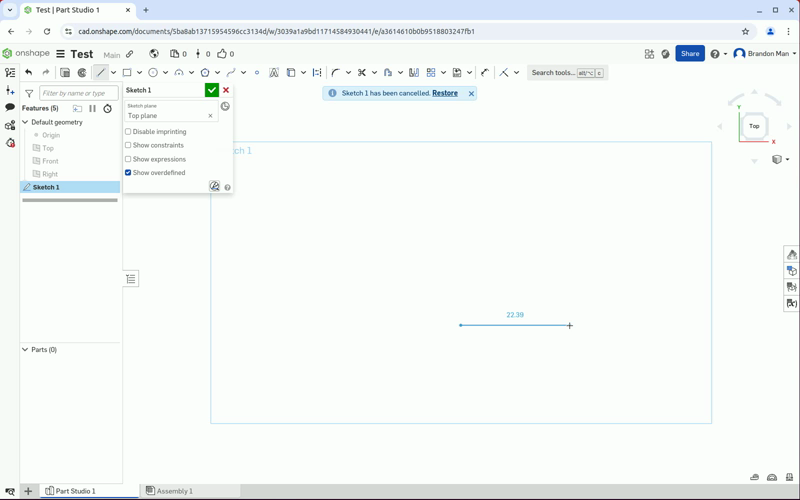
key_up(shift)
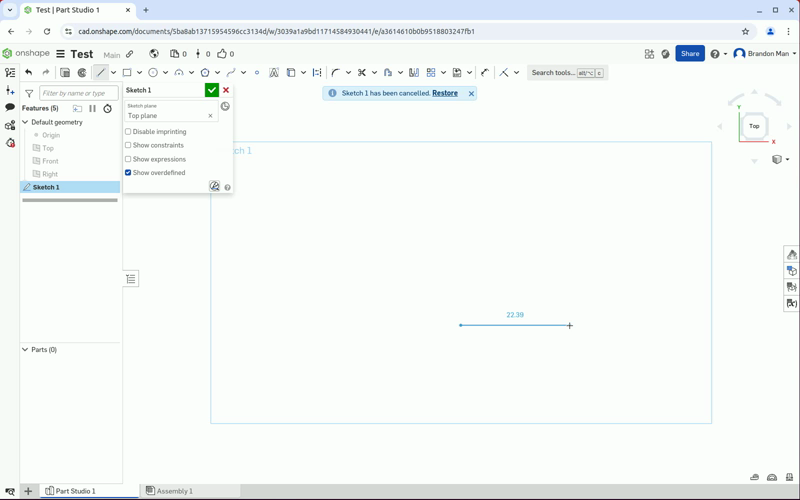
key_down(shift)
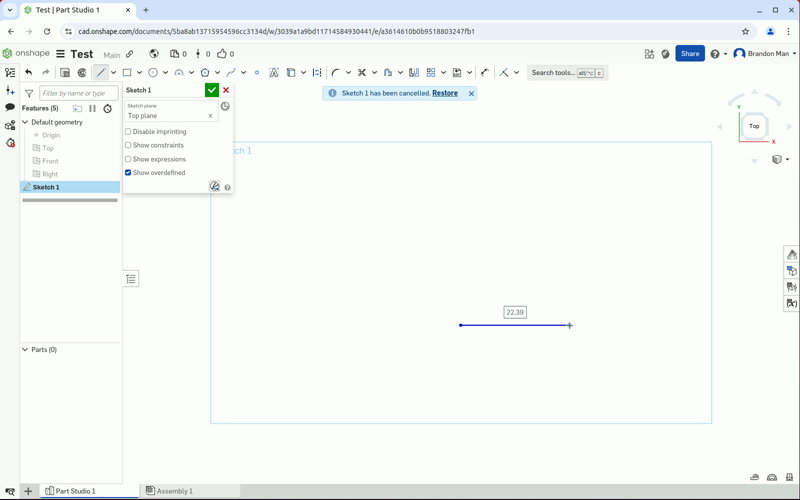
mouse_move(589, 325)
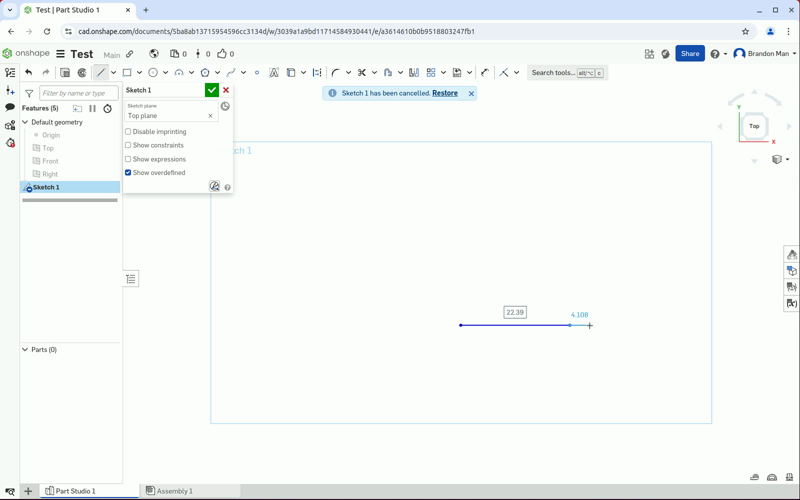
mouse_move(569, 282)
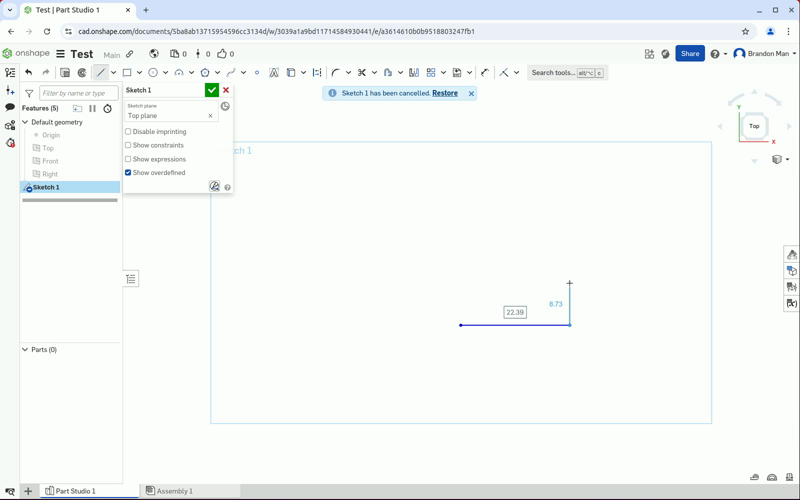
click(569, 282)
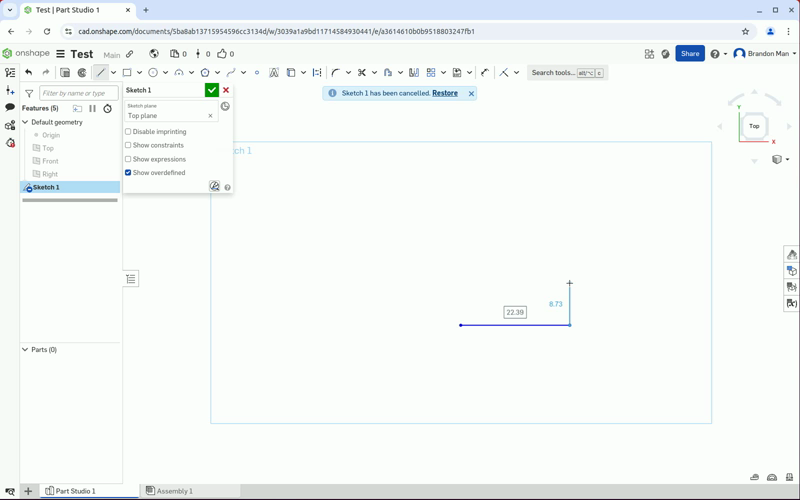
key_up(shift)
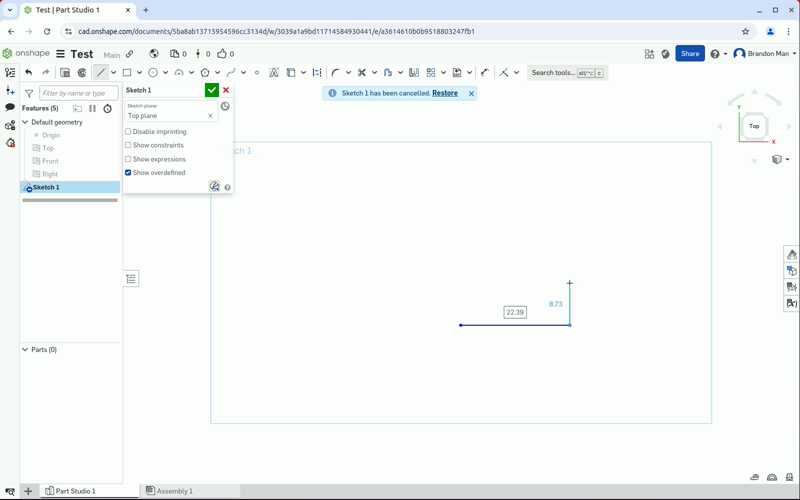
key_down(shift)
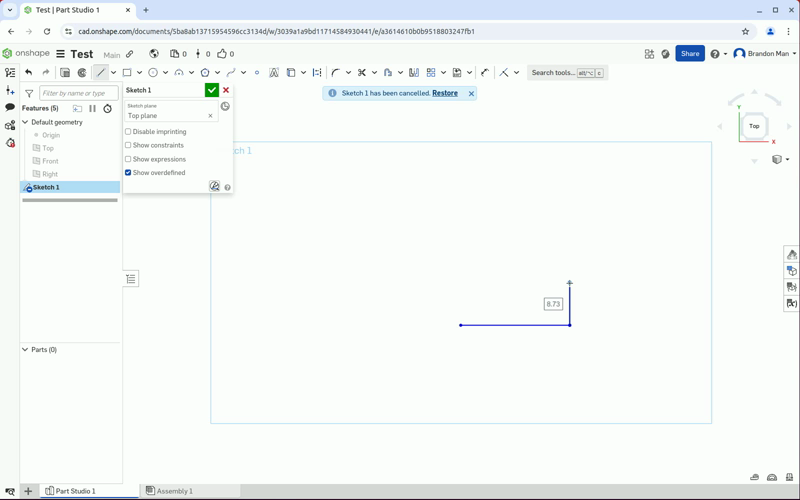
mouse_move(460, 282)
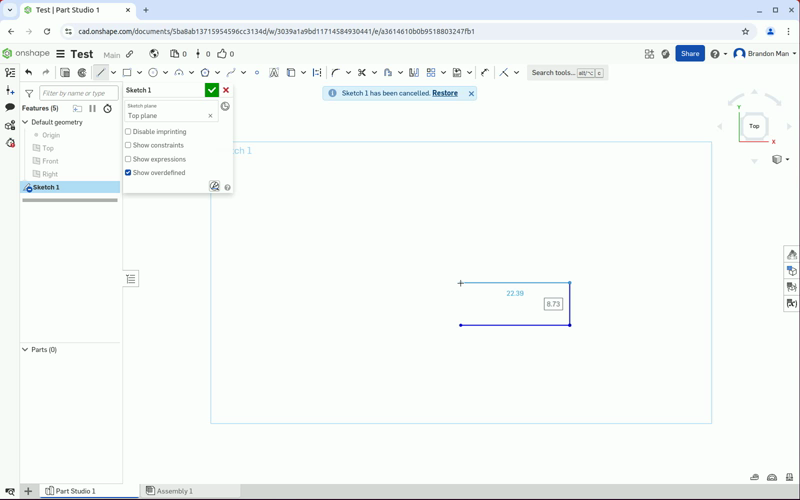
click(460, 282)
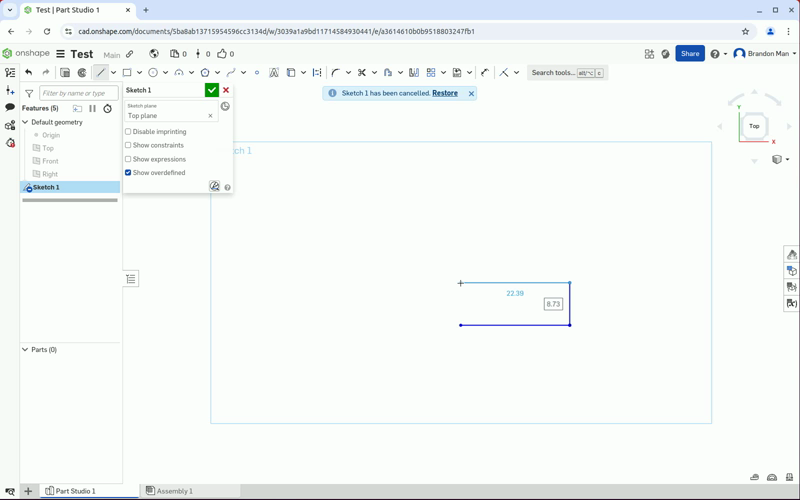
key_up(shift)
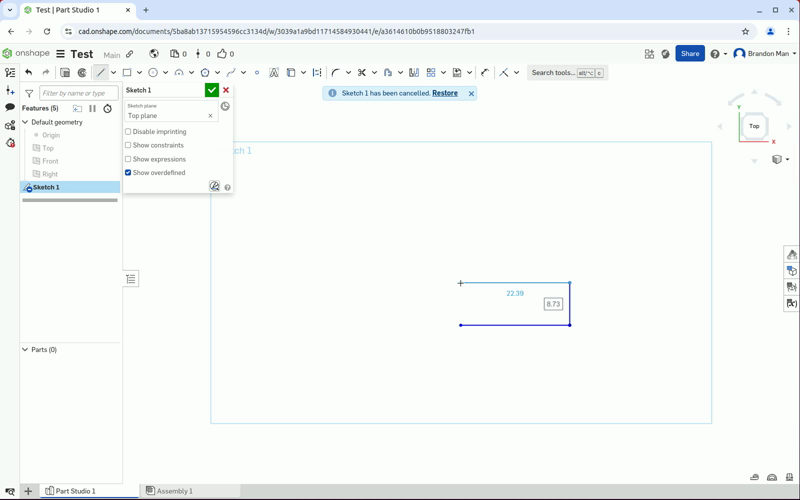
mouse_move(490, 282)
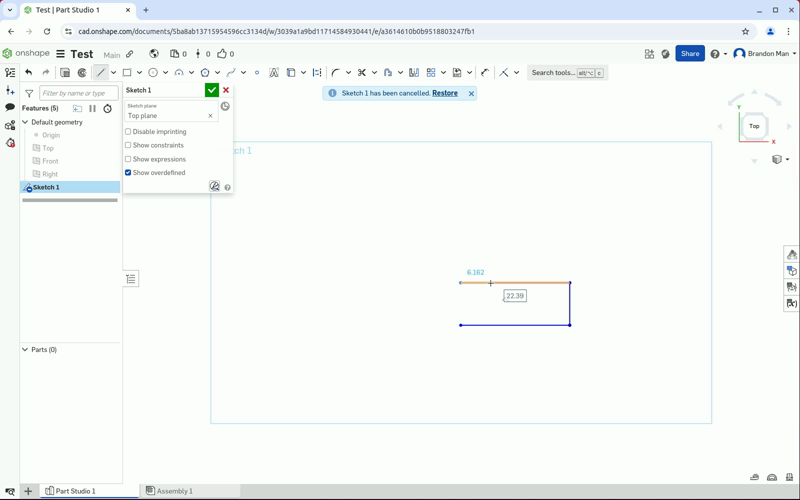
key_down(shift)
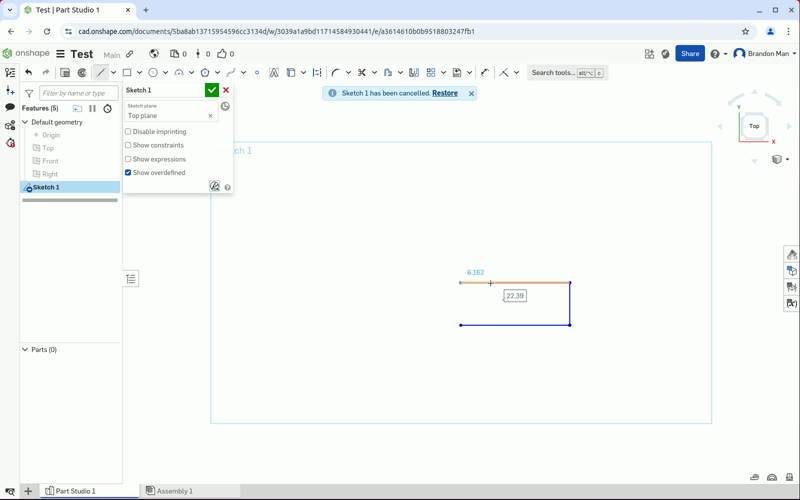
mouse_move(460, 325)
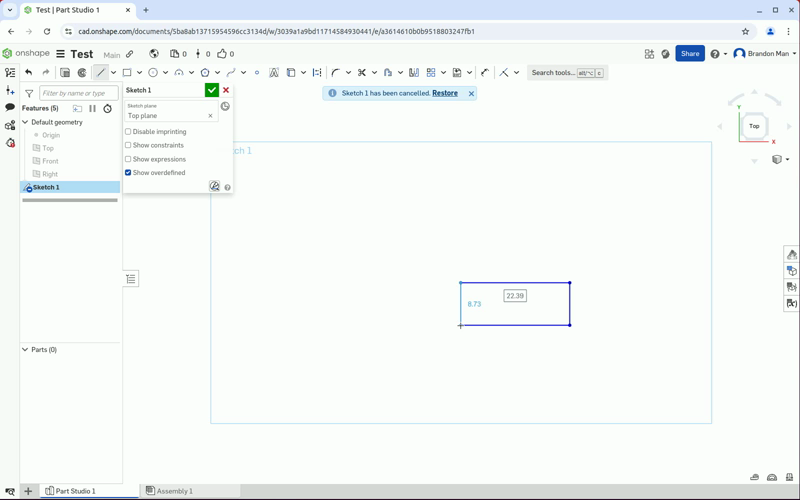
key_up(shift)
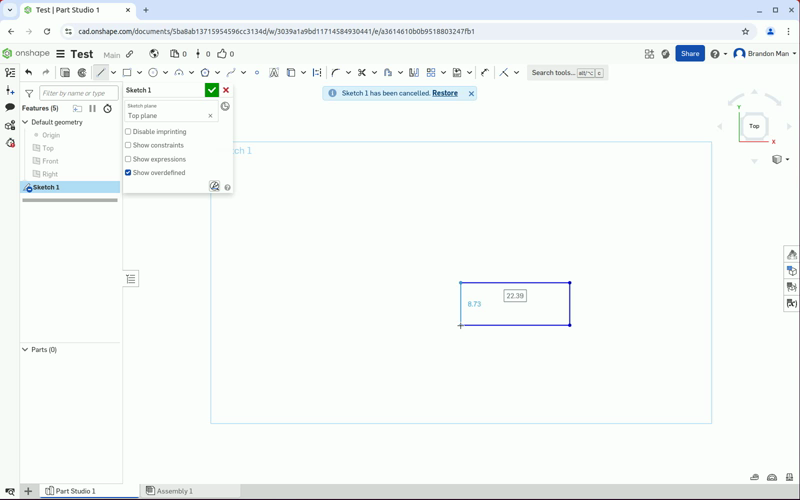
click(460, 325)
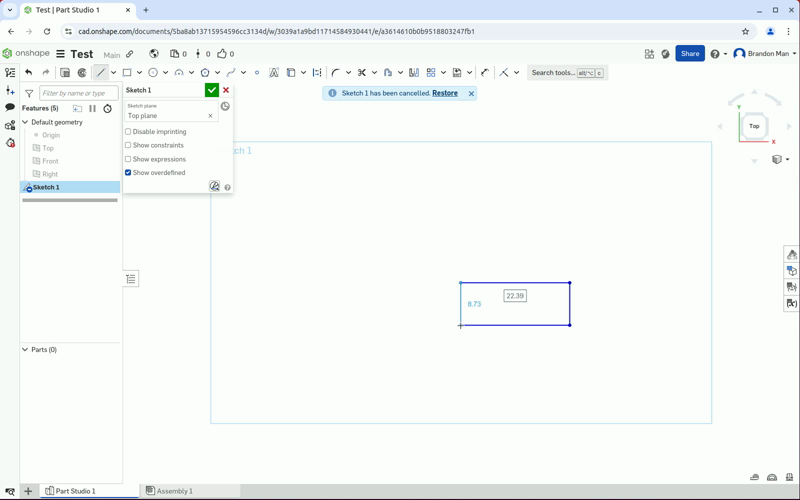
key(esc)
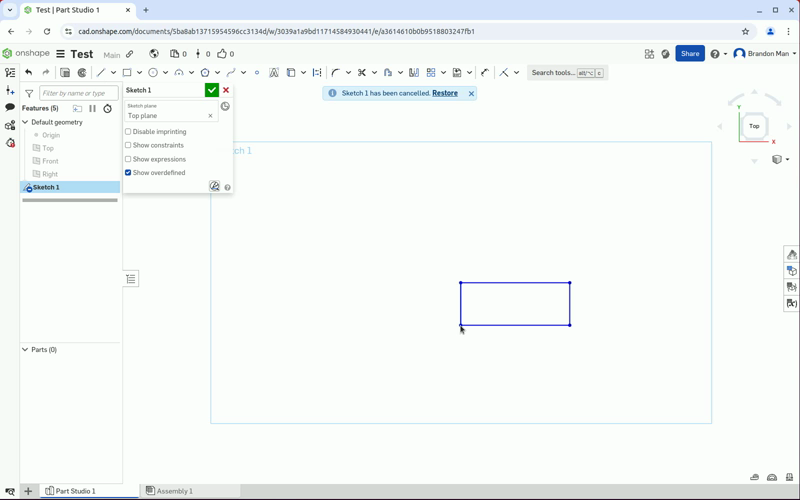
mouse_move(467, 297)
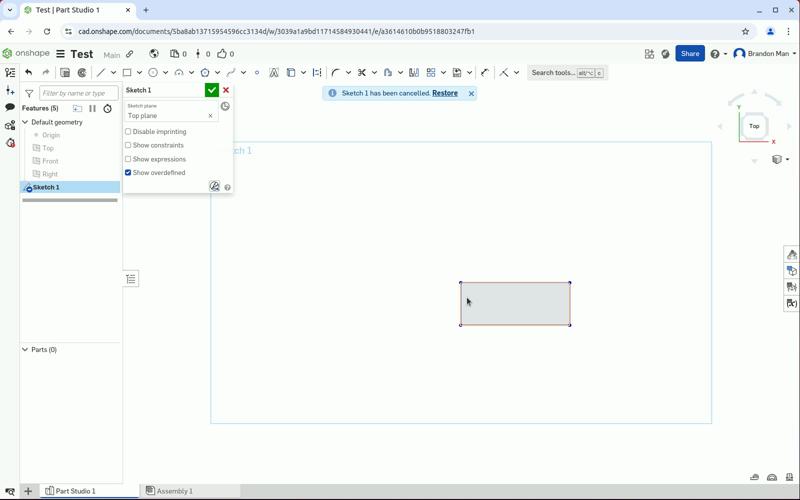
click(467, 297)
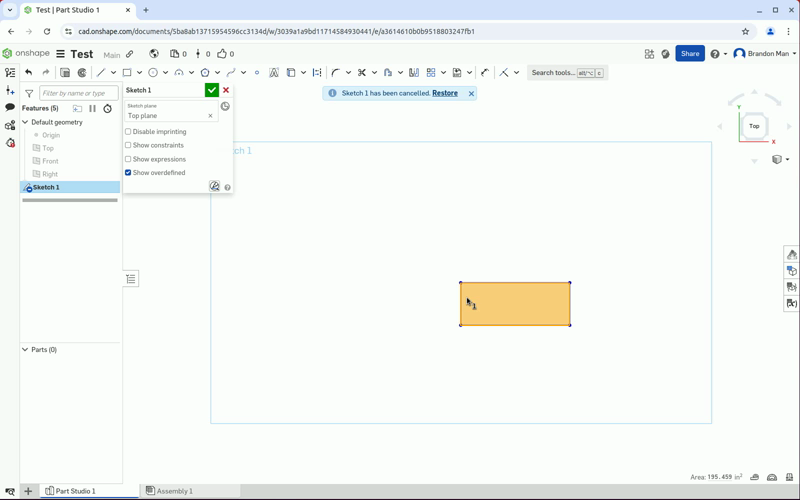
mouse_move(73, 352)
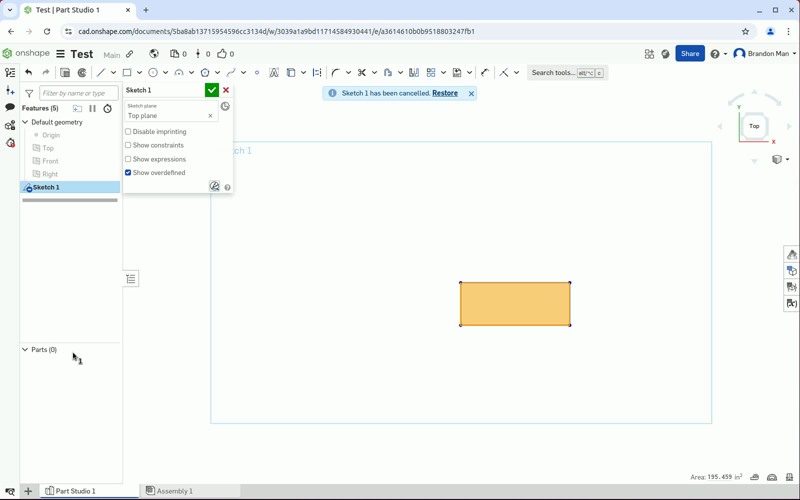
key(shift+y)
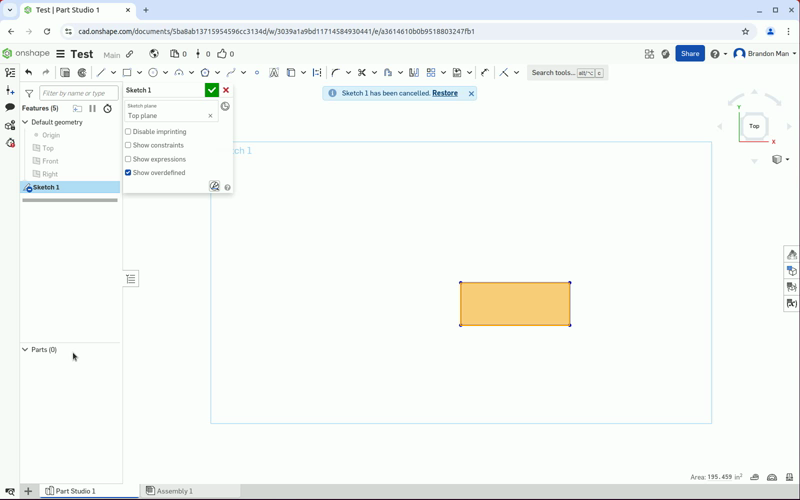
key(shift+e)
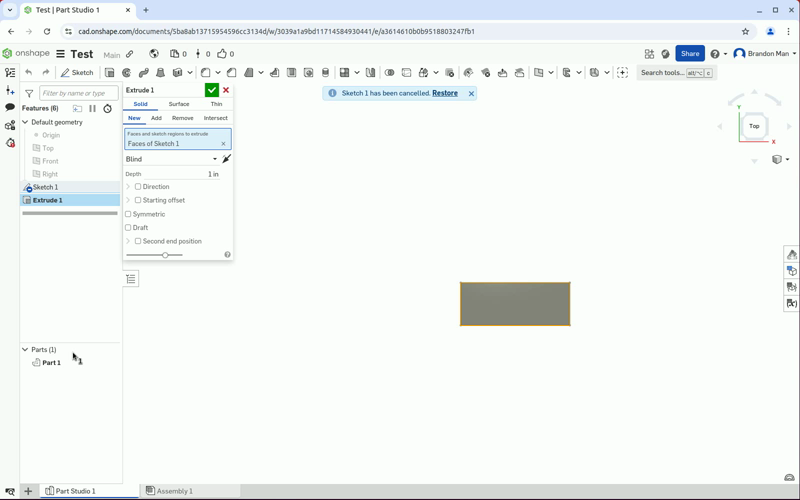
mouse_move(143, 106)
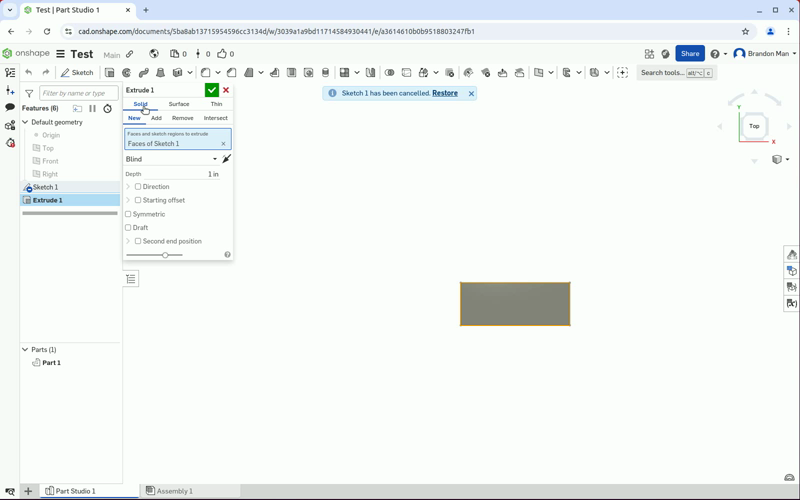
click(143, 106)
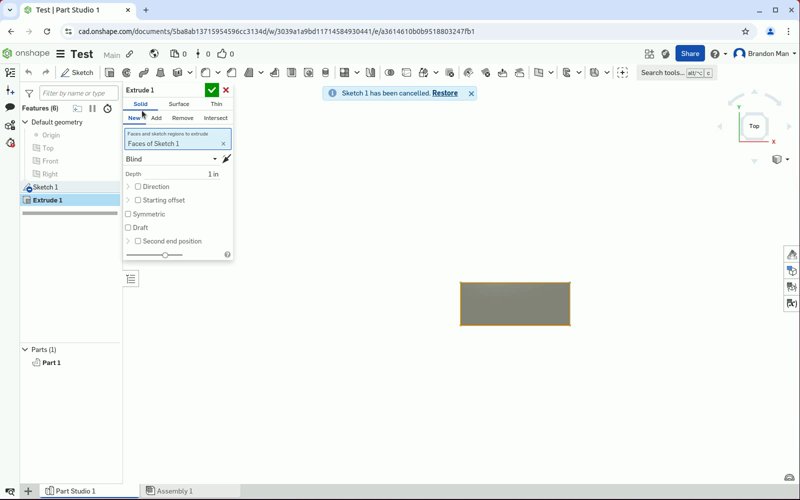
mouse_move(137, 120)
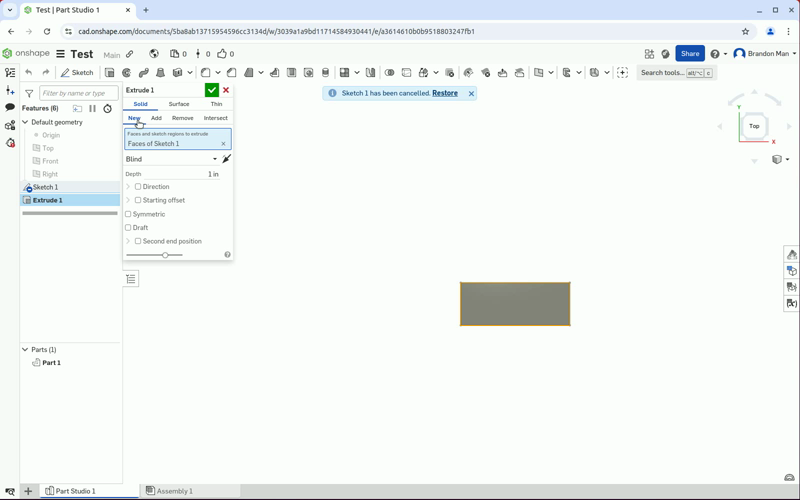
click(137, 120)
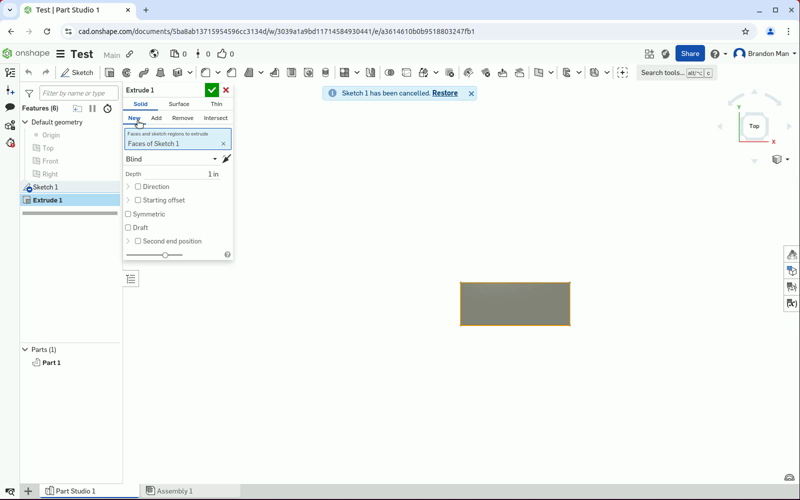
key(tab, 4)
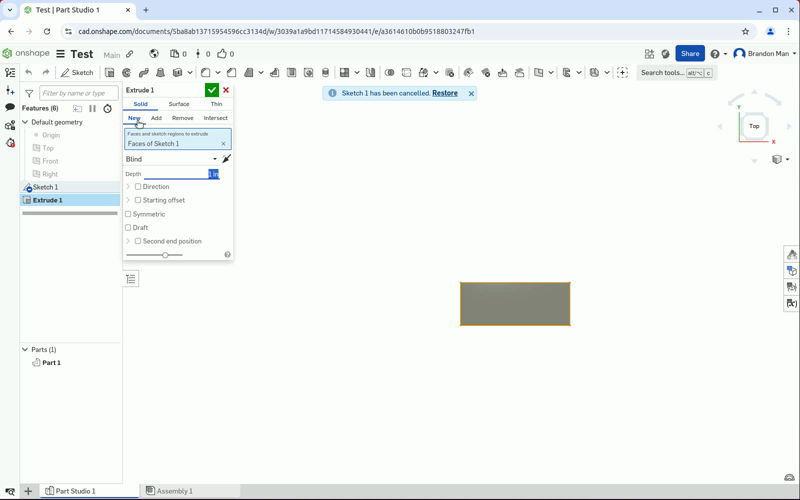
text(9.147)
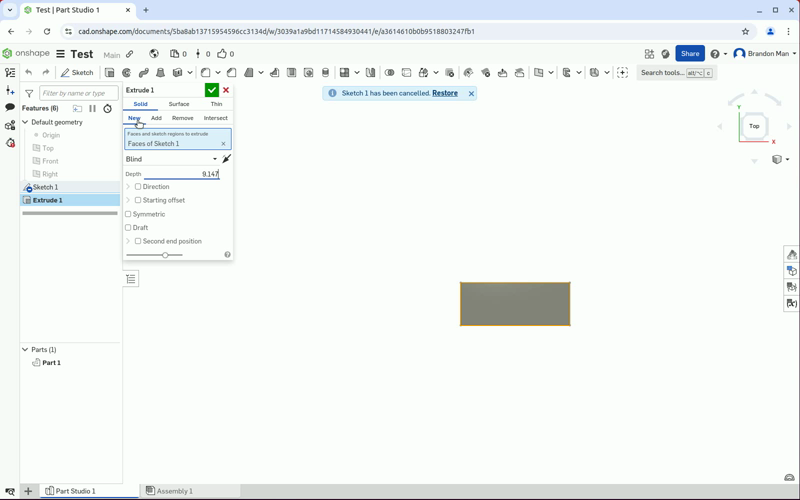
key(enter)
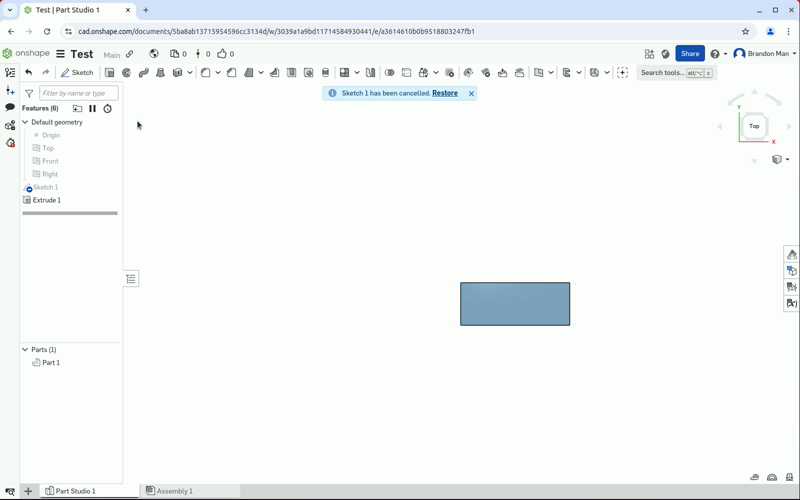
key(shift+h)
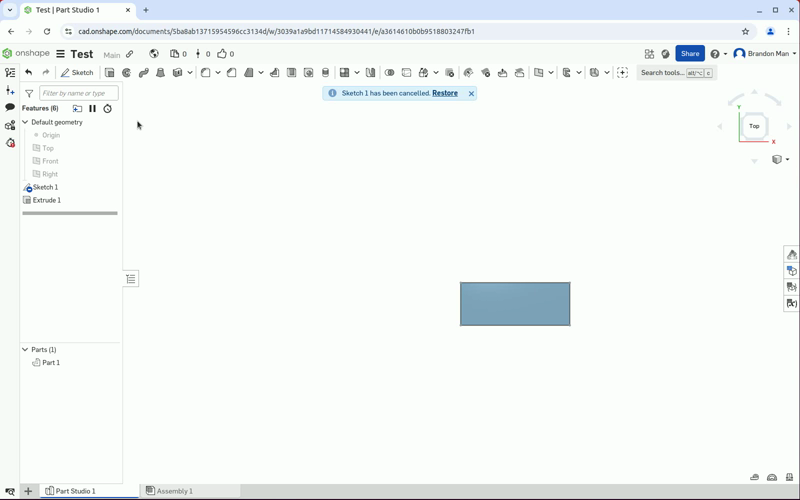
key(shift+h)
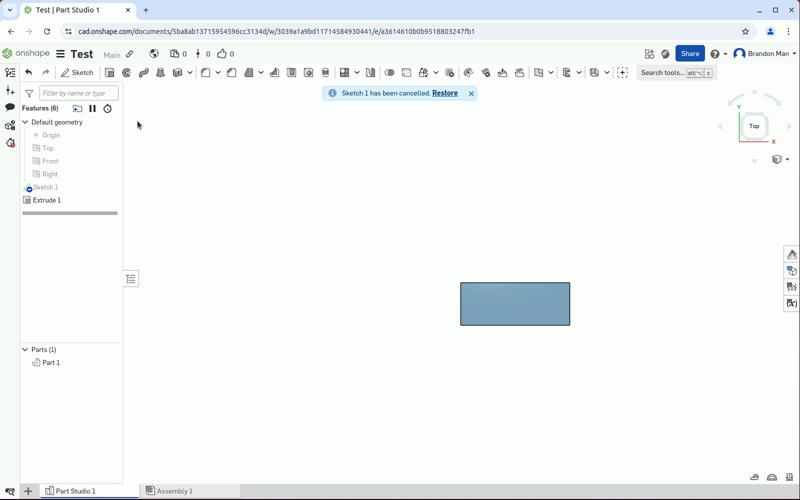
mouse_move(73, 189)
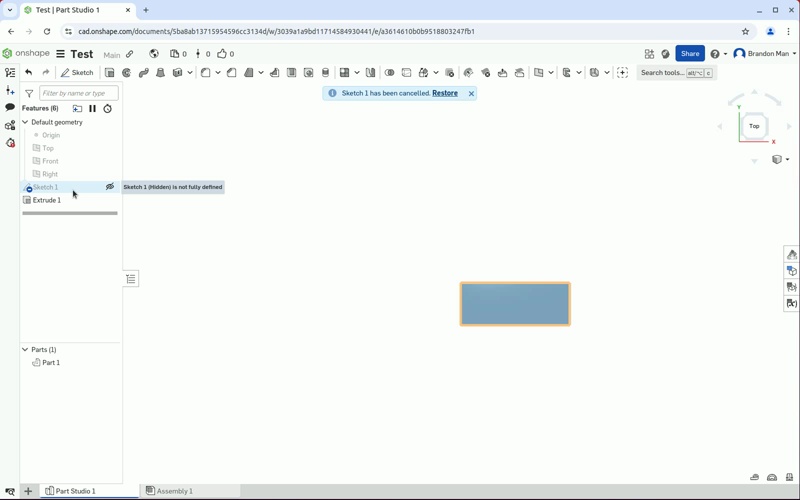
click(73, 189)
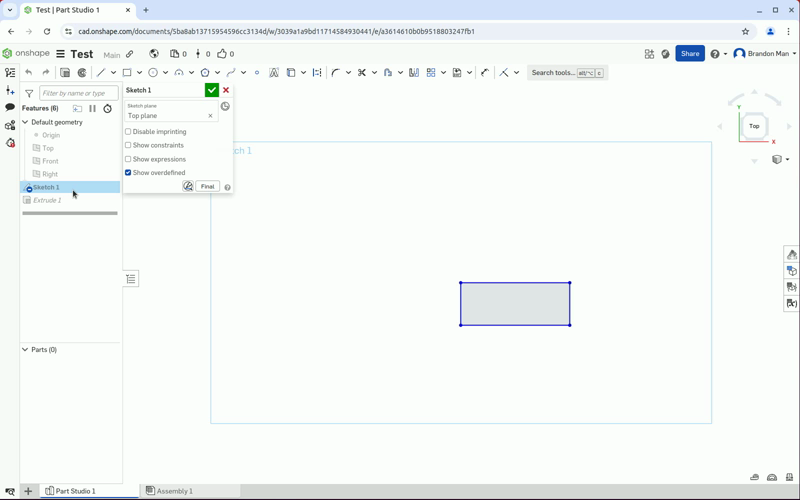
mouse_move(229, 92)
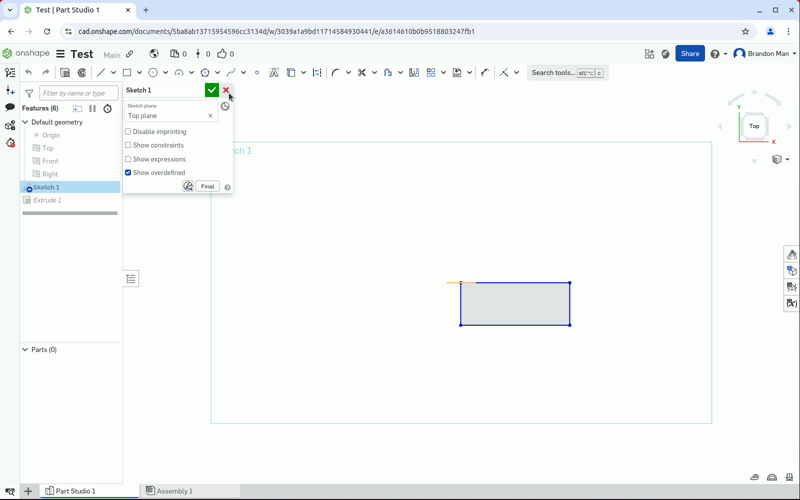
click(229, 92)
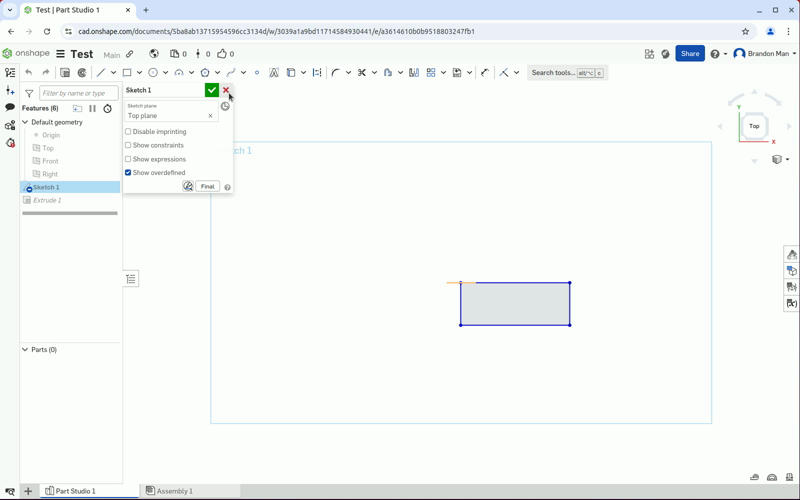
key(shift+s)
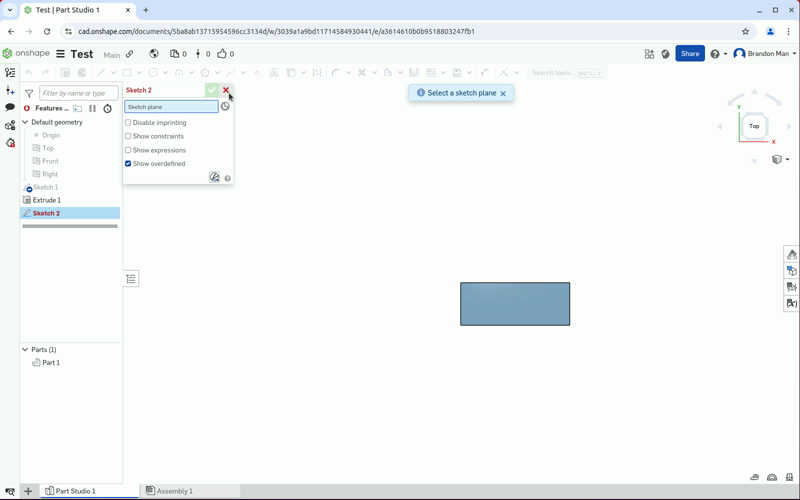
mouse_move(73, 150)
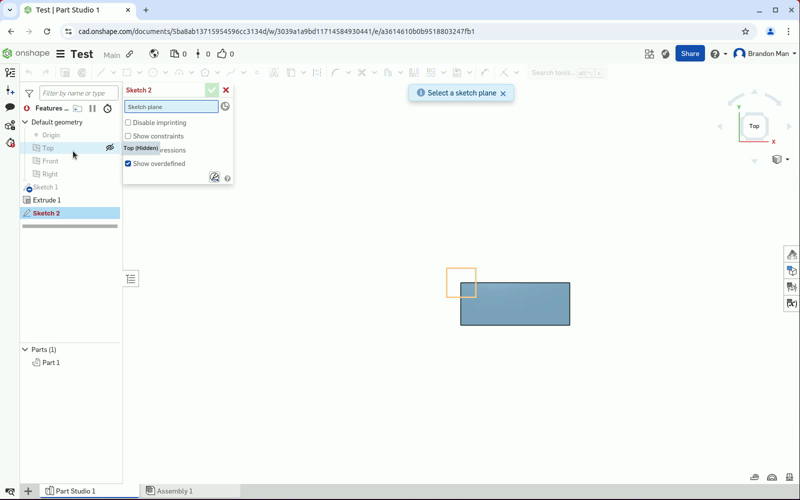
click(73, 150)
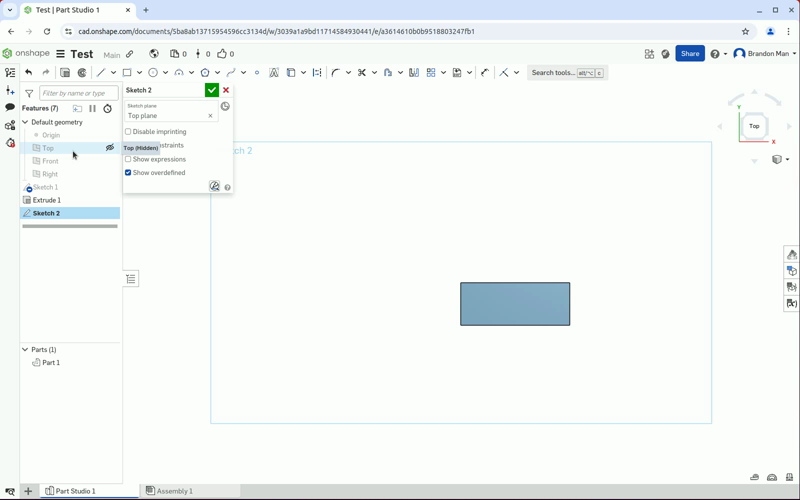
mouse_move(73, 352)
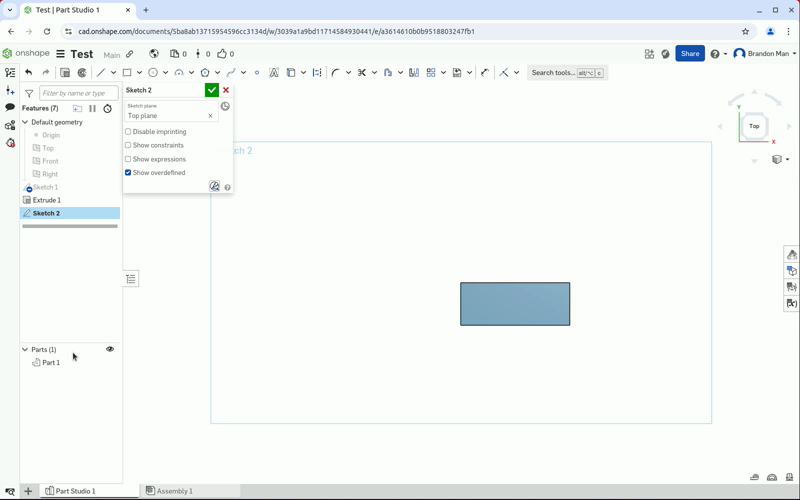
key(y)
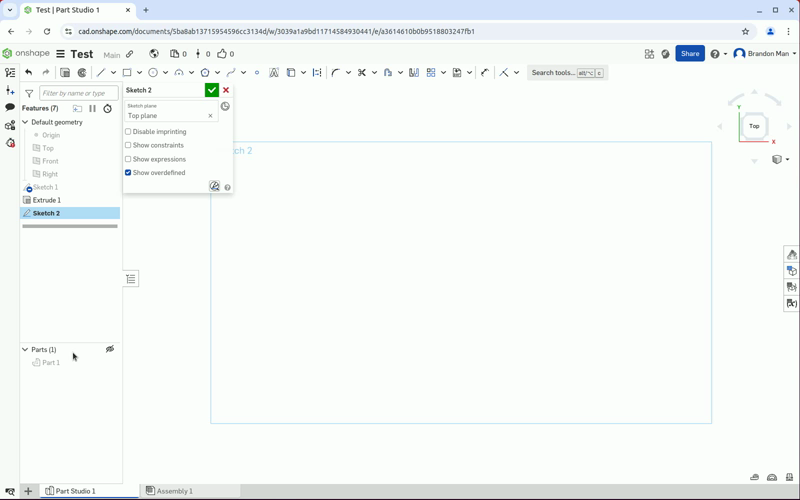
key(l)
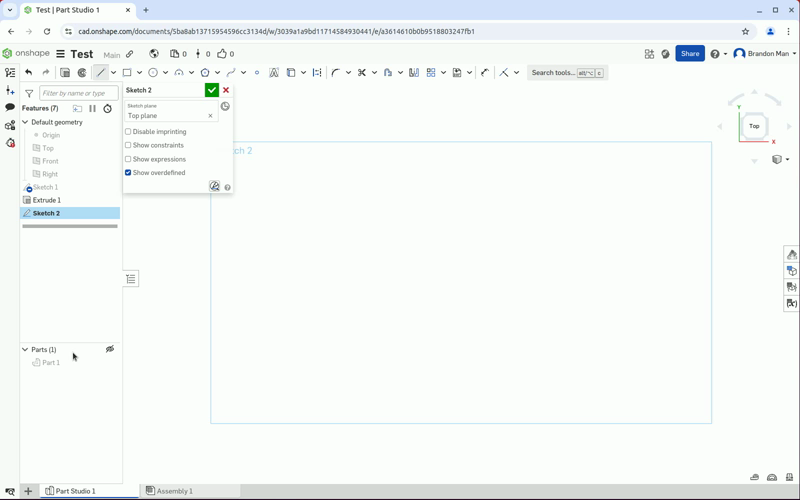
key_down(shift)
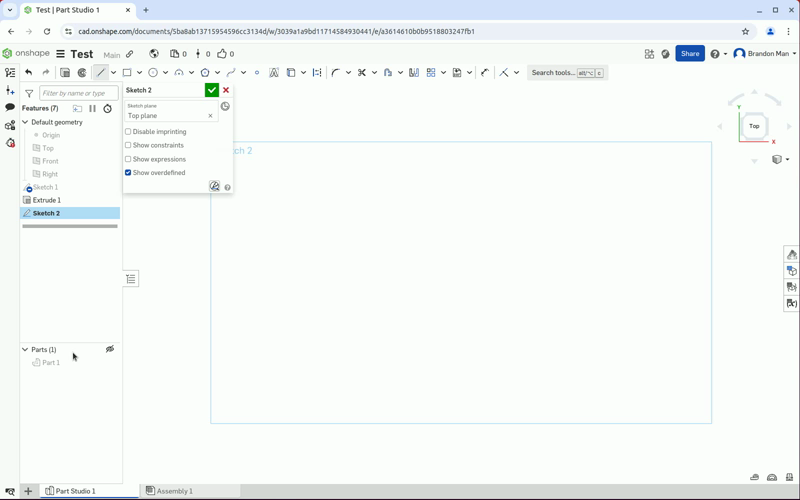
mouse_move(457, 329)
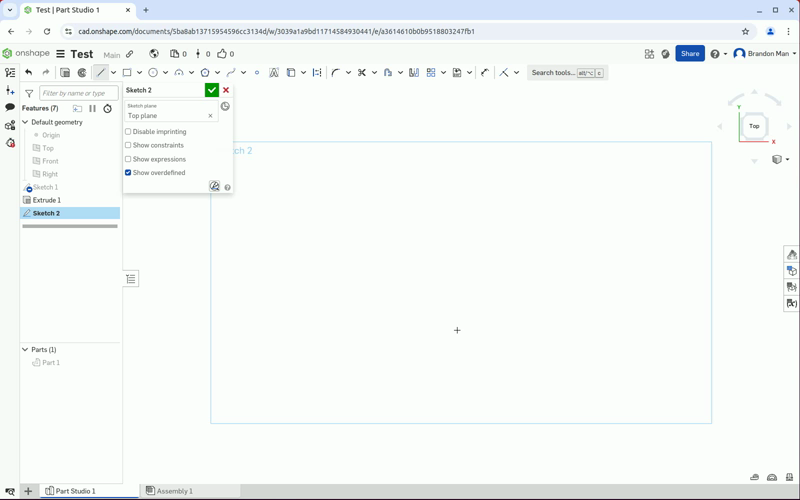
click(457, 329)
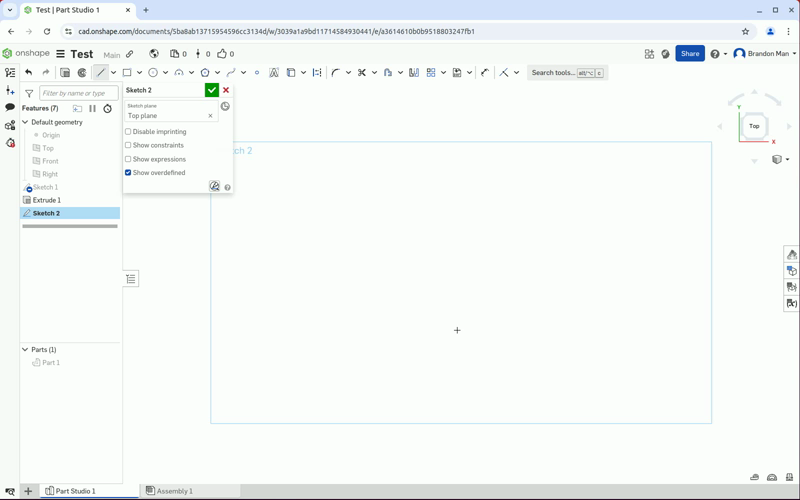
key_up(shift)
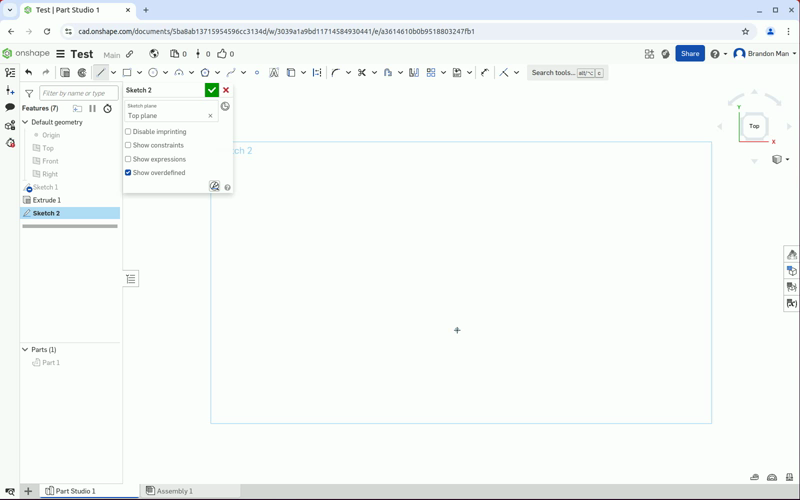
key_down(shift)
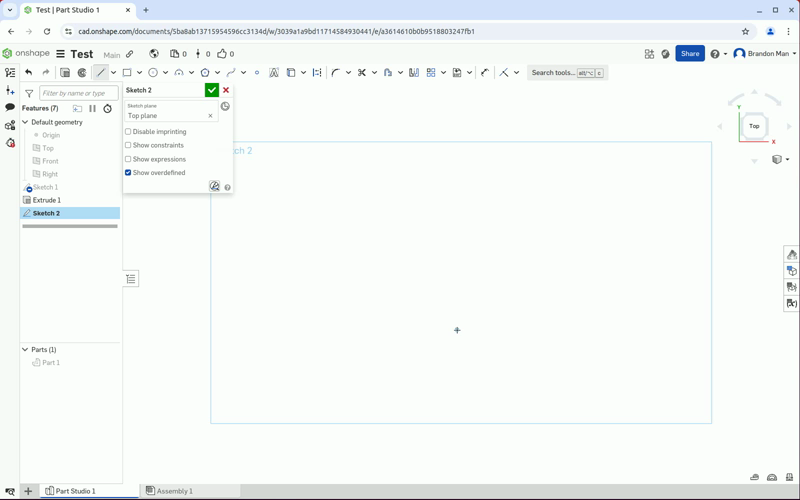
mouse_move(573, 329)
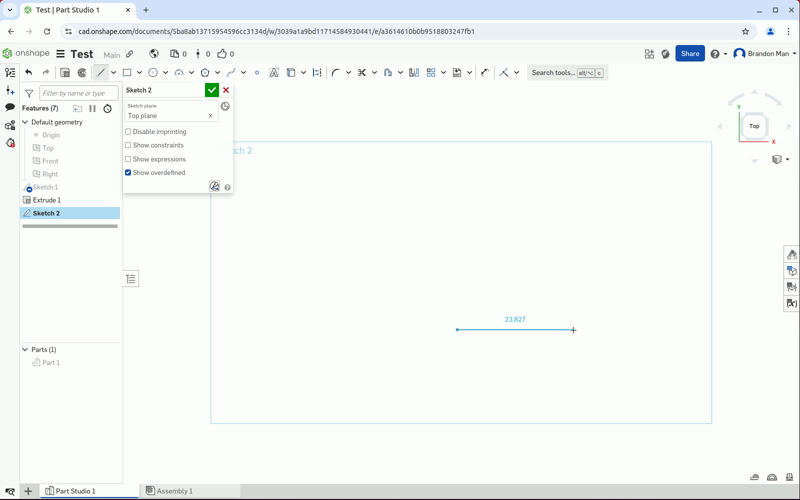
click(573, 329)
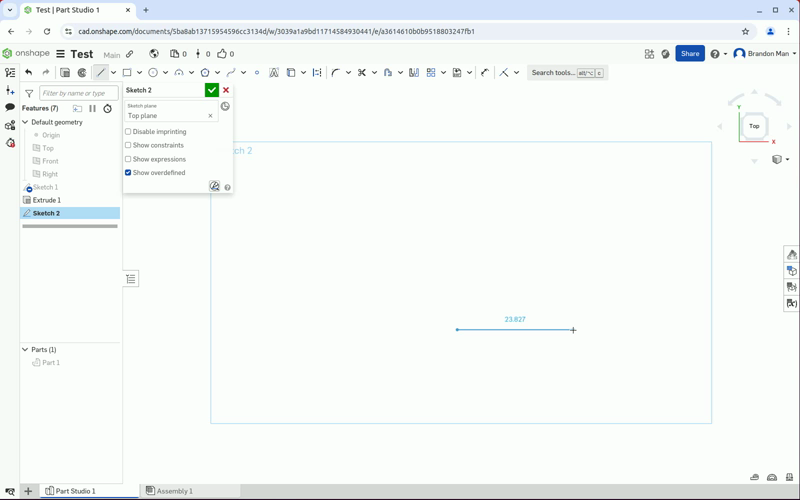
key_up(shift)
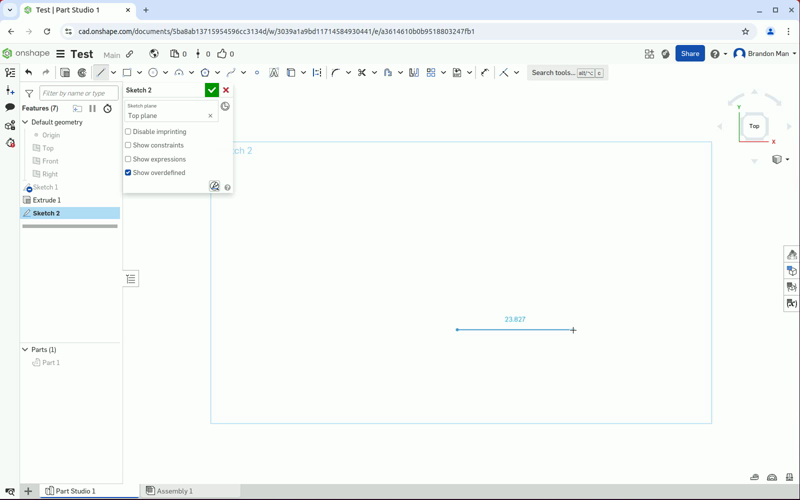
key_down(shift)
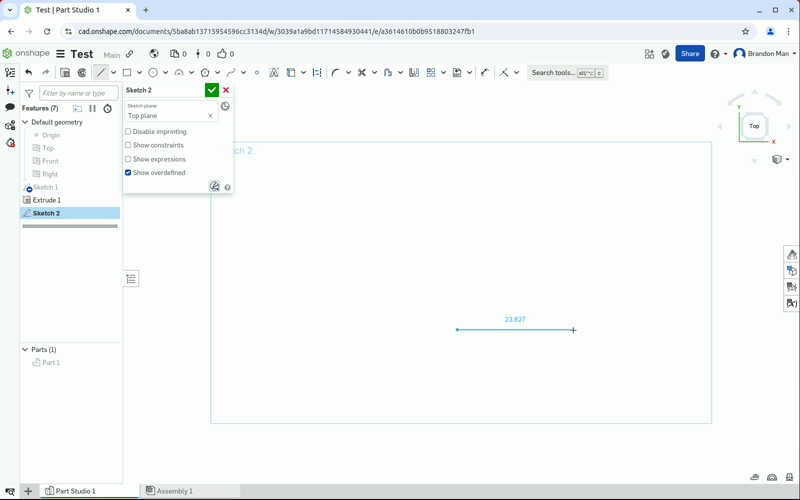
mouse_move(589, 329)
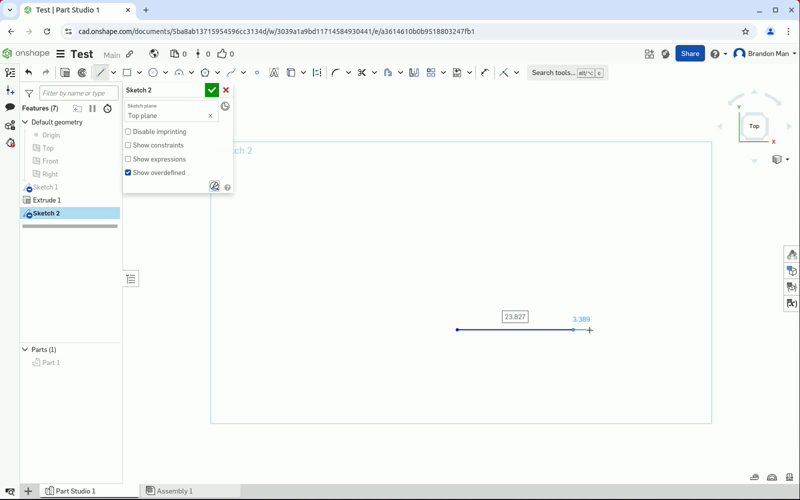
mouse_move(573, 279)
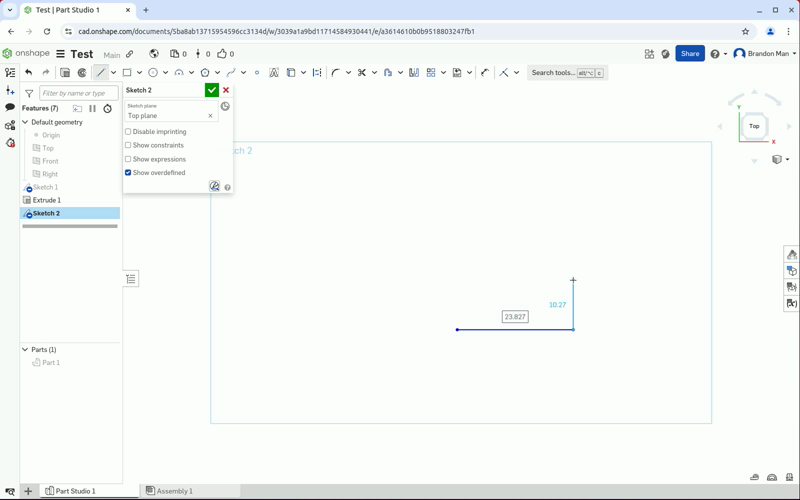
click(573, 279)
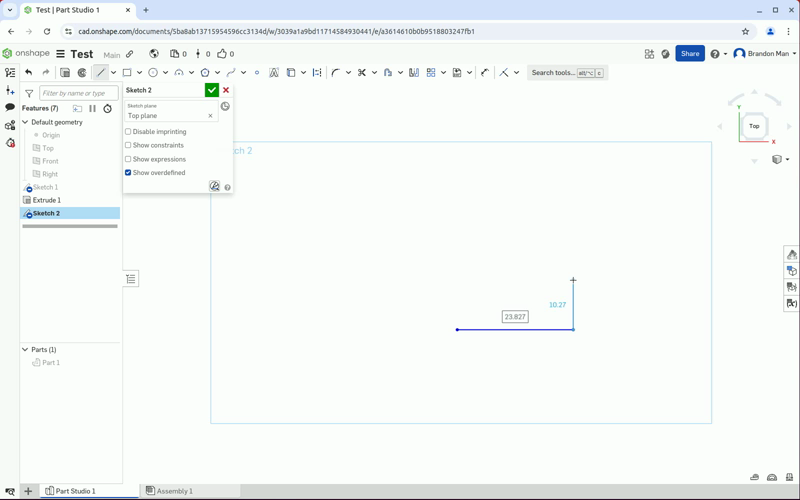
key_up(shift)
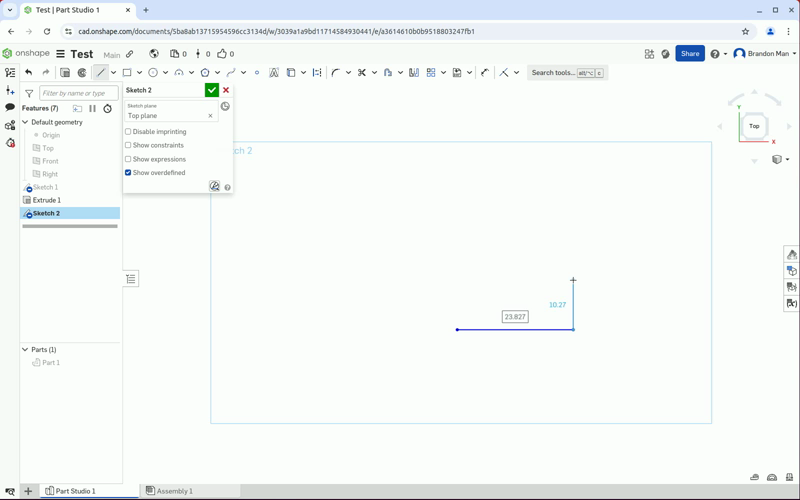
key_down(shift)
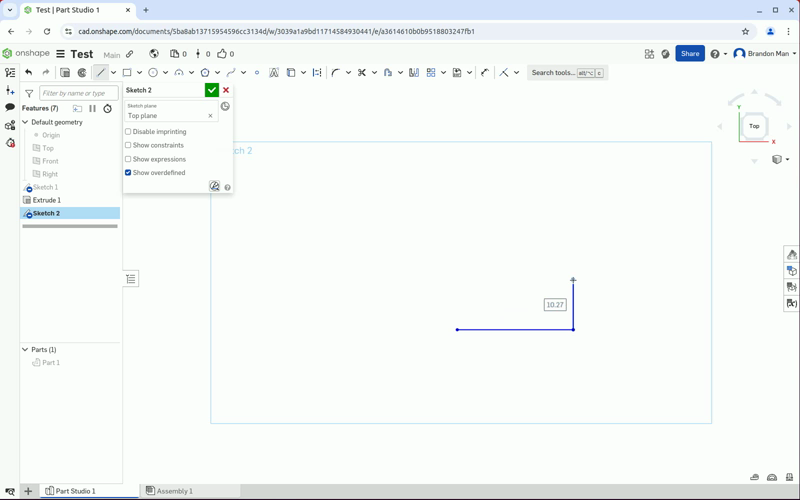
mouse_move(457, 279)
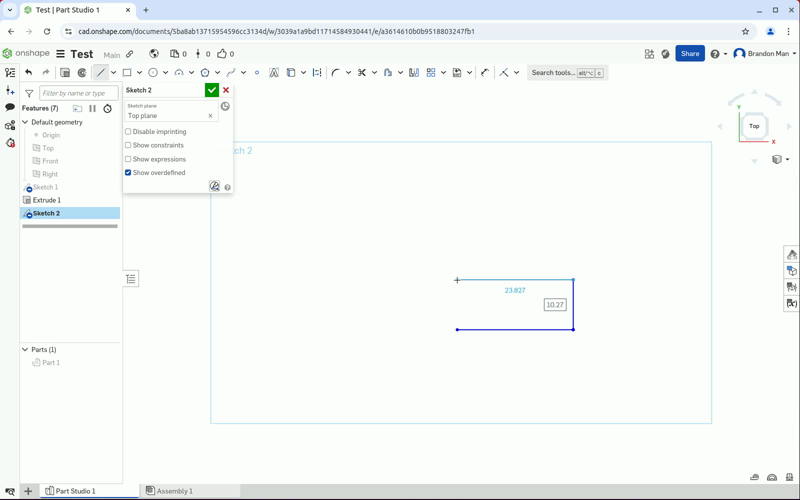
click(457, 279)
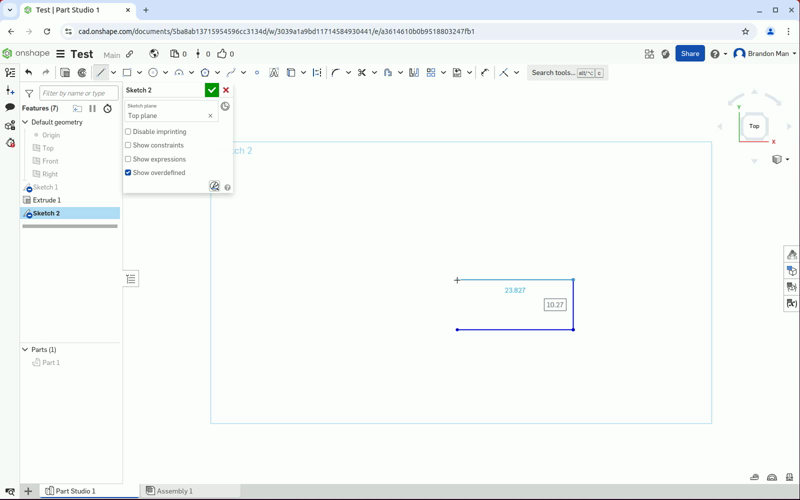
key_up(shift)
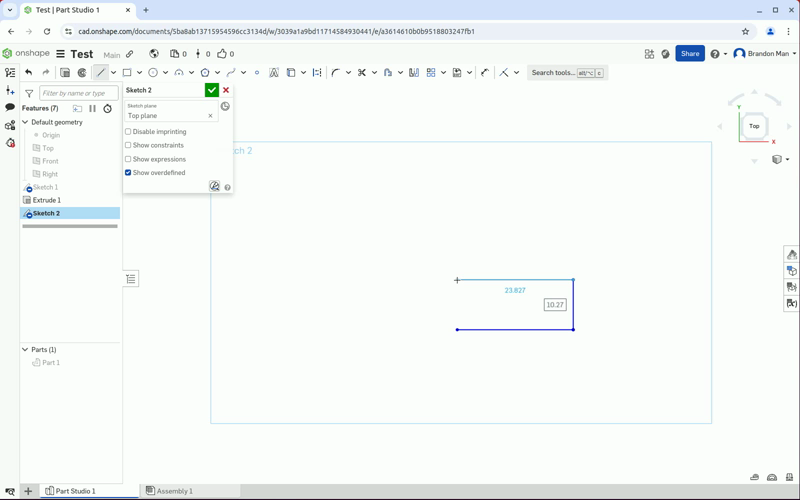
mouse_move(487, 279)
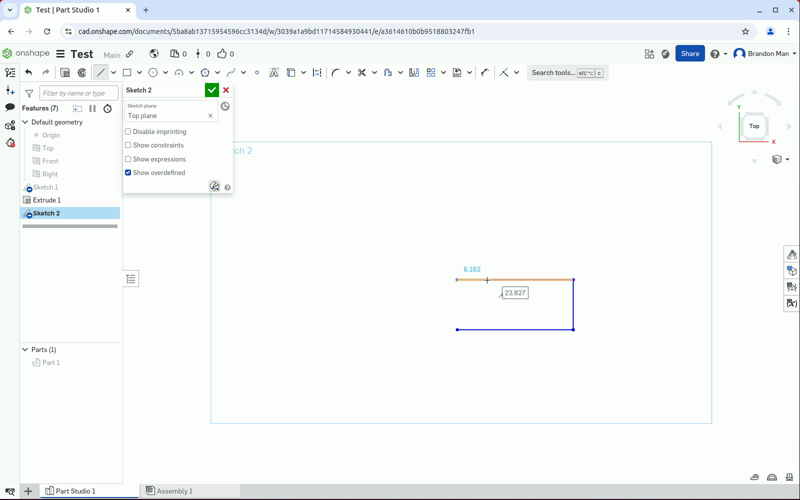
key_down(shift)
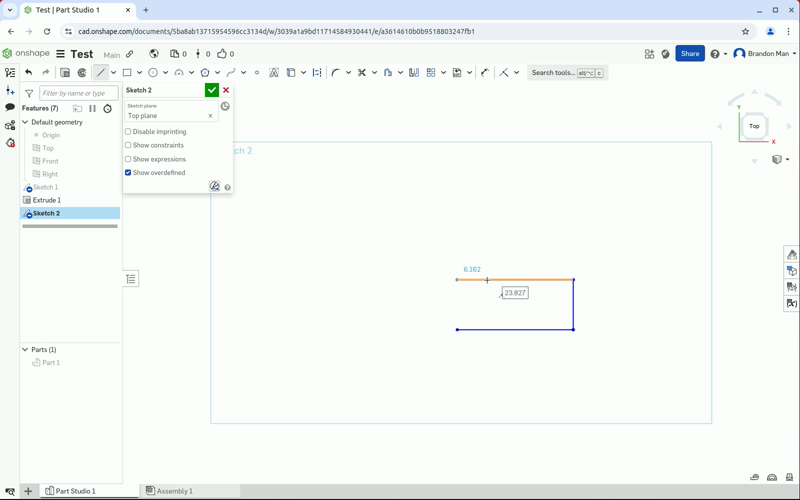
mouse_move(457, 329)
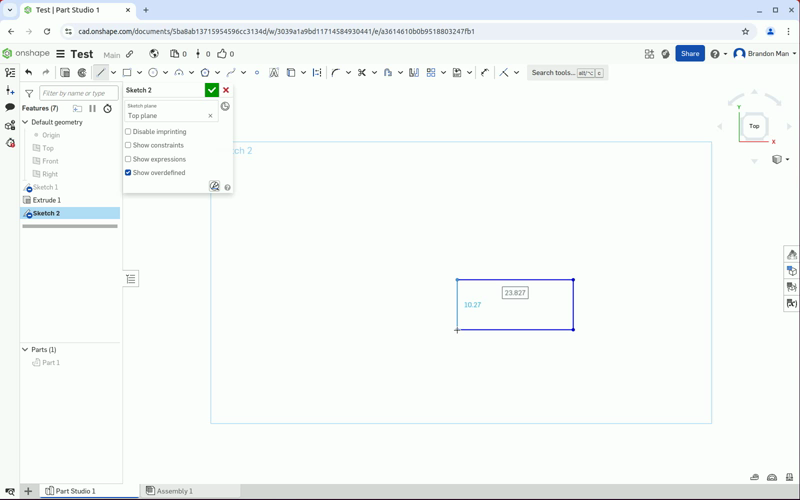
key_up(shift)
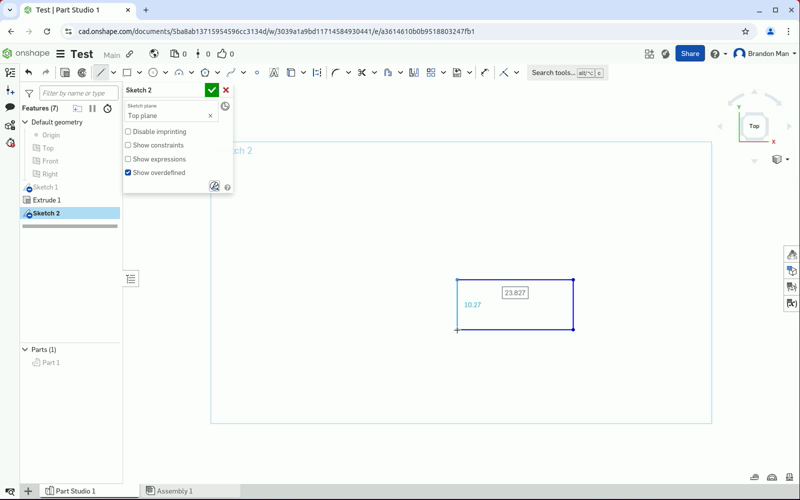
click(457, 329)
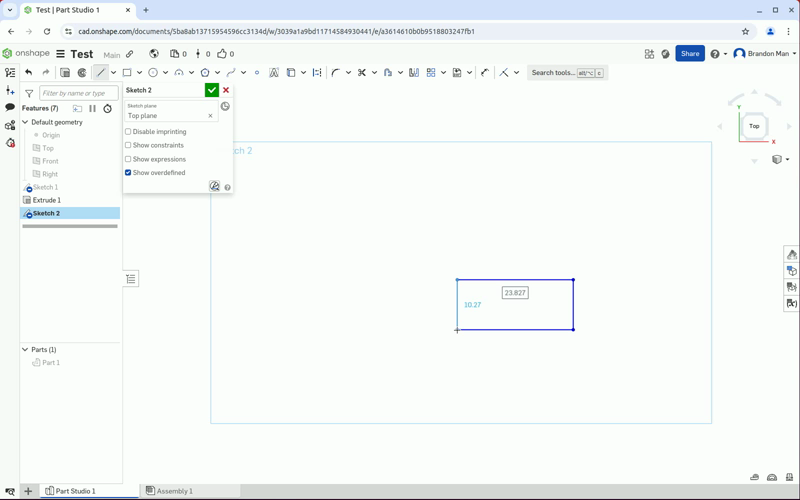
key(esc)
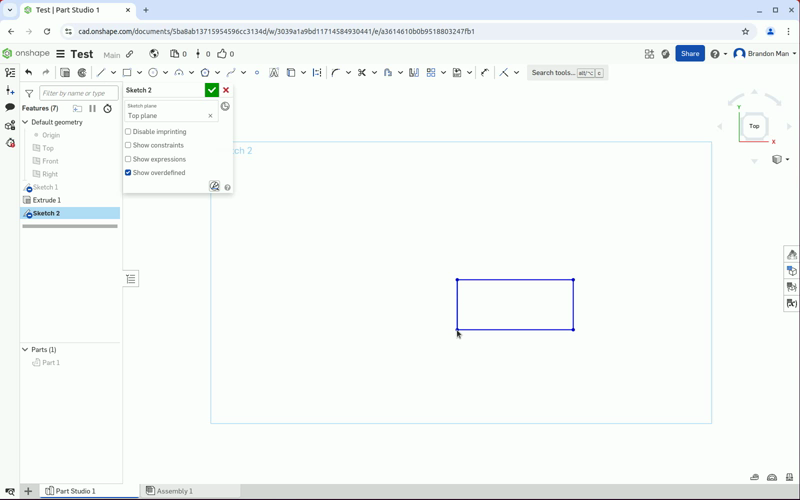
mouse_move(547, 312)
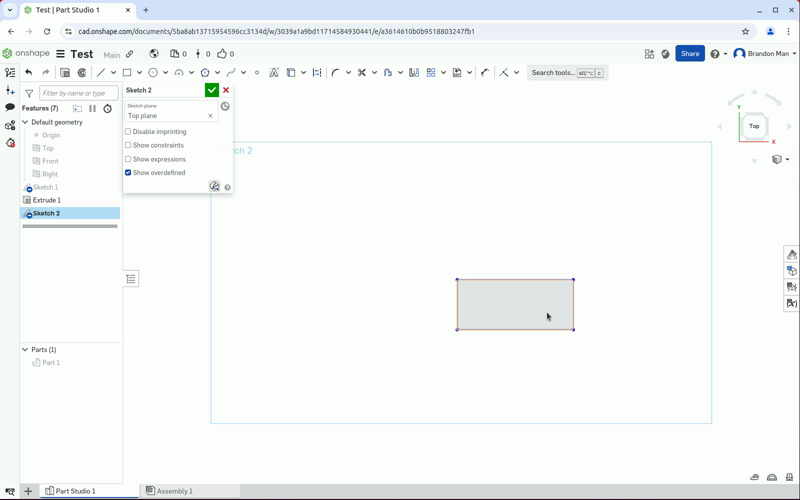
click(547, 312)
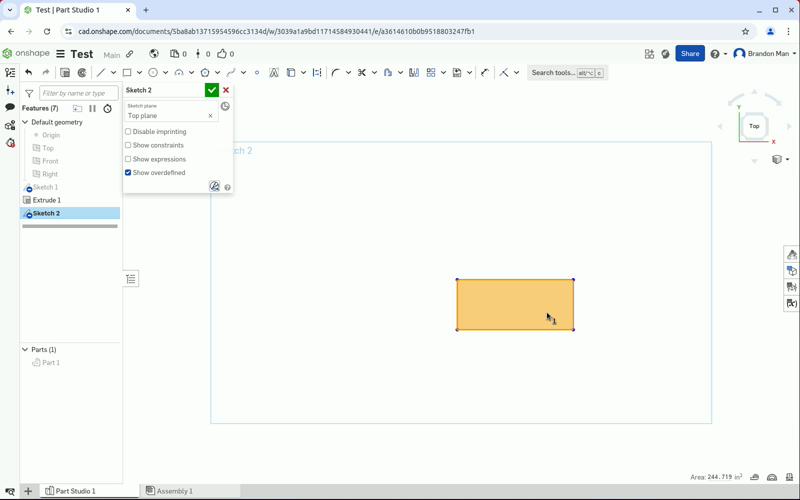
mouse_move(73, 352)
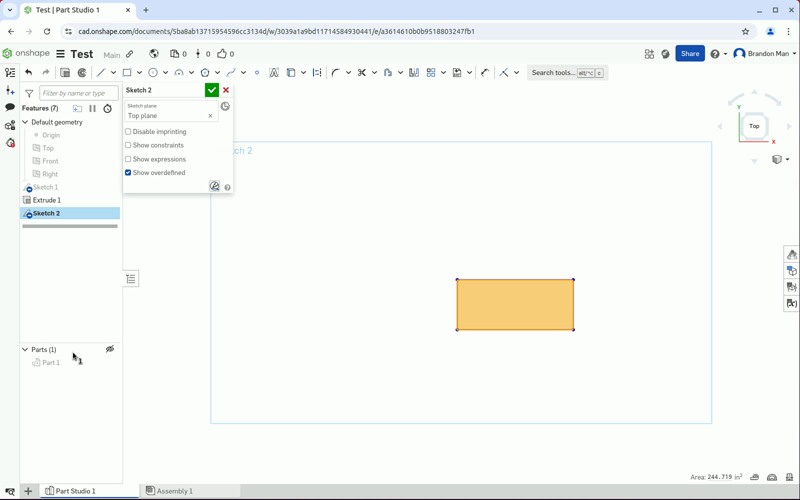
key(shift+y)
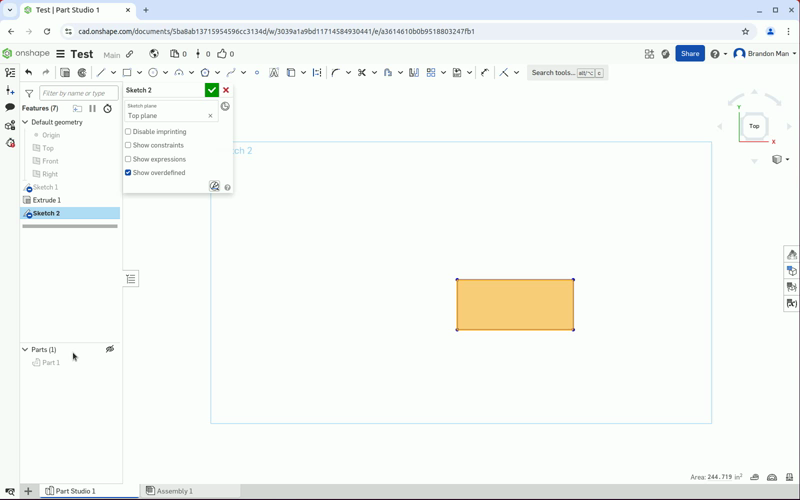
key(shift+e)
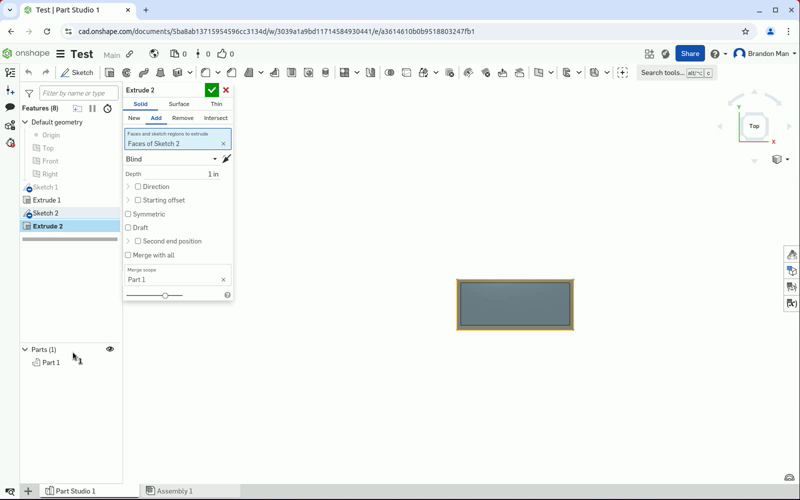
mouse_move(143, 106)
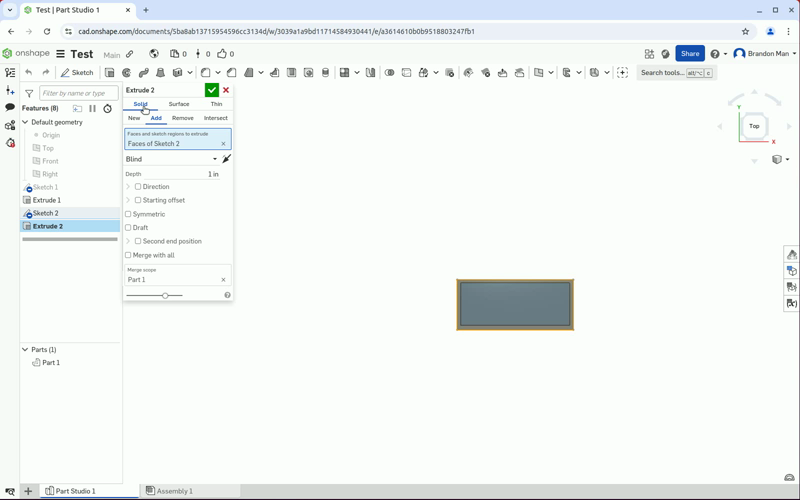
click(143, 106)
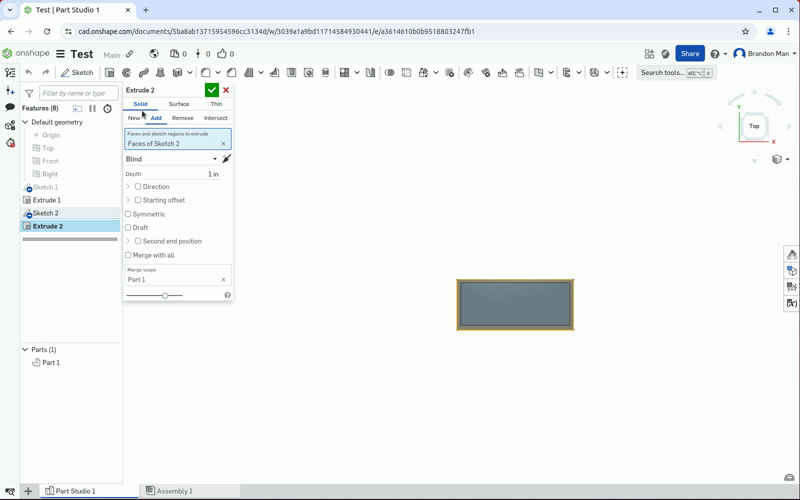
mouse_move(137, 120)
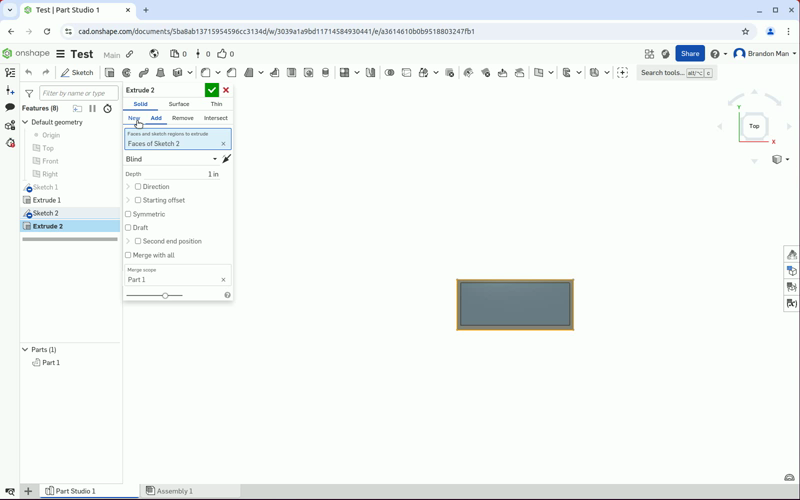
click(137, 120)
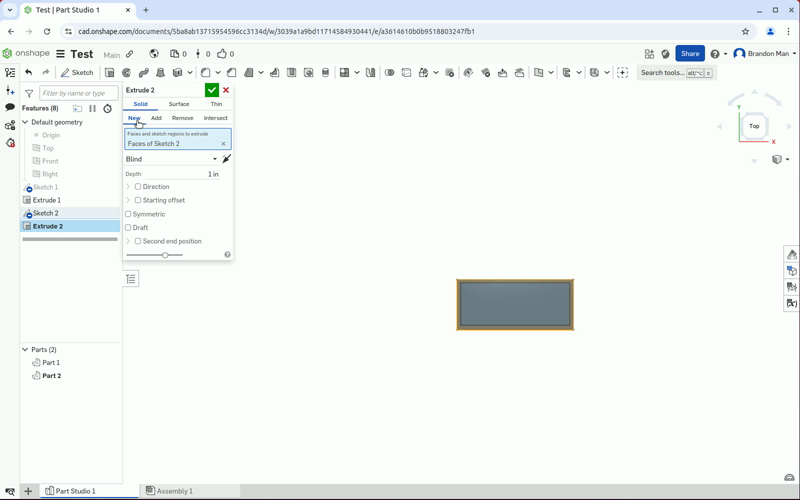
key(tab, 4)
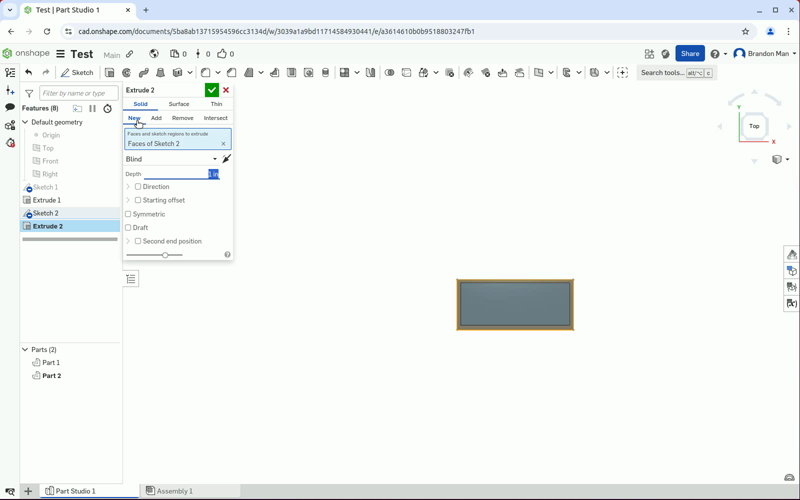
text(-0.963)
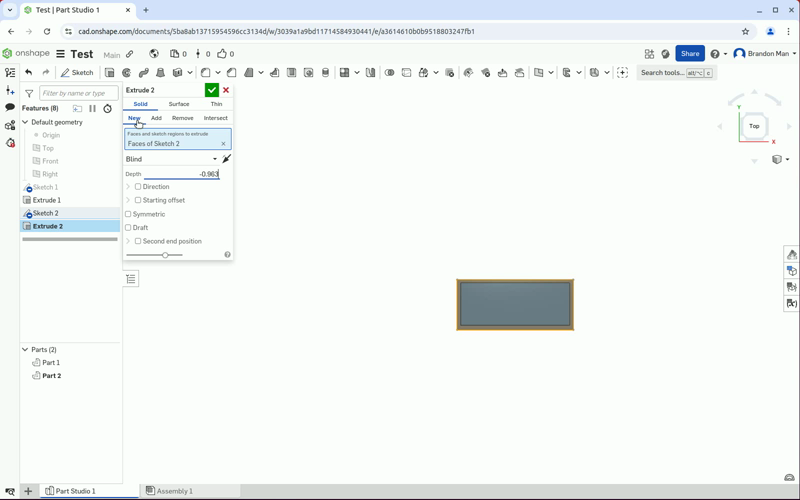
key(enter)
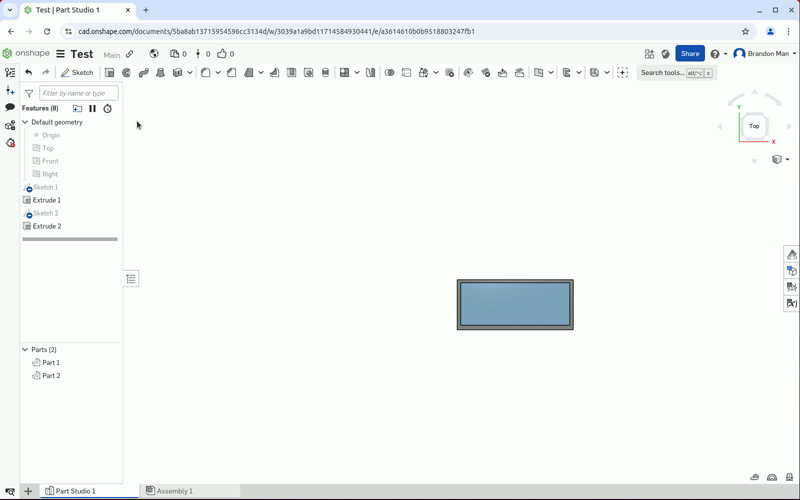
key(shift+h)
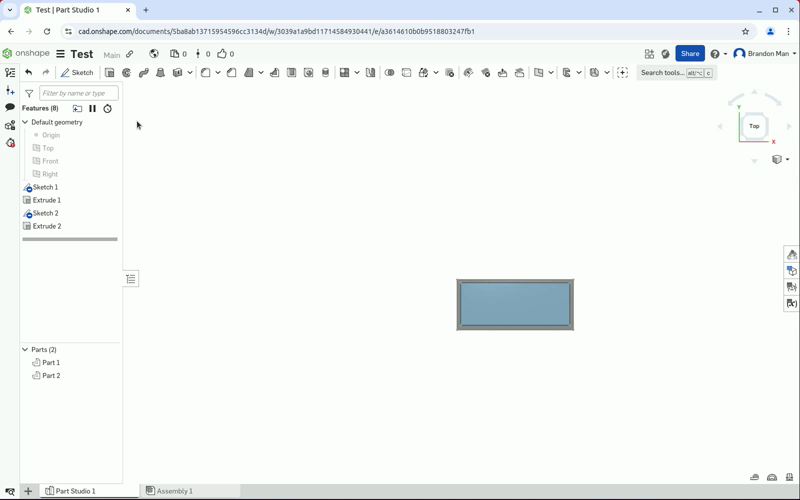
key(shift+h)
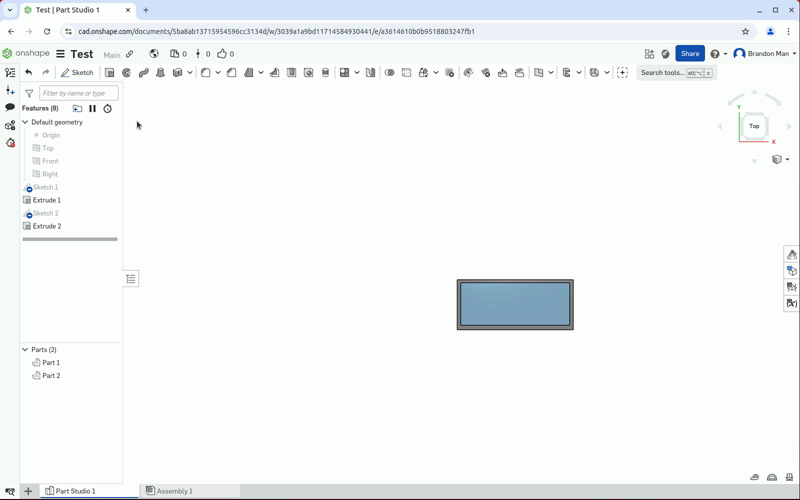
mouse_move(73, 189)
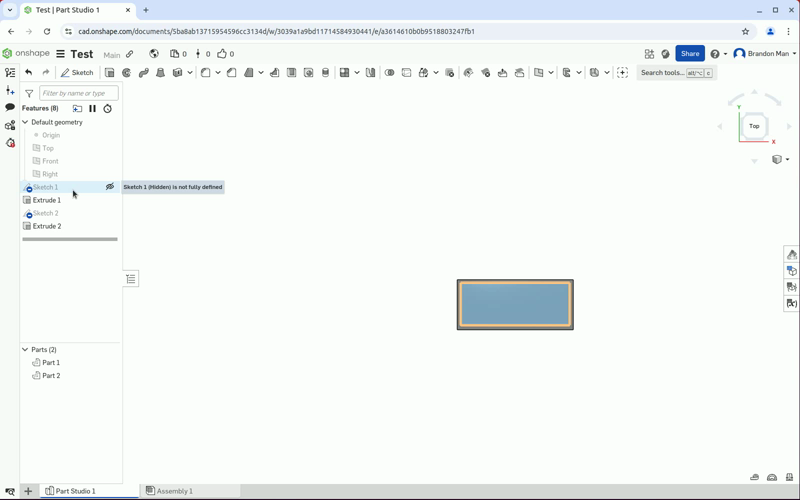
click(73, 189)
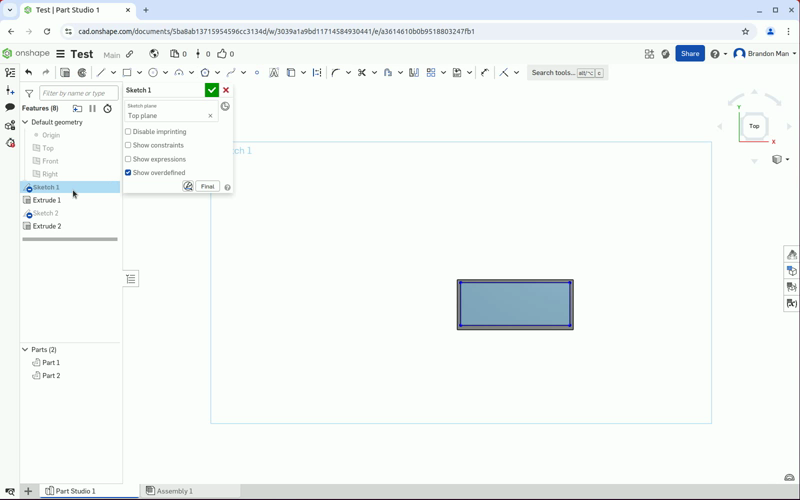
mouse_move(229, 92)
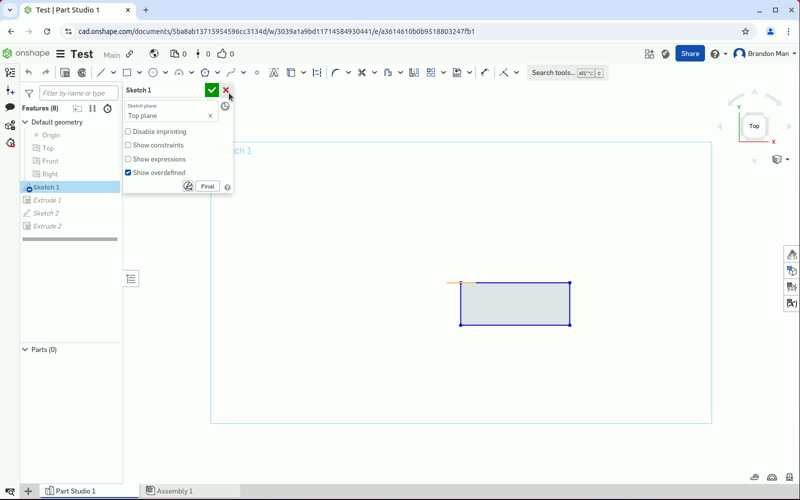
click(229, 92)
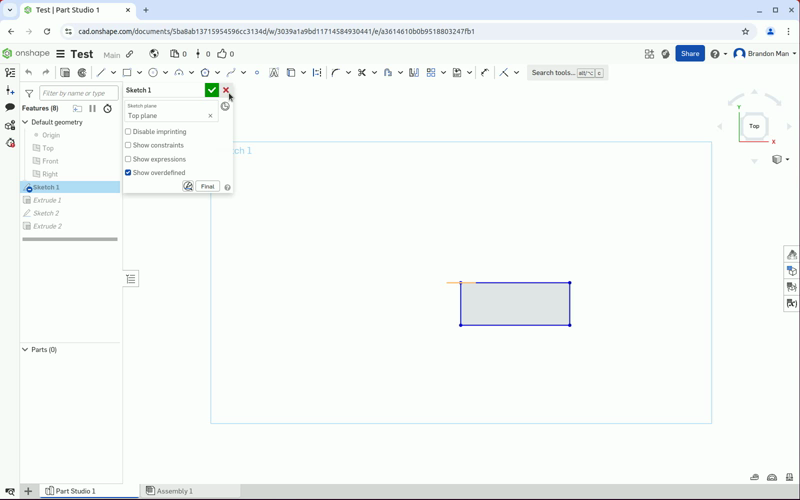
key(shift+s)
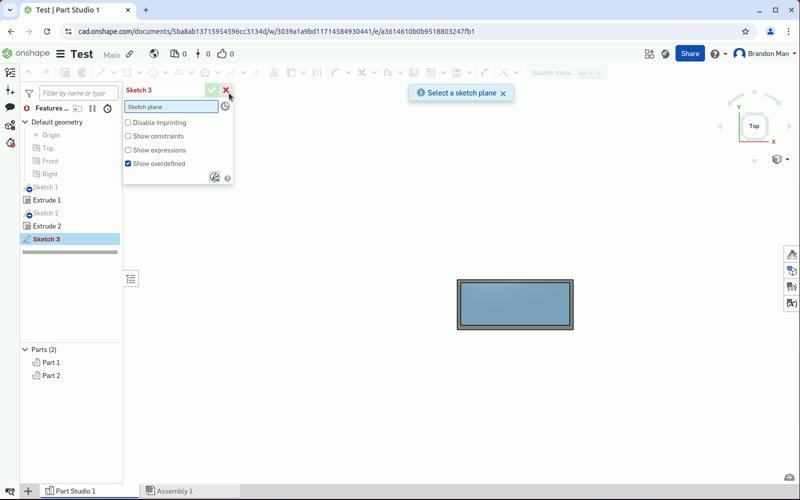
mouse_move(73, 150)
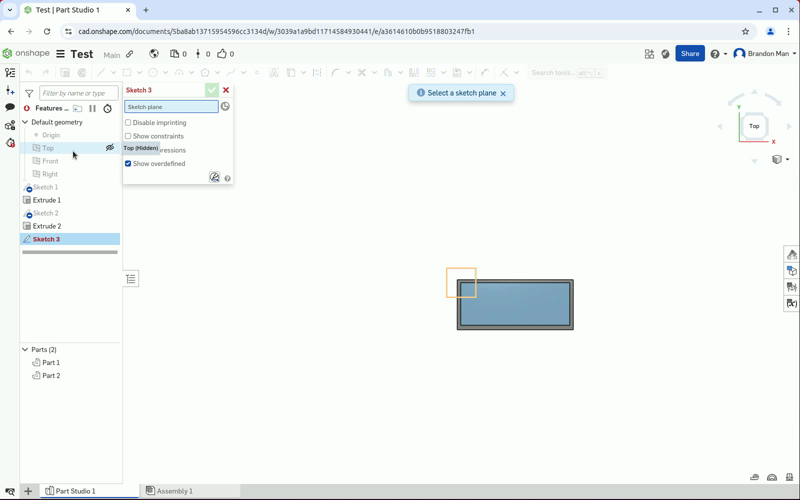
click(73, 150)
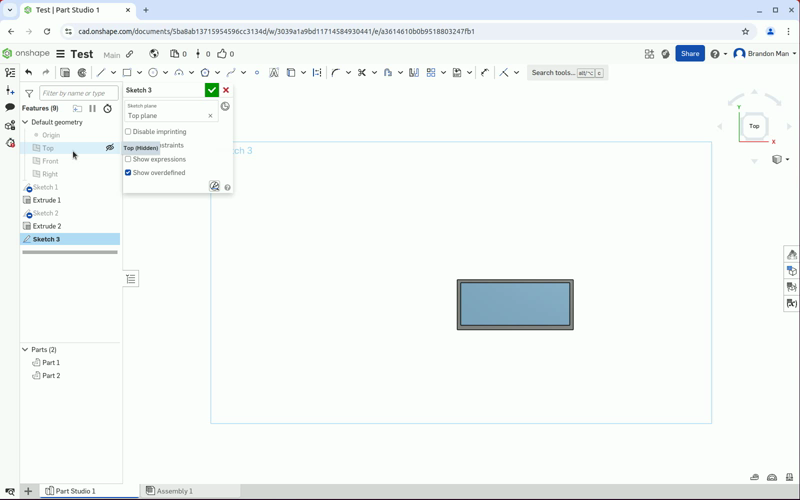
mouse_move(73, 352)
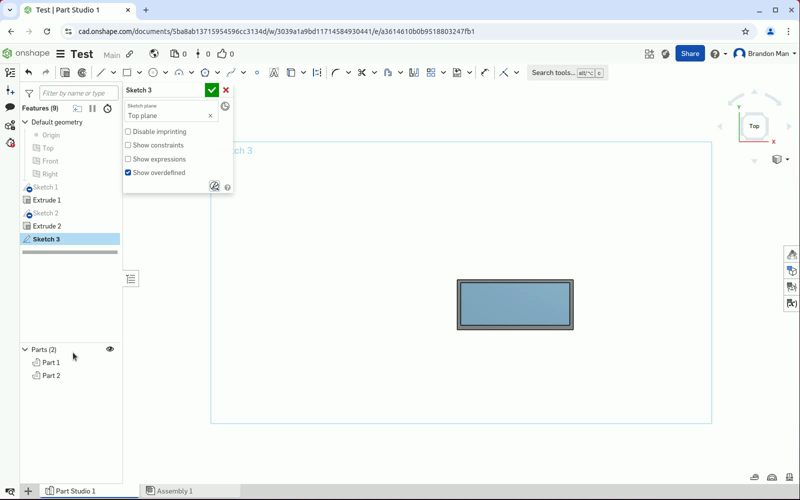
key(y)
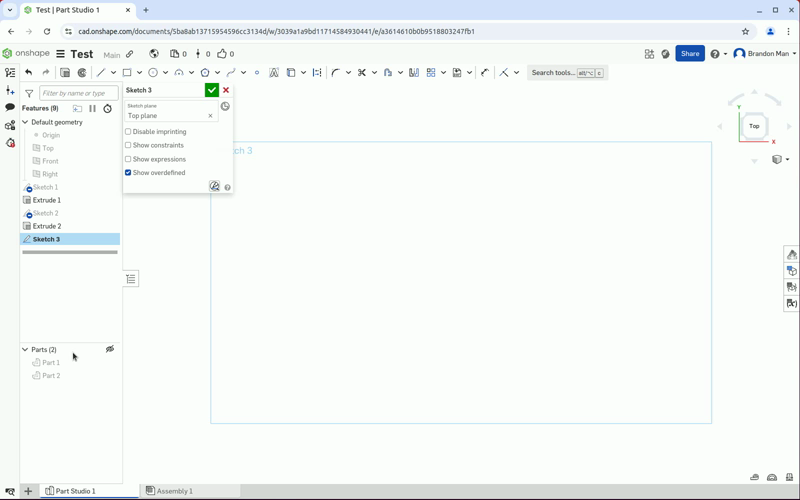
key(l)
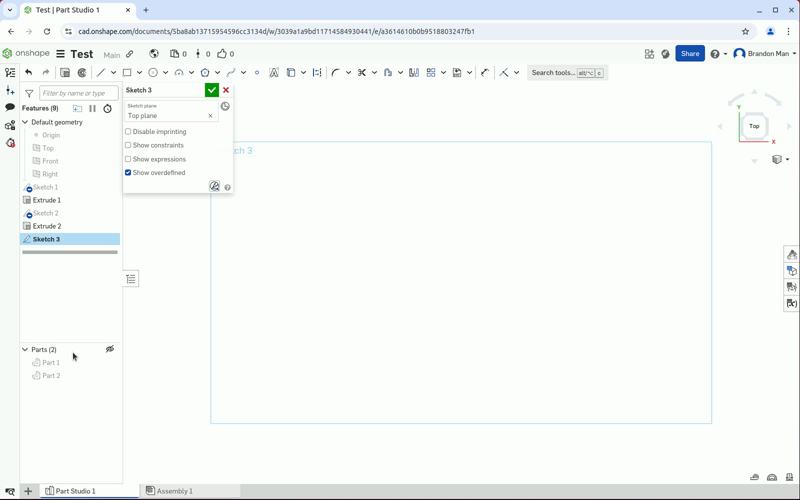
key_down(shift)
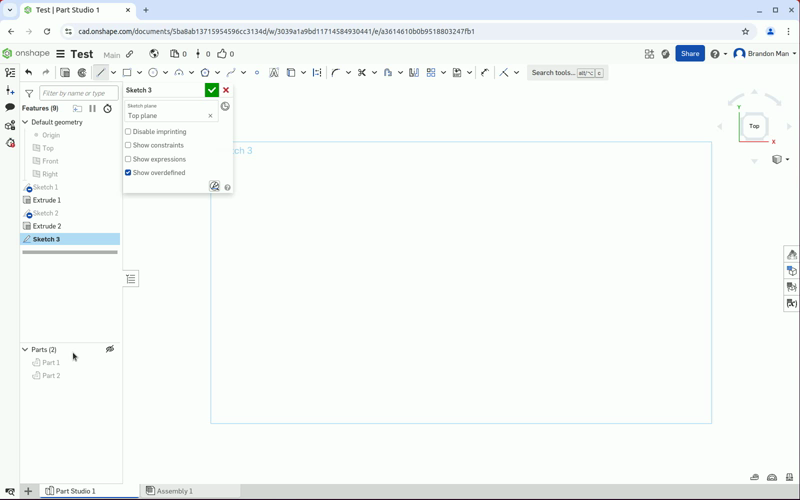
mouse_move(472, 280)
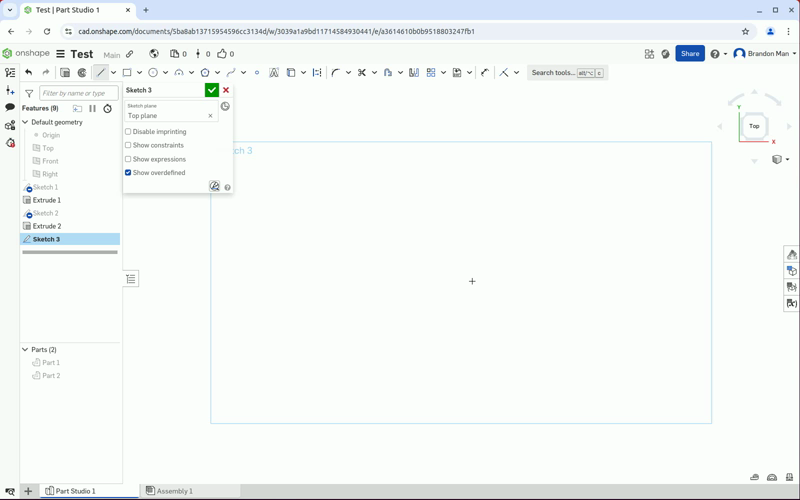
click(472, 280)
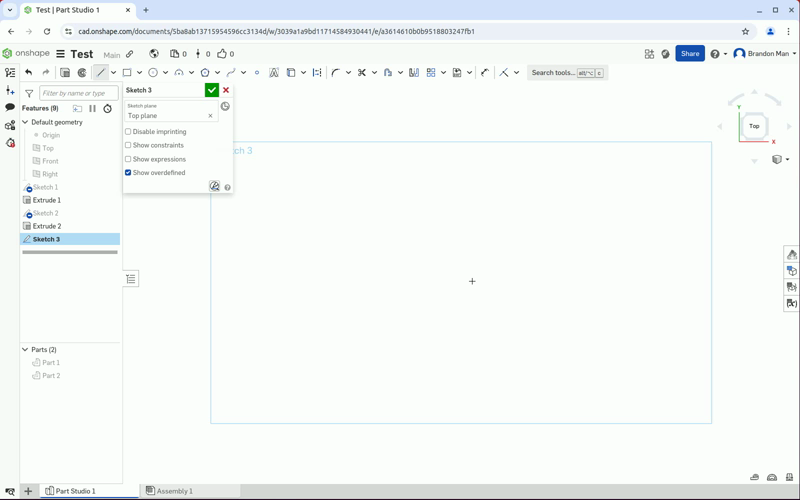
key_up(shift)
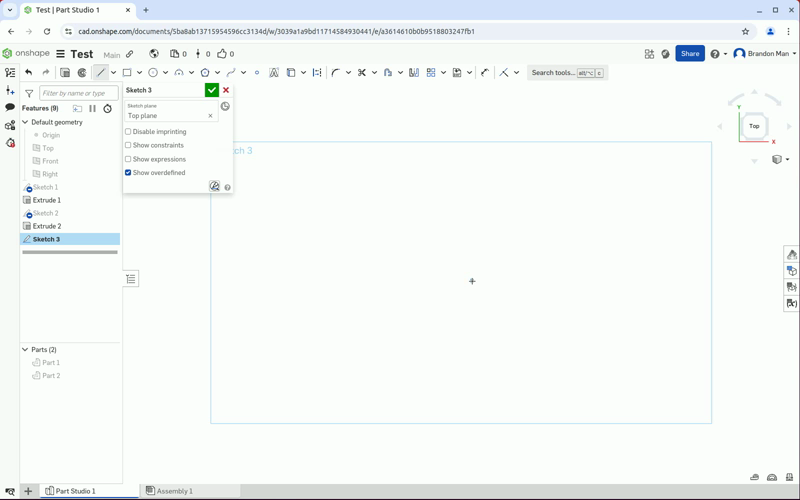
key_down(shift)
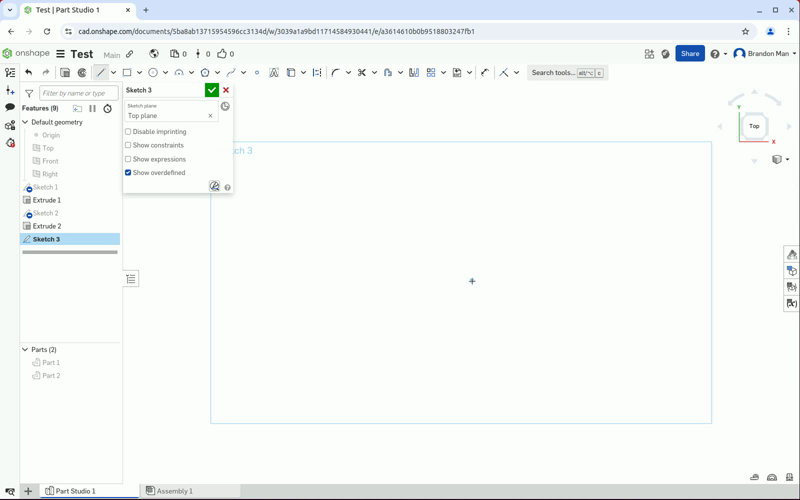
mouse_move(502, 280)
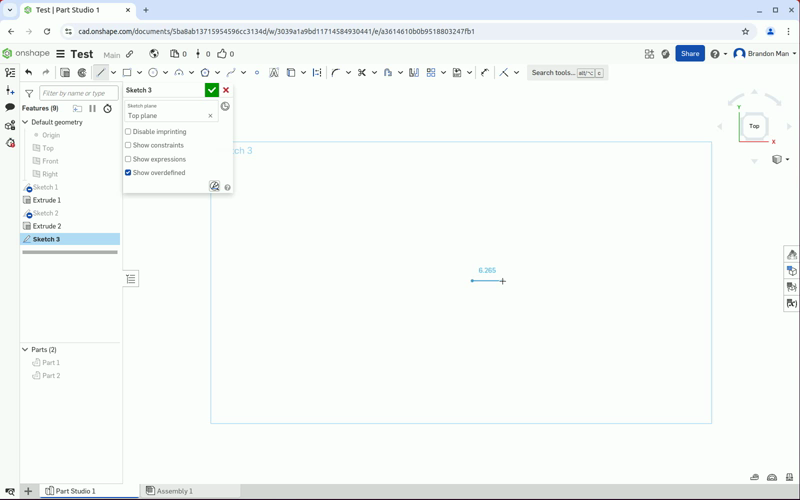
mouse_move(483, 280)
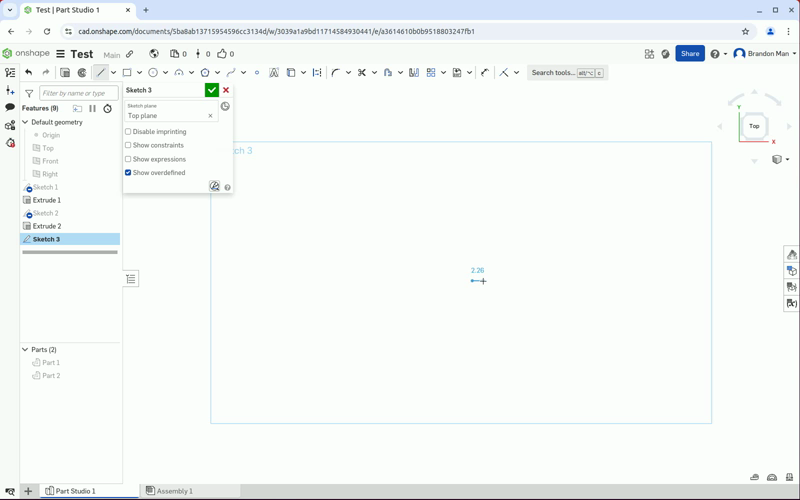
click(483, 280)
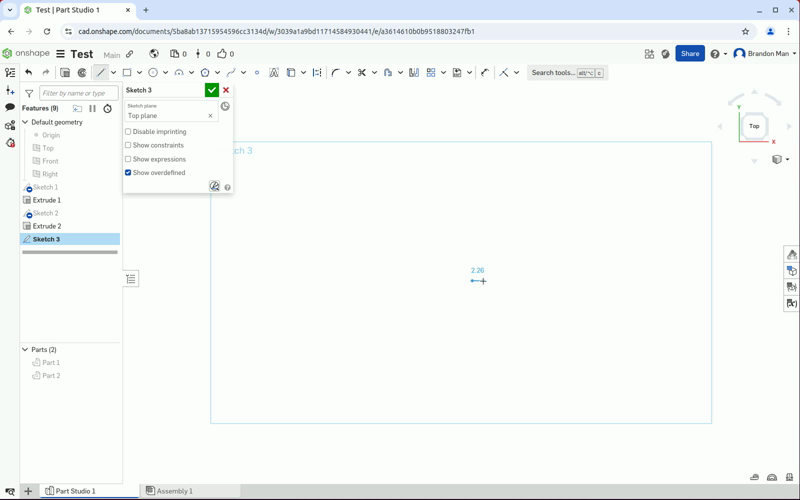
key_up(shift)
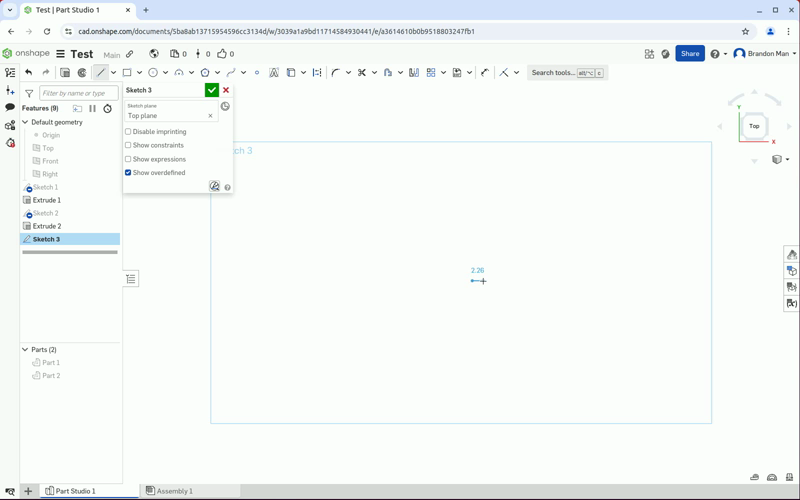
key_down(shift)
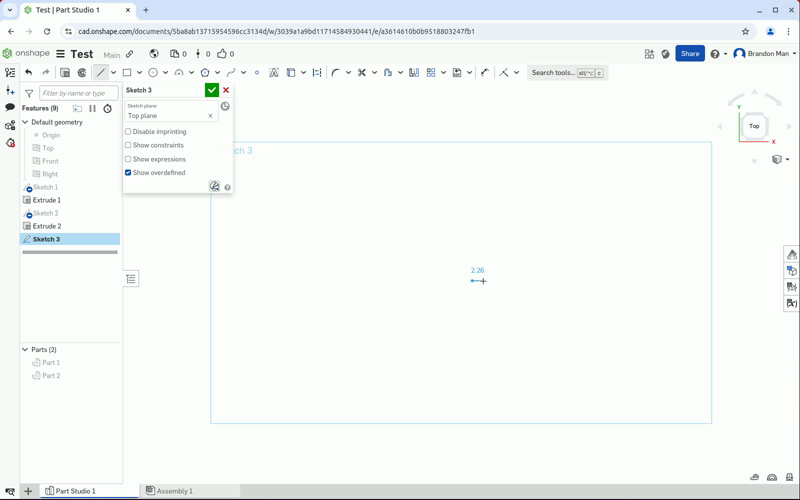
mouse_move(513, 280)
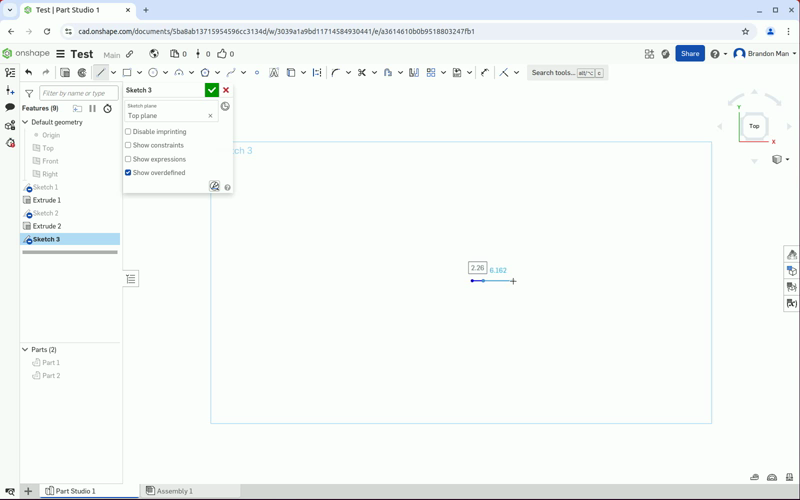
mouse_move(483, 278)
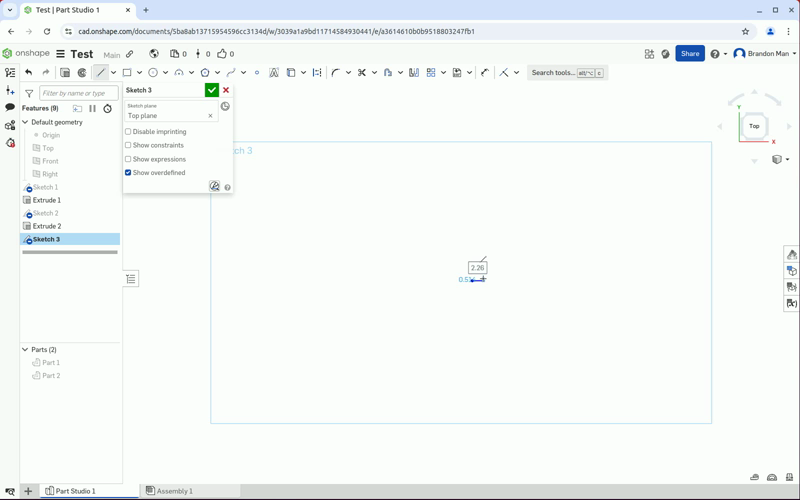
scroll(6)
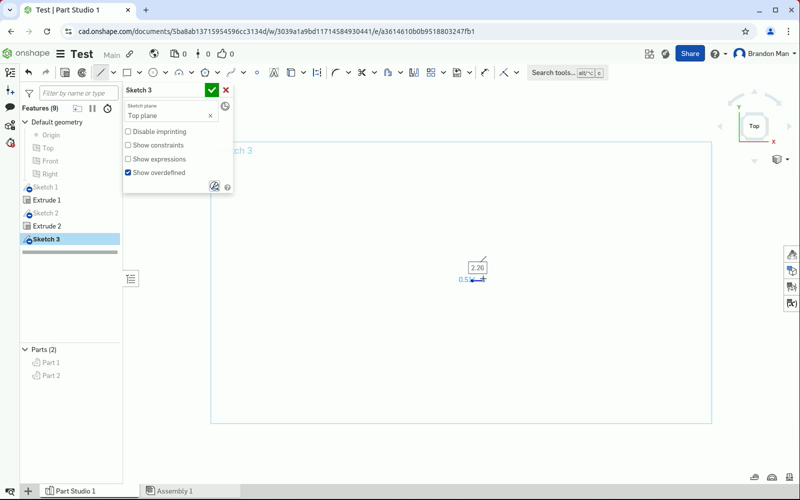
scroll(6)
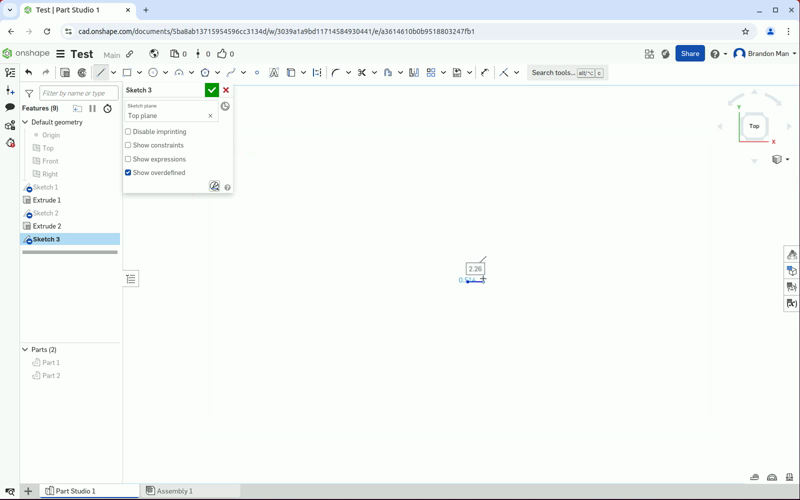
scroll(6)
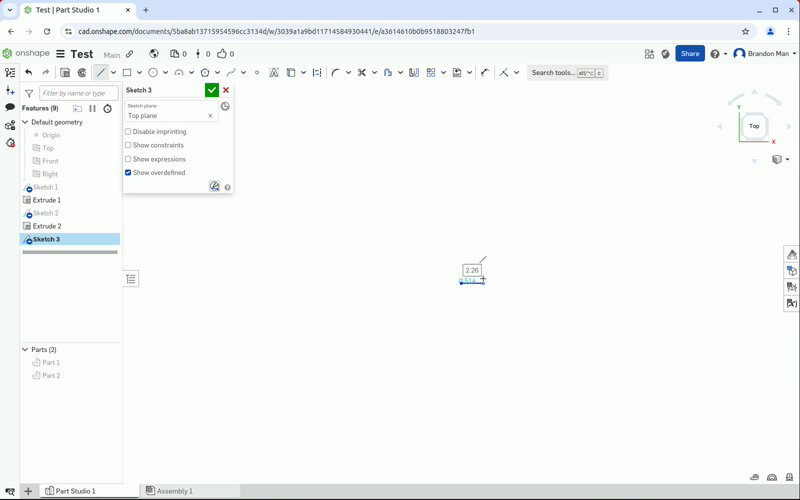
scroll(6)
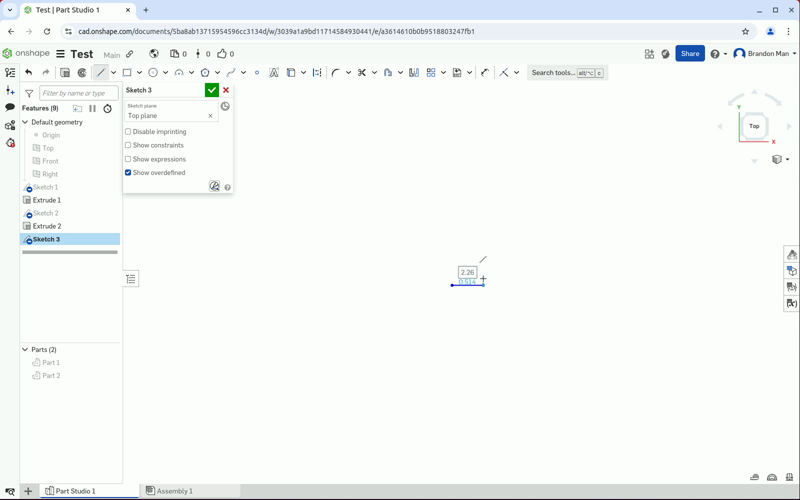
scroll(6)
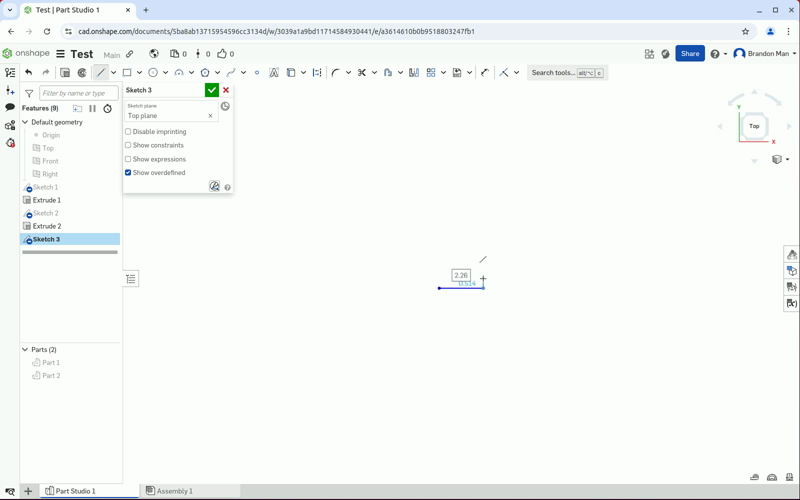
scroll(6)
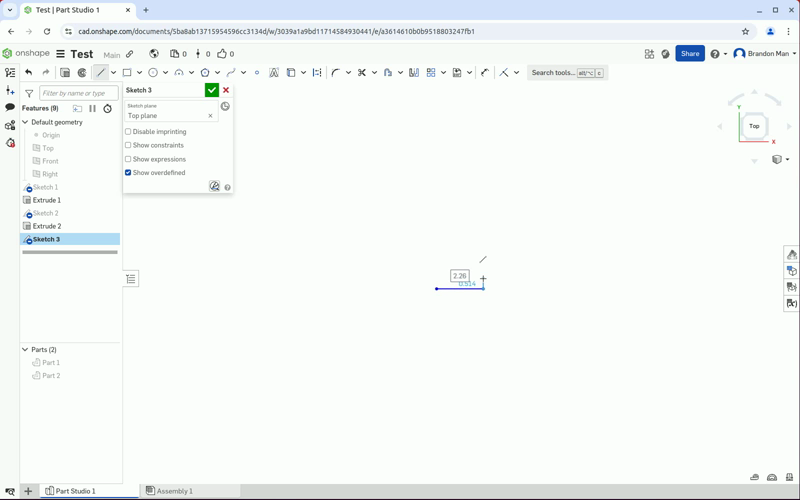
scroll(6)
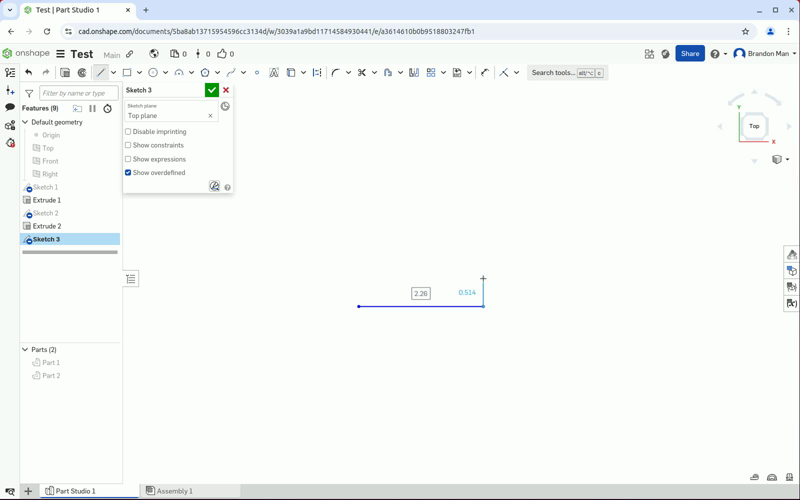
click(483, 278)
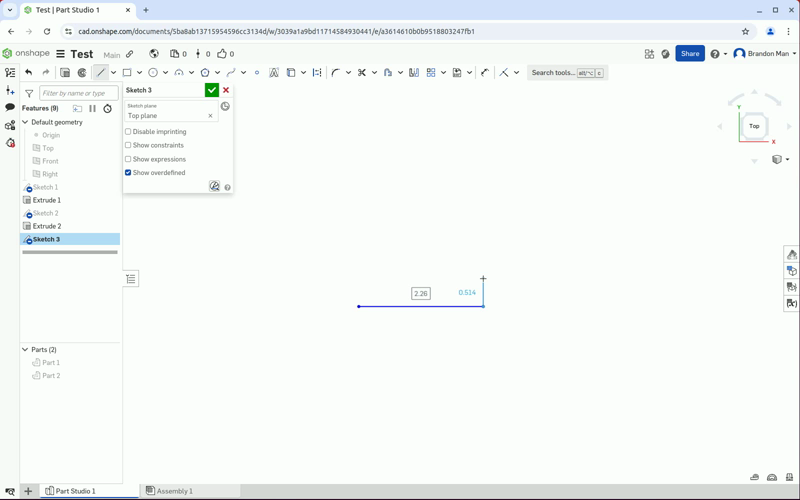
scroll(-6)
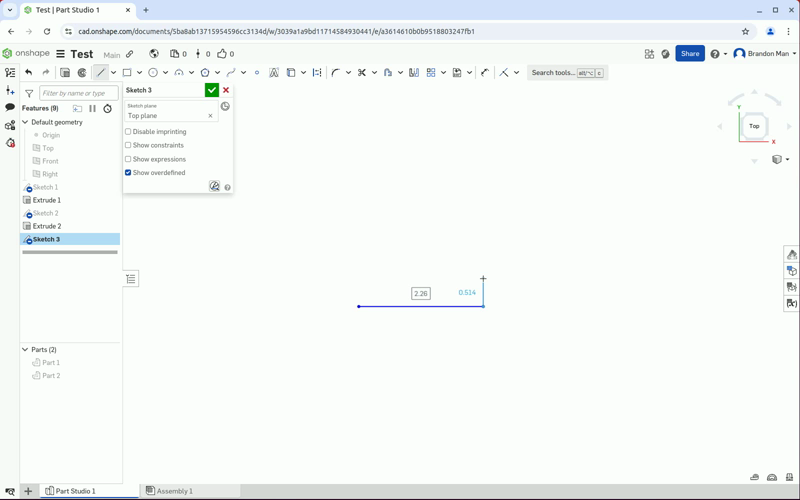
scroll(-6)
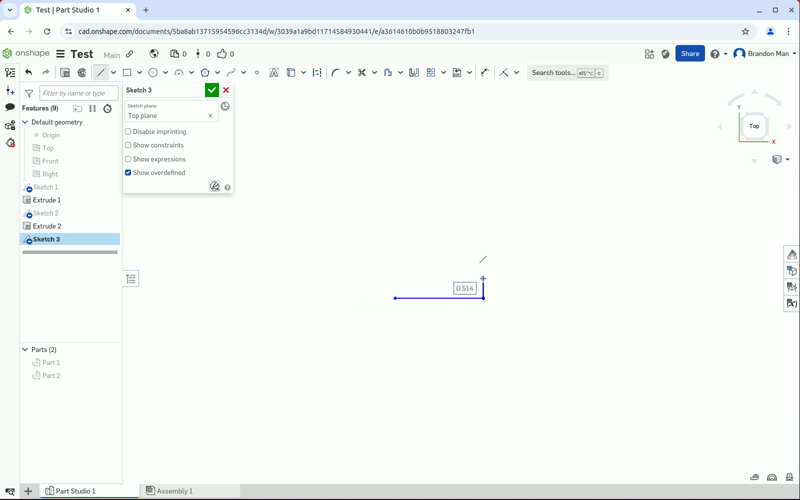
scroll(-6)
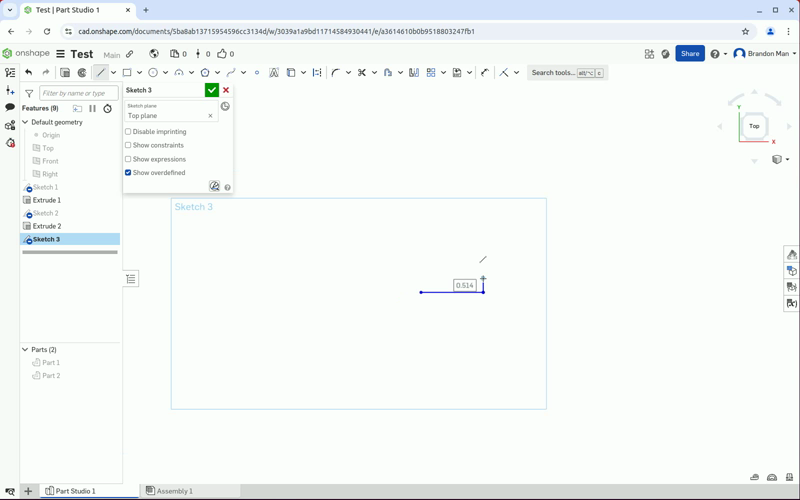
scroll(-6)
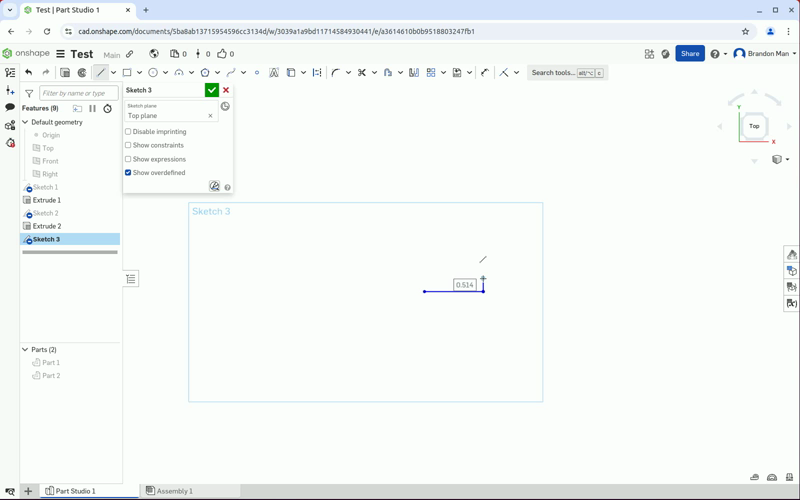
scroll(-6)
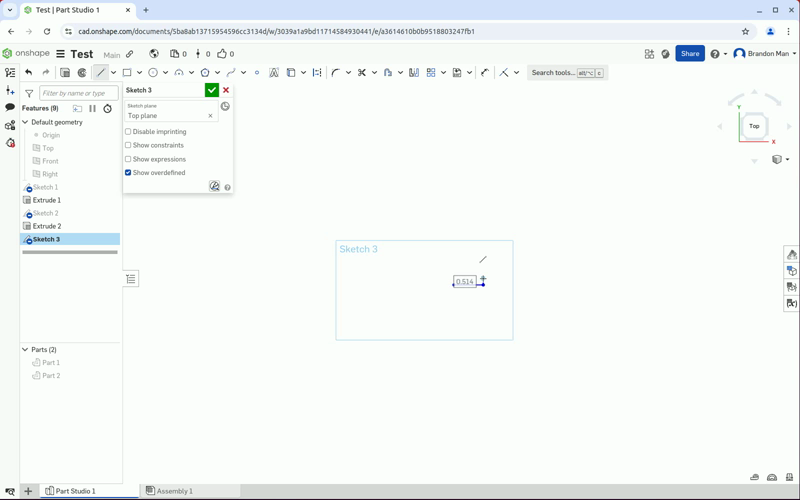
scroll(-6)
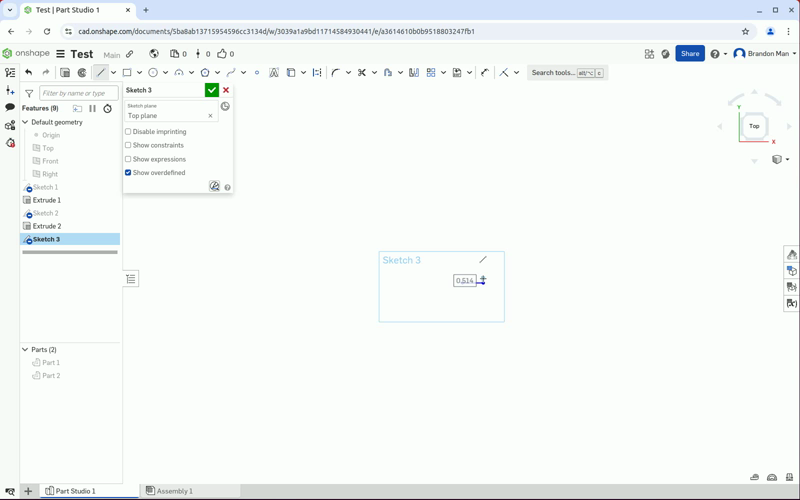
scroll(-6)
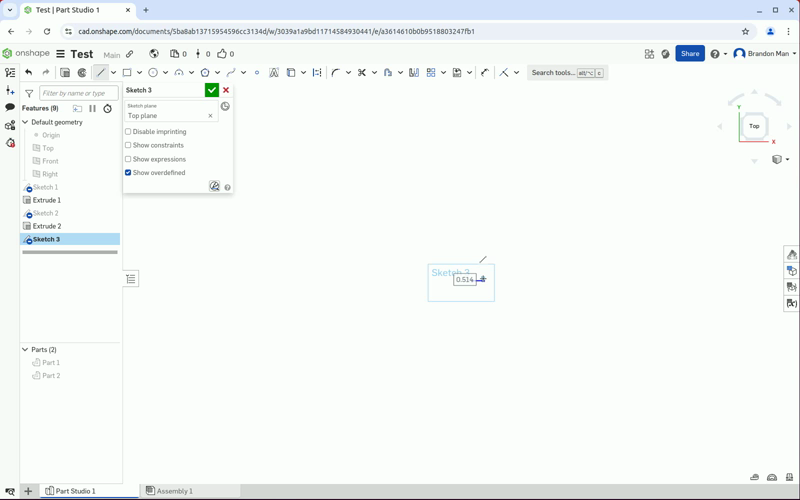
key_up(shift)
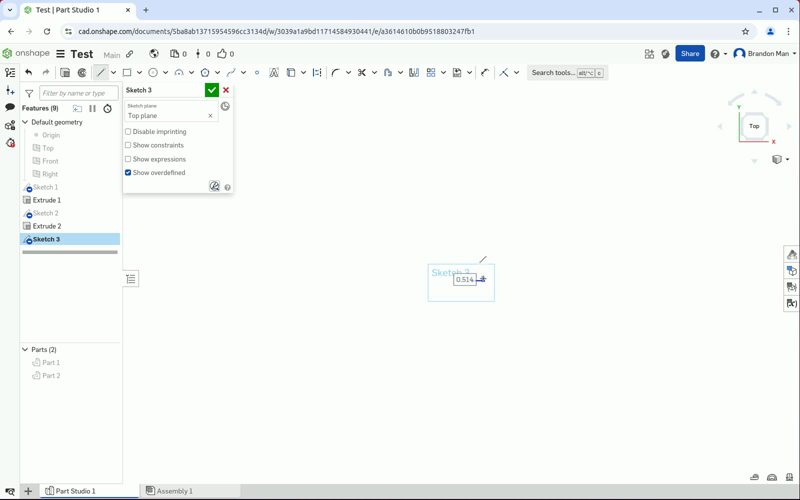
key_down(shift)
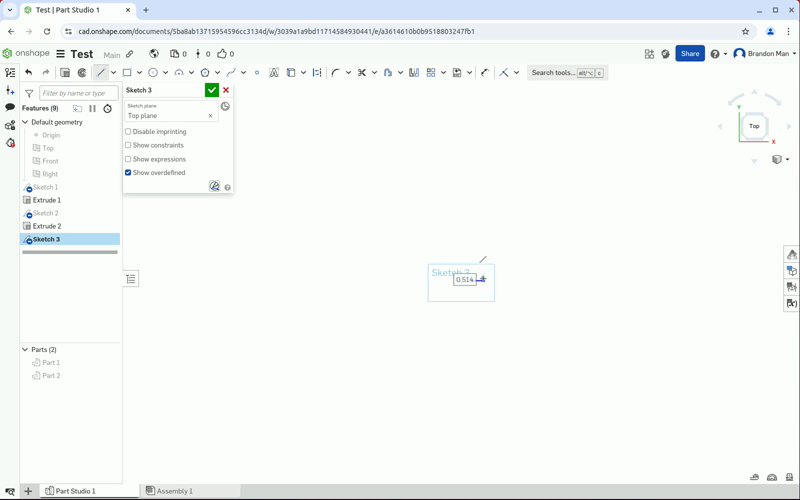
mouse_move(513, 278)
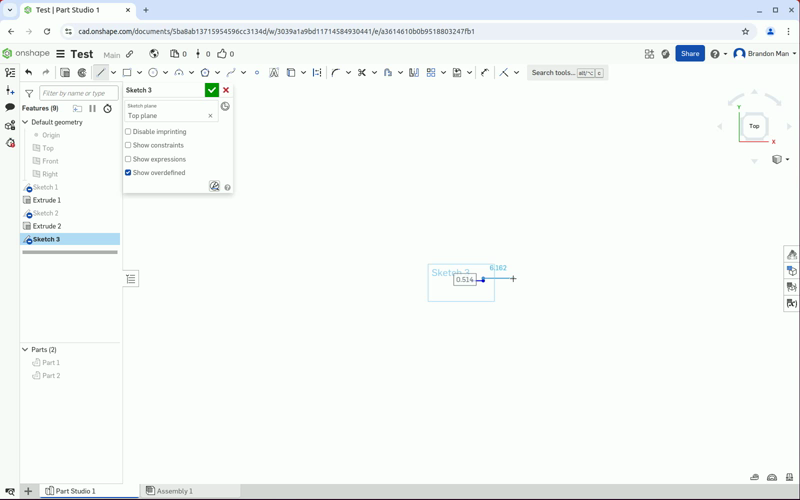
mouse_move(472, 278)
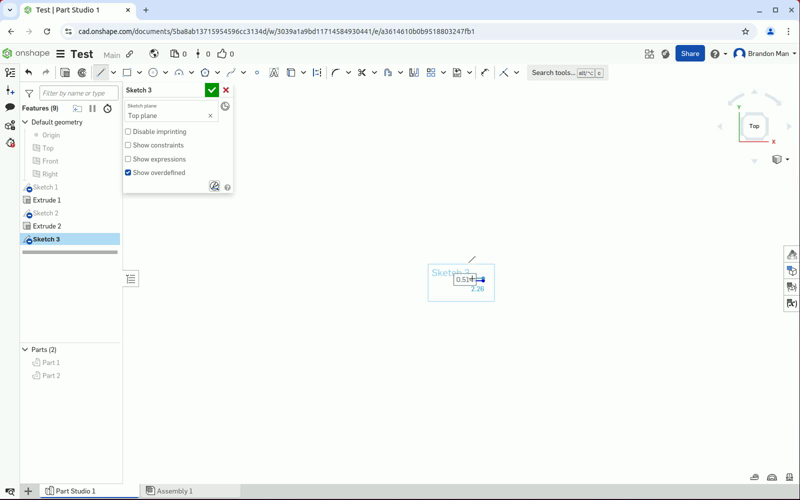
scroll(6)
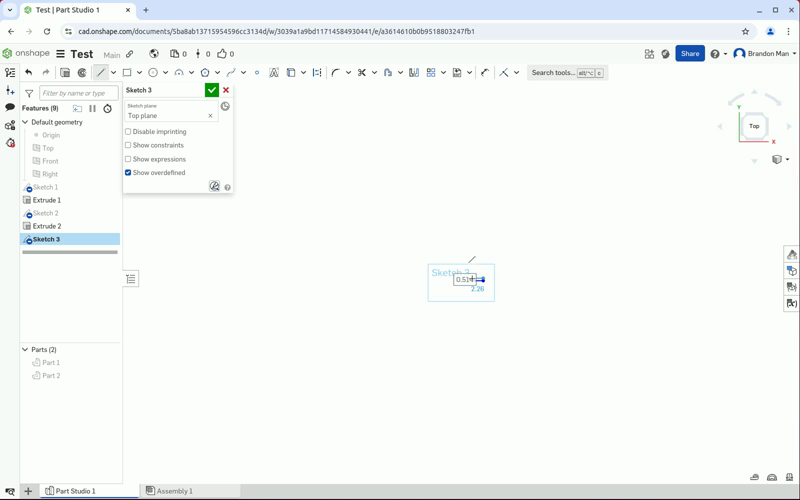
scroll(6)
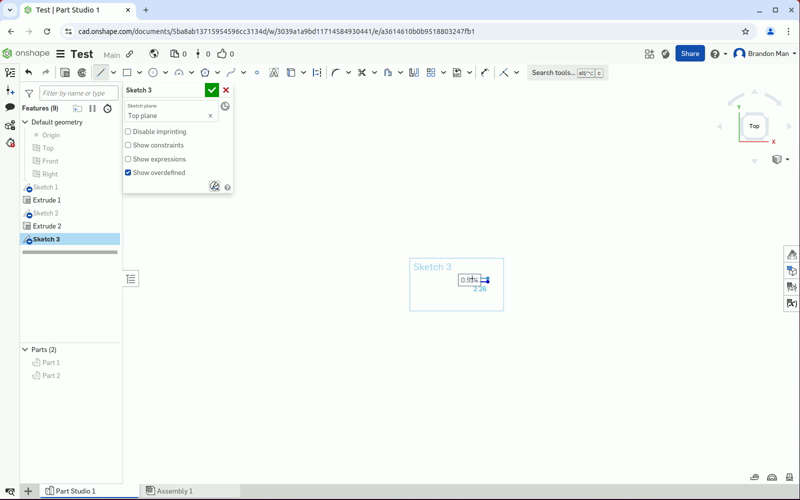
scroll(6)
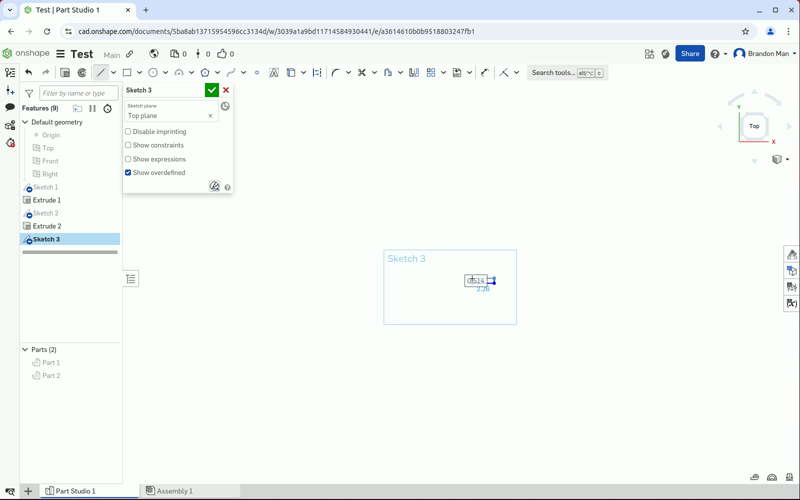
scroll(6)
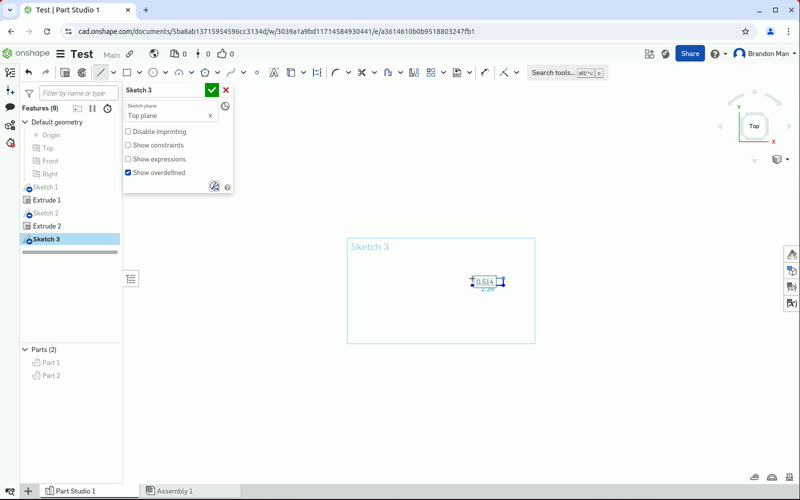
scroll(6)
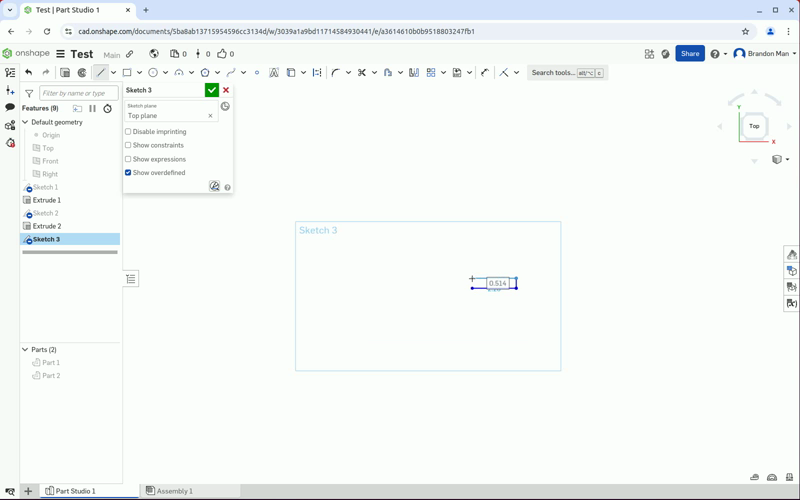
scroll(6)
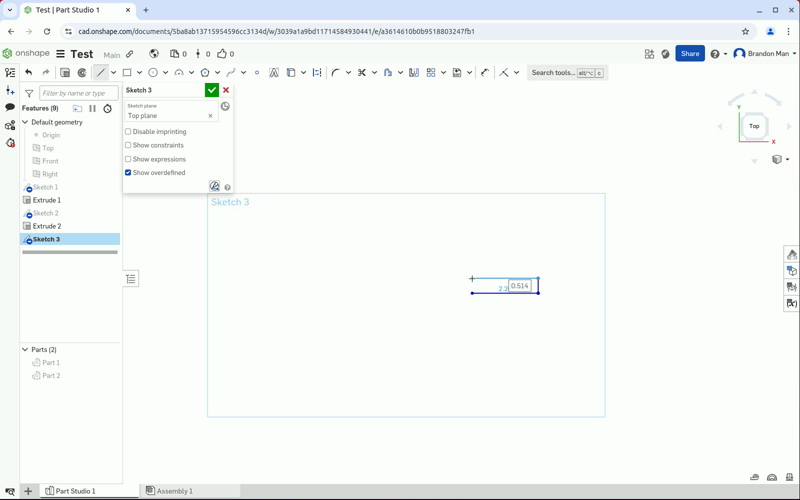
scroll(6)
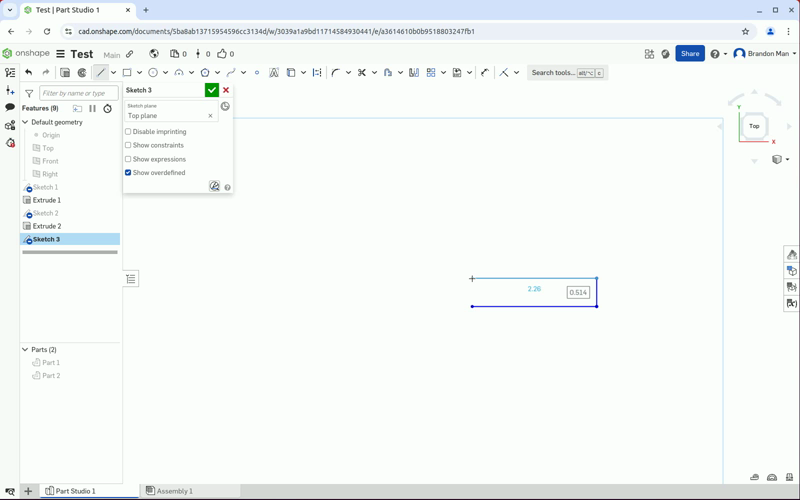
click(472, 278)
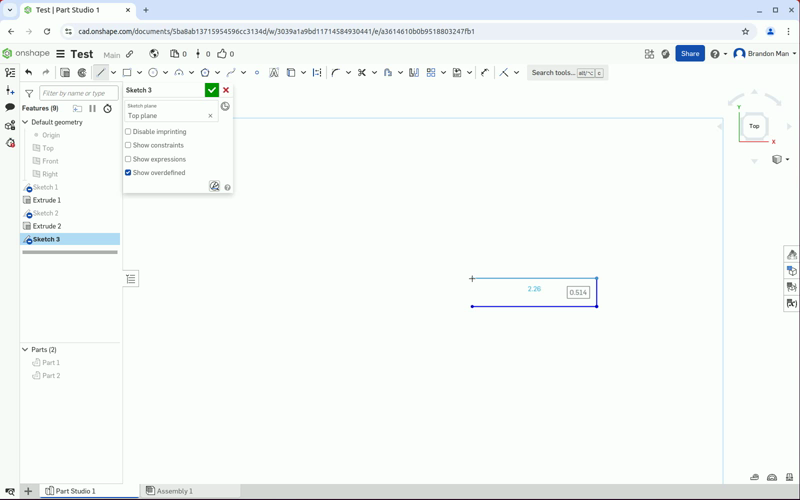
scroll(-6)
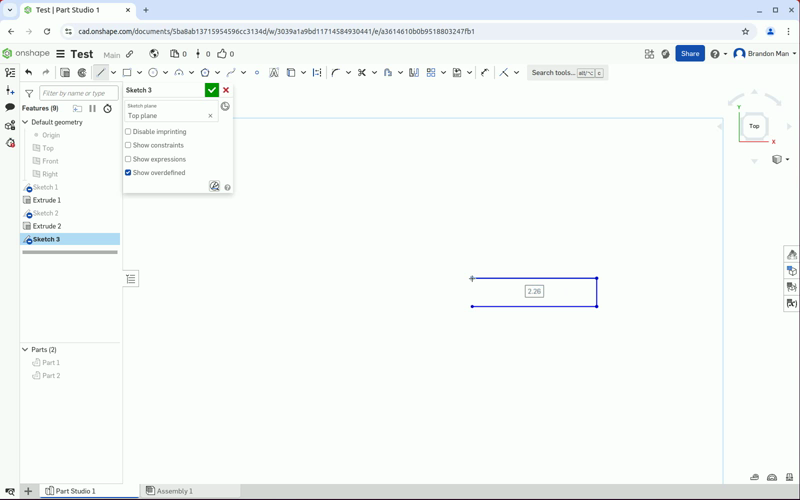
scroll(-6)
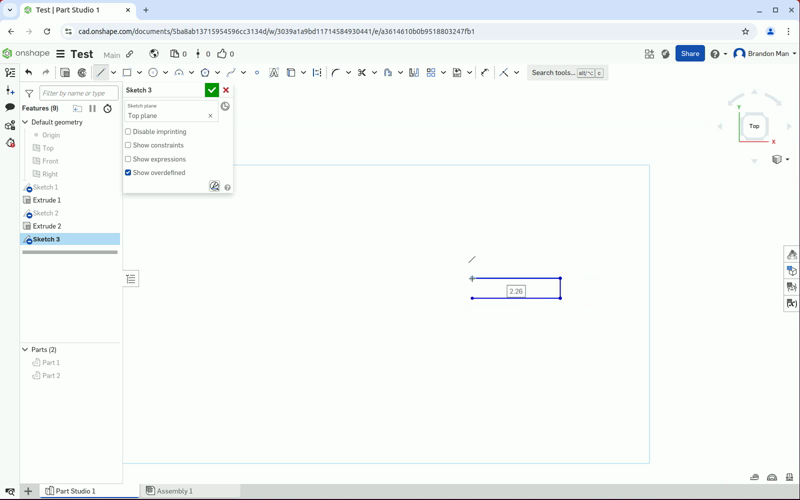
scroll(-6)
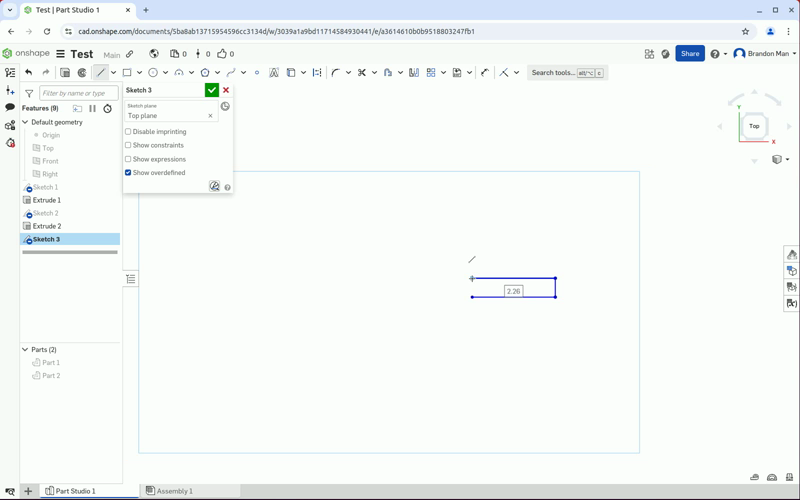
scroll(-6)
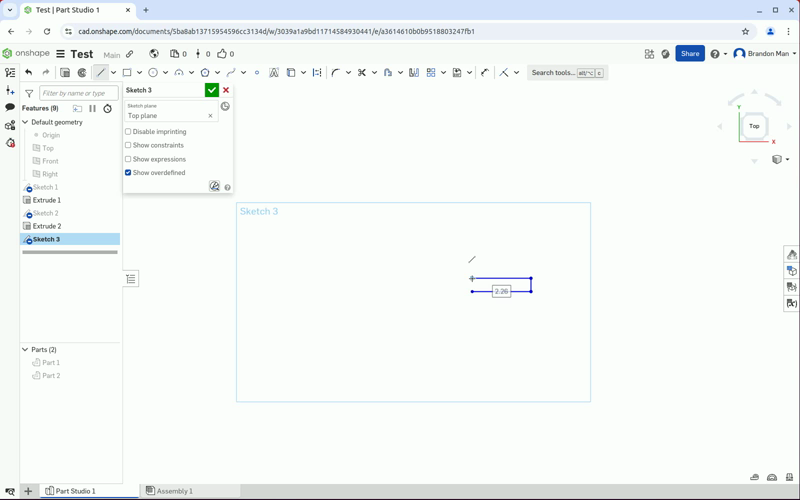
scroll(-6)
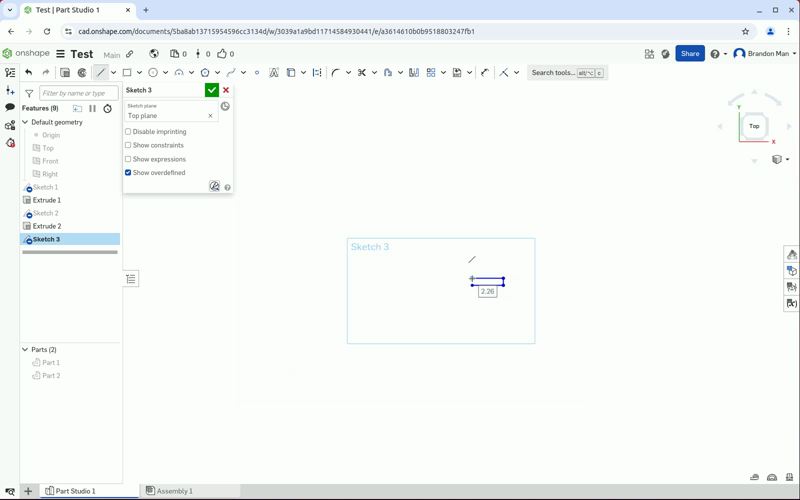
scroll(-6)
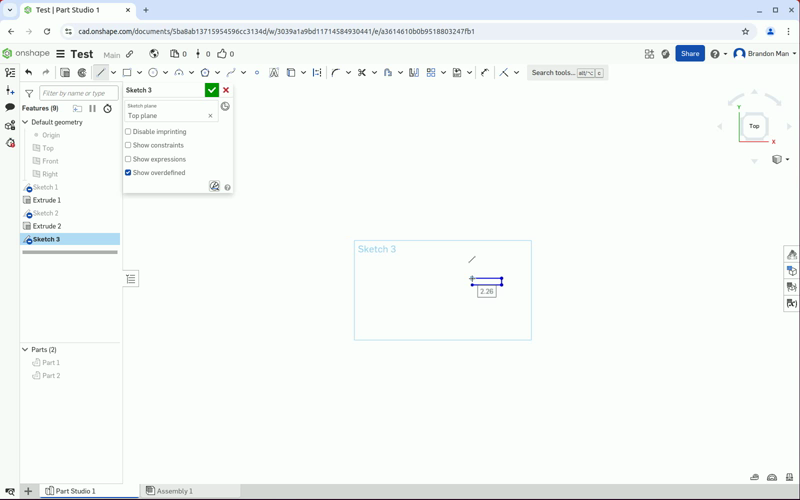
scroll(-6)
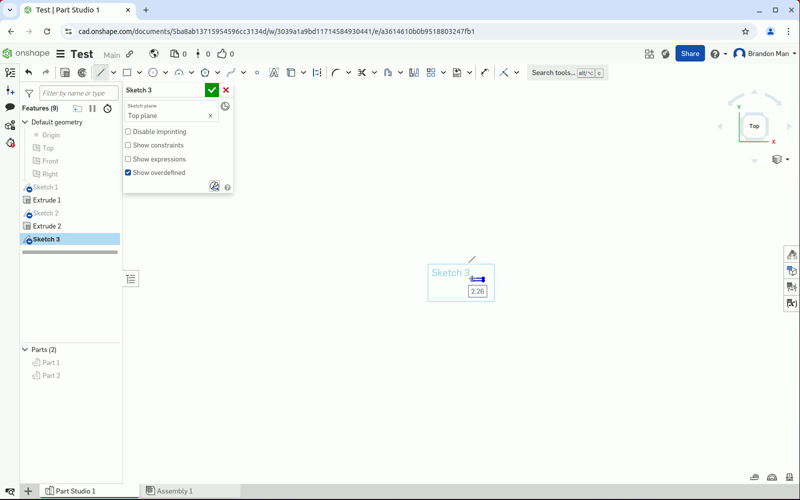
key_up(shift)
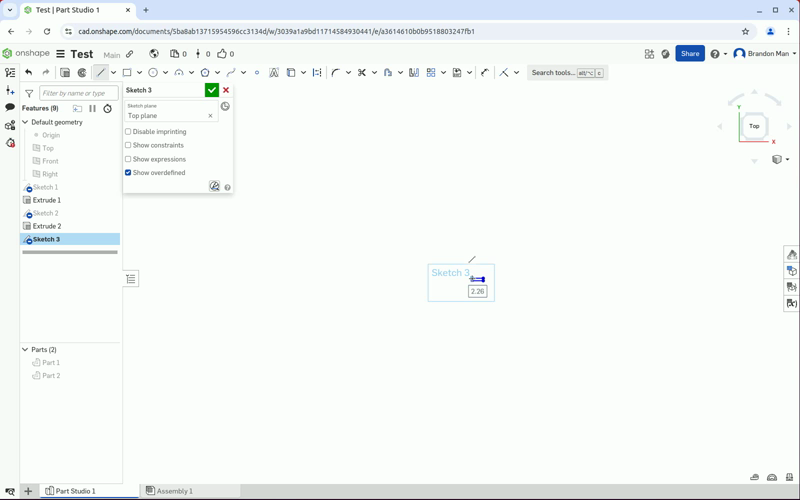
mouse_move(502, 278)
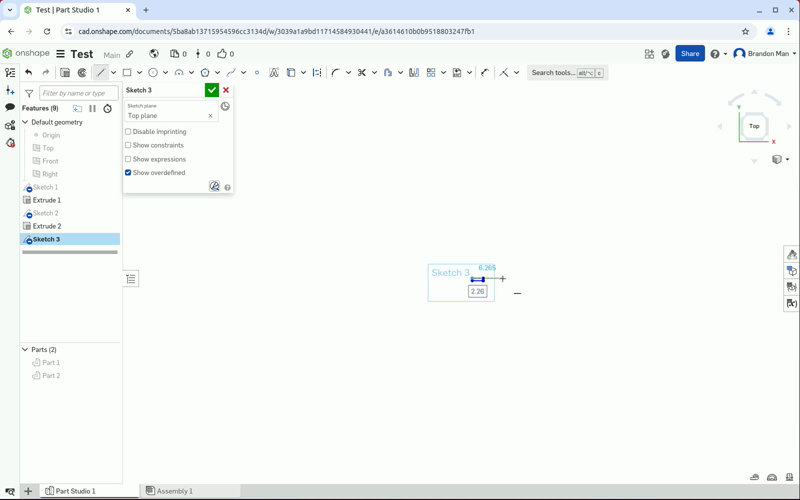
key_down(shift)
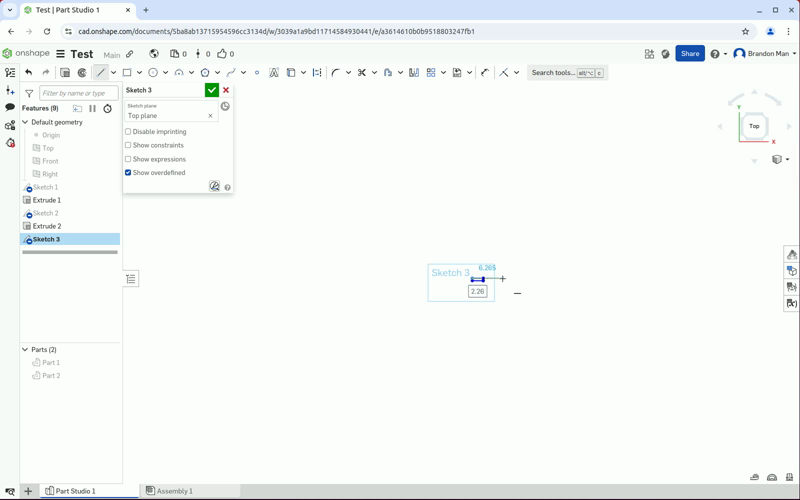
mouse_move(472, 280)
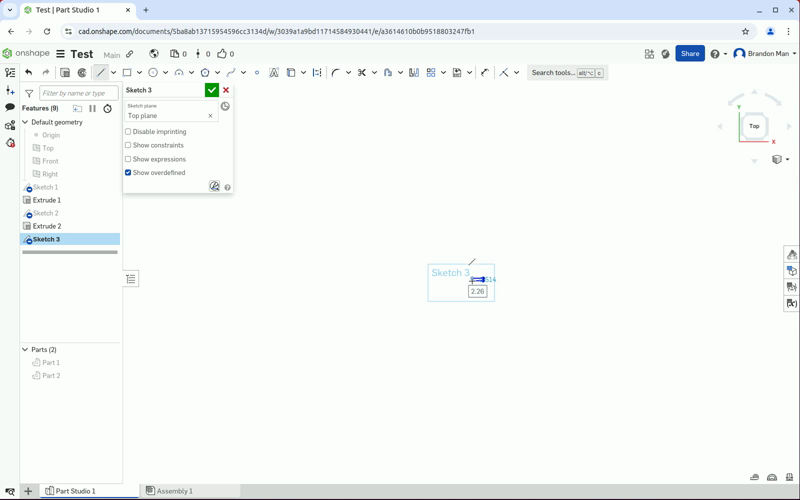
scroll(6)
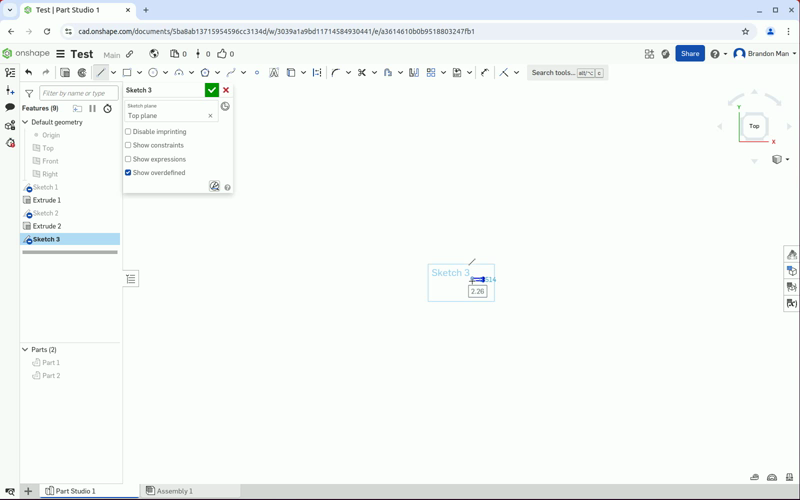
scroll(6)
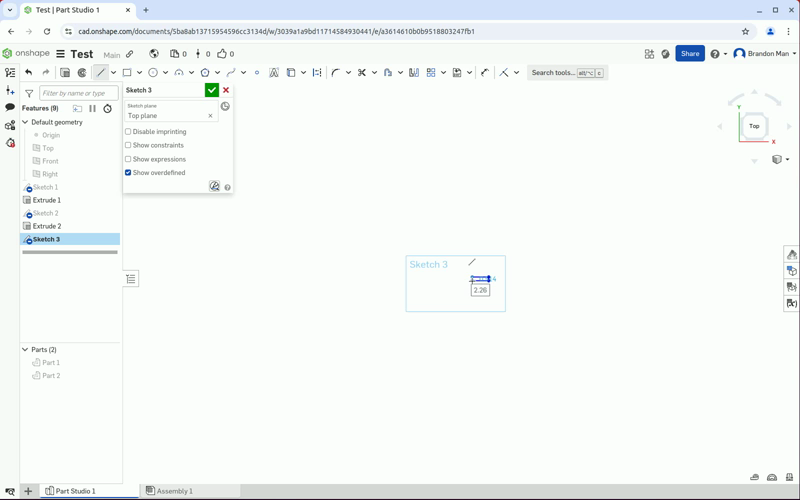
scroll(6)
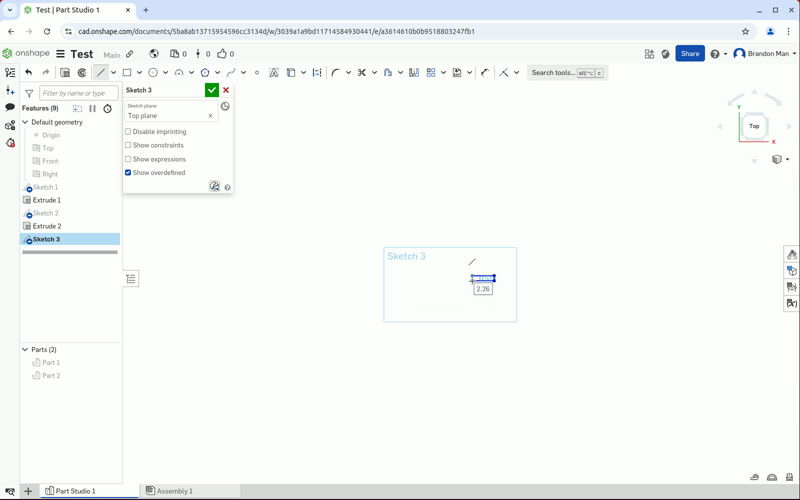
scroll(6)
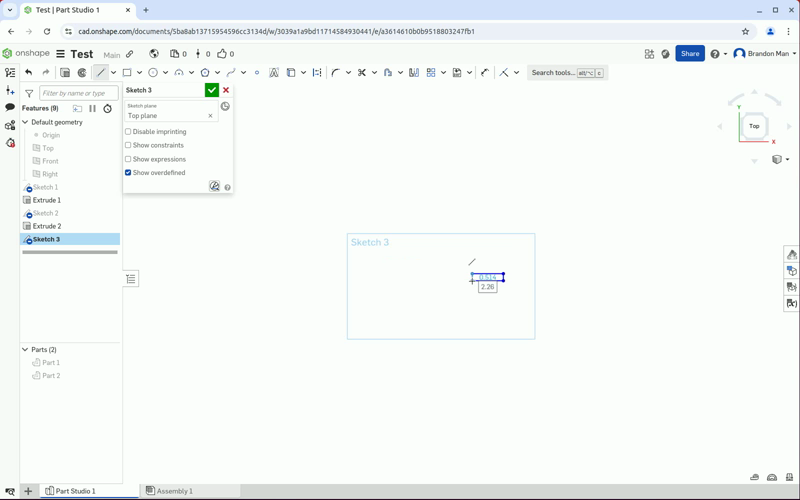
scroll(6)
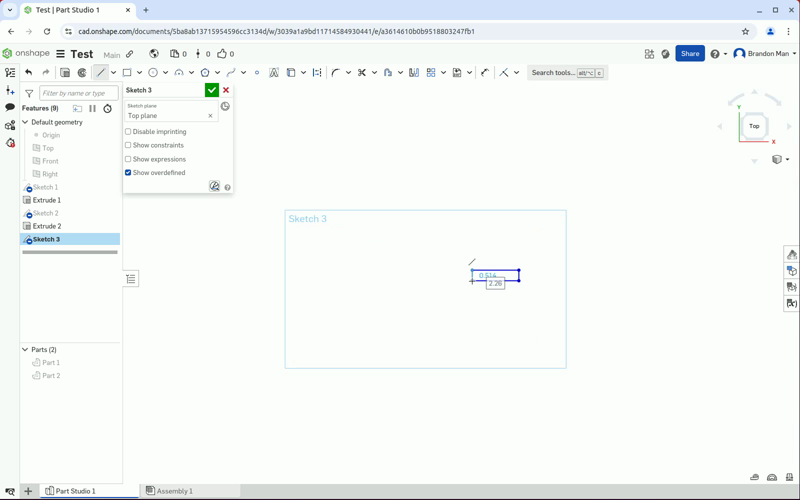
scroll(6)
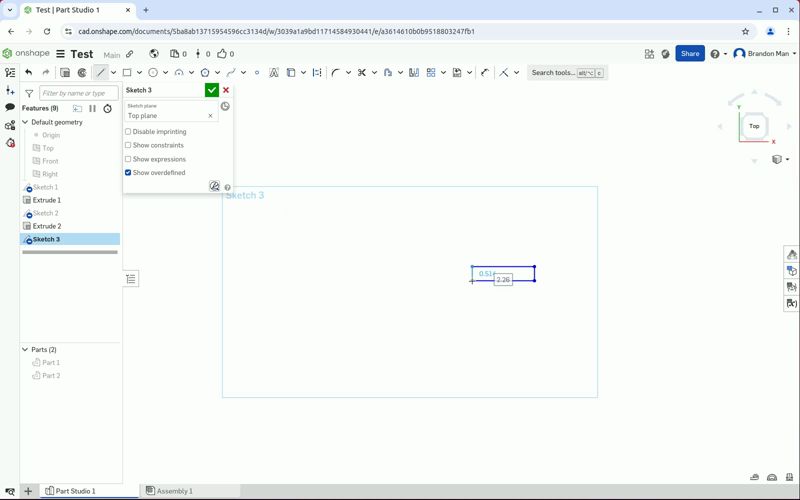
scroll(6)
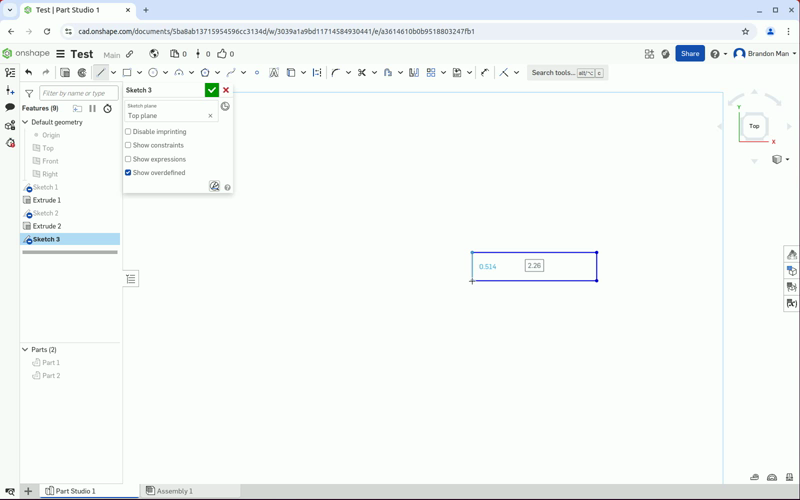
key_up(shift)
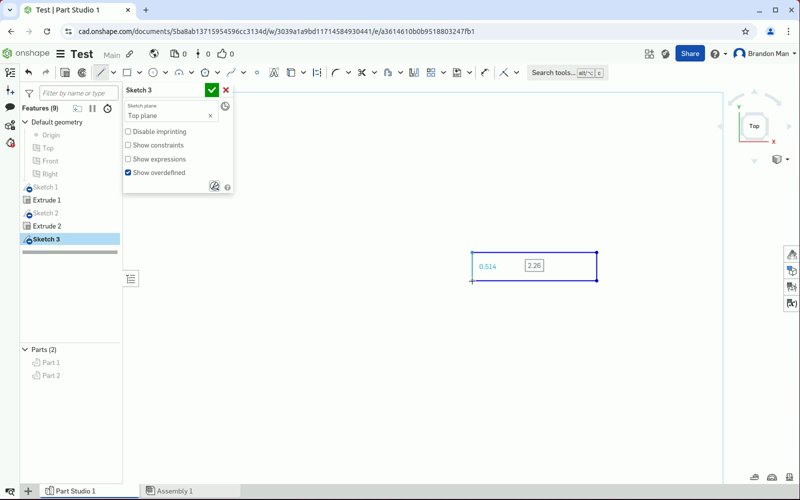
click(472, 280)
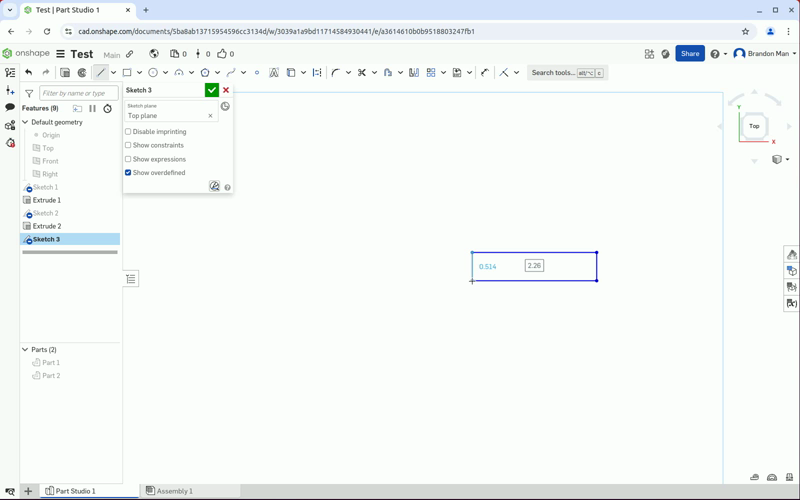
scroll(-6)
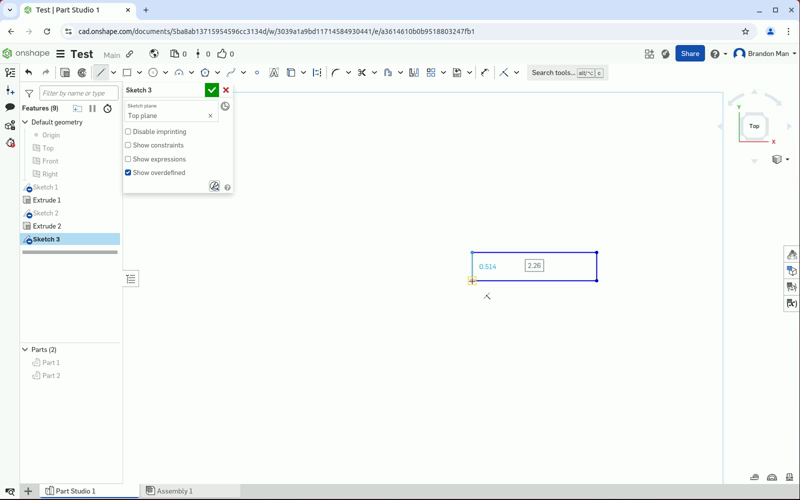
scroll(-6)
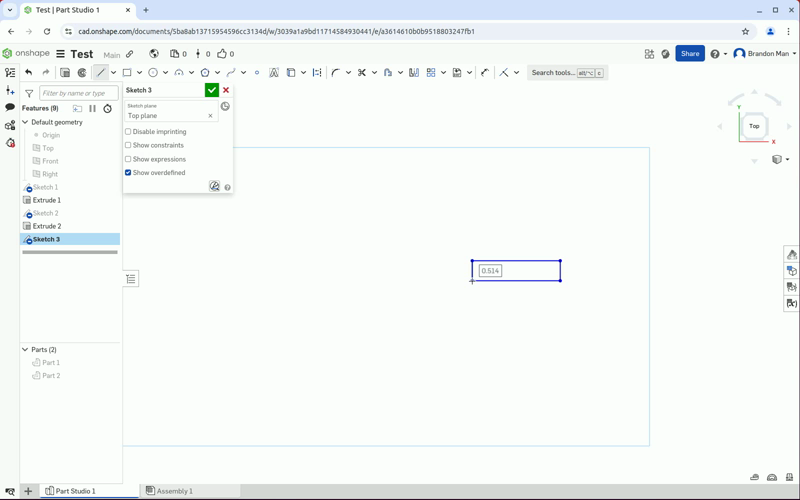
scroll(-6)
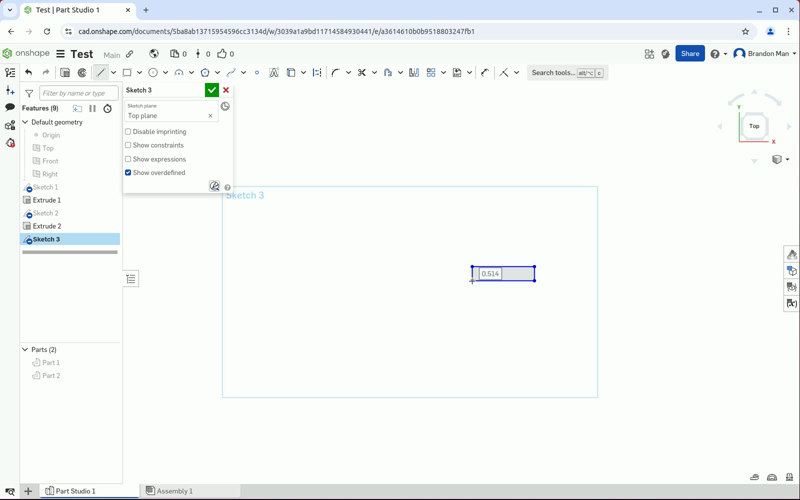
scroll(-6)
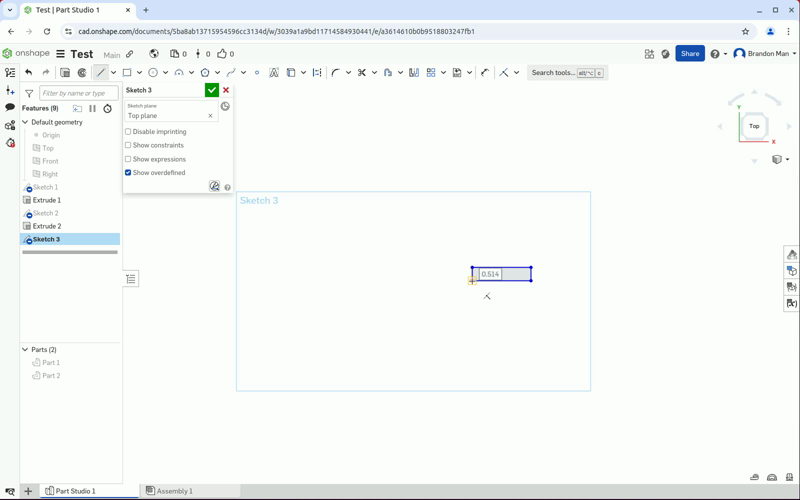
scroll(-6)
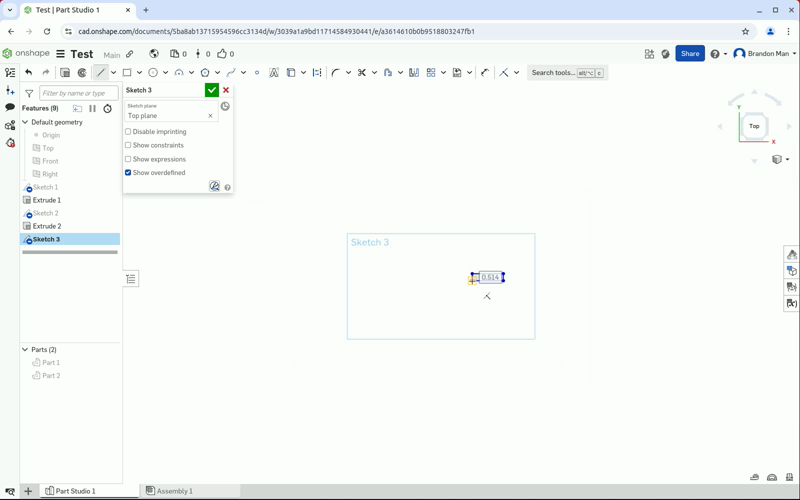
scroll(-6)
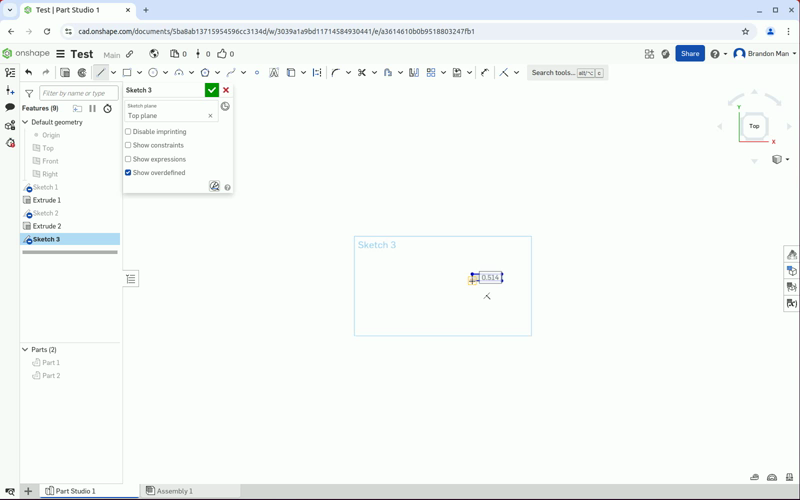
scroll(-6)
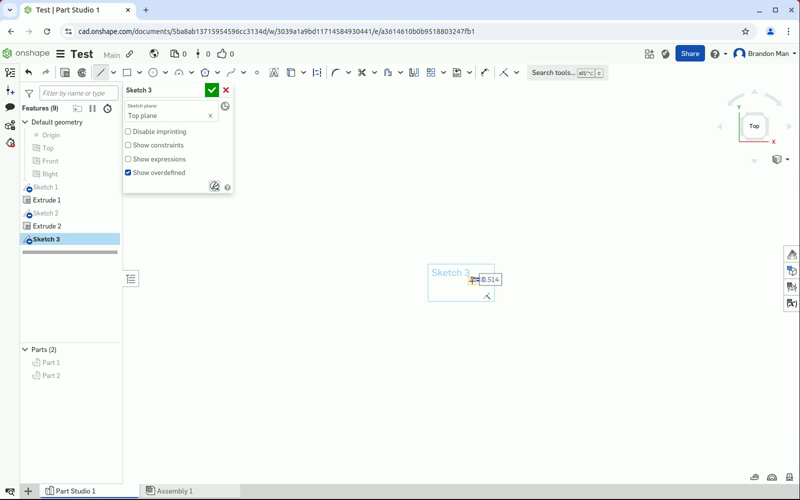
key(esc)
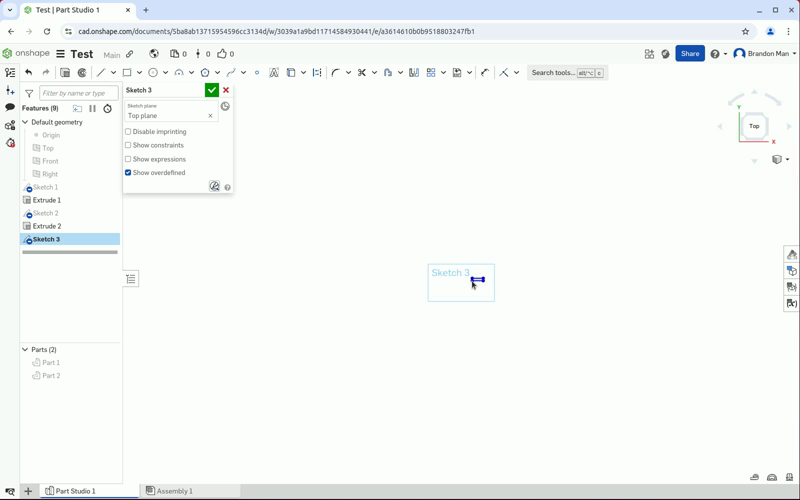
mouse_move(474, 278)
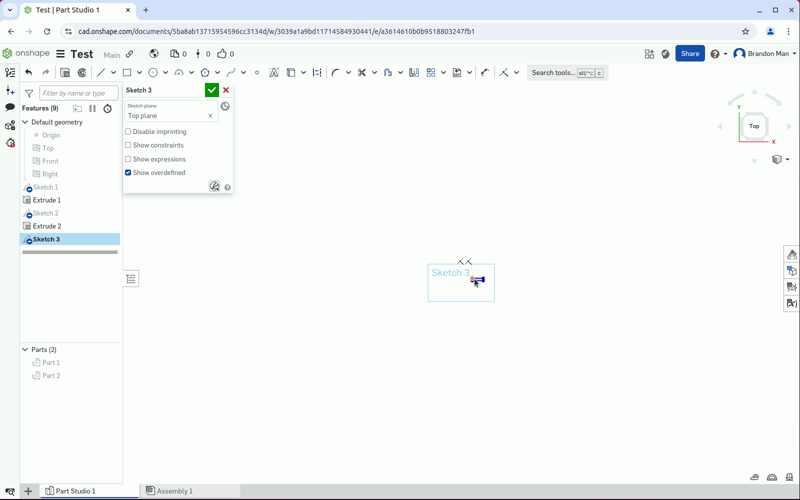
scroll(6)
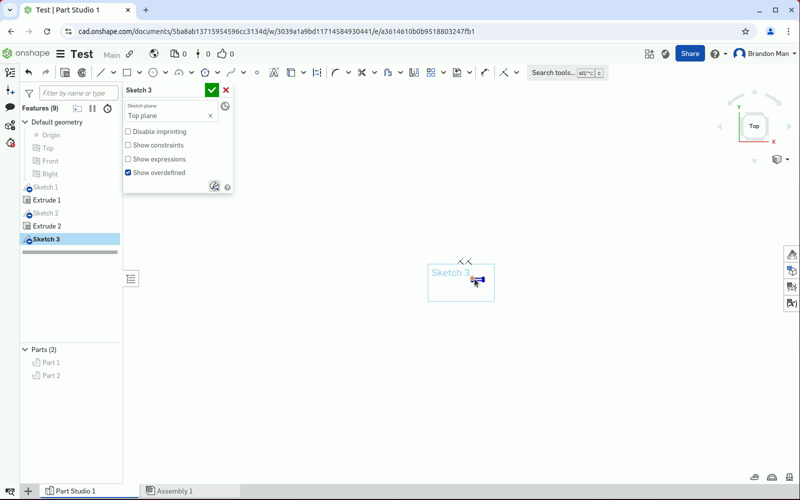
scroll(6)
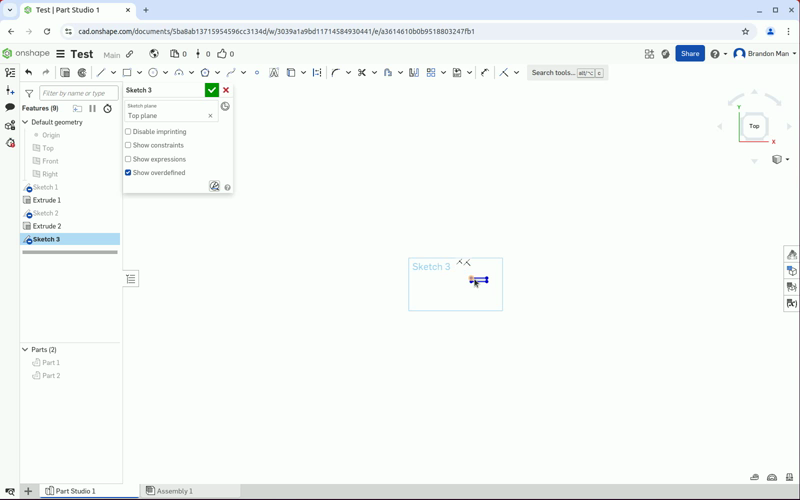
scroll(6)
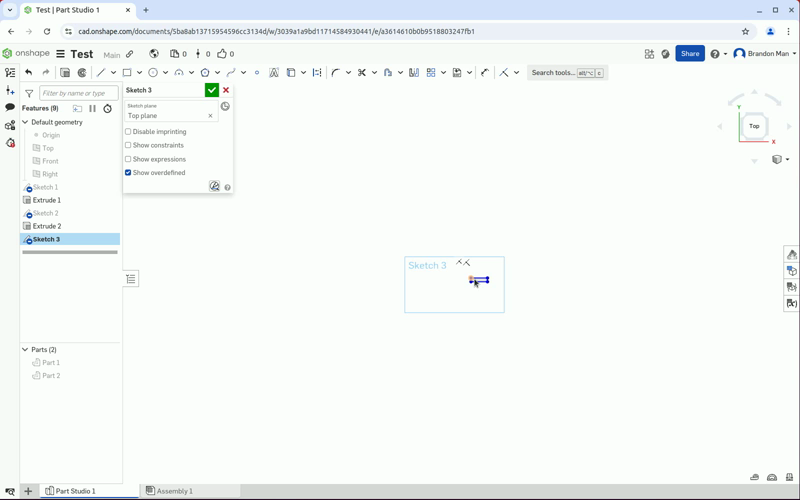
scroll(6)
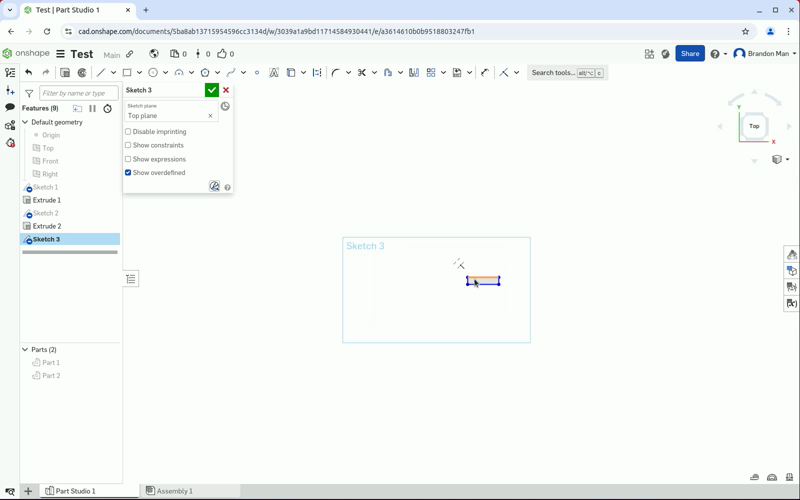
scroll(6)
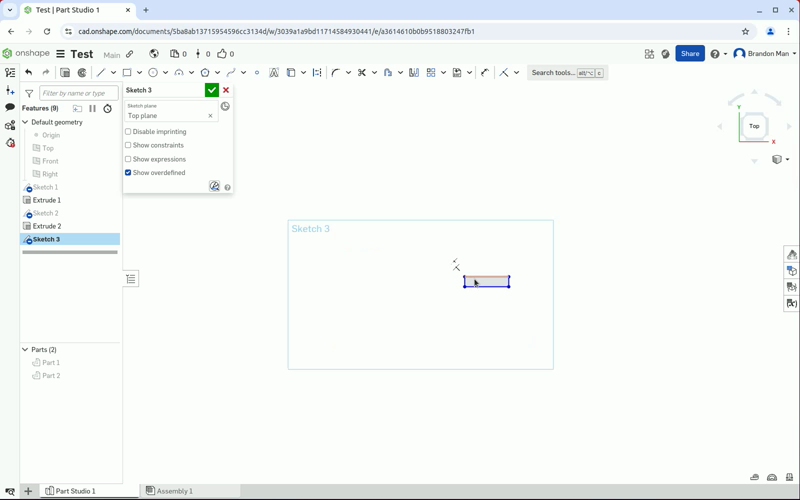
scroll(6)
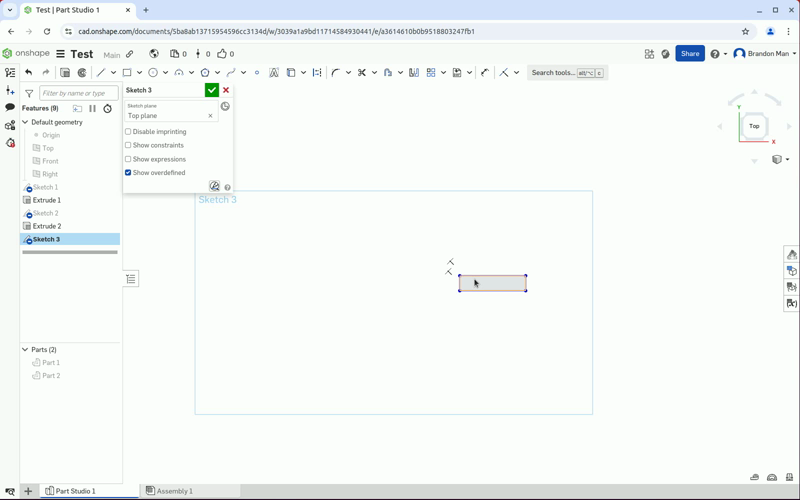
scroll(6)
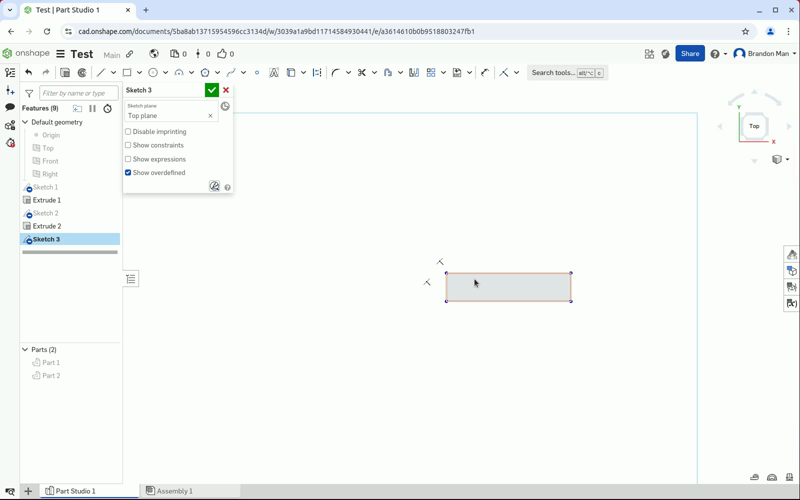
click(474, 278)
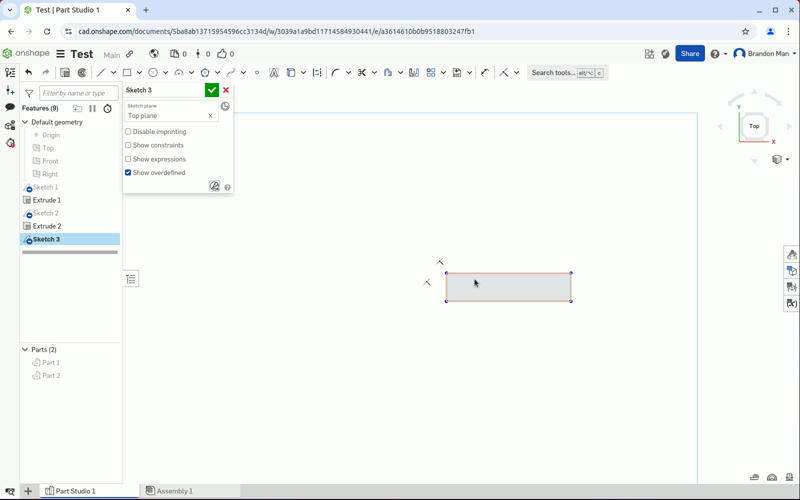
scroll(-6)
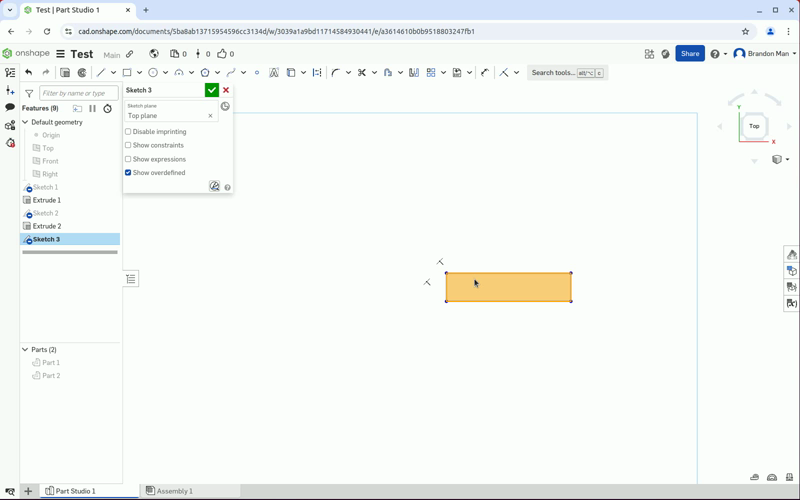
scroll(-6)
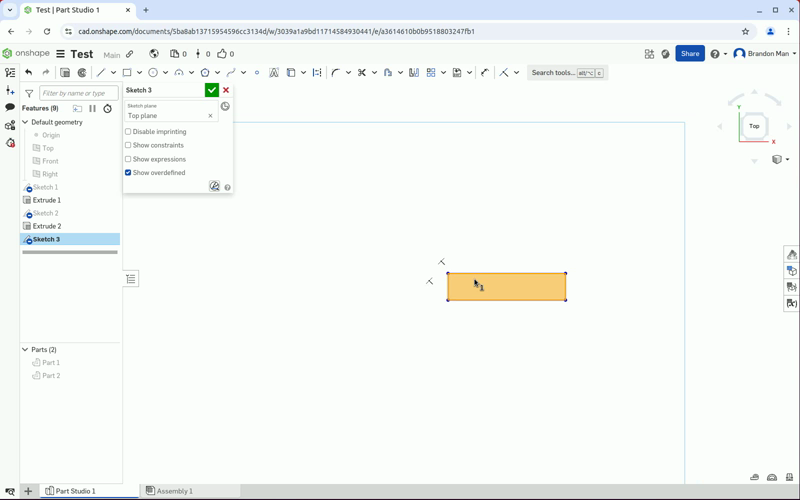
scroll(-6)
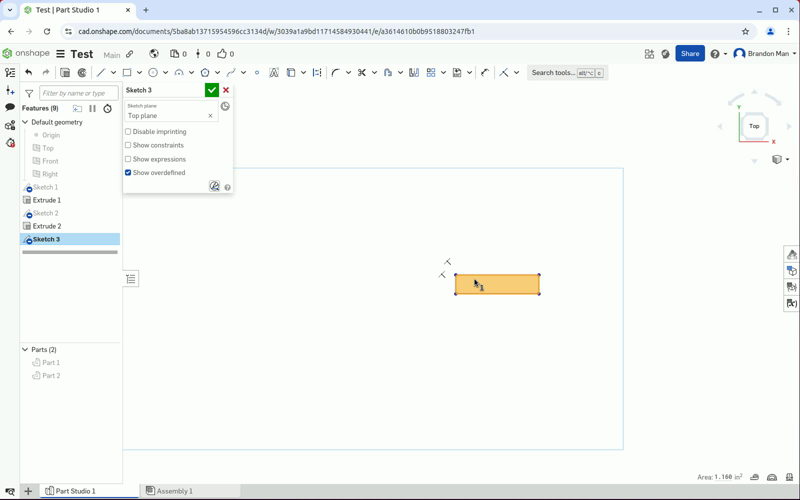
scroll(-6)
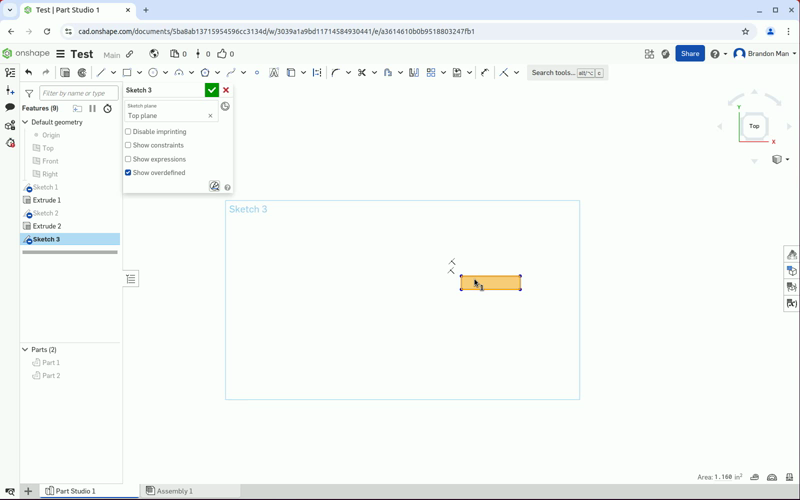
scroll(-6)
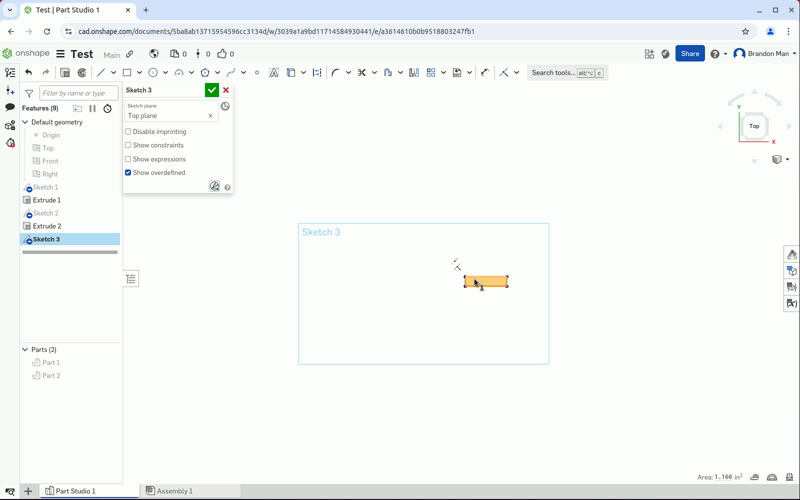
scroll(-6)
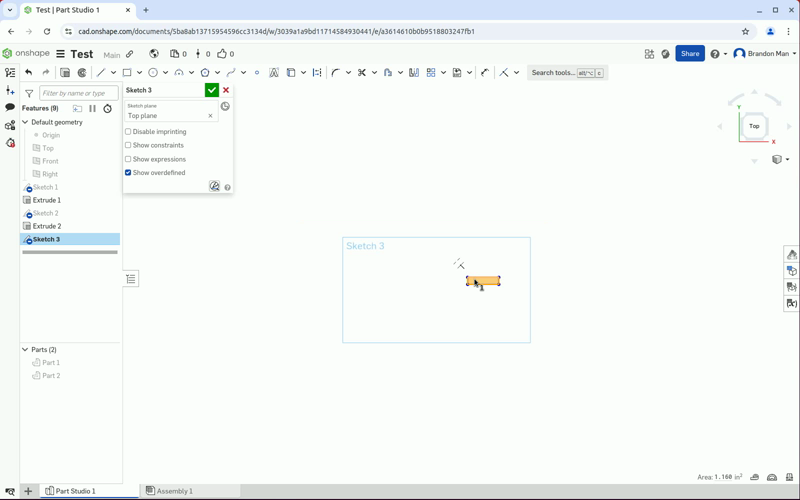
scroll(-6)
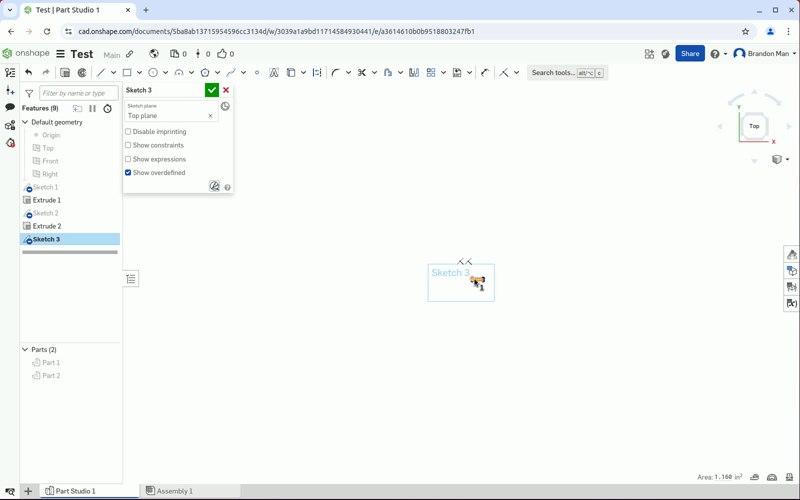
mouse_move(73, 352)
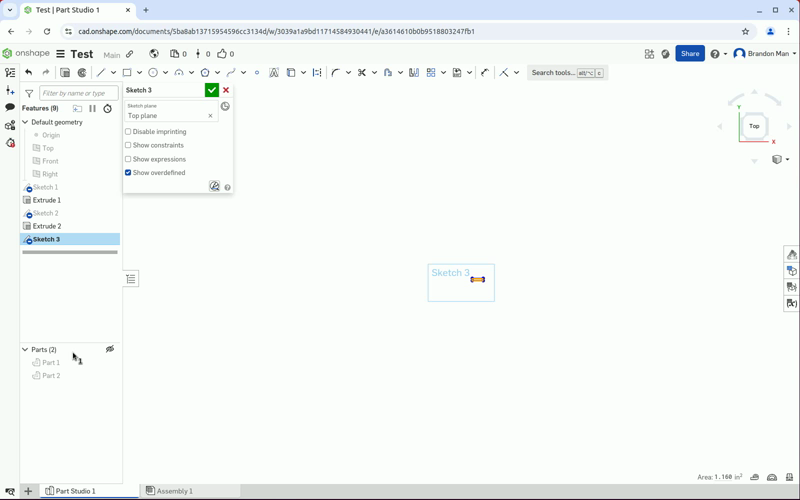
key(shift+y)
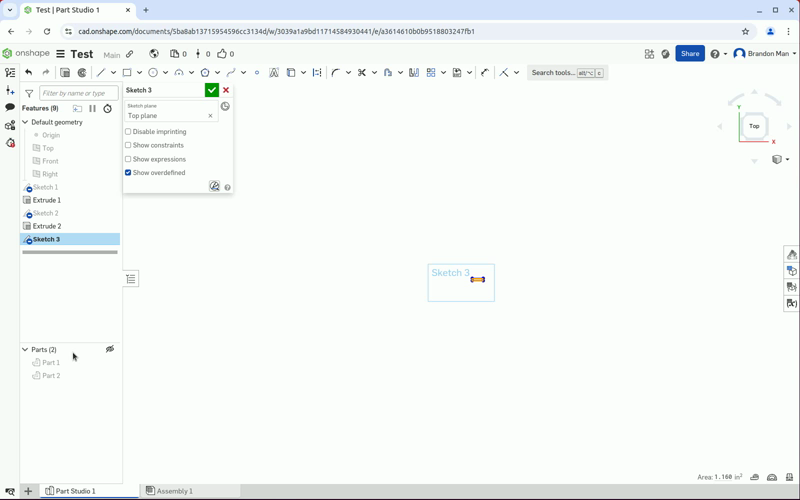
key(shift+e)
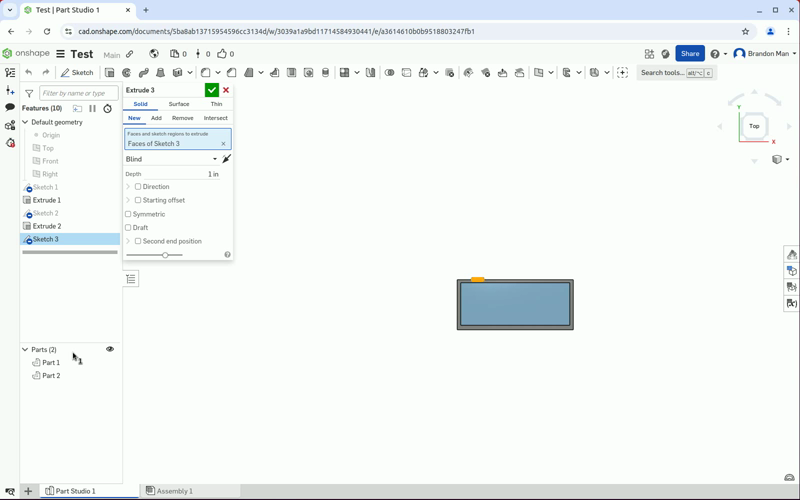
mouse_move(143, 106)
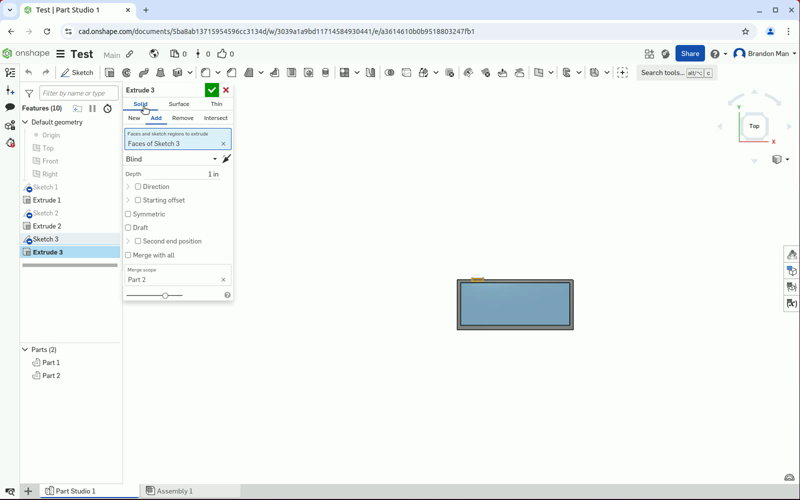
click(143, 106)
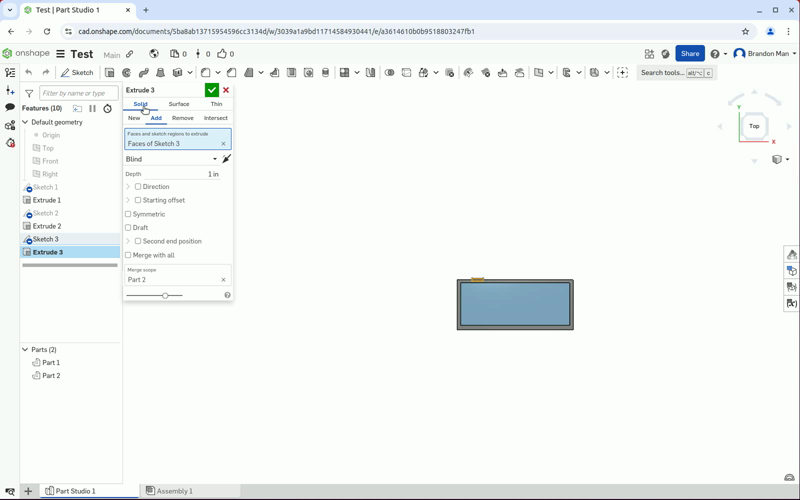
mouse_move(137, 120)
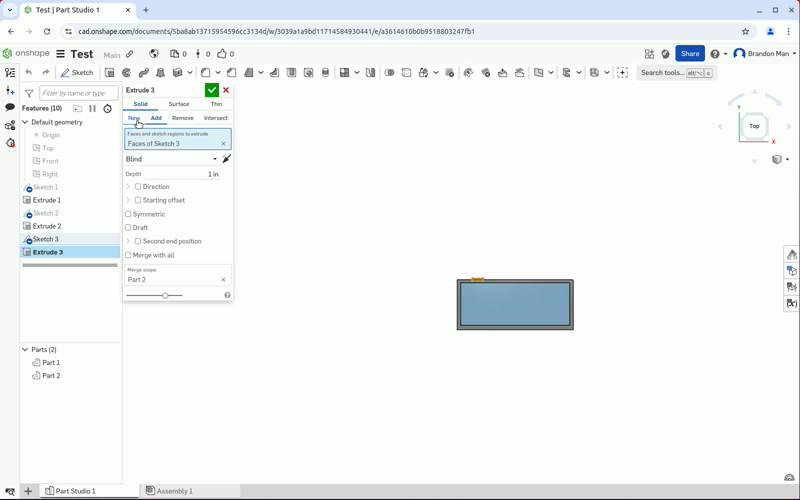
click(137, 120)
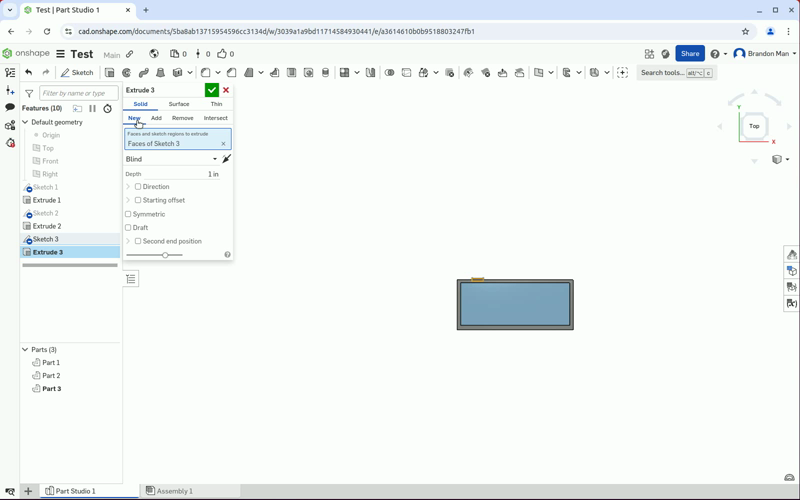
key(tab, 4)
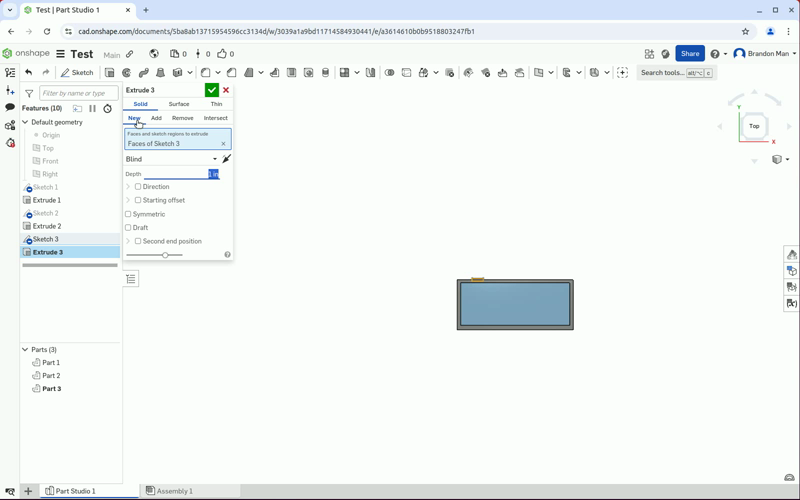
text(4.574)
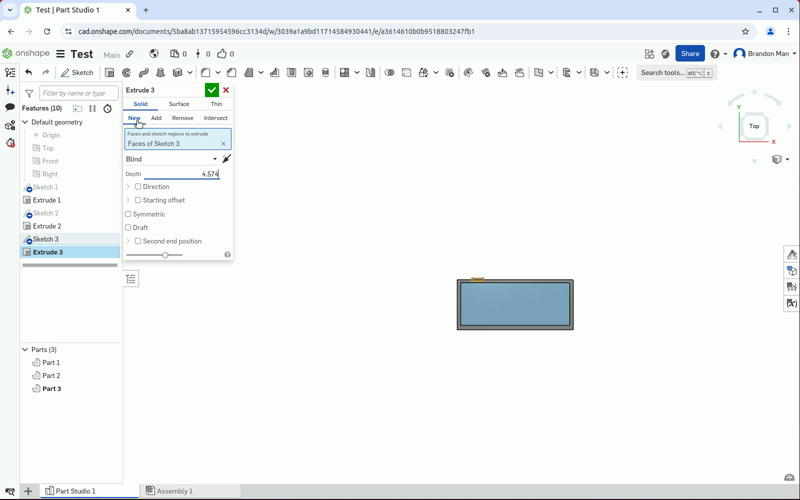
key(enter)
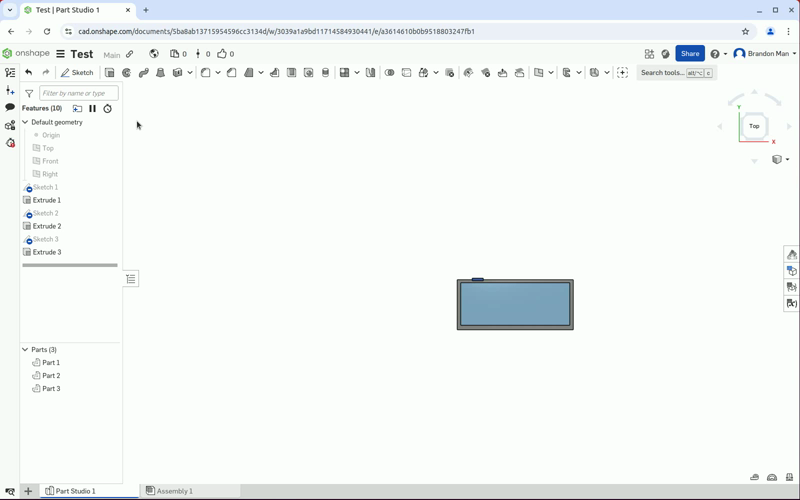
key(shift+h)
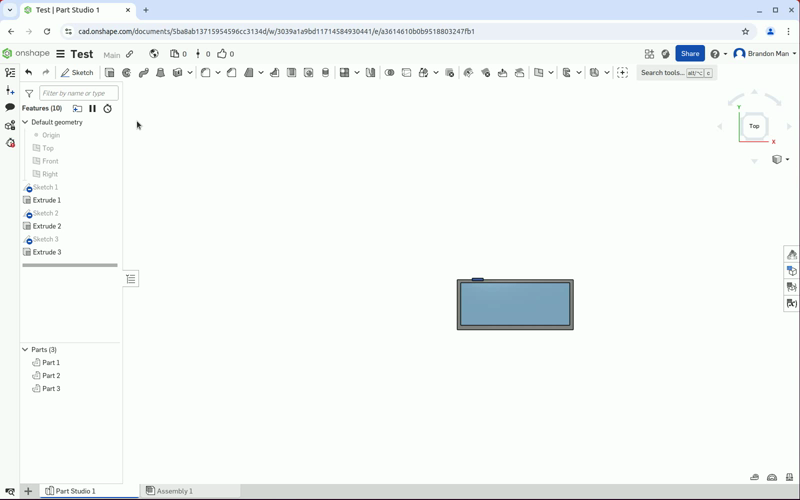
key(shift+h)
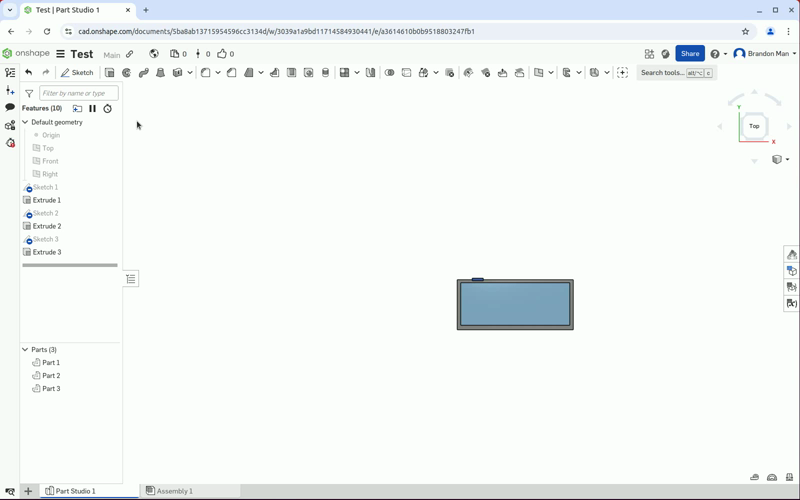
mouse_move(73, 189)
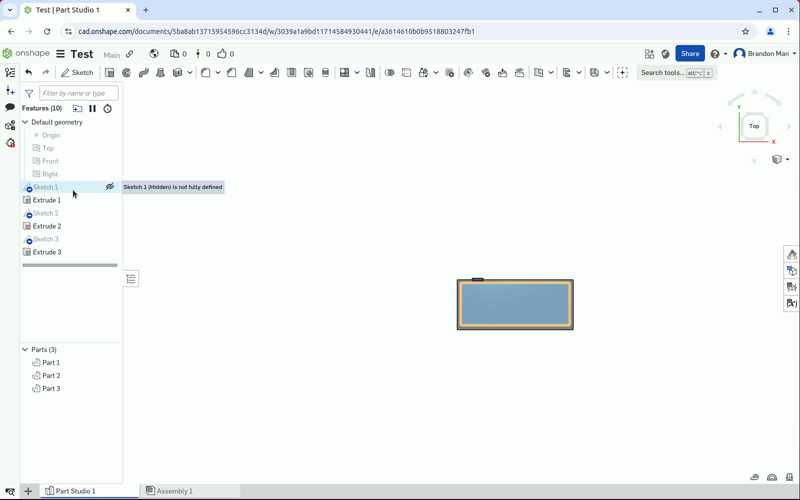
click(73, 189)
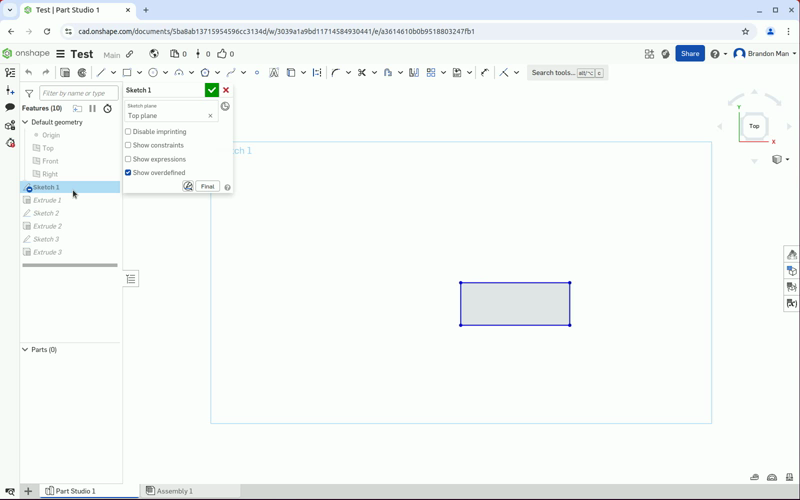
mouse_move(229, 92)
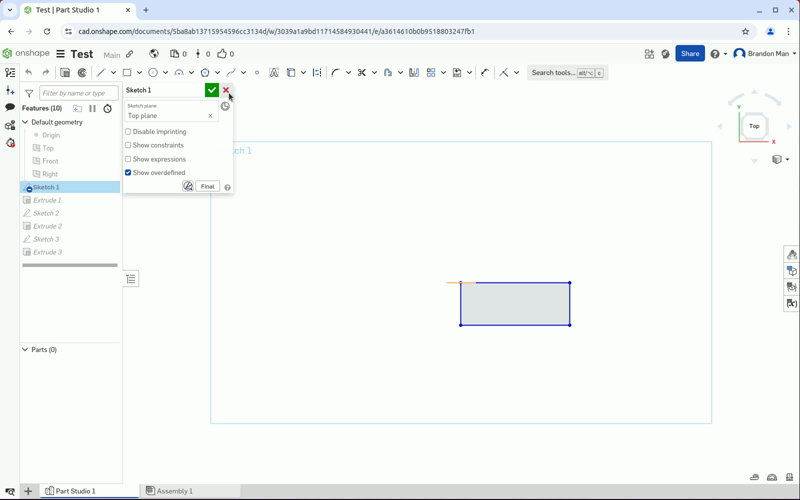
click(229, 92)
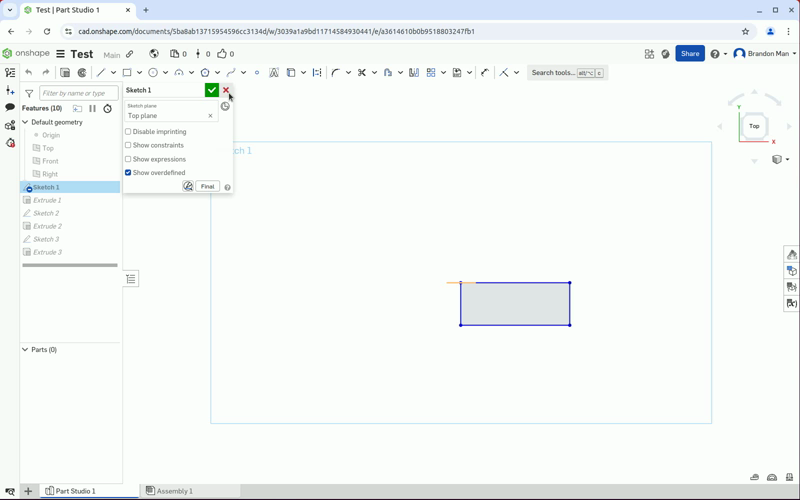
key(shift+s)
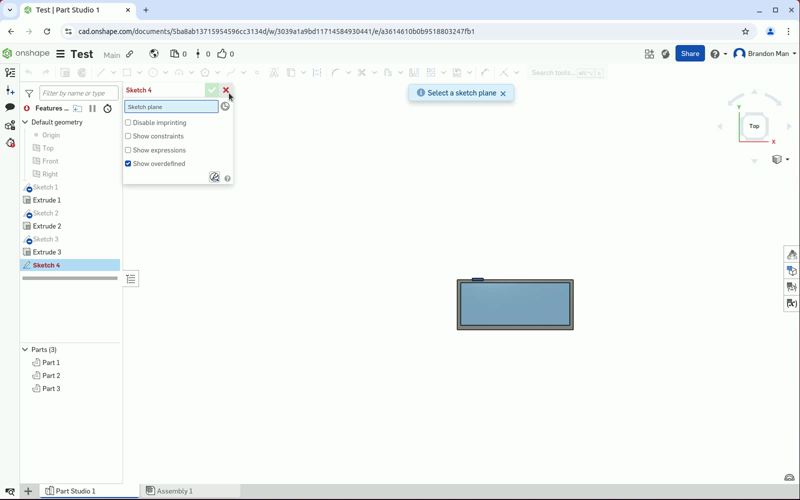
mouse_move(73, 150)
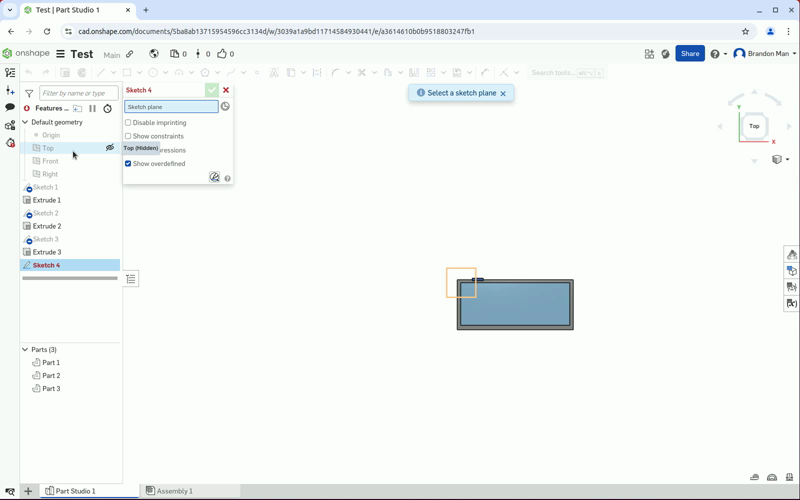
click(73, 150)
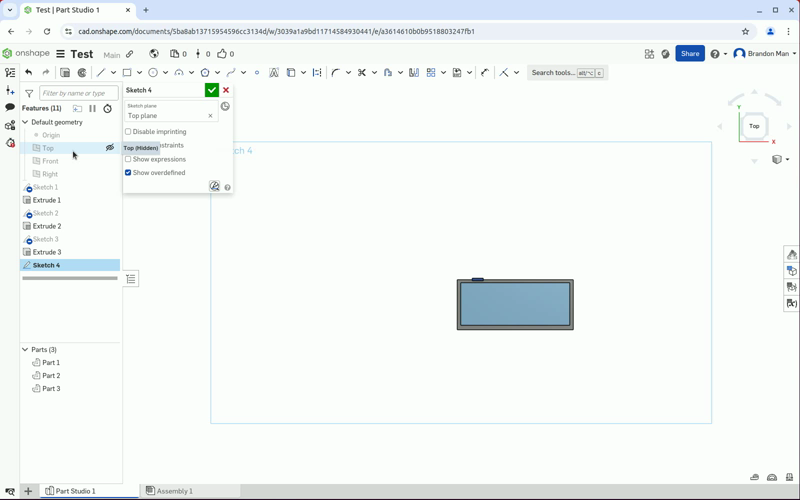
mouse_move(73, 352)
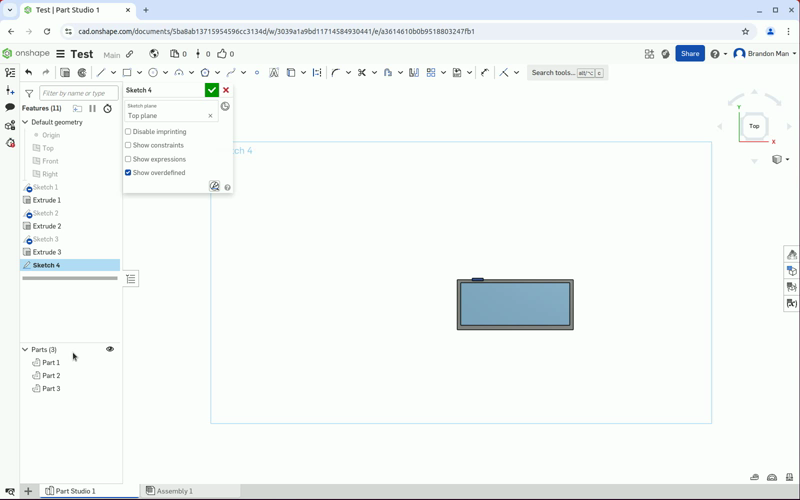
key(y)
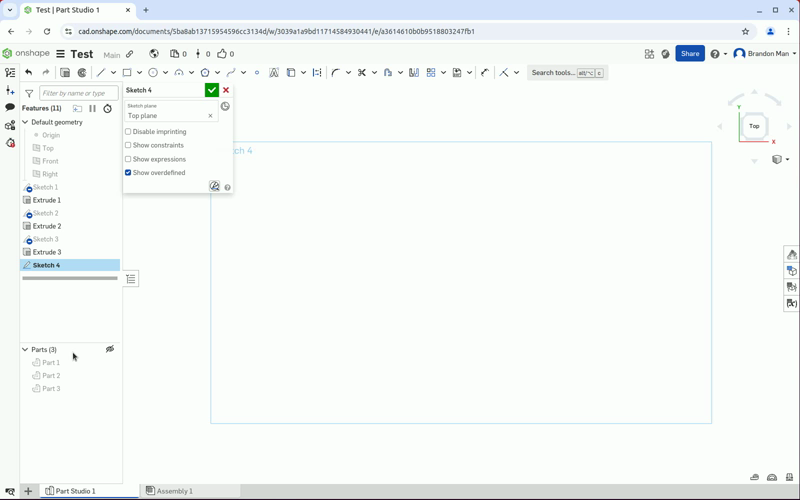
key(l)
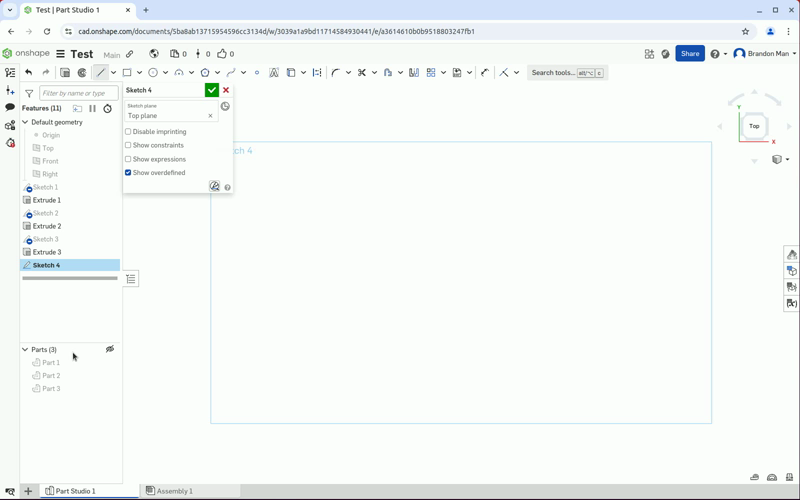
key_down(shift)
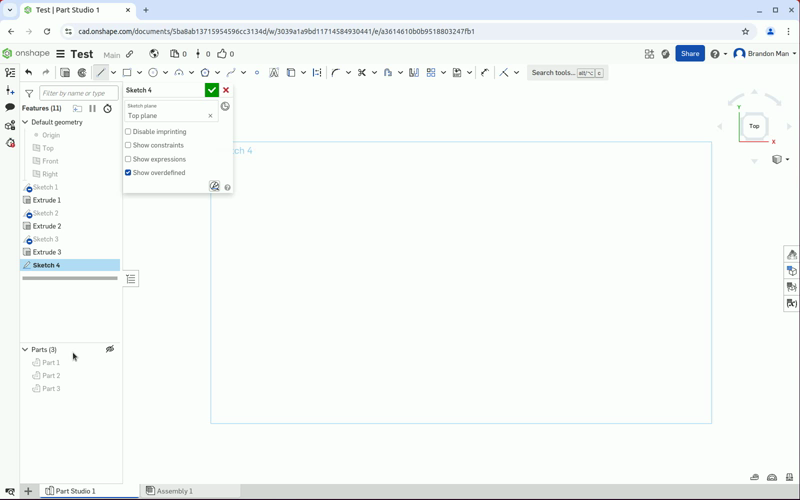
mouse_move(457, 308)
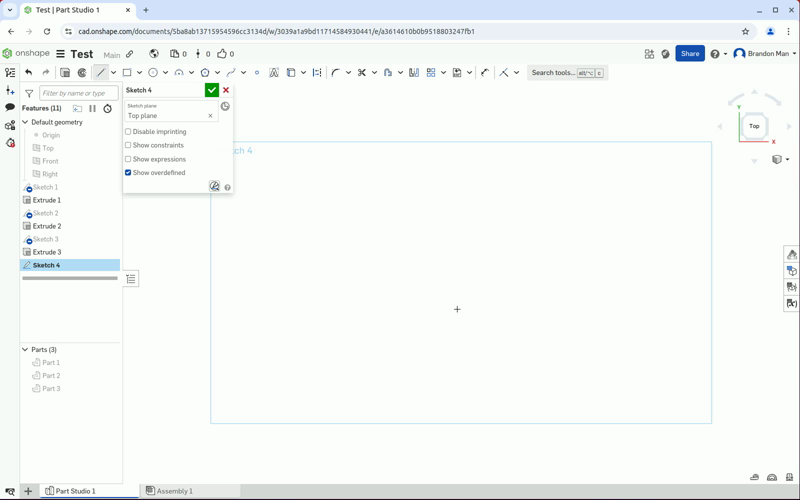
click(457, 308)
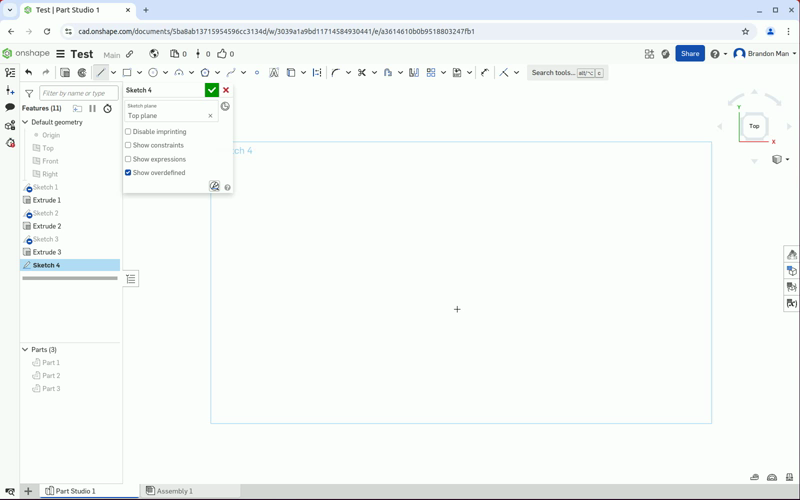
key_up(shift)
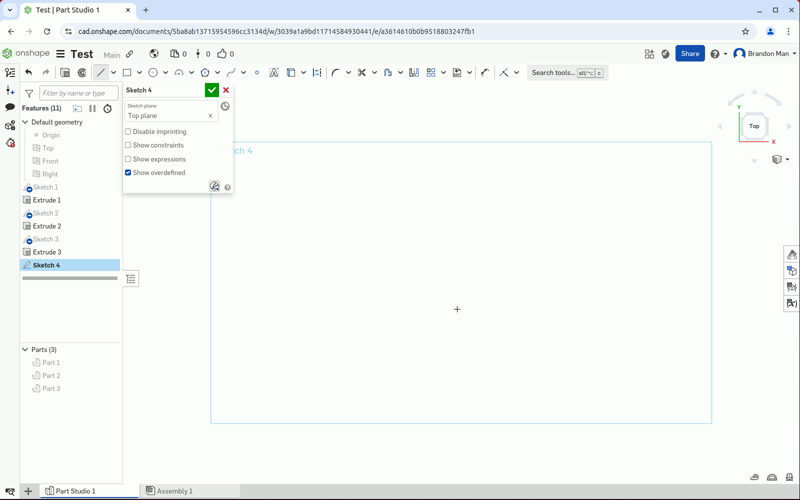
key_down(shift)
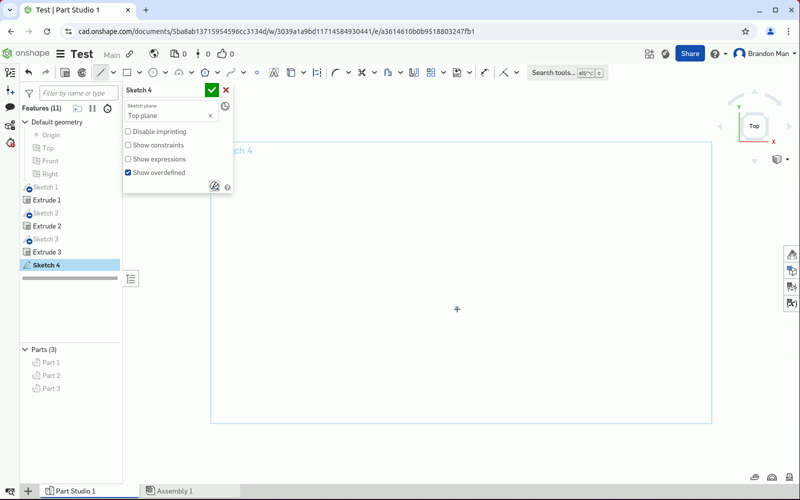
mouse_move(487, 308)
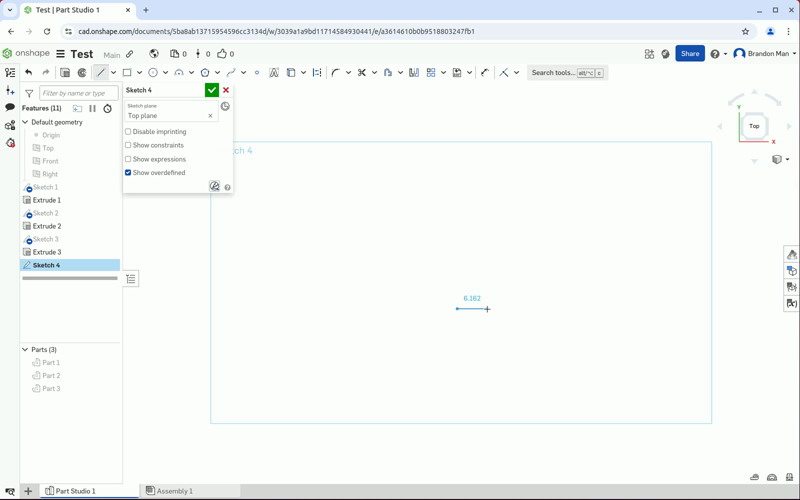
mouse_move(459, 308)
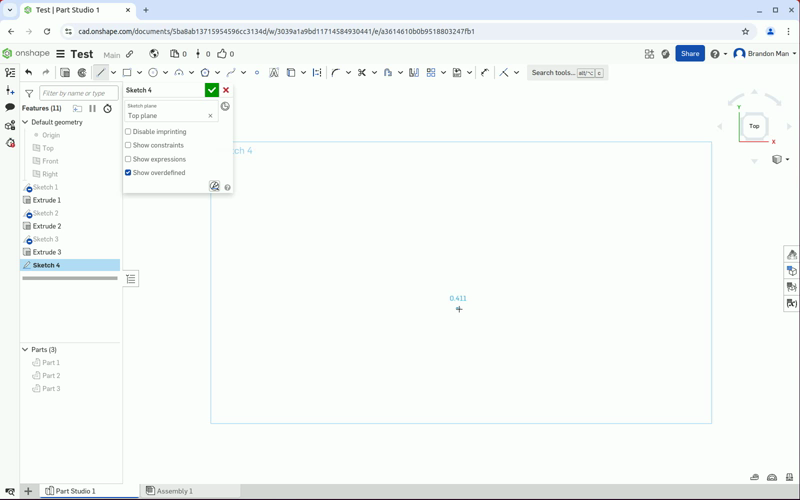
scroll(6)
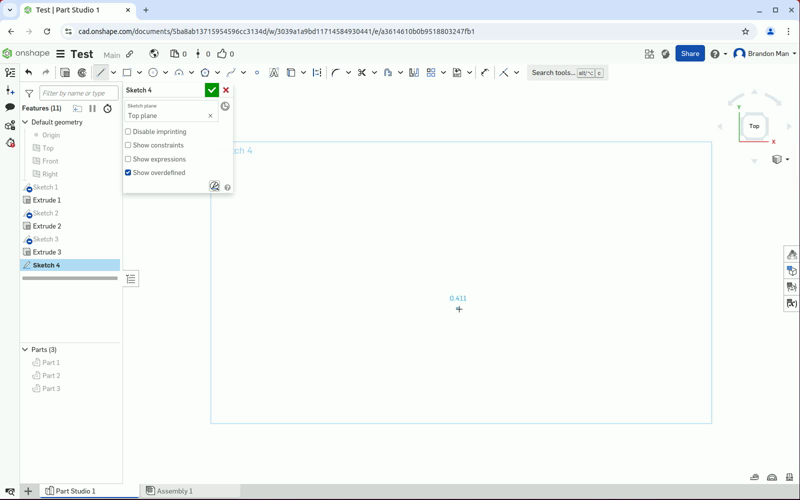
scroll(6)
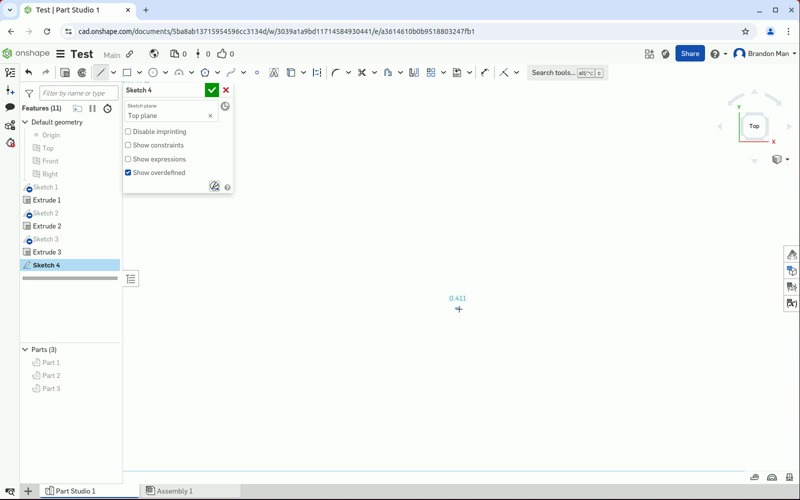
scroll(6)
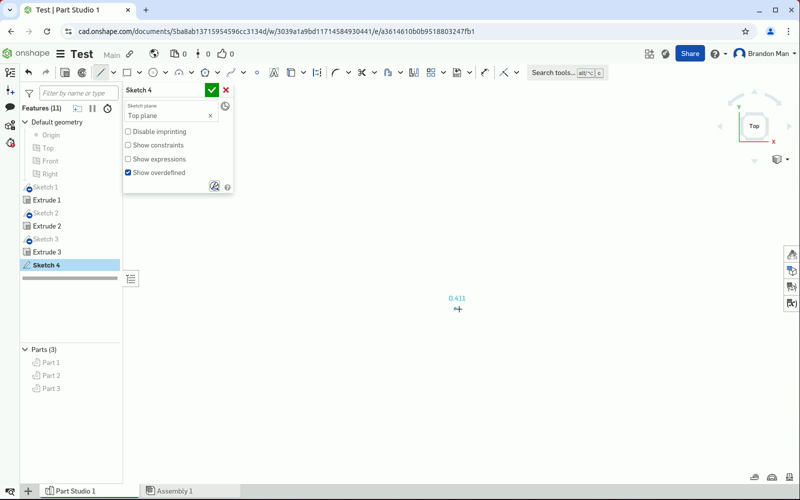
scroll(6)
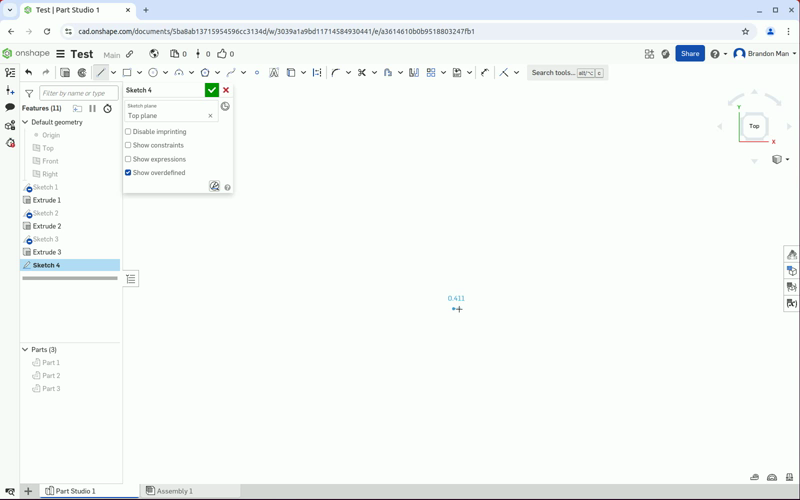
scroll(6)
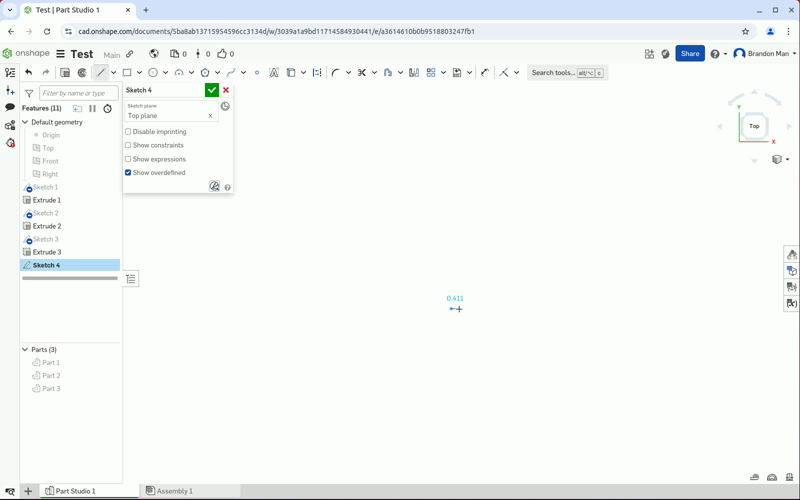
scroll(6)
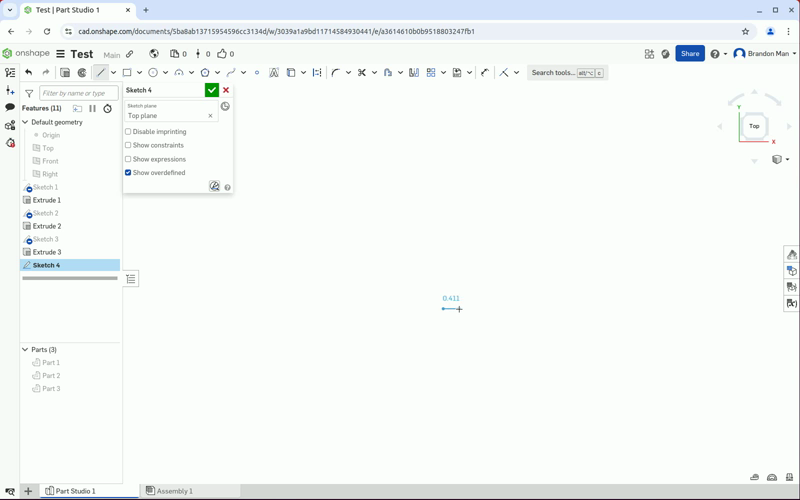
scroll(6)
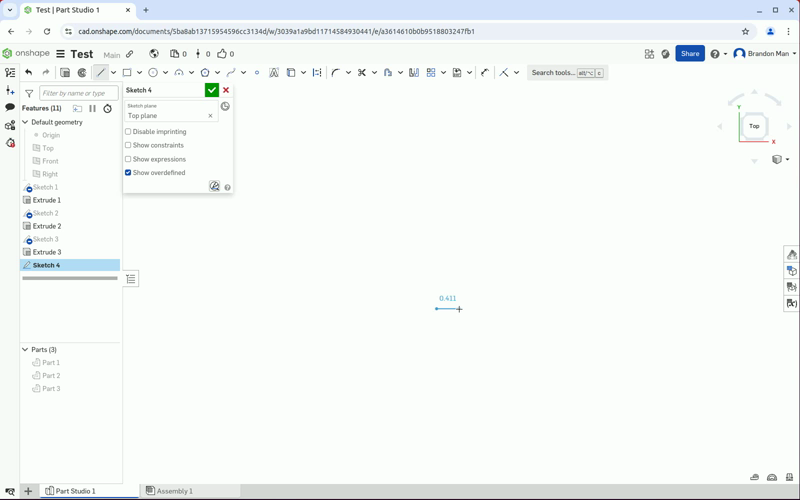
click(459, 308)
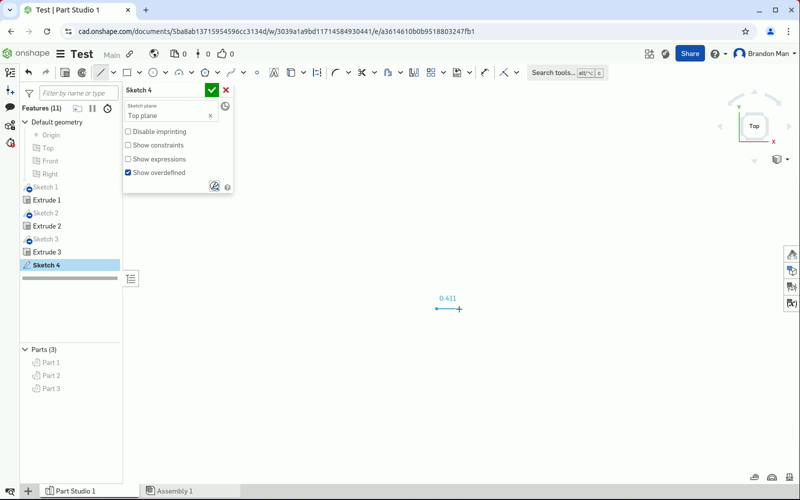
scroll(-6)
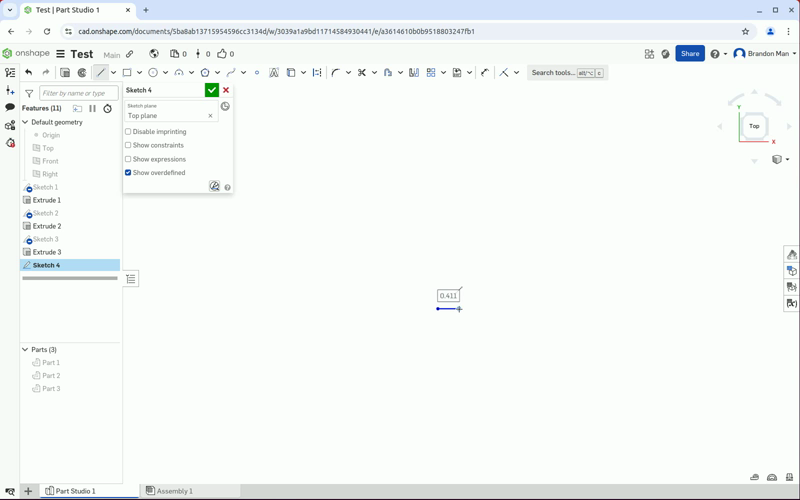
scroll(-6)
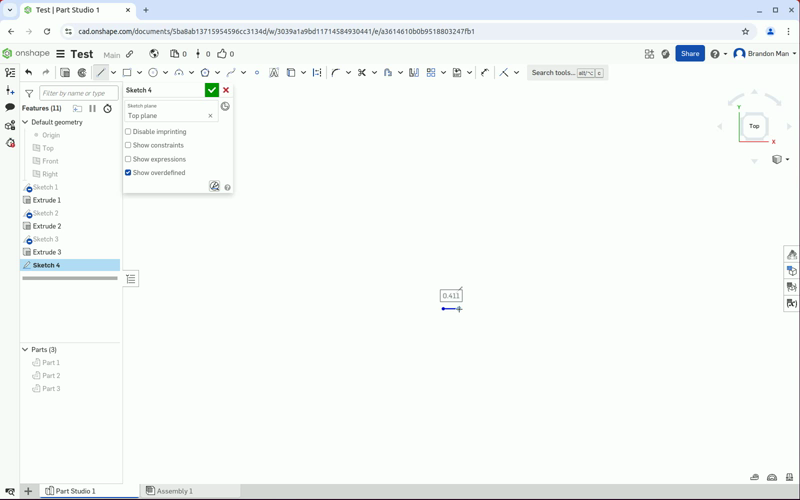
scroll(-6)
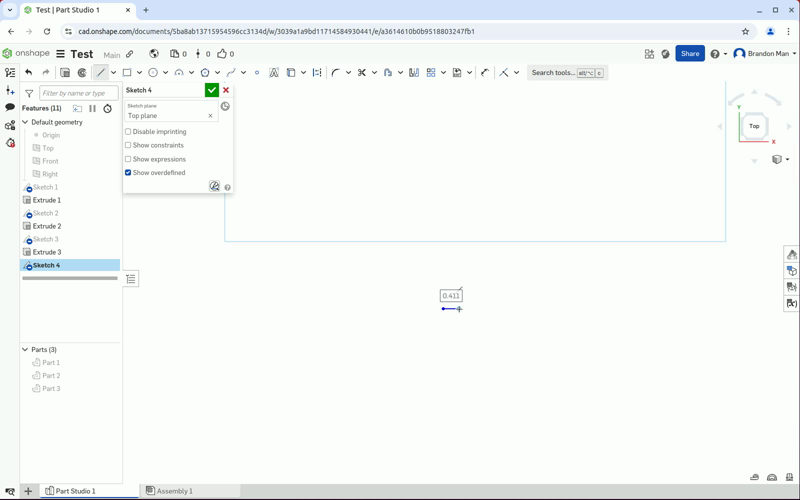
scroll(-6)
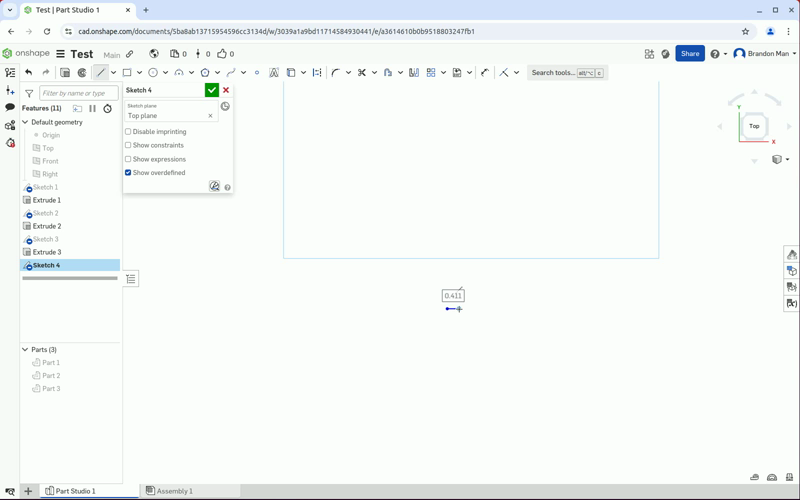
scroll(-6)
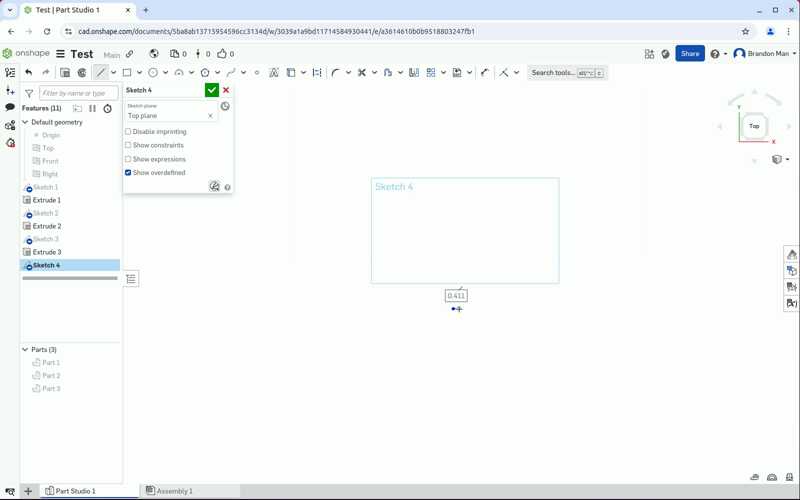
scroll(-6)
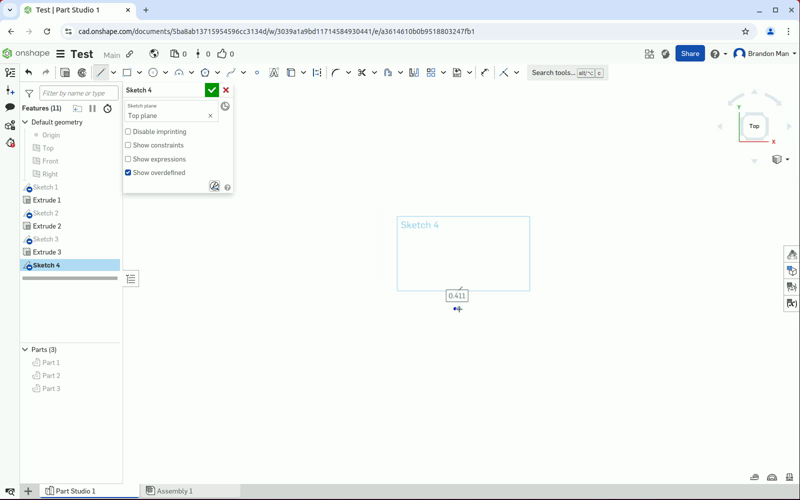
scroll(-6)
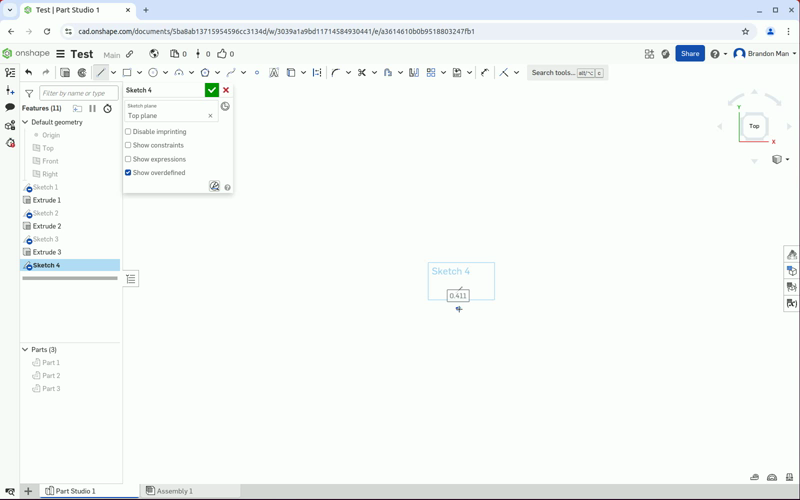
key_up(shift)
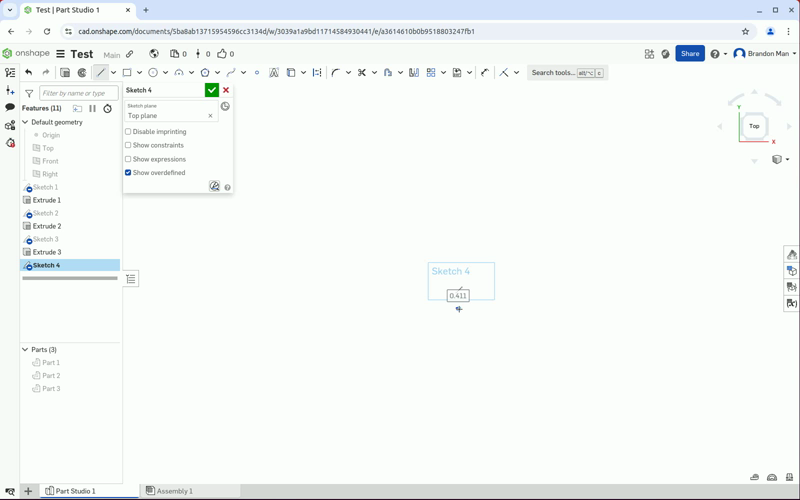
key_down(shift)
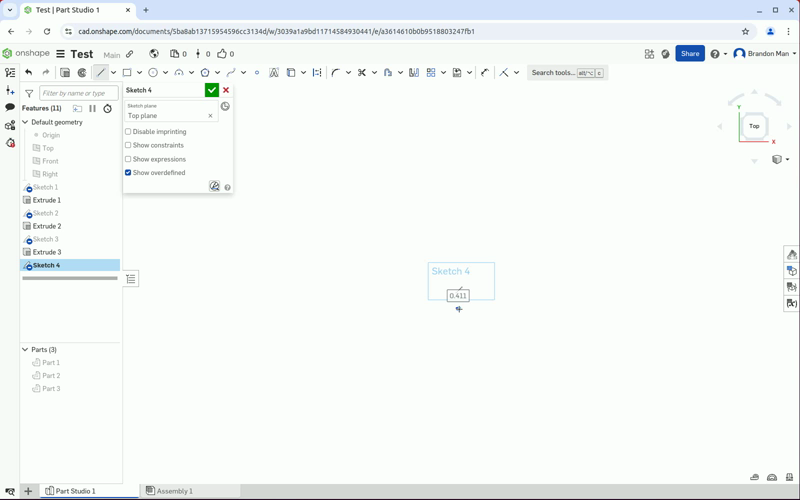
mouse_move(489, 308)
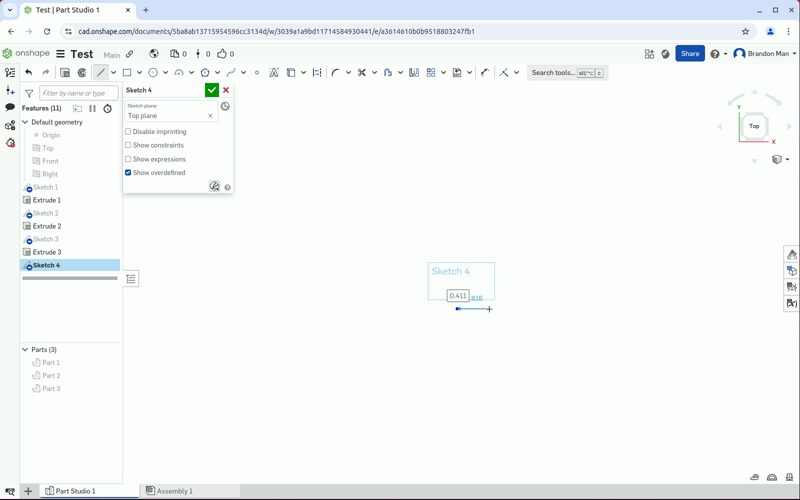
mouse_move(459, 298)
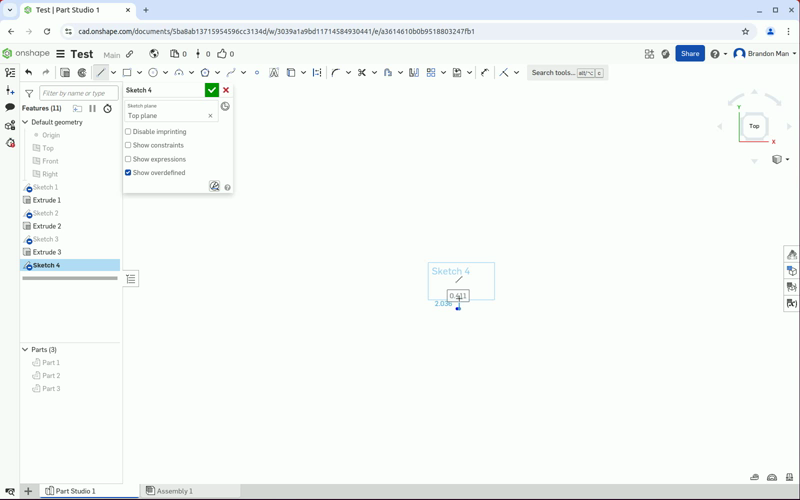
click(459, 298)
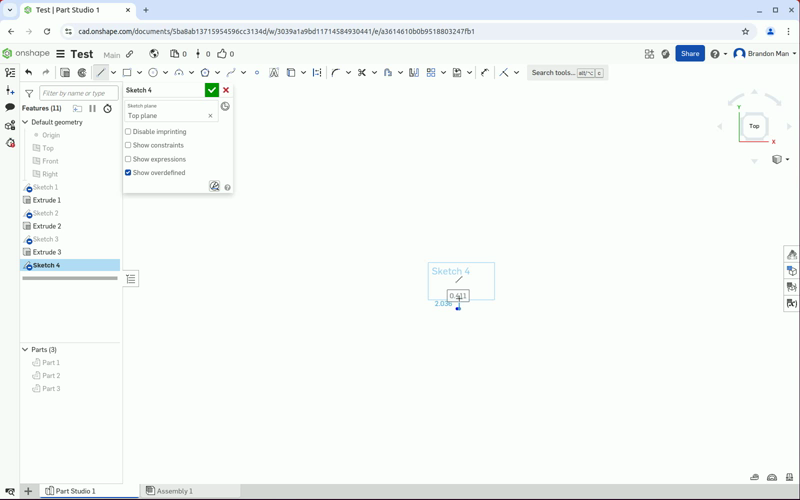
key_up(shift)
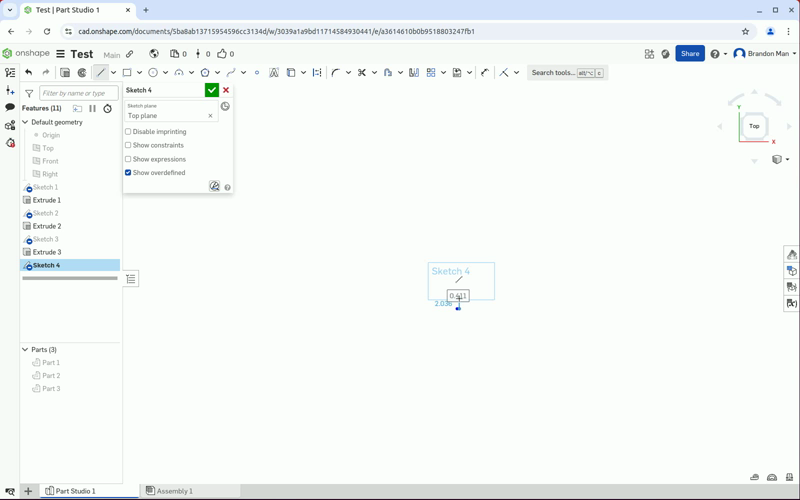
key_down(shift)
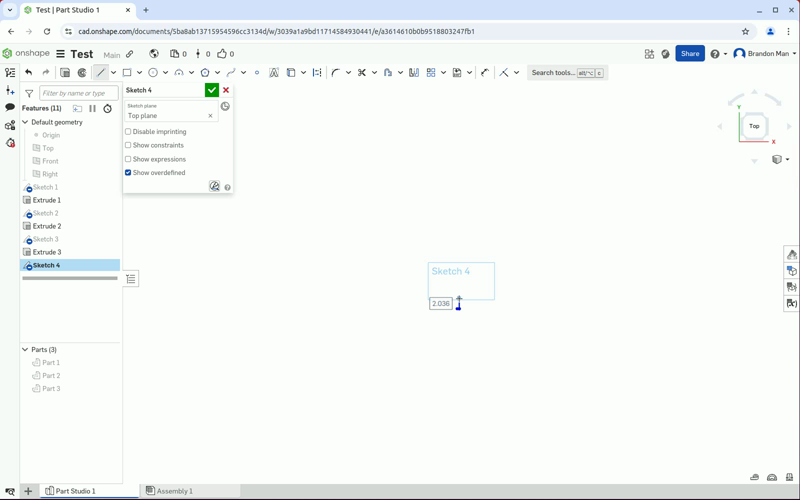
mouse_move(489, 298)
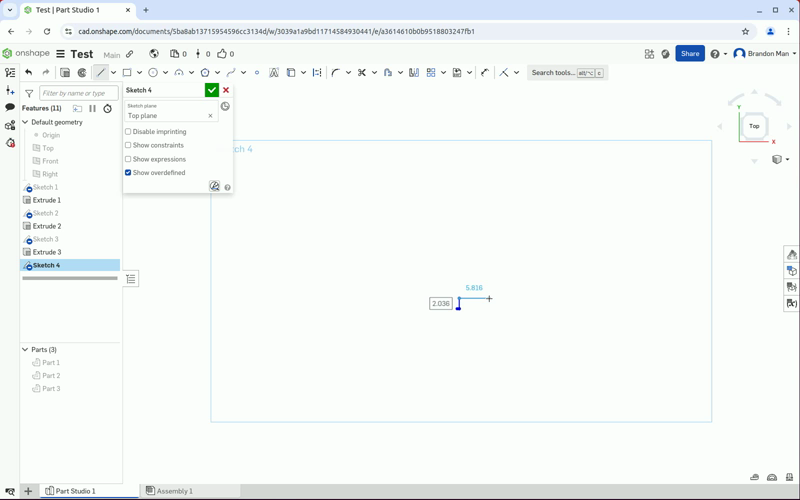
mouse_move(457, 298)
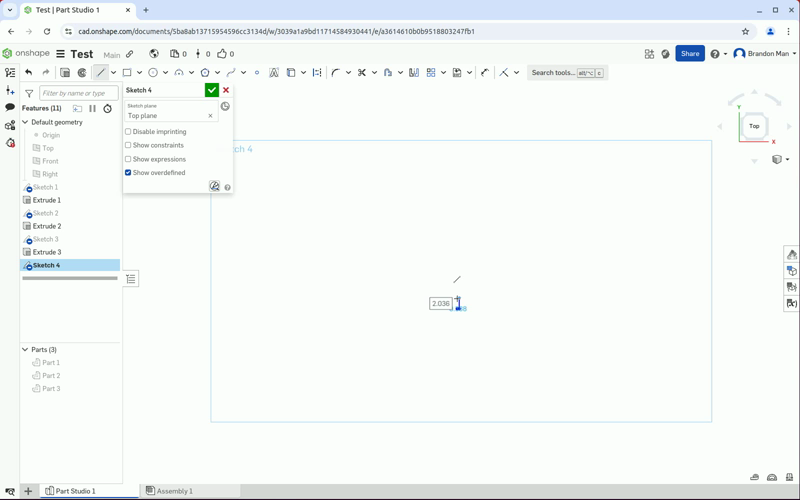
scroll(6)
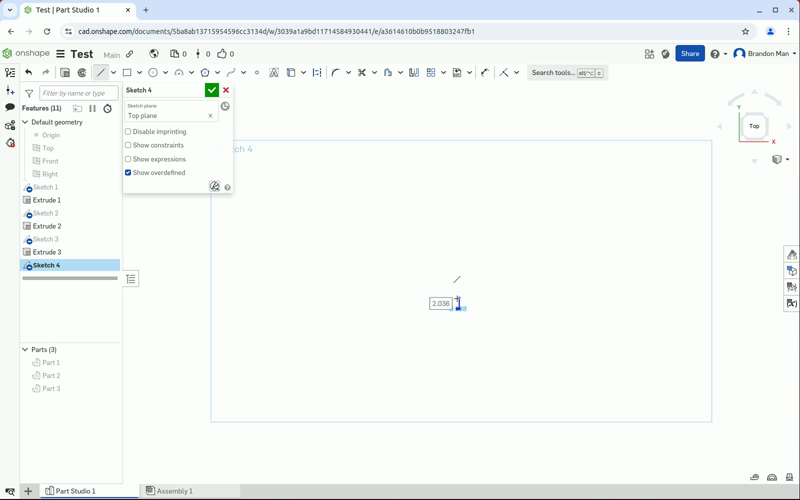
scroll(6)
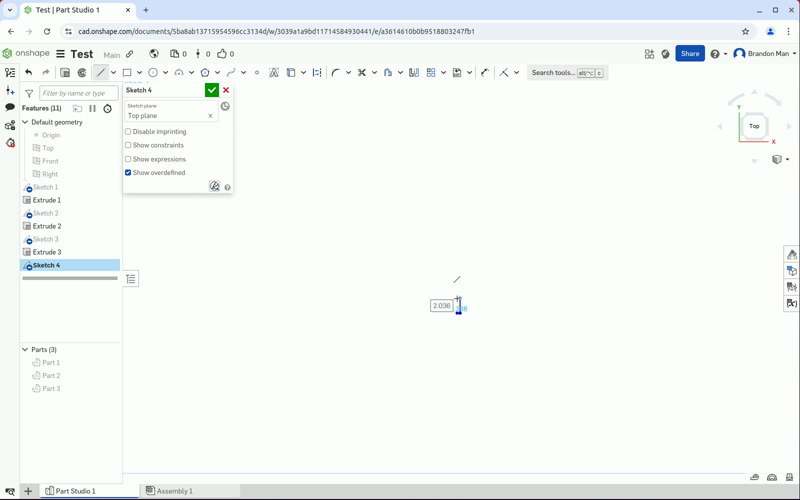
scroll(6)
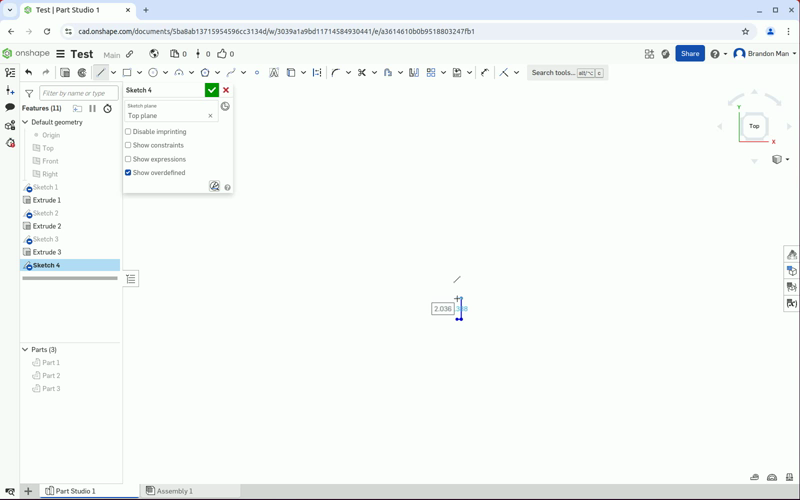
scroll(6)
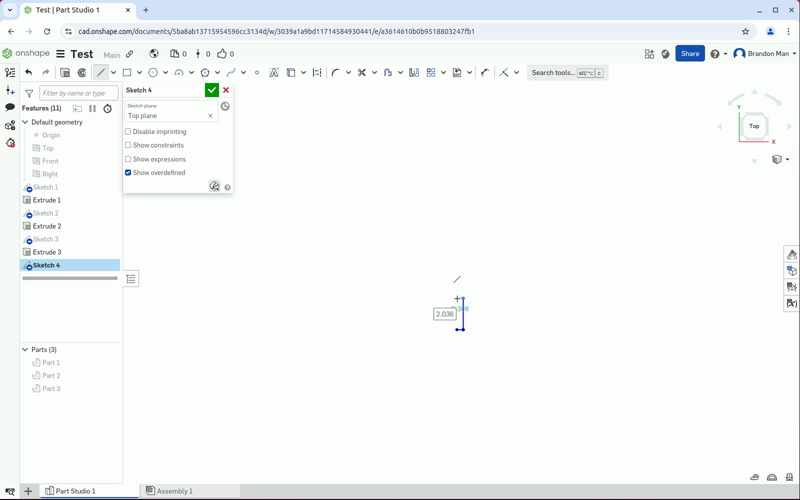
scroll(6)
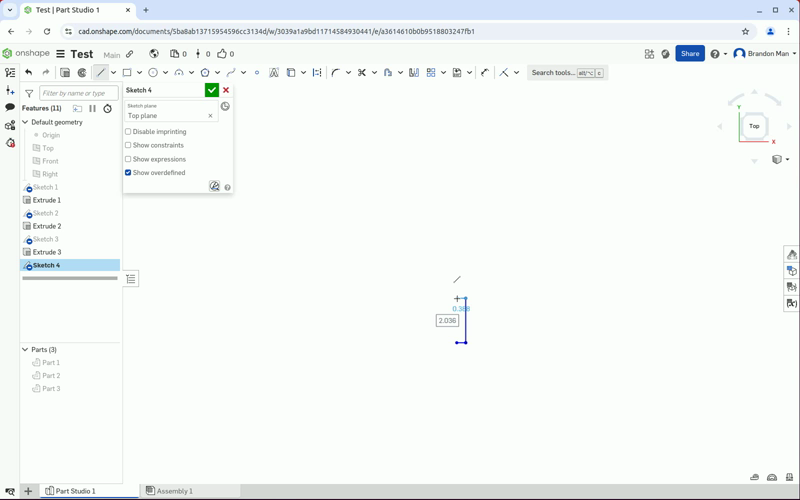
scroll(6)
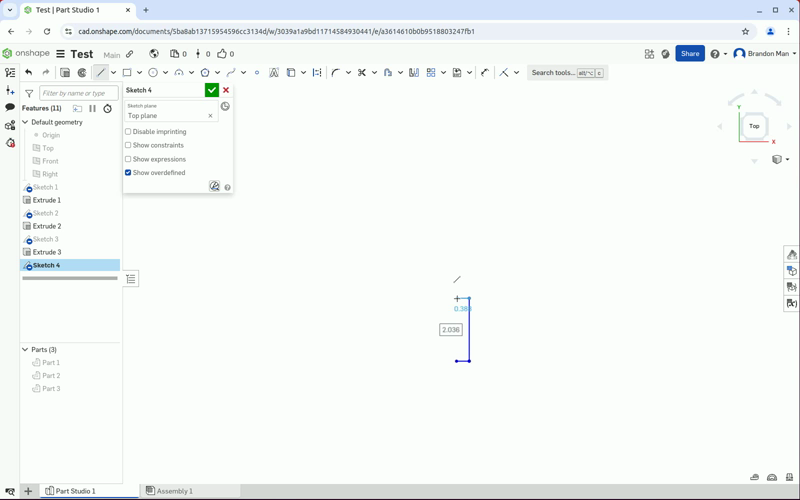
scroll(6)
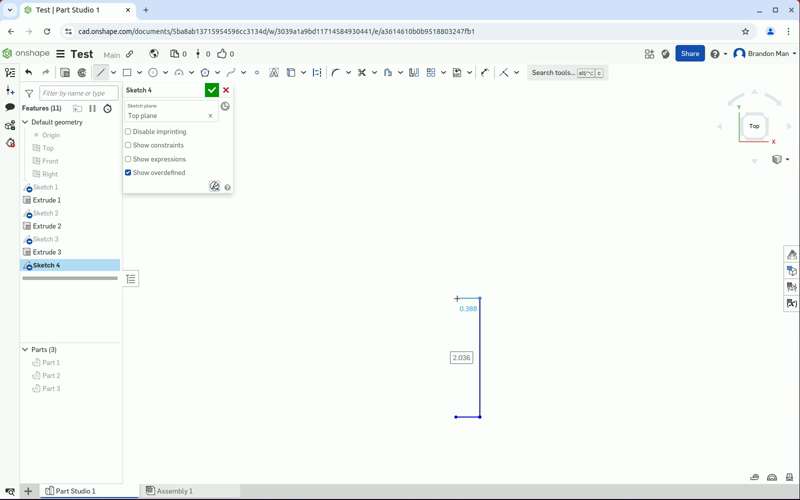
click(457, 298)
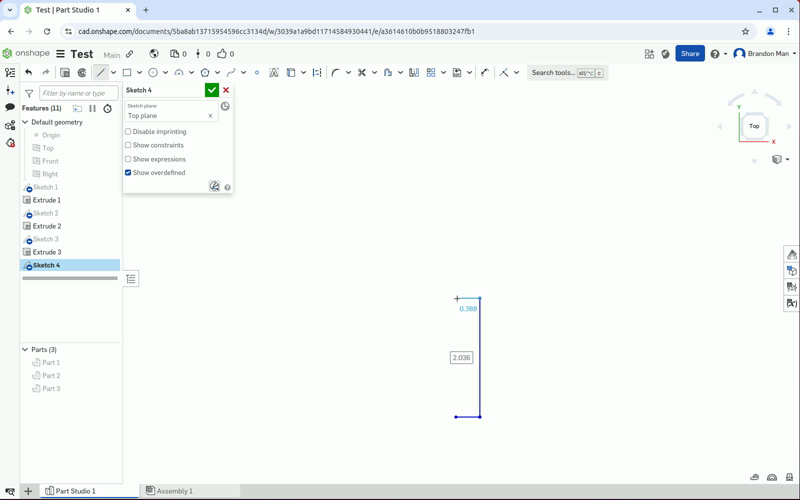
scroll(-6)
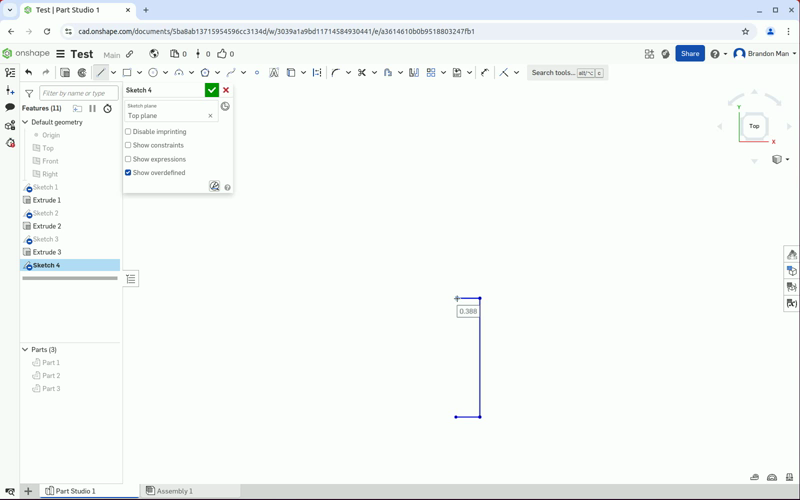
scroll(-6)
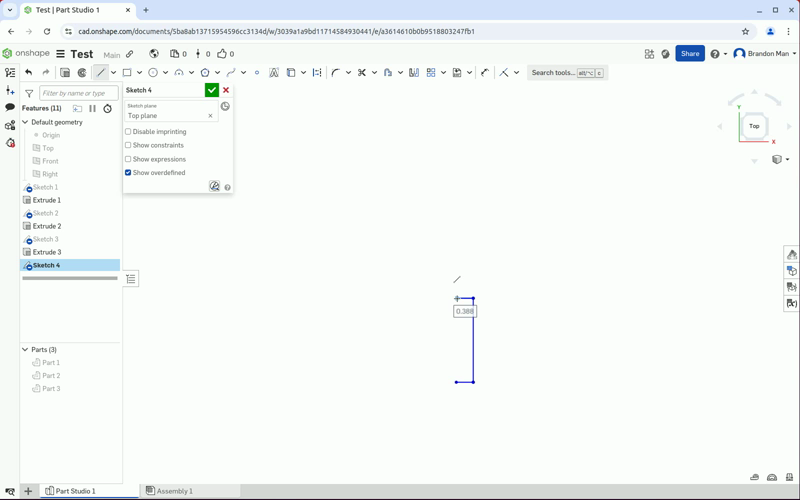
scroll(-6)
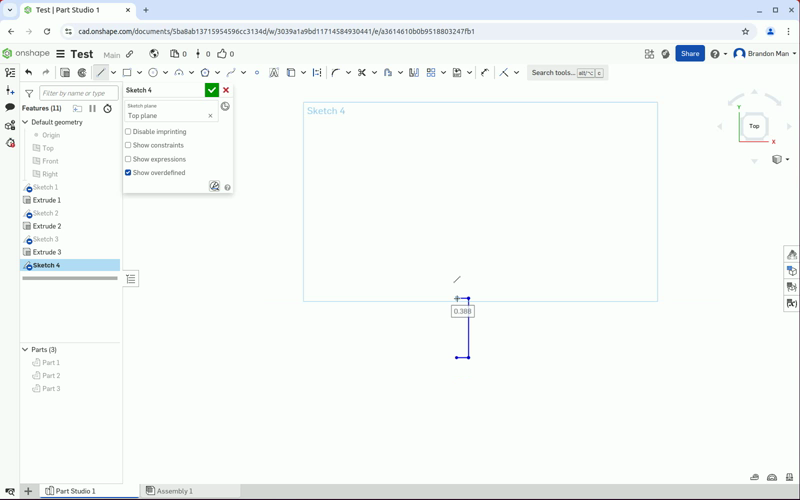
scroll(-6)
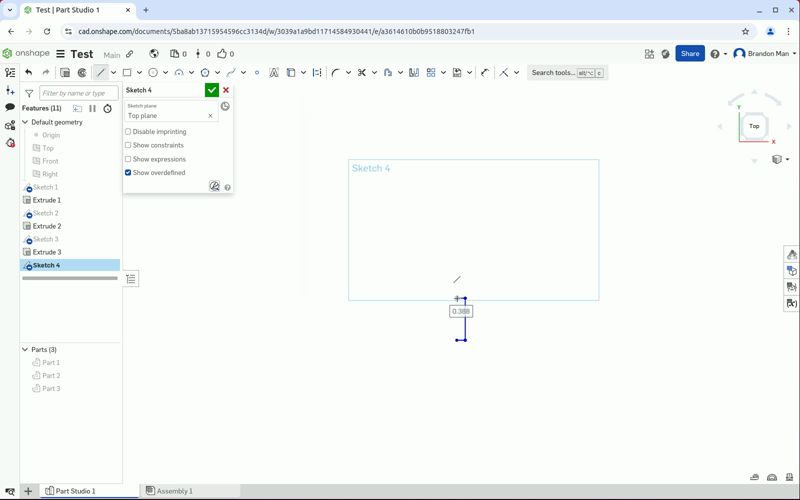
scroll(-6)
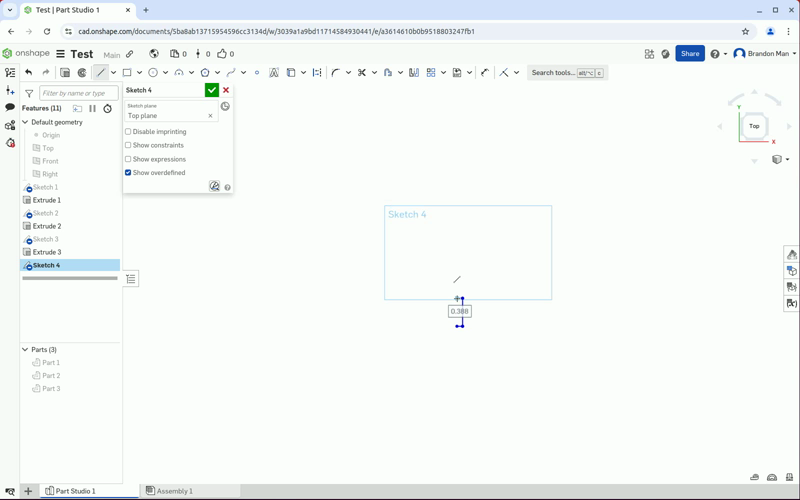
scroll(-6)
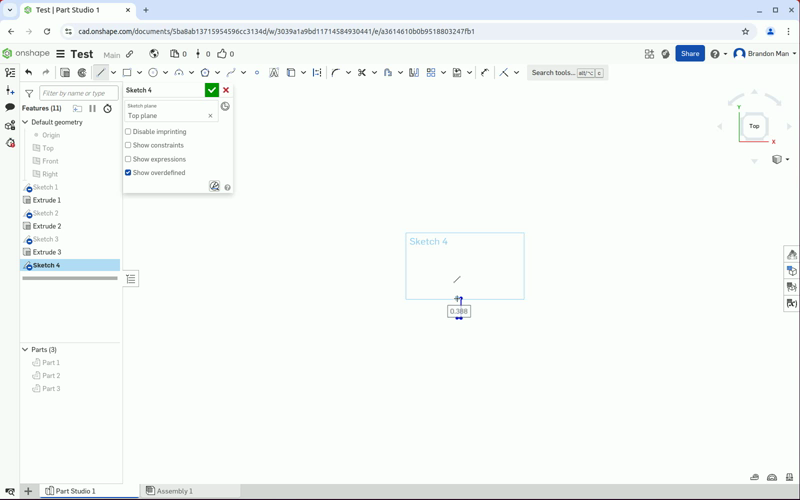
scroll(-6)
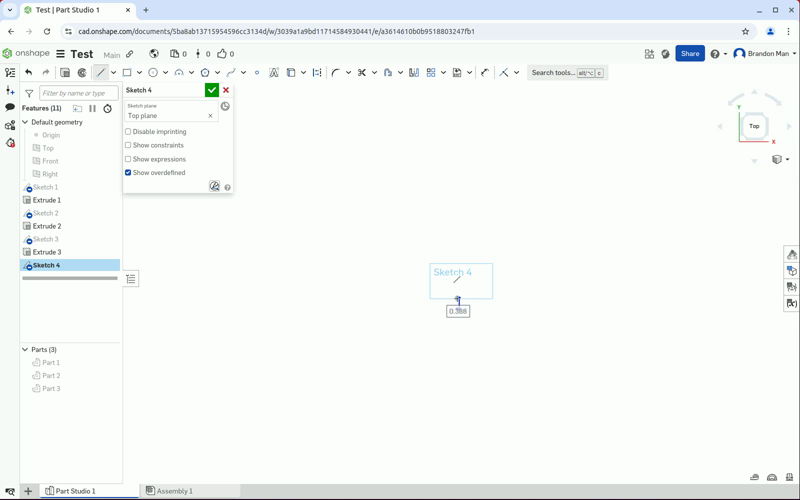
key_up(shift)
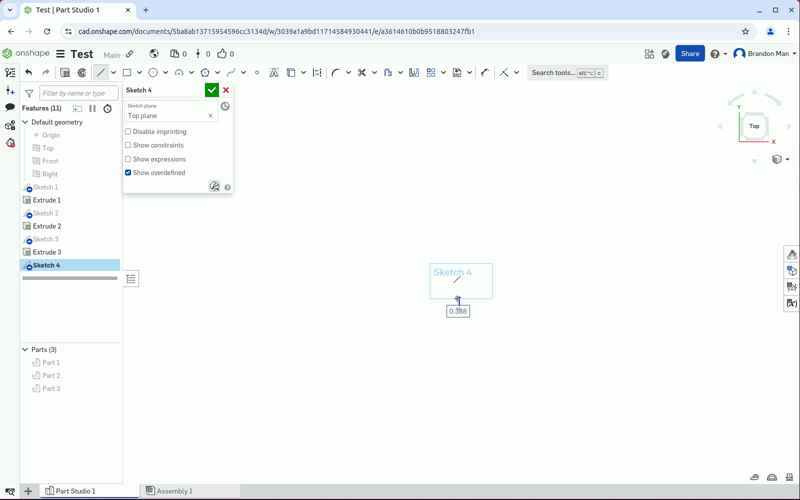
mouse_move(487, 298)
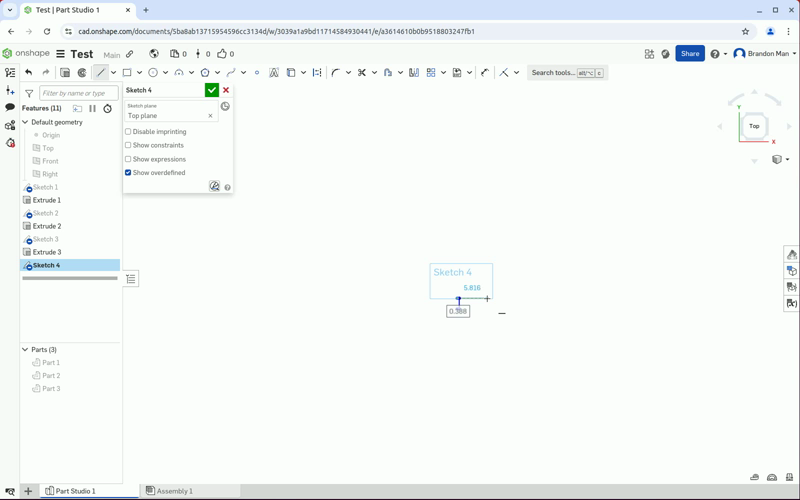
key_down(shift)
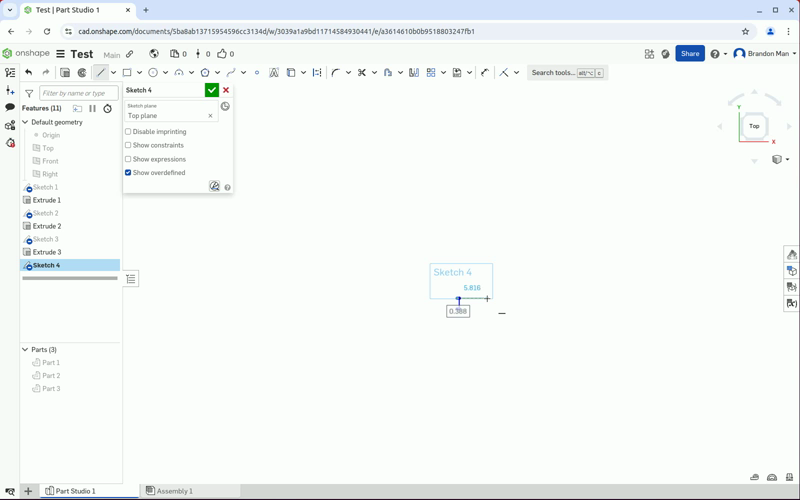
mouse_move(457, 308)
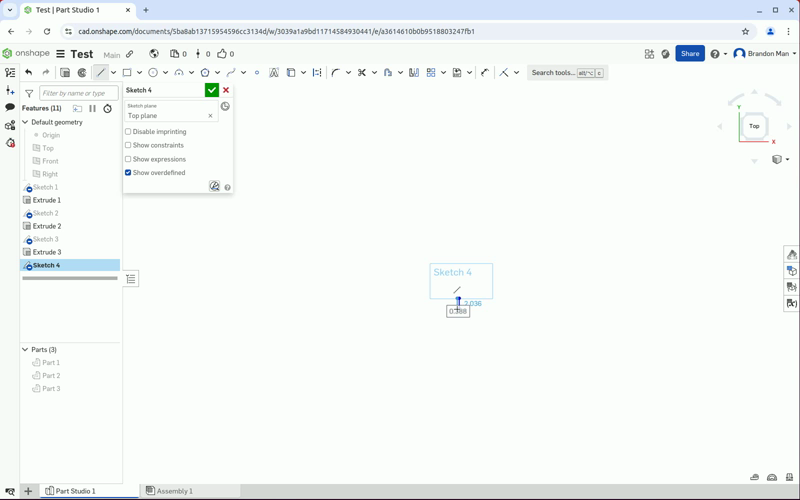
scroll(6)
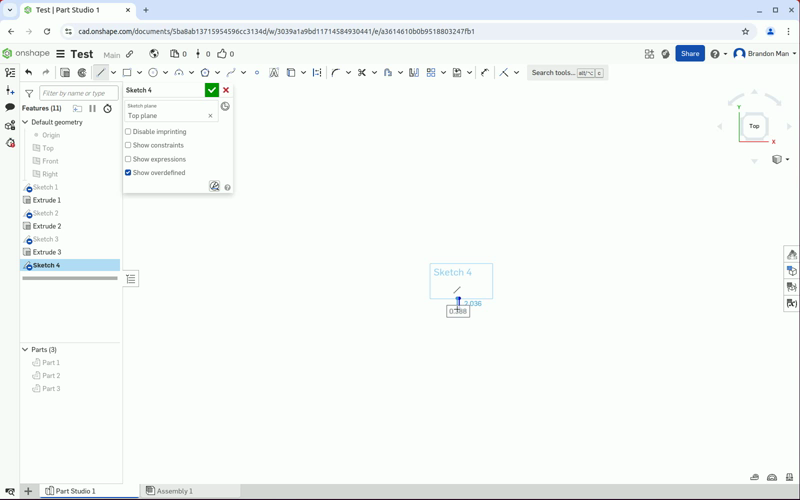
scroll(6)
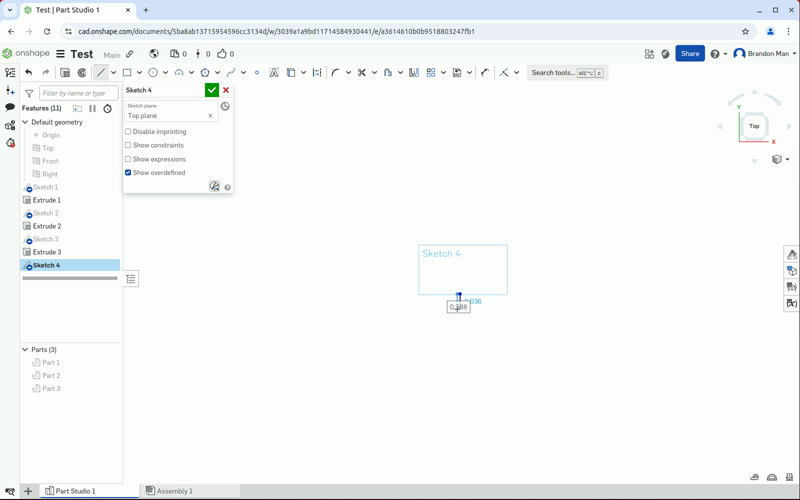
scroll(6)
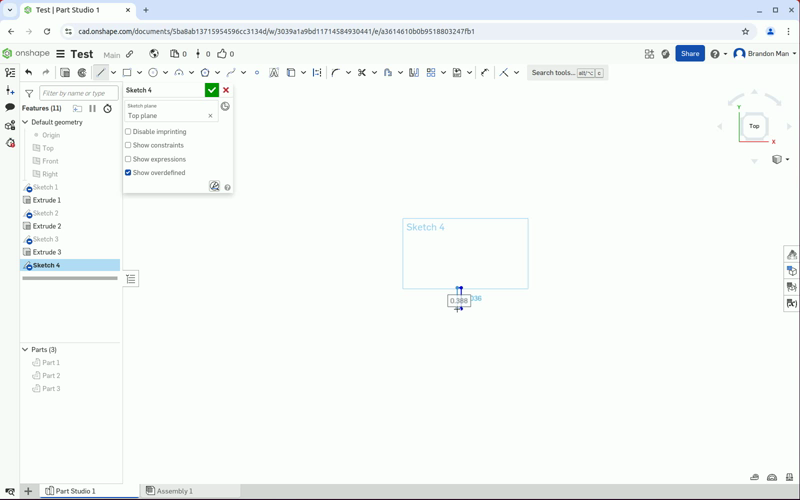
scroll(6)
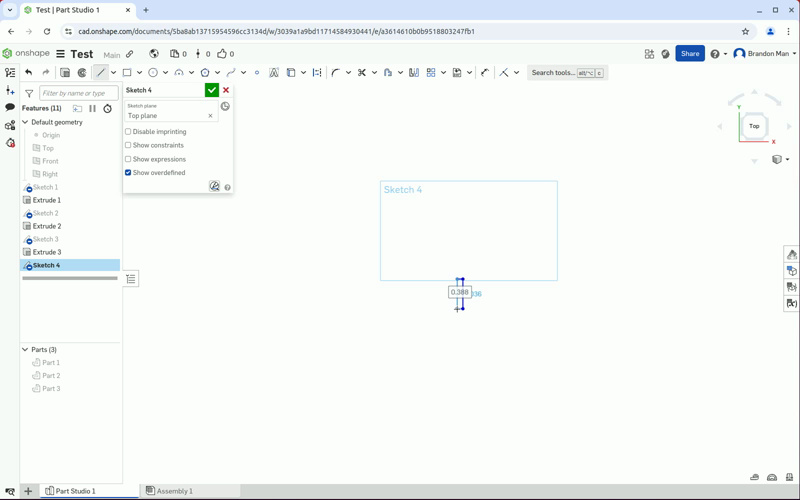
scroll(6)
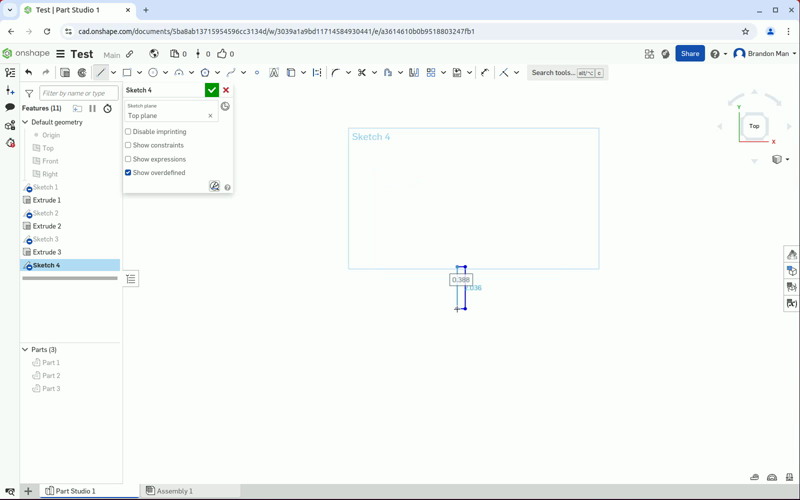
scroll(6)
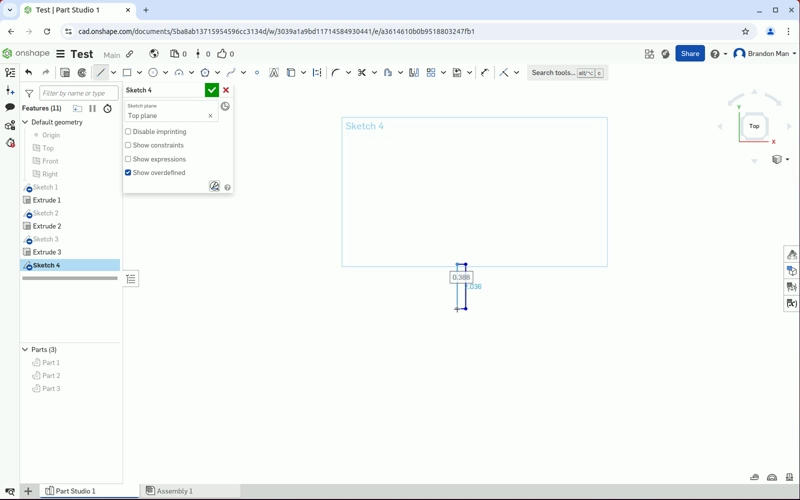
scroll(6)
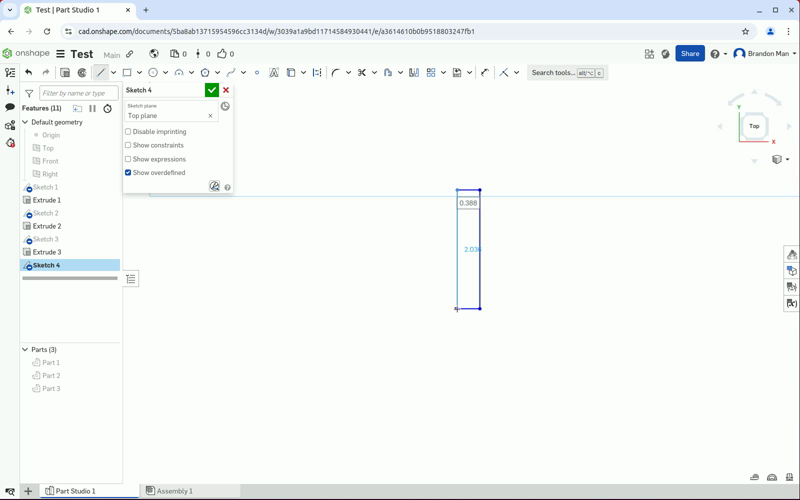
key_up(shift)
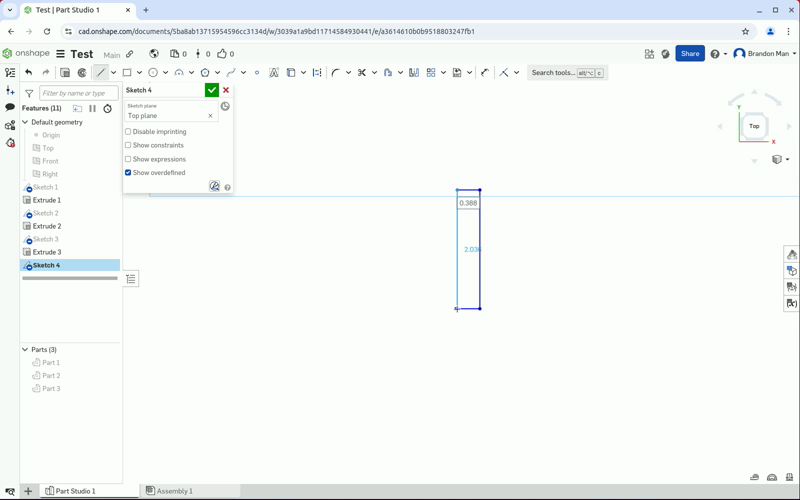
click(457, 308)
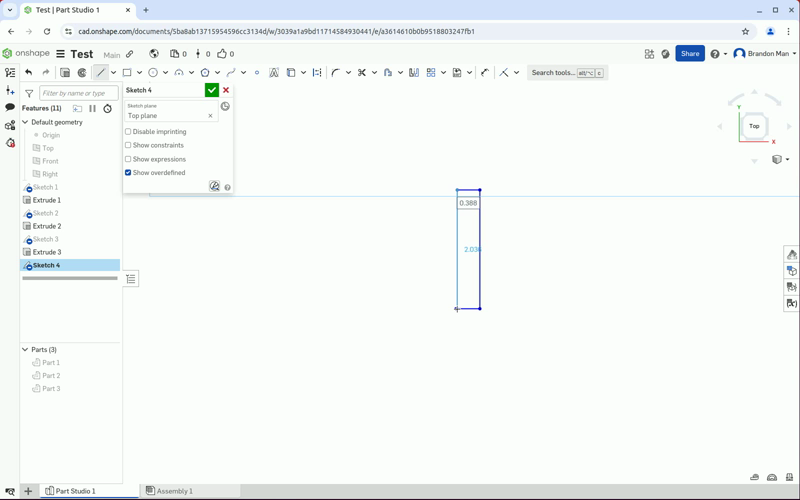
scroll(-6)
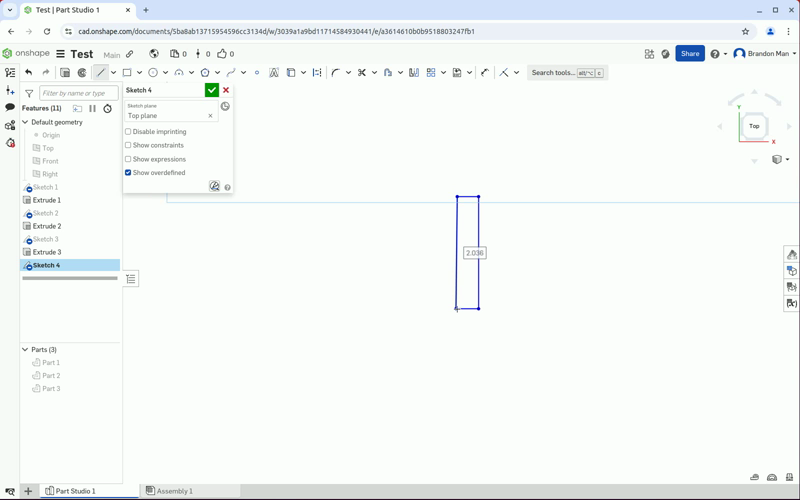
scroll(-6)
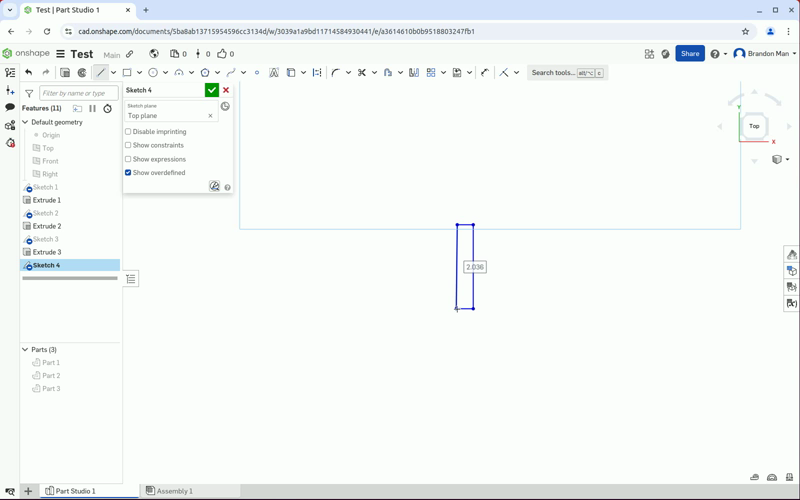
scroll(-6)
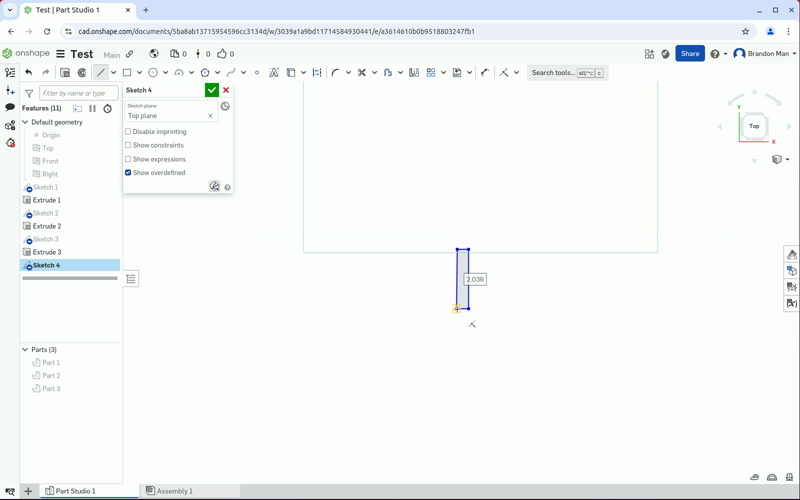
scroll(-6)
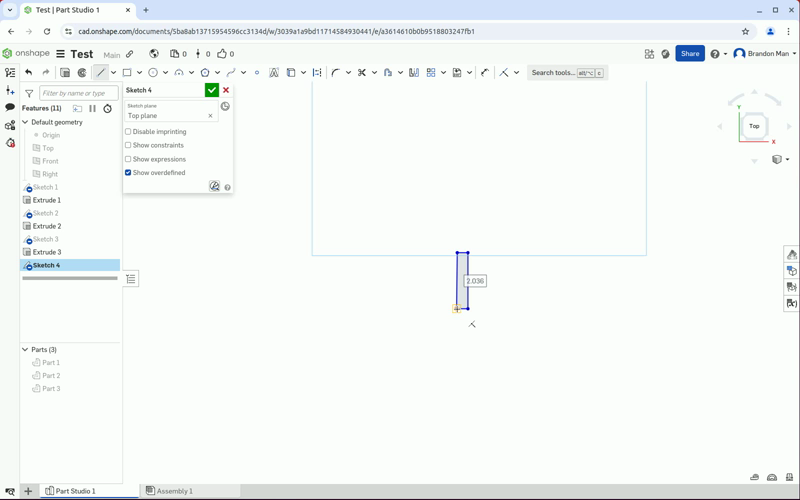
scroll(-6)
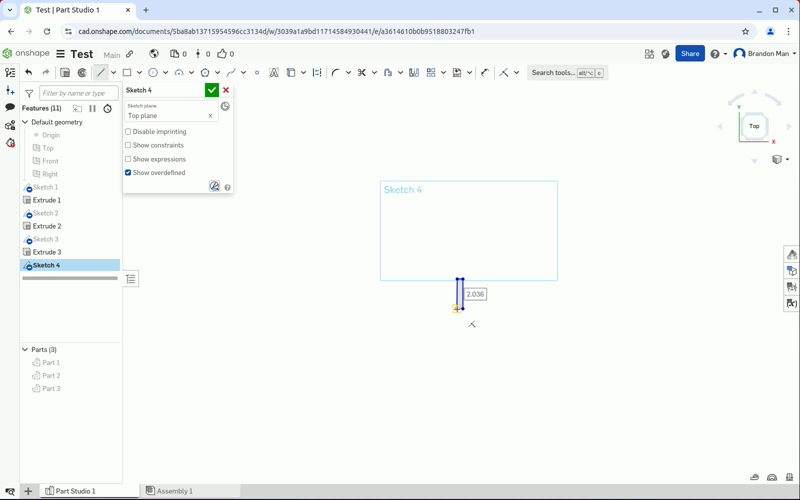
scroll(-6)
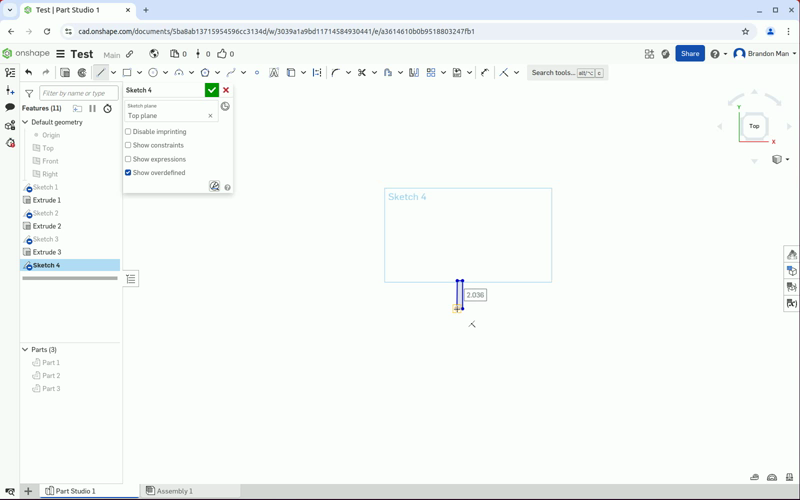
scroll(-6)
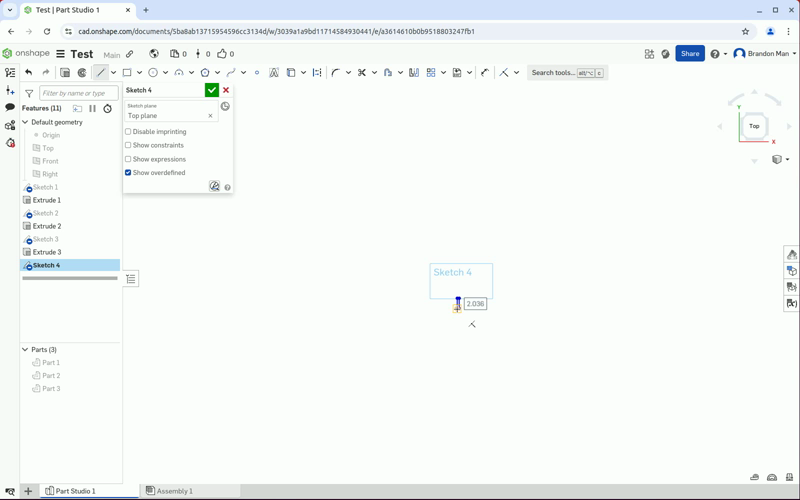
key(esc)
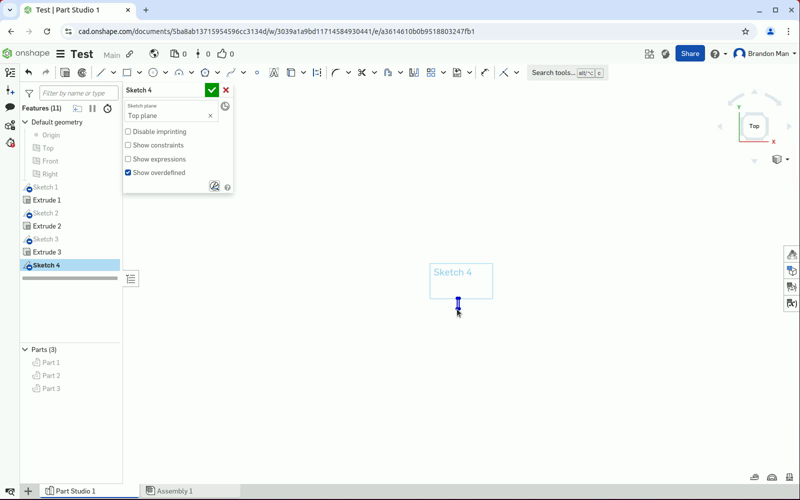
mouse_move(457, 304)
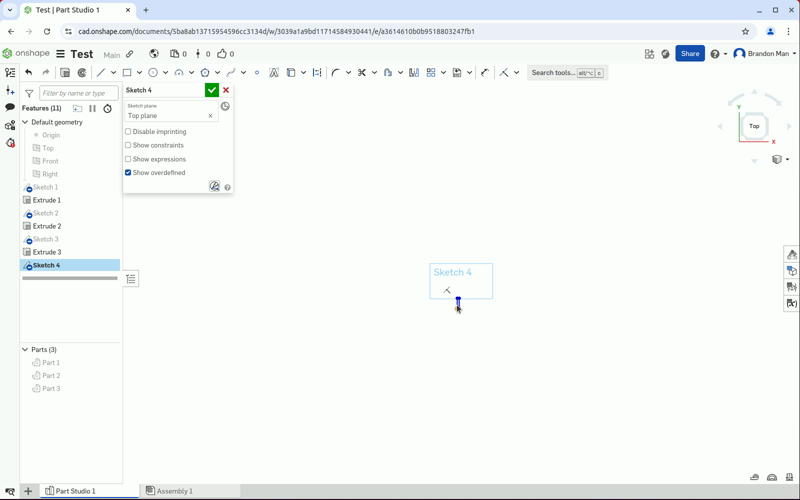
scroll(6)
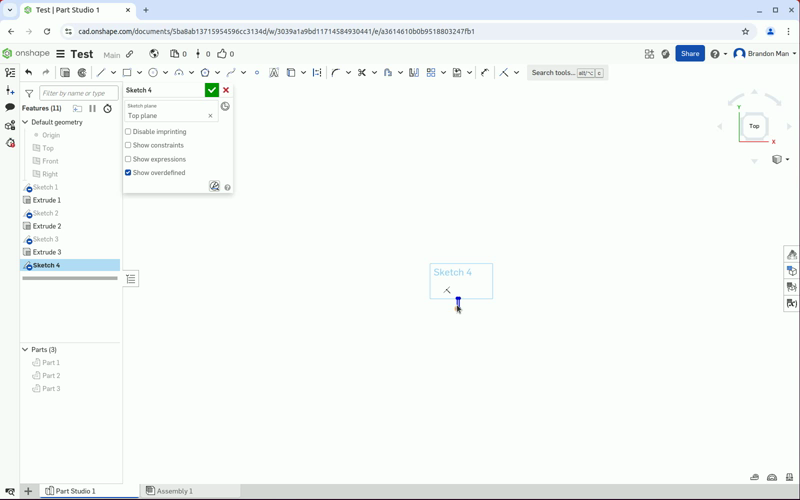
scroll(6)
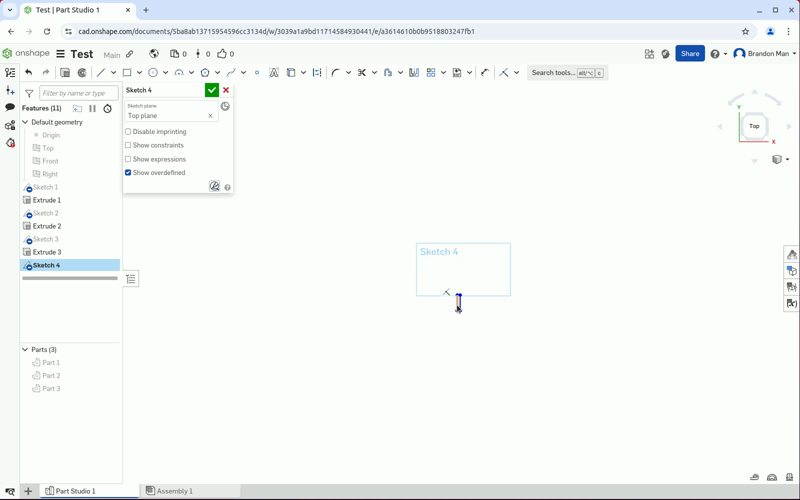
scroll(6)
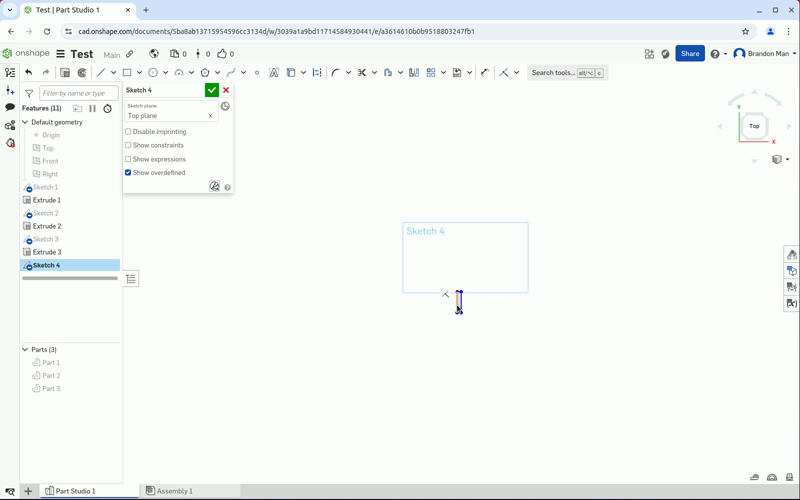
scroll(6)
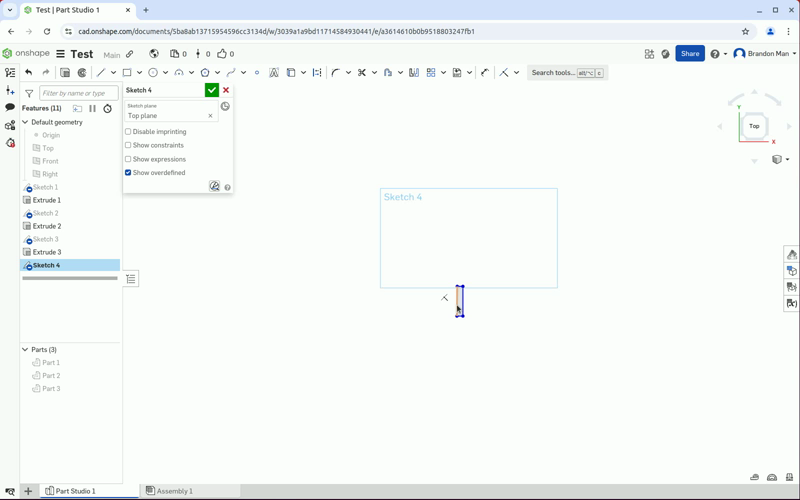
scroll(6)
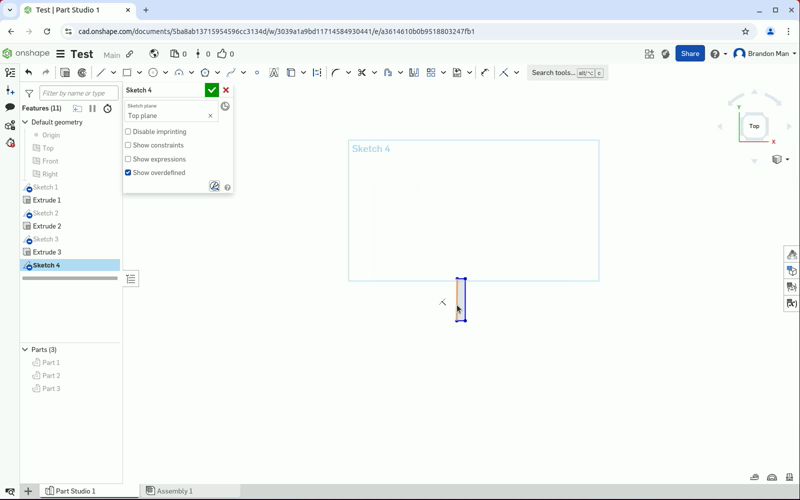
scroll(6)
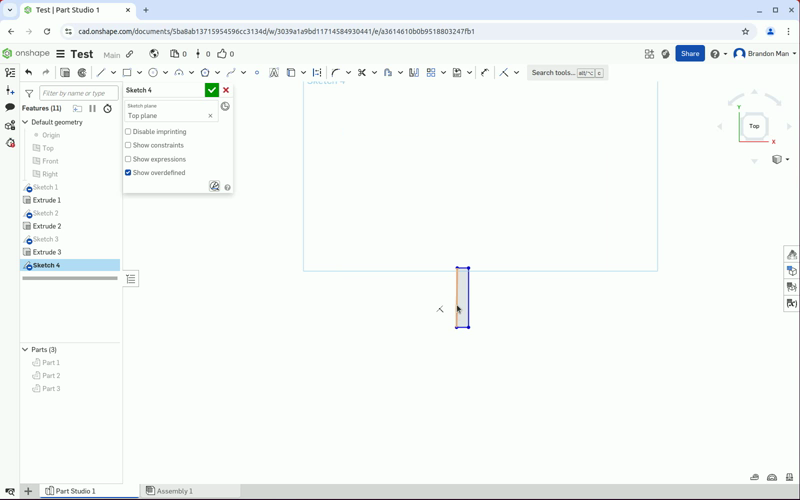
scroll(6)
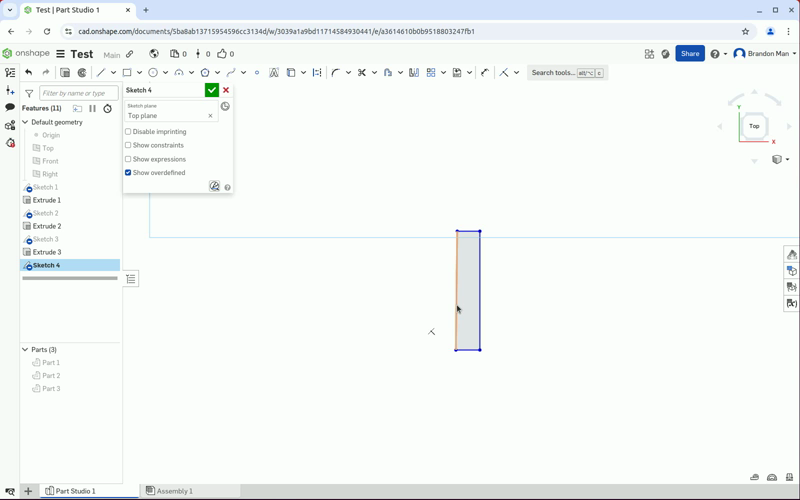
click(457, 304)
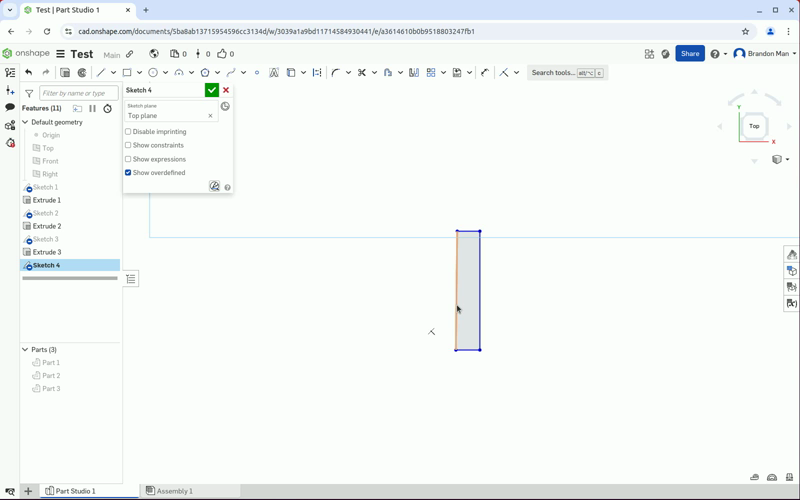
scroll(-6)
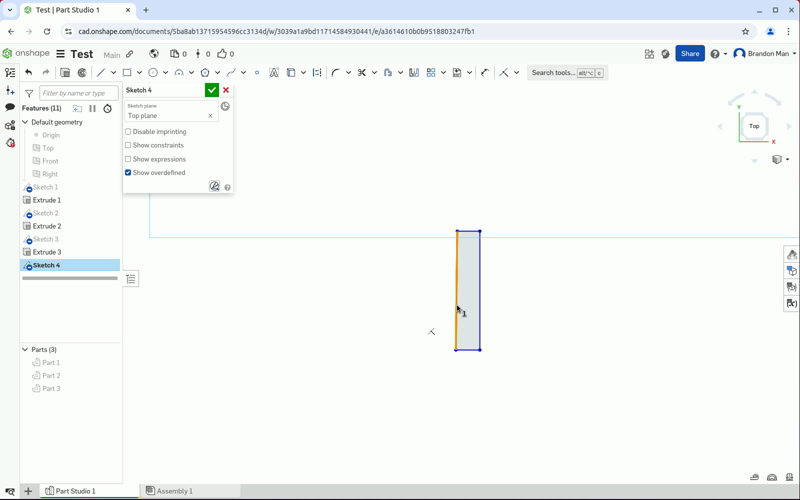
scroll(-6)
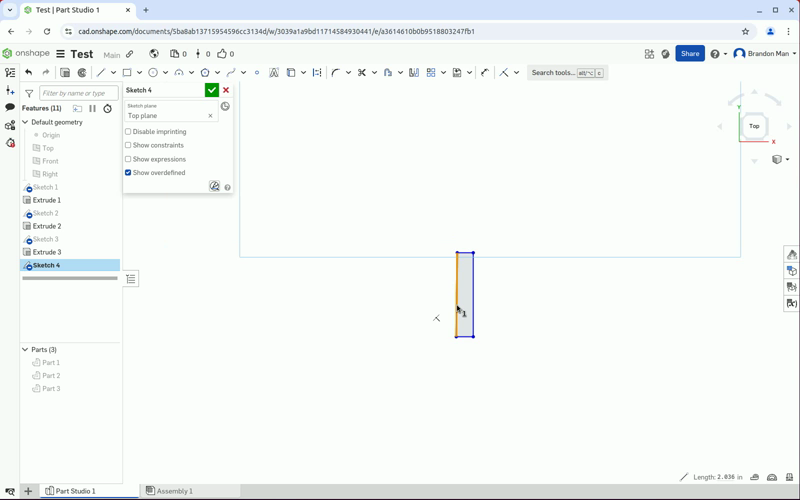
scroll(-6)
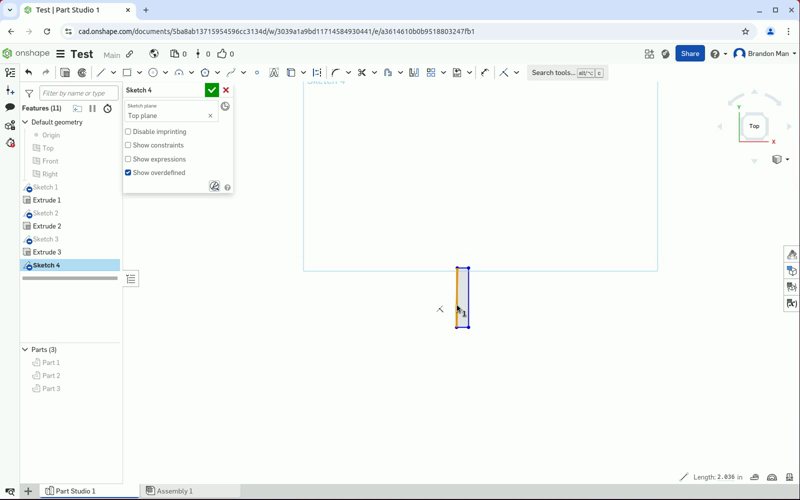
scroll(-6)
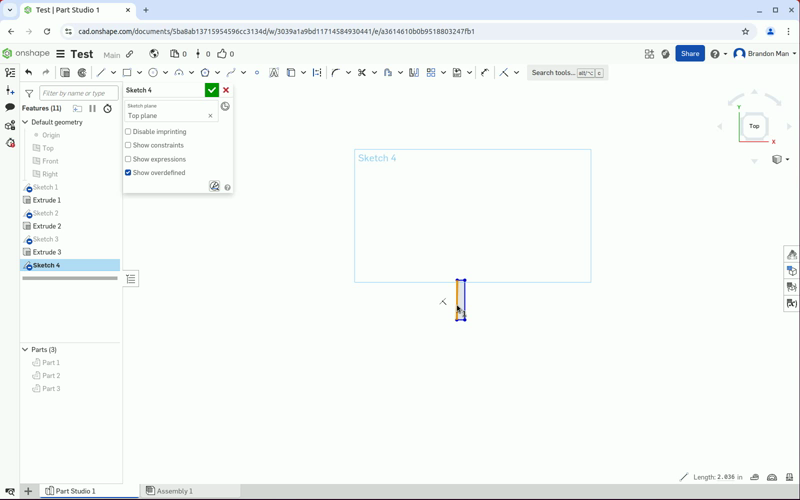
scroll(-6)
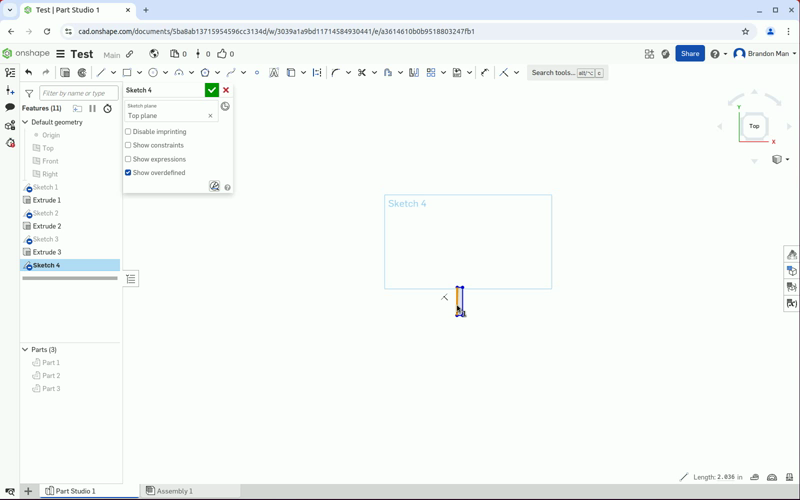
scroll(-6)
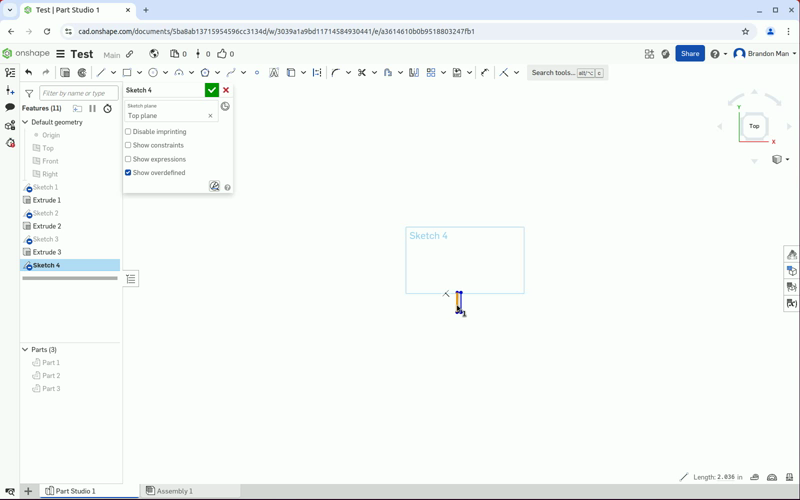
scroll(-6)
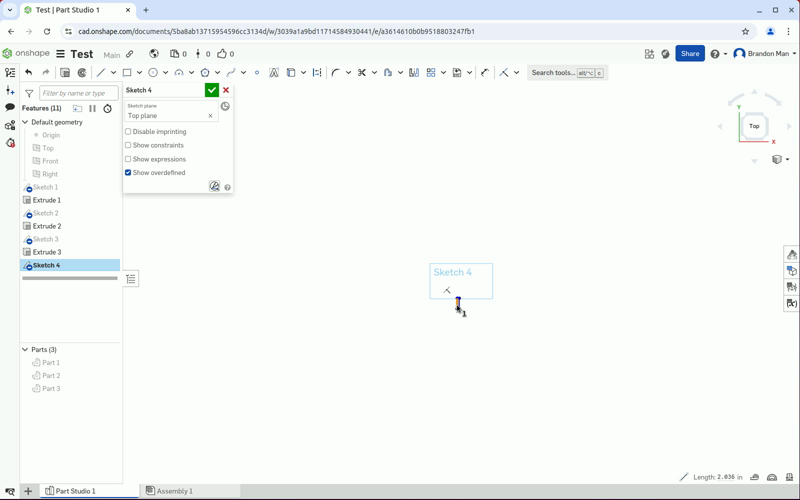
mouse_move(73, 352)
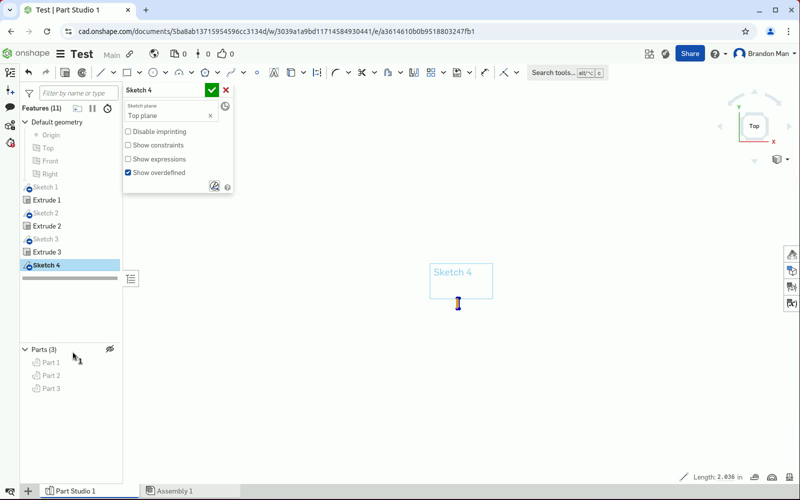
key(shift+y)
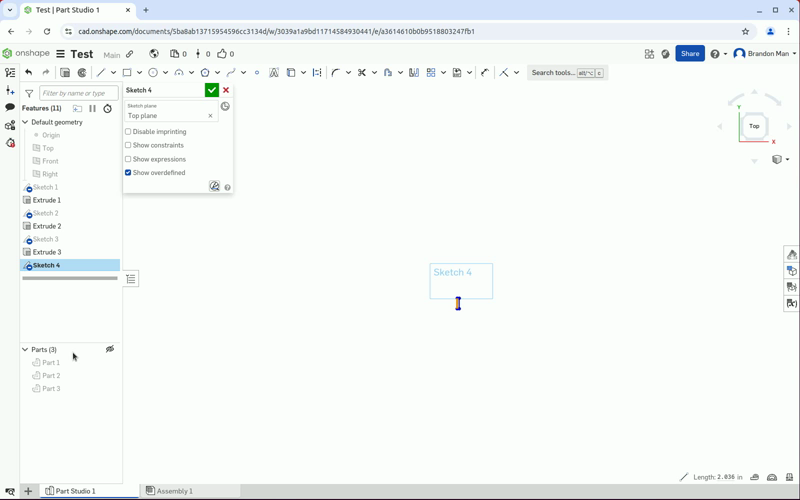
key(shift+e)
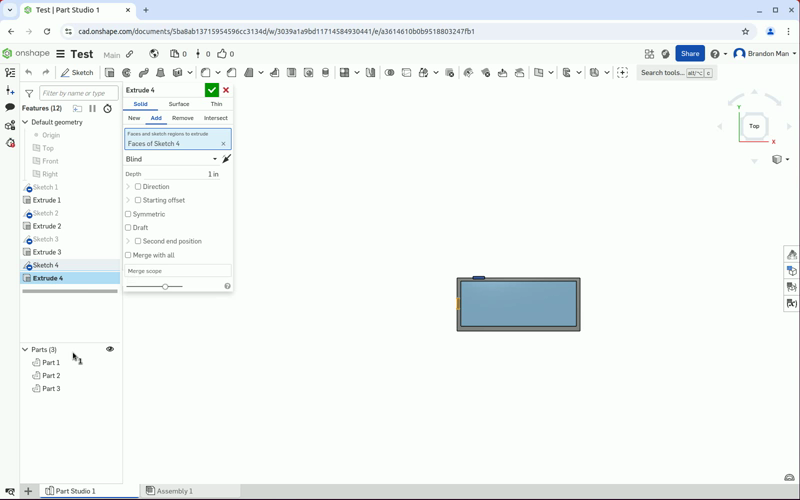
mouse_move(143, 106)
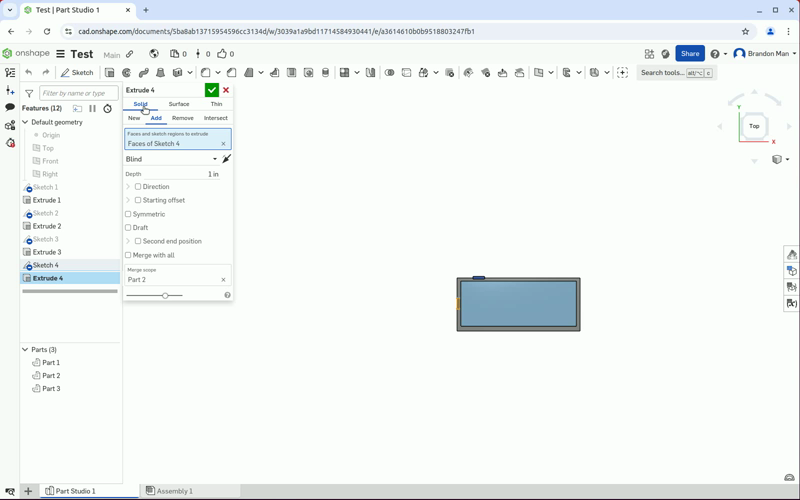
click(143, 106)
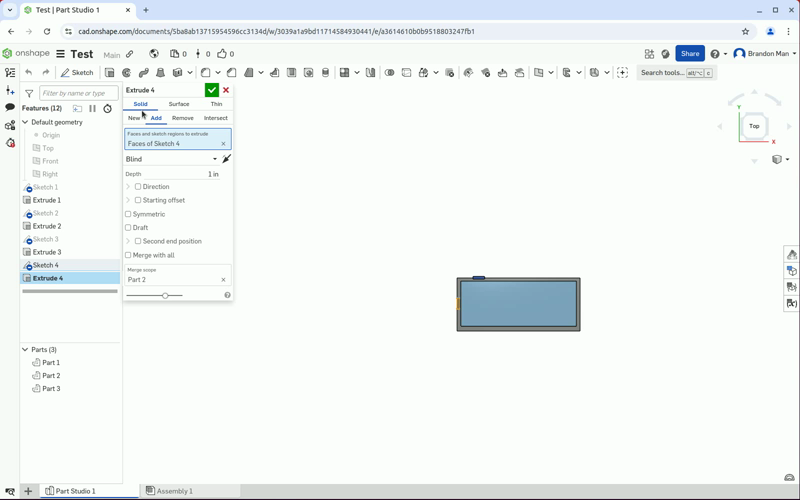
mouse_move(137, 120)
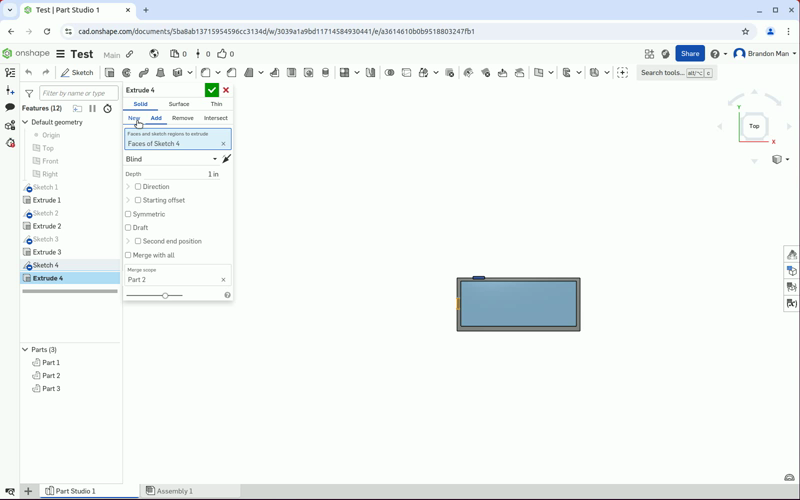
click(137, 120)
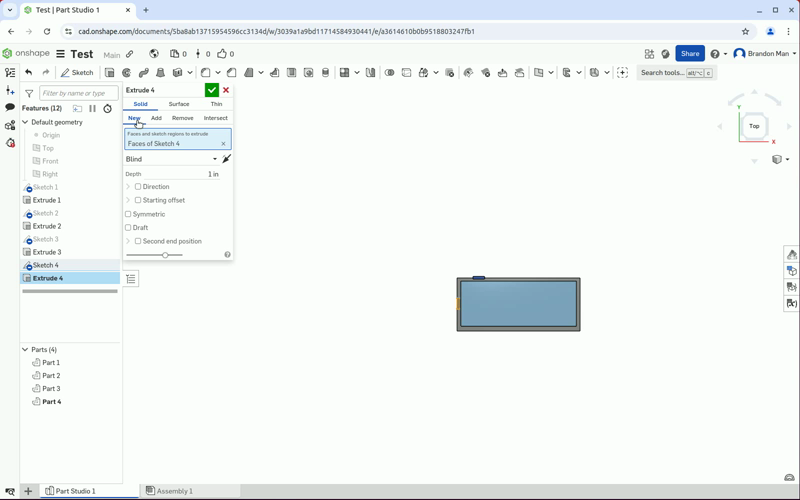
key(tab, 4)
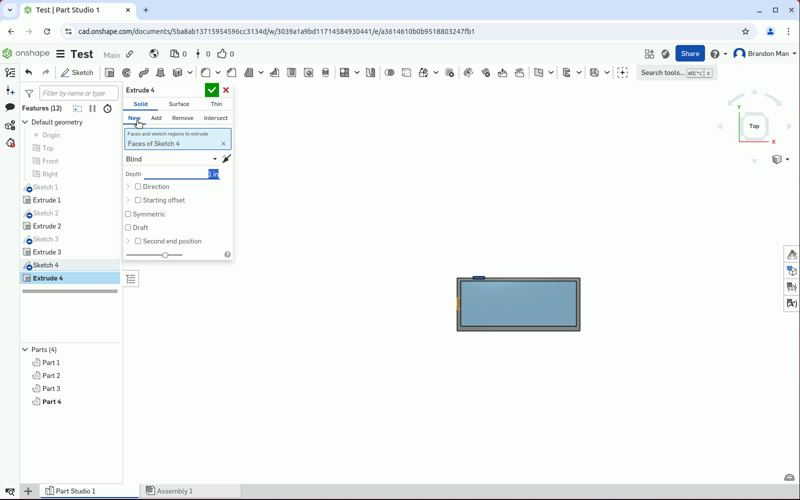
text(4.574)
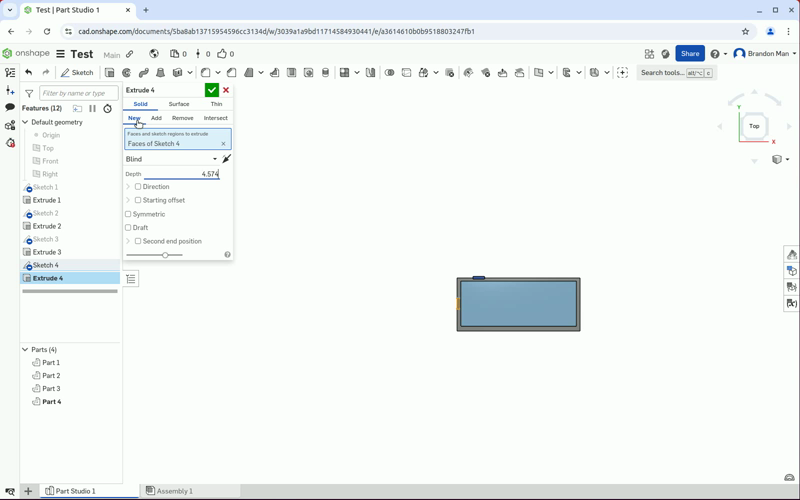
key(enter)
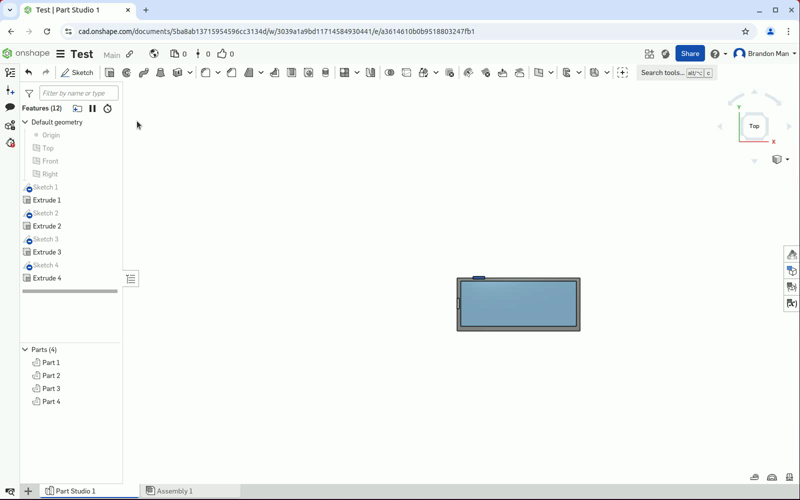
key(shift+h)
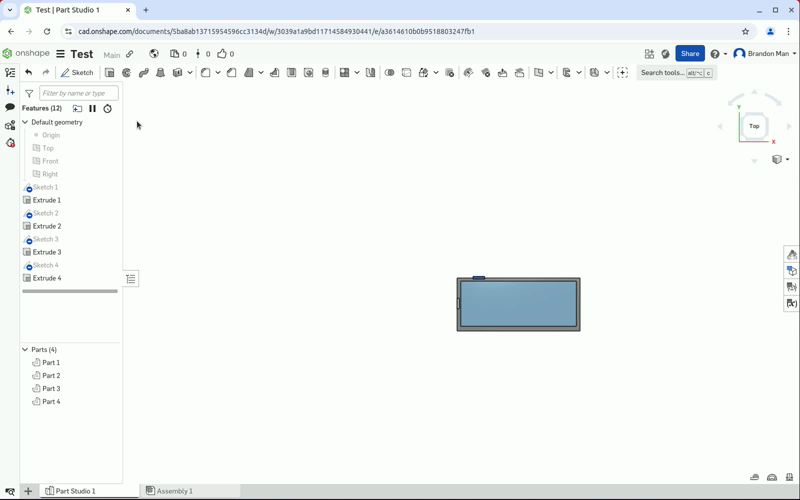
key(shift+h)
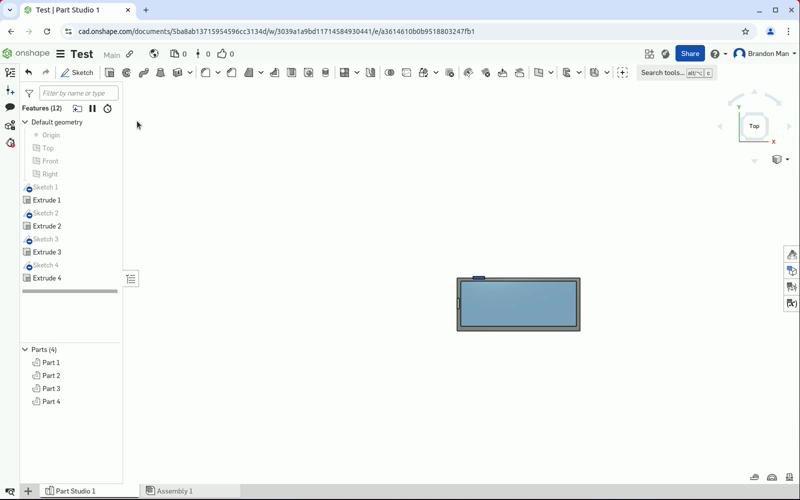
mouse_move(73, 189)
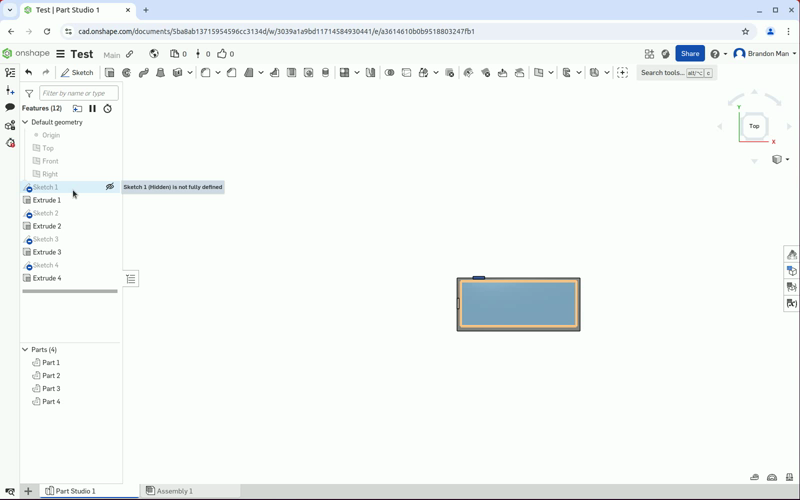
click(73, 189)
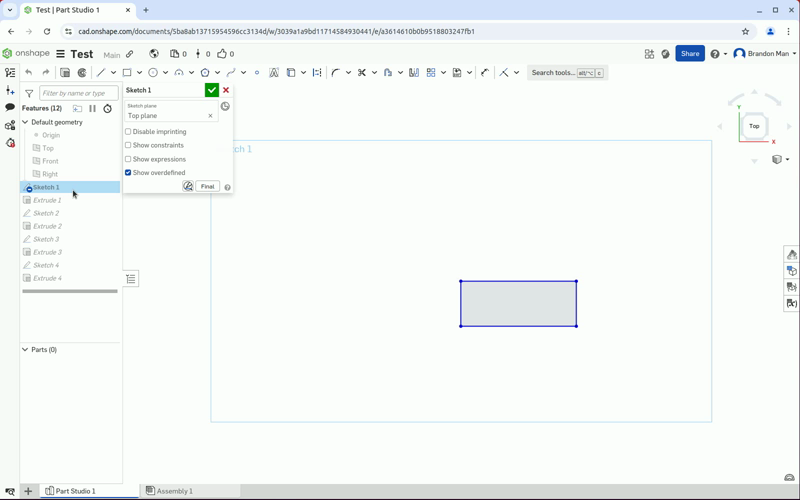
mouse_move(229, 92)
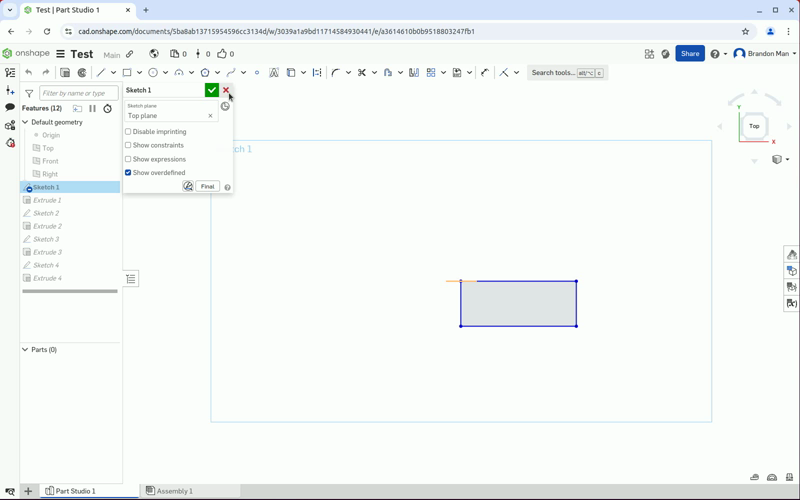
click(229, 92)
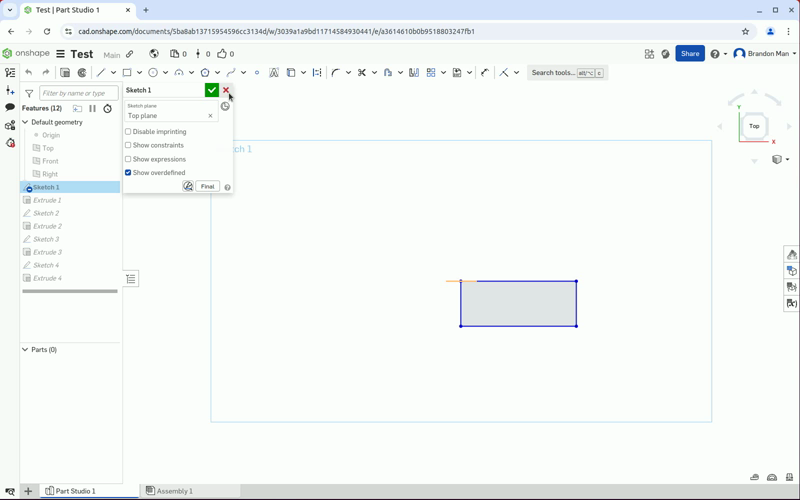
key(shift+s)
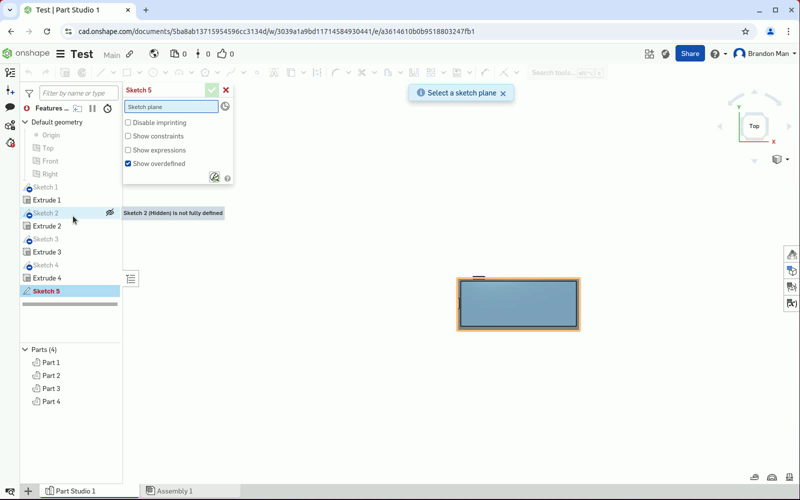
scroll(3)
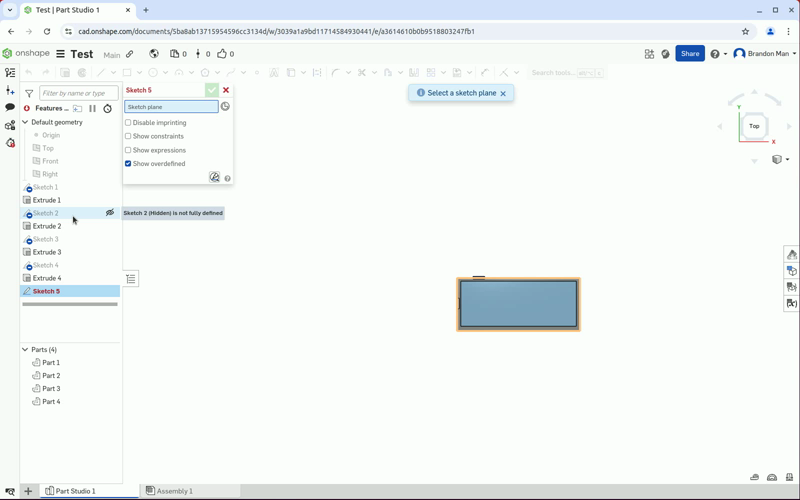
mouse_move(73, 150)
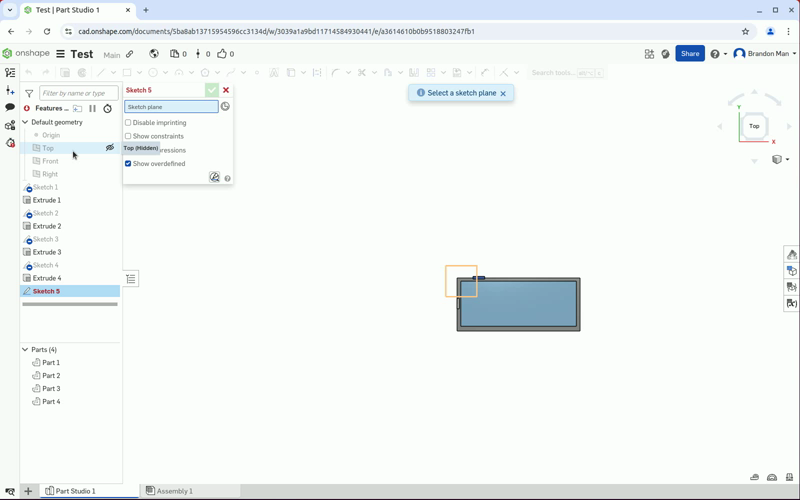
click(73, 150)
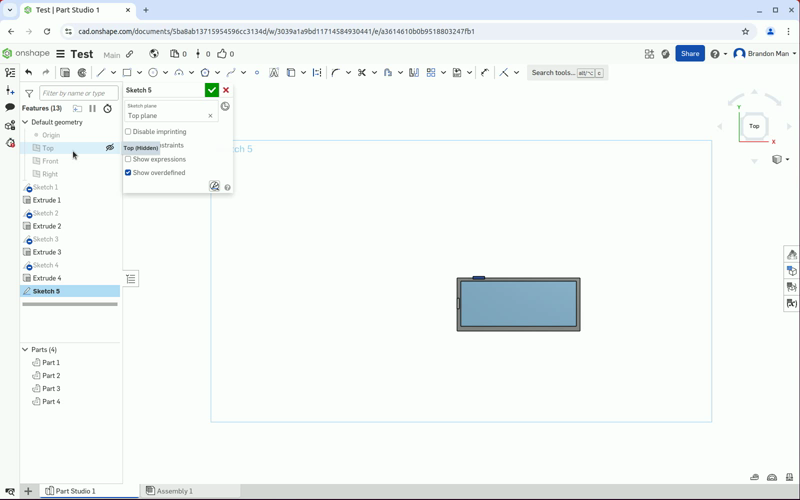
mouse_move(73, 352)
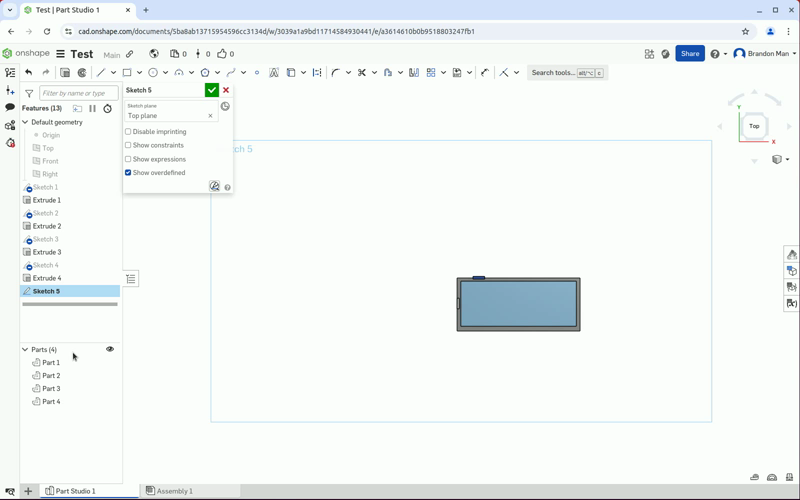
key(y)
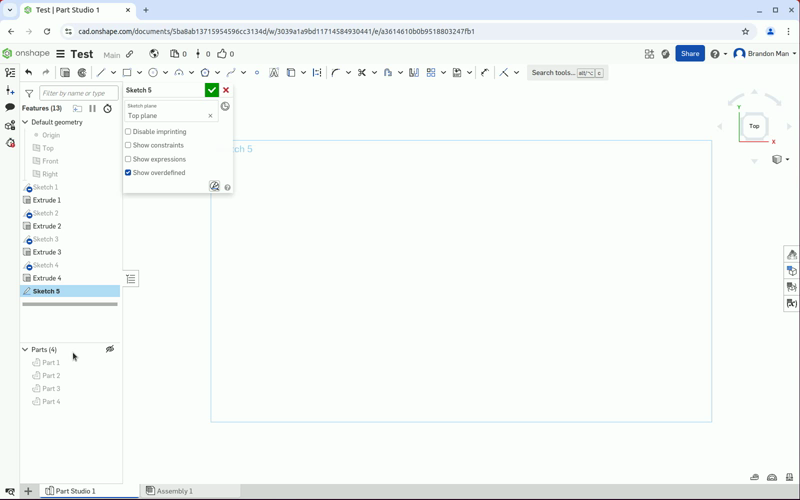
key(l)
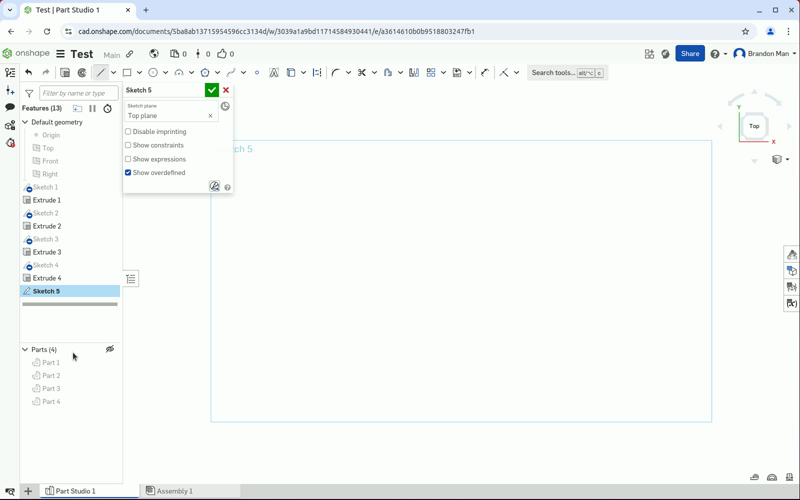
key_down(shift)
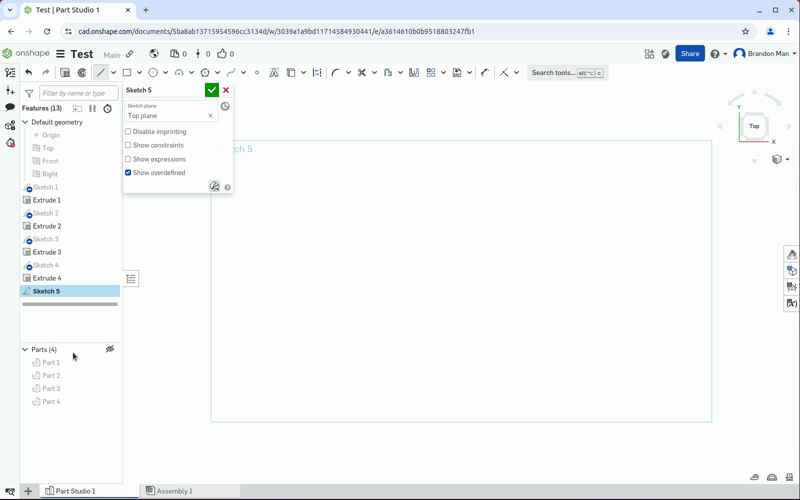
mouse_move(472, 329)
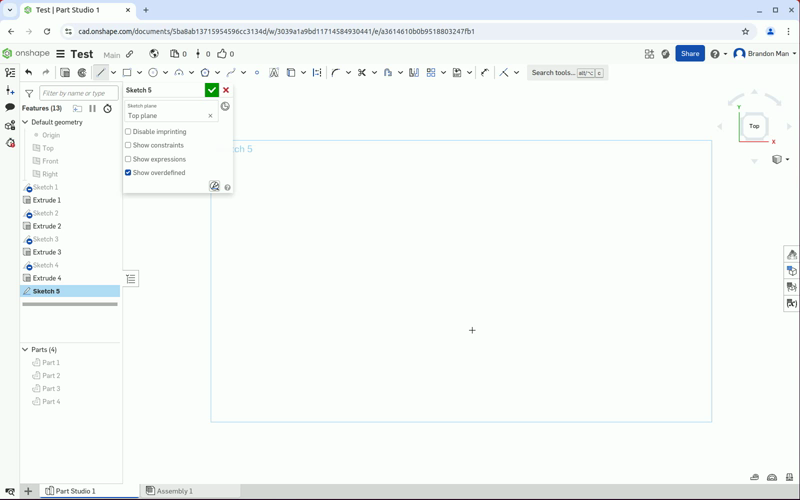
click(472, 329)
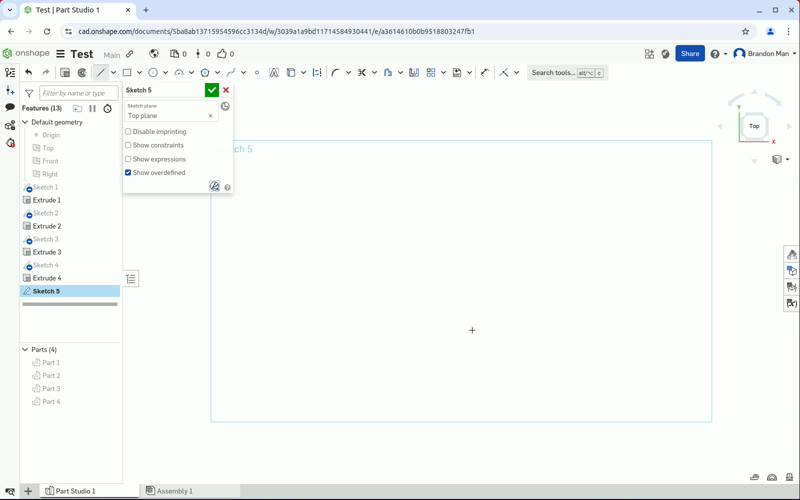
key_up(shift)
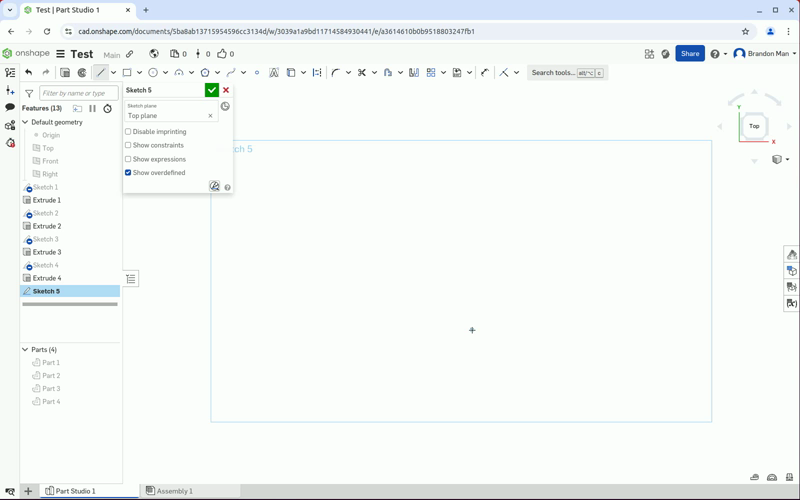
key_down(shift)
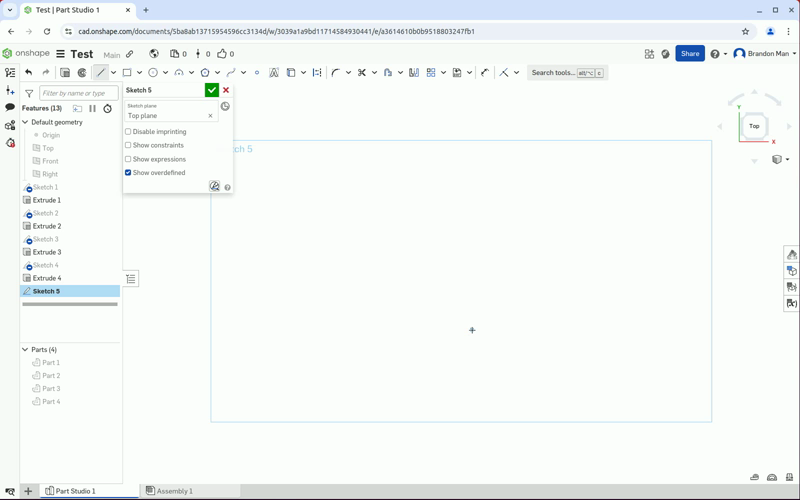
mouse_move(502, 329)
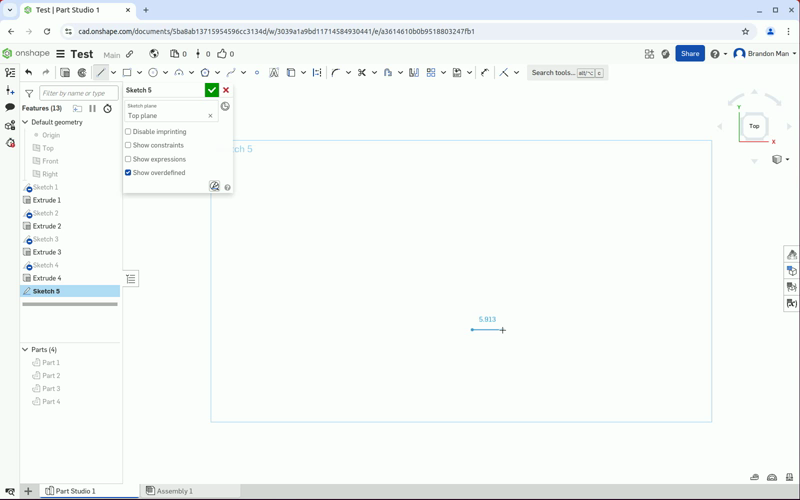
mouse_move(483, 329)
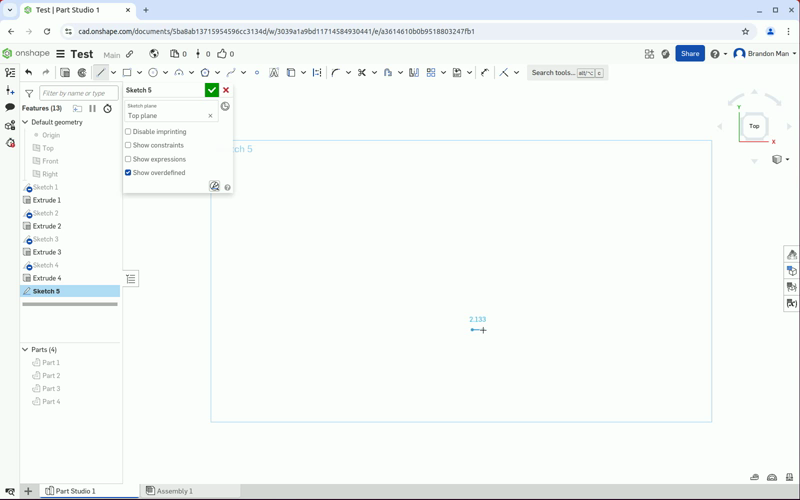
click(483, 329)
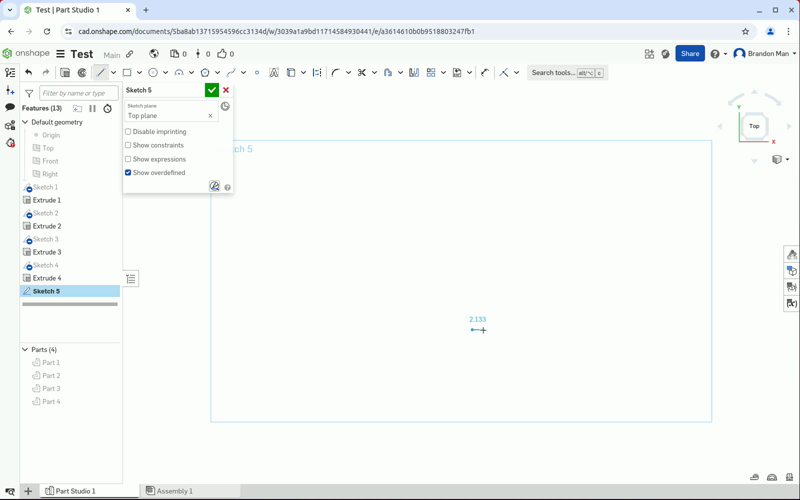
key_up(shift)
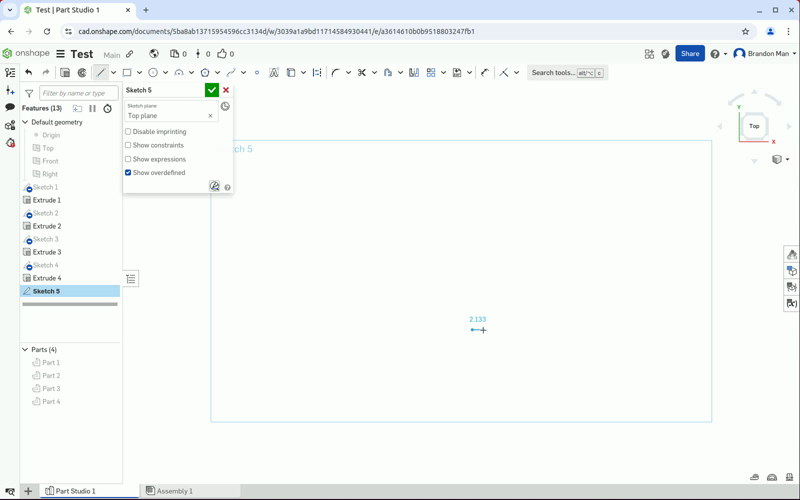
key_down(shift)
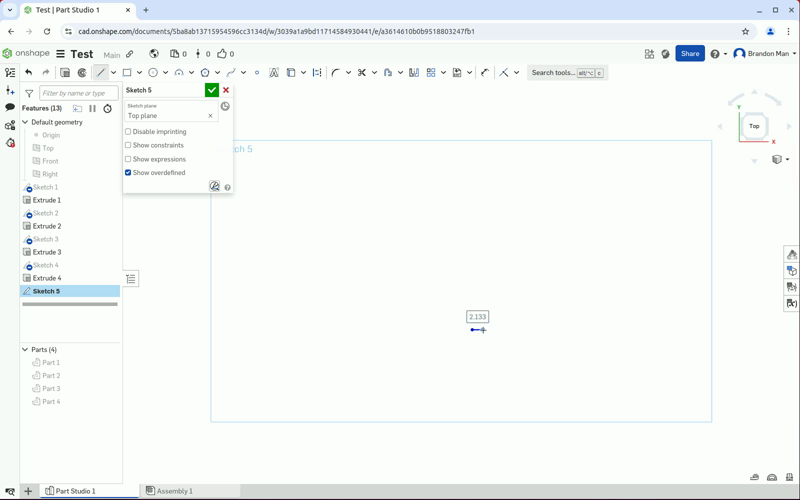
mouse_move(513, 329)
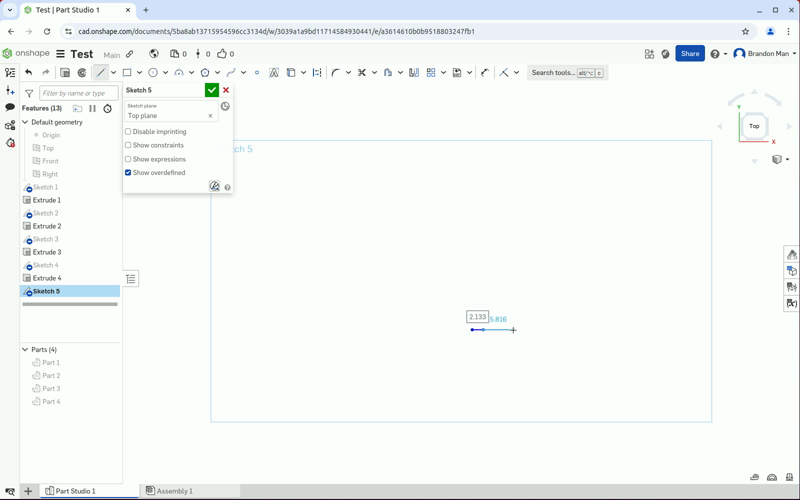
mouse_move(483, 327)
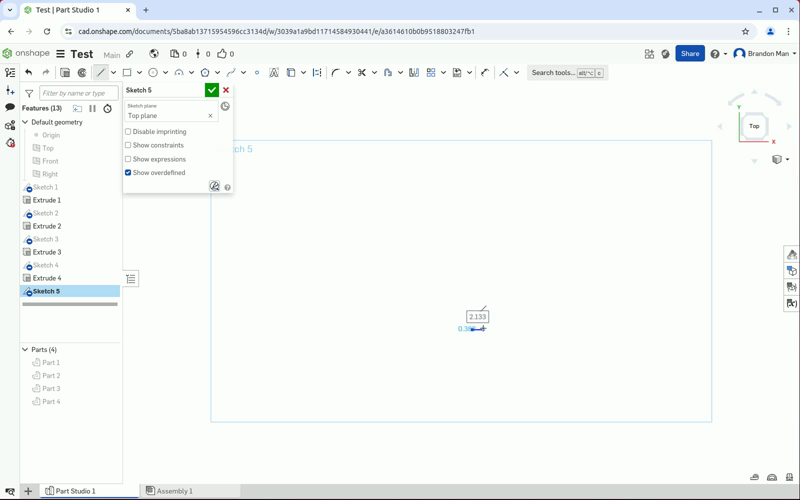
scroll(6)
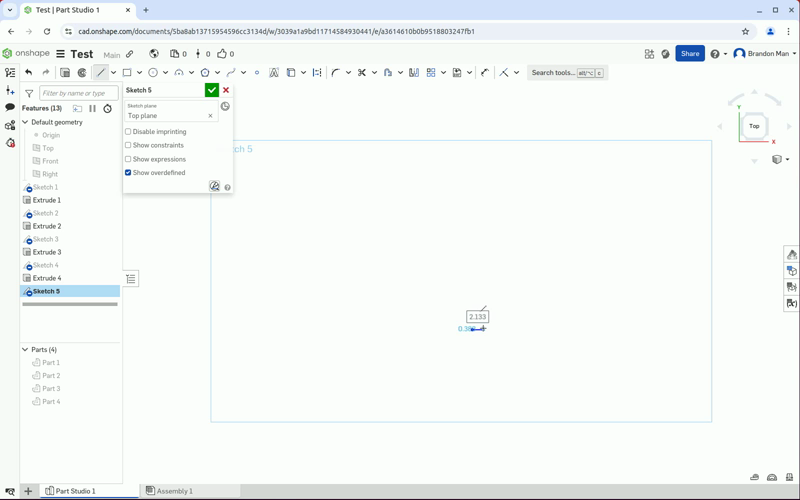
scroll(6)
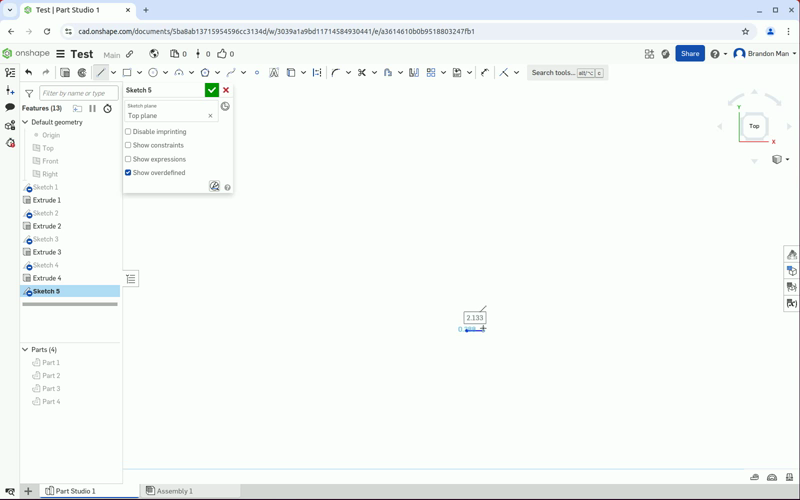
scroll(6)
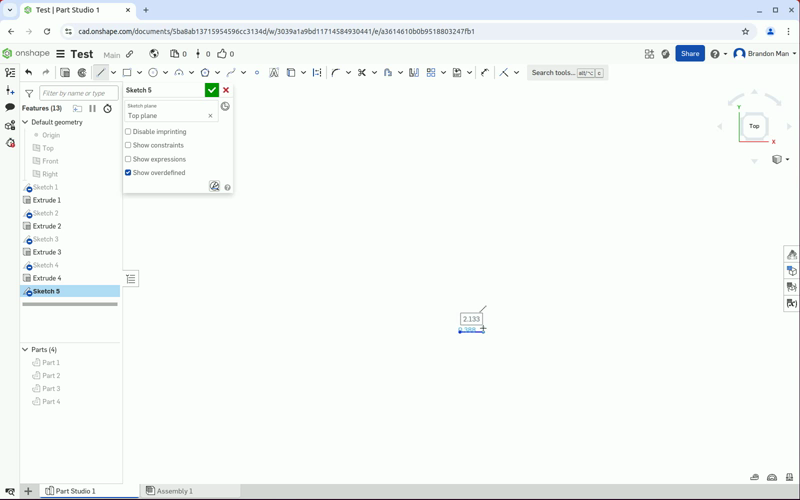
scroll(6)
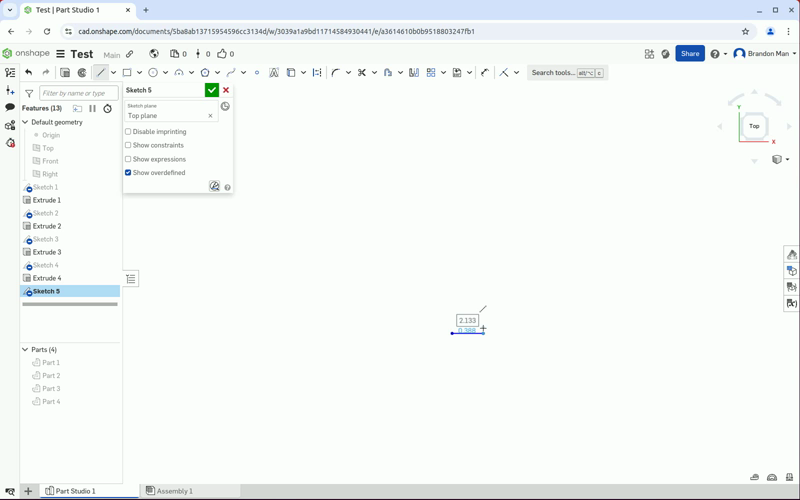
scroll(6)
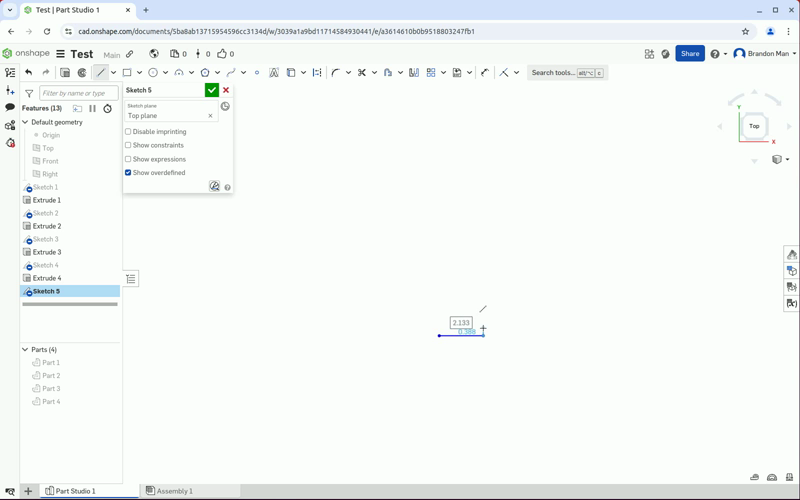
scroll(6)
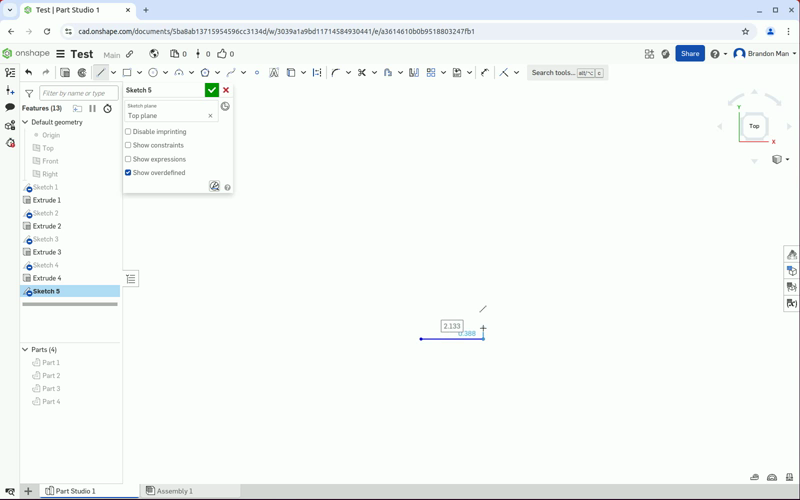
scroll(6)
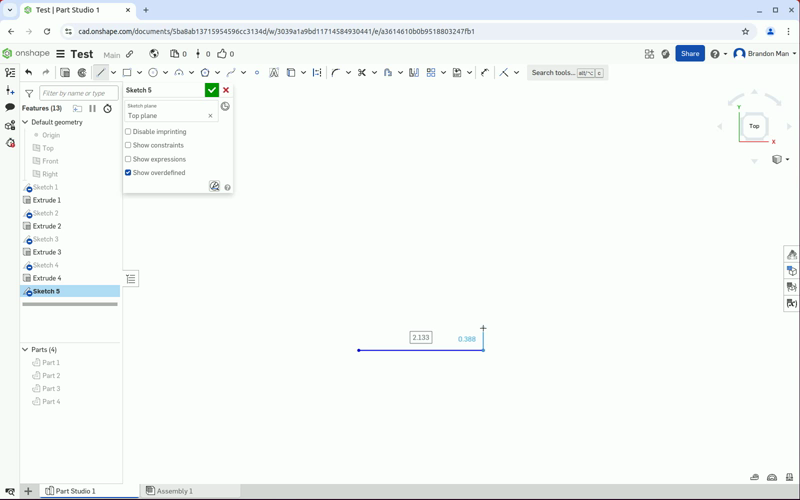
click(483, 327)
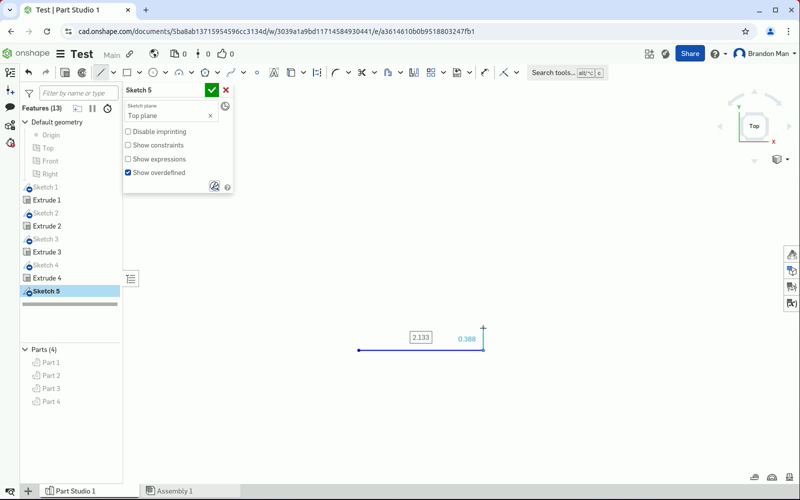
scroll(-6)
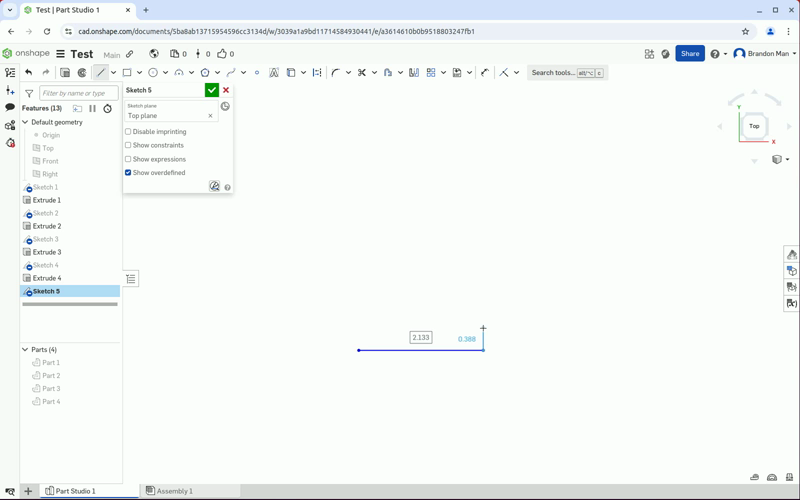
scroll(-6)
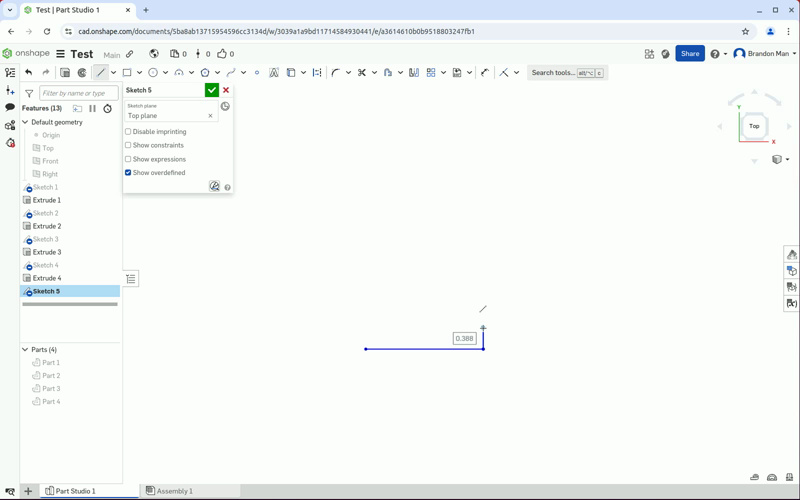
scroll(-6)
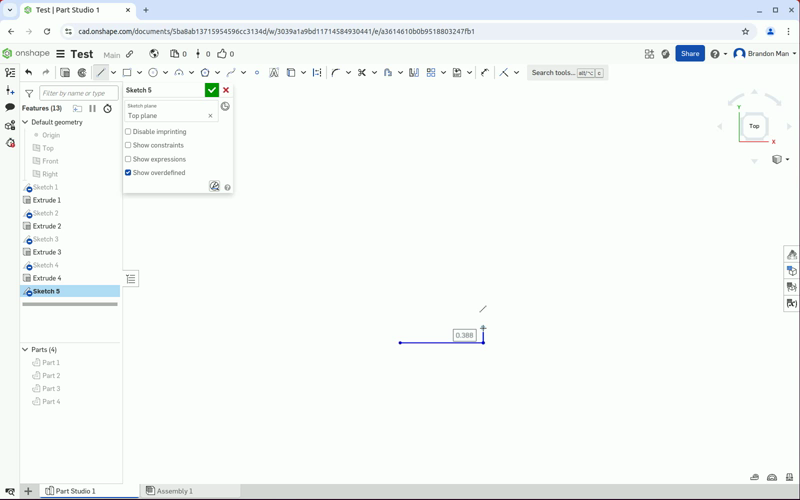
scroll(-6)
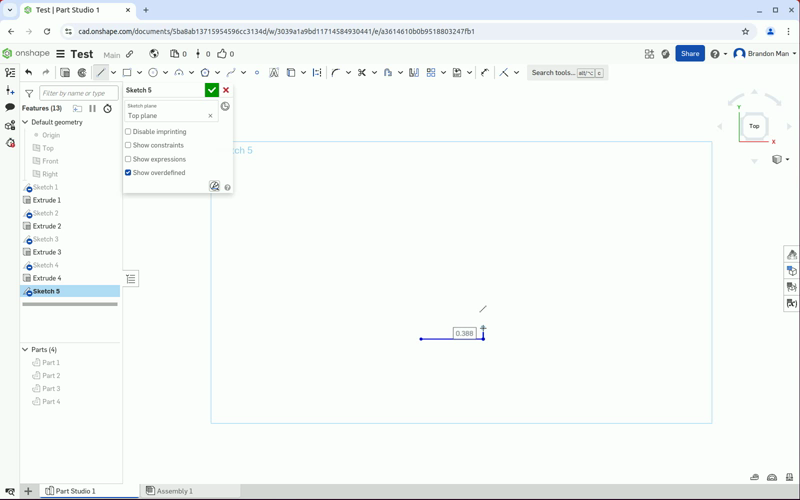
scroll(-6)
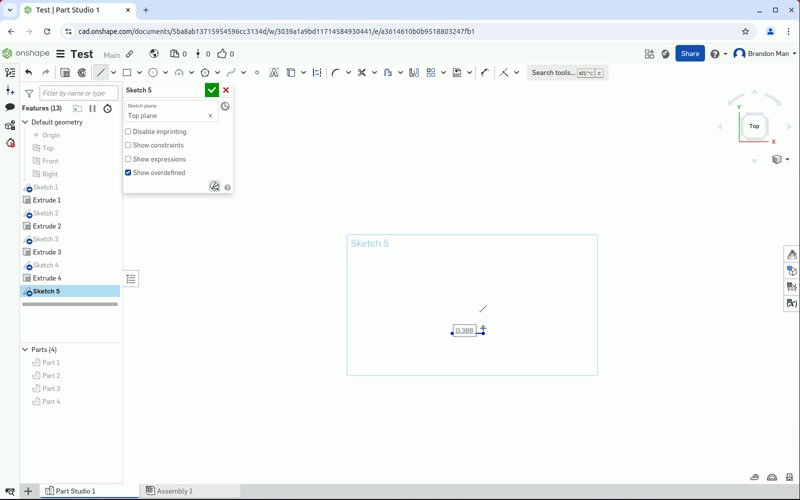
scroll(-6)
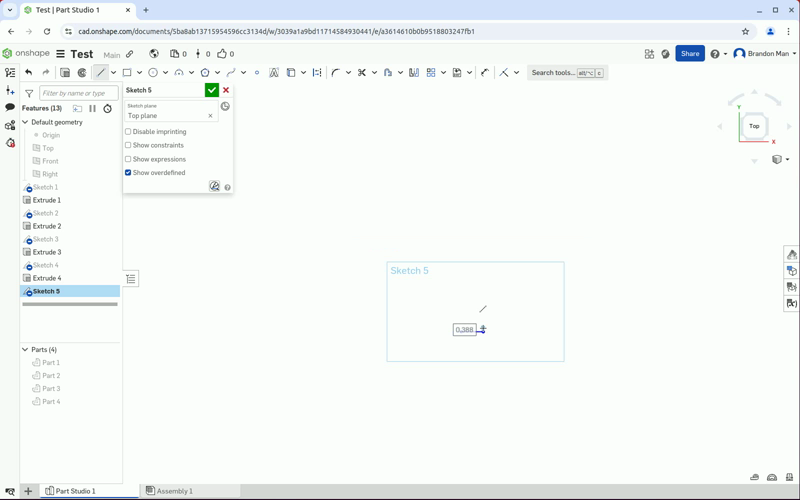
scroll(-6)
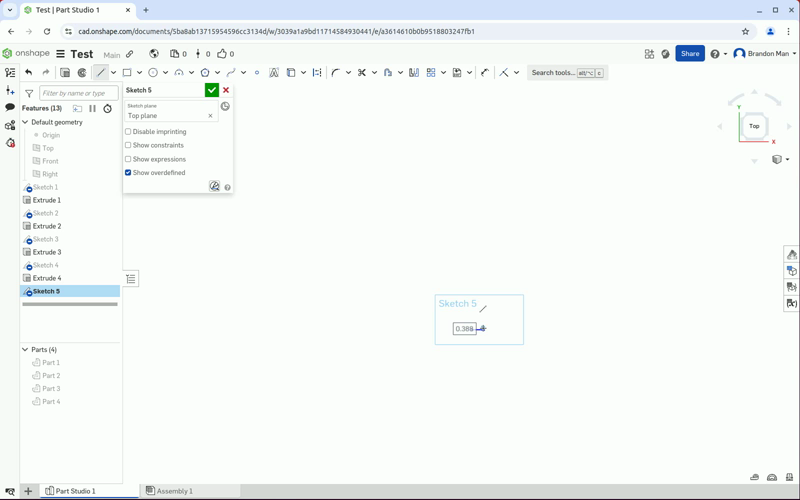
key_up(shift)
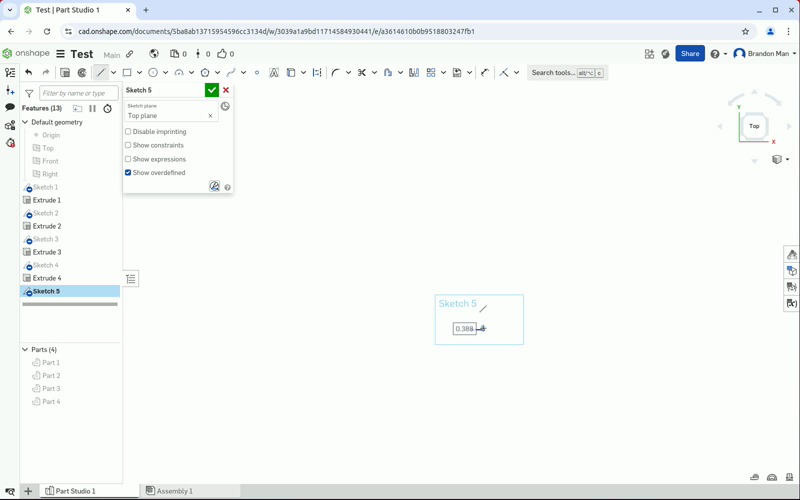
key_down(shift)
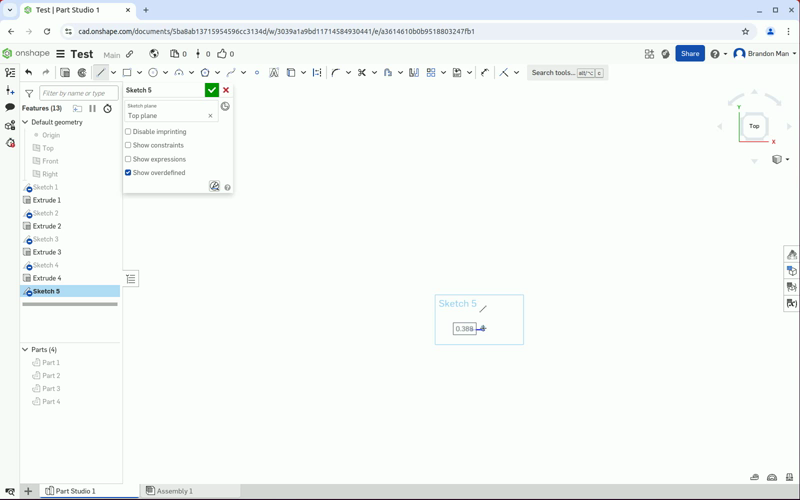
mouse_move(513, 327)
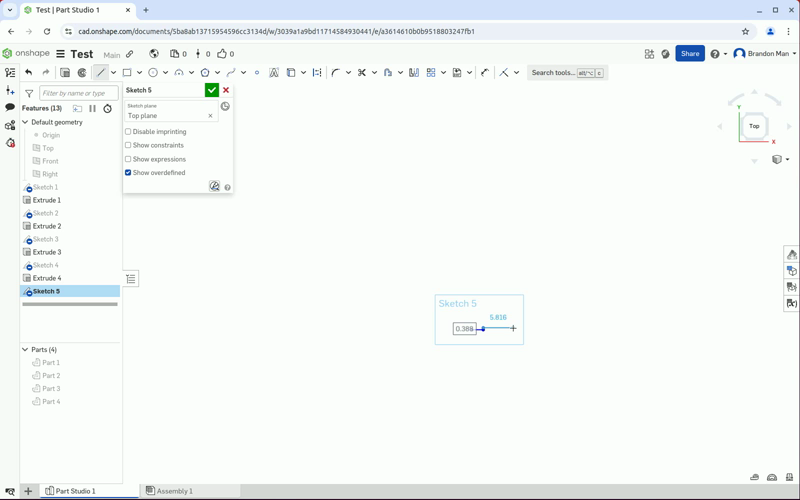
mouse_move(472, 327)
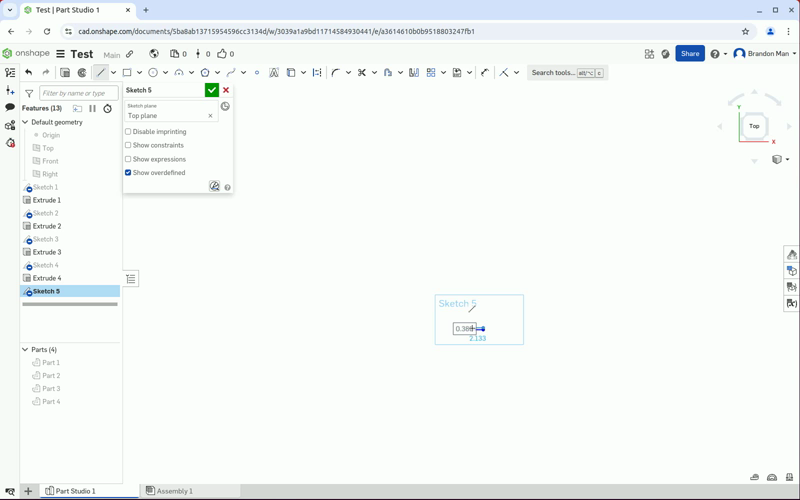
scroll(6)
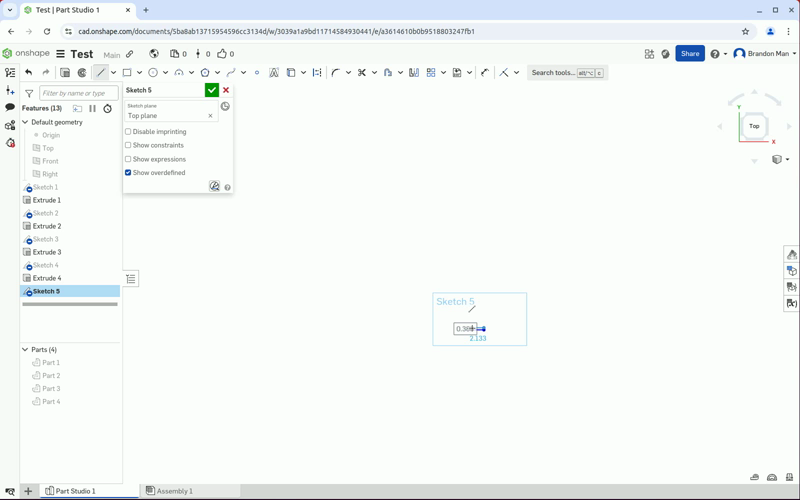
scroll(6)
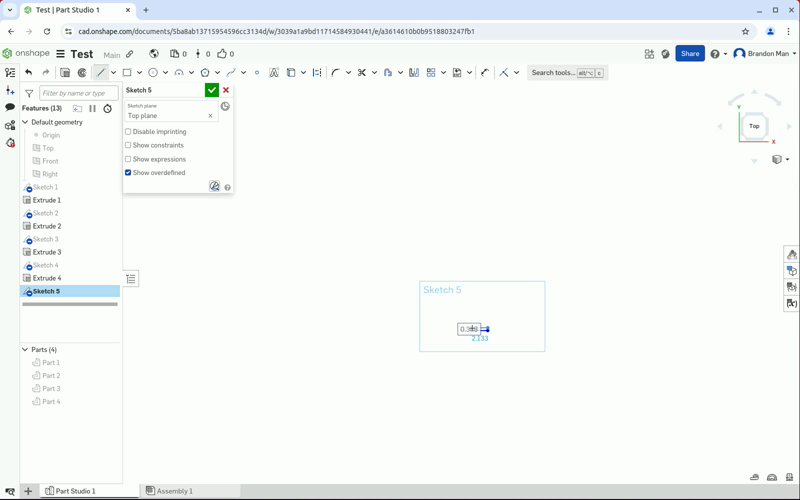
scroll(6)
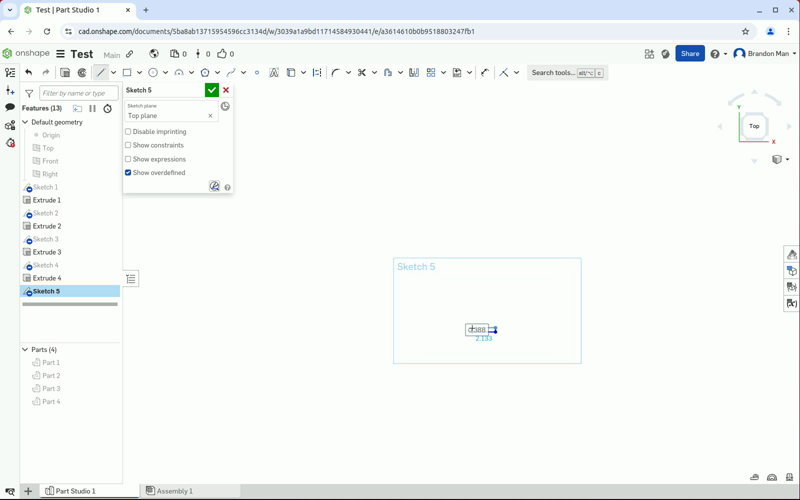
scroll(6)
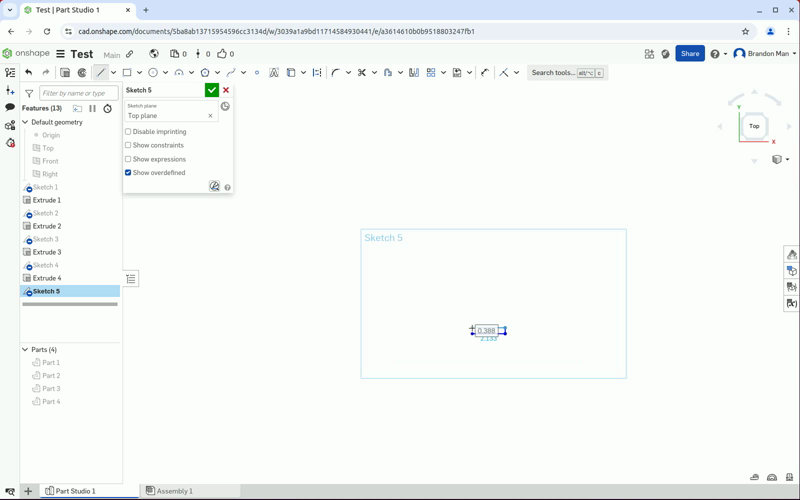
scroll(6)
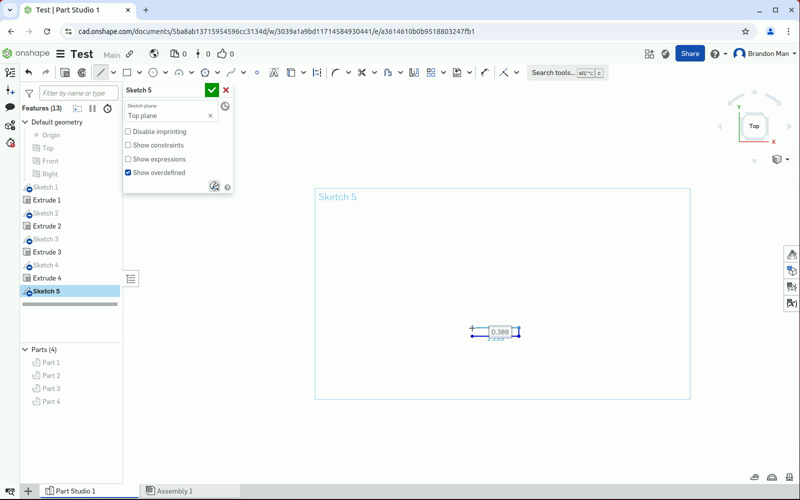
scroll(6)
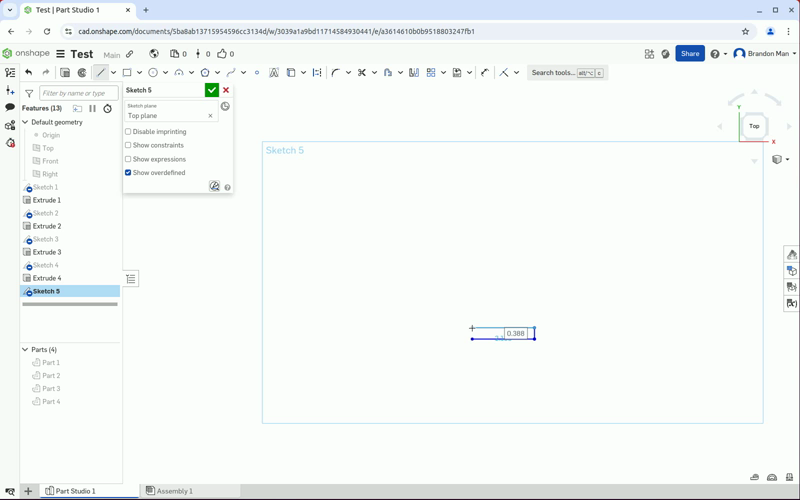
scroll(6)
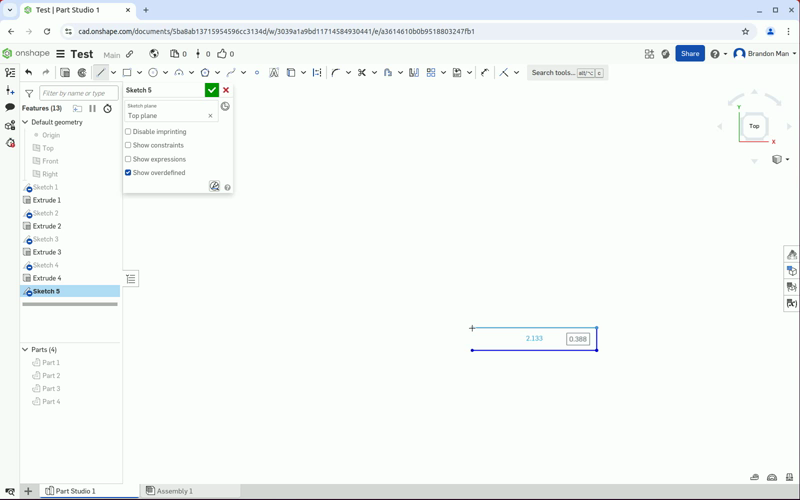
click(472, 327)
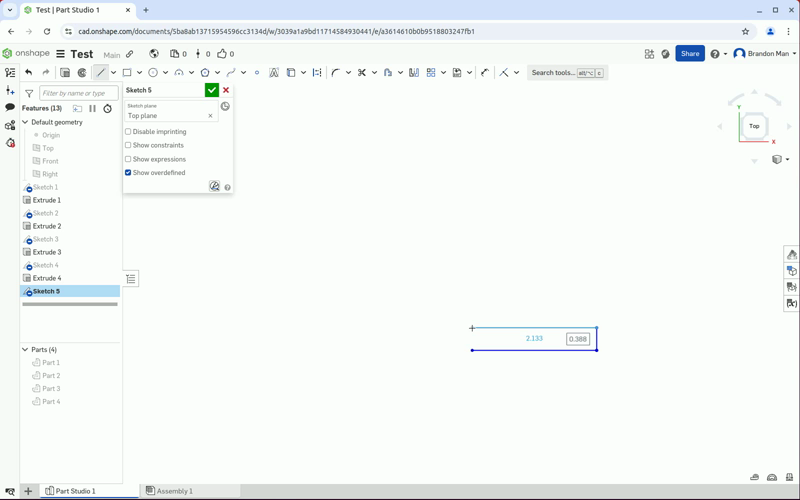
scroll(-6)
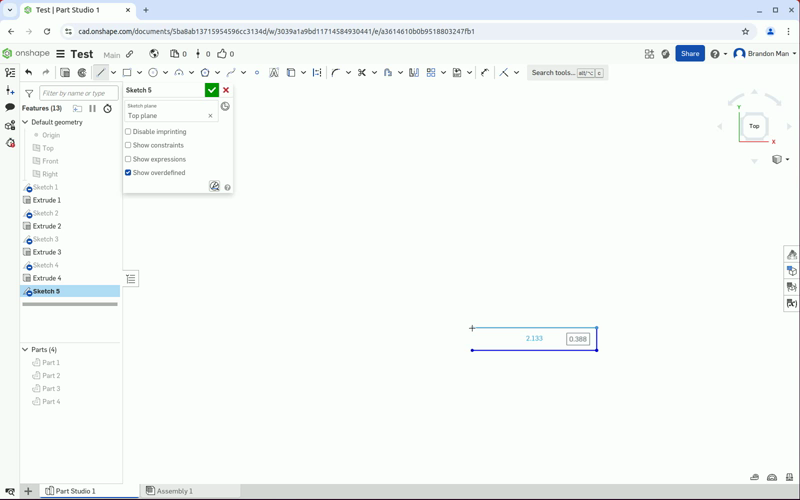
scroll(-6)
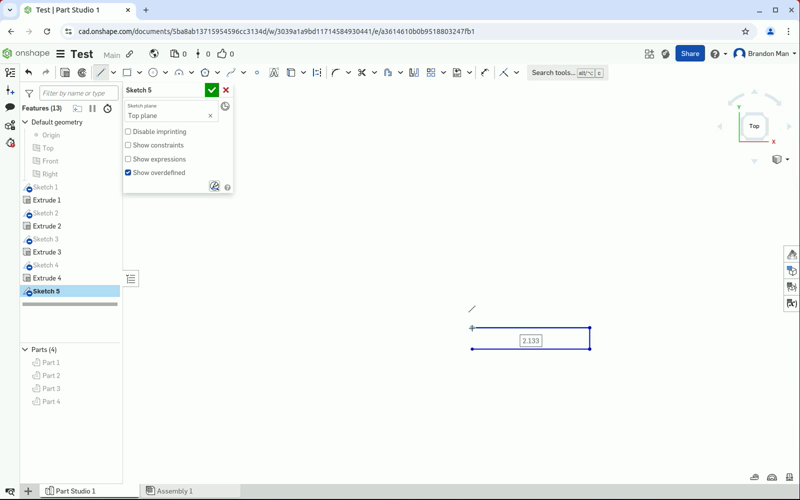
scroll(-6)
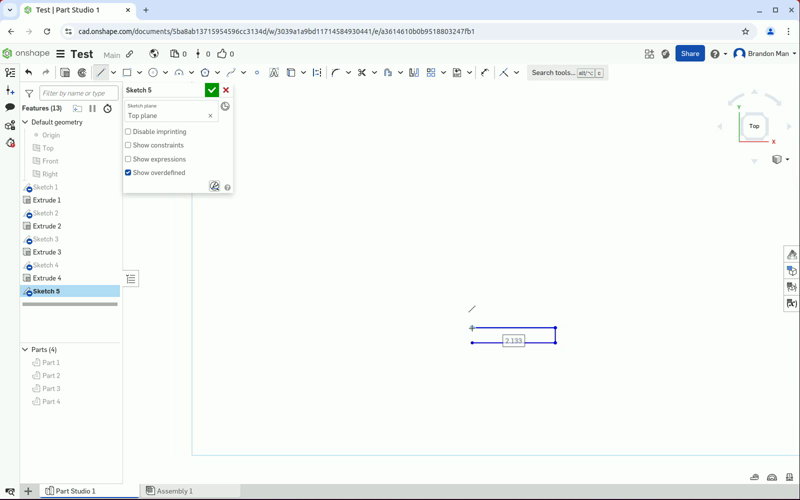
scroll(-6)
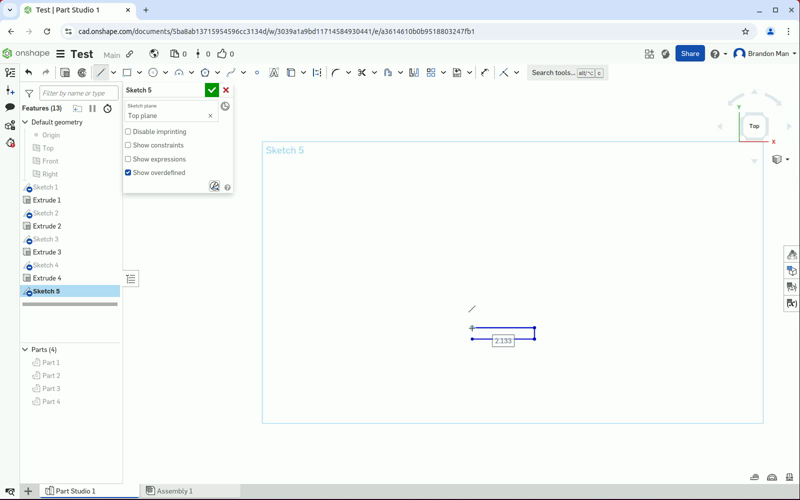
scroll(-6)
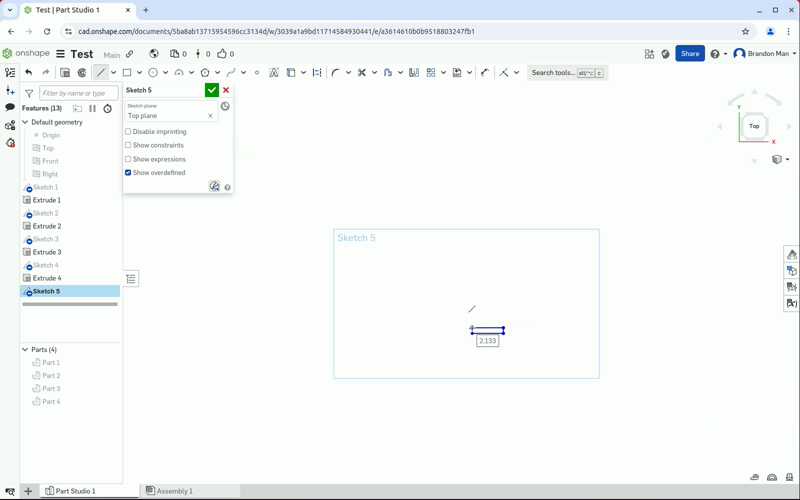
scroll(-6)
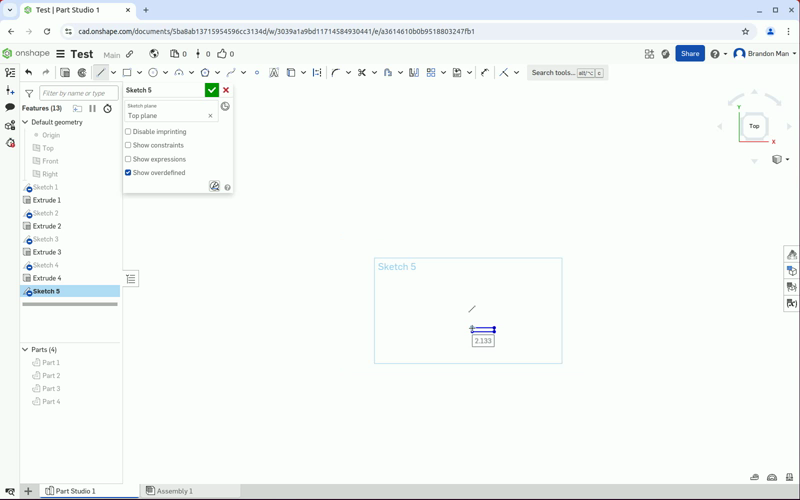
scroll(-6)
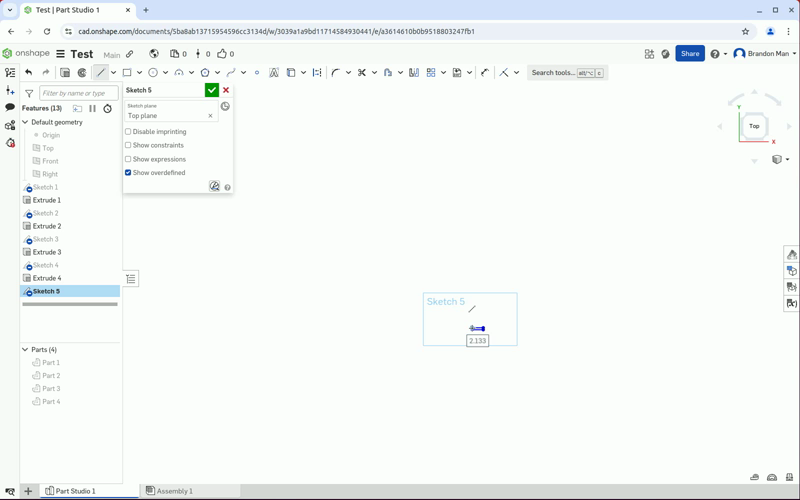
key_up(shift)
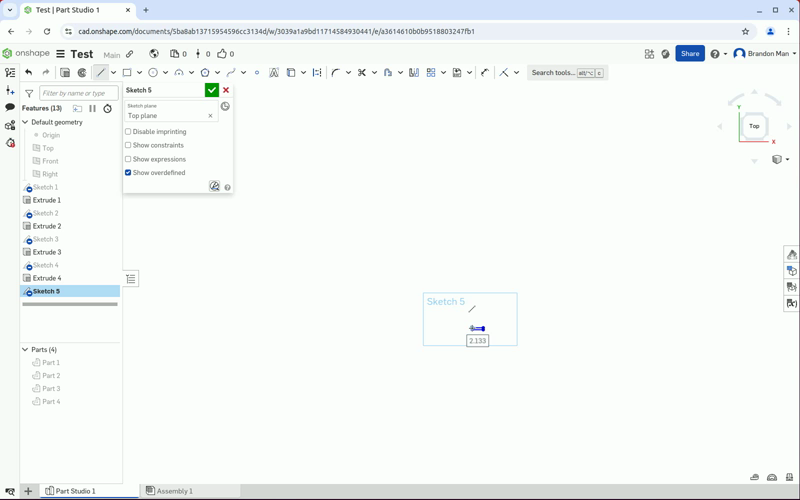
mouse_move(502, 327)
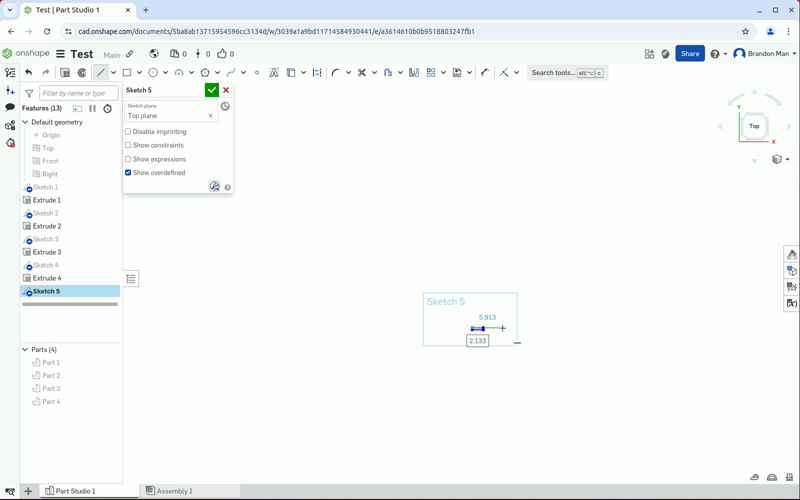
key_down(shift)
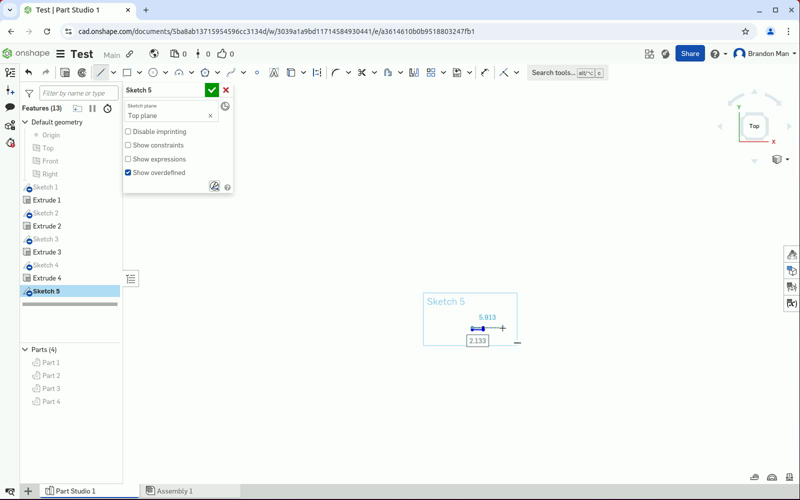
mouse_move(472, 329)
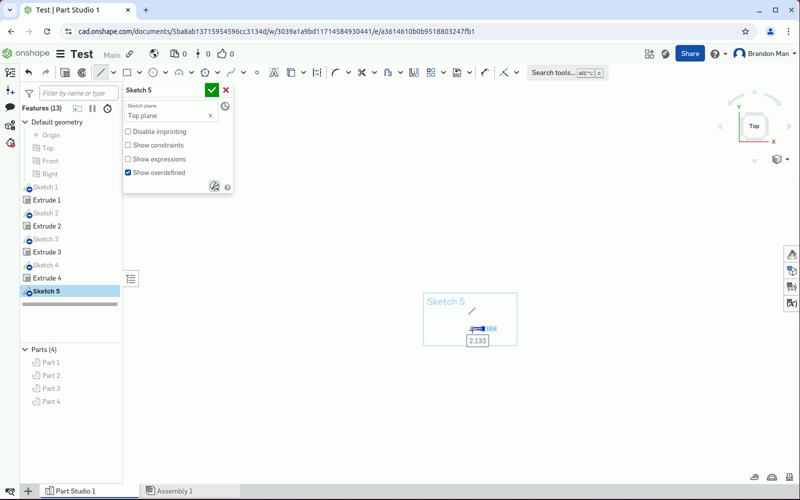
scroll(6)
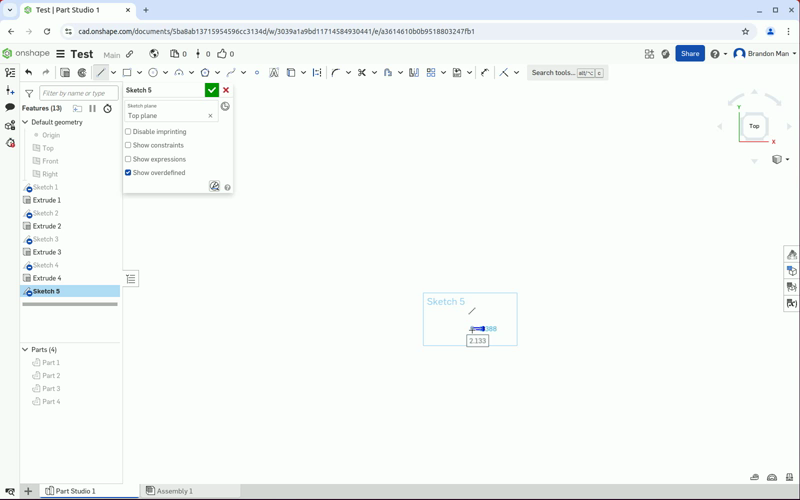
scroll(6)
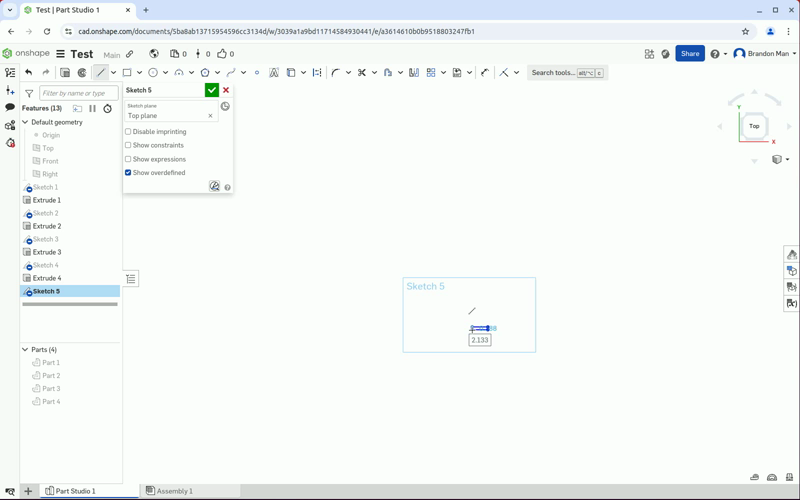
scroll(6)
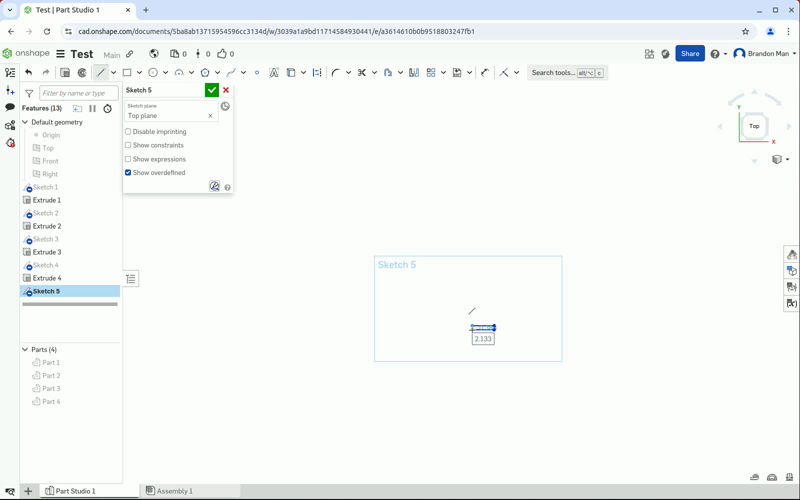
scroll(6)
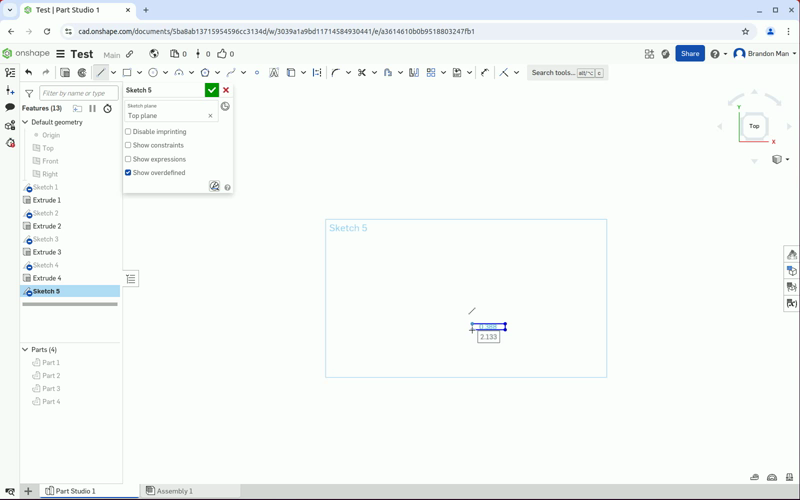
scroll(6)
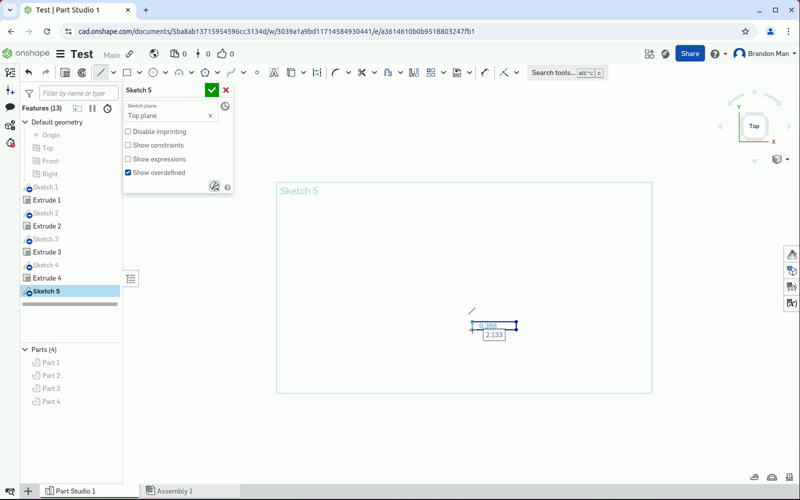
scroll(6)
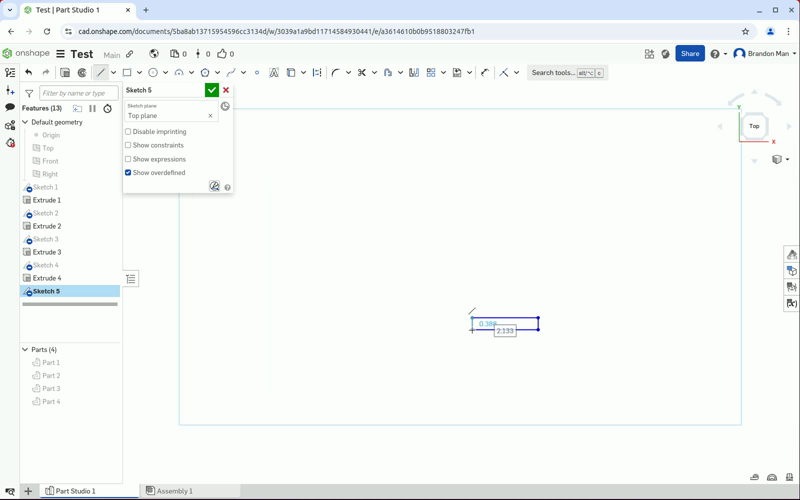
scroll(6)
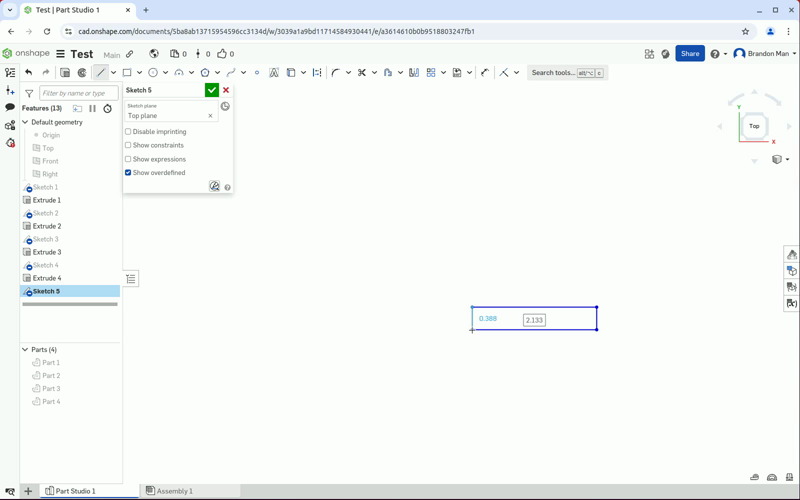
key_up(shift)
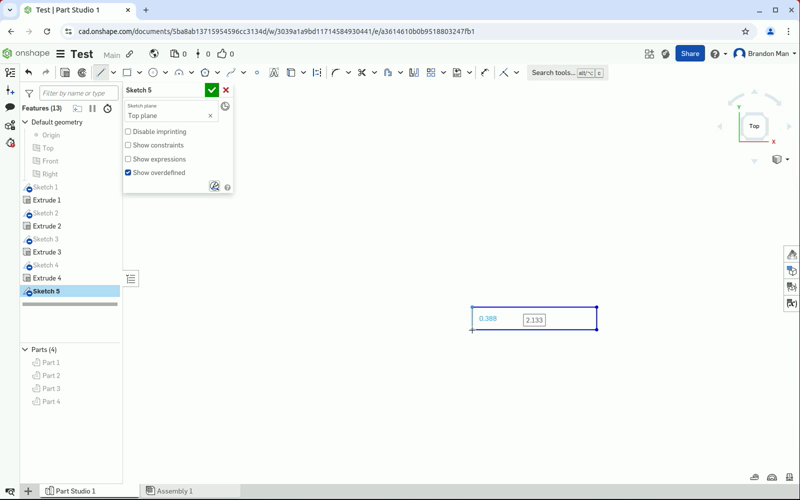
click(472, 329)
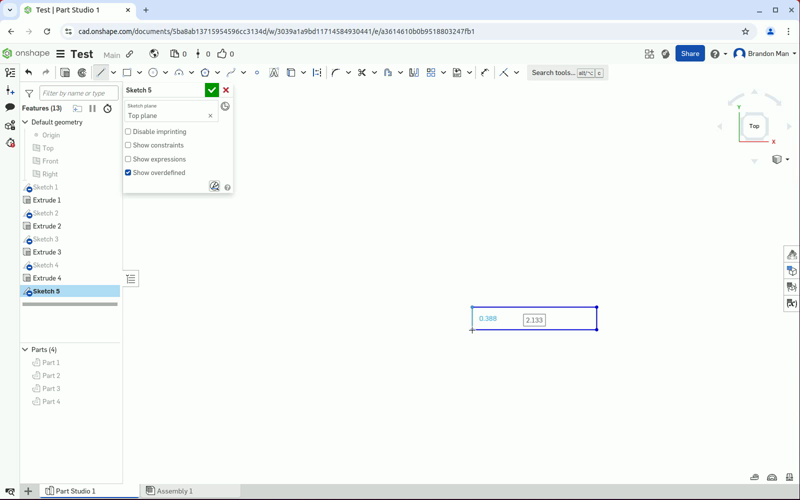
scroll(-6)
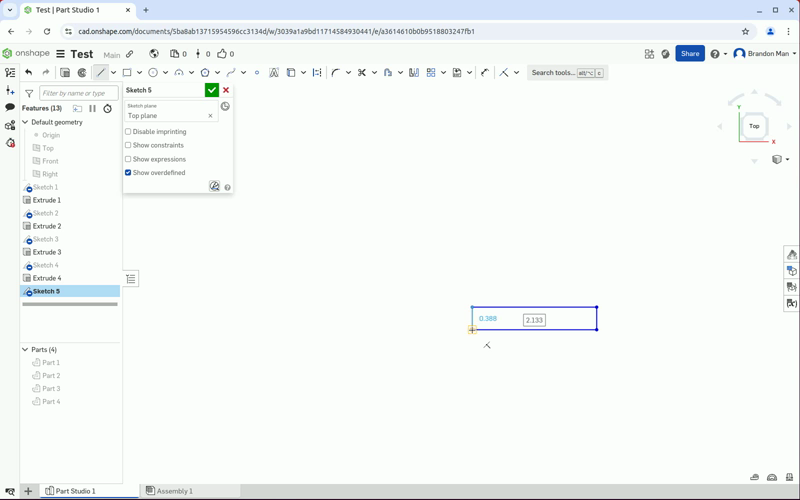
scroll(-6)
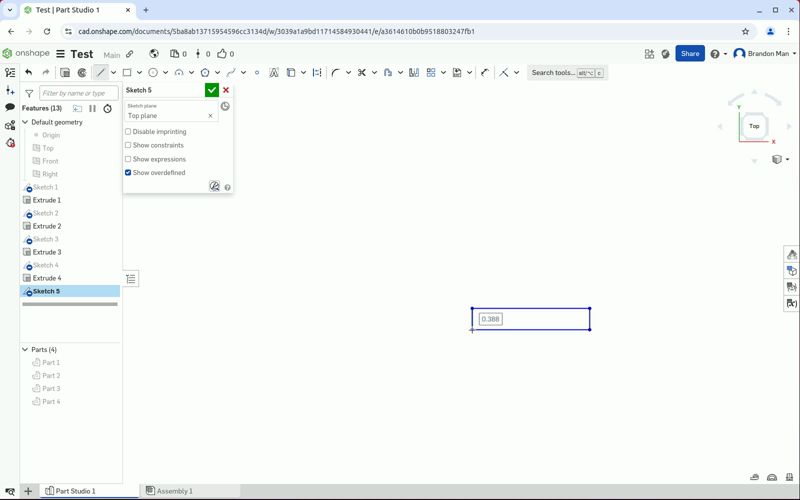
scroll(-6)
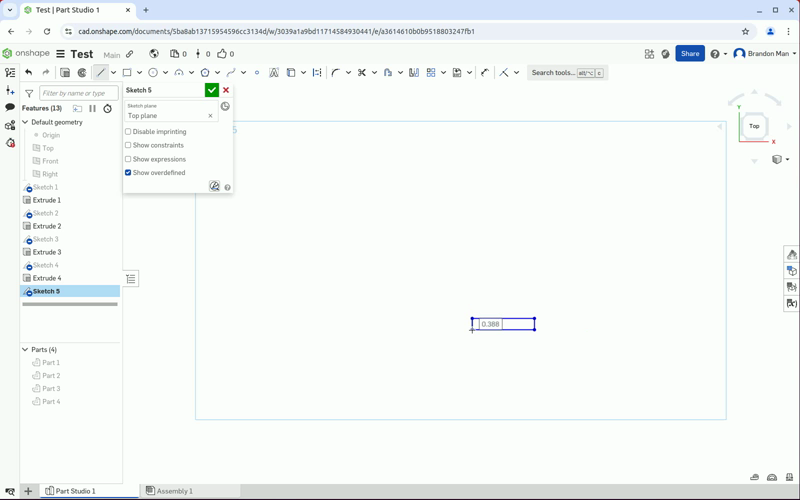
scroll(-6)
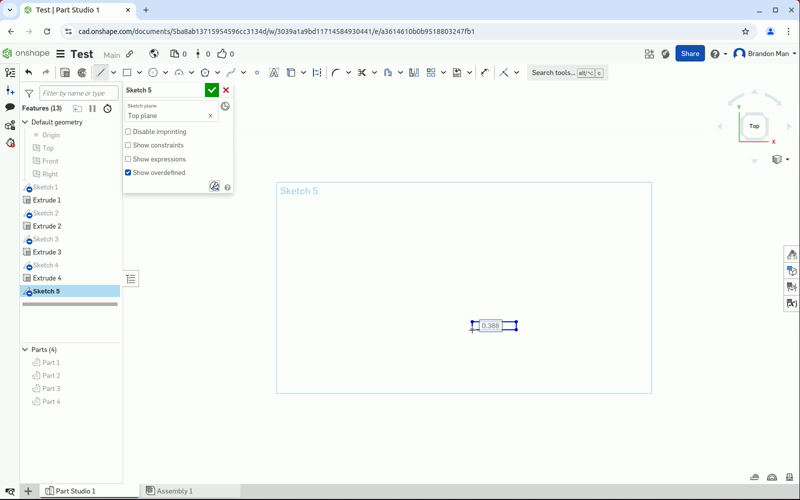
scroll(-6)
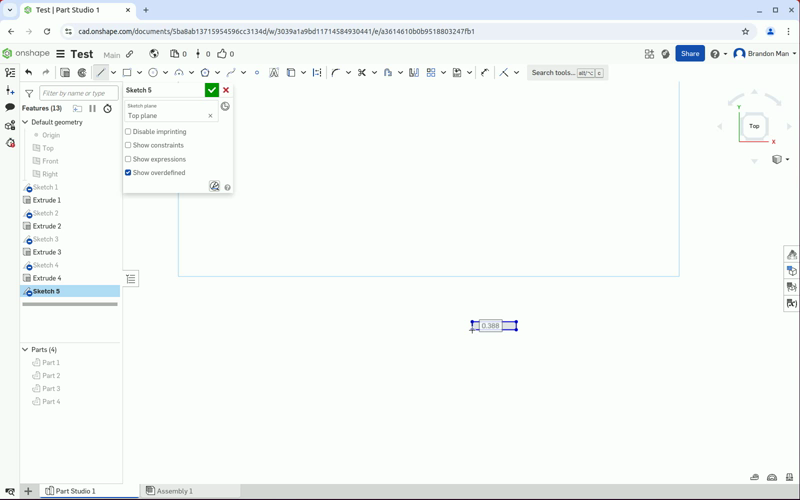
scroll(-6)
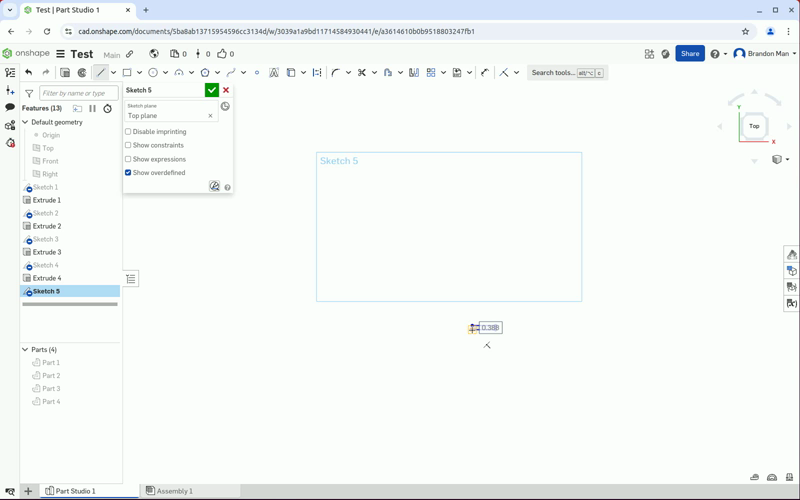
scroll(-6)
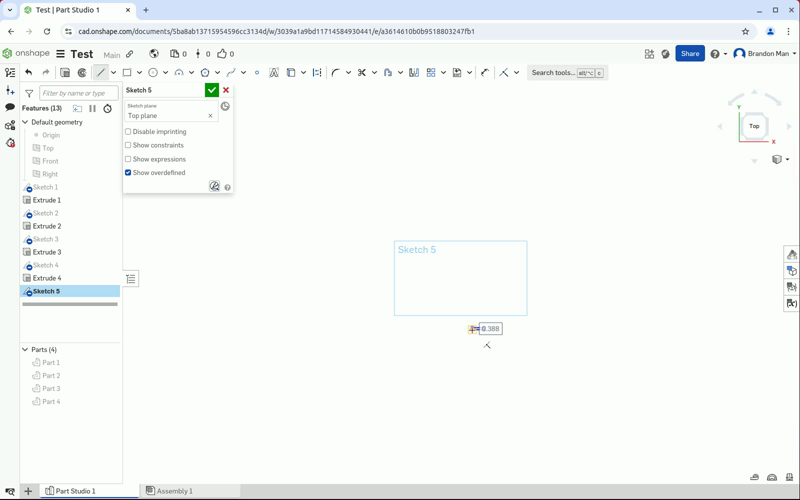
key(esc)
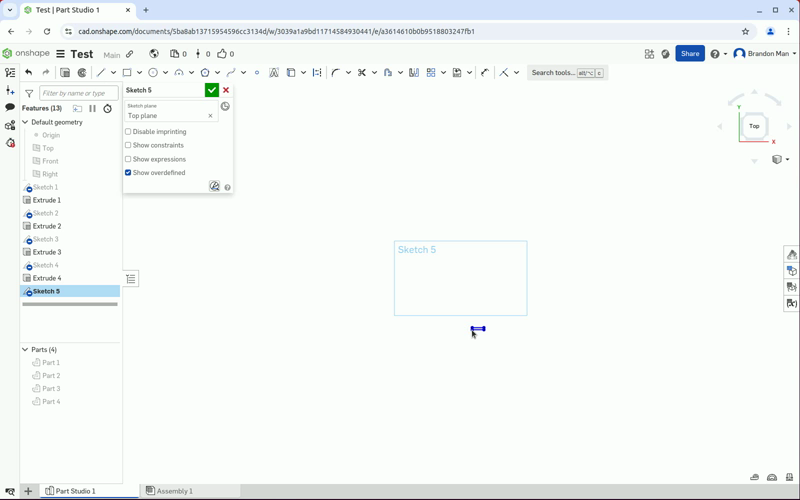
mouse_move(474, 328)
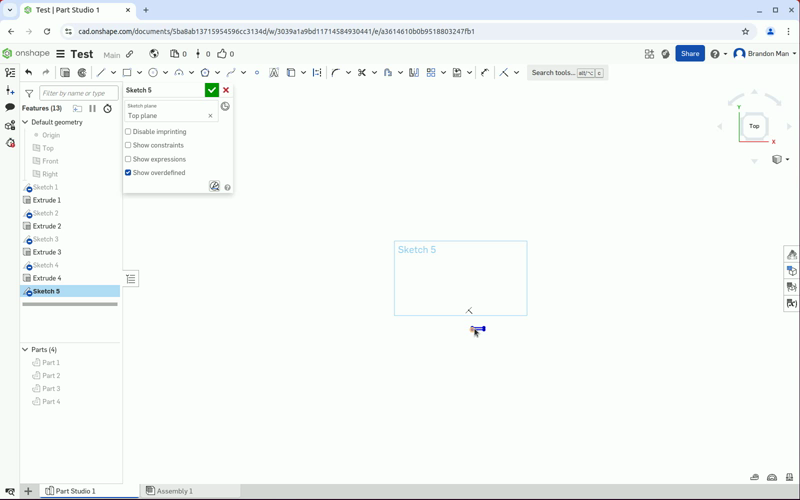
scroll(6)
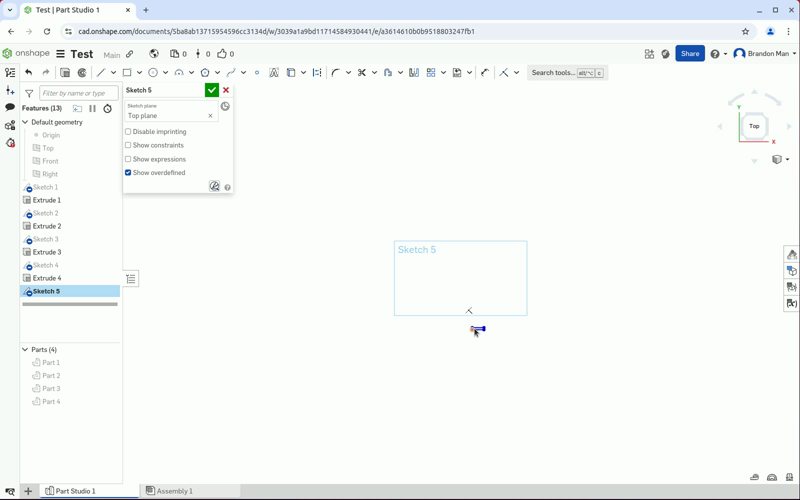
scroll(6)
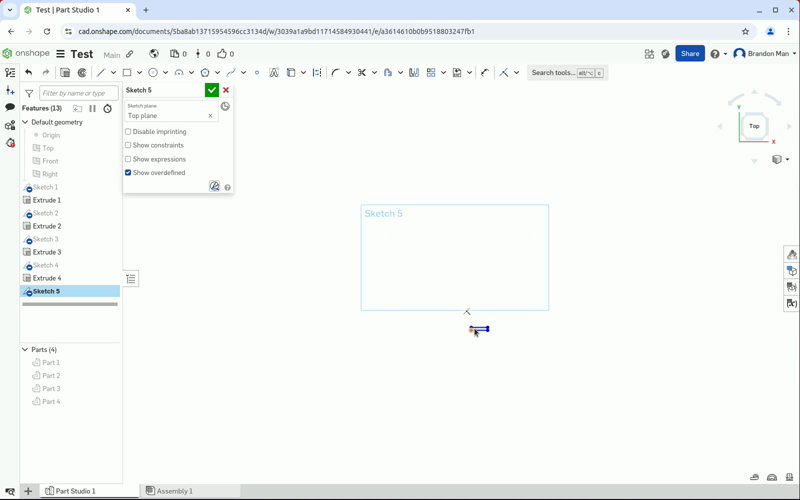
scroll(6)
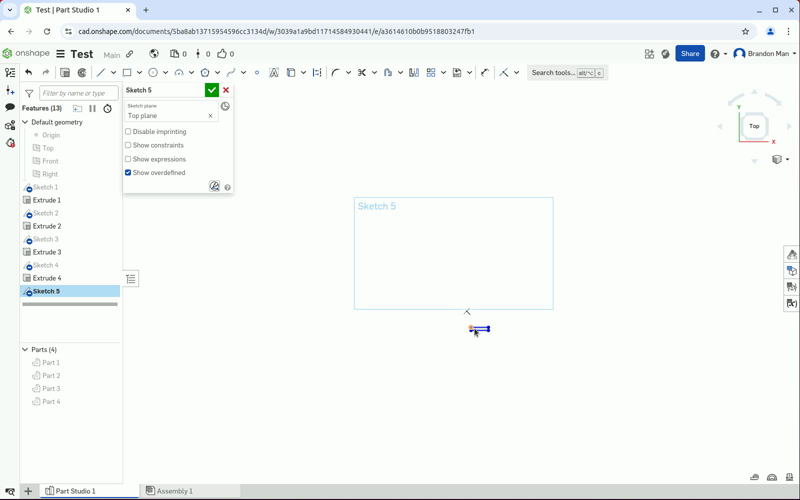
scroll(6)
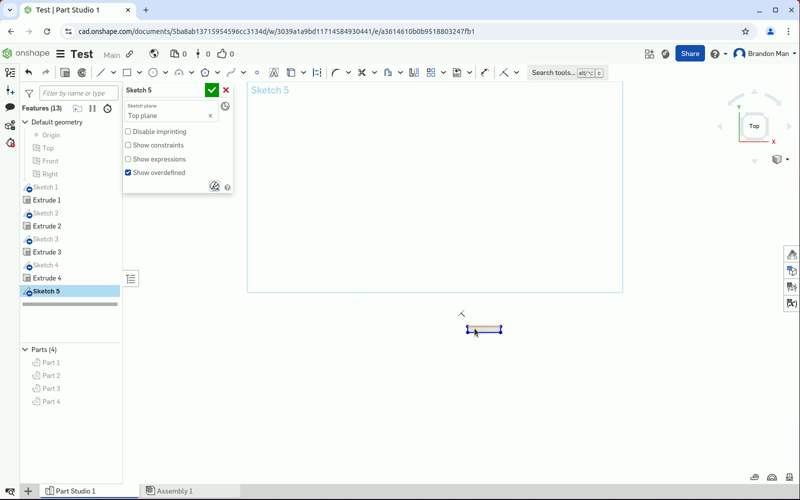
scroll(6)
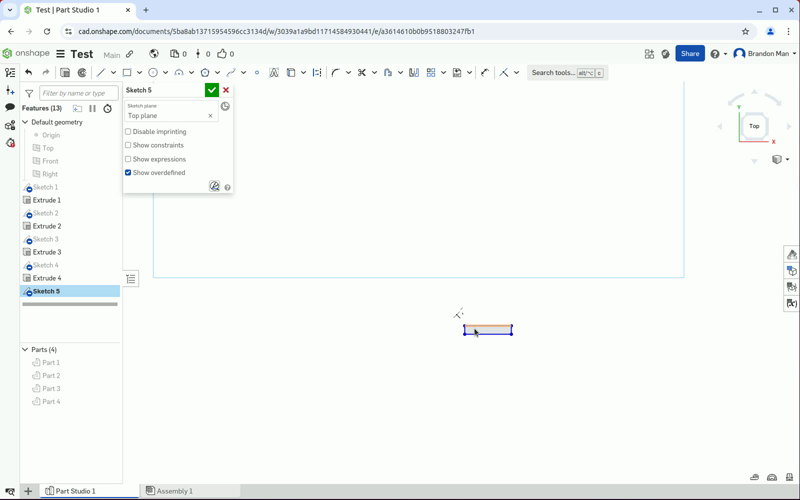
scroll(6)
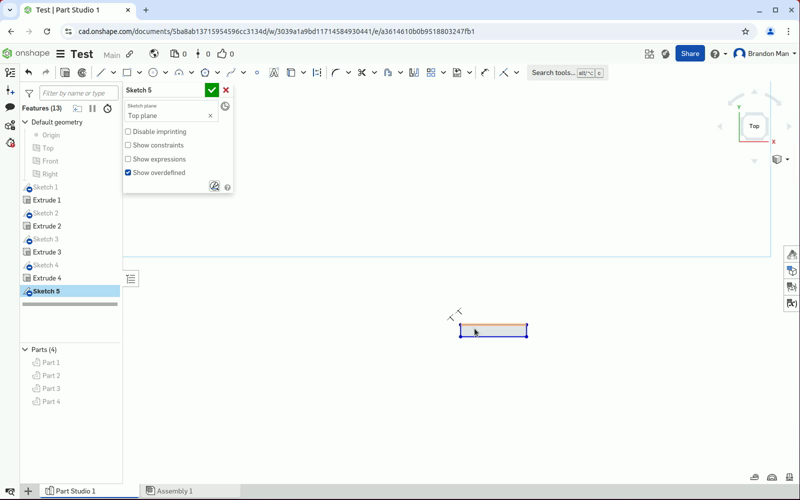
scroll(6)
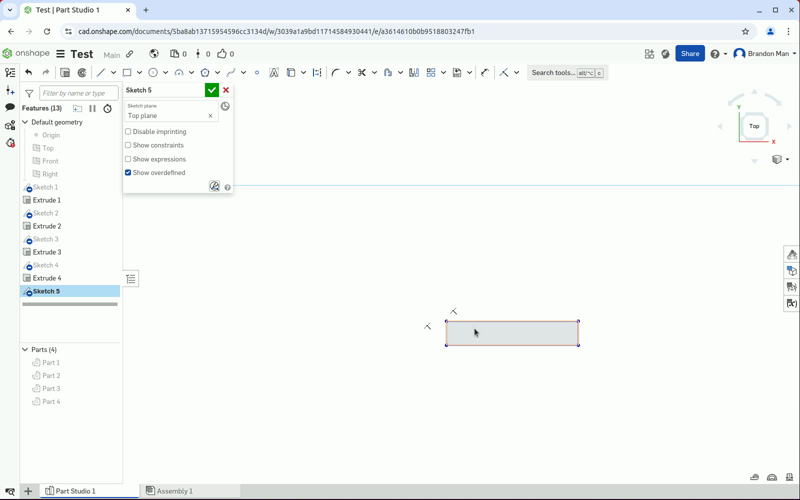
click(474, 328)
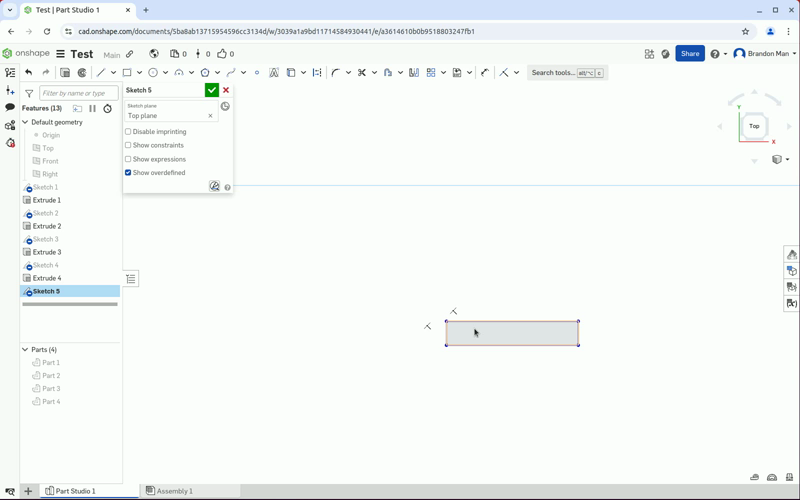
scroll(-6)
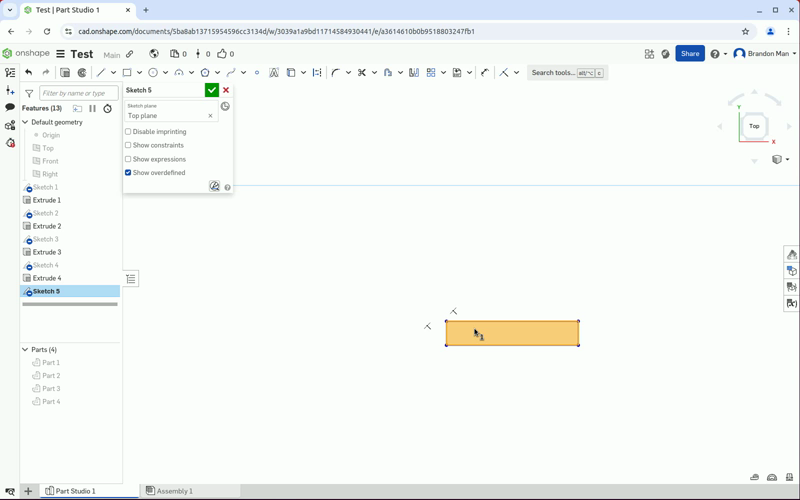
scroll(-6)
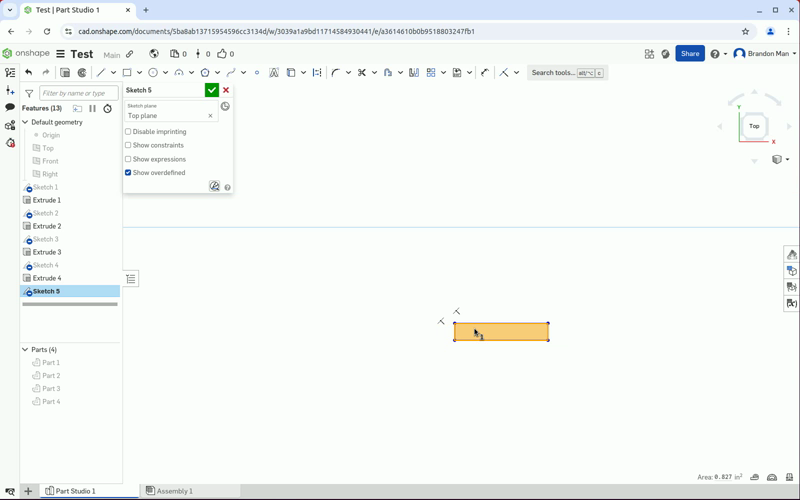
scroll(-6)
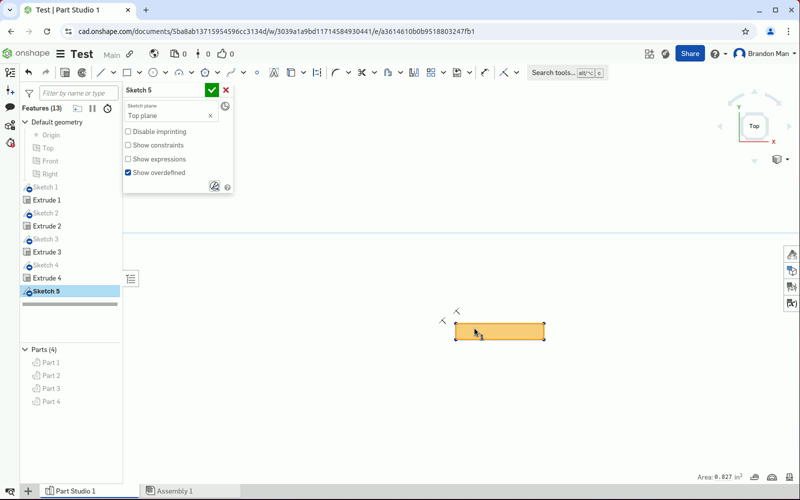
scroll(-6)
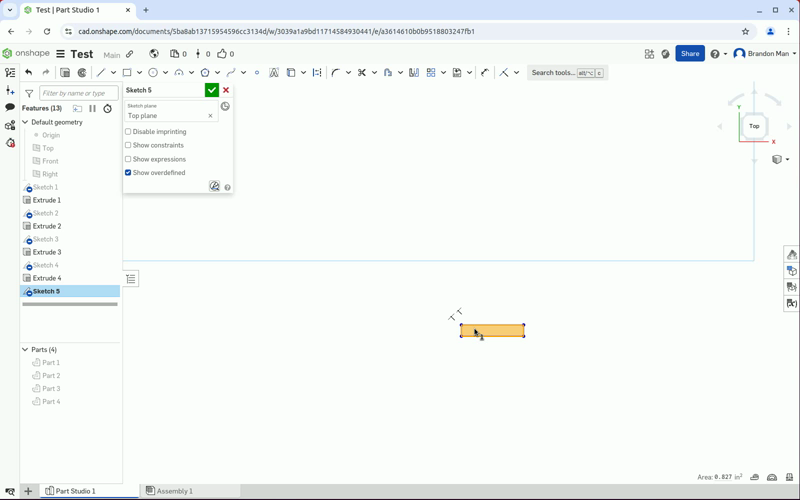
scroll(-6)
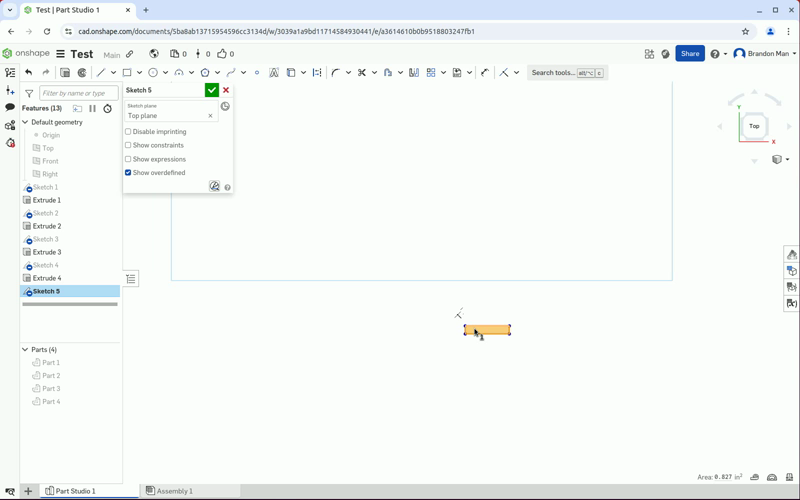
scroll(-6)
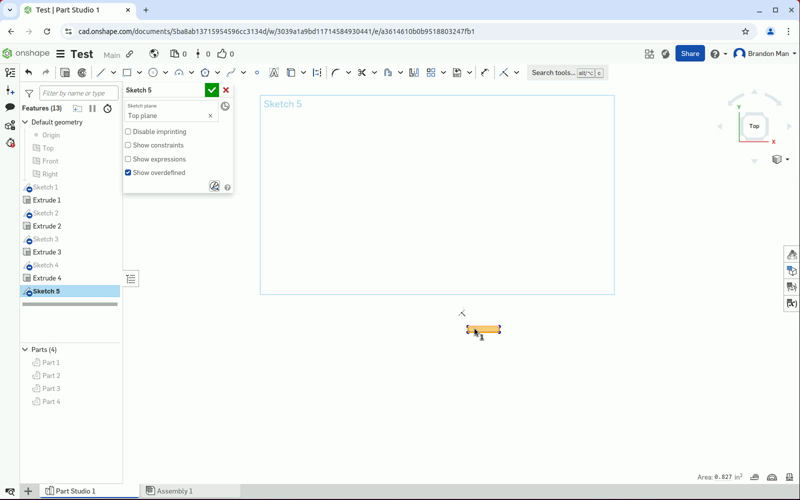
scroll(-6)
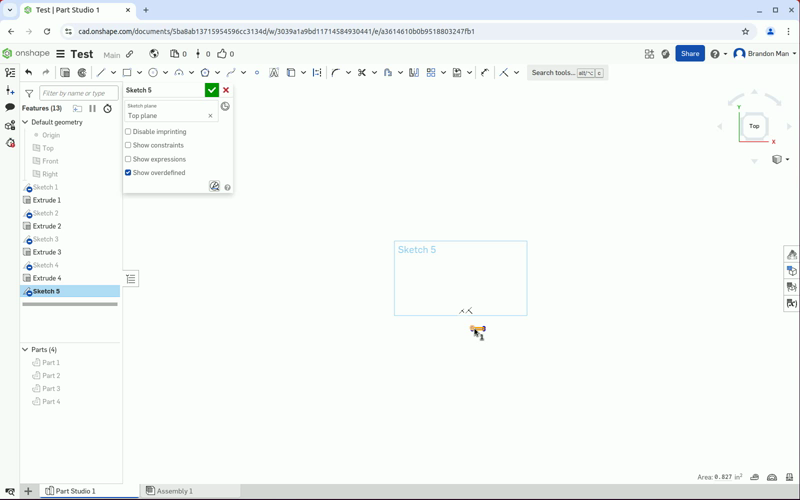
mouse_move(73, 352)
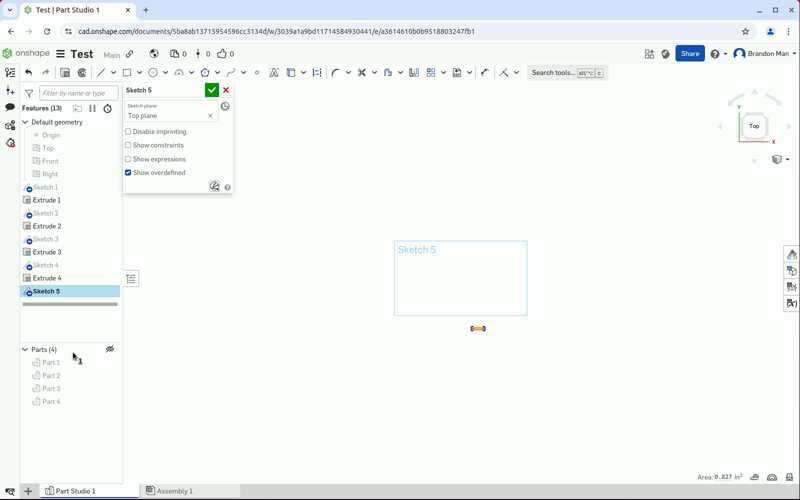
key(shift+y)
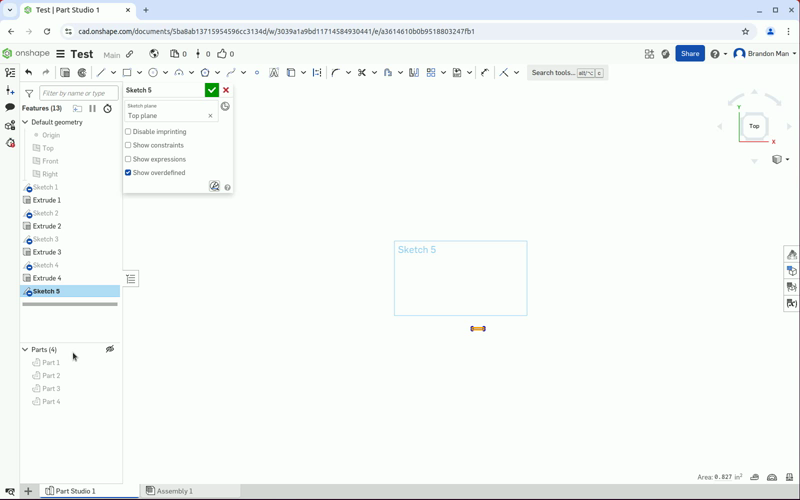
key(shift+e)
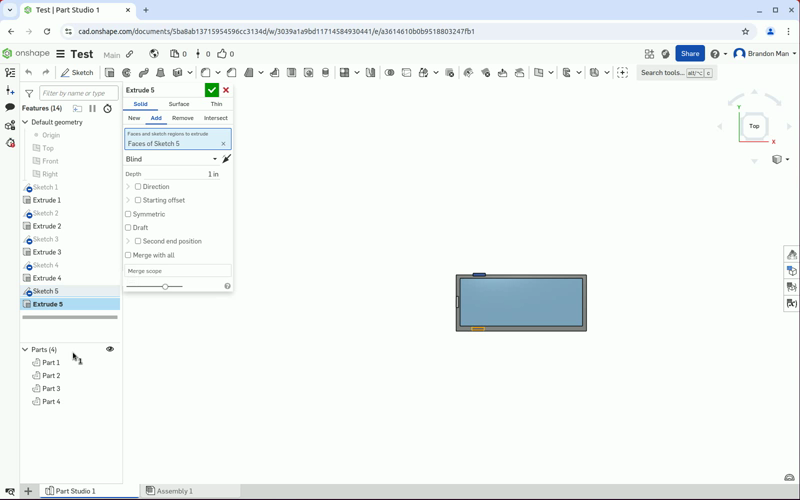
mouse_move(143, 106)
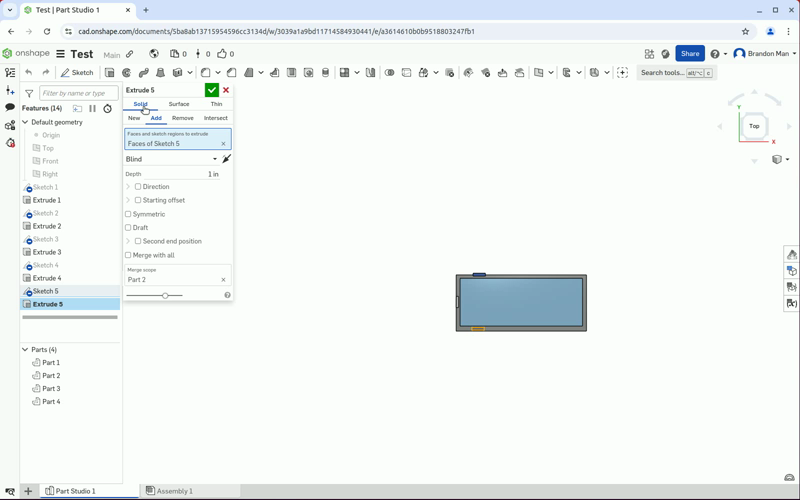
click(143, 106)
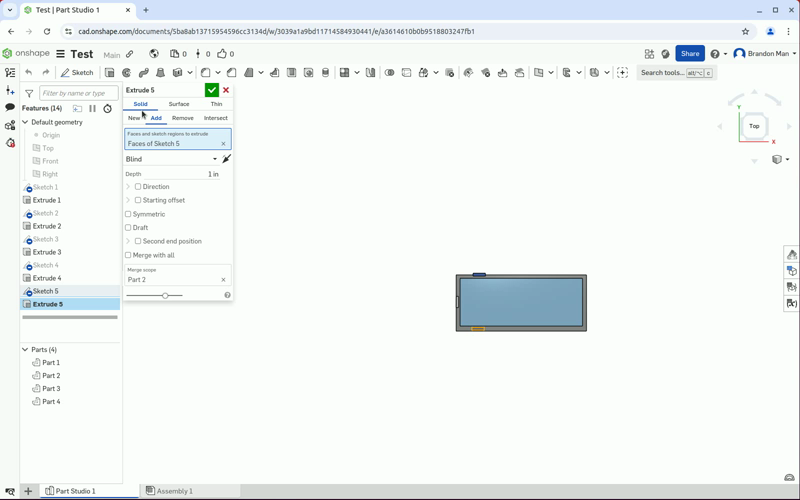
mouse_move(137, 120)
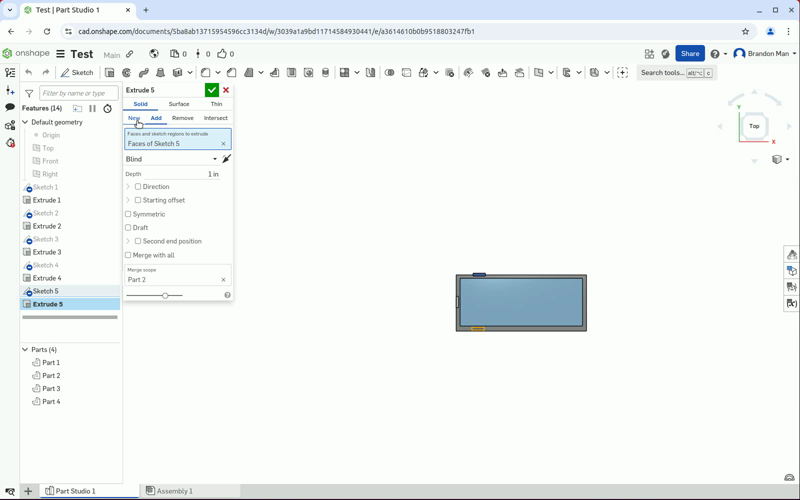
click(137, 120)
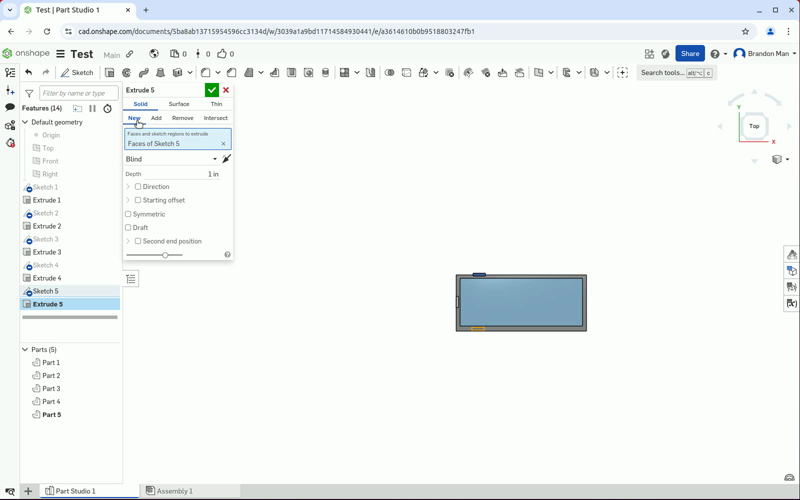
key(tab, 4)
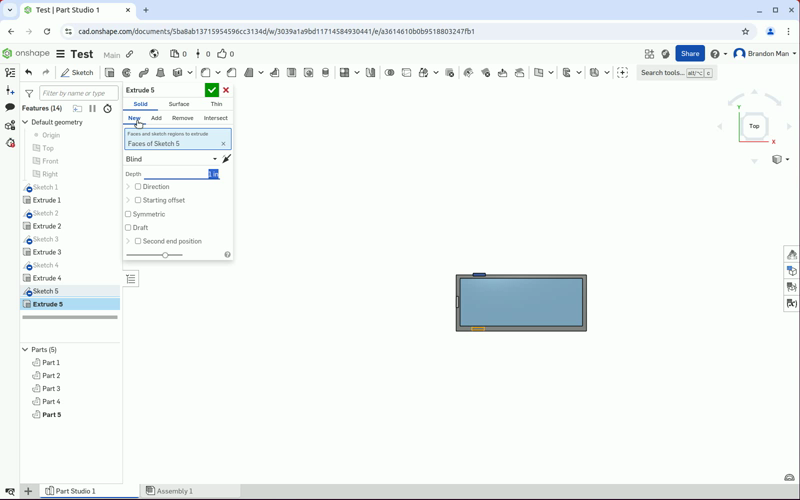
text(4.574)
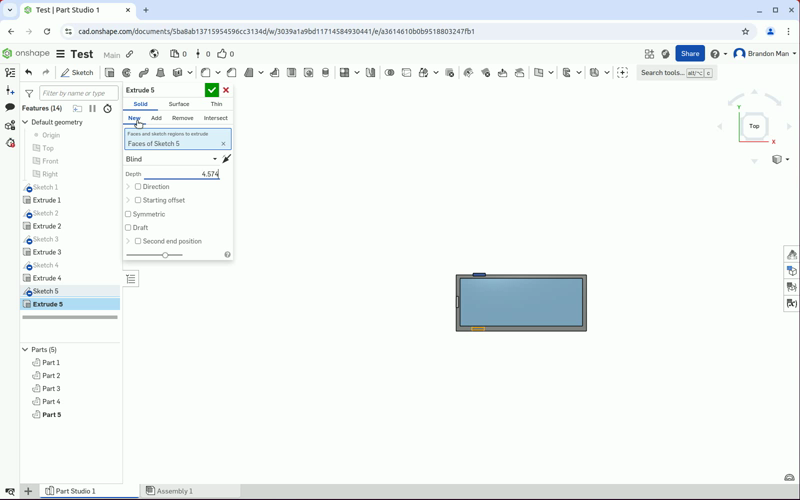
key(enter)
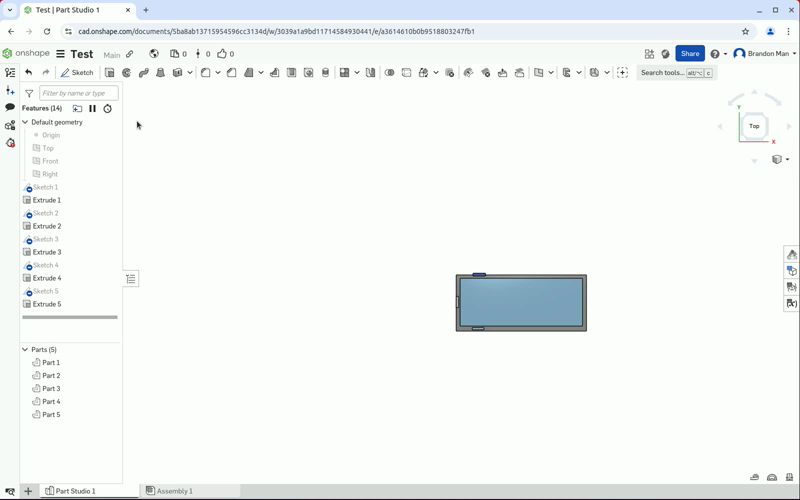
key(shift+h)
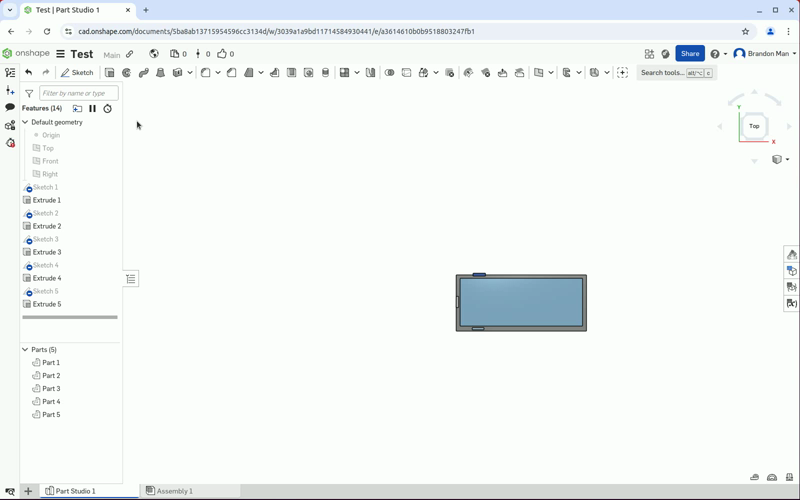
key(shift+h)
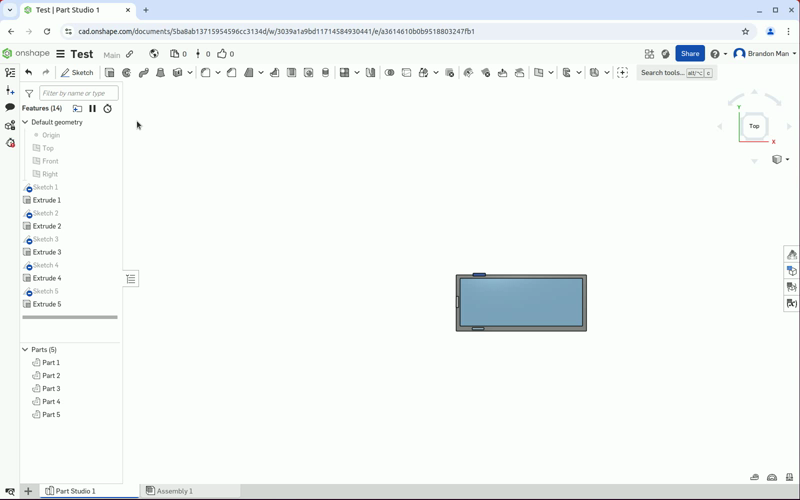
mouse_move(73, 189)
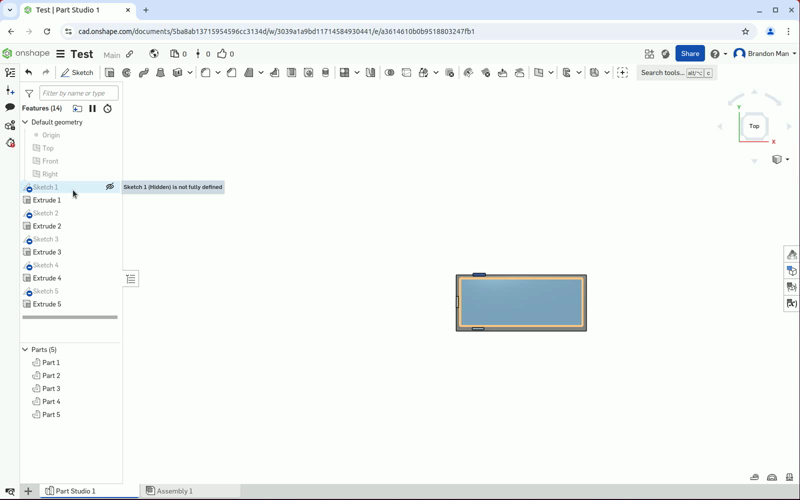
click(73, 189)
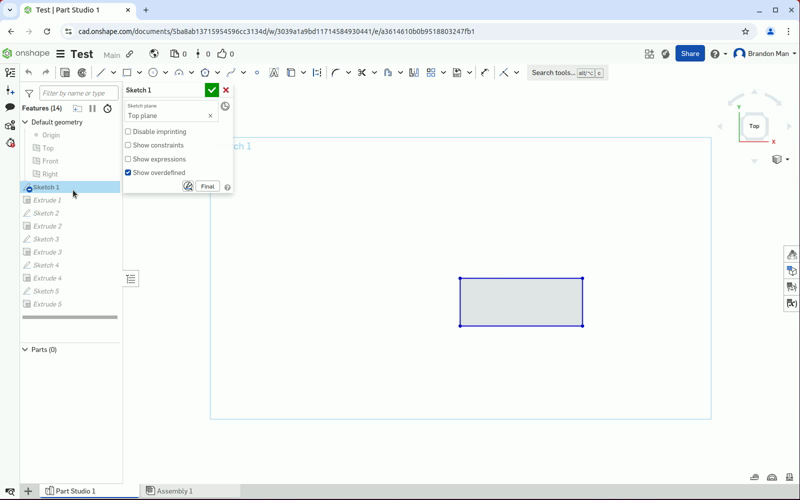
mouse_move(229, 92)
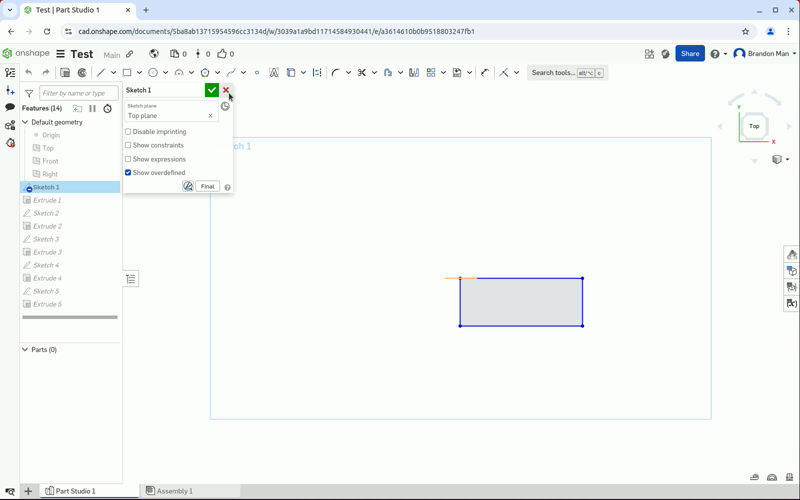
click(229, 92)
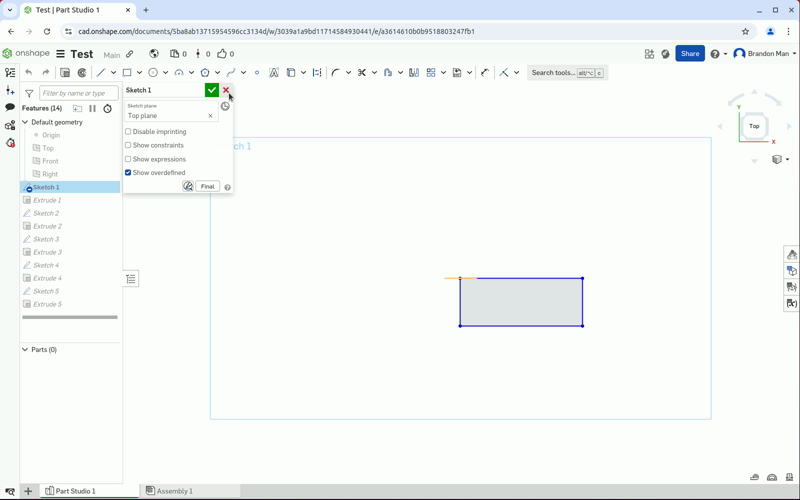
key(shift+s)
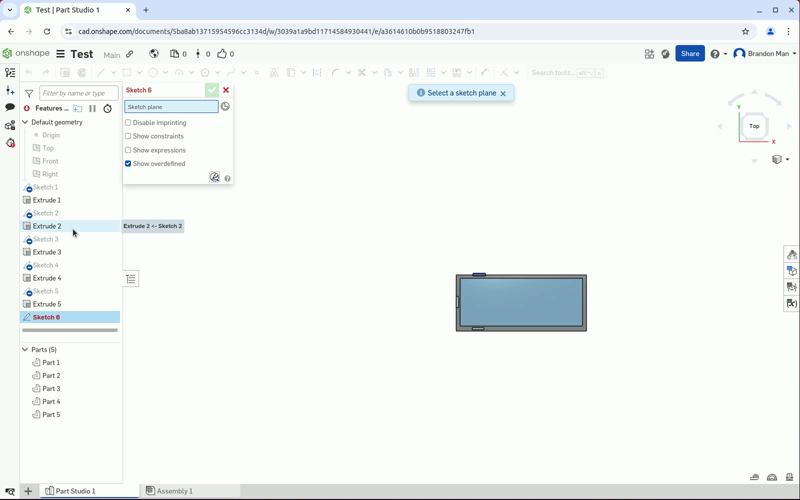
scroll(3)
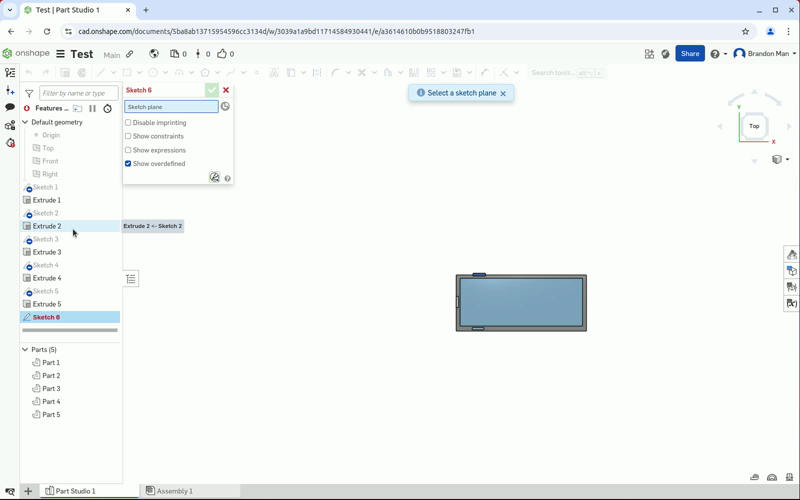
mouse_move(73, 150)
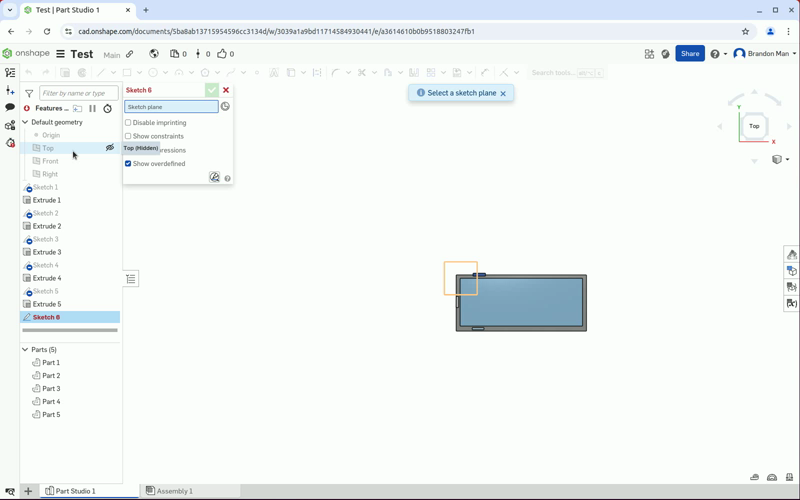
click(73, 150)
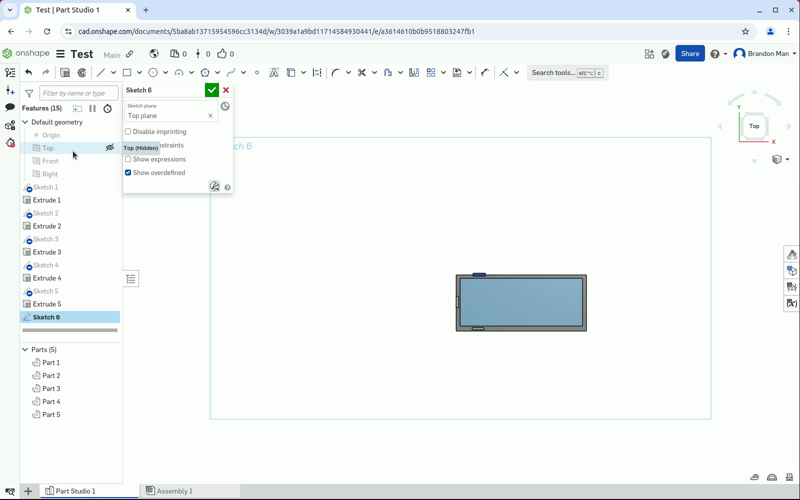
mouse_move(73, 352)
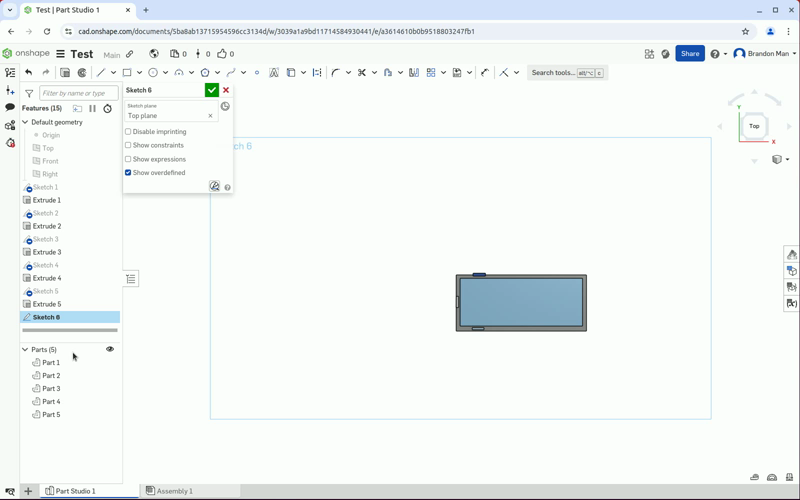
key(y)
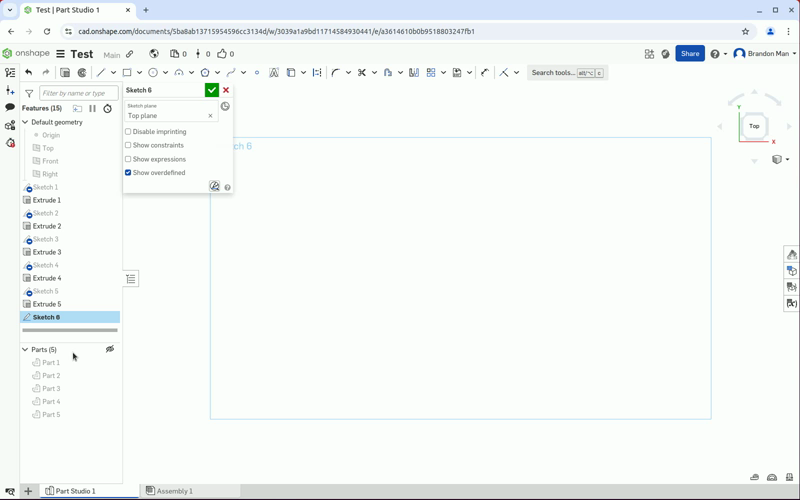
key(l)
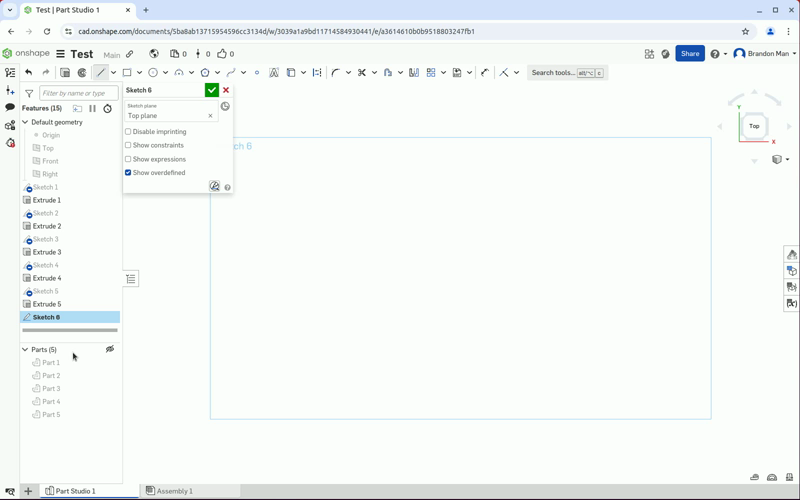
key_down(shift)
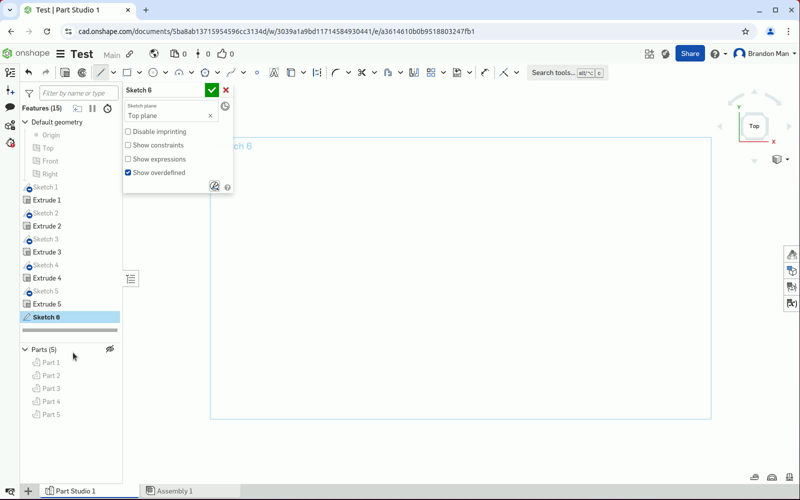
mouse_move(548, 329)
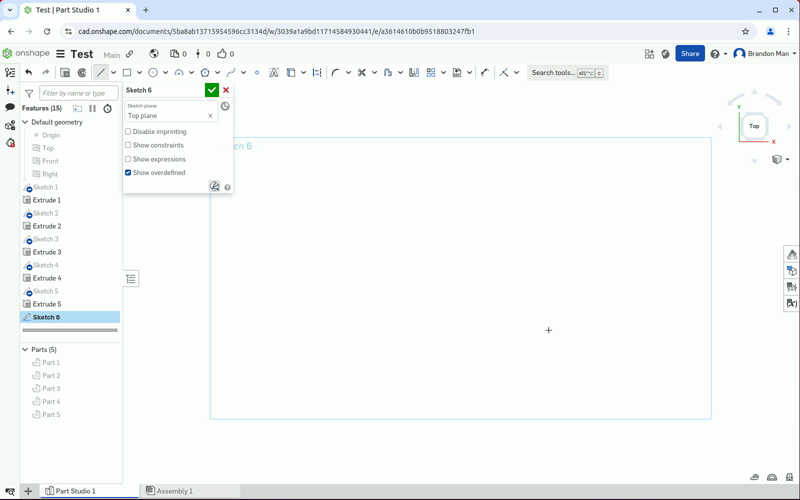
click(548, 329)
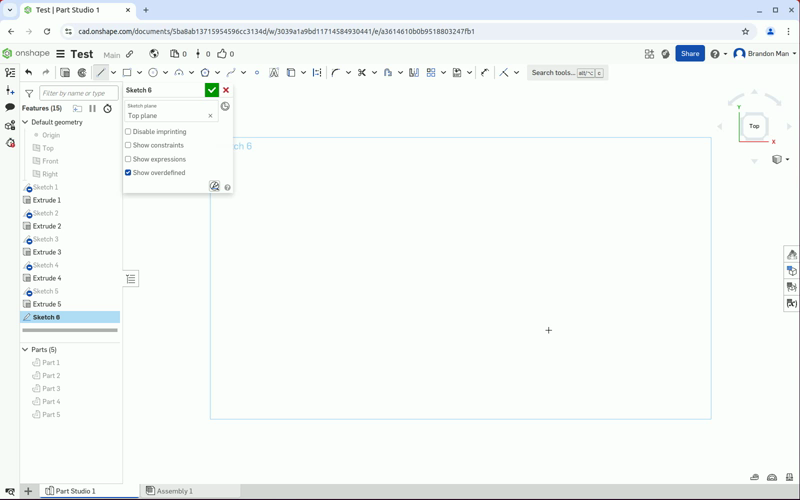
key_up(shift)
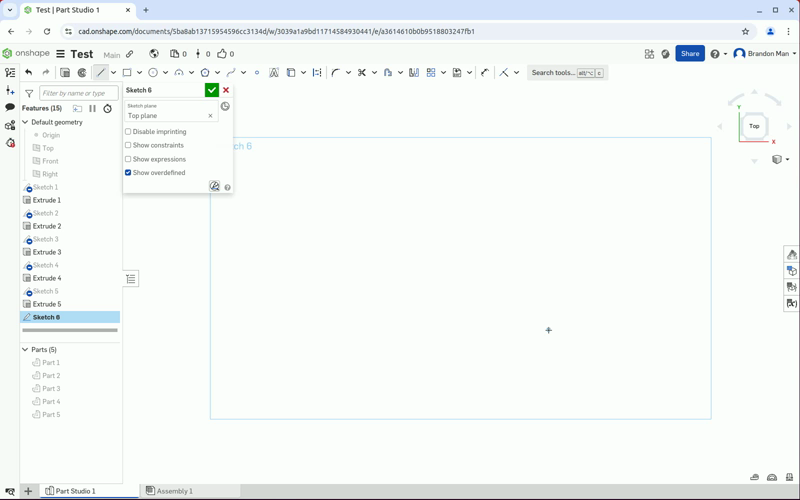
key_down(shift)
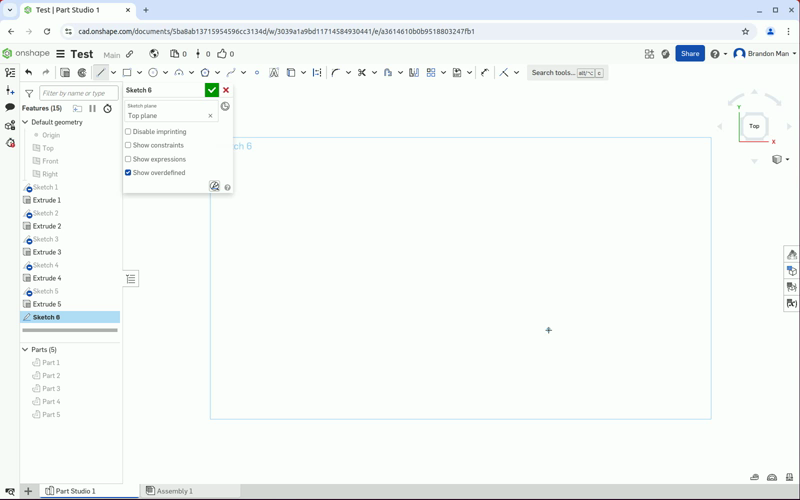
mouse_move(578, 329)
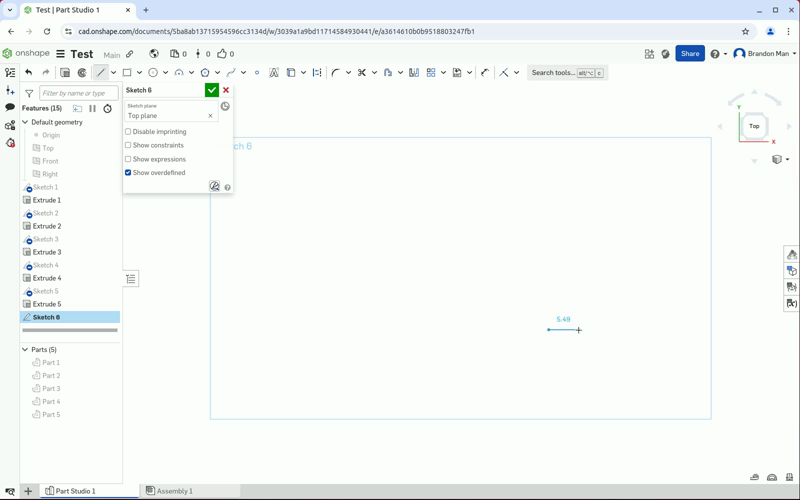
mouse_move(559, 329)
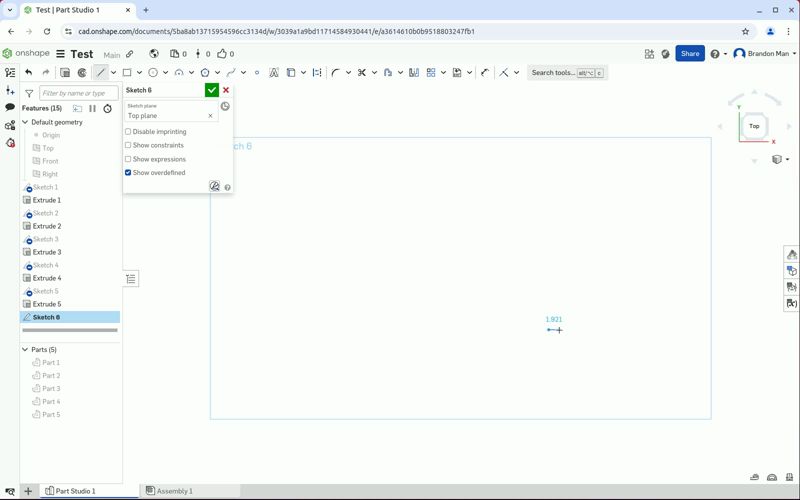
click(559, 329)
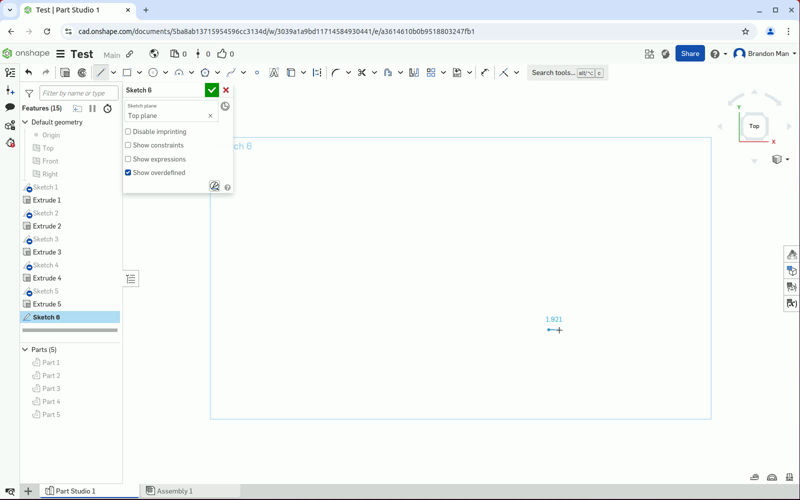
key_up(shift)
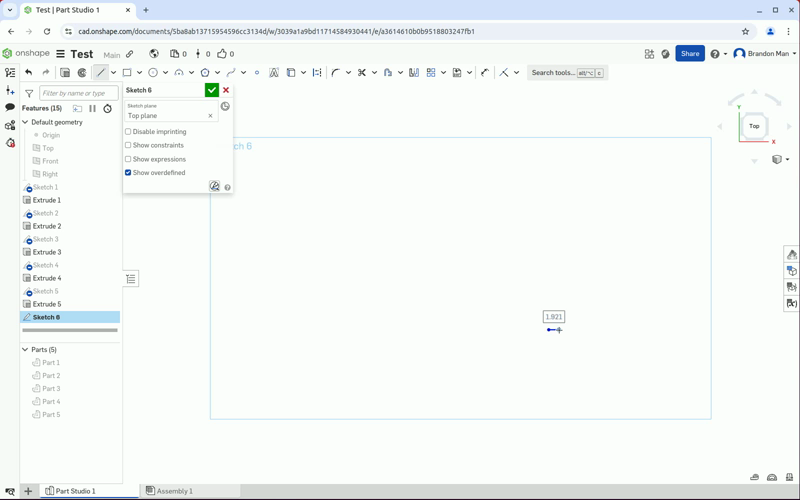
key_down(shift)
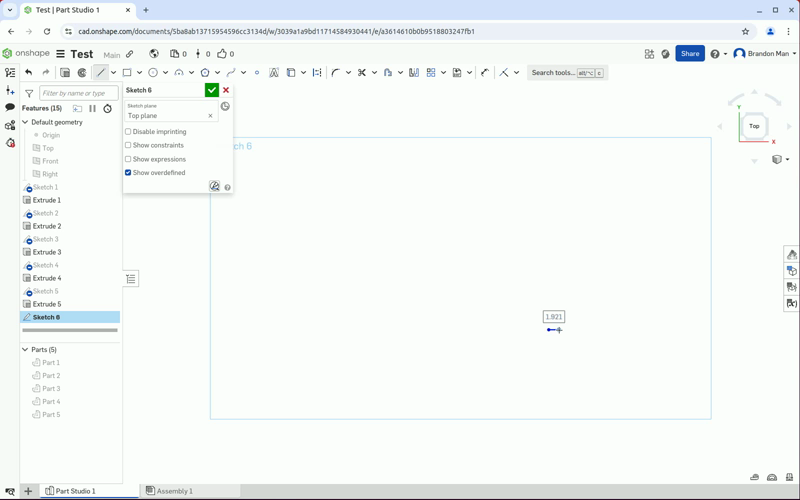
mouse_move(589, 329)
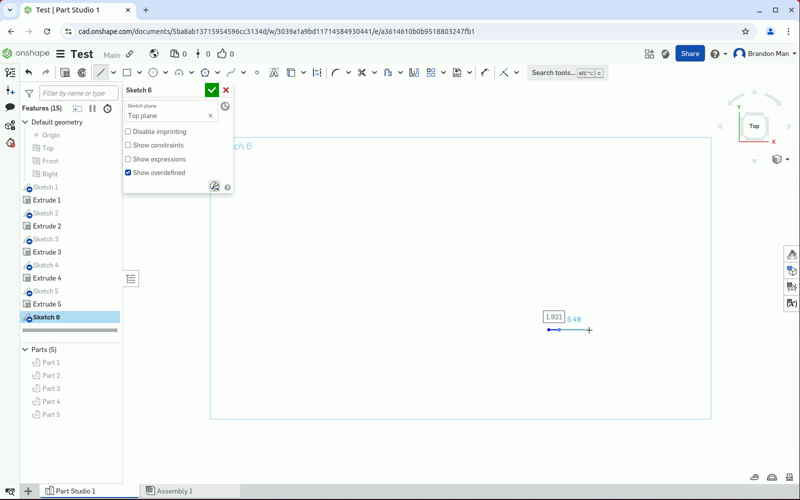
mouse_move(559, 327)
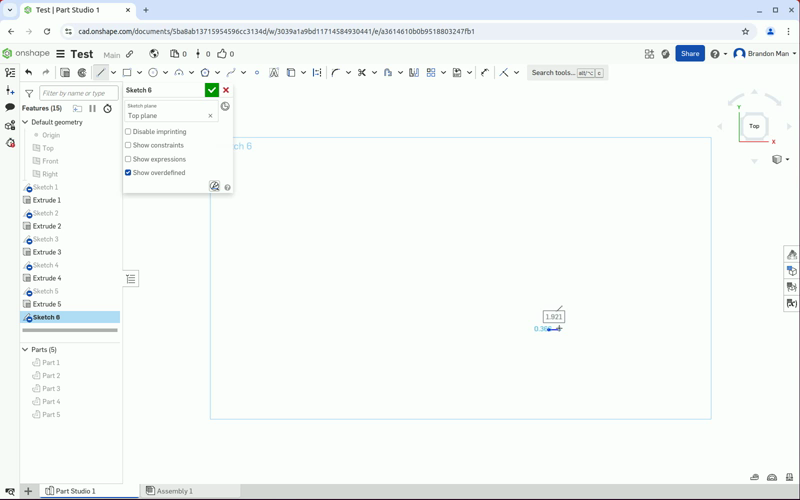
scroll(6)
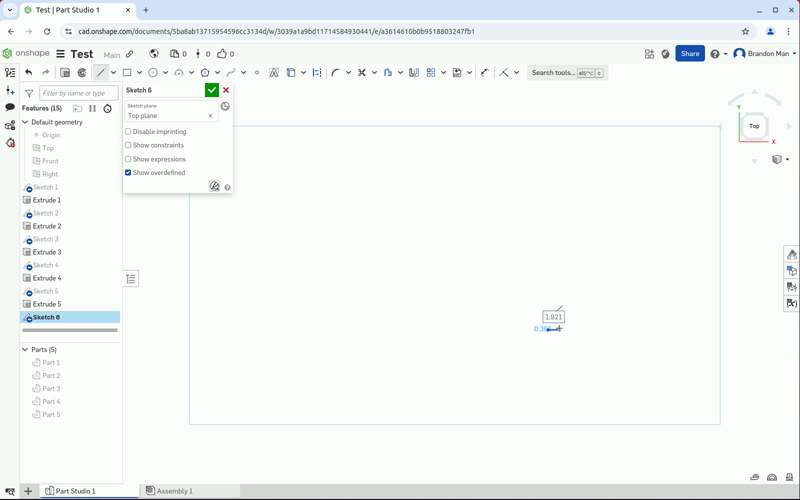
scroll(6)
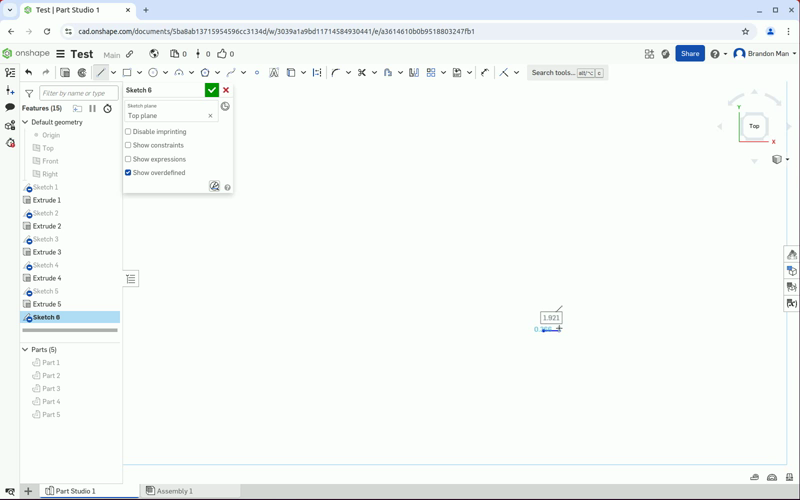
scroll(6)
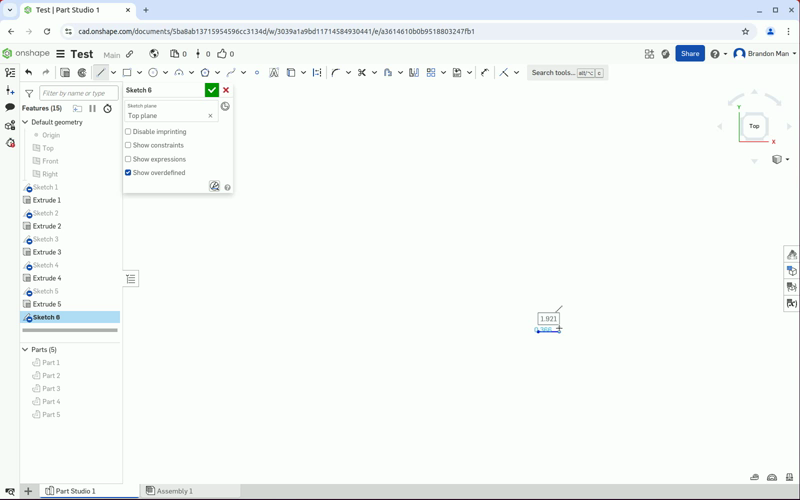
scroll(6)
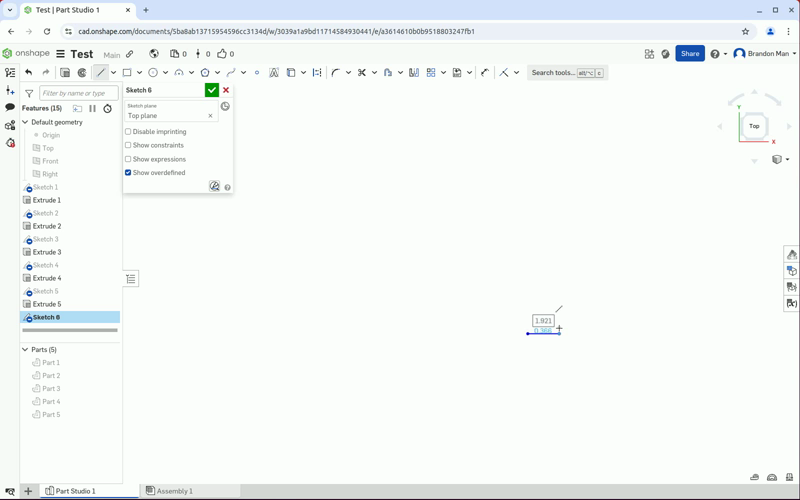
scroll(6)
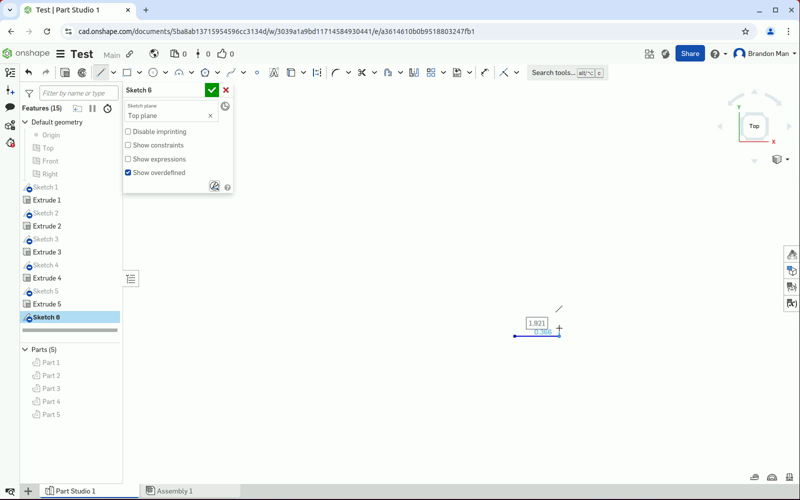
scroll(6)
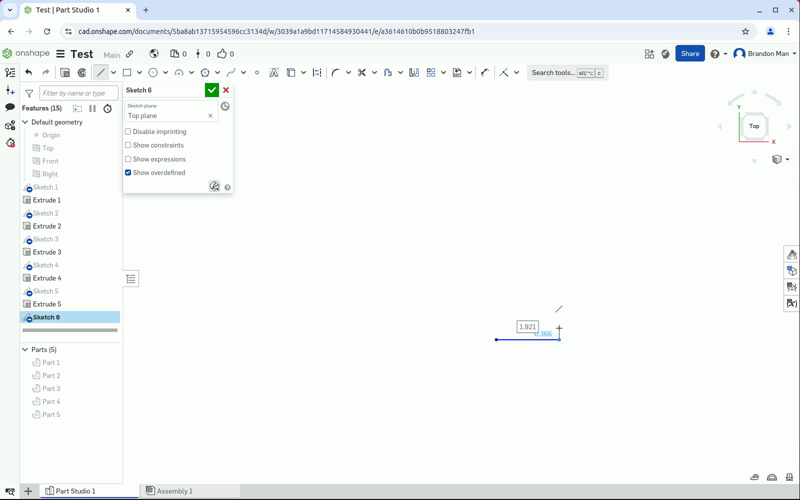
scroll(6)
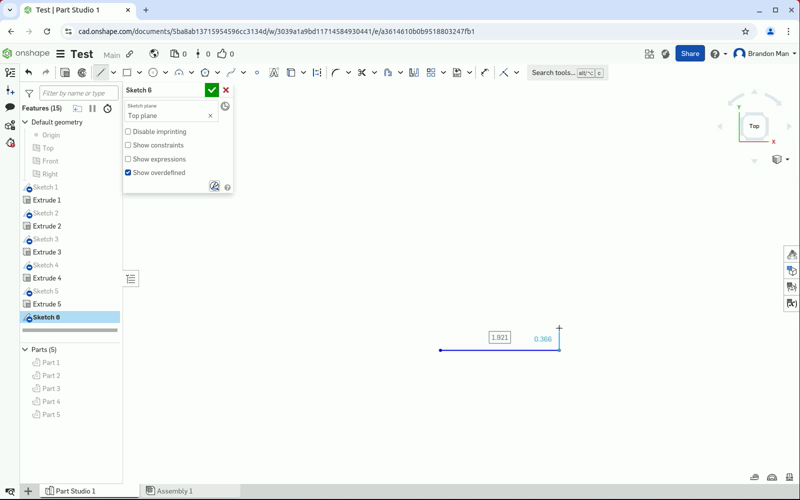
click(559, 327)
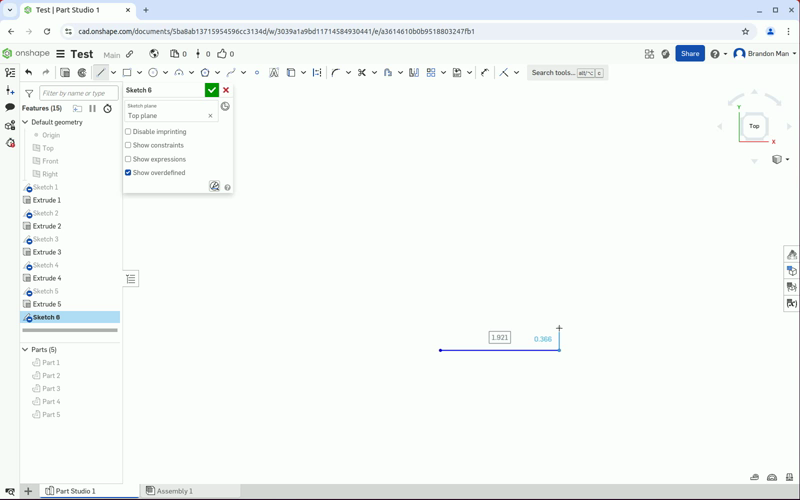
scroll(-6)
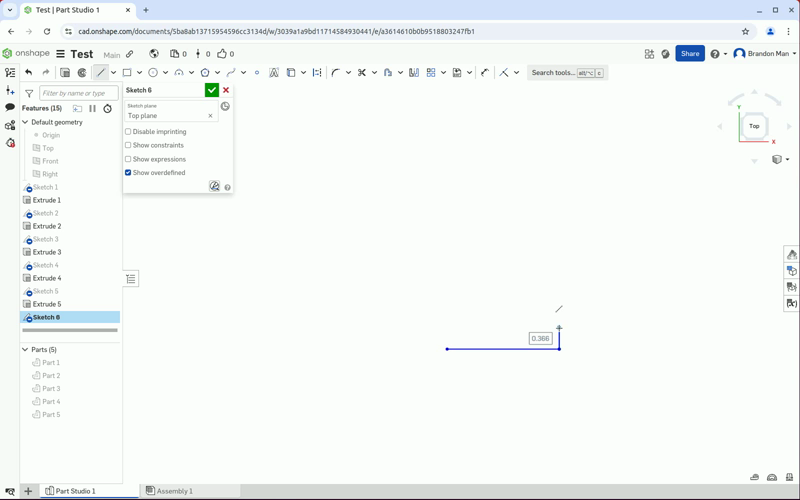
scroll(-6)
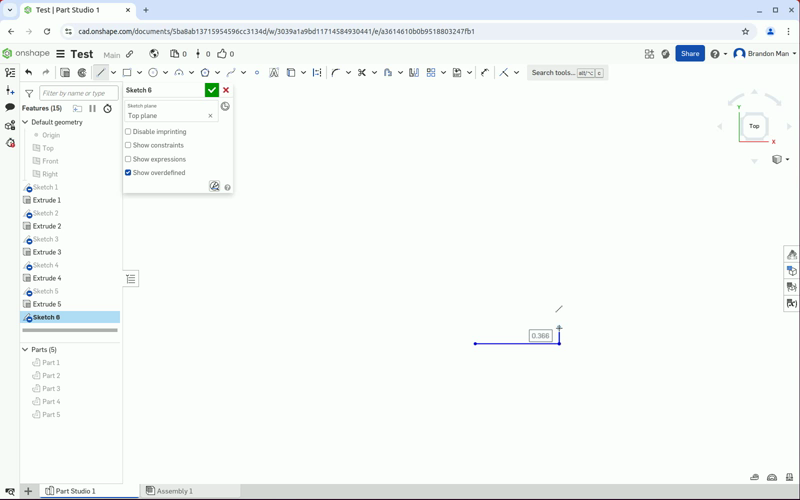
scroll(-6)
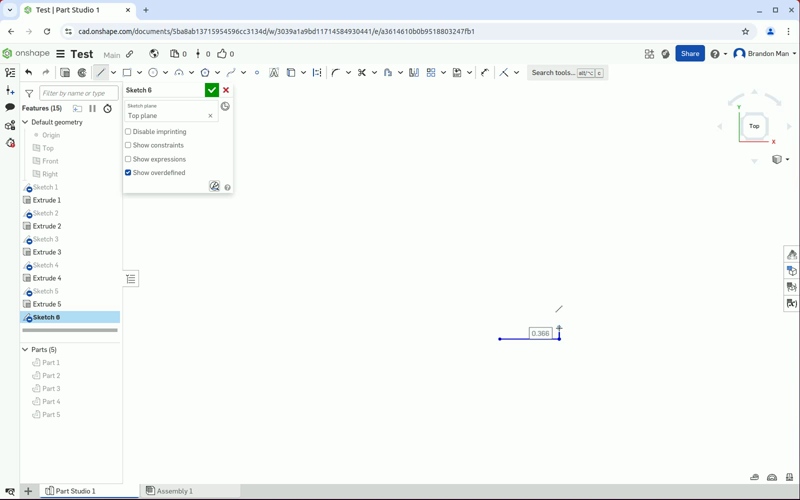
scroll(-6)
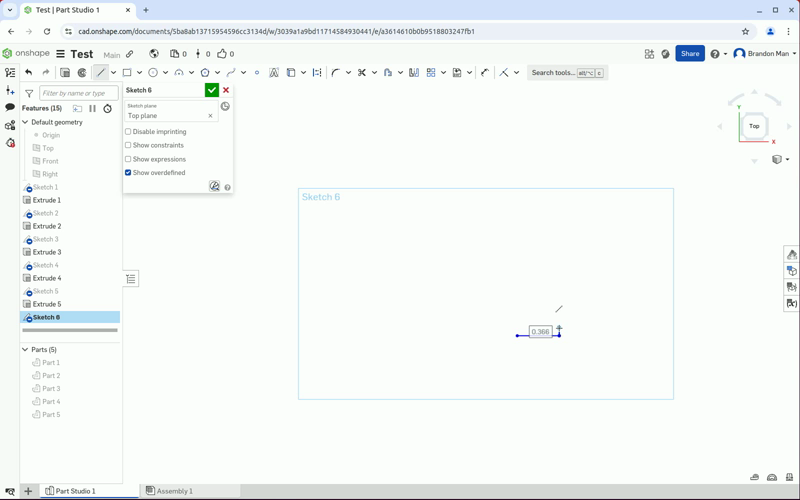
scroll(-6)
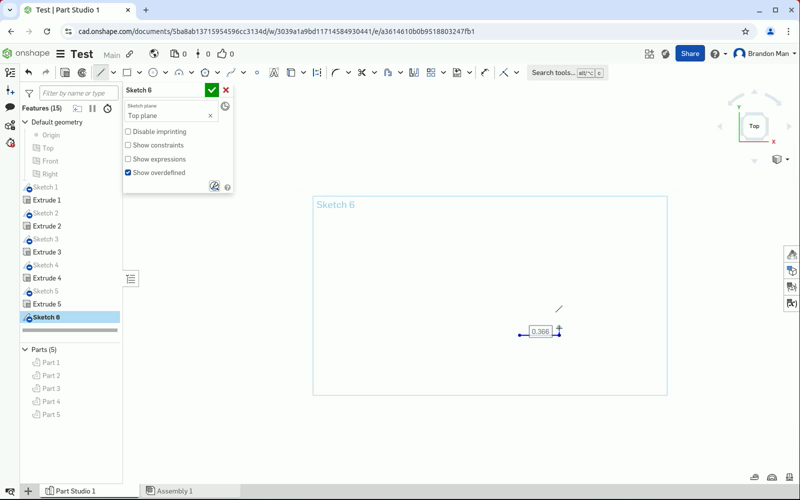
scroll(-6)
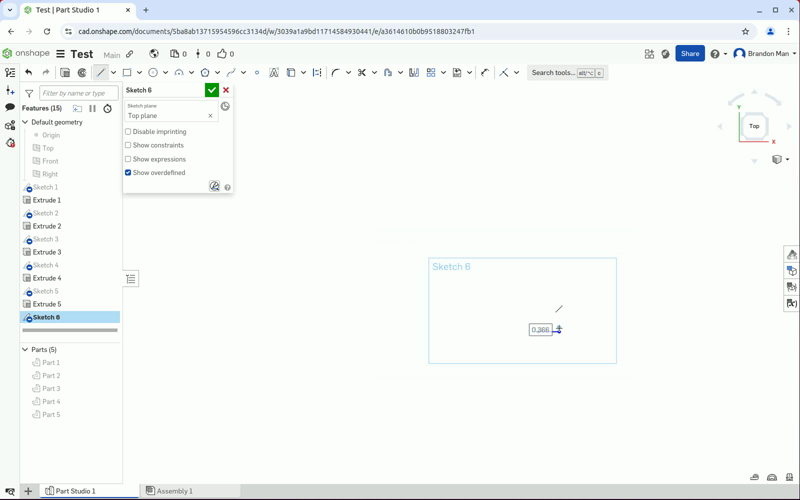
scroll(-6)
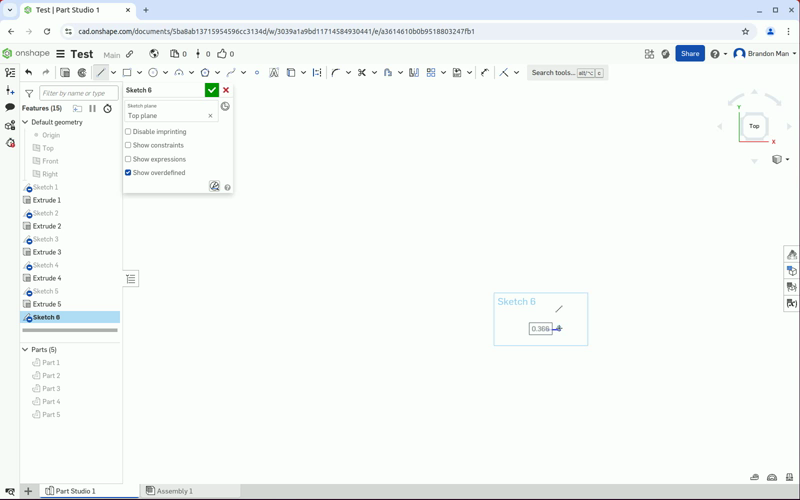
key_up(shift)
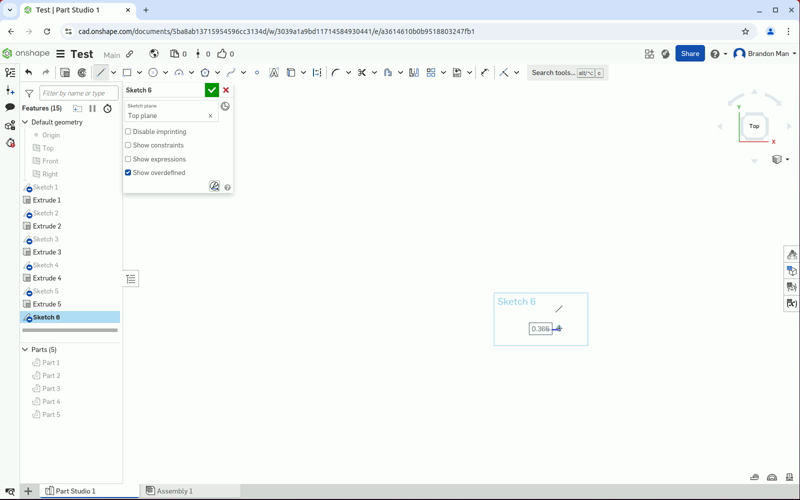
key_down(shift)
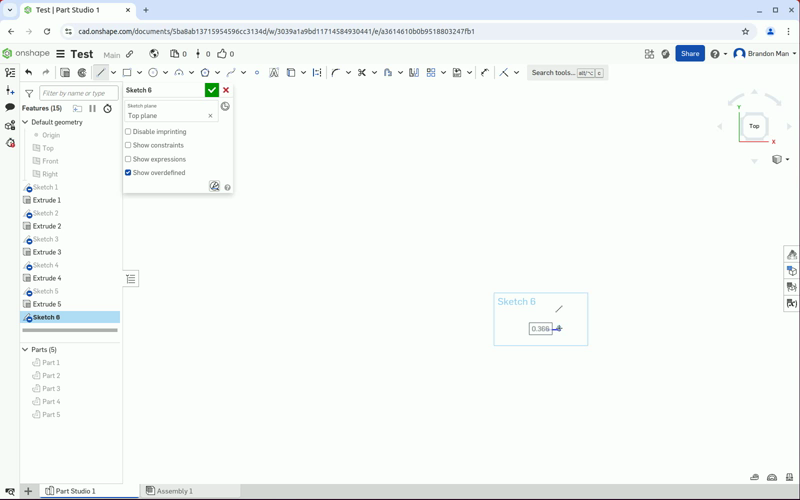
mouse_move(589, 327)
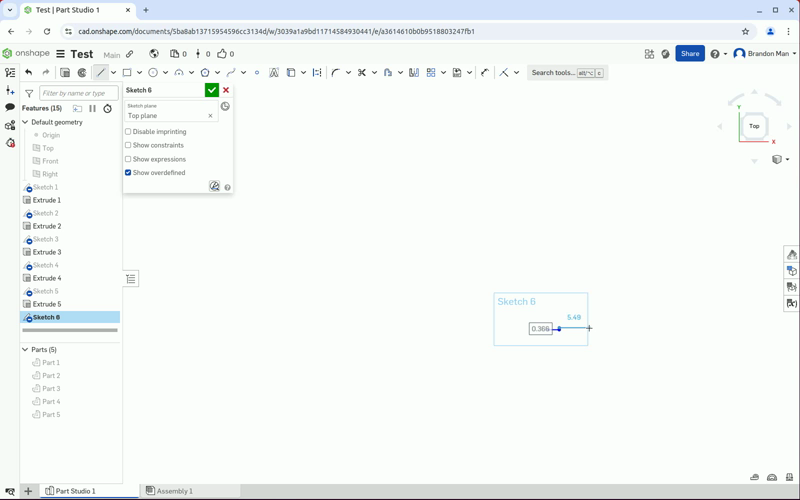
mouse_move(548, 327)
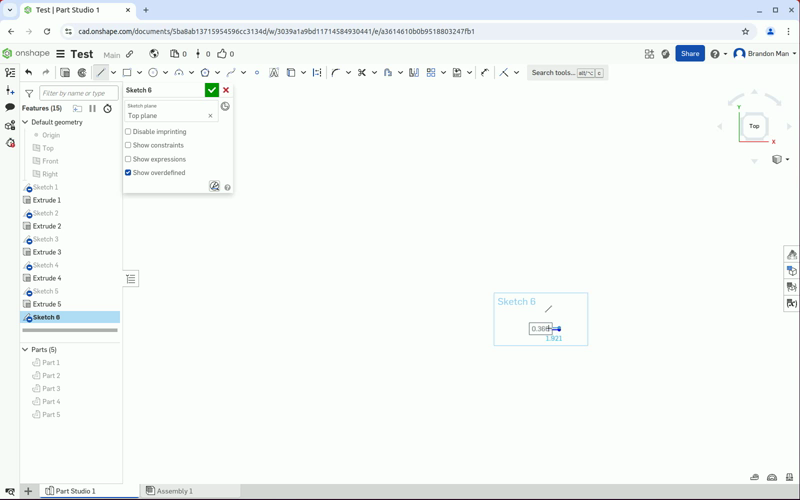
scroll(6)
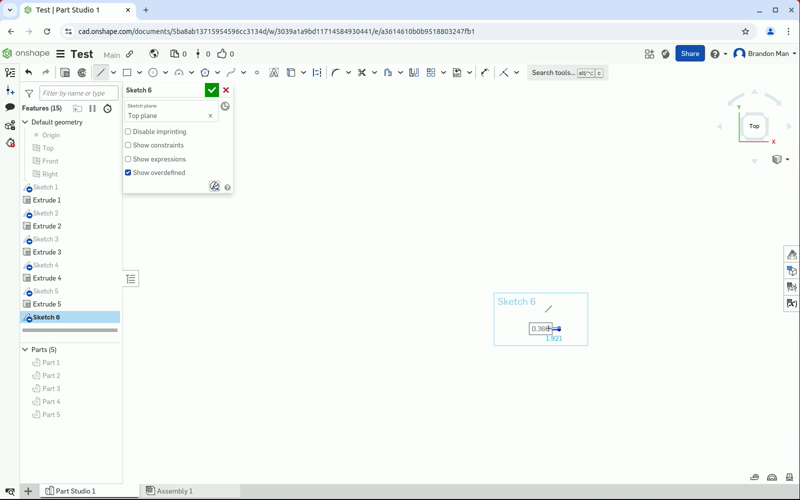
scroll(6)
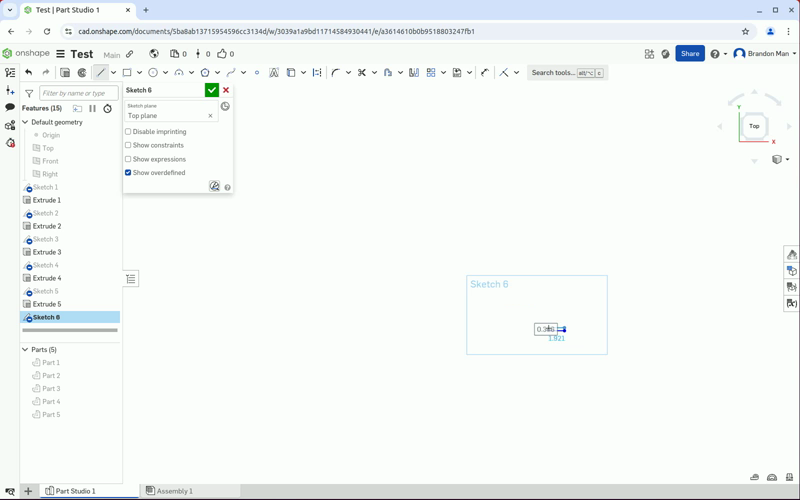
scroll(6)
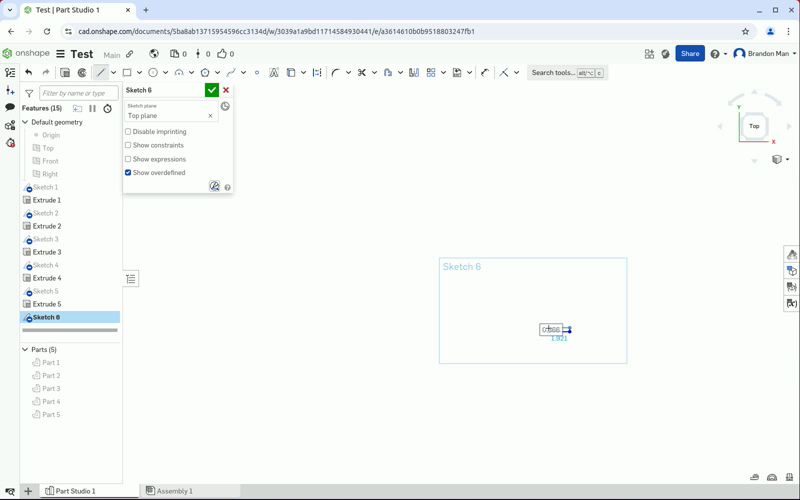
scroll(6)
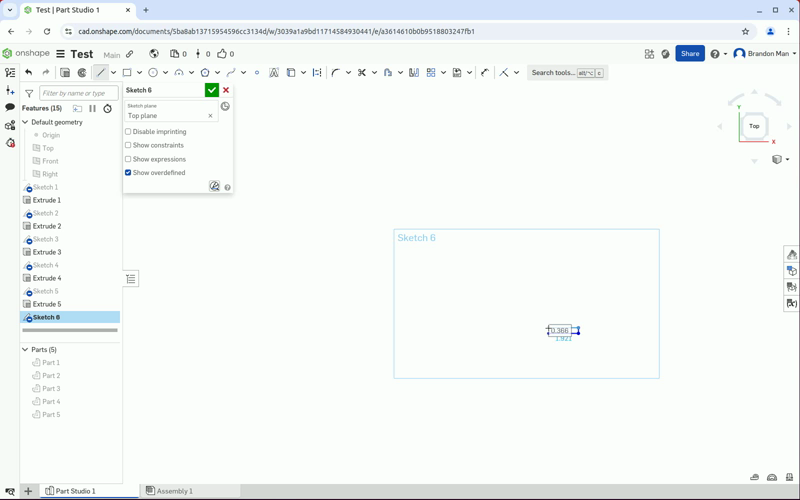
scroll(6)
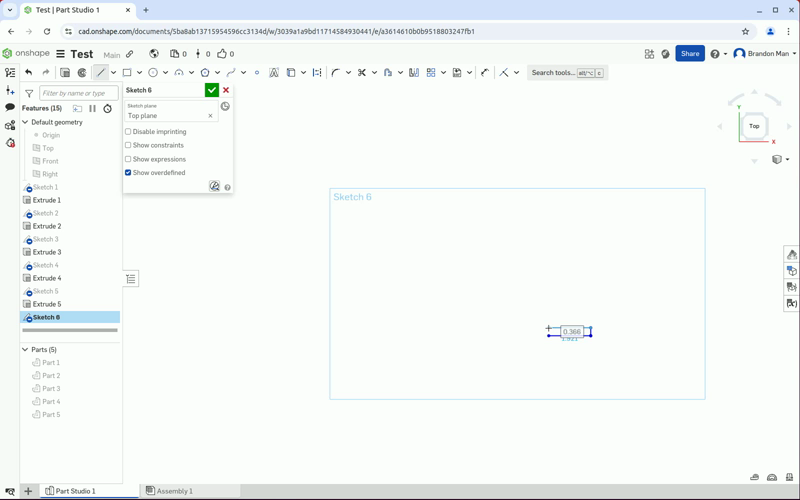
scroll(6)
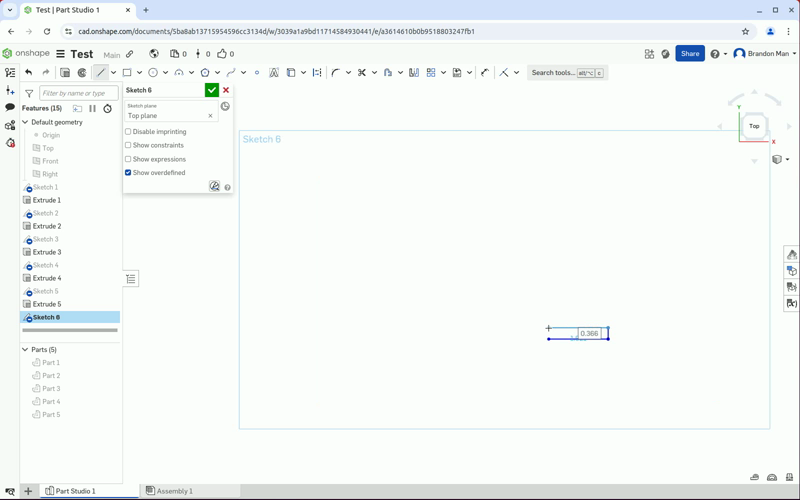
scroll(6)
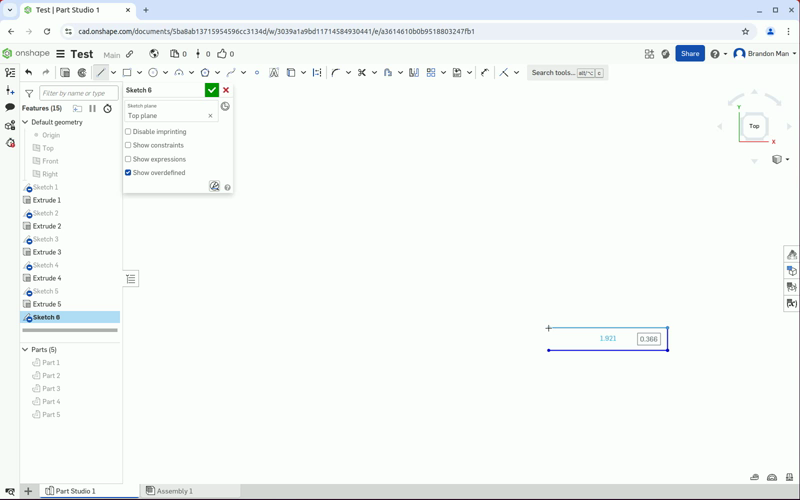
click(548, 327)
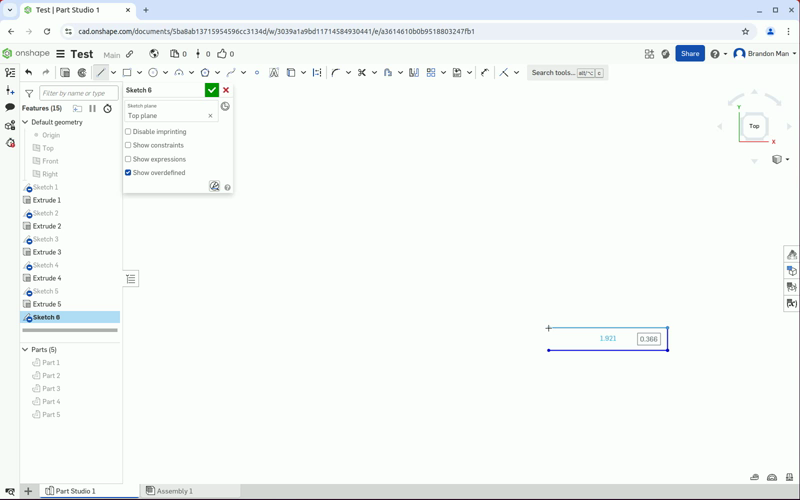
scroll(-6)
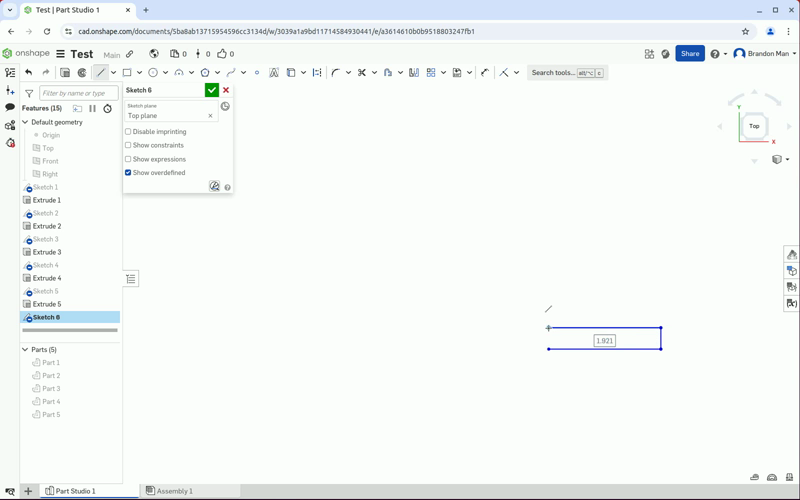
scroll(-6)
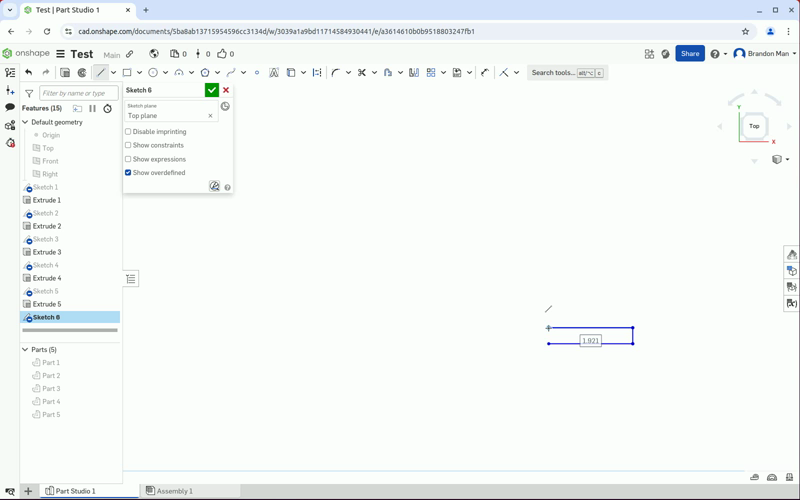
scroll(-6)
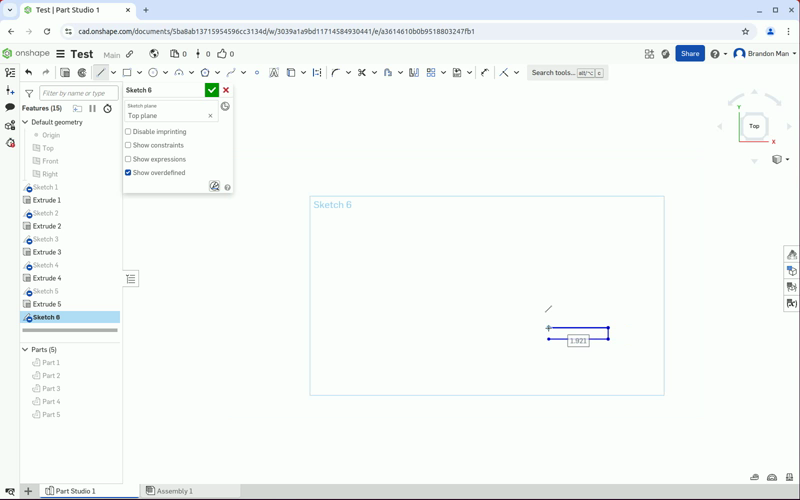
scroll(-6)
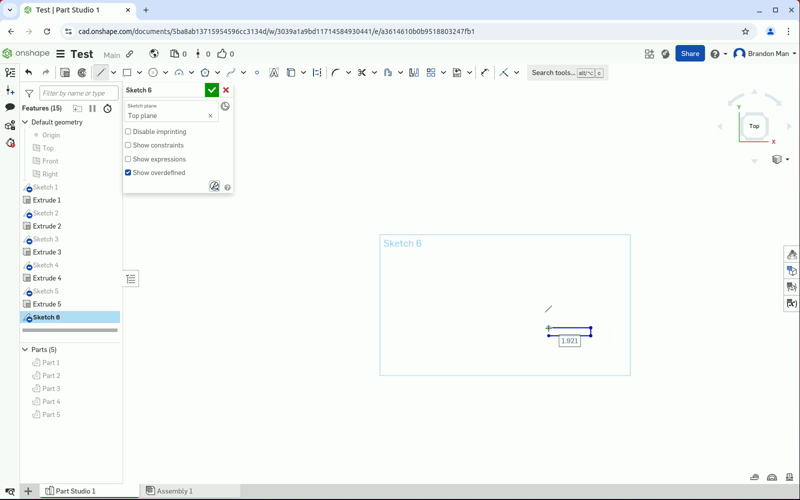
scroll(-6)
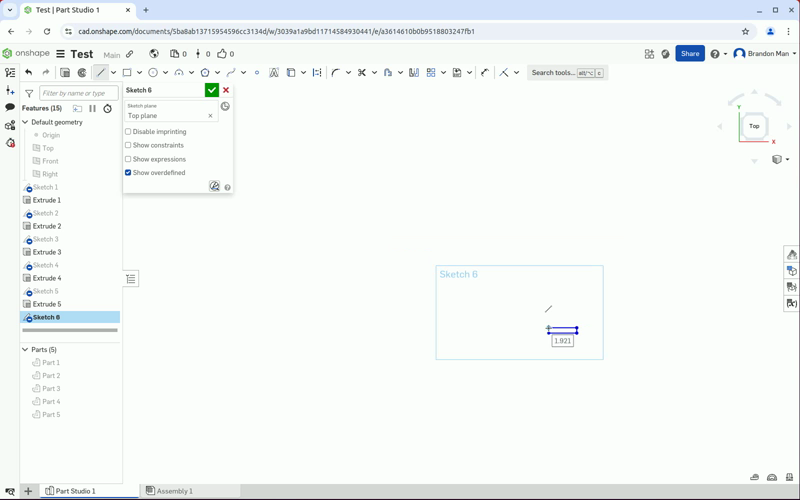
scroll(-6)
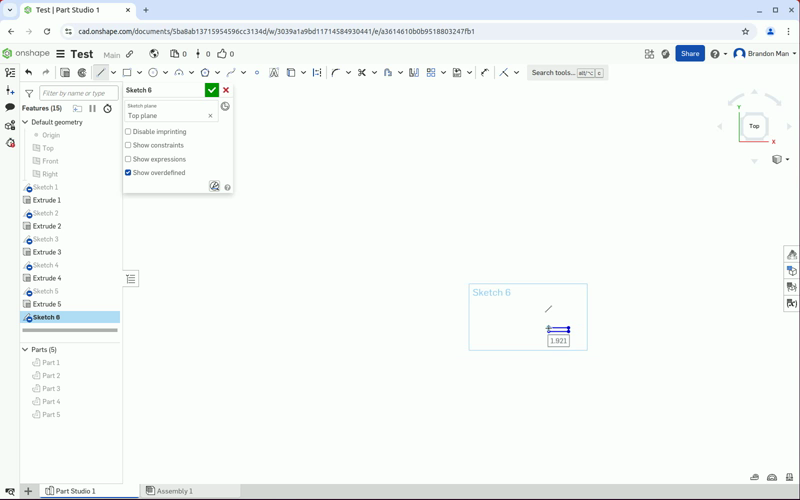
scroll(-6)
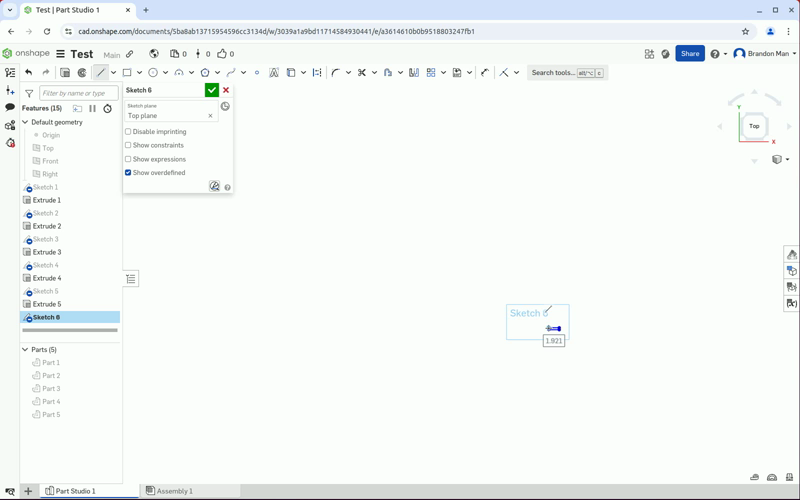
key_up(shift)
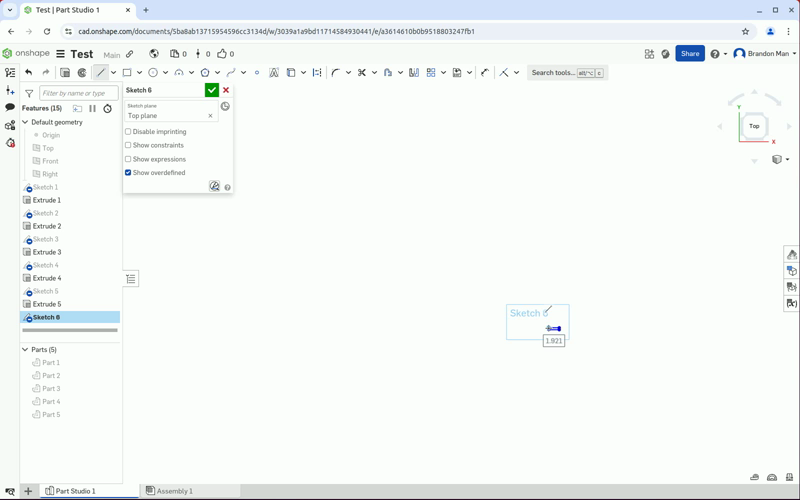
mouse_move(578, 327)
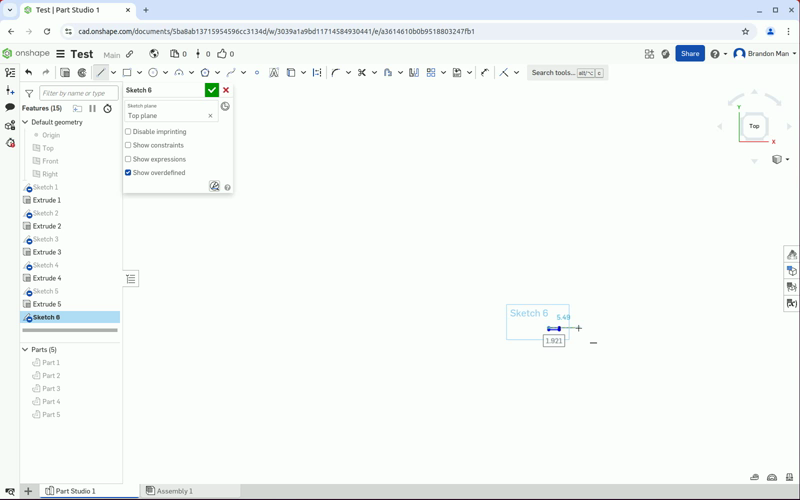
key_down(shift)
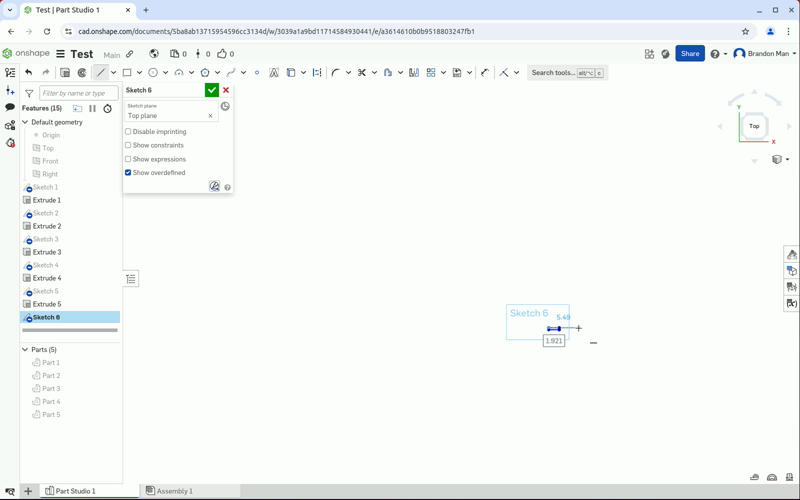
mouse_move(548, 329)
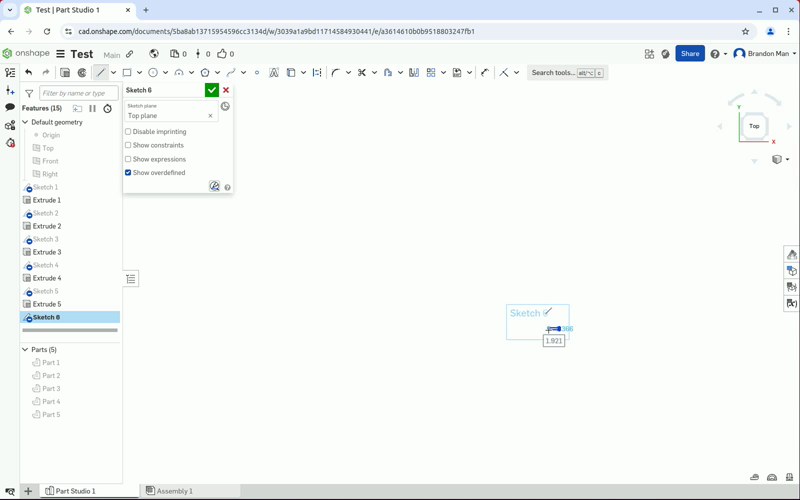
scroll(6)
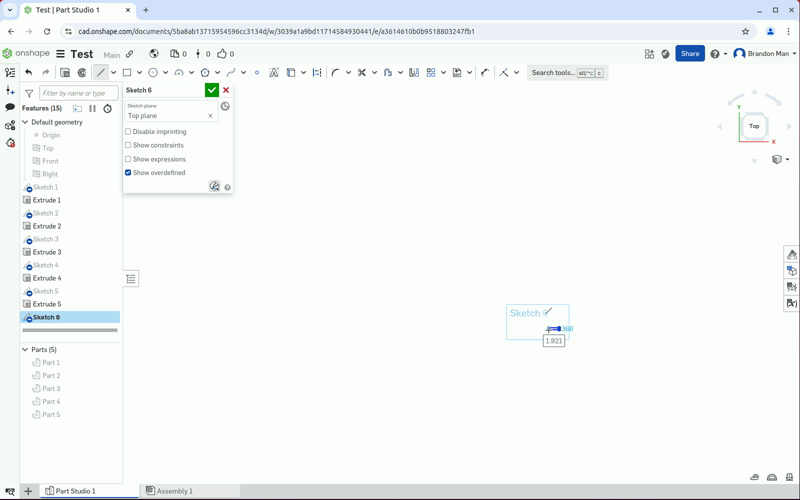
scroll(6)
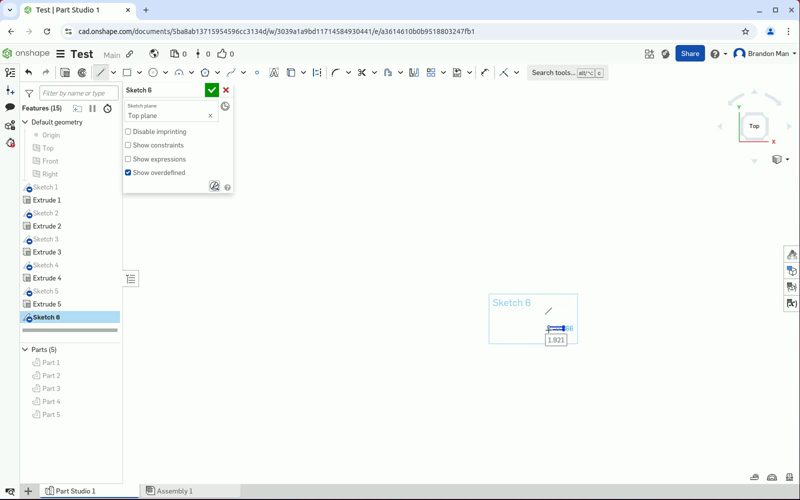
scroll(6)
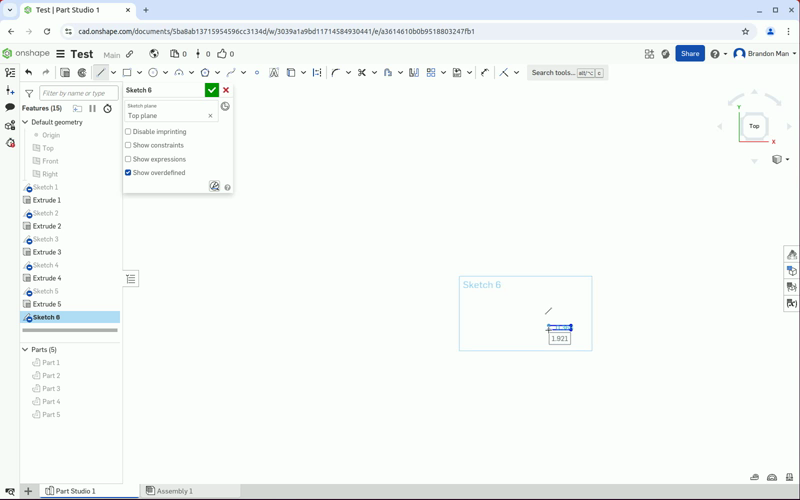
scroll(6)
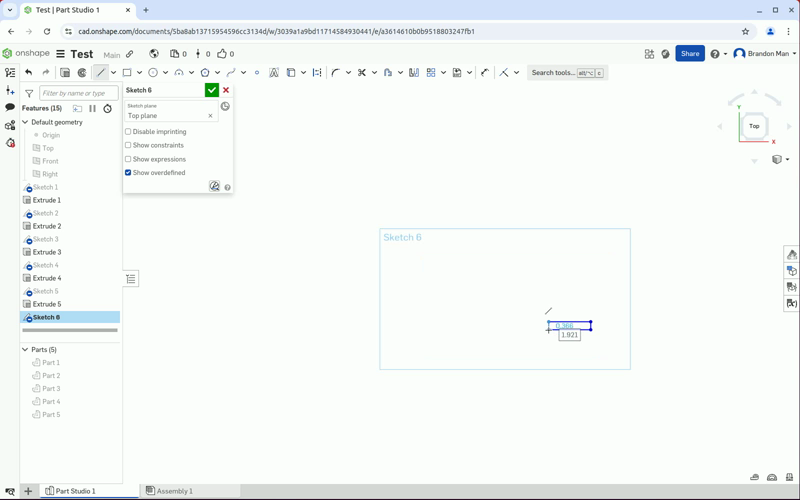
scroll(6)
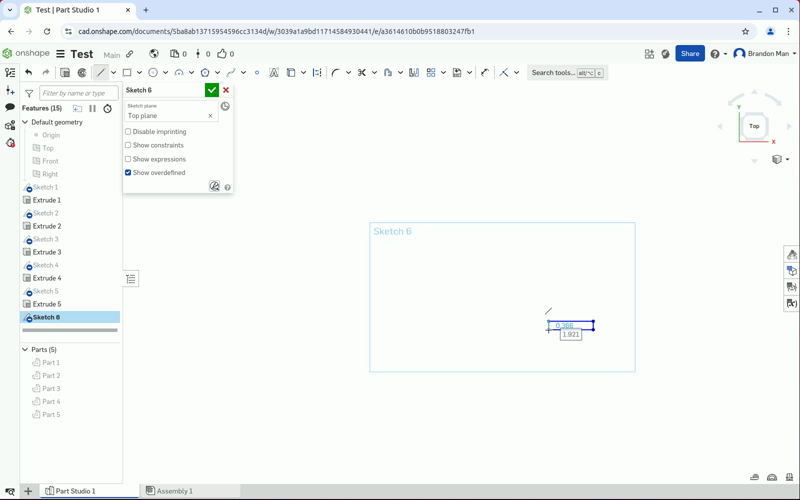
scroll(6)
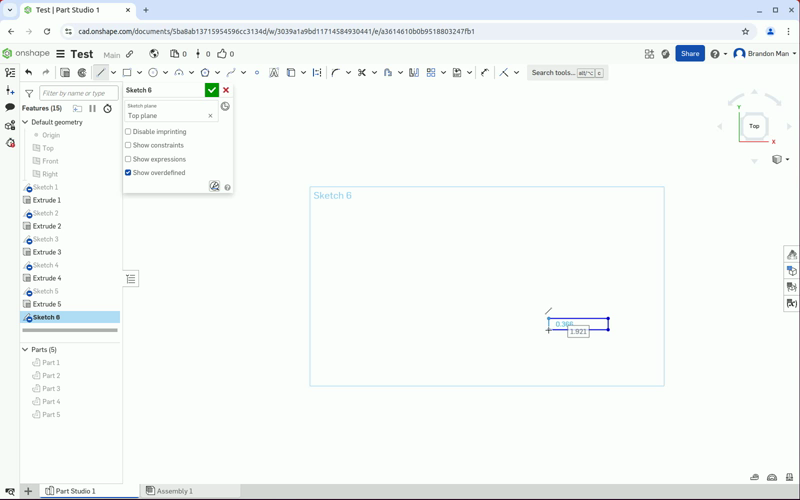
scroll(6)
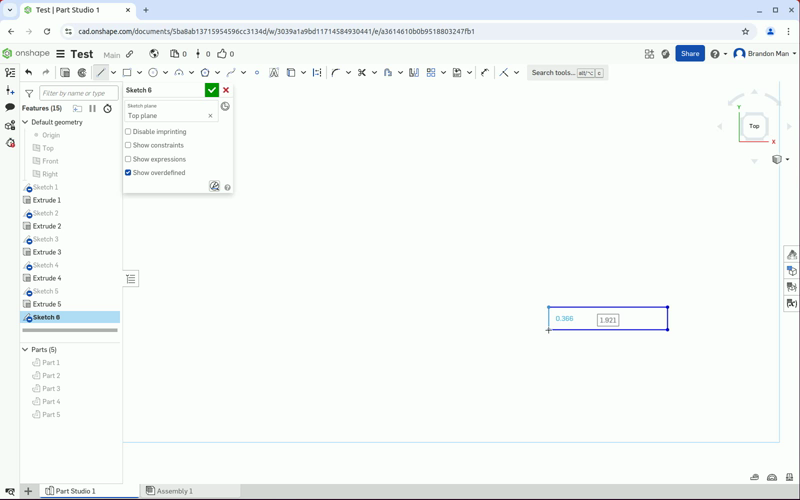
key_up(shift)
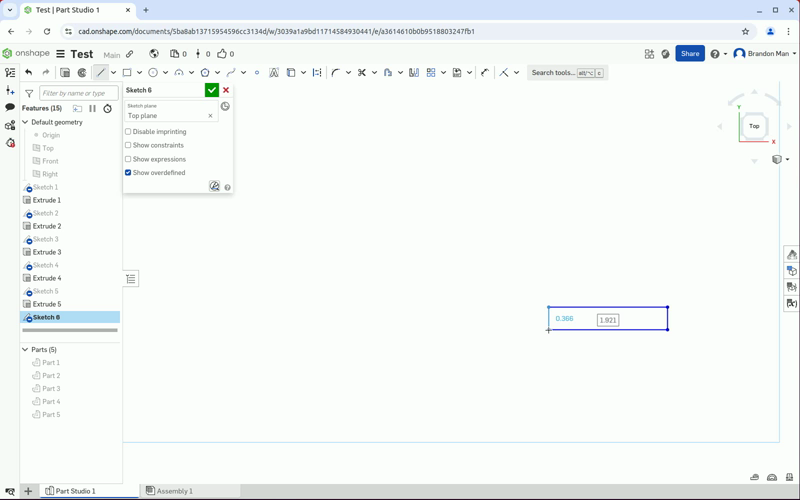
click(548, 329)
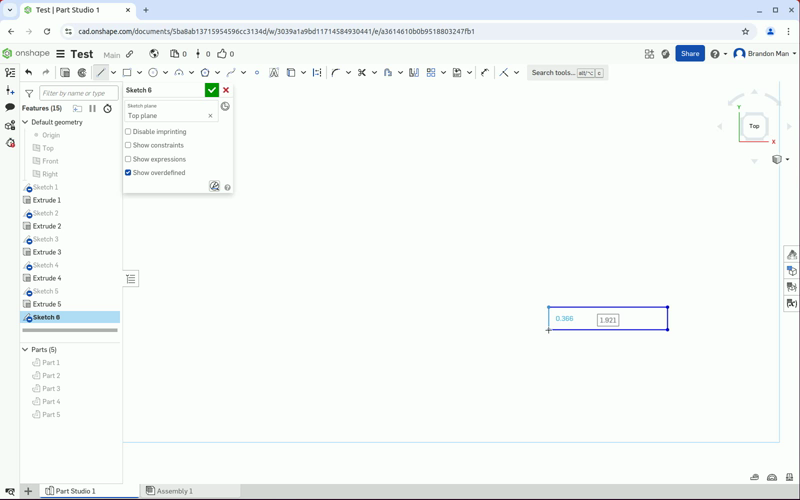
scroll(-6)
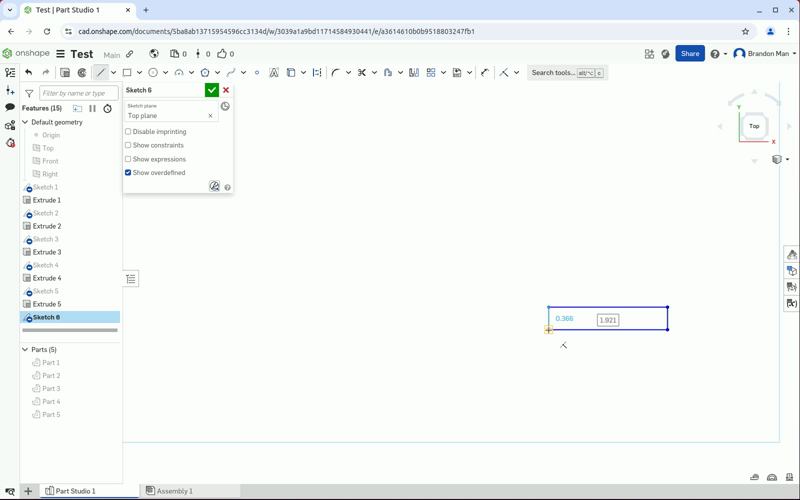
scroll(-6)
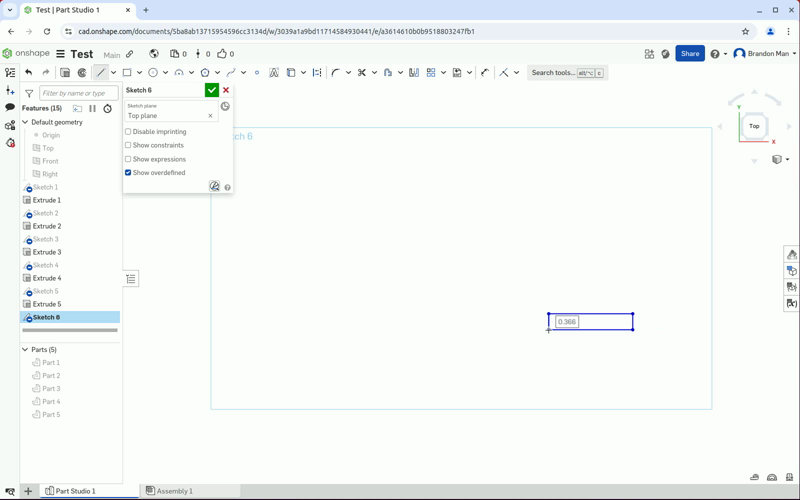
scroll(-6)
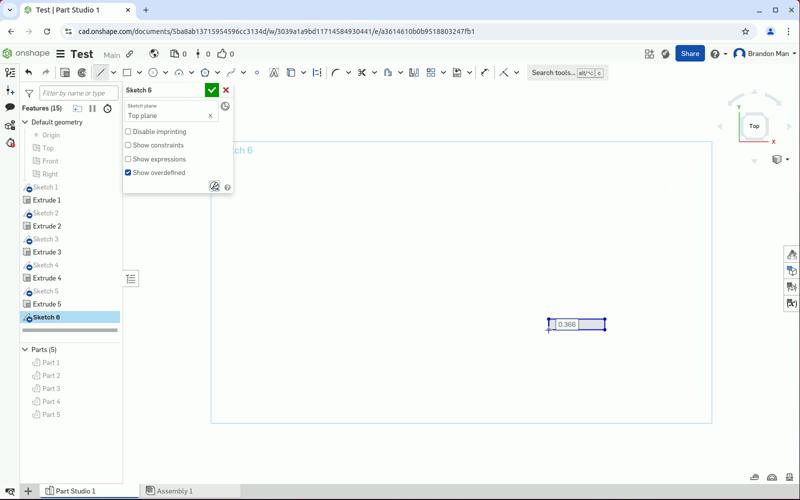
scroll(-6)
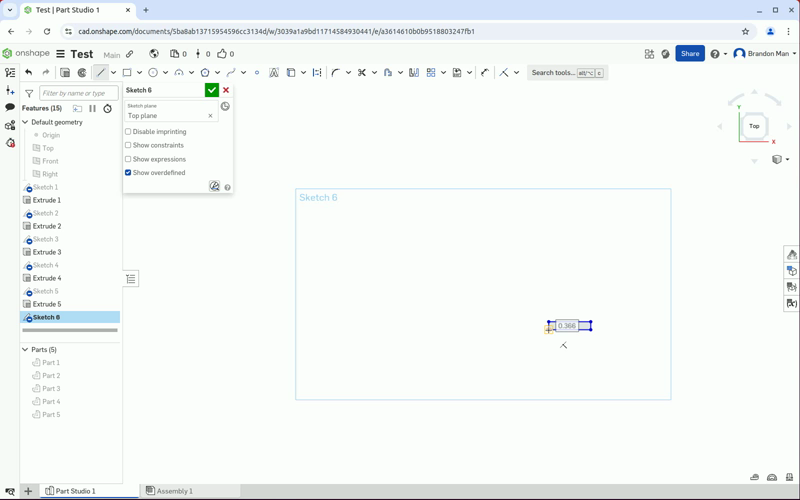
scroll(-6)
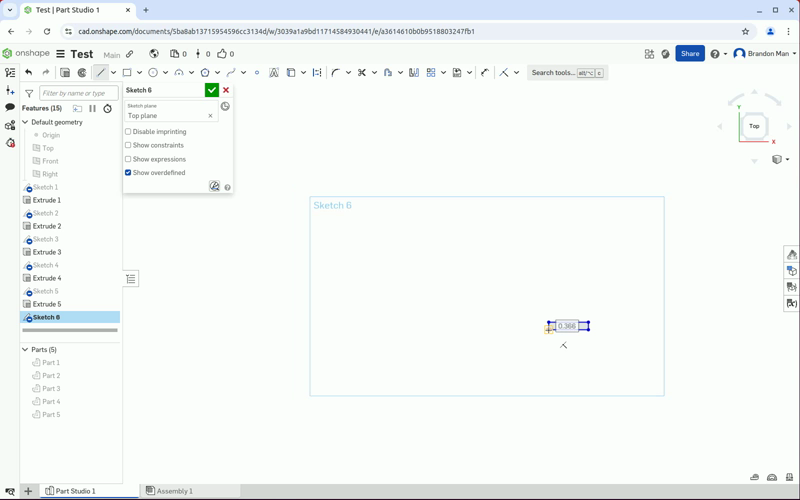
scroll(-6)
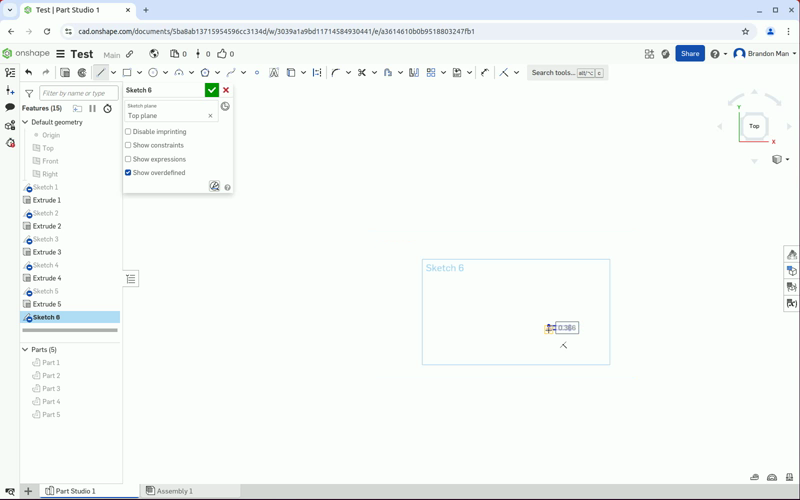
scroll(-6)
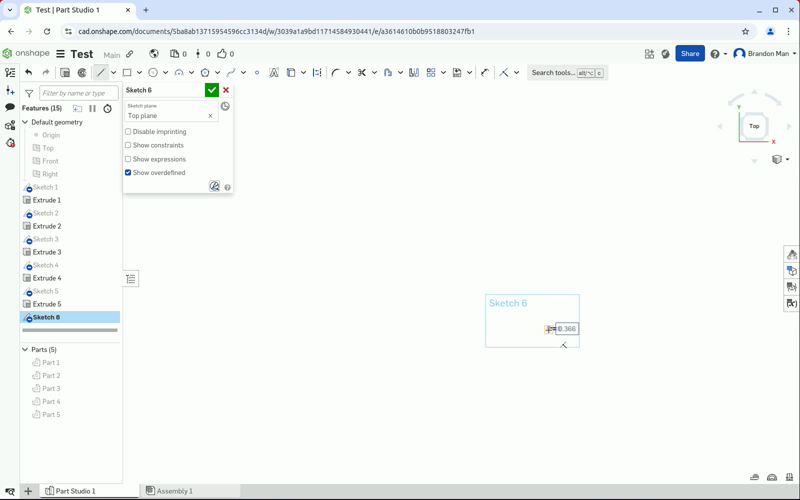
key(esc)
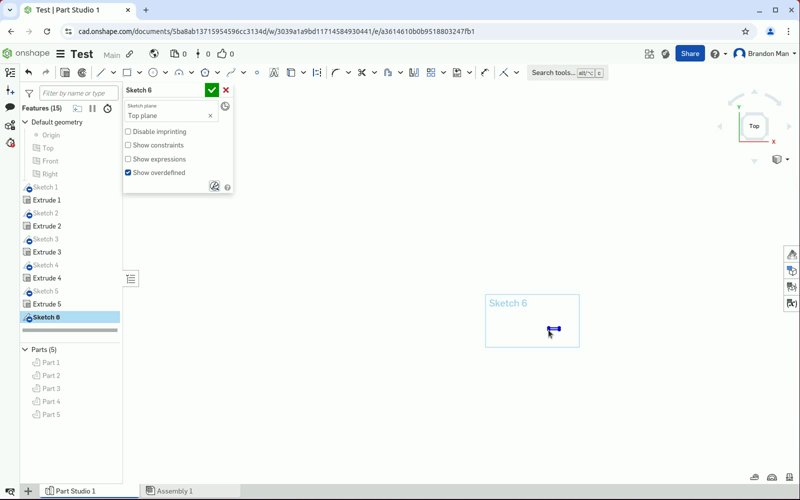
mouse_move(552, 329)
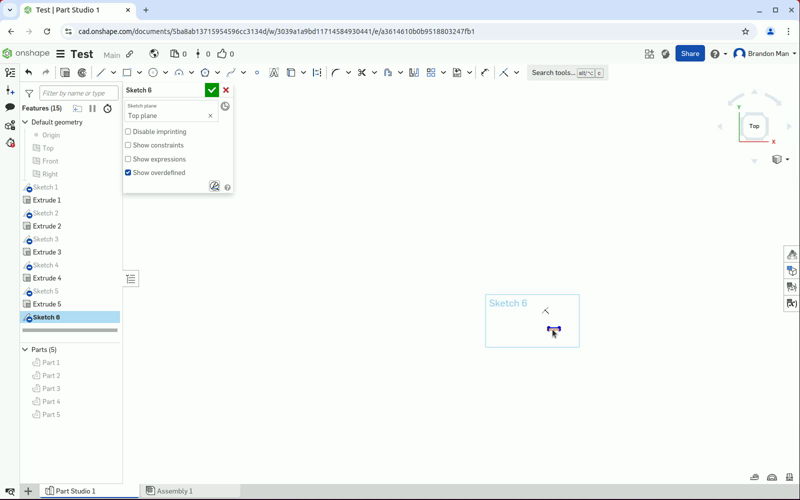
scroll(6)
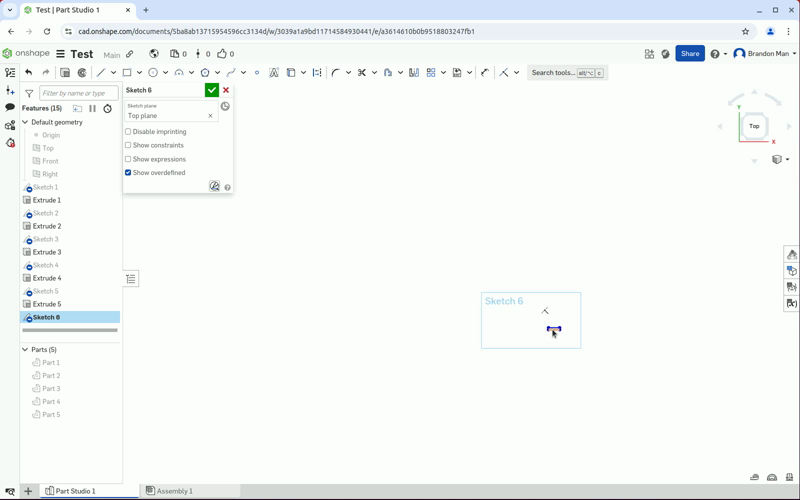
scroll(6)
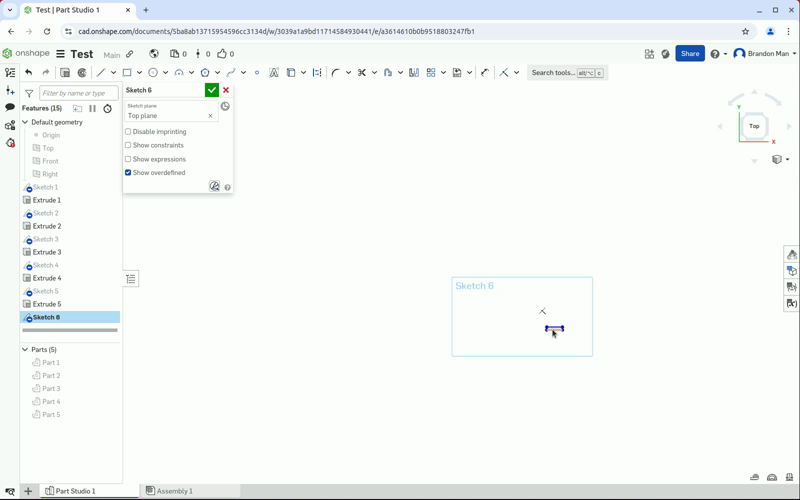
scroll(6)
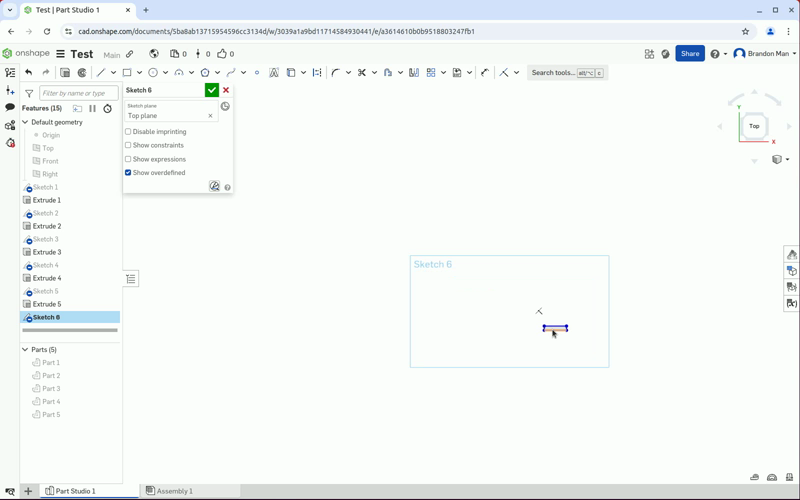
scroll(6)
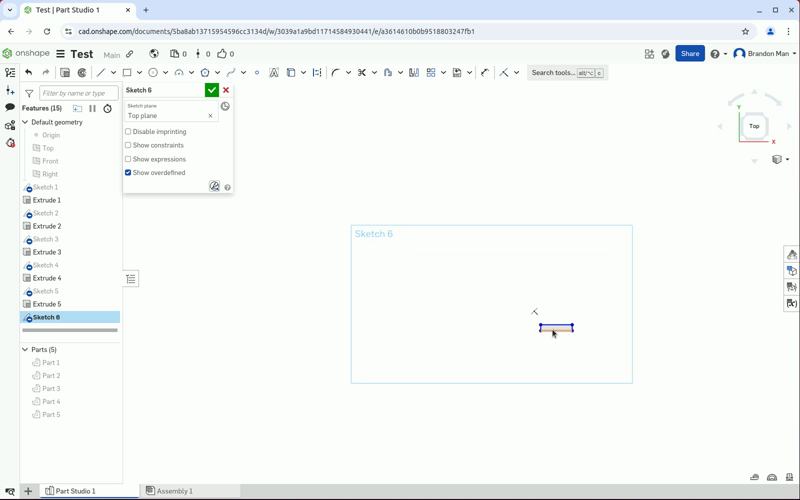
scroll(6)
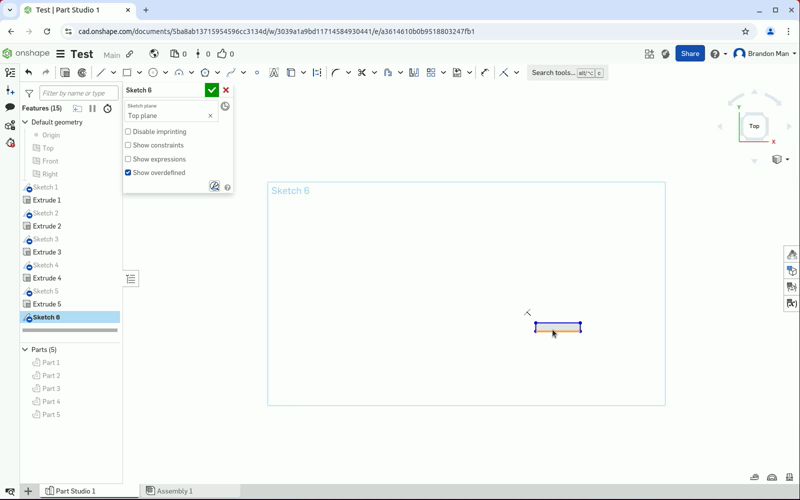
scroll(6)
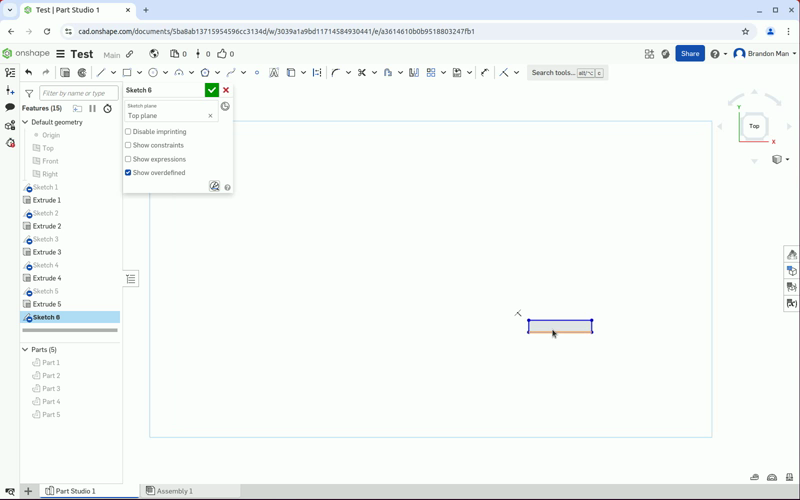
scroll(6)
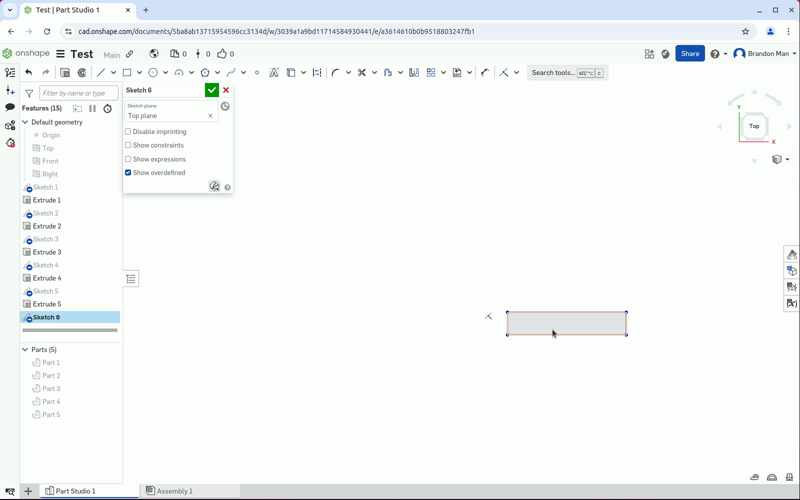
click(552, 329)
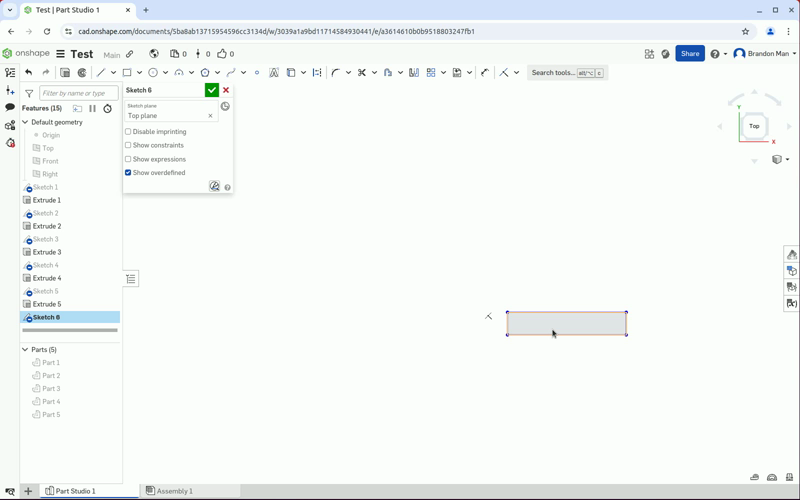
scroll(-6)
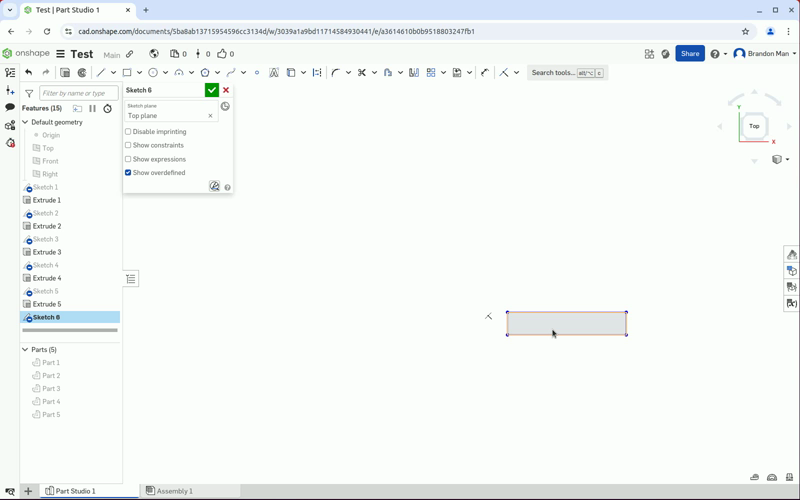
scroll(-6)
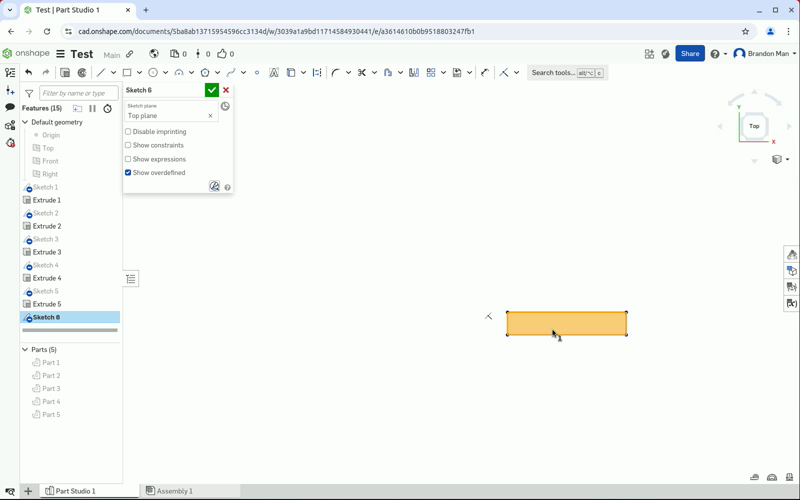
scroll(-6)
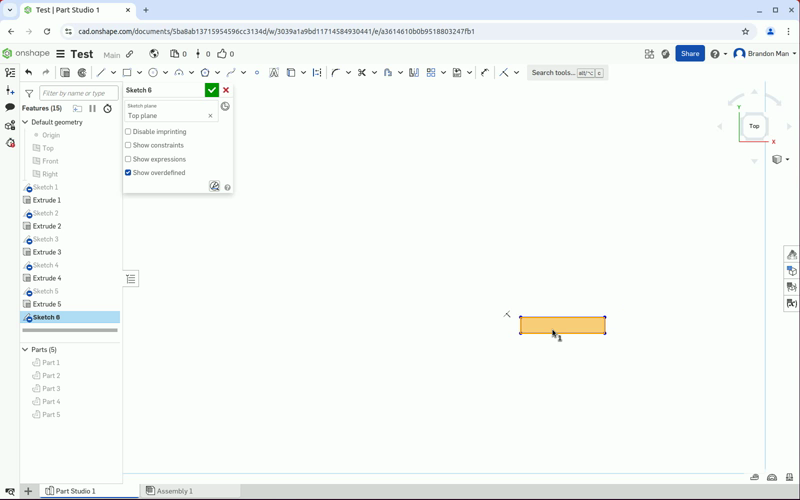
scroll(-6)
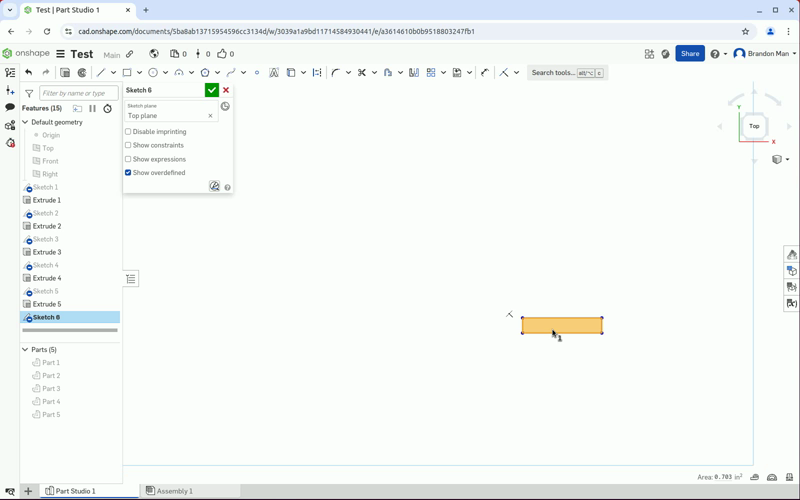
scroll(-6)
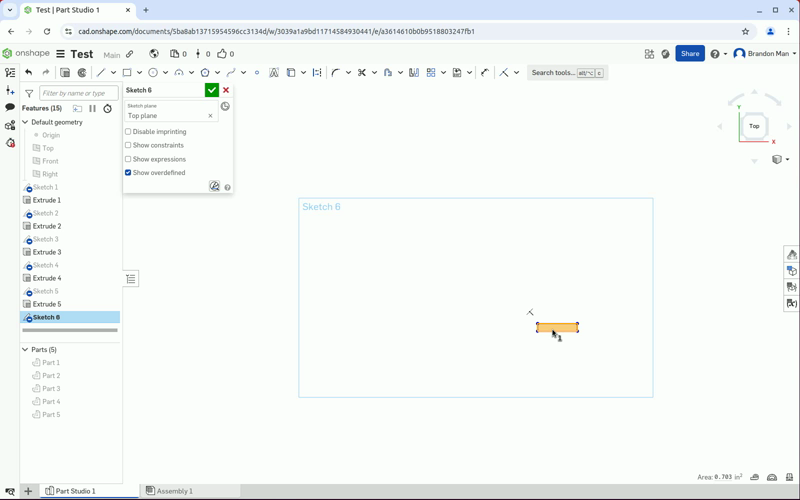
scroll(-6)
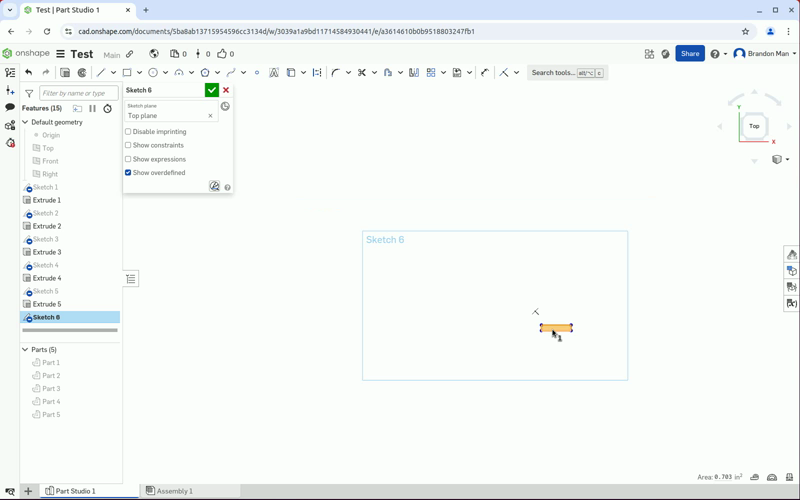
scroll(-6)
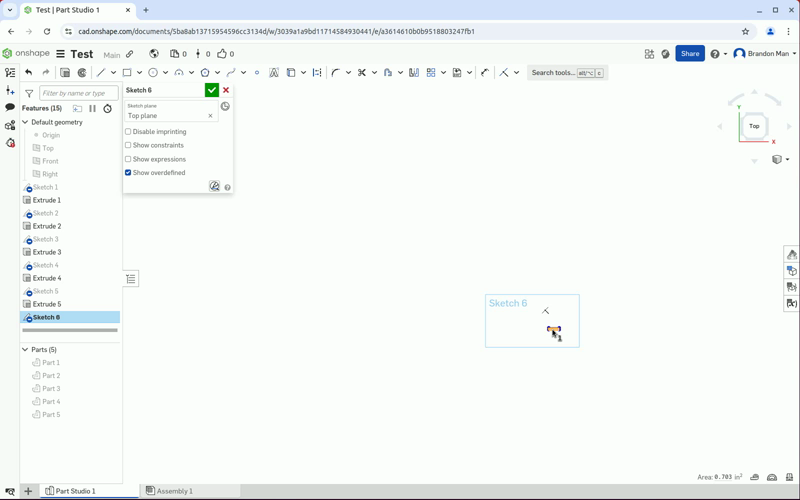
mouse_move(73, 352)
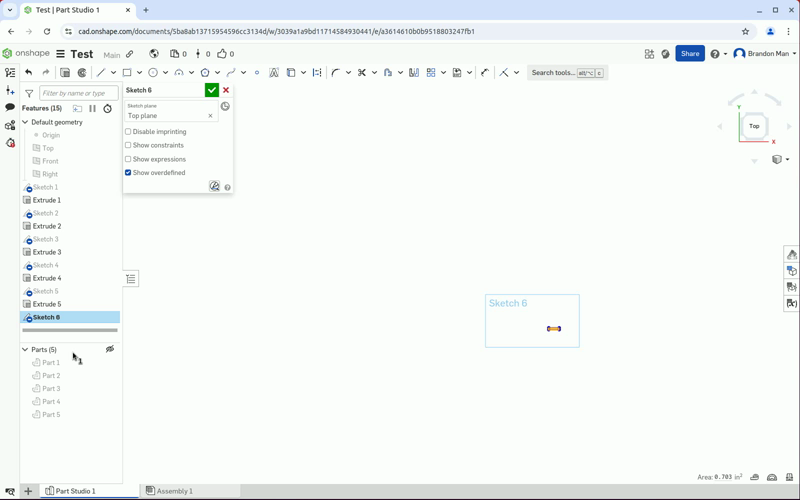
key(shift+y)
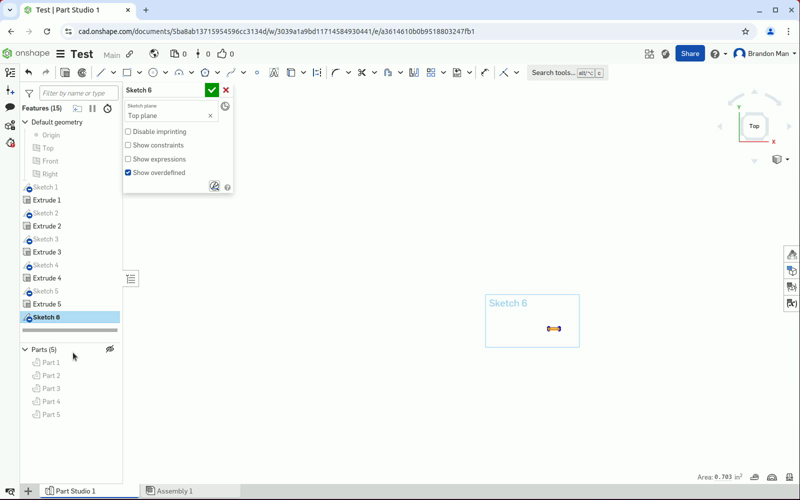
key(shift+e)
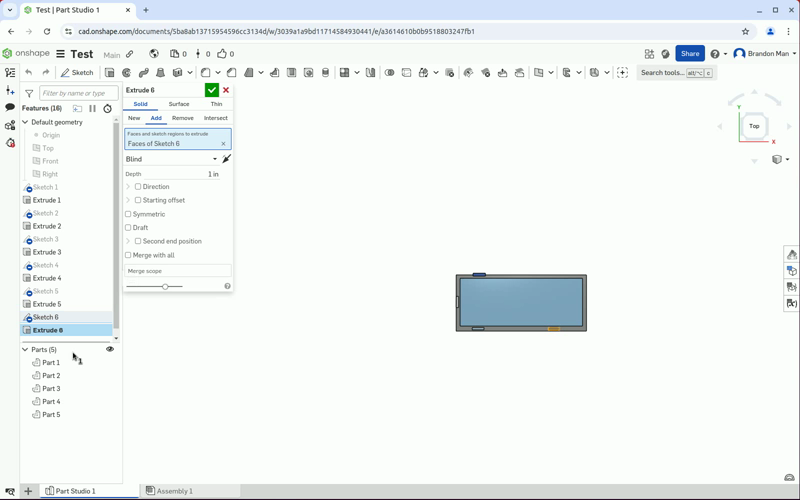
mouse_move(143, 106)
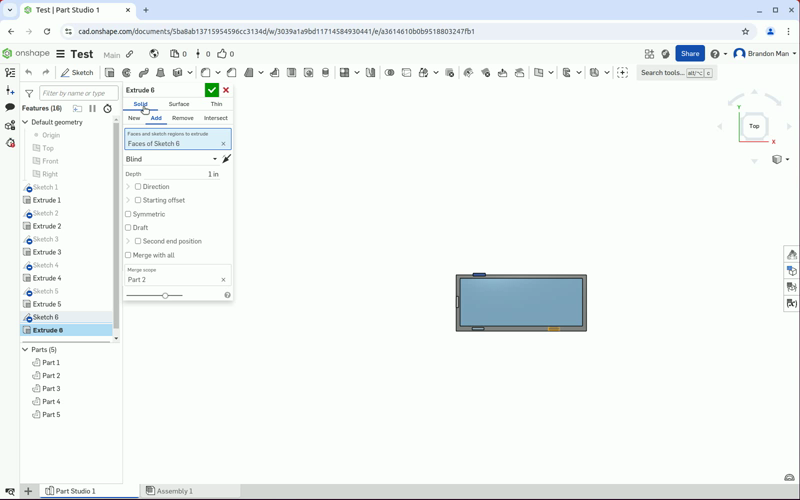
click(143, 106)
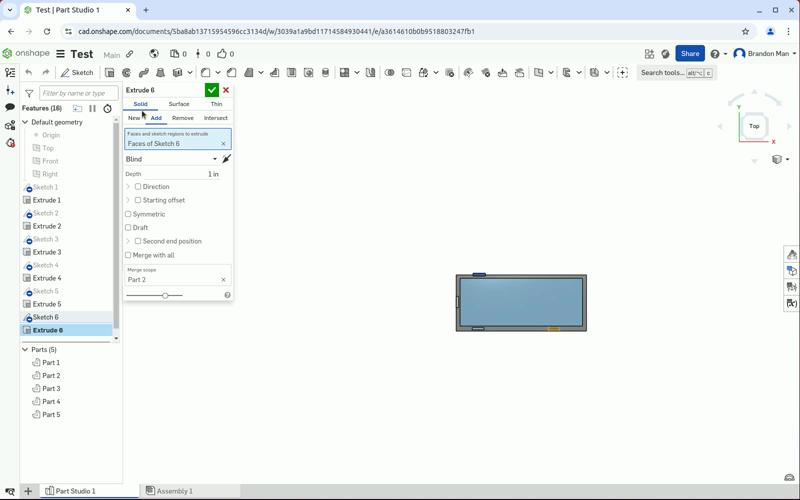
mouse_move(137, 120)
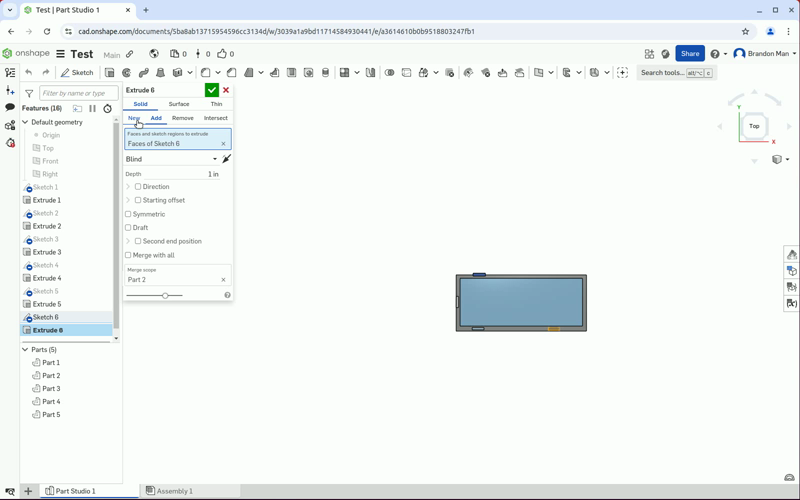
click(137, 120)
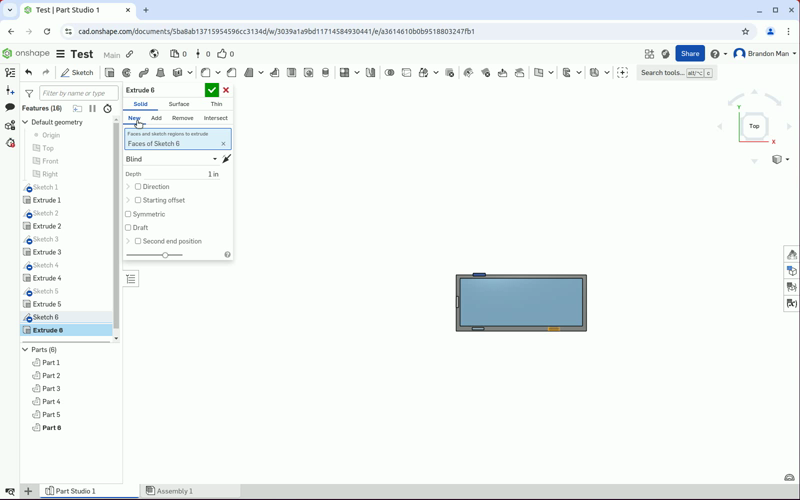
key(tab, 4)
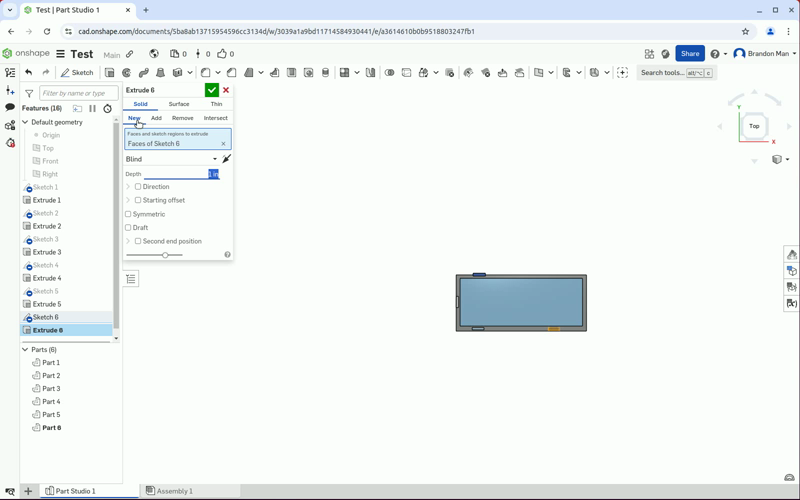
text(4.574)
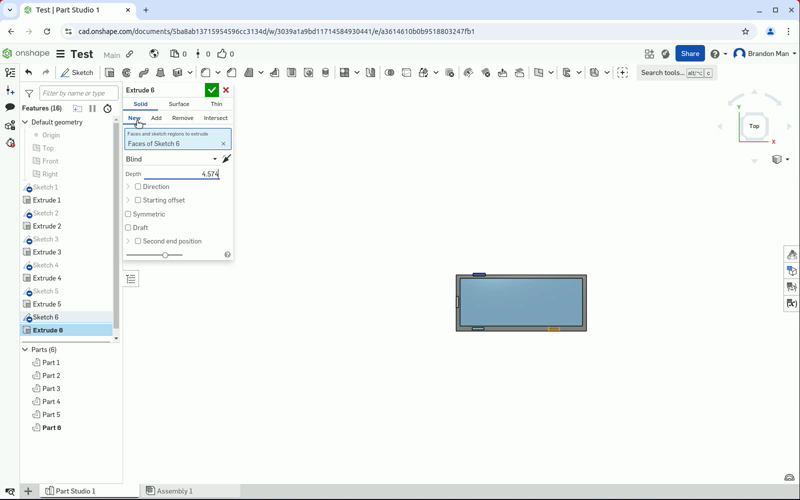
key(enter)
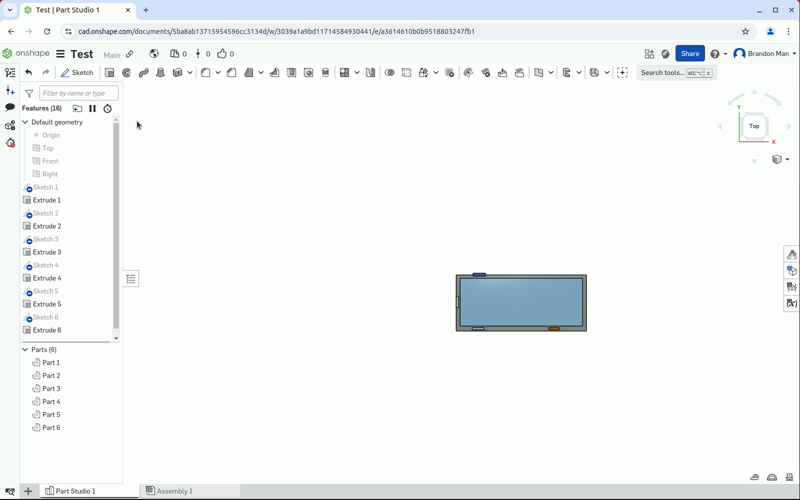
key(shift+h)
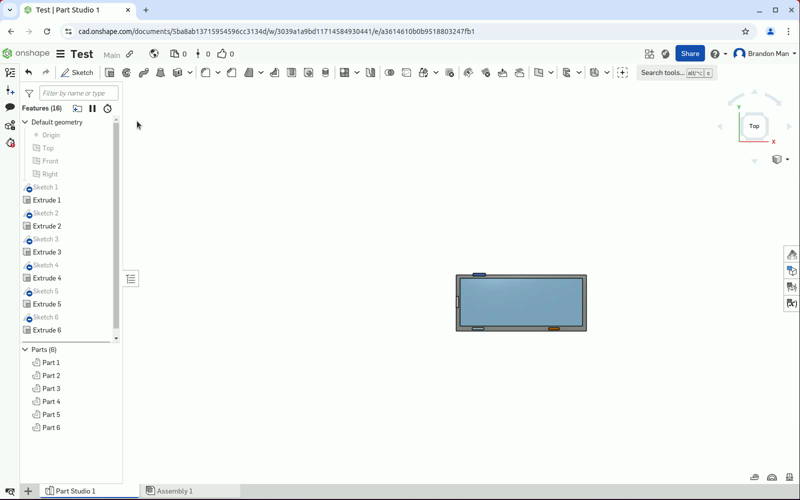
key(shift+h)
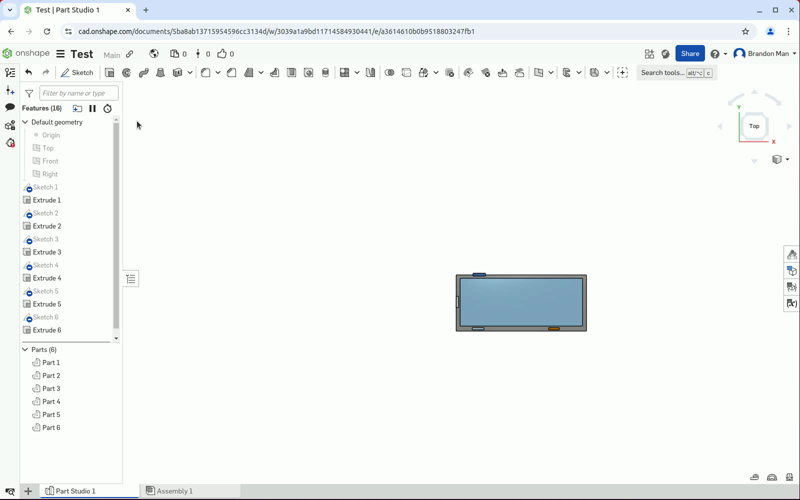
mouse_move(69, 189)
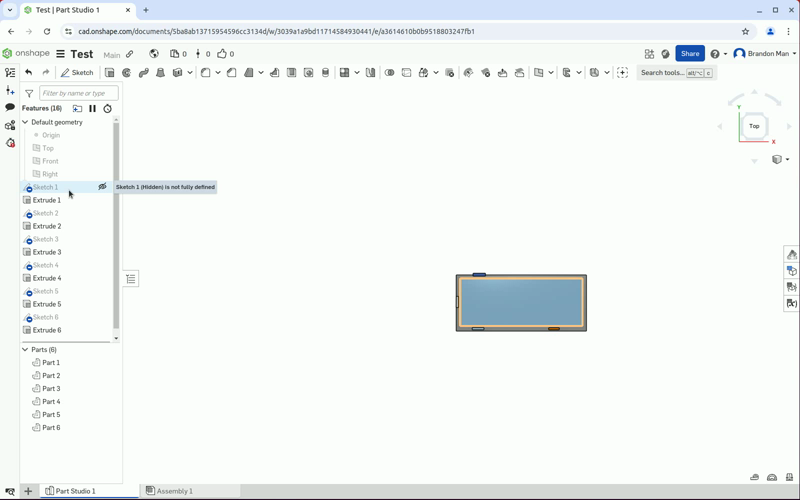
click(69, 189)
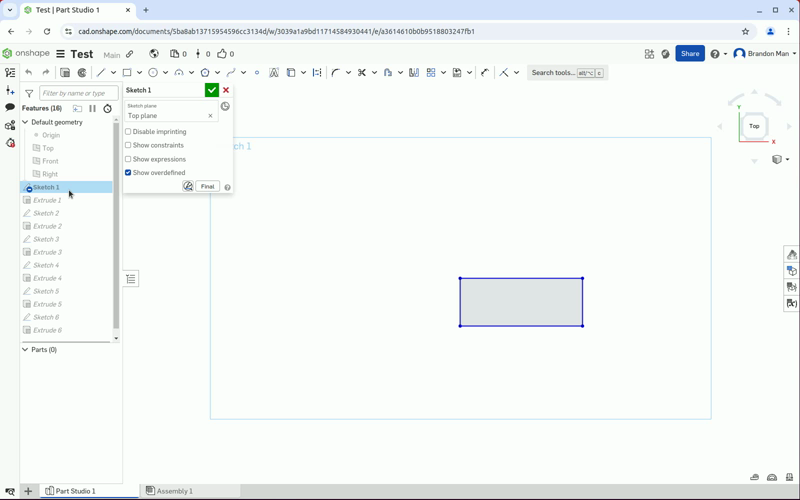
mouse_move(229, 92)
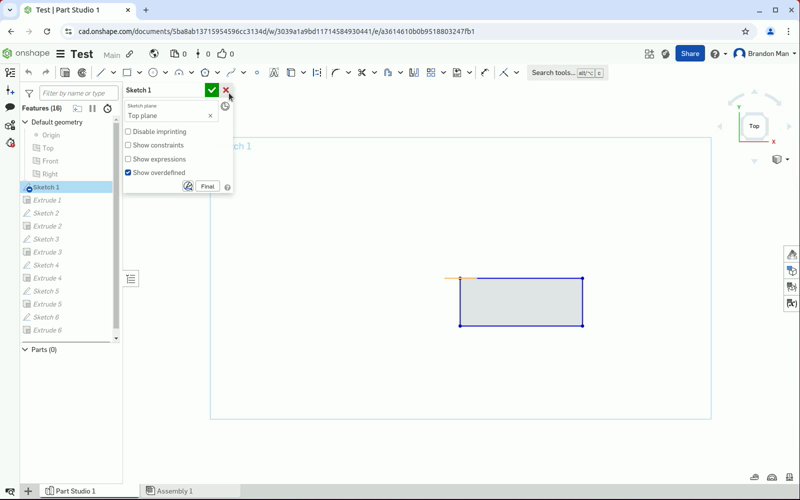
click(229, 92)
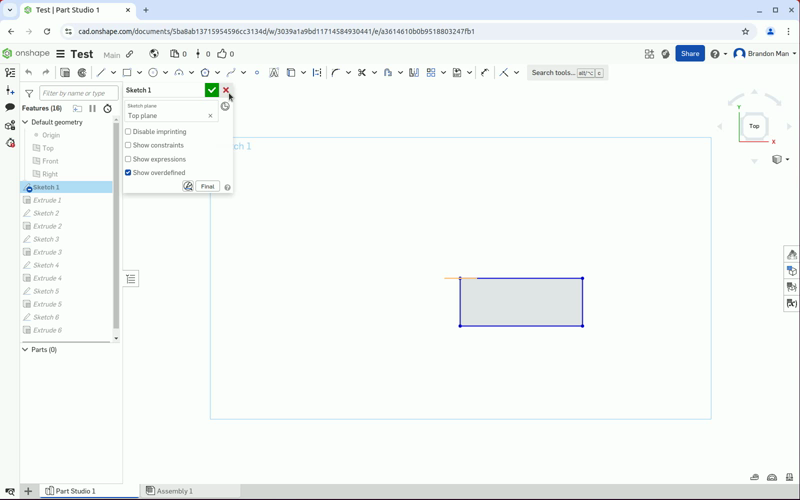
key(shift+s)
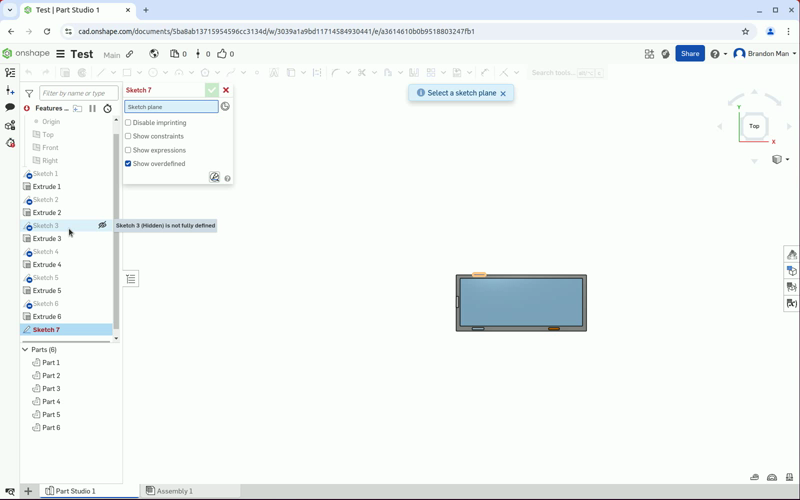
scroll(3)
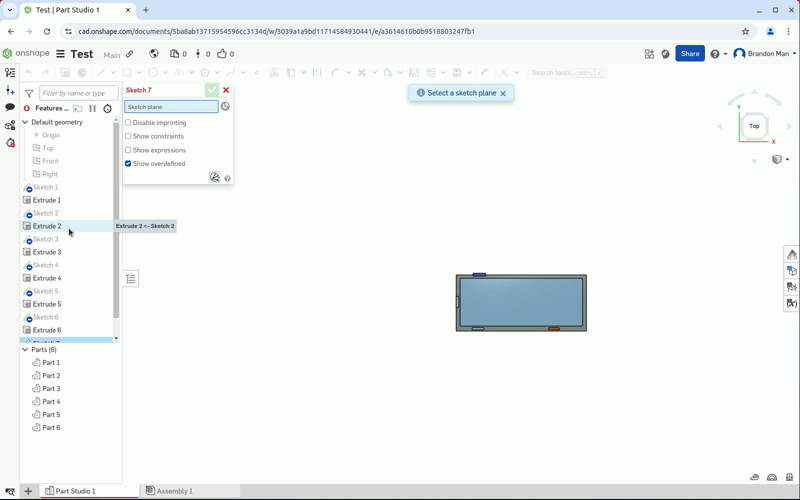
mouse_move(69, 150)
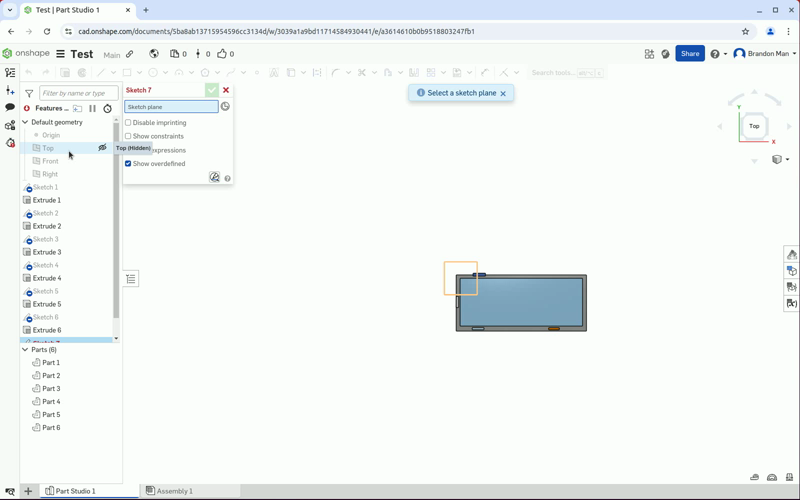
click(69, 150)
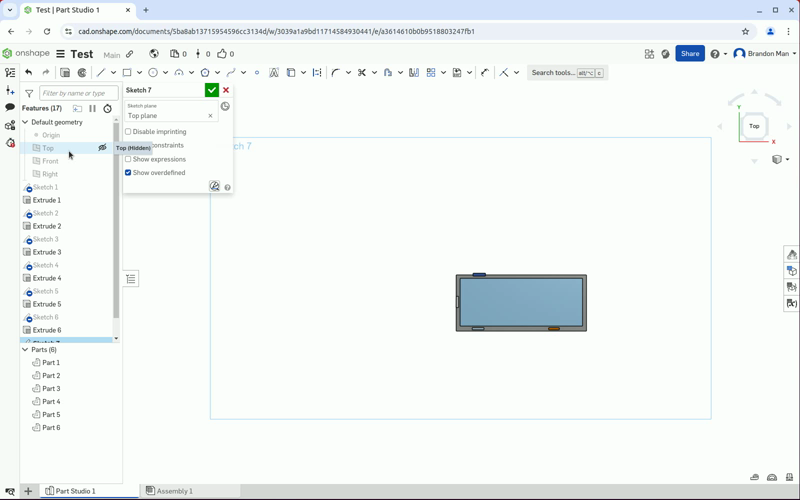
mouse_move(73, 352)
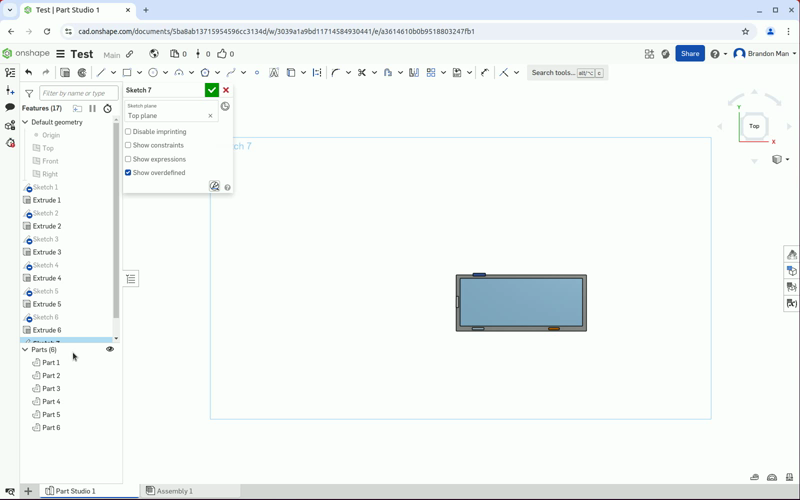
key(y)
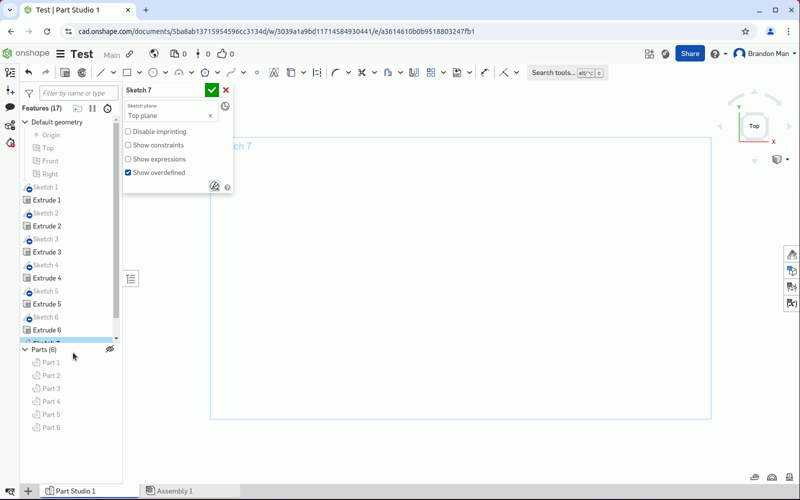
key(l)
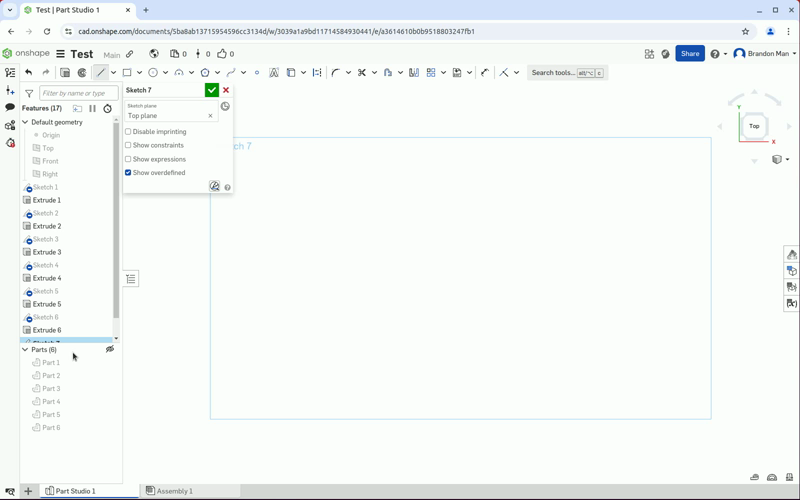
key_down(shift)
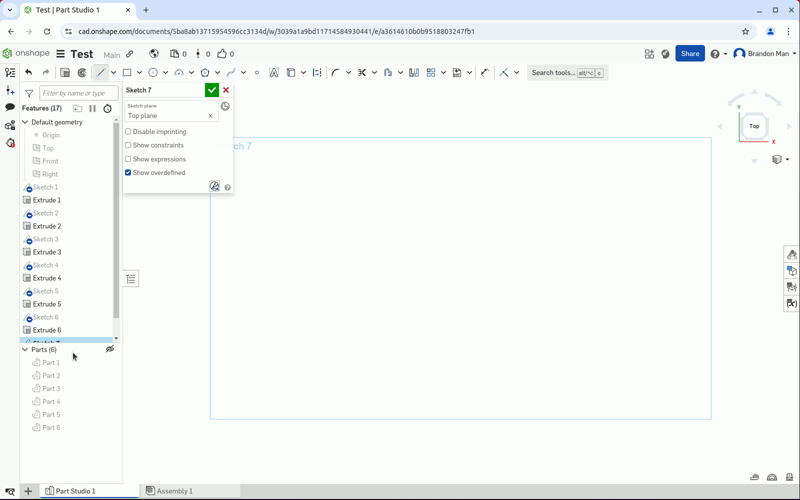
mouse_move(548, 280)
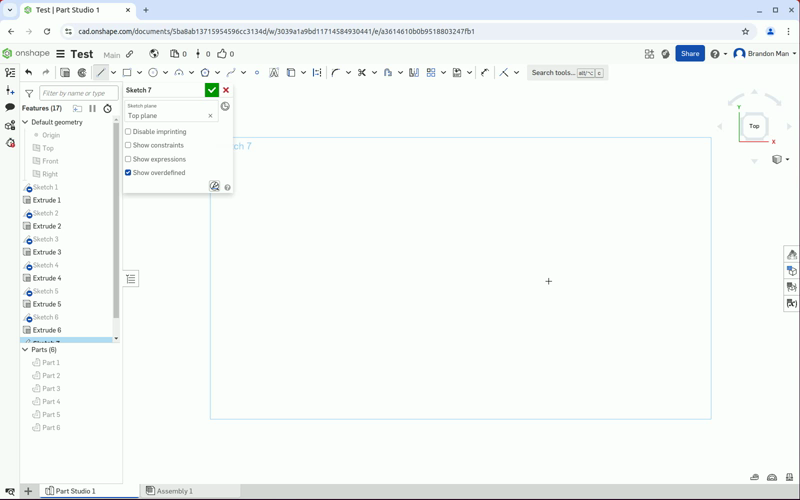
click(548, 280)
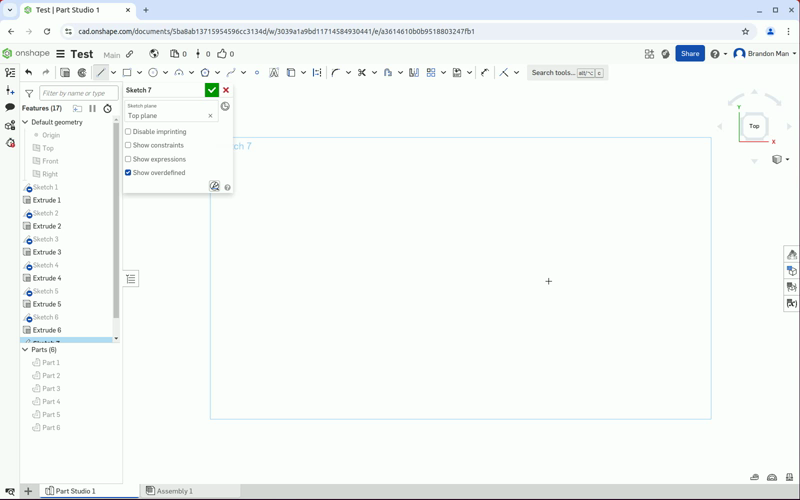
key_up(shift)
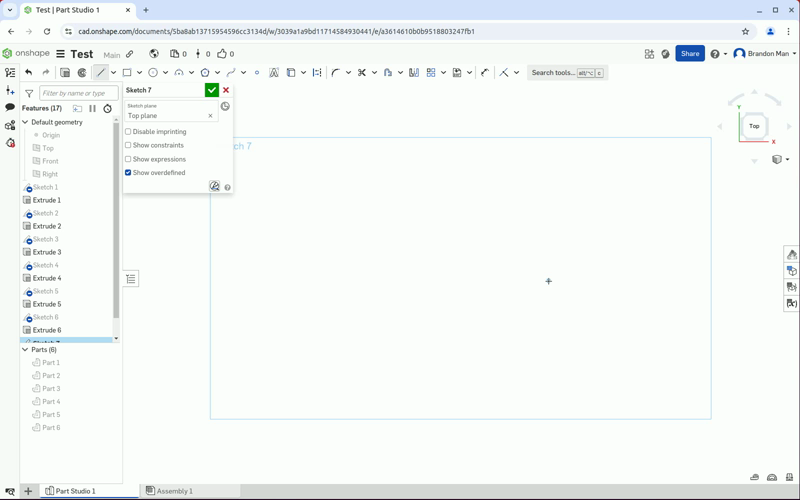
key_down(shift)
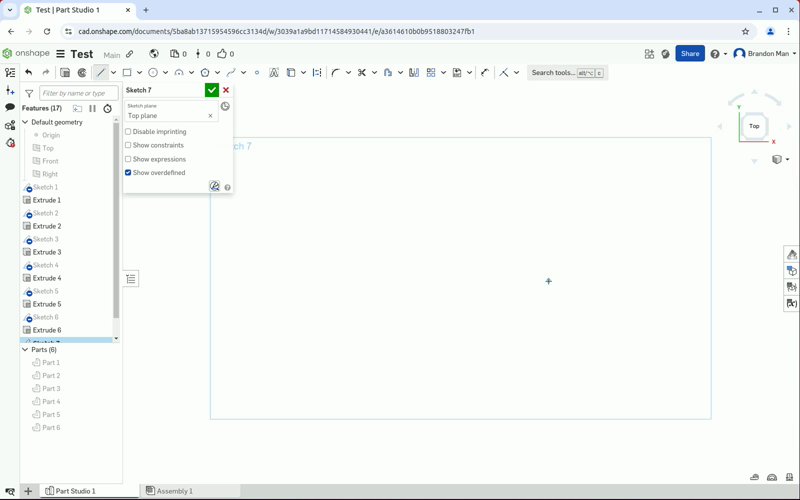
mouse_move(578, 280)
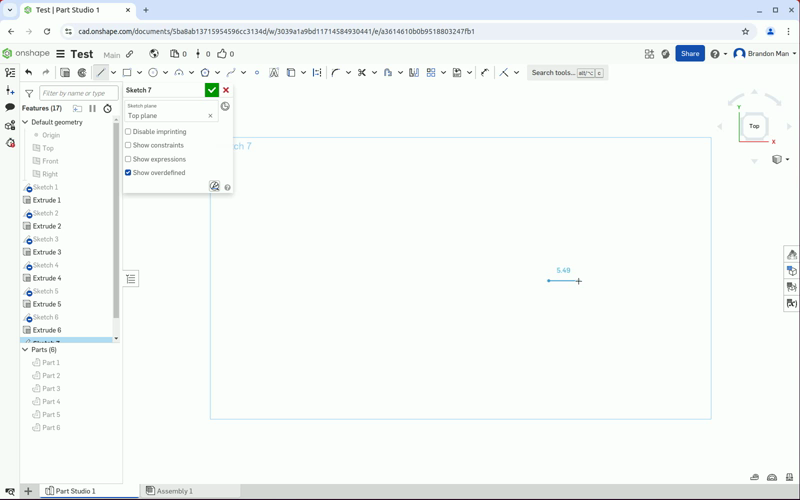
mouse_move(559, 280)
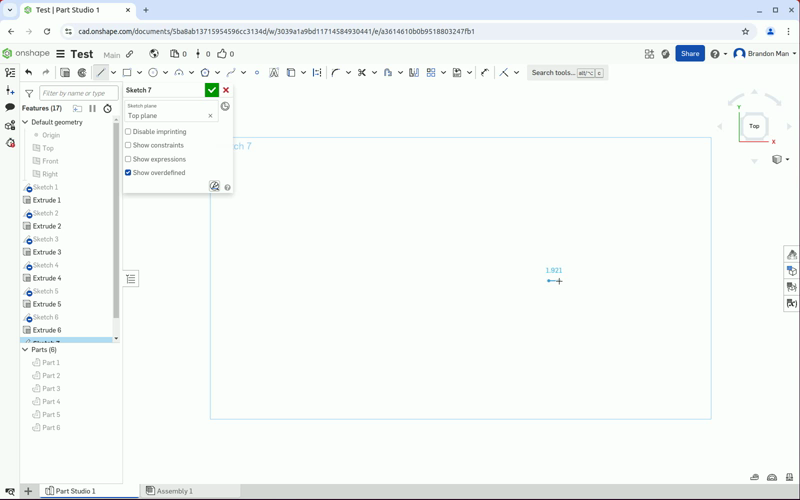
click(559, 280)
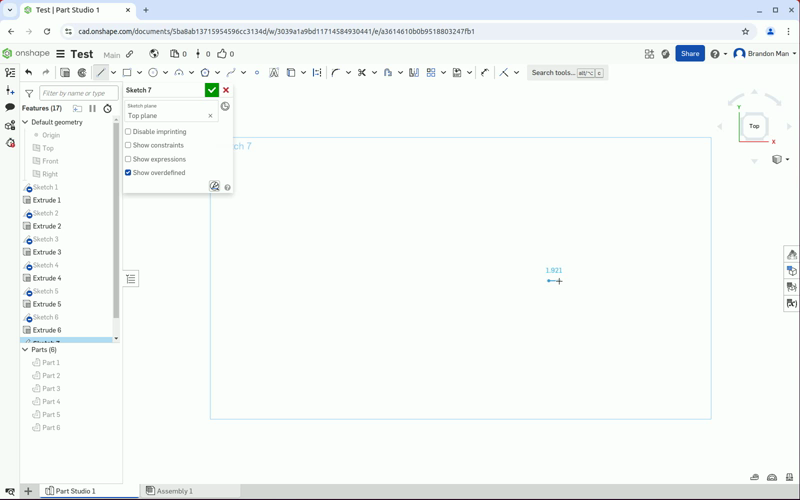
key_up(shift)
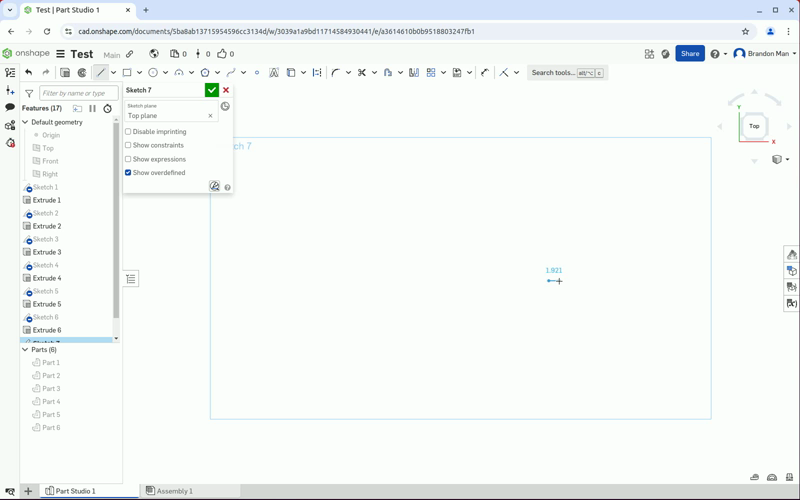
key_down(shift)
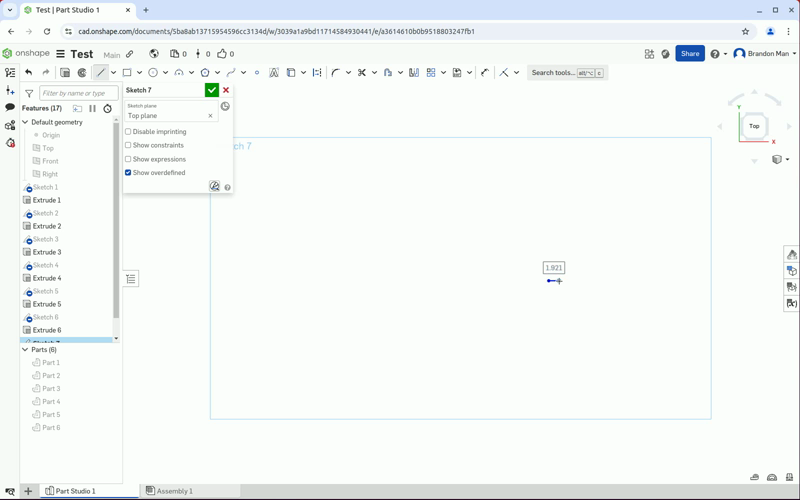
mouse_move(589, 280)
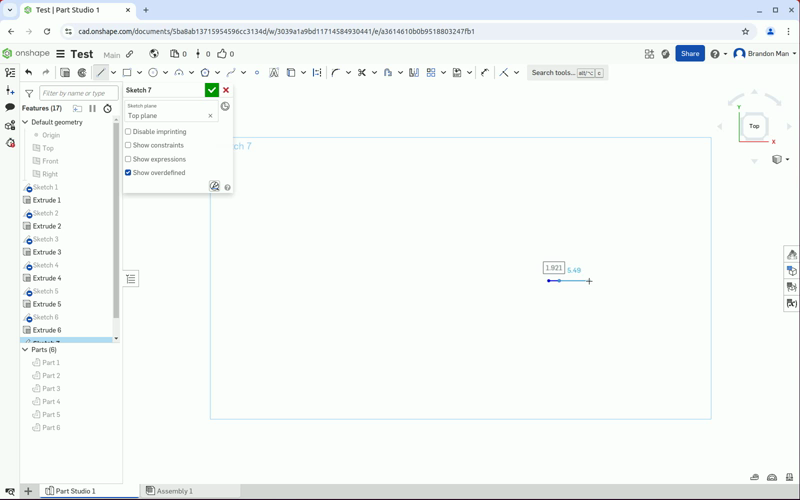
mouse_move(559, 278)
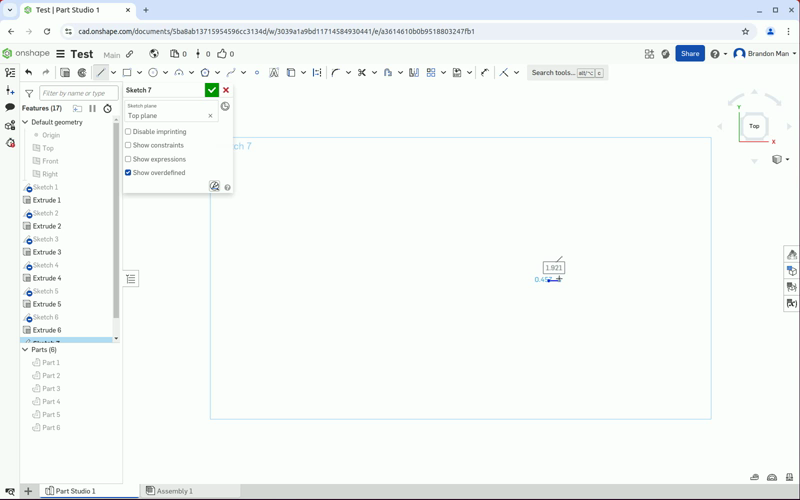
scroll(6)
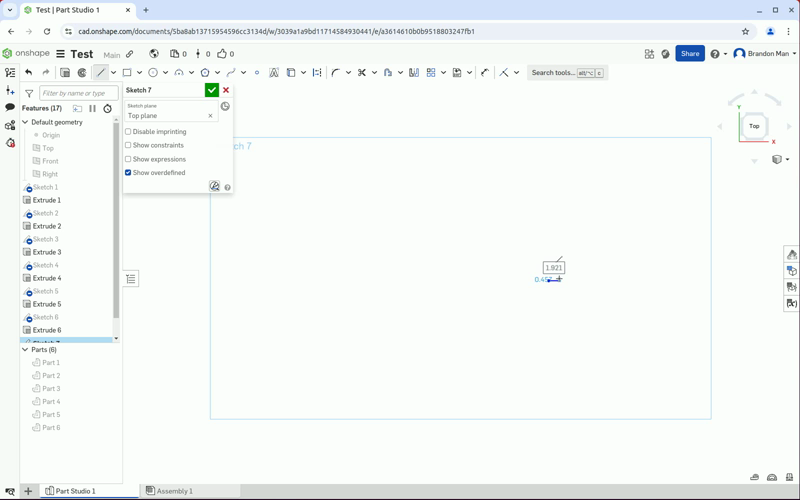
scroll(6)
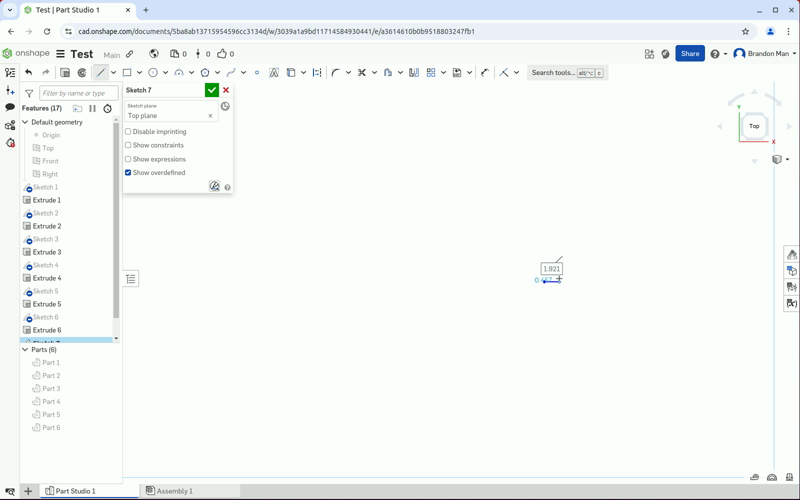
scroll(6)
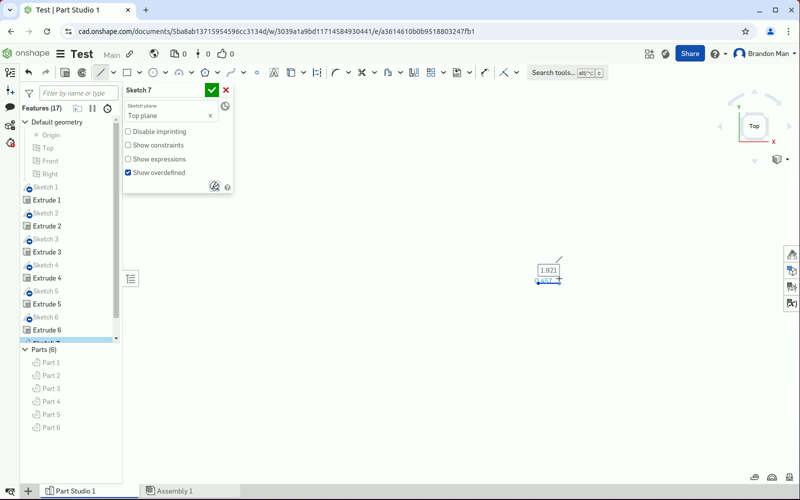
scroll(6)
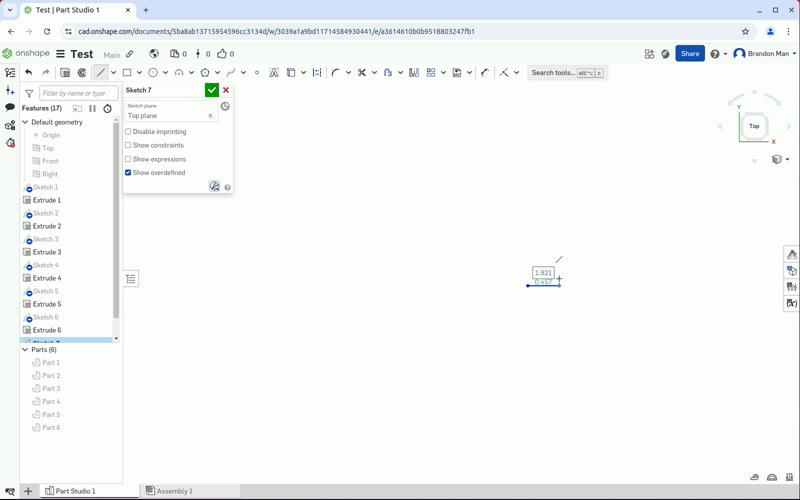
scroll(6)
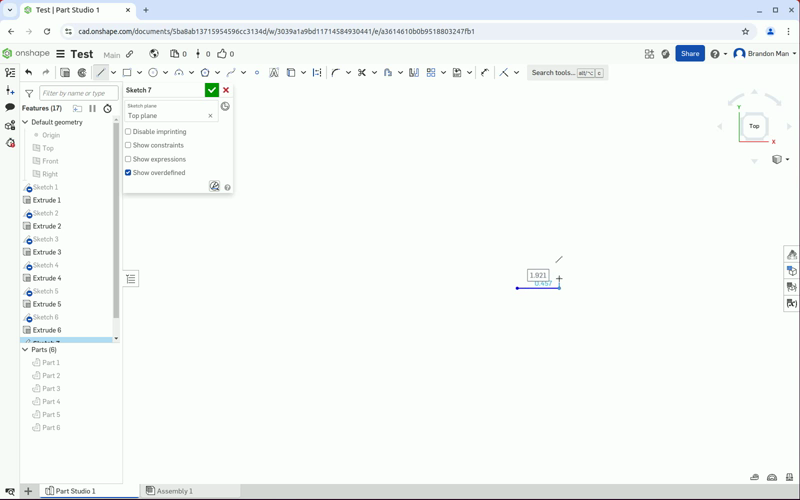
scroll(6)
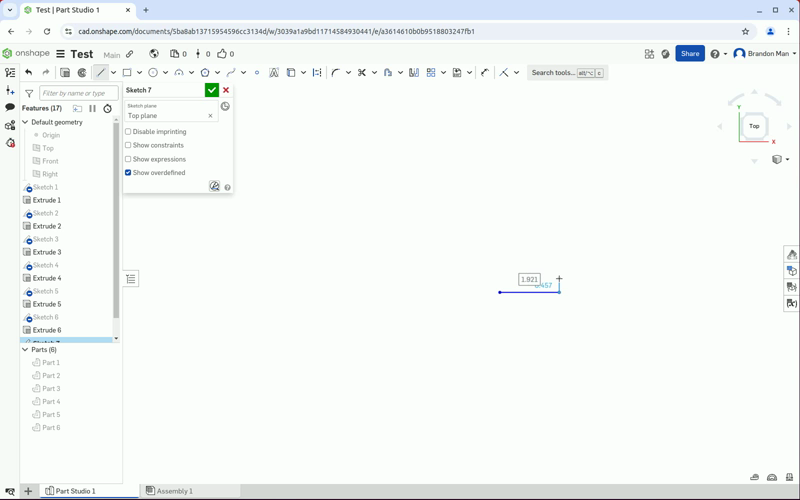
scroll(6)
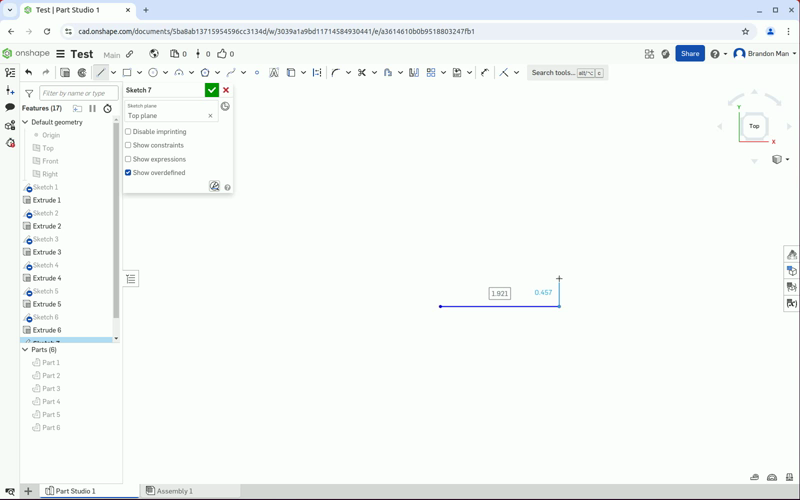
click(559, 278)
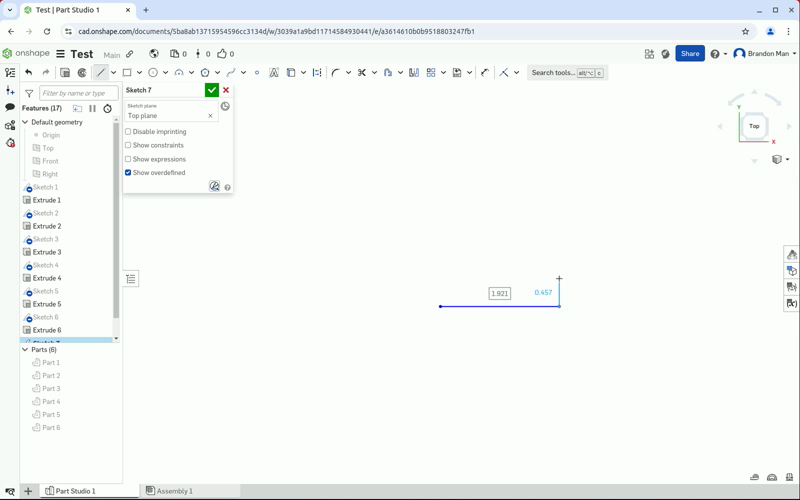
scroll(-6)
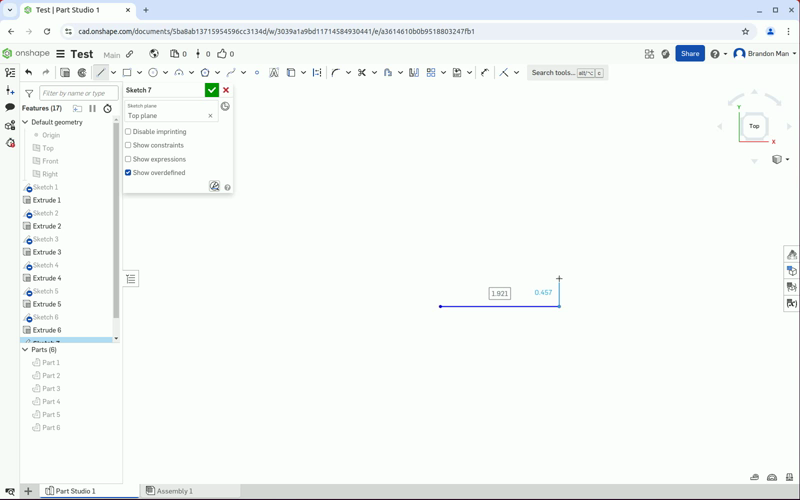
scroll(-6)
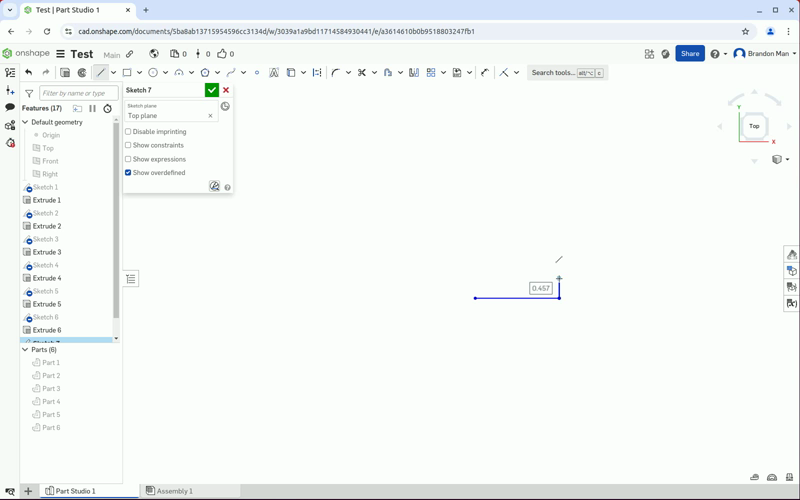
scroll(-6)
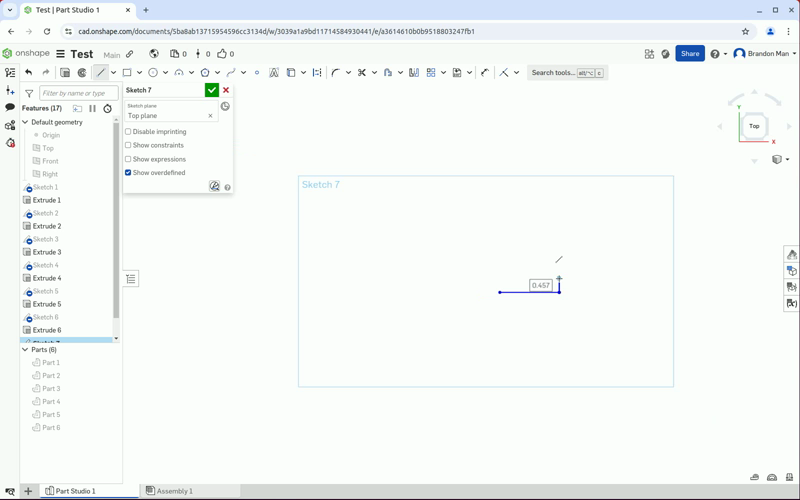
scroll(-6)
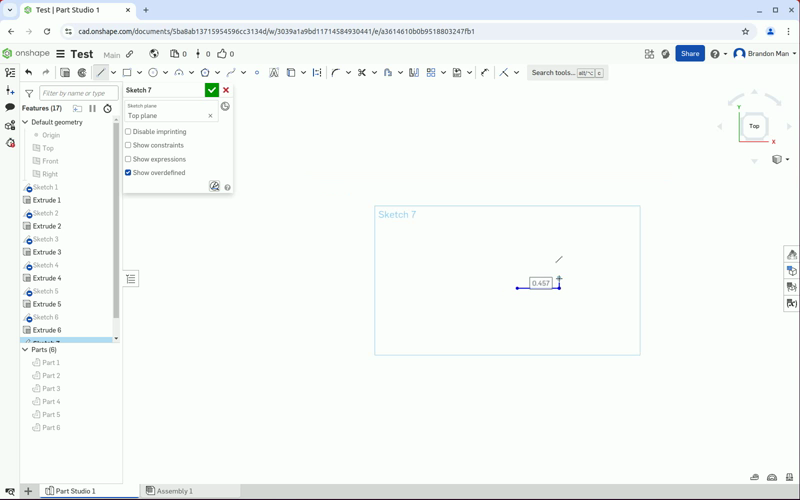
scroll(-6)
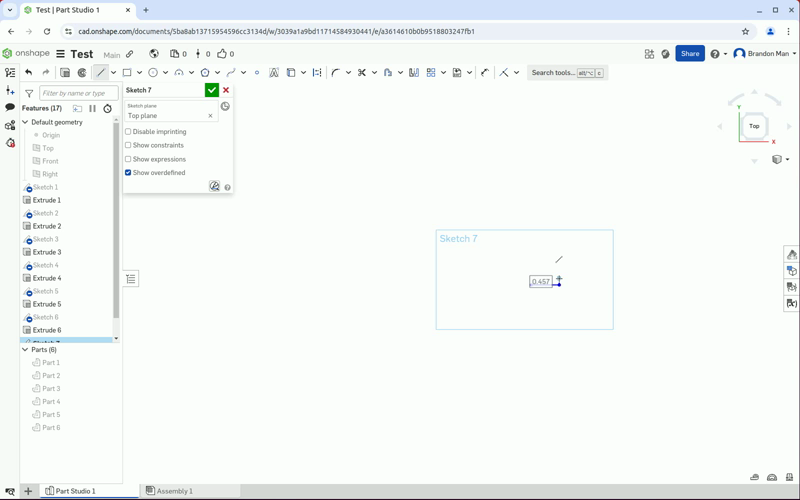
scroll(-6)
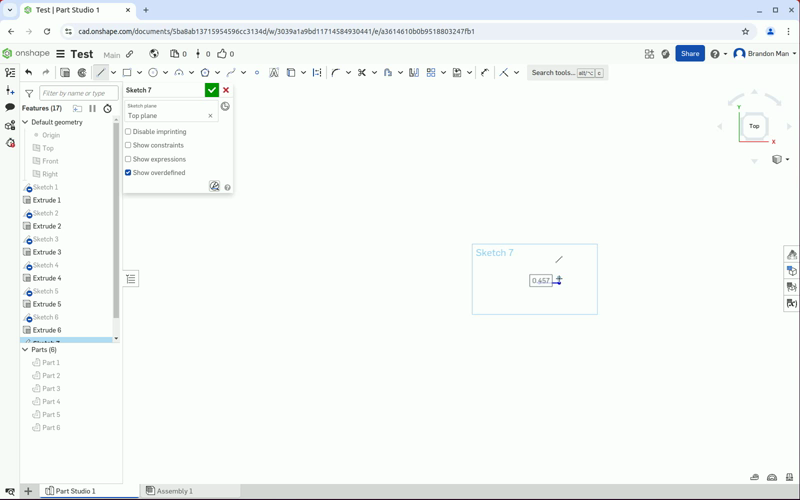
scroll(-6)
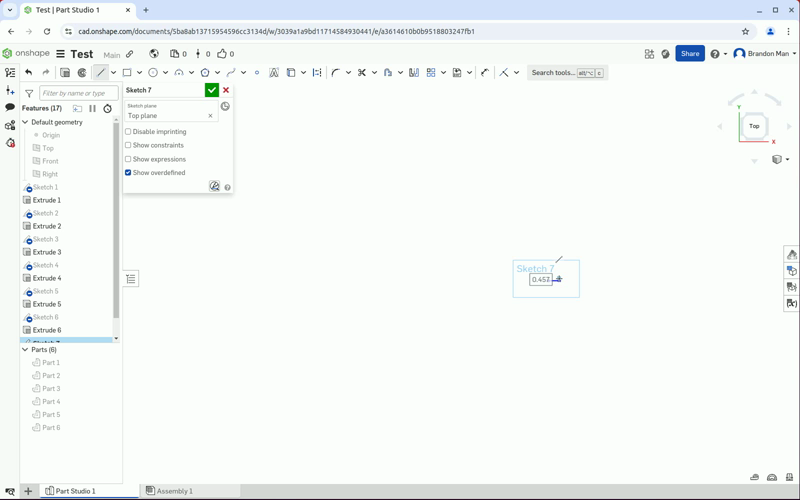
key_up(shift)
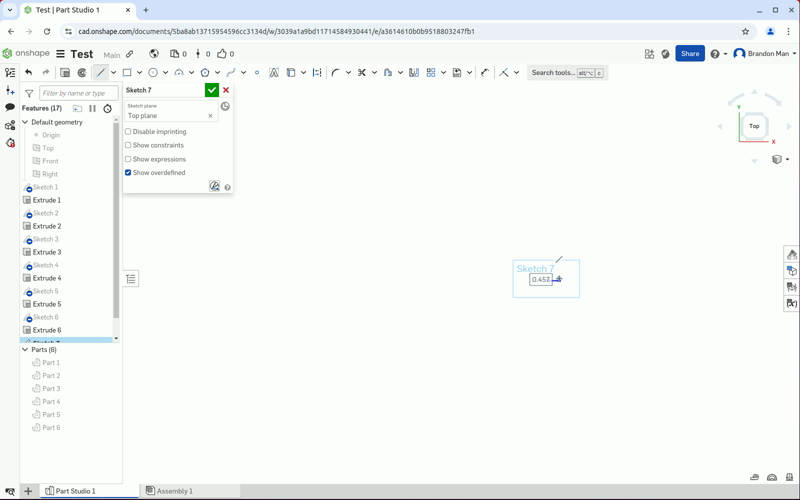
key_down(shift)
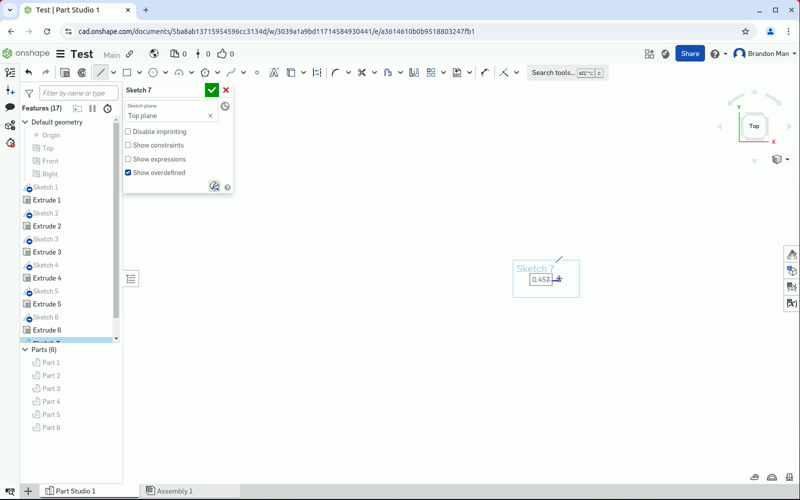
mouse_move(589, 278)
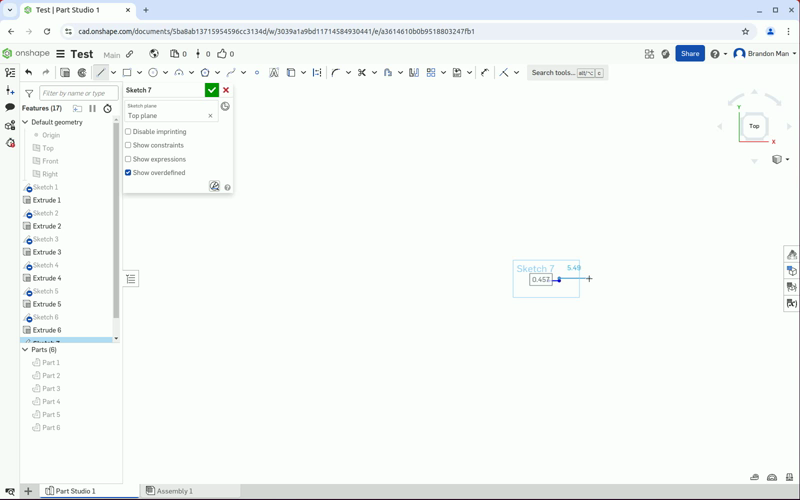
mouse_move(548, 278)
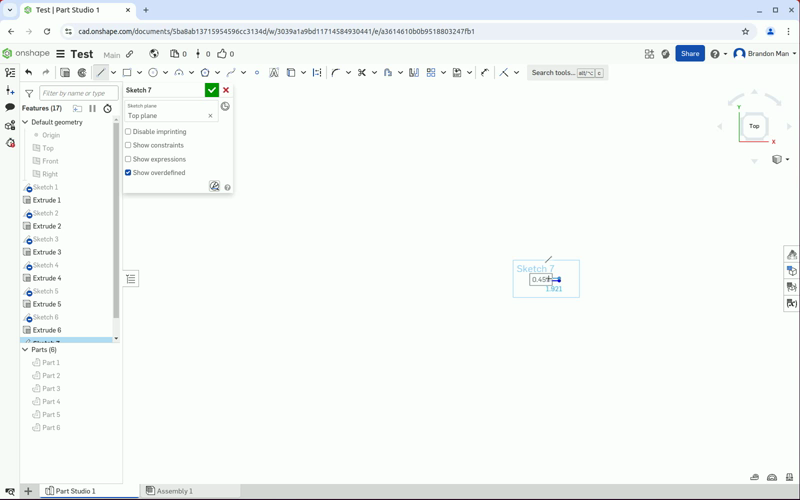
scroll(6)
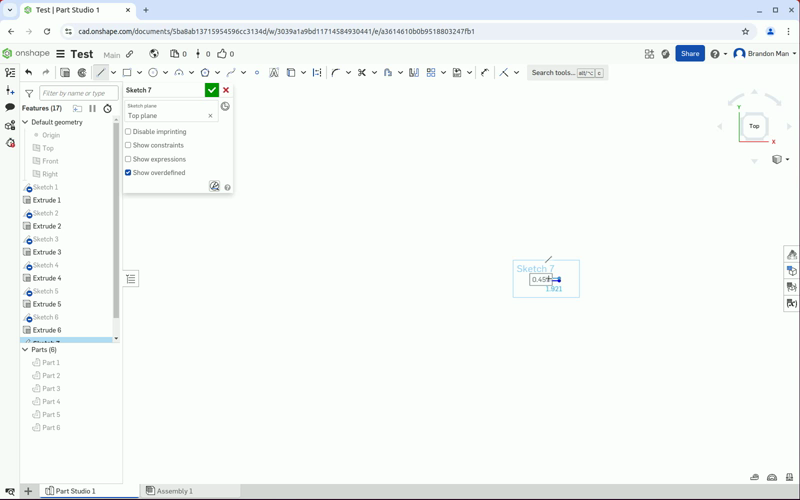
scroll(6)
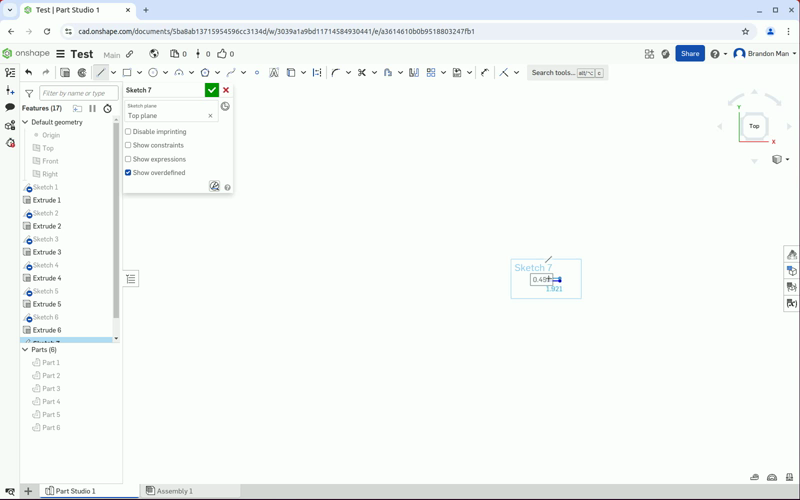
scroll(6)
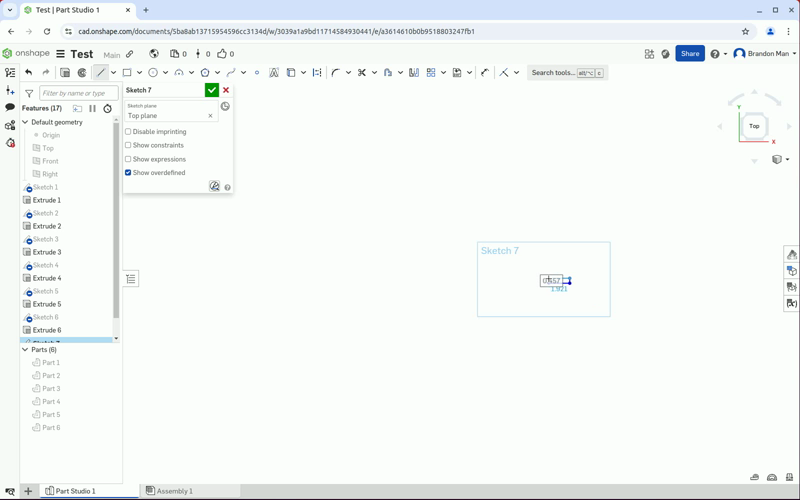
scroll(6)
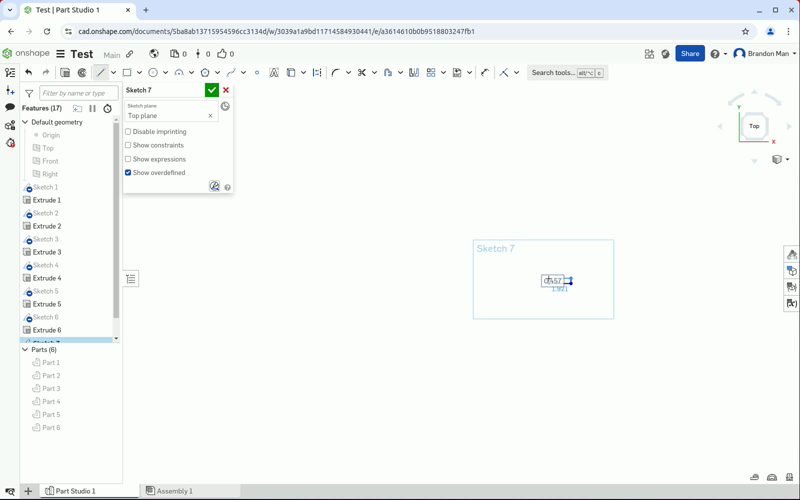
scroll(6)
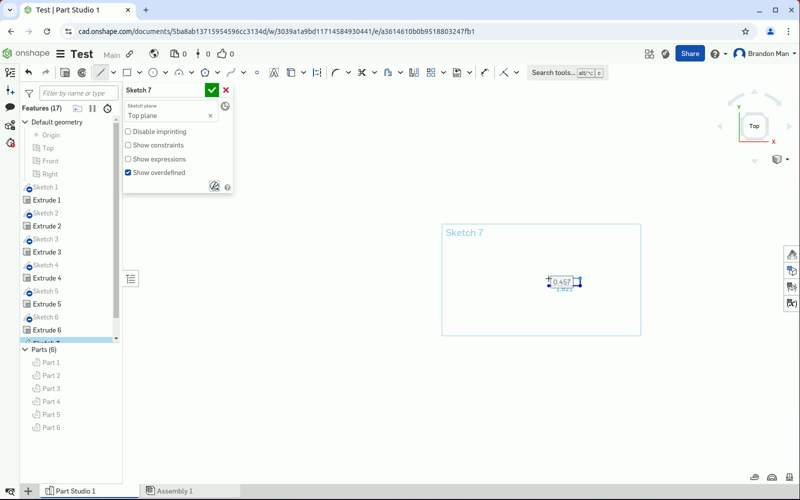
scroll(6)
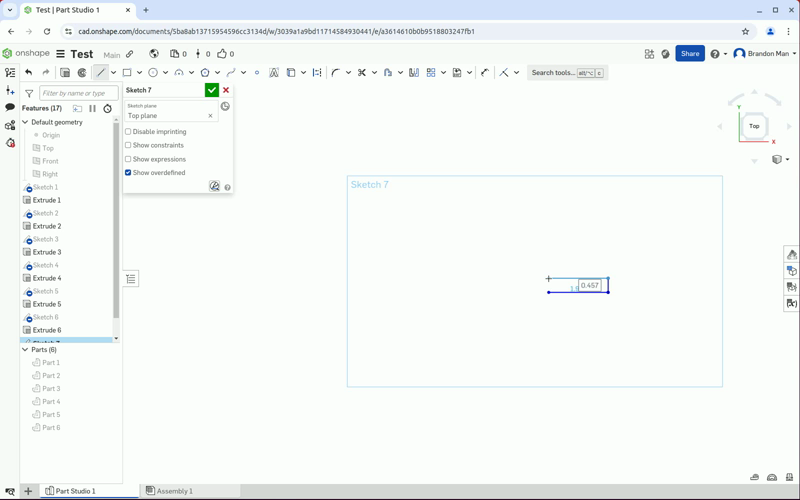
scroll(6)
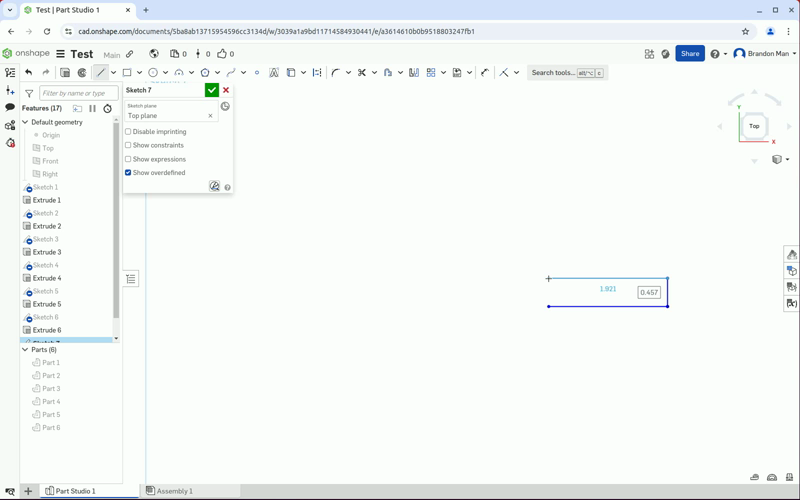
click(548, 278)
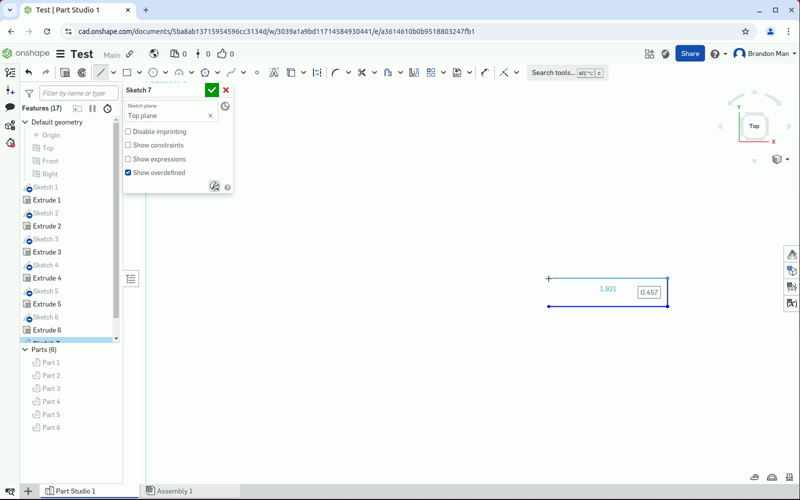
scroll(-6)
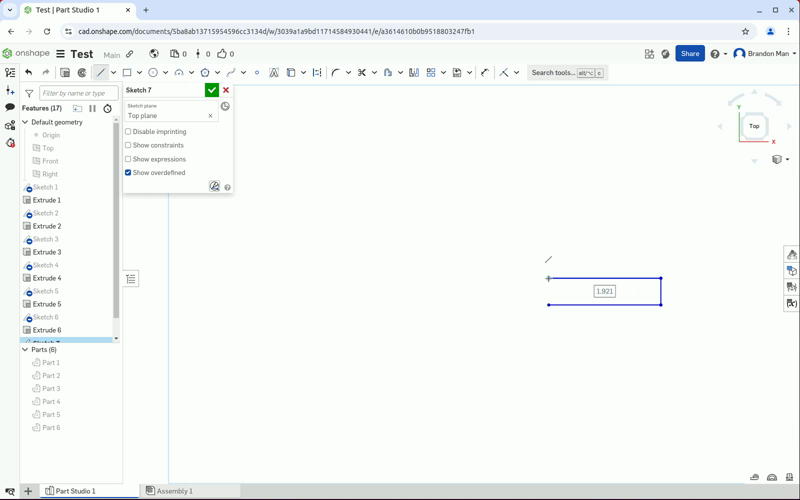
scroll(-6)
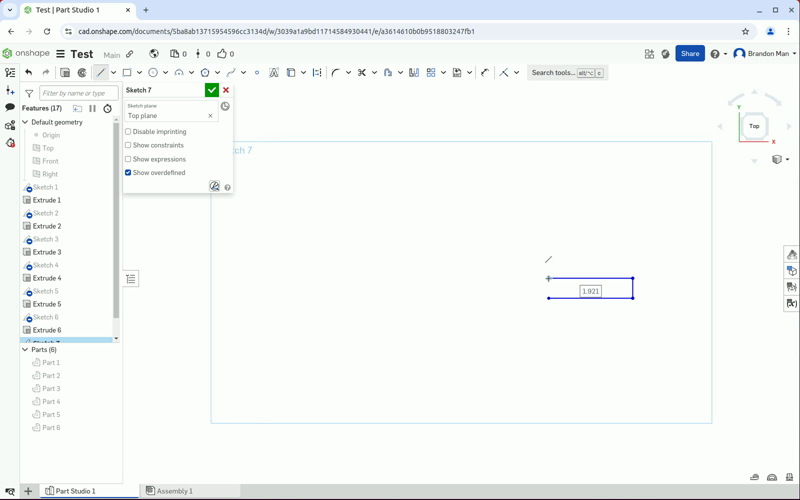
scroll(-6)
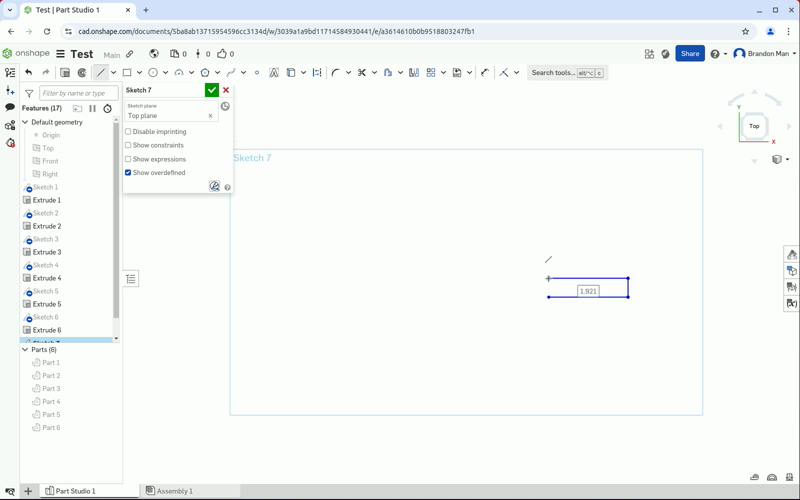
scroll(-6)
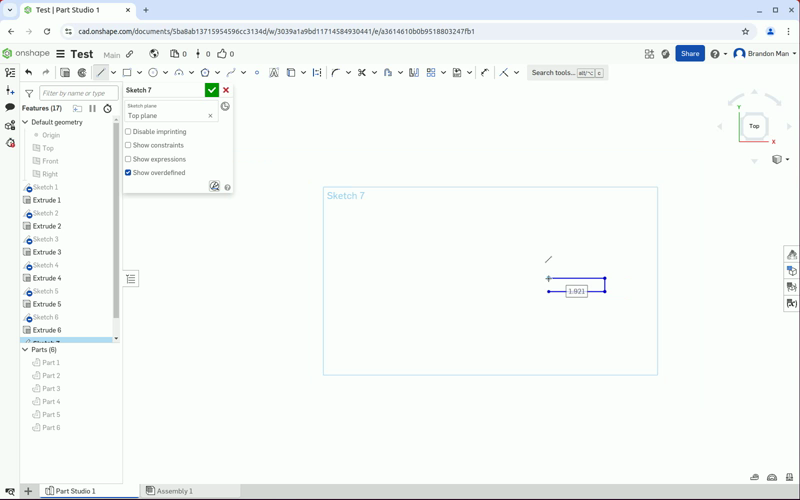
scroll(-6)
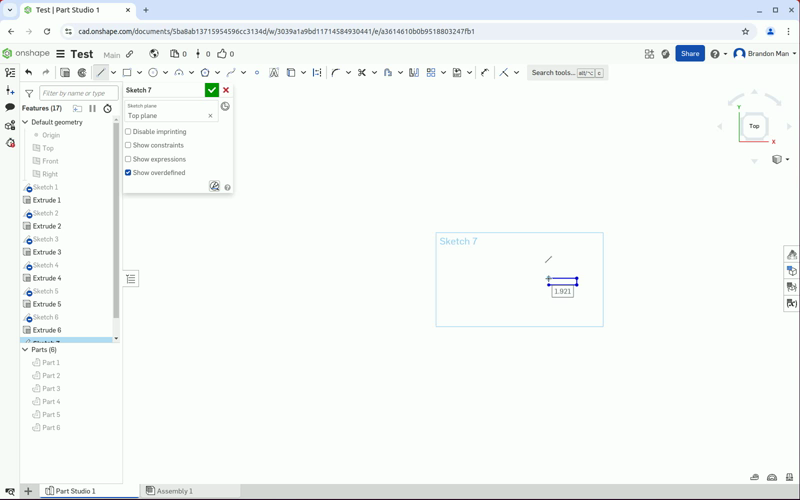
scroll(-6)
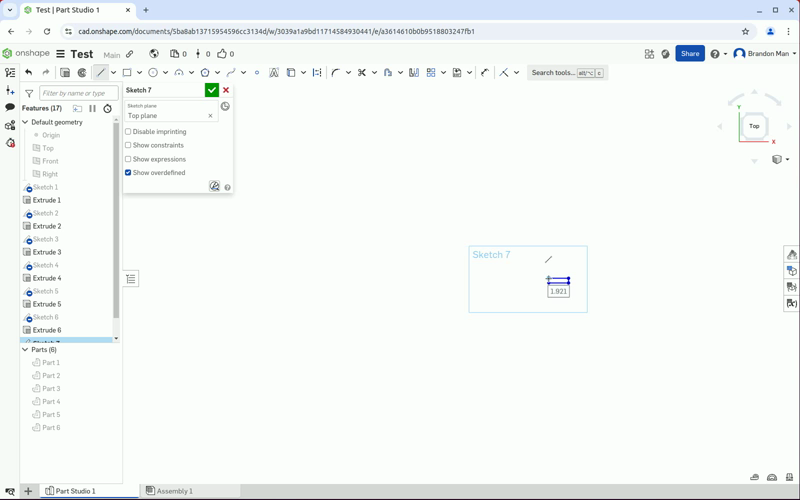
scroll(-6)
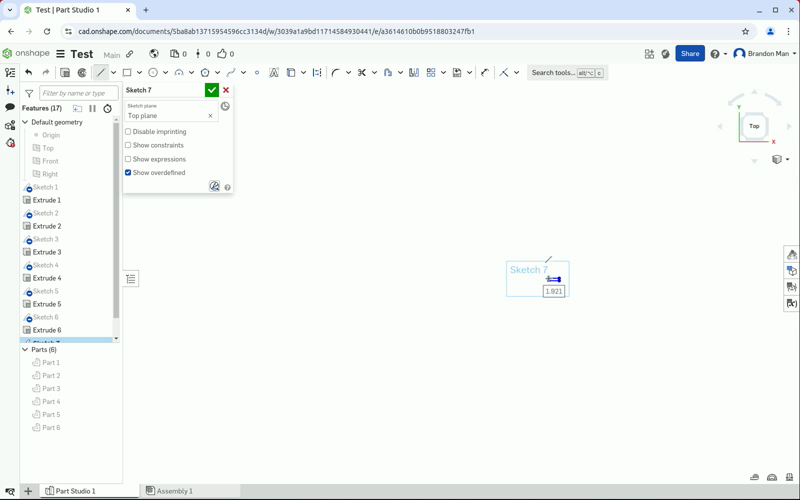
key_up(shift)
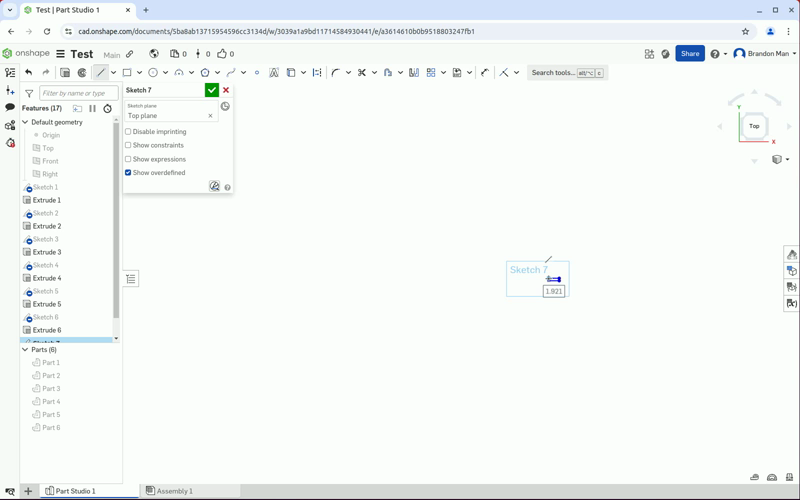
mouse_move(578, 278)
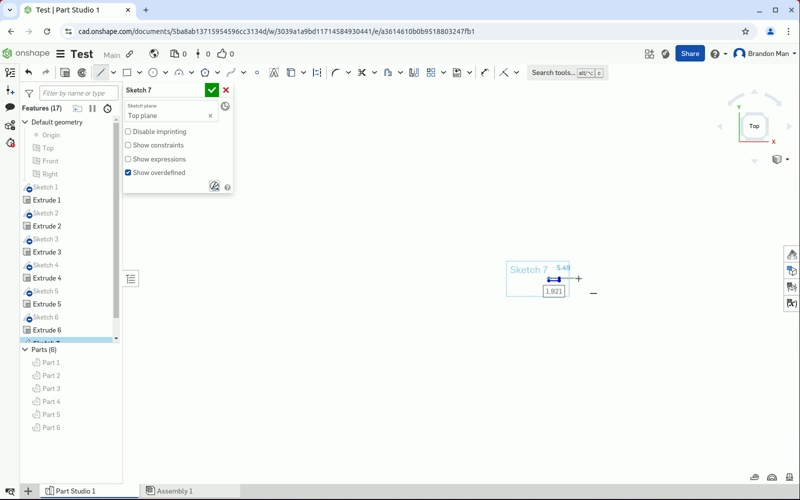
key_down(shift)
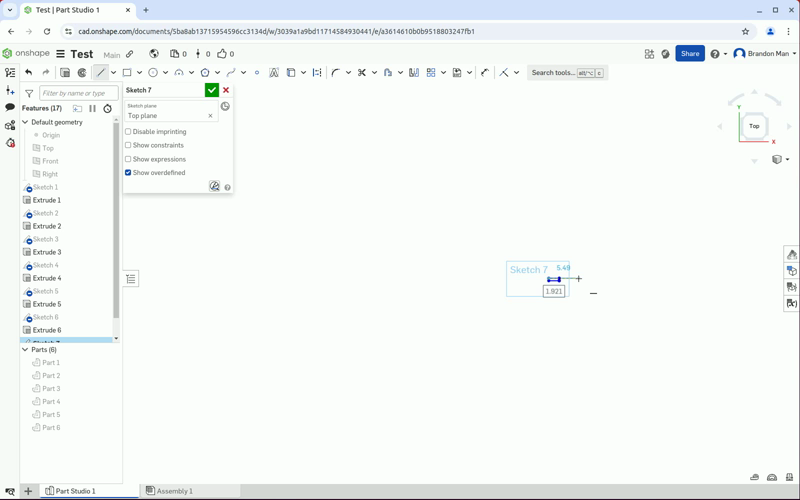
mouse_move(548, 280)
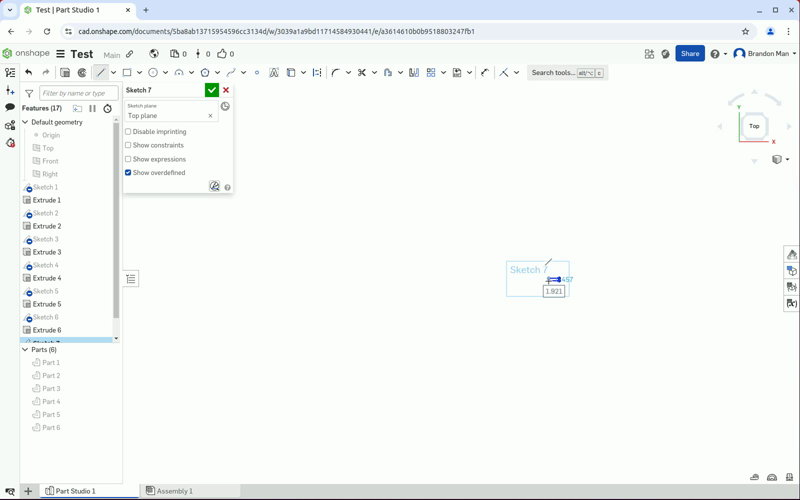
scroll(6)
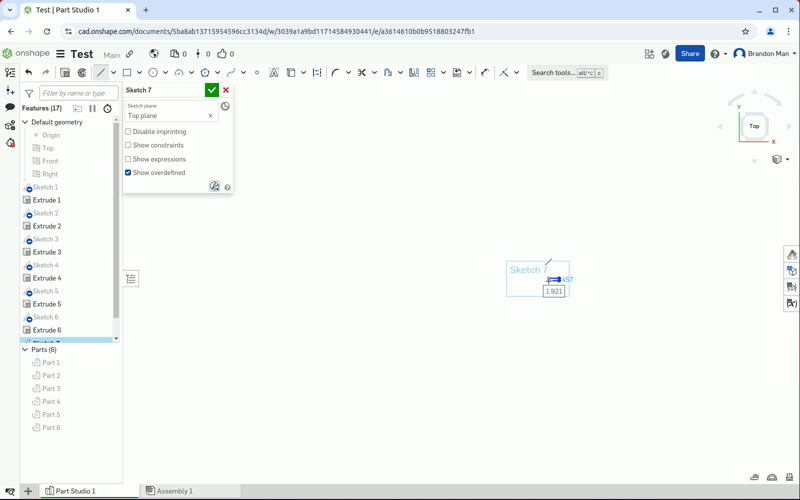
scroll(6)
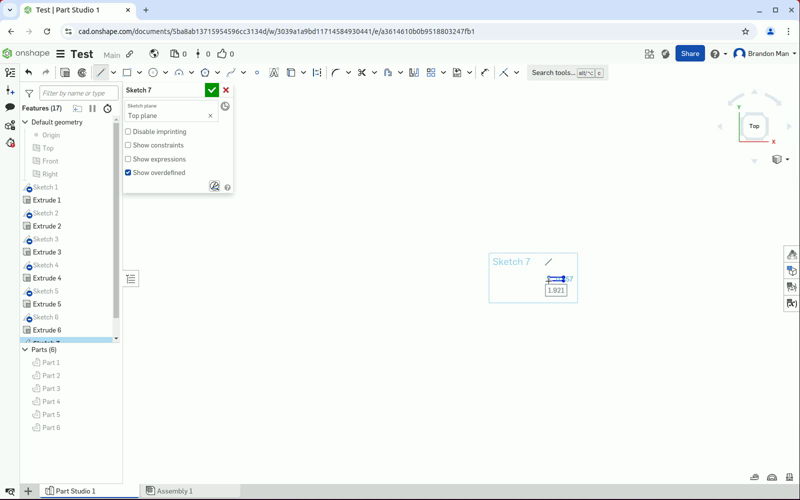
scroll(6)
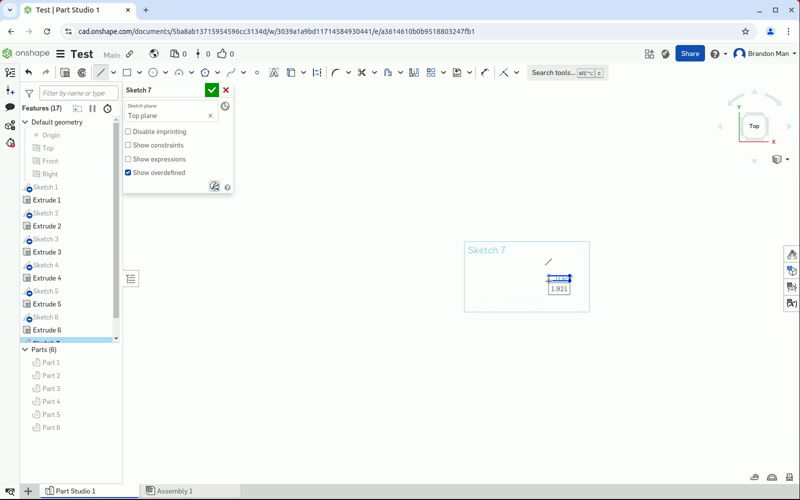
scroll(6)
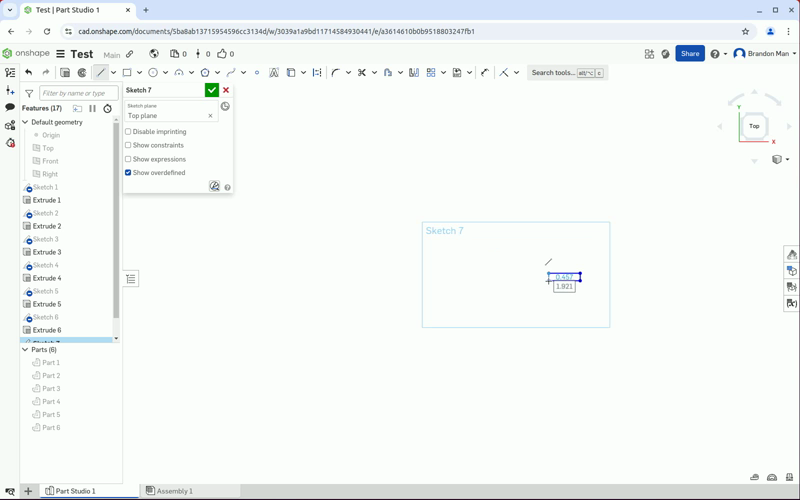
scroll(6)
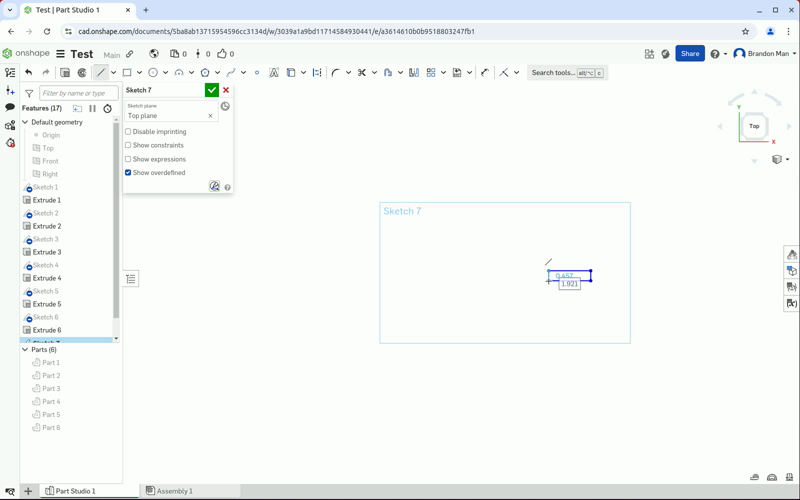
scroll(6)
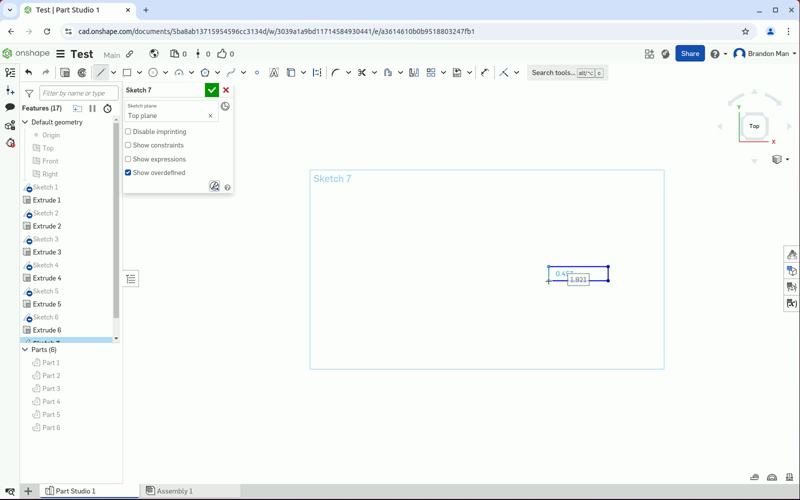
scroll(6)
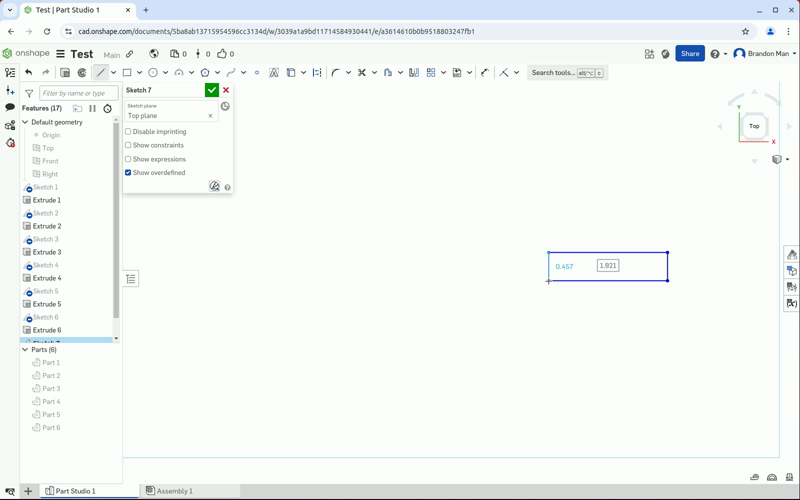
key_up(shift)
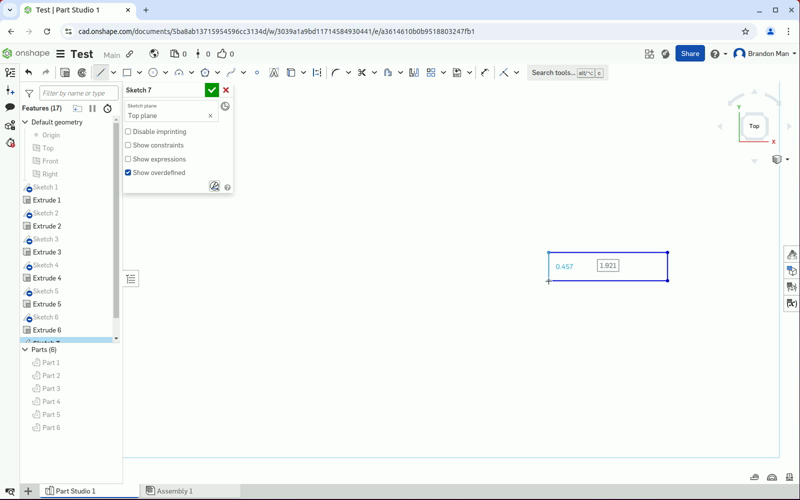
click(548, 280)
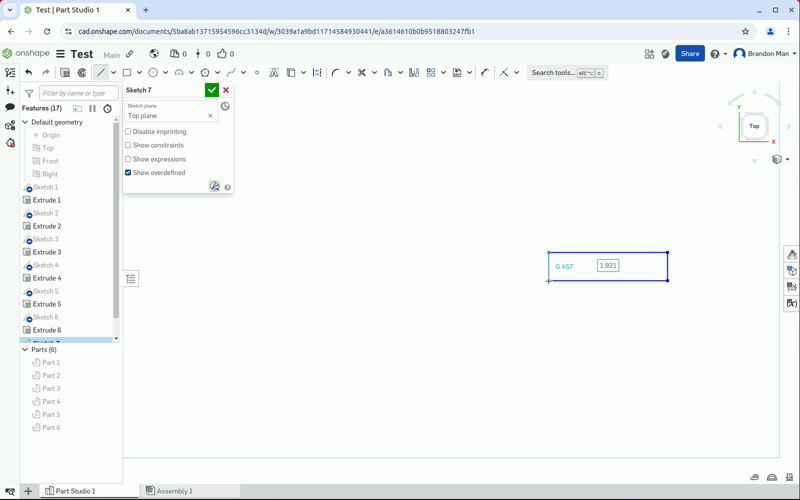
scroll(-6)
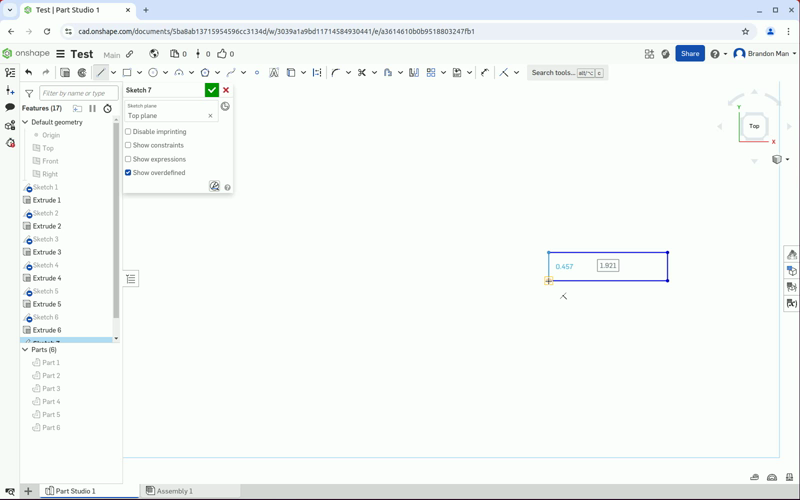
scroll(-6)
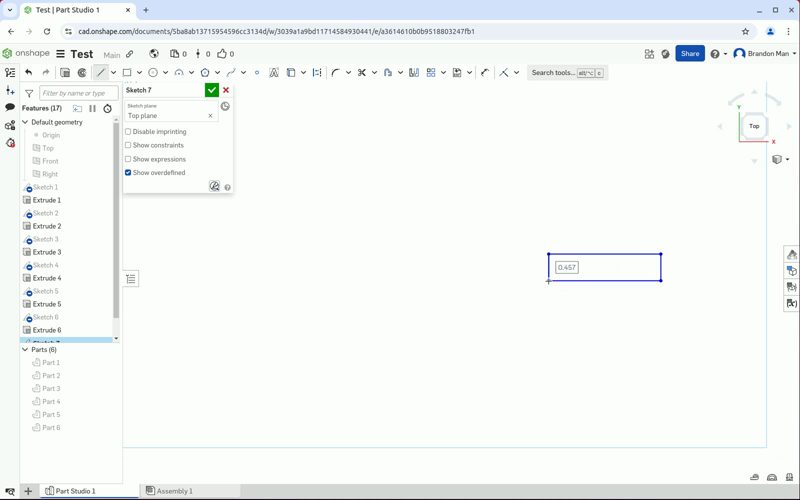
scroll(-6)
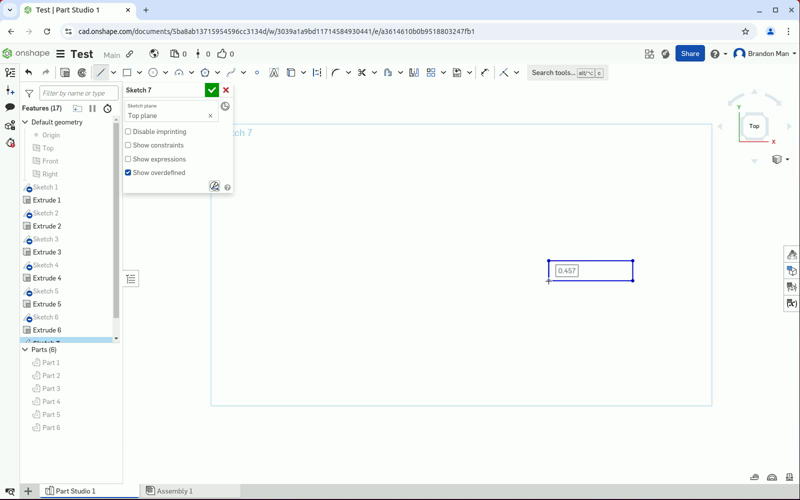
scroll(-6)
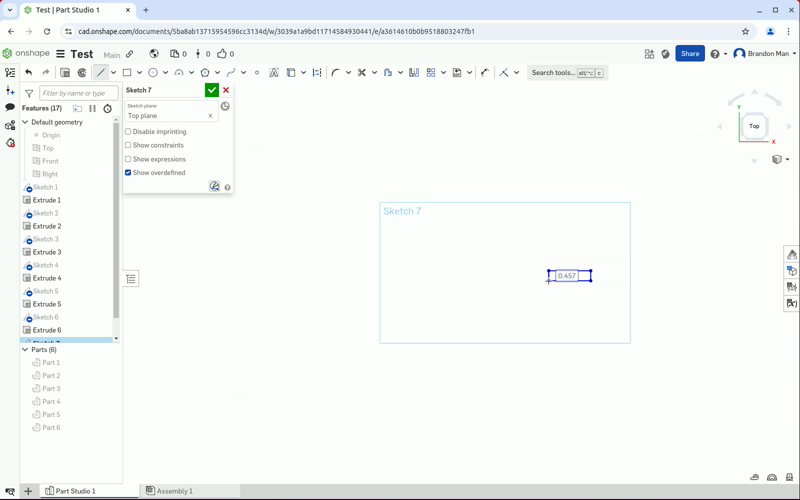
scroll(-6)
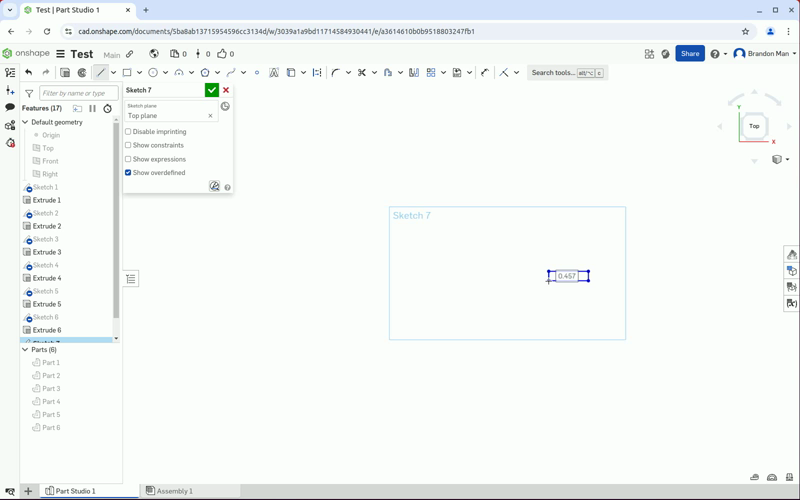
scroll(-6)
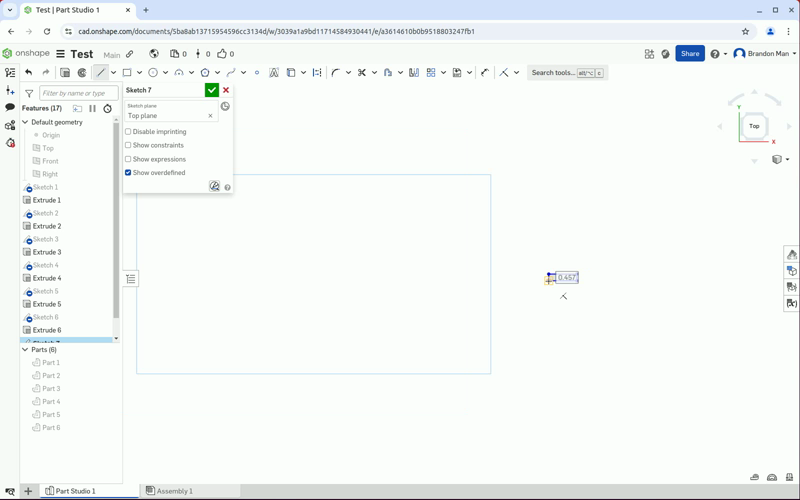
scroll(-6)
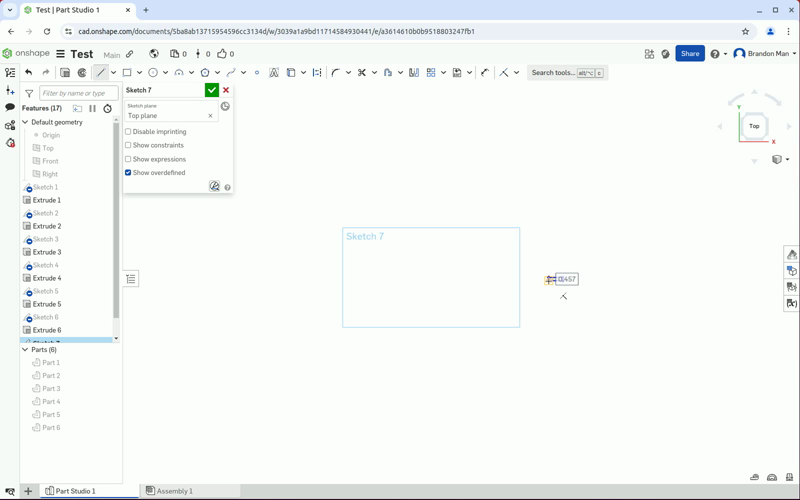
key(esc)
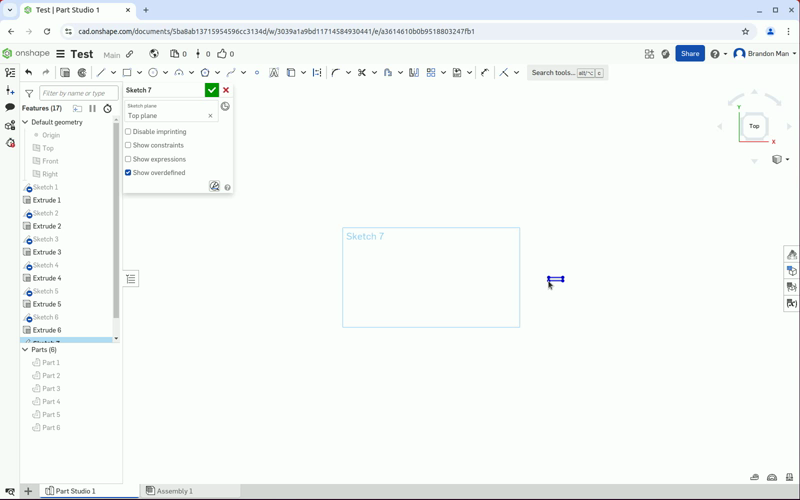
mouse_move(549, 278)
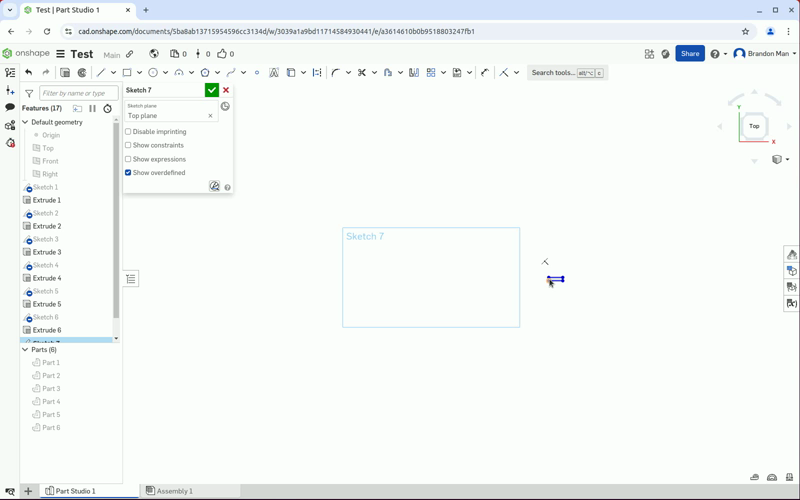
scroll(6)
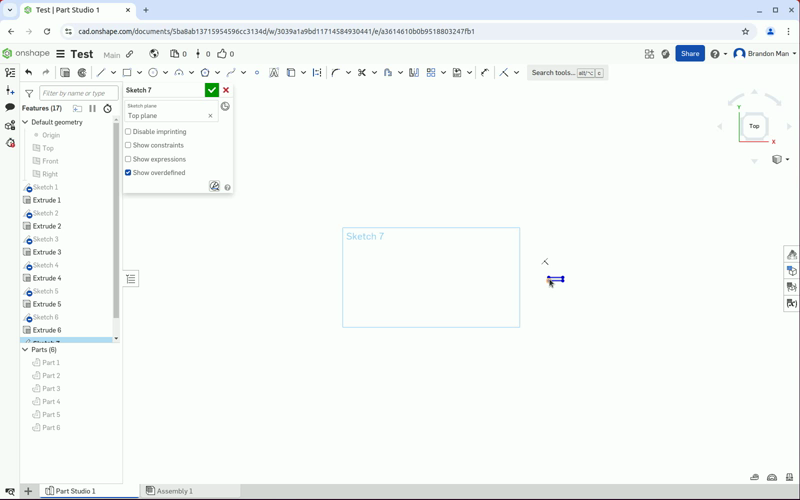
scroll(6)
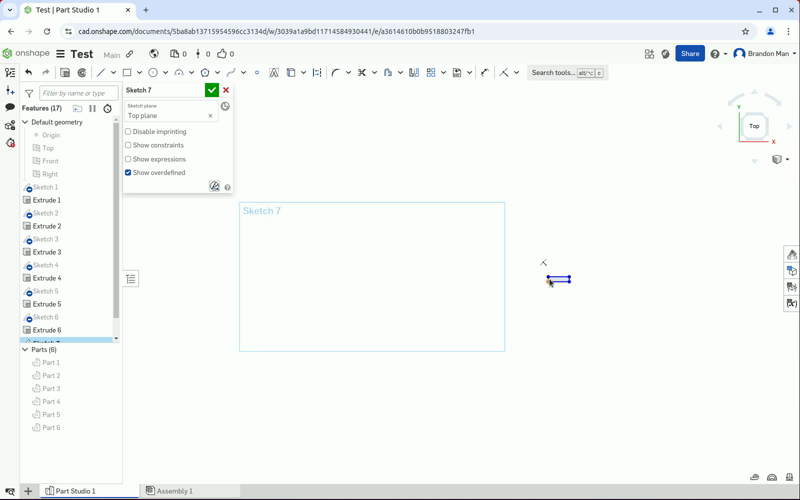
scroll(6)
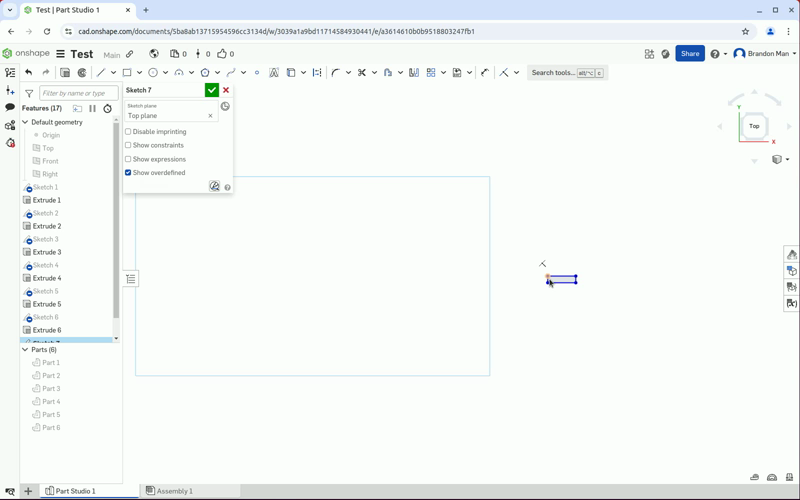
scroll(6)
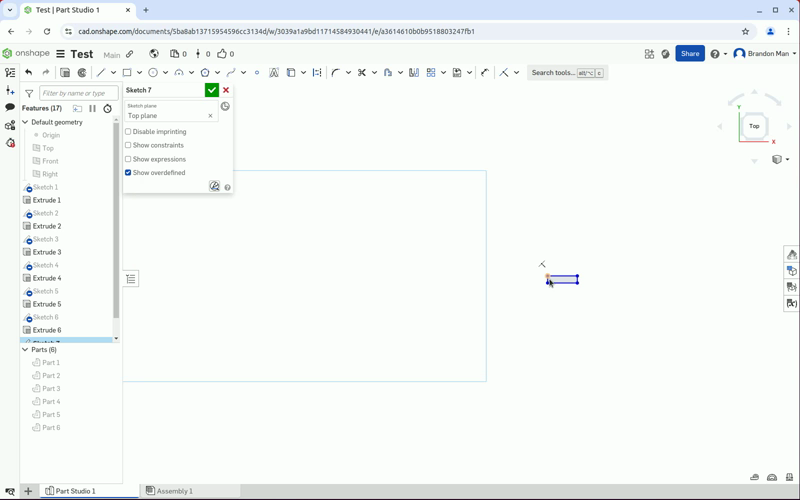
scroll(6)
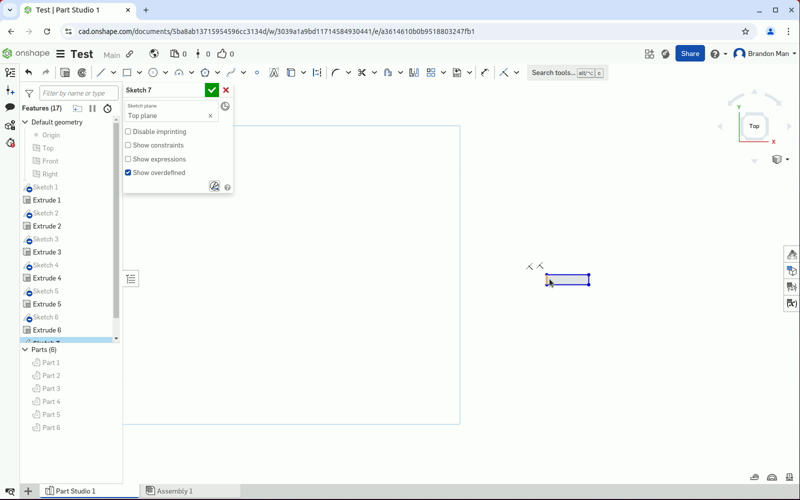
scroll(6)
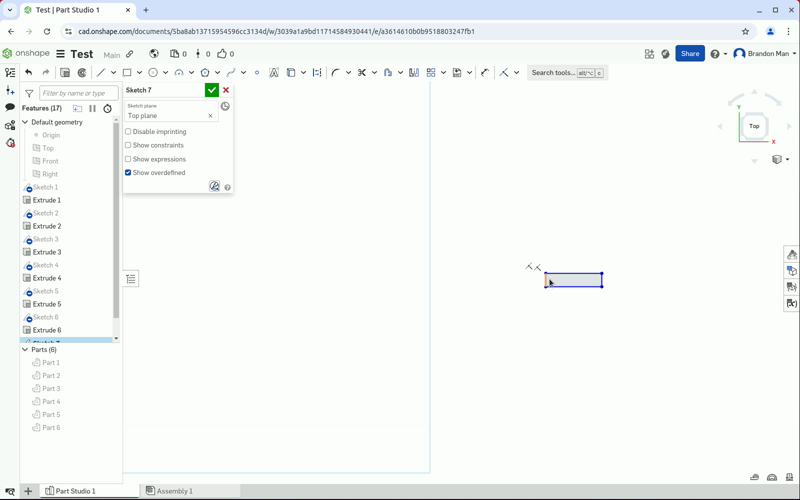
scroll(6)
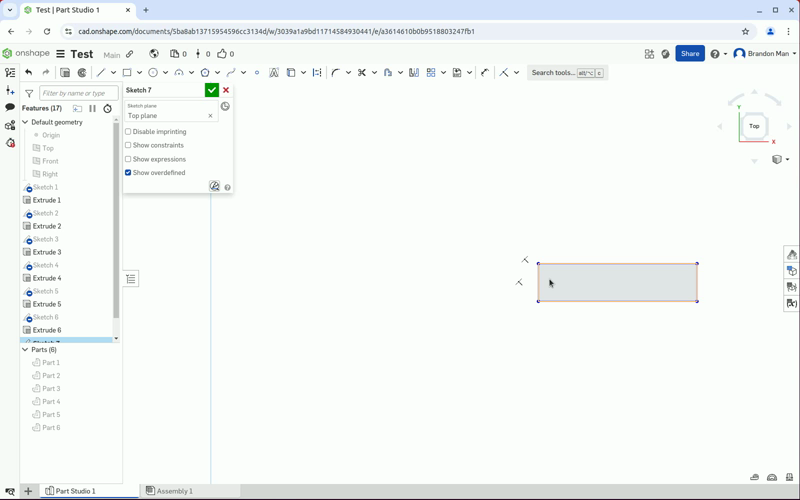
click(549, 278)
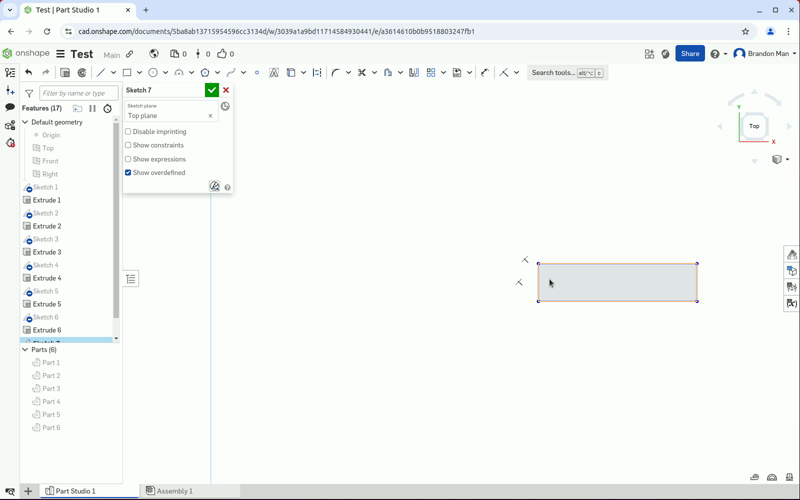
scroll(-6)
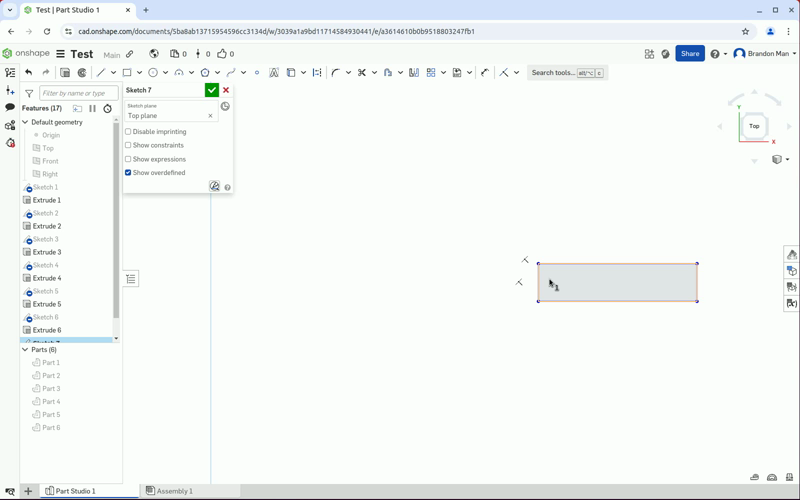
scroll(-6)
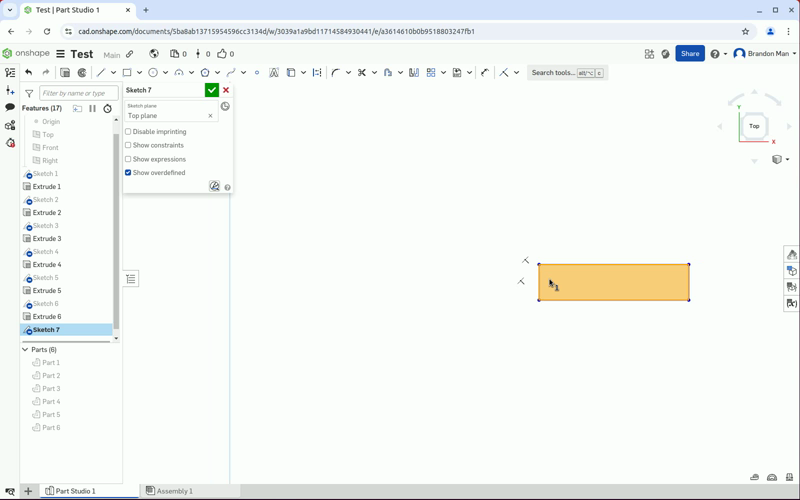
scroll(-6)
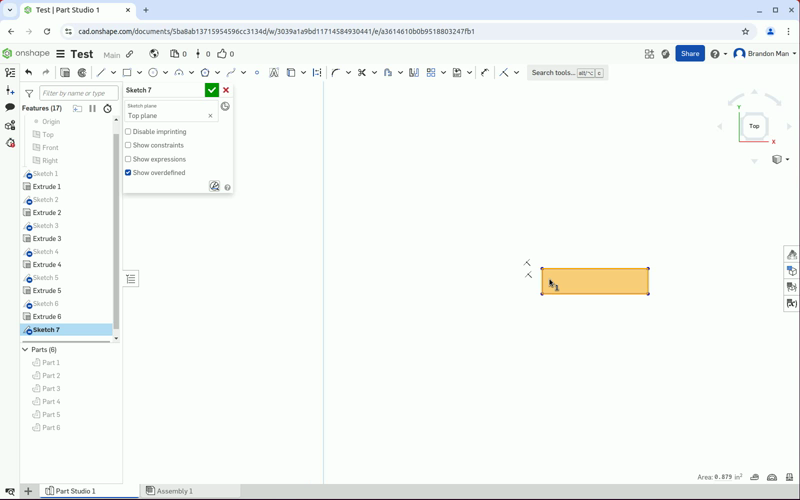
scroll(-6)
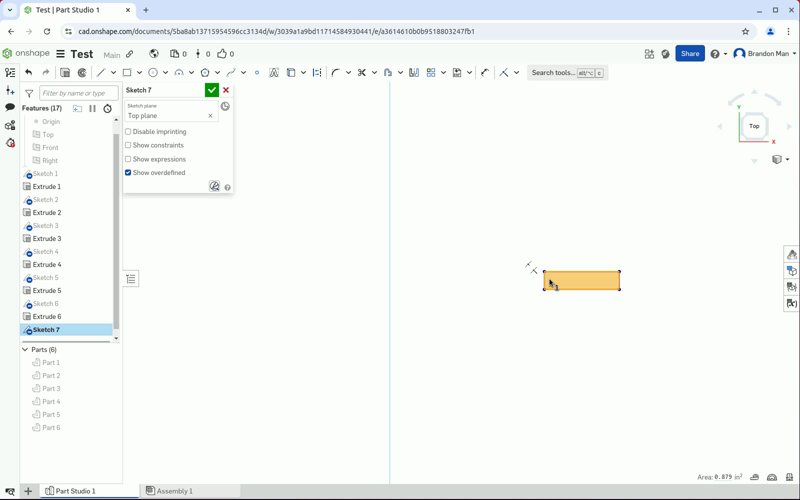
scroll(-6)
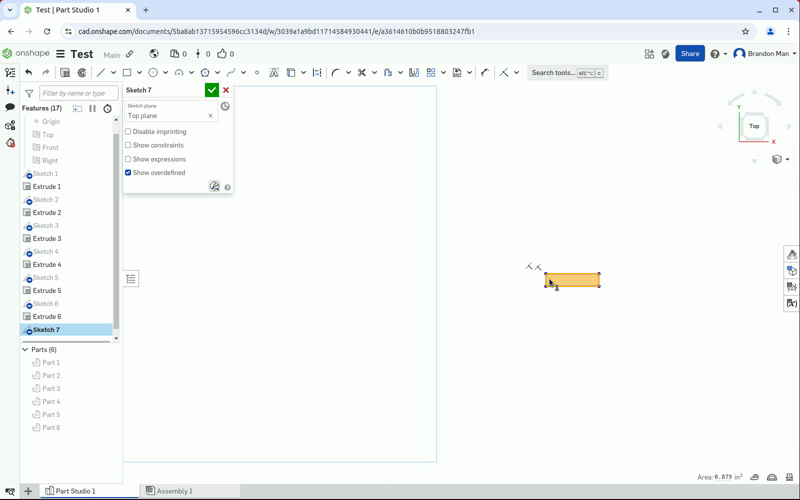
scroll(-6)
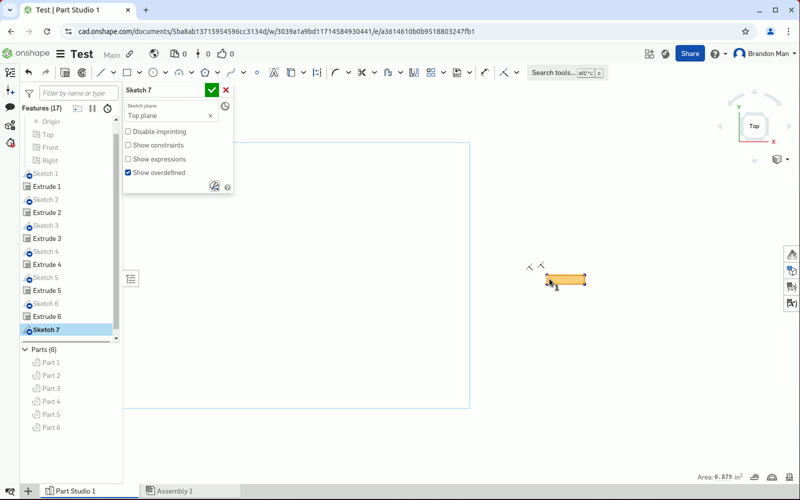
scroll(-6)
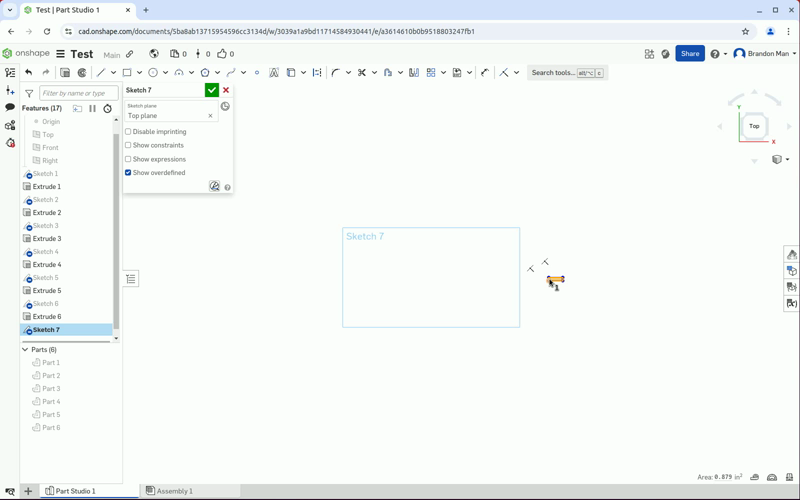
mouse_move(73, 352)
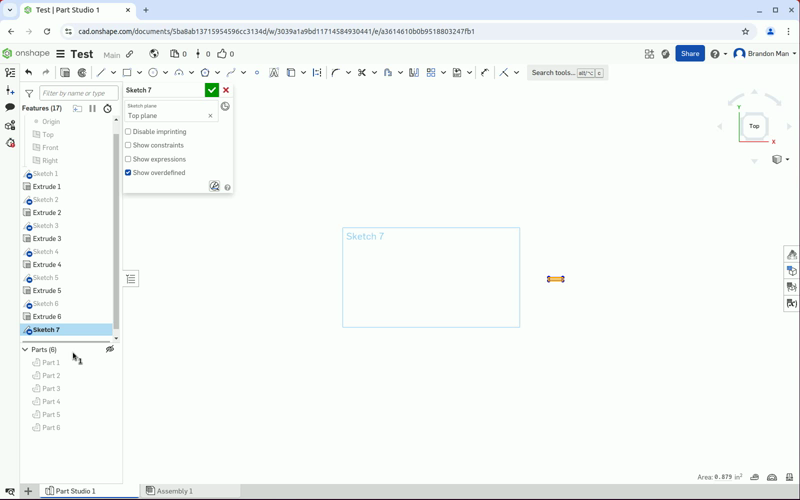
key(shift+y)
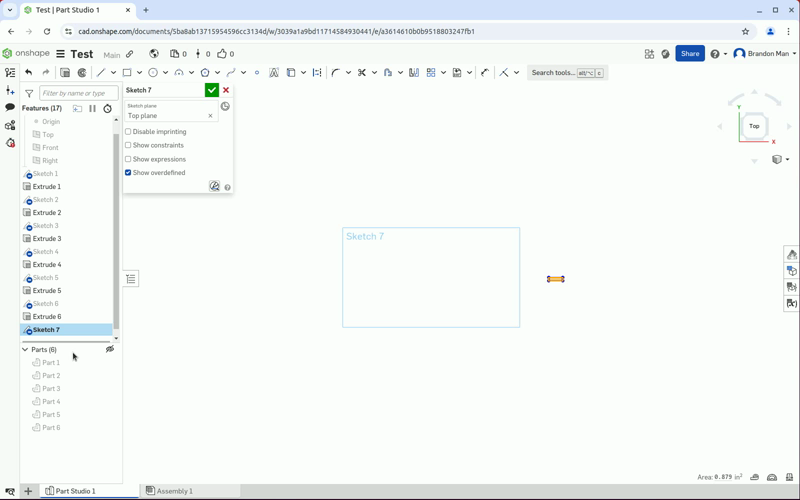
key(shift+e)
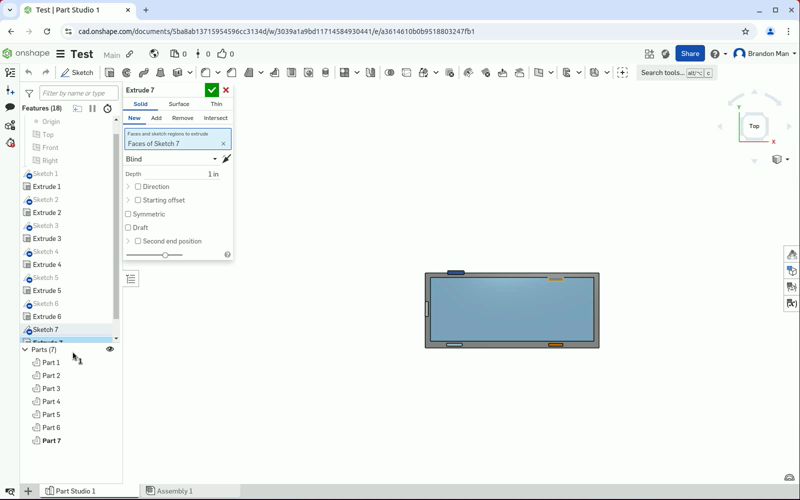
mouse_move(143, 106)
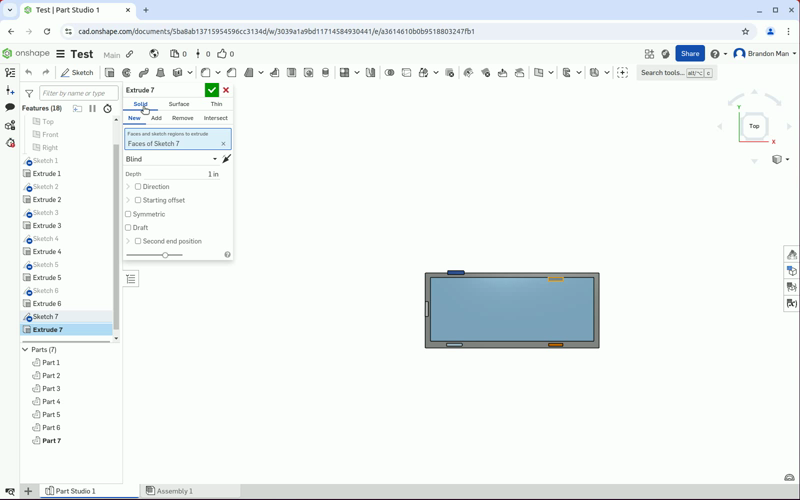
click(143, 106)
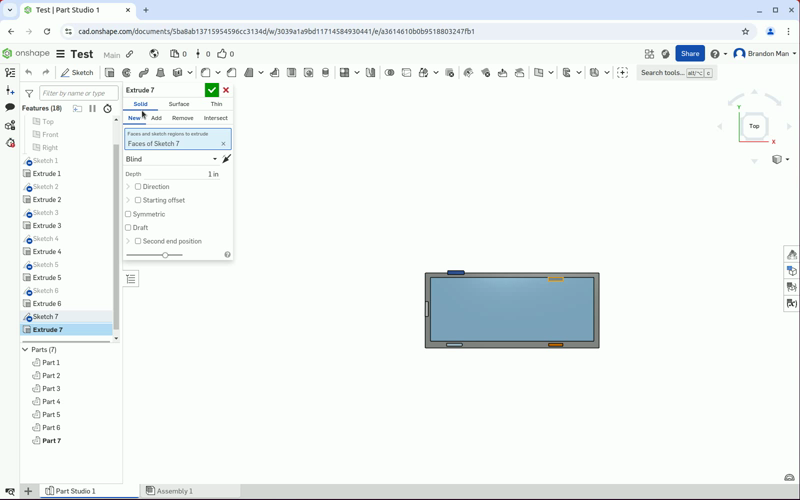
mouse_move(137, 120)
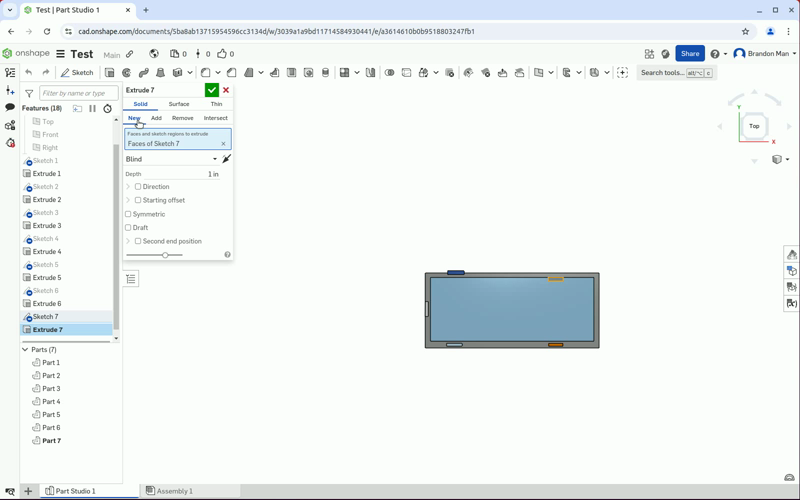
click(137, 120)
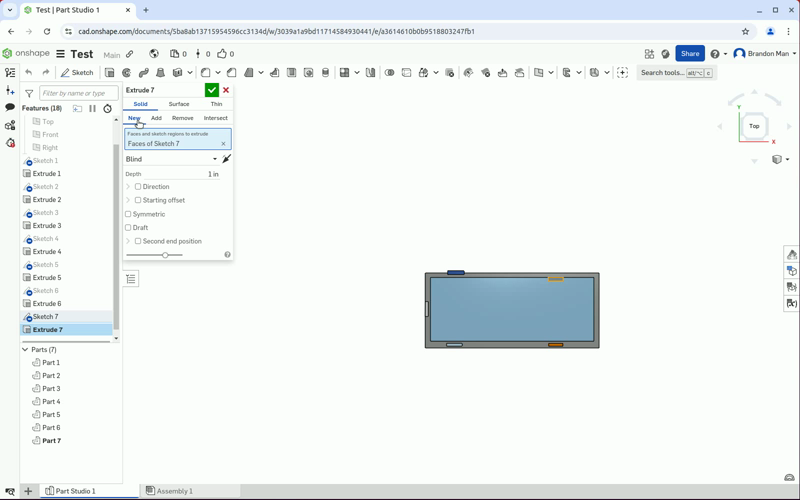
key(tab, 4)
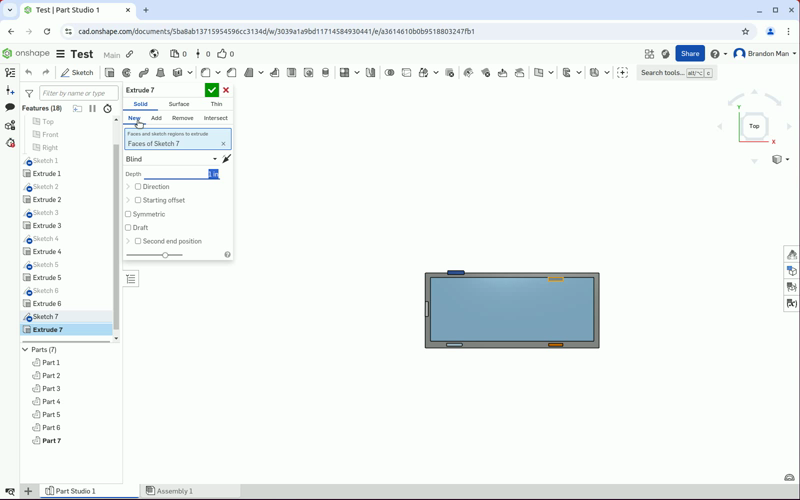
text(4.574)
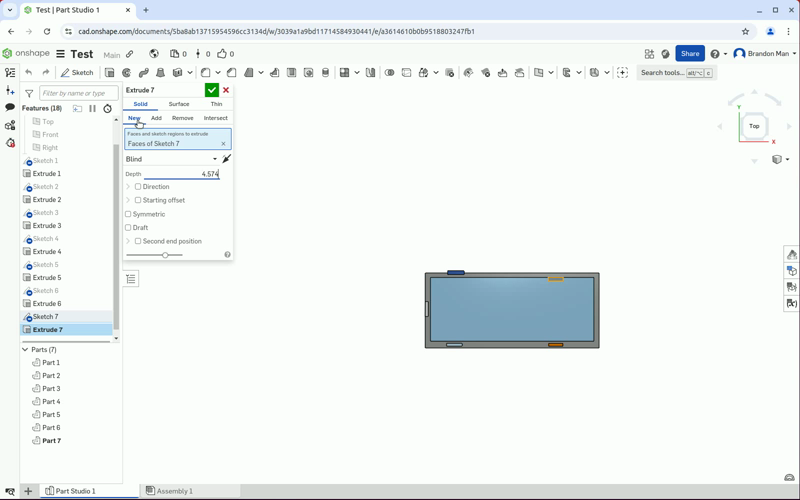
key(enter)
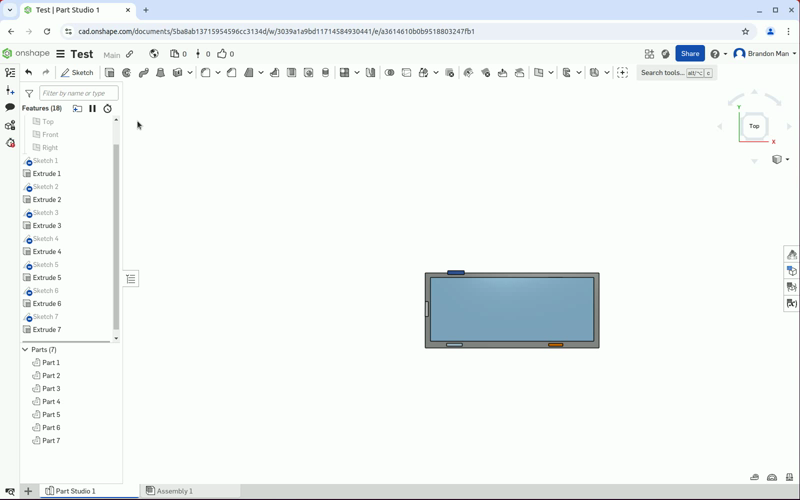
key(shift+h)
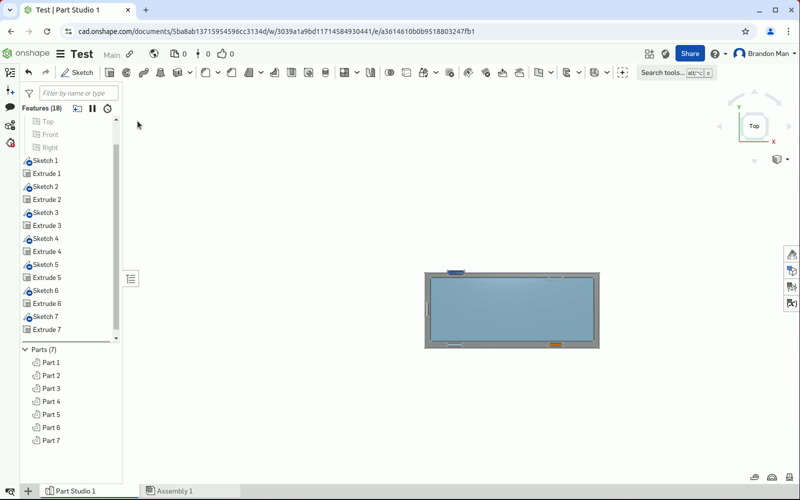
key(shift+h)
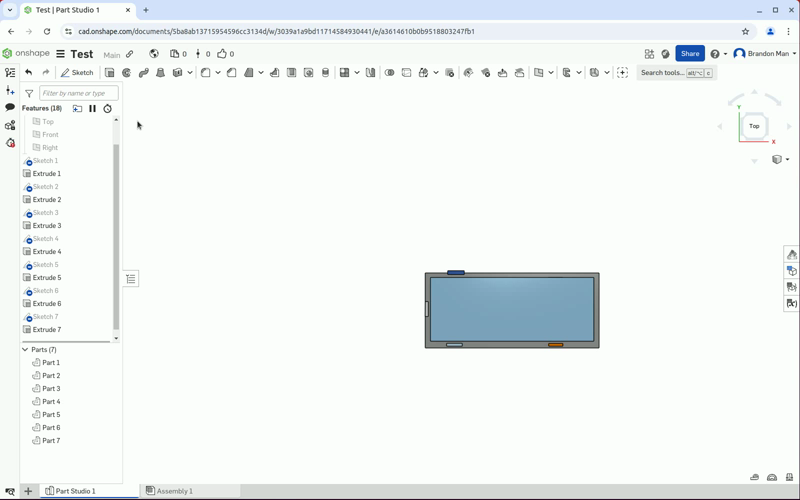
mouse_move(69, 163)
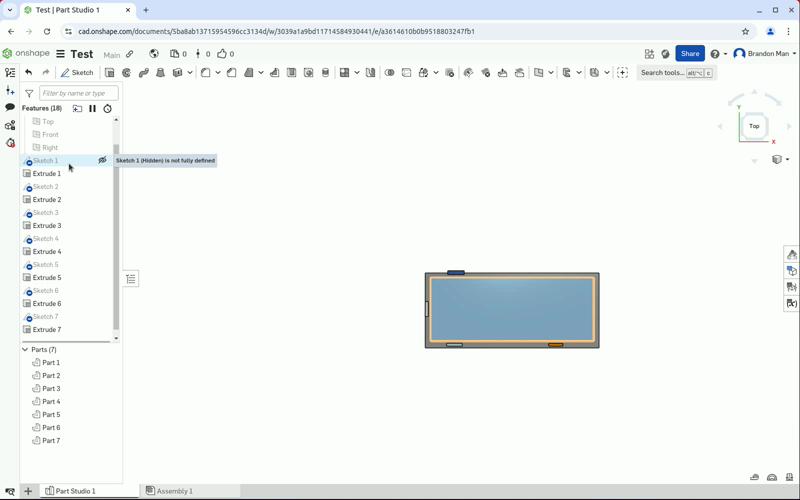
click(69, 163)
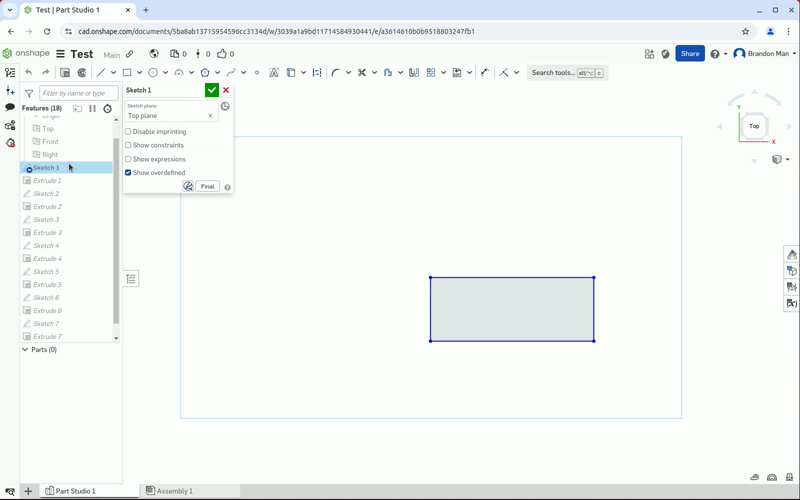
mouse_move(229, 92)
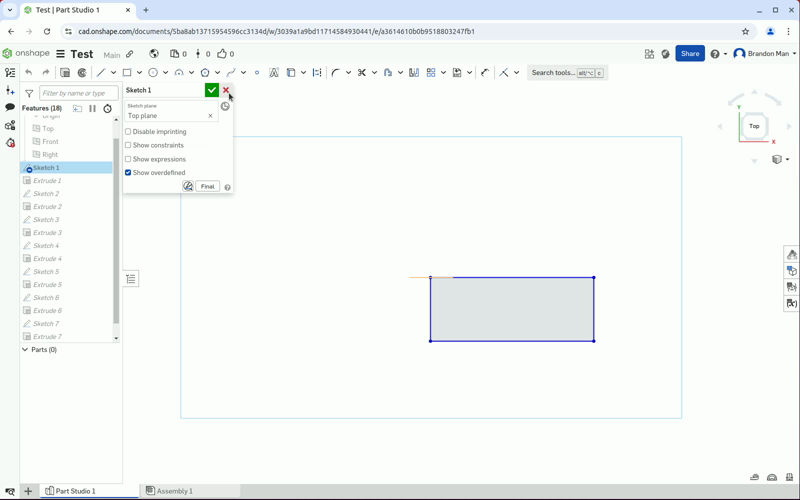
click(229, 92)
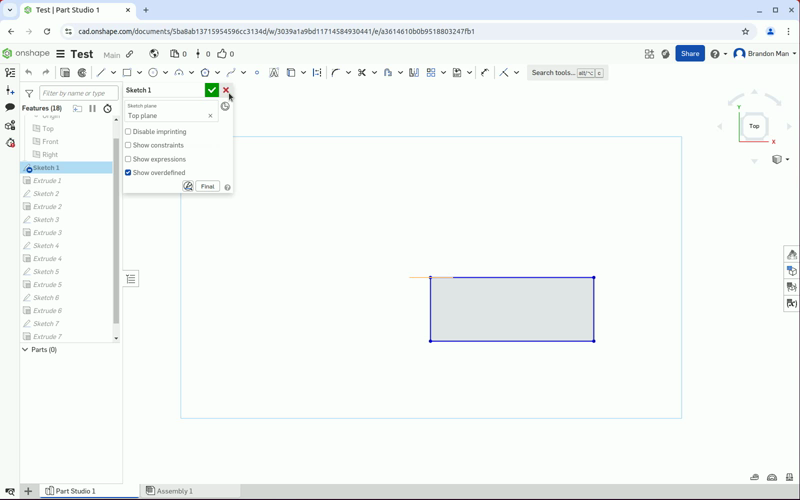
key(shift+s)
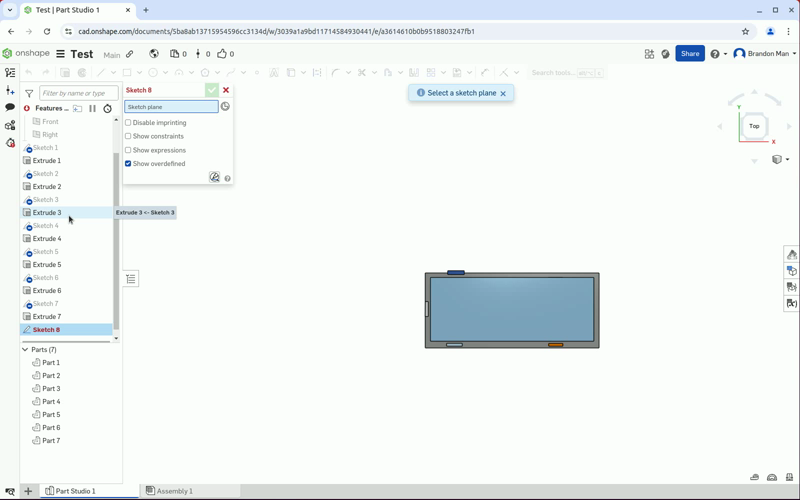
scroll(3)
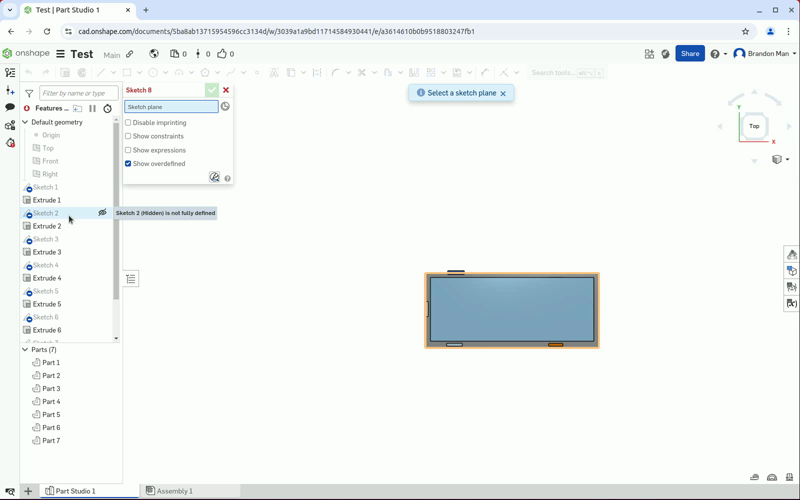
mouse_move(69, 150)
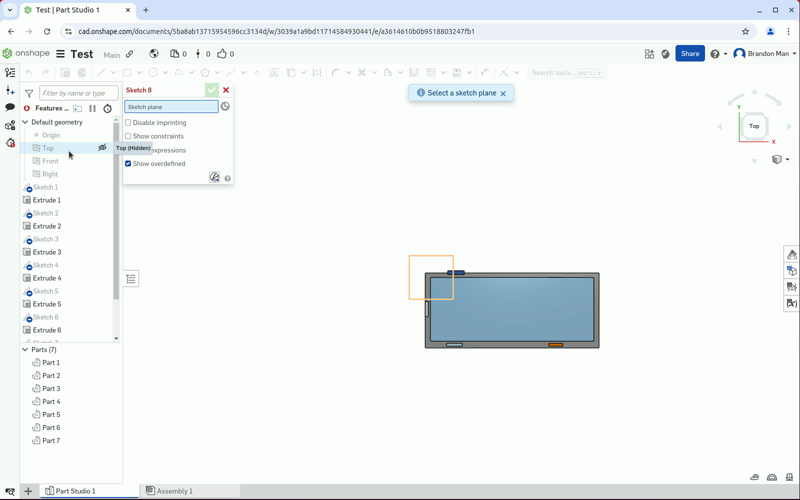
click(69, 150)
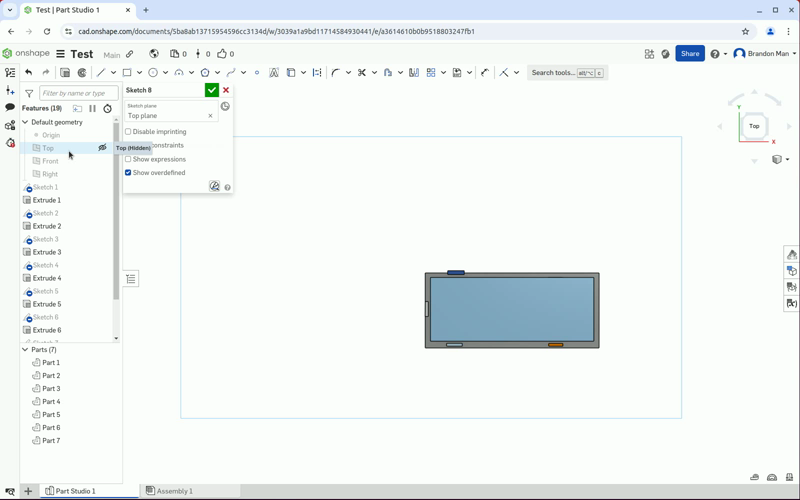
mouse_move(73, 352)
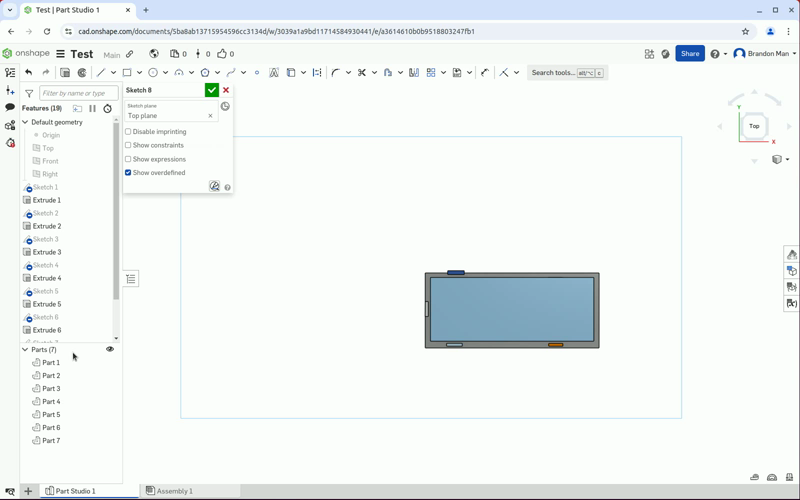
key(y)
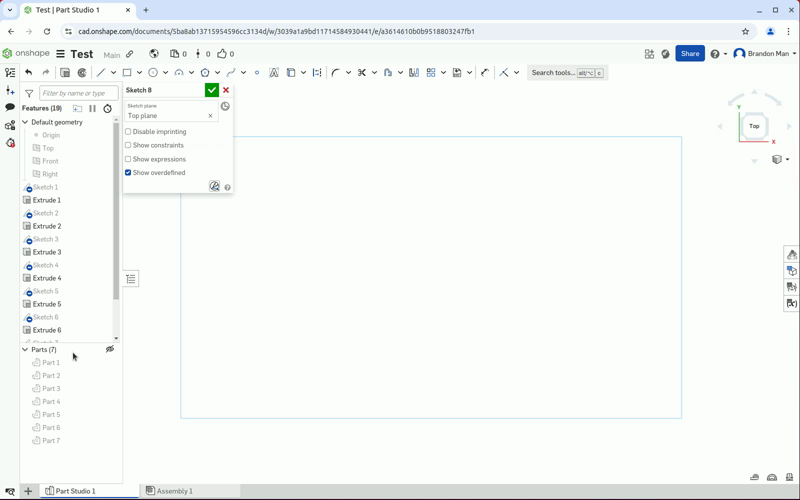
key(l)
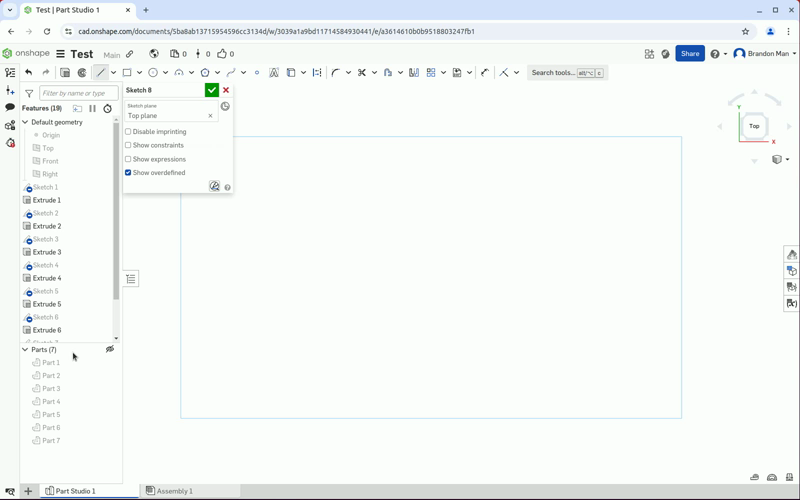
key_down(shift)
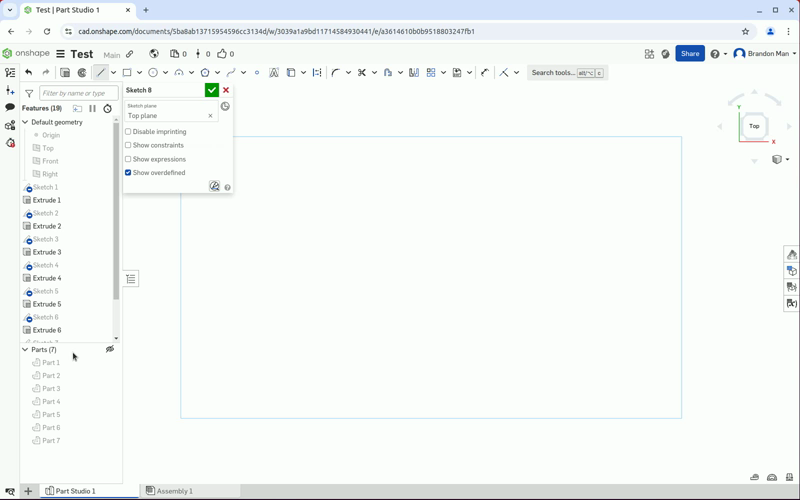
mouse_move(570, 308)
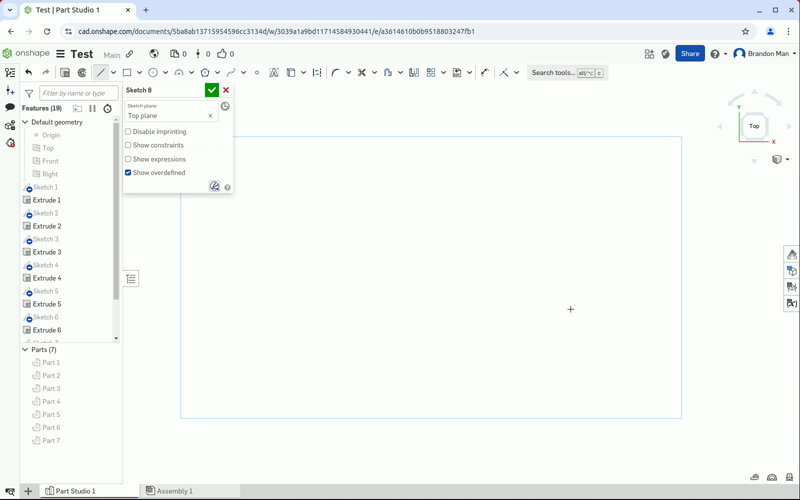
click(570, 308)
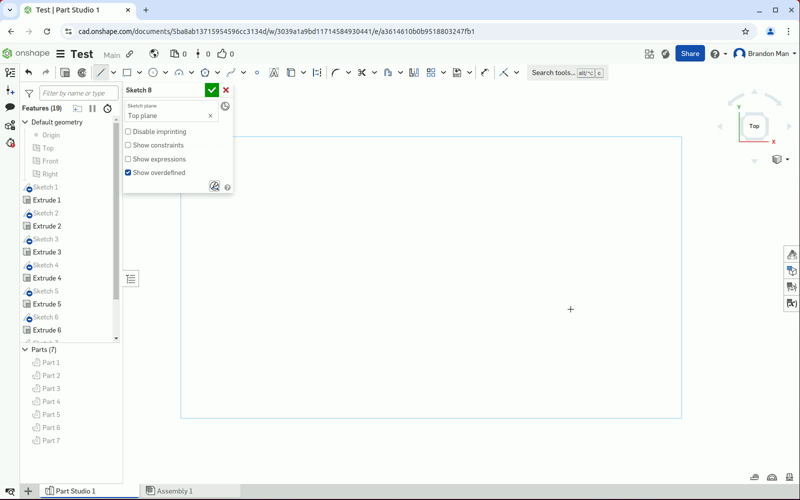
key_up(shift)
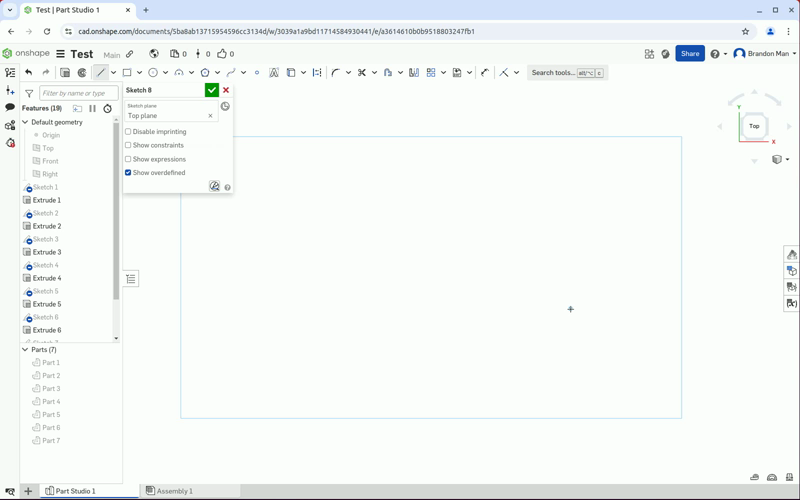
key_down(shift)
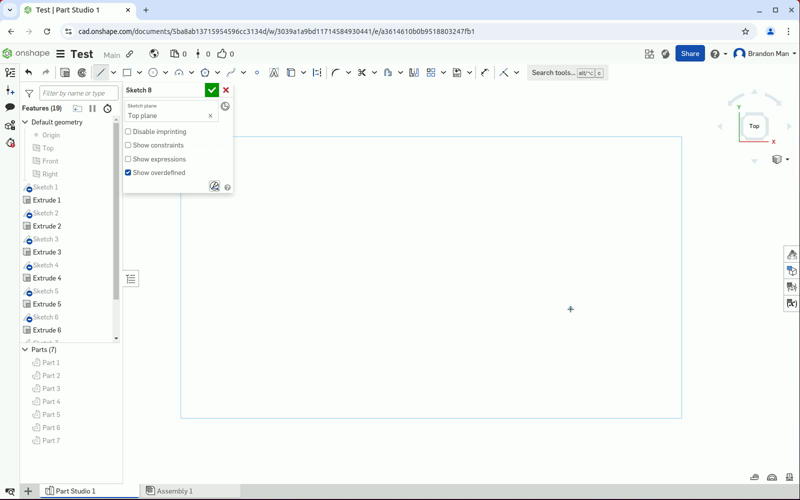
mouse_move(589, 308)
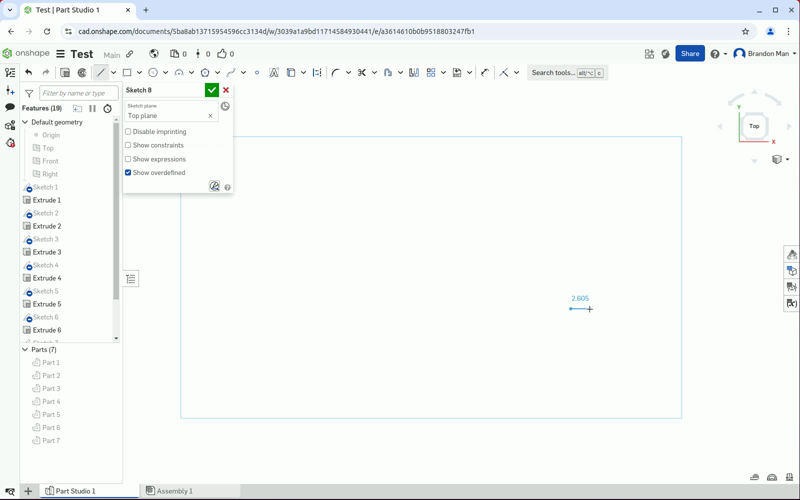
mouse_move(573, 308)
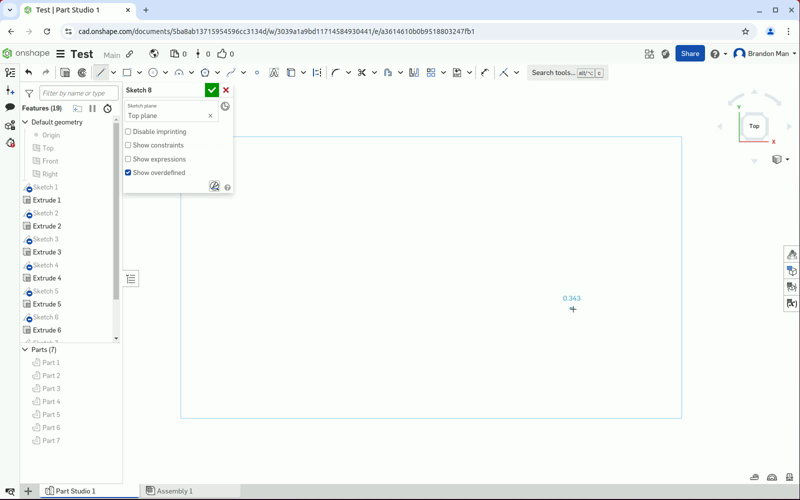
scroll(6)
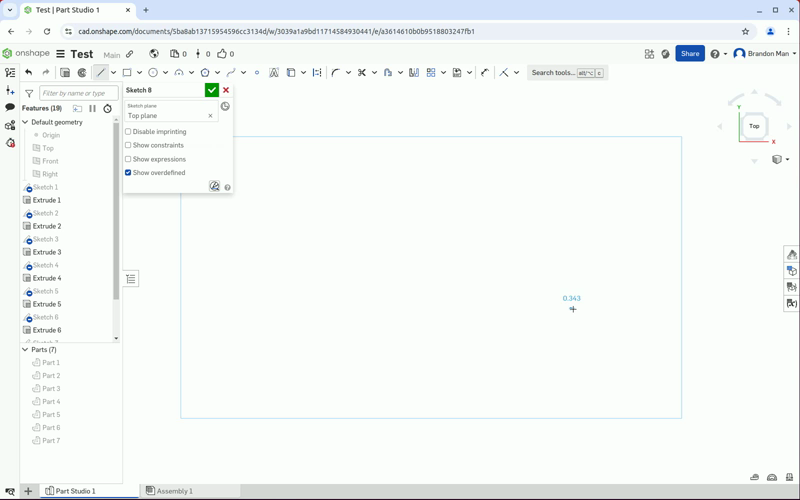
scroll(6)
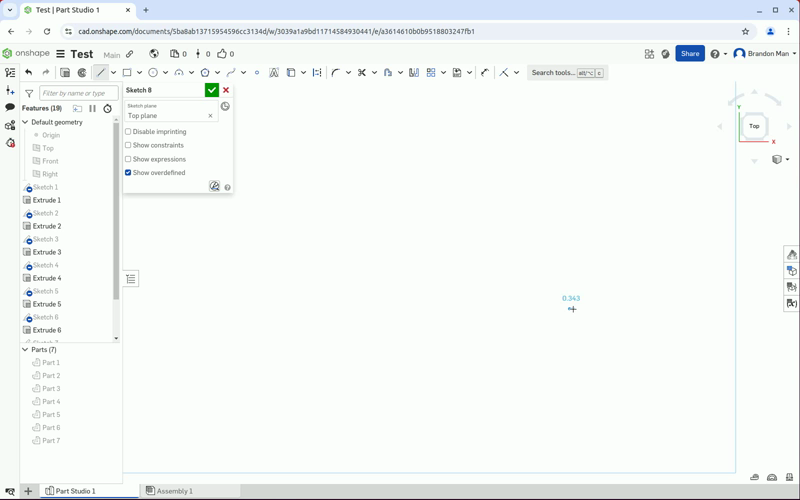
scroll(6)
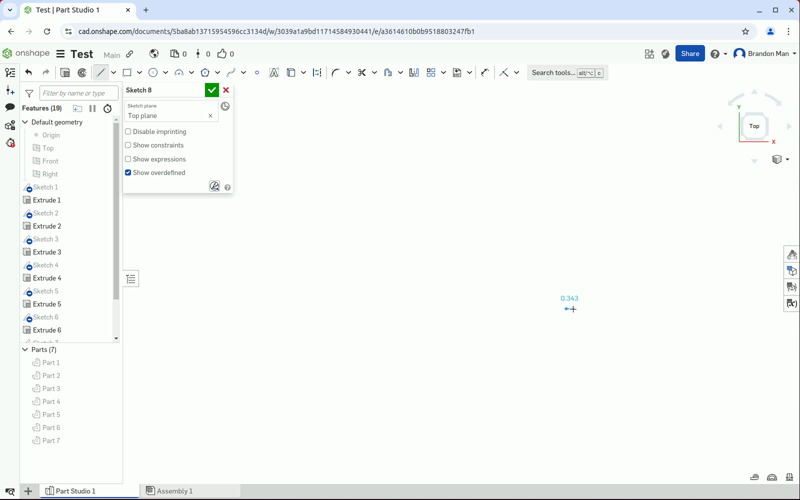
scroll(6)
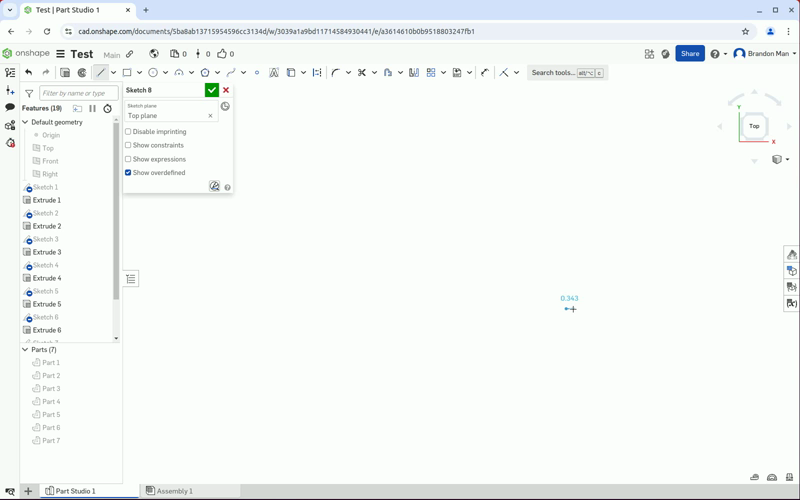
scroll(6)
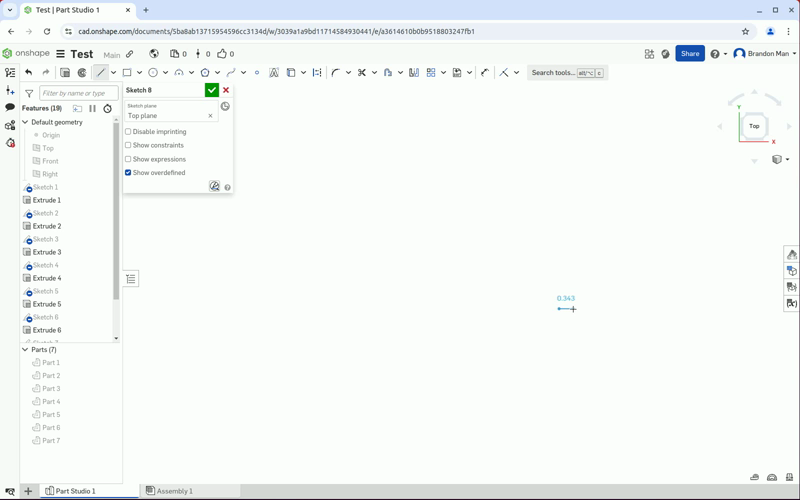
scroll(6)
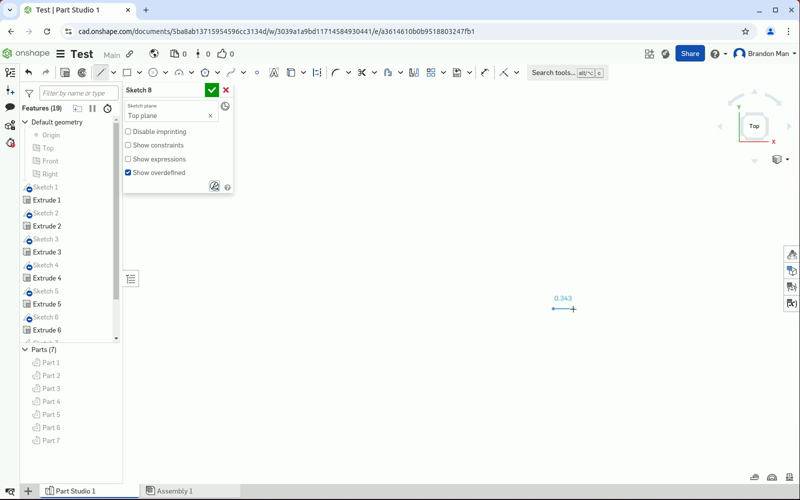
scroll(6)
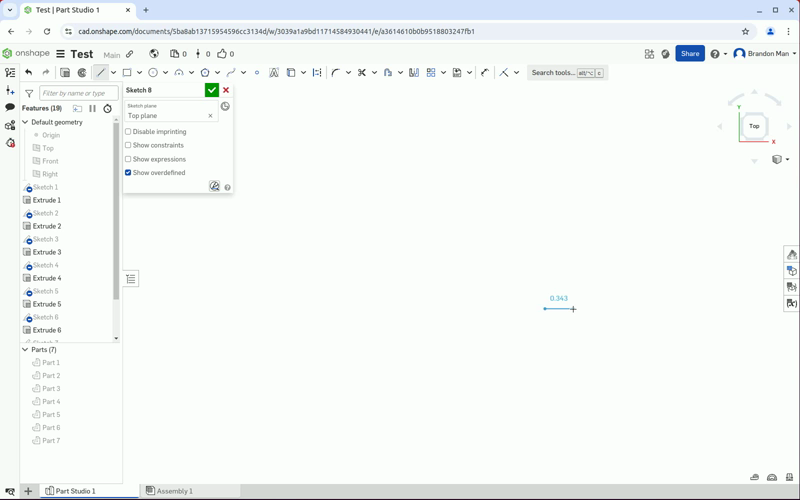
click(573, 308)
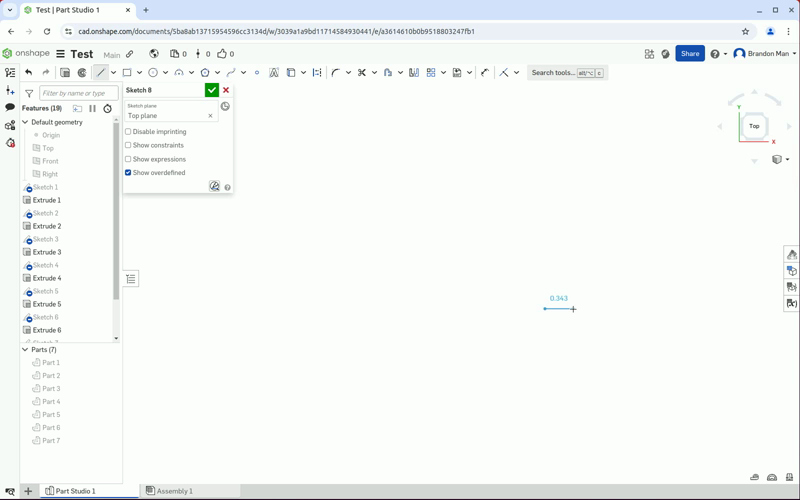
scroll(-6)
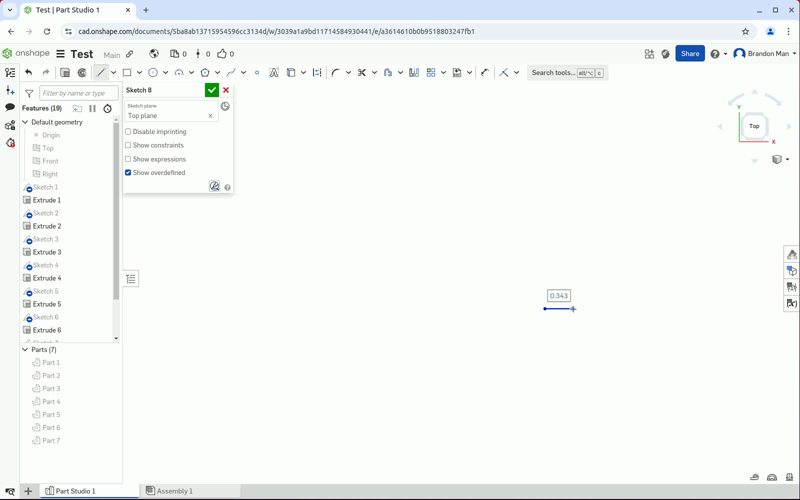
scroll(-6)
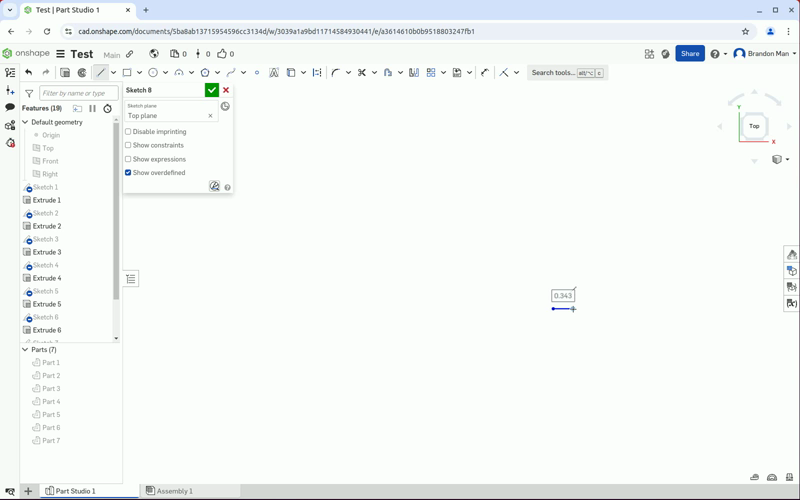
scroll(-6)
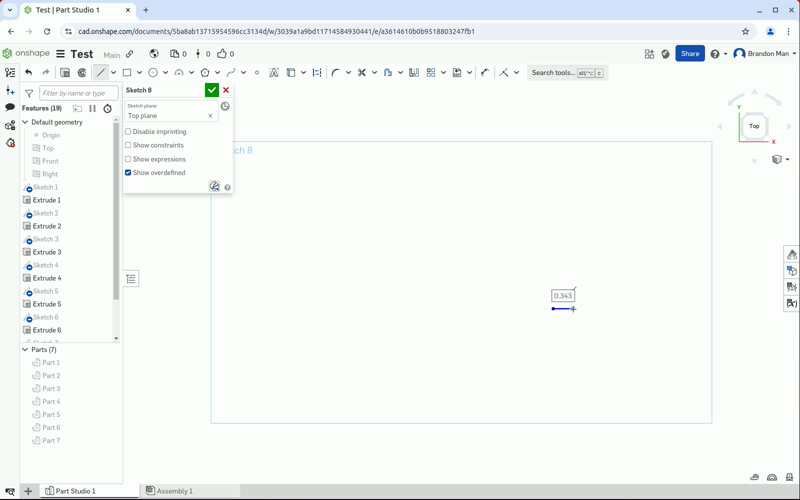
scroll(-6)
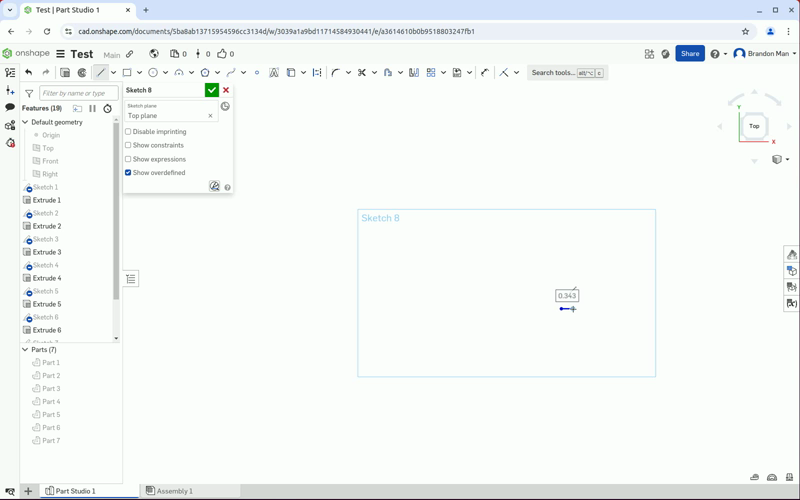
scroll(-6)
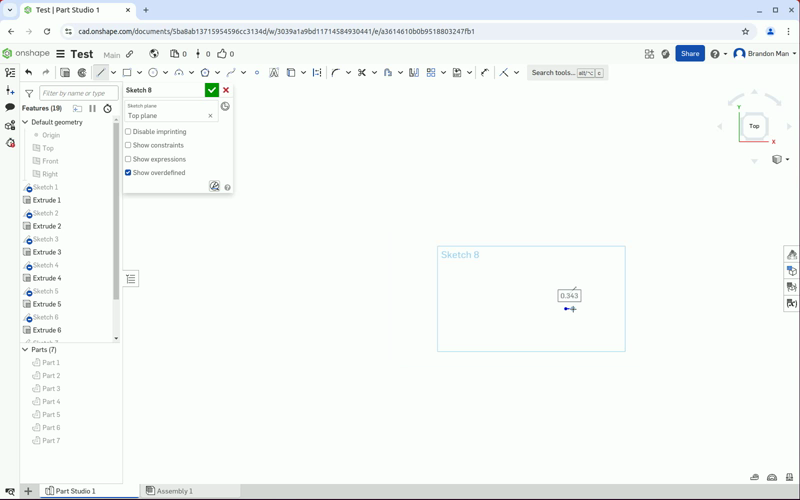
scroll(-6)
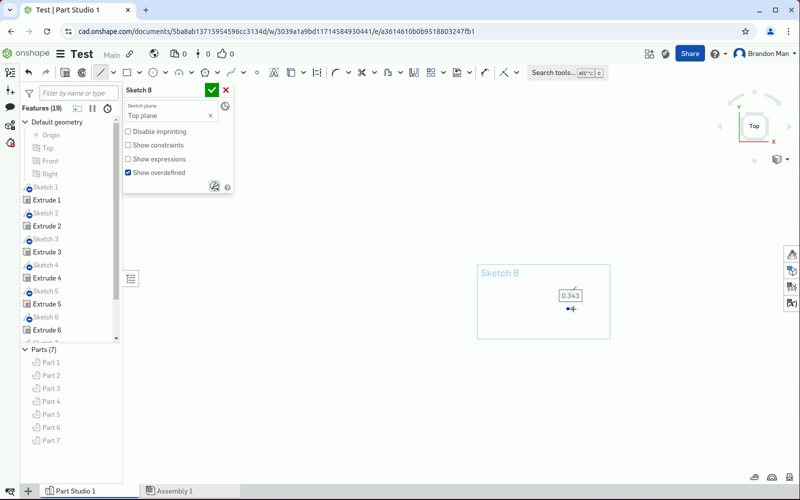
scroll(-6)
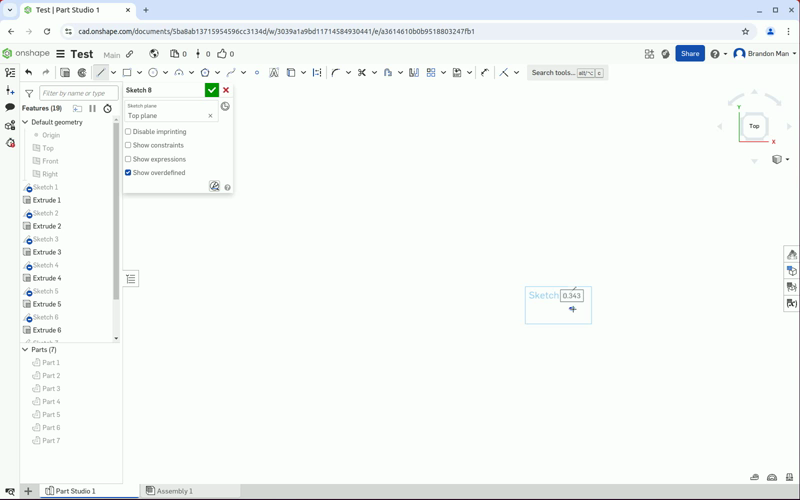
key_up(shift)
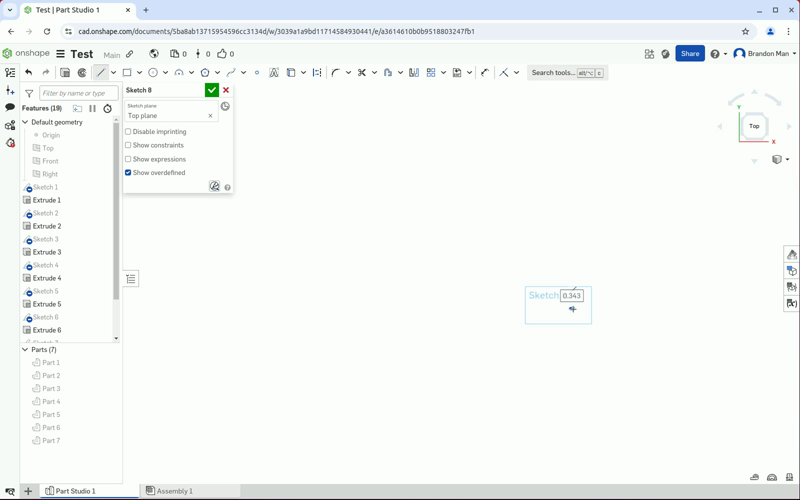
key_down(shift)
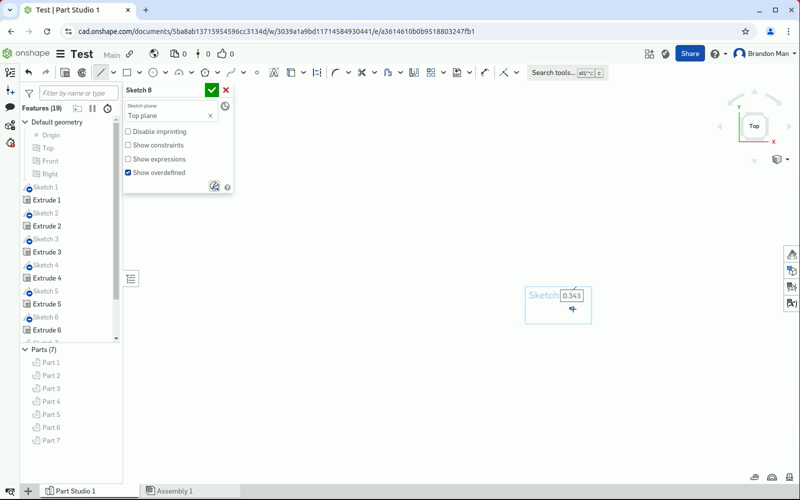
mouse_move(589, 308)
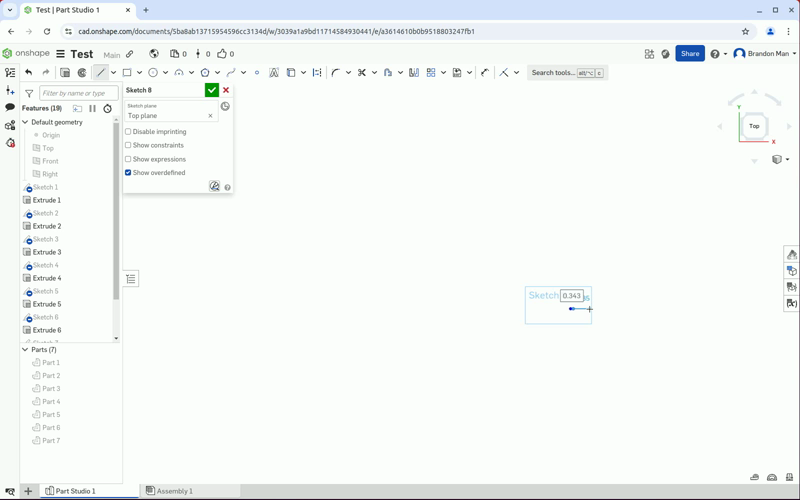
mouse_move(573, 298)
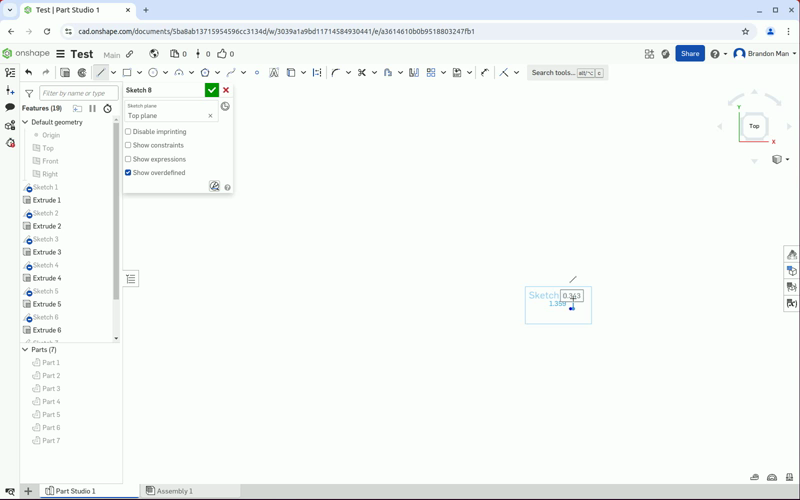
click(573, 298)
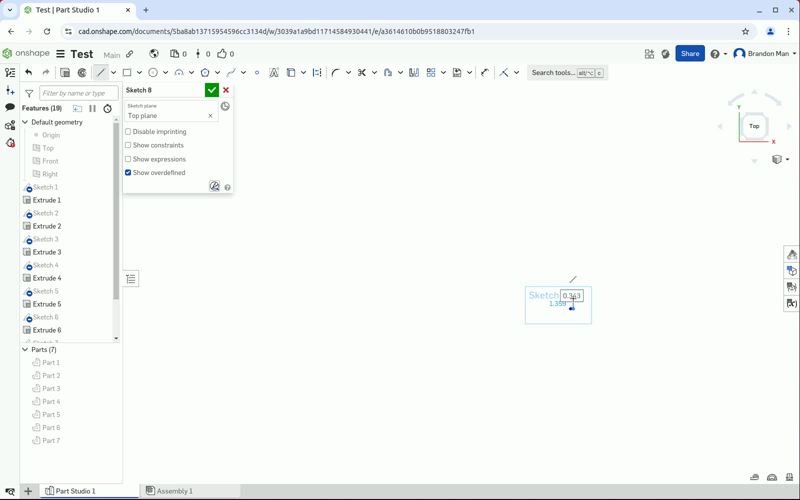
key_up(shift)
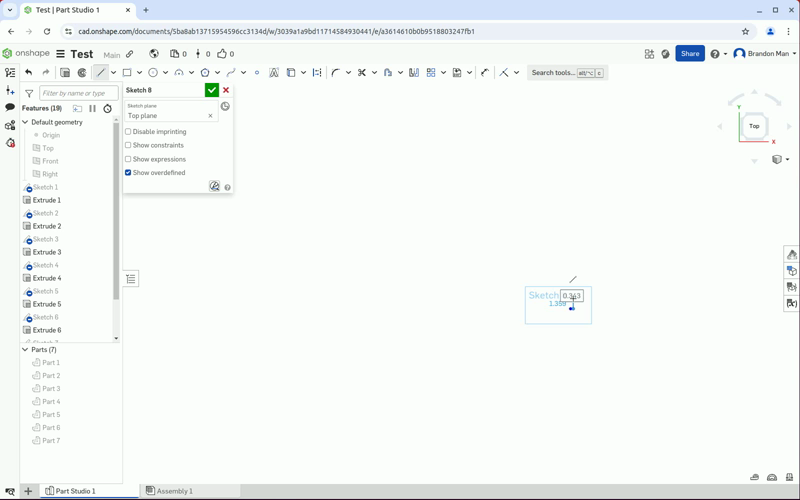
key_down(shift)
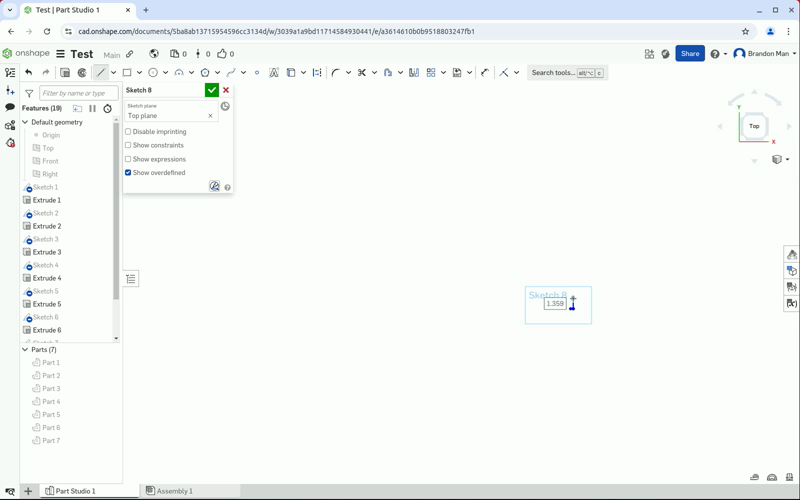
mouse_move(589, 298)
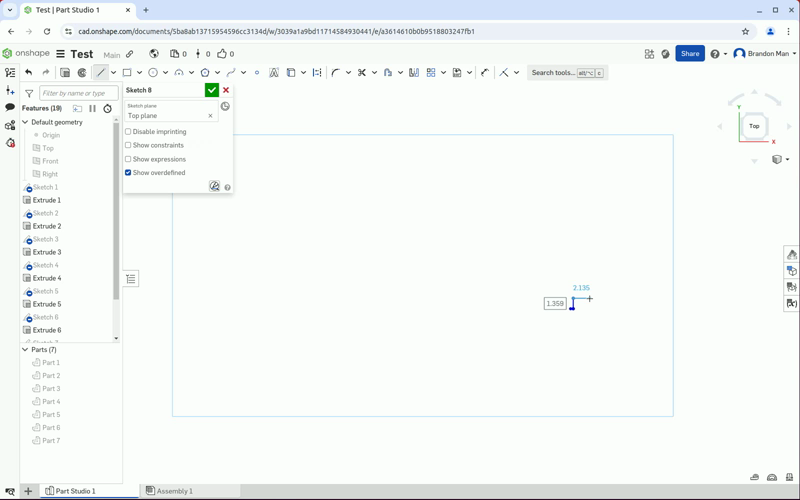
mouse_move(570, 298)
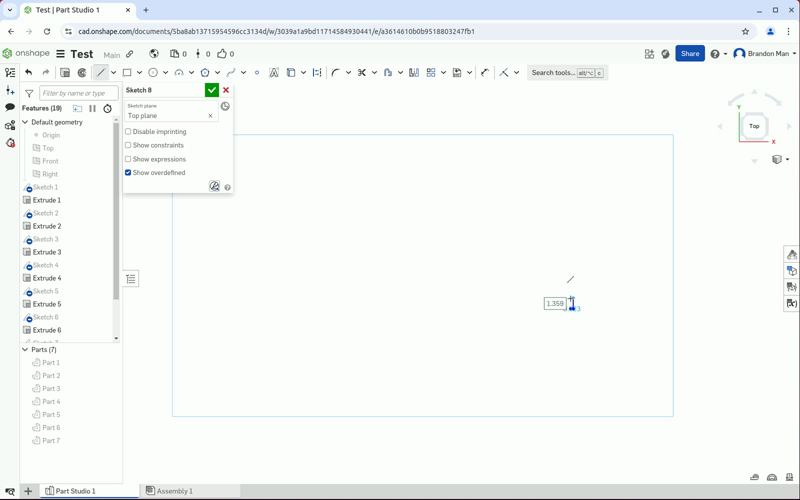
scroll(6)
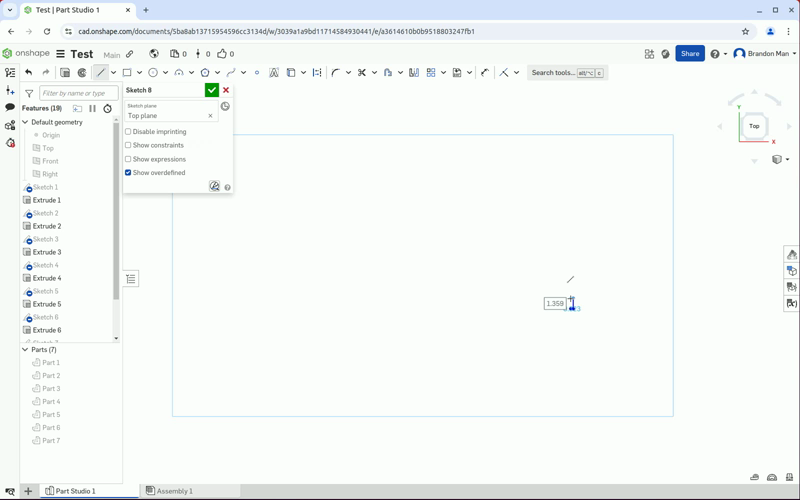
scroll(6)
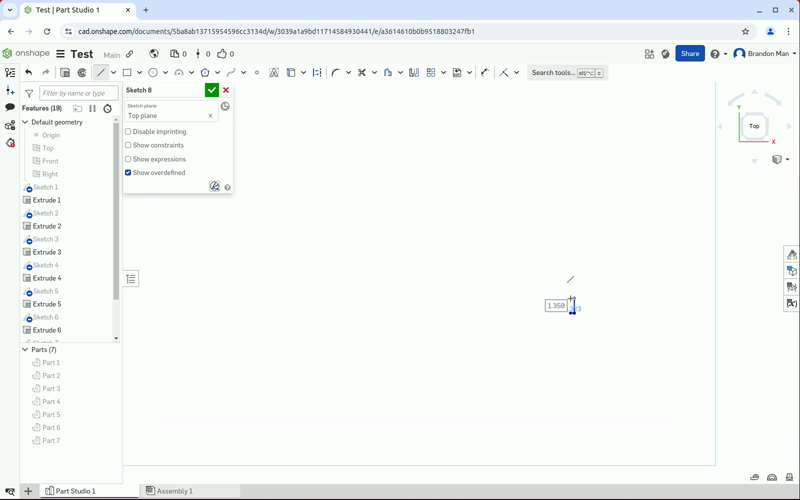
scroll(6)
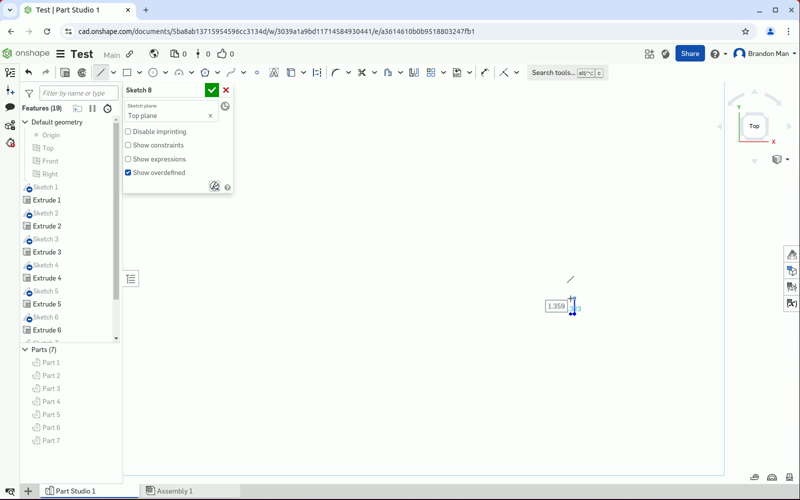
scroll(6)
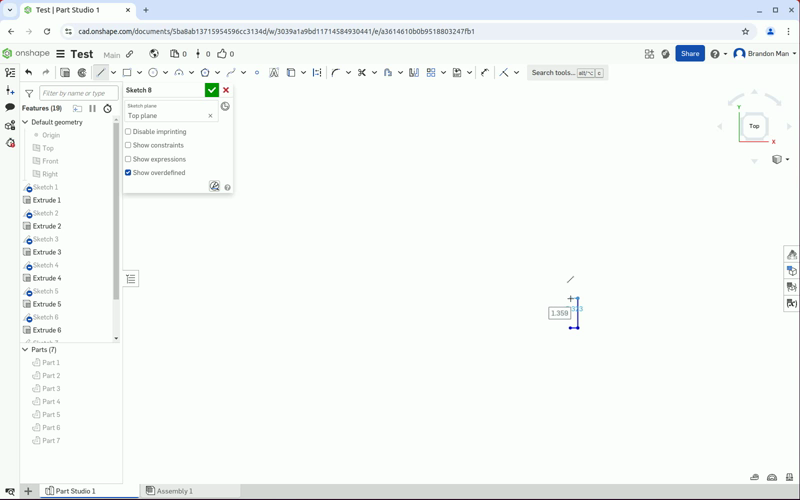
scroll(6)
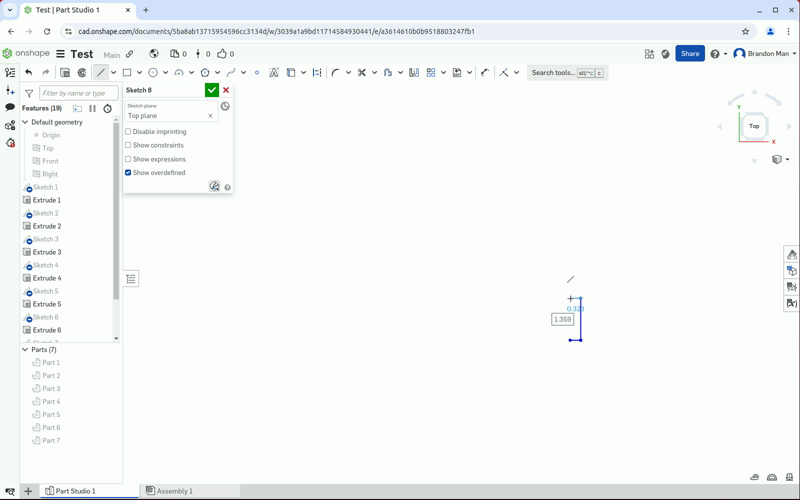
scroll(6)
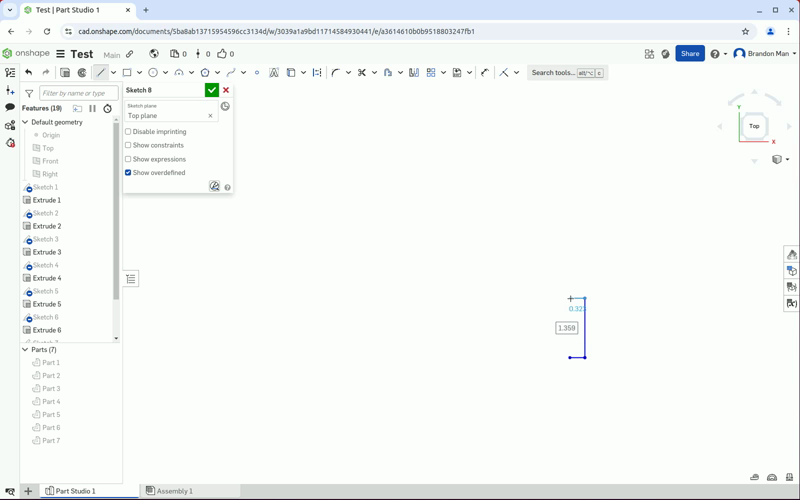
scroll(6)
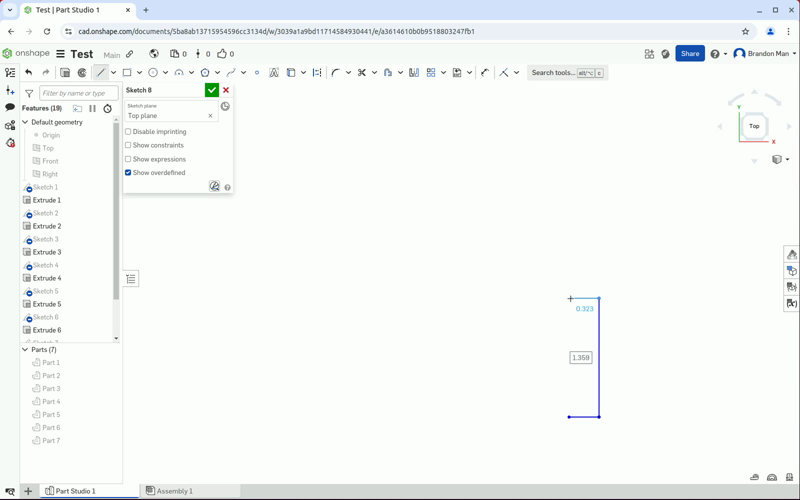
click(570, 298)
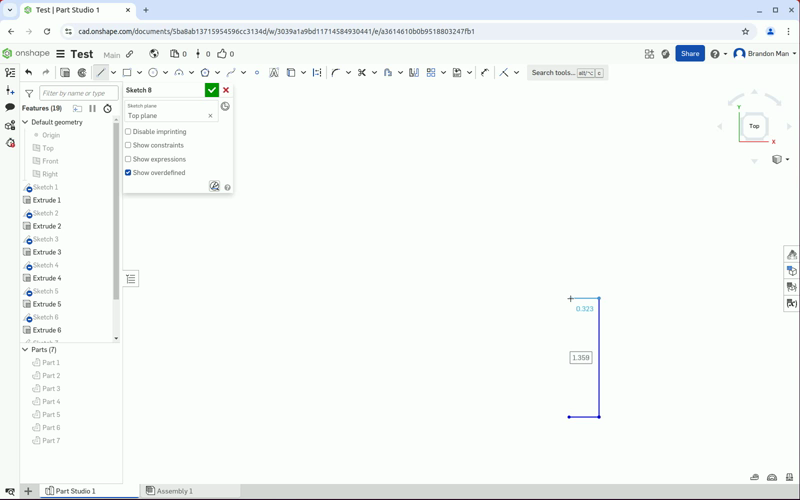
scroll(-6)
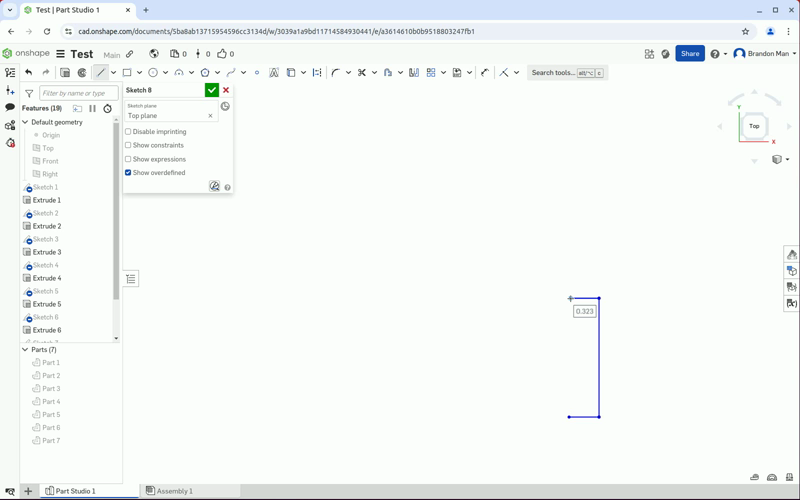
scroll(-6)
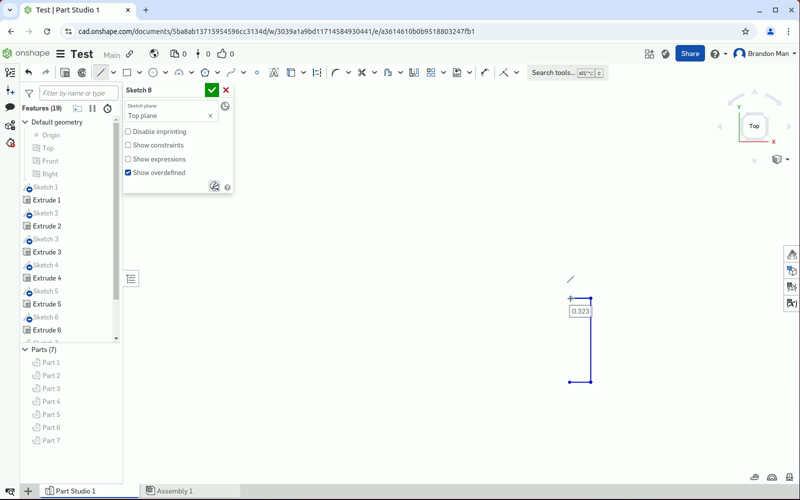
scroll(-6)
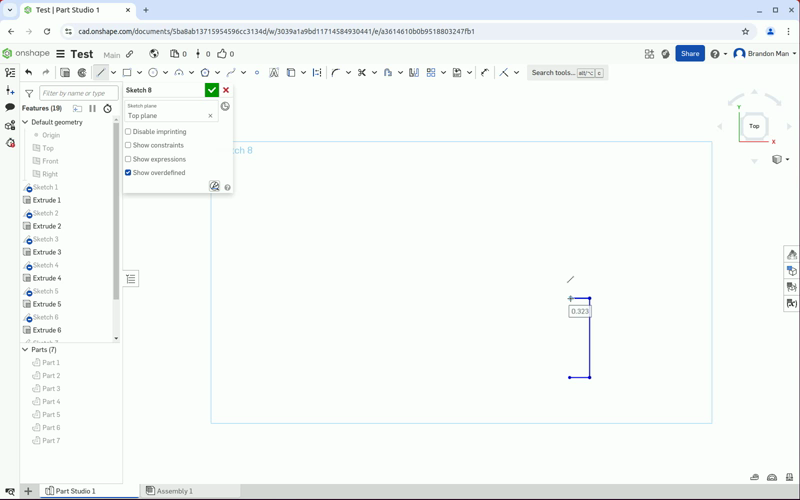
scroll(-6)
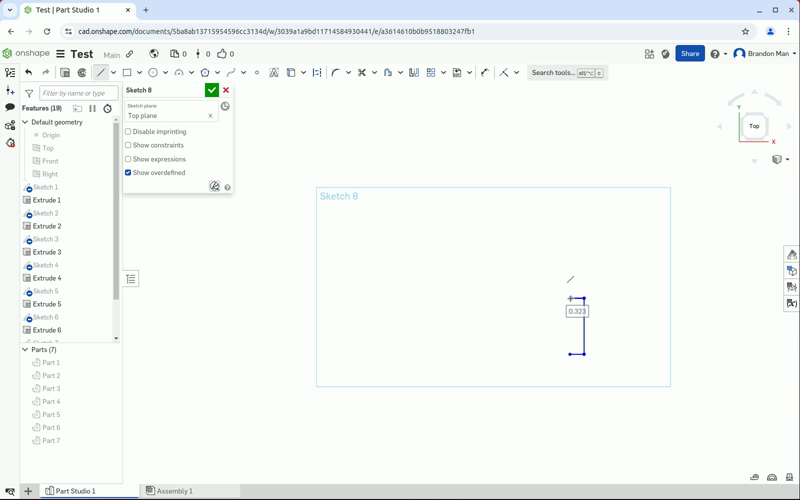
scroll(-6)
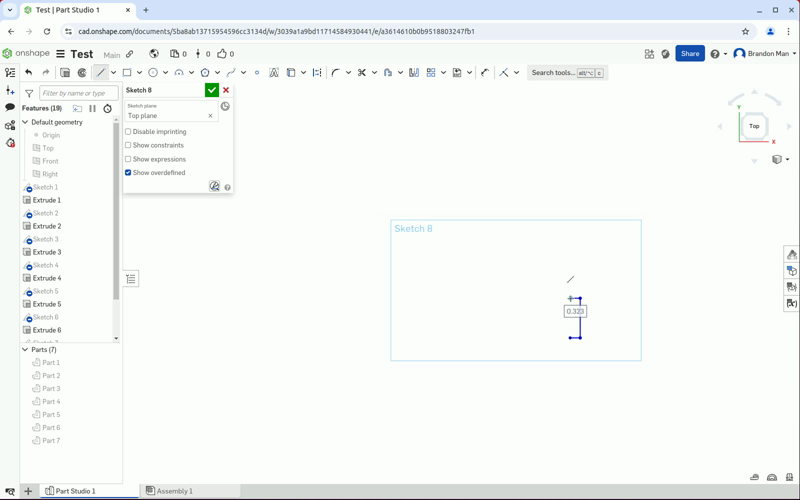
scroll(-6)
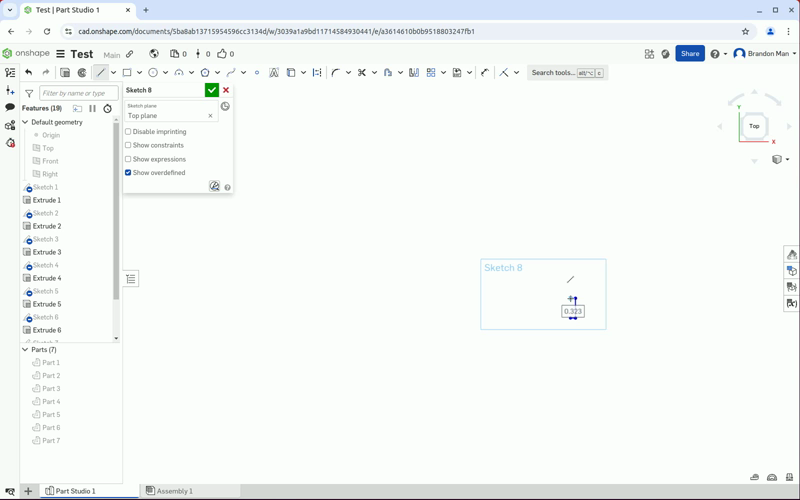
scroll(-6)
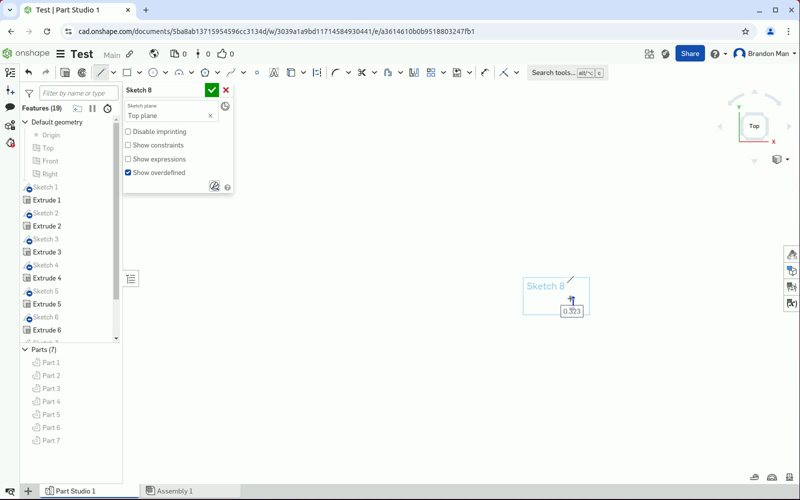
key_up(shift)
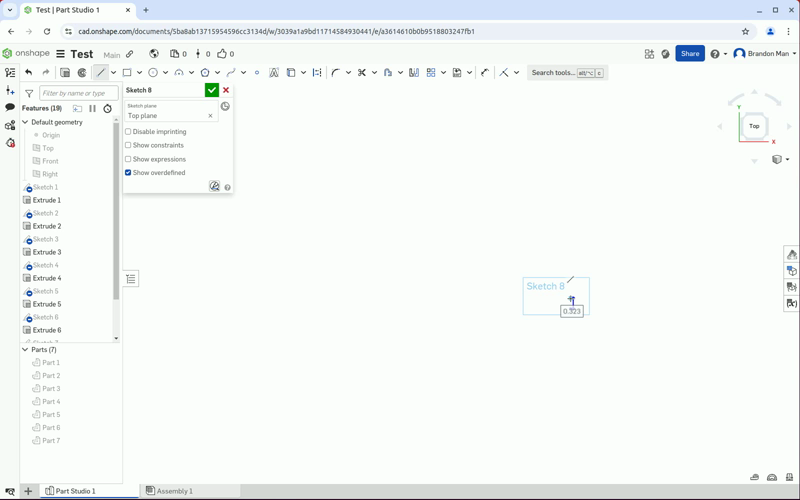
mouse_move(589, 298)
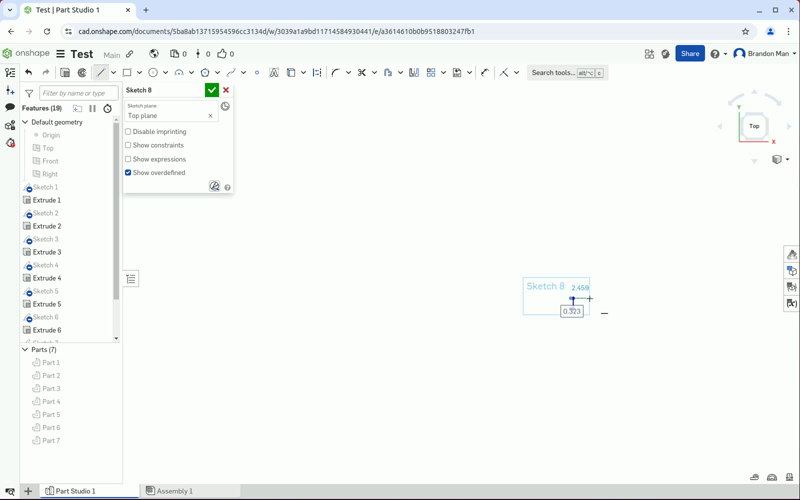
key_down(shift)
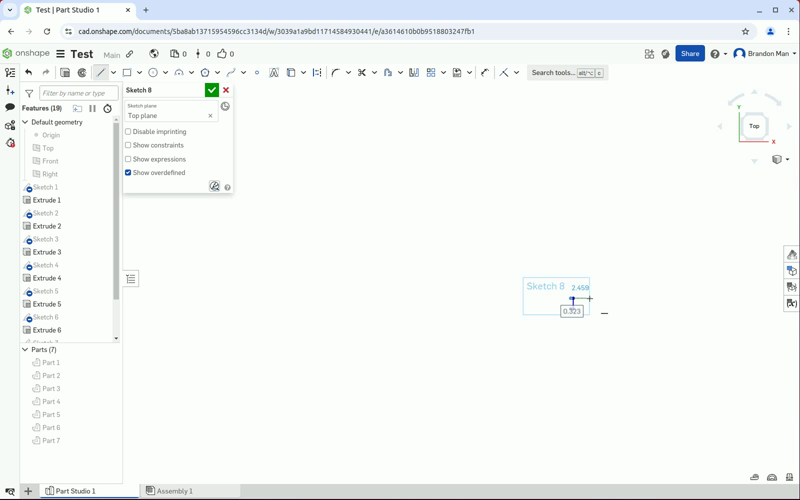
mouse_move(570, 308)
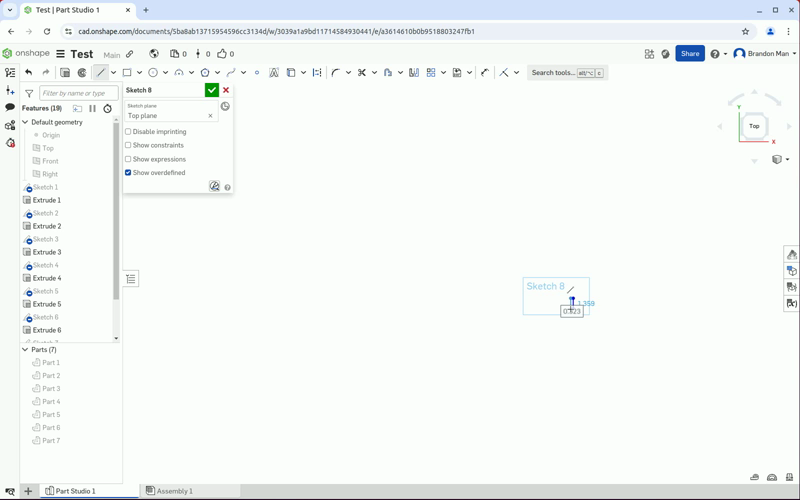
scroll(6)
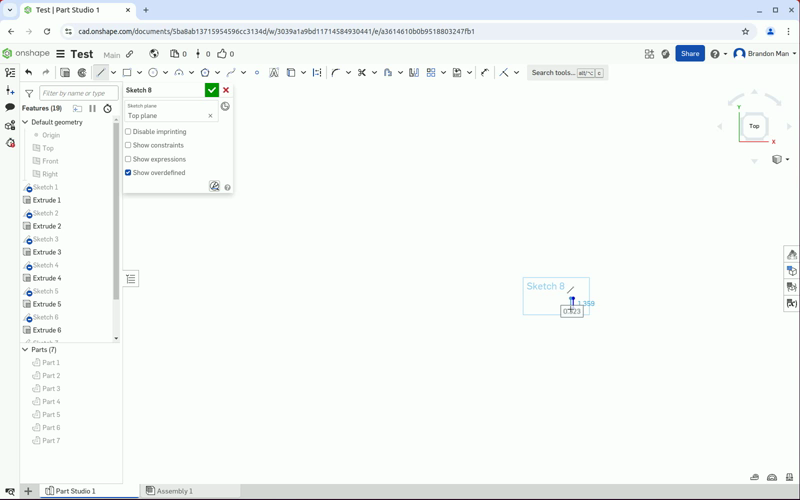
scroll(6)
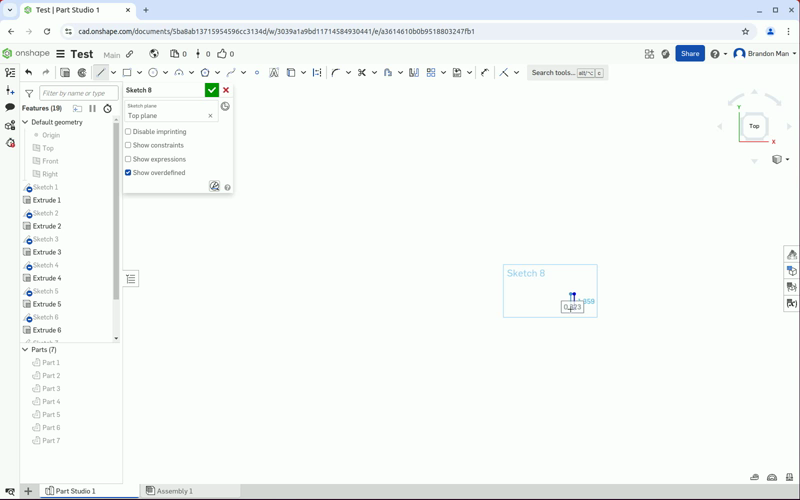
scroll(6)
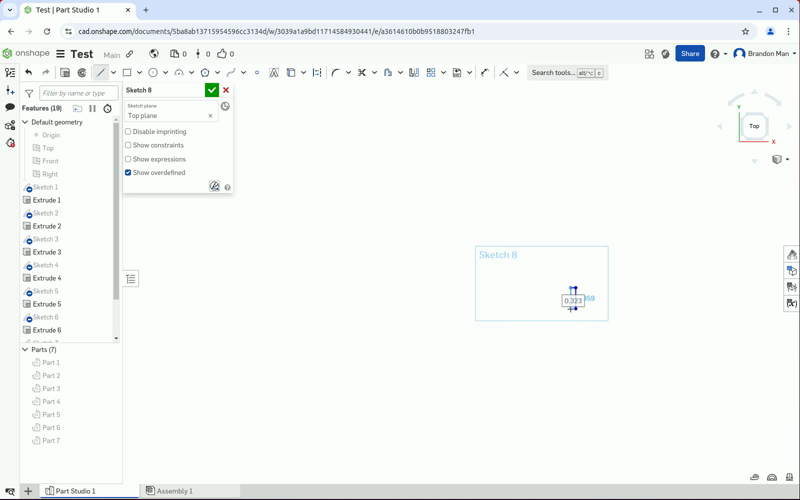
scroll(6)
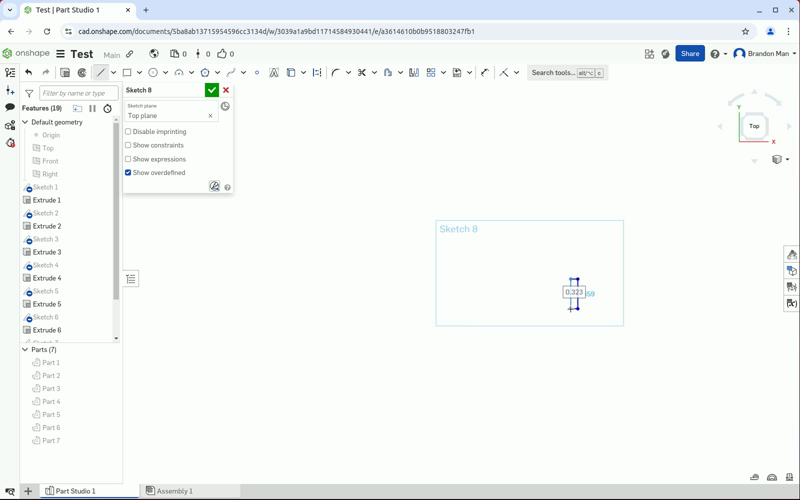
scroll(6)
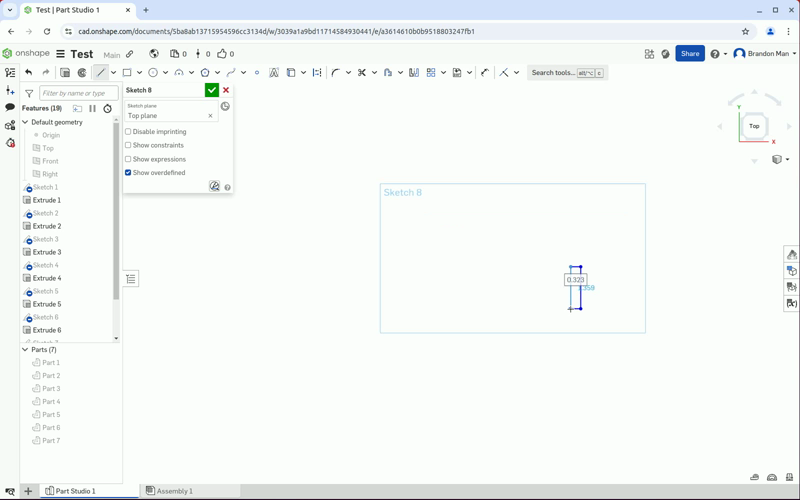
scroll(6)
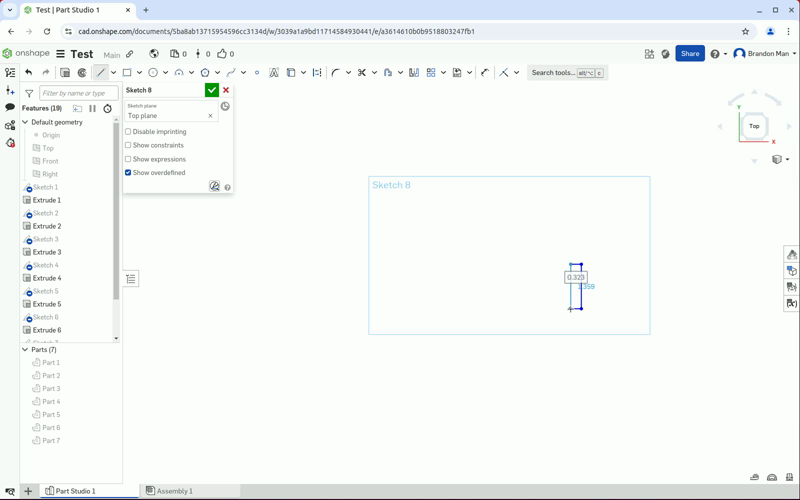
scroll(6)
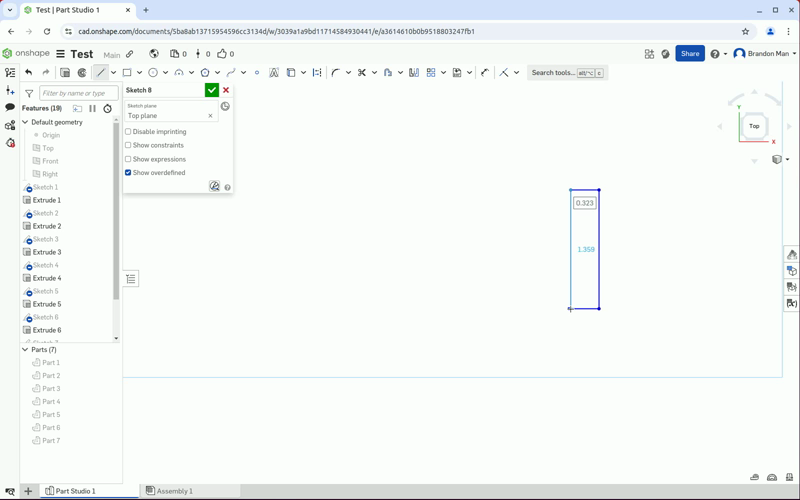
key_up(shift)
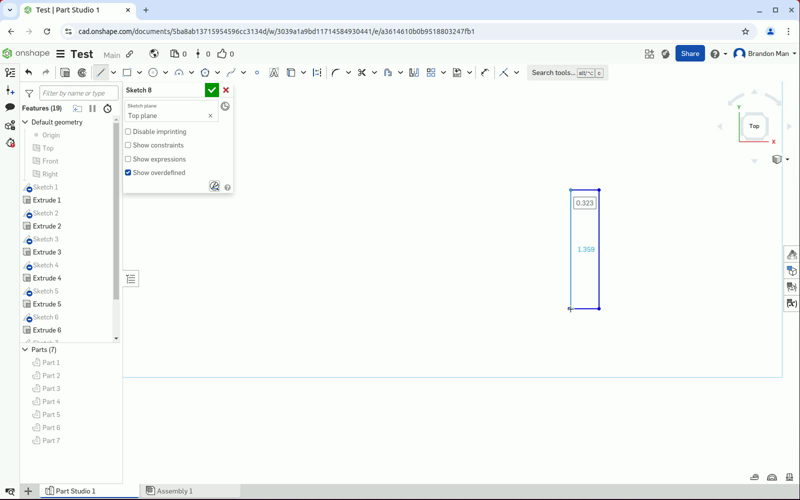
click(570, 308)
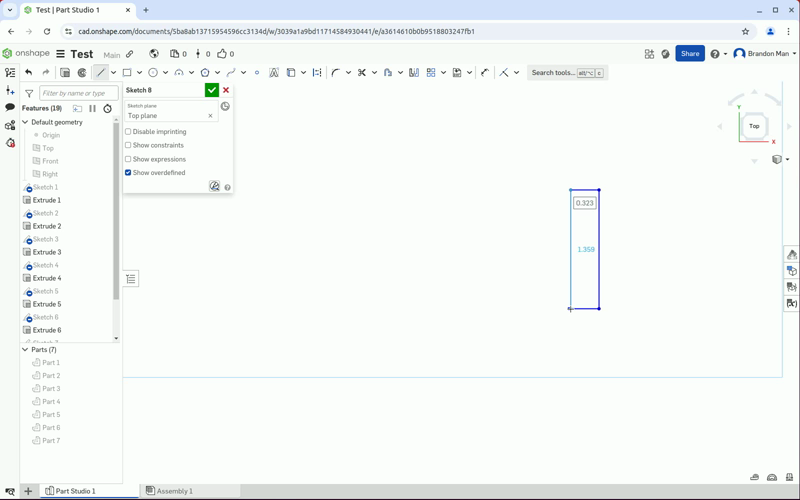
scroll(-6)
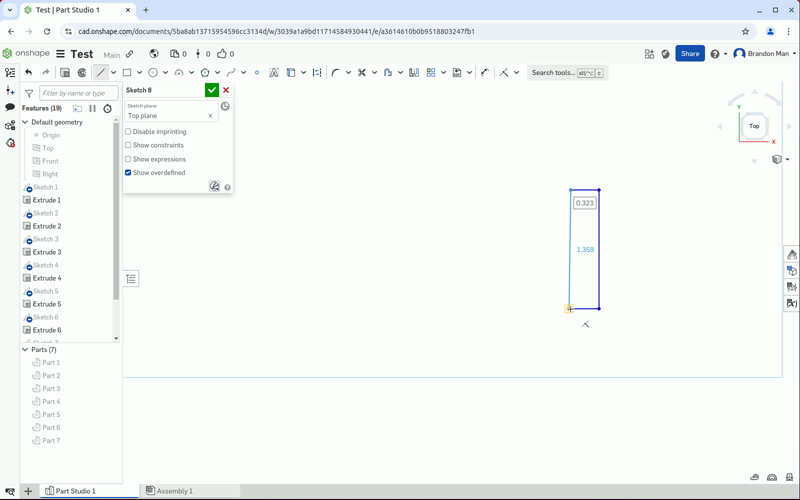
scroll(-6)
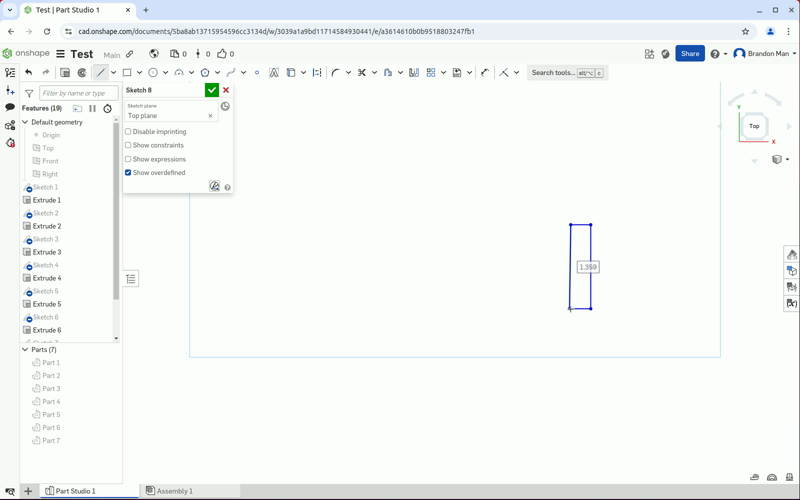
scroll(-6)
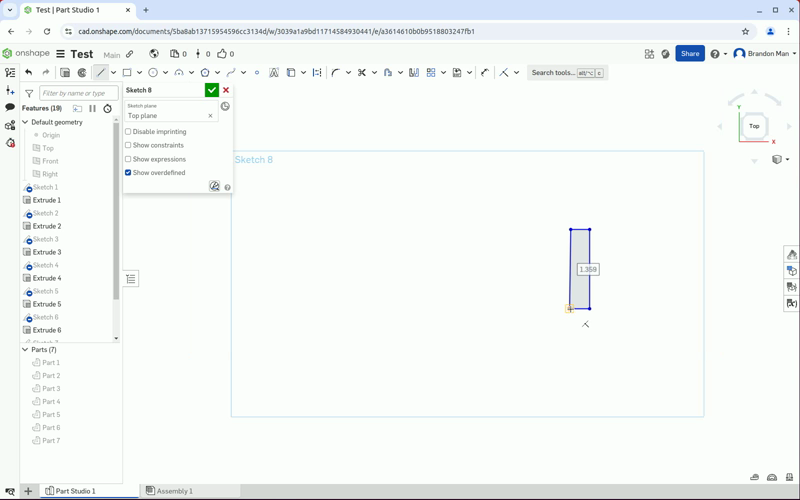
scroll(-6)
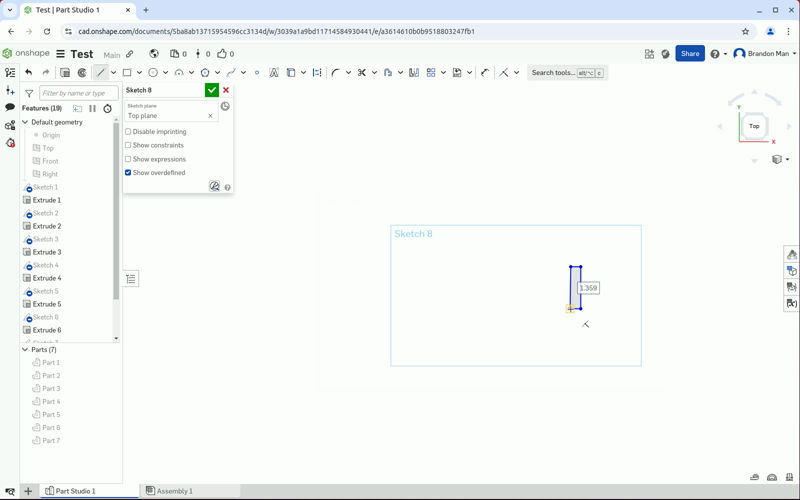
scroll(-6)
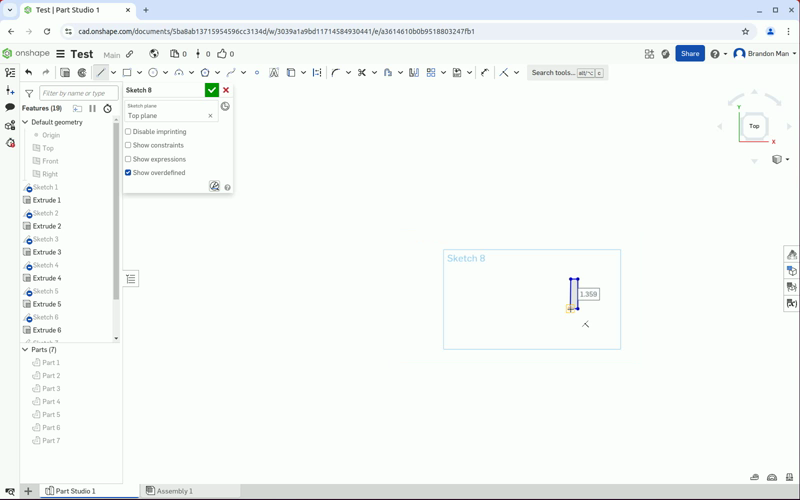
scroll(-6)
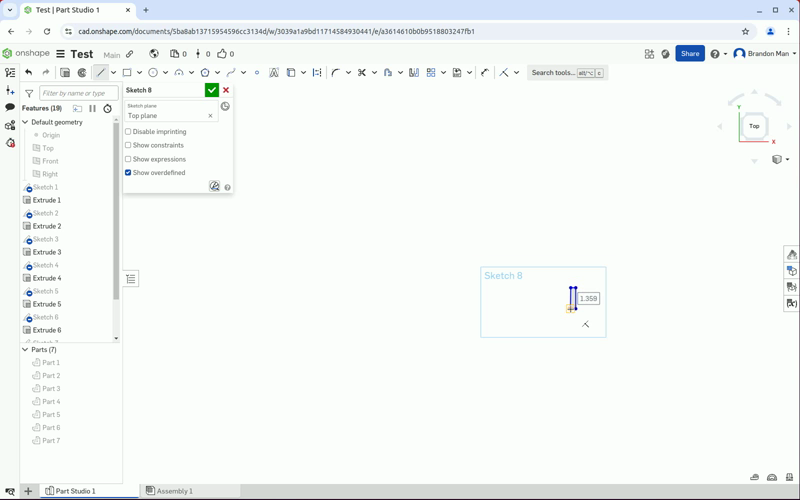
scroll(-6)
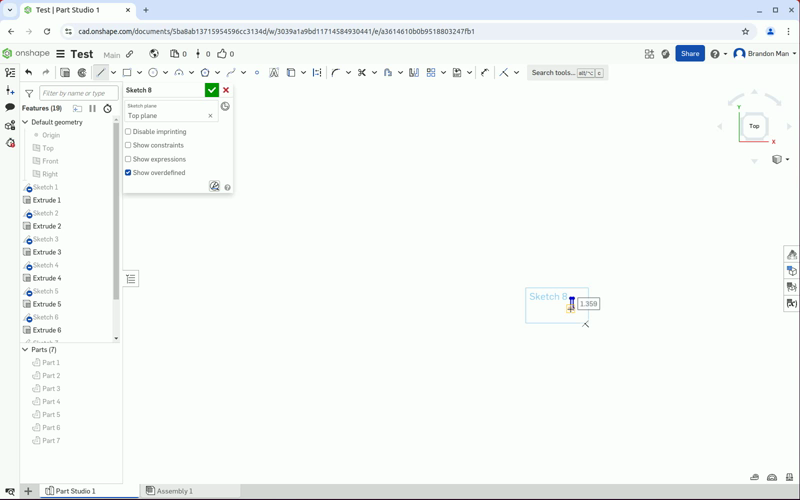
key(esc)
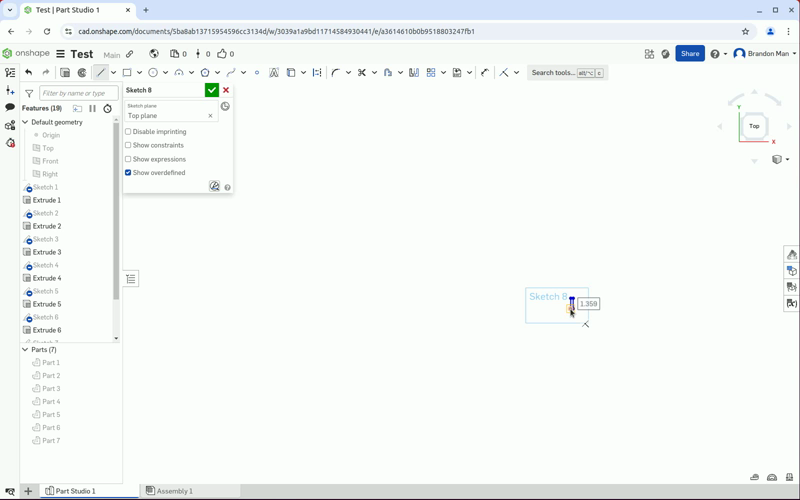
mouse_move(571, 298)
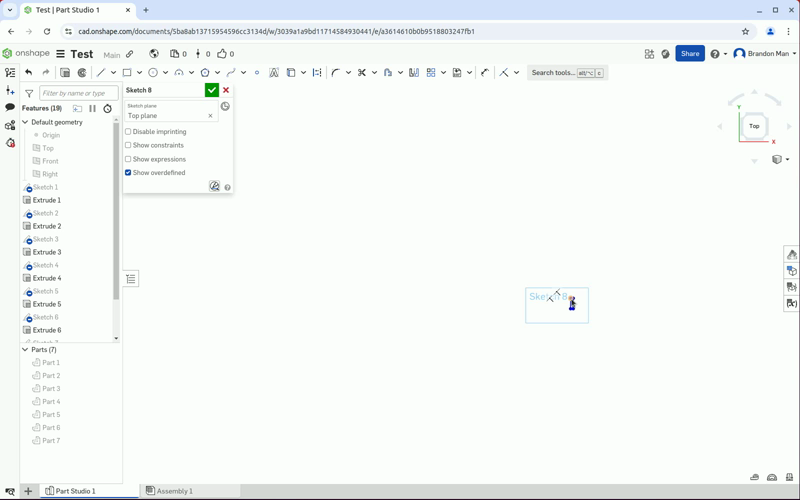
scroll(6)
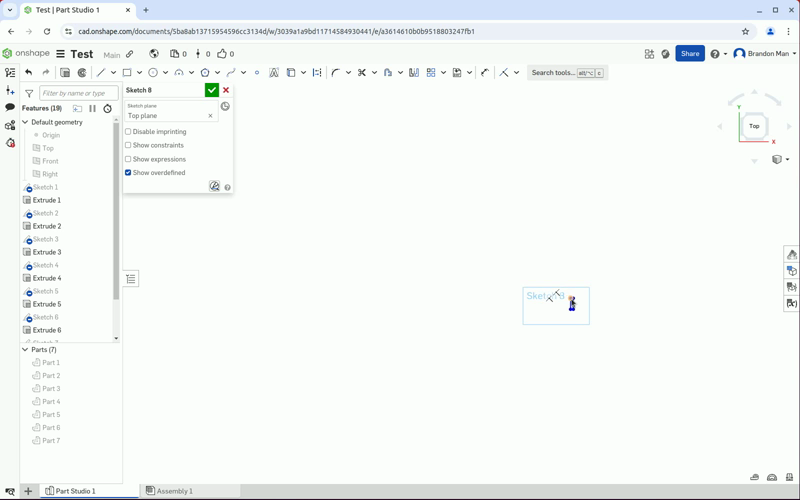
scroll(6)
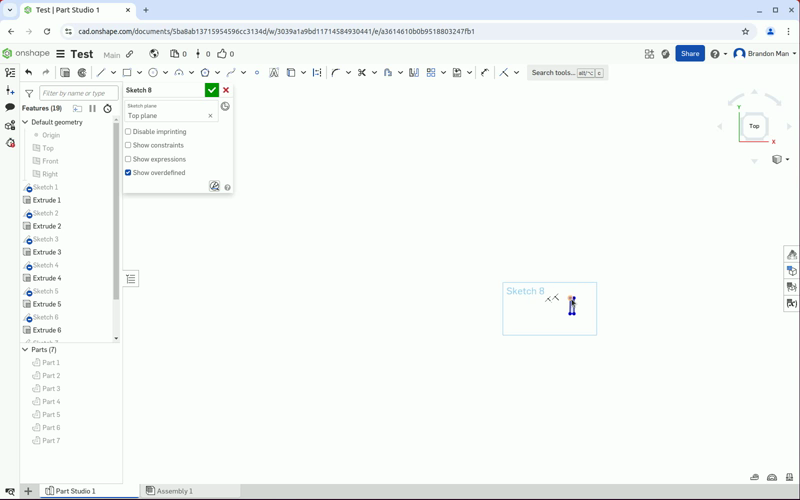
scroll(6)
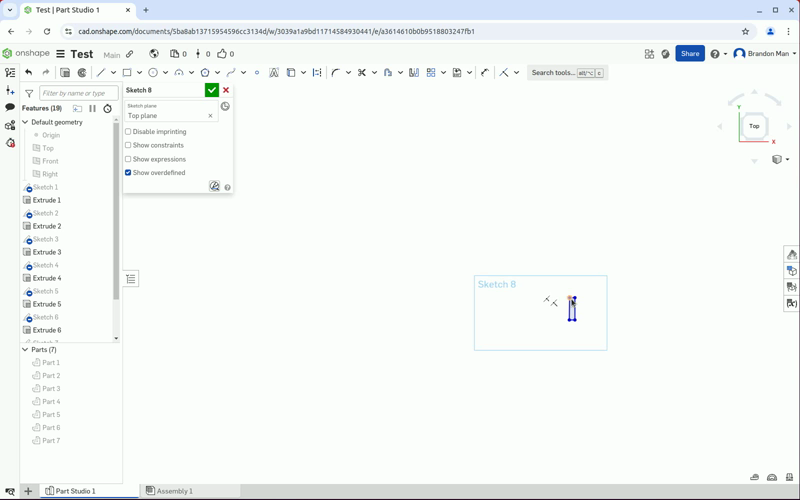
scroll(6)
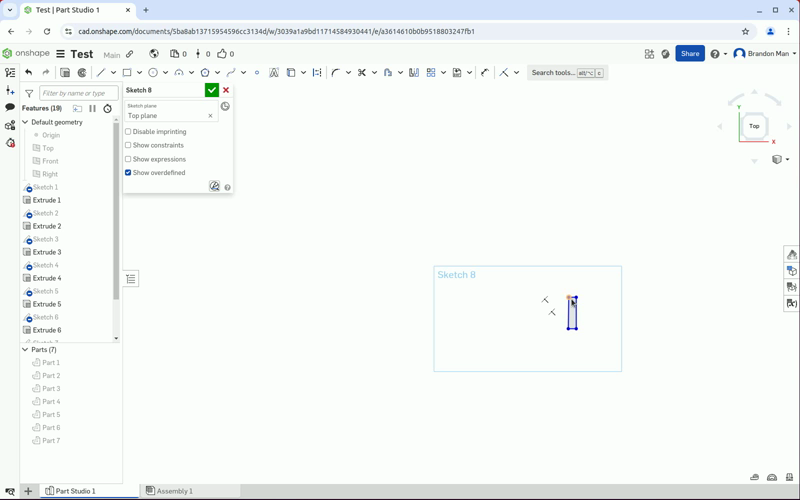
scroll(6)
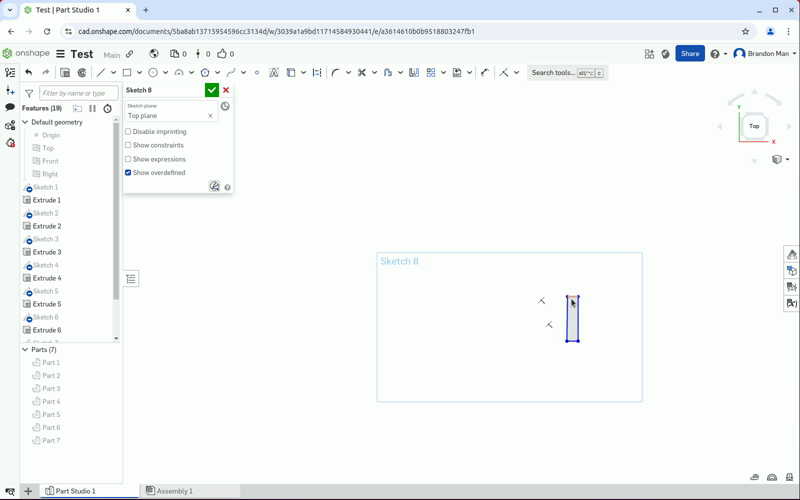
scroll(6)
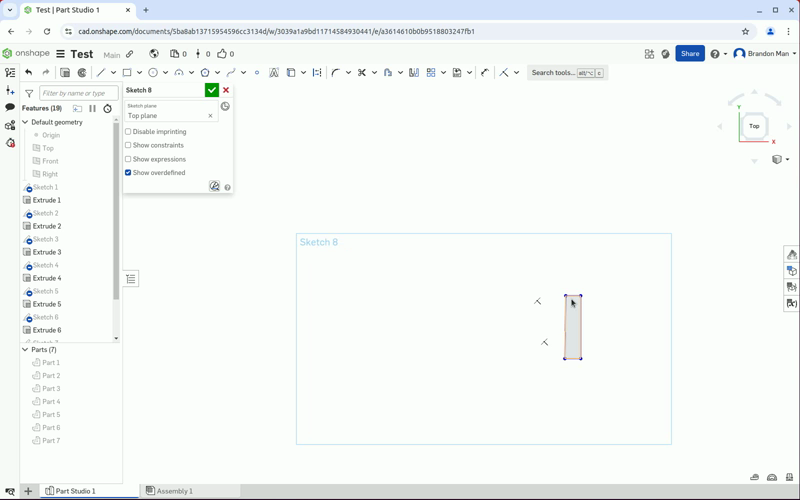
scroll(6)
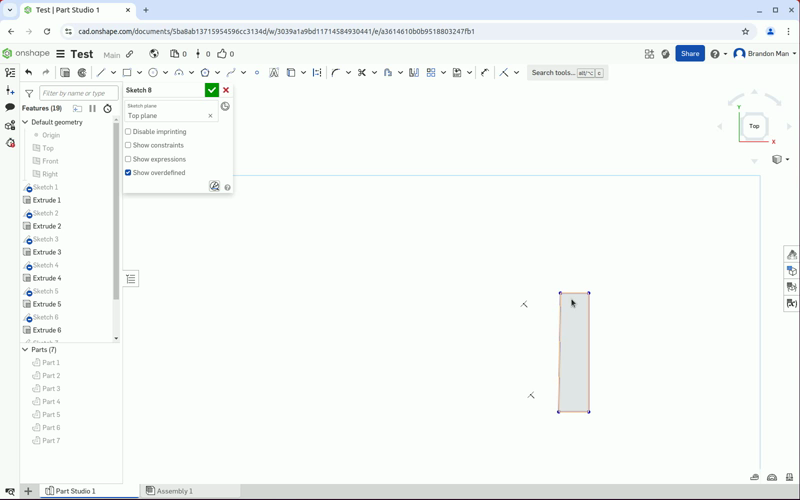
click(571, 298)
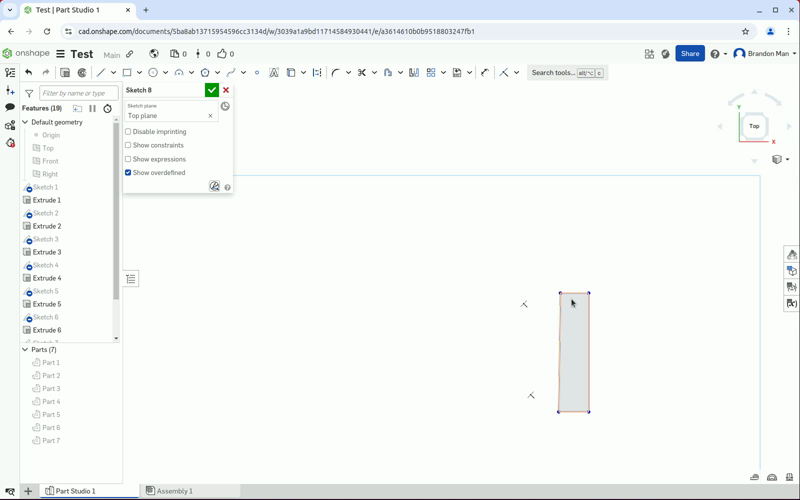
scroll(-6)
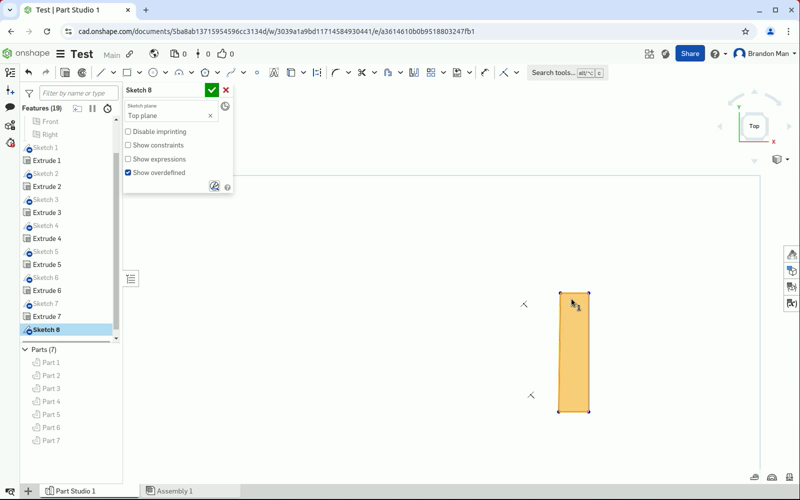
scroll(-6)
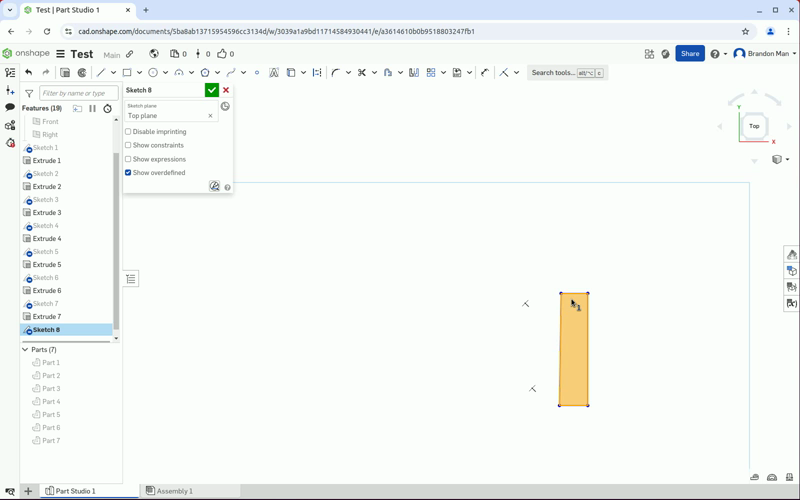
scroll(-6)
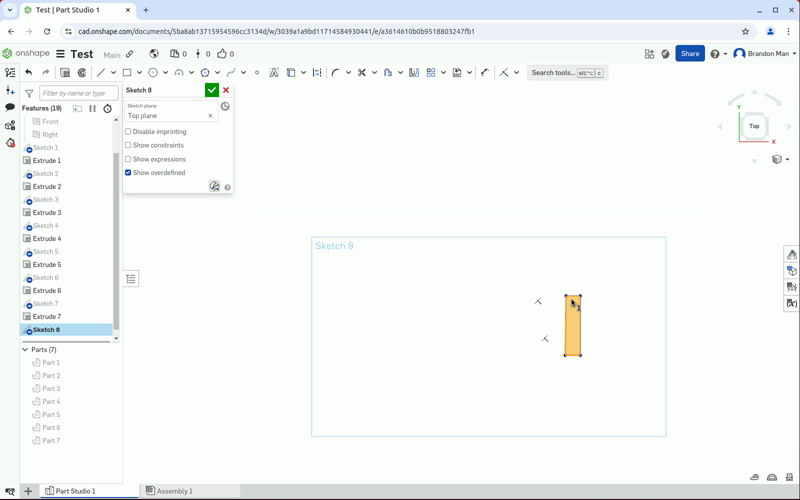
scroll(-6)
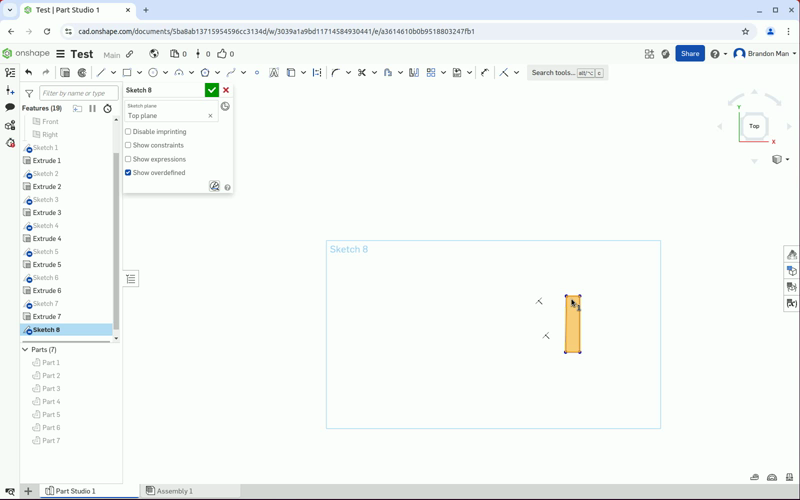
scroll(-6)
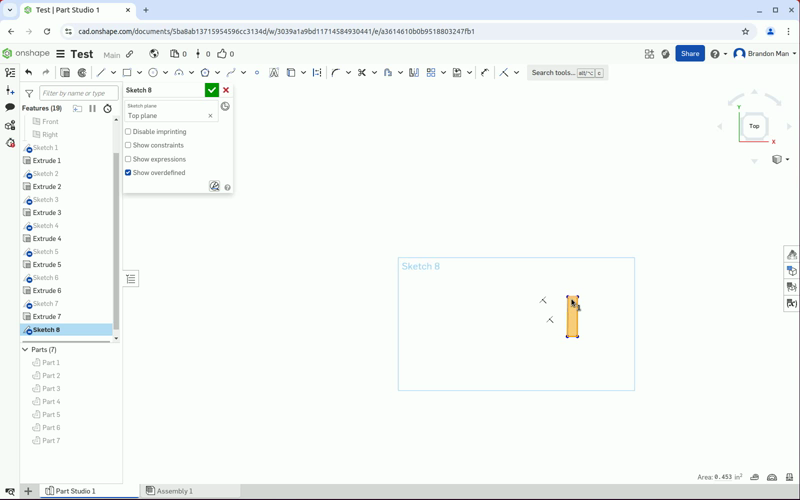
scroll(-6)
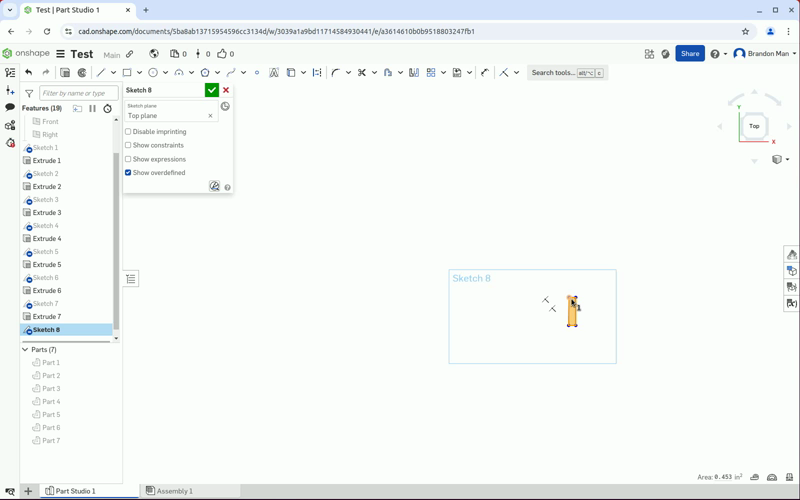
scroll(-6)
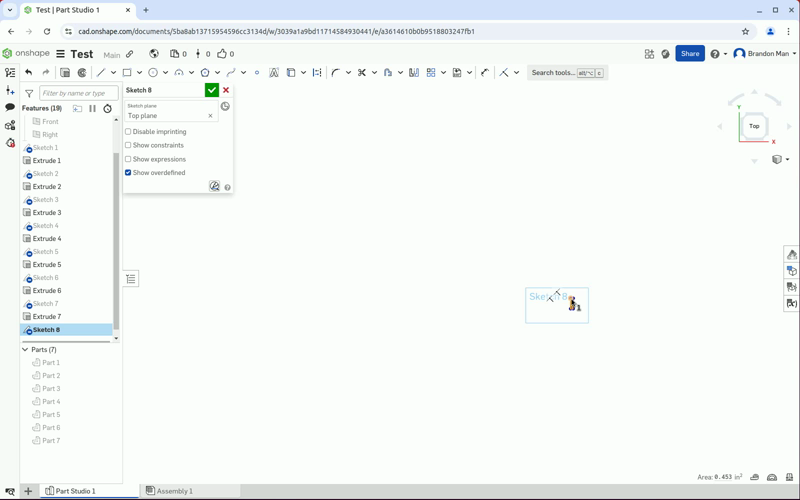
mouse_move(73, 352)
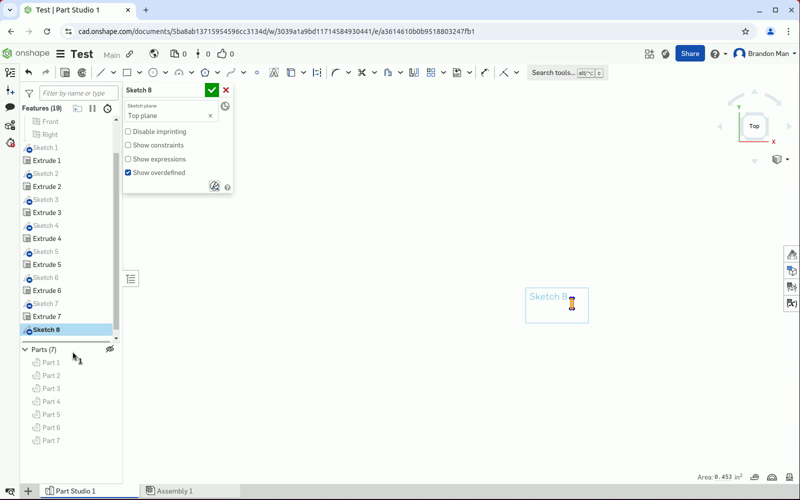
key(shift+y)
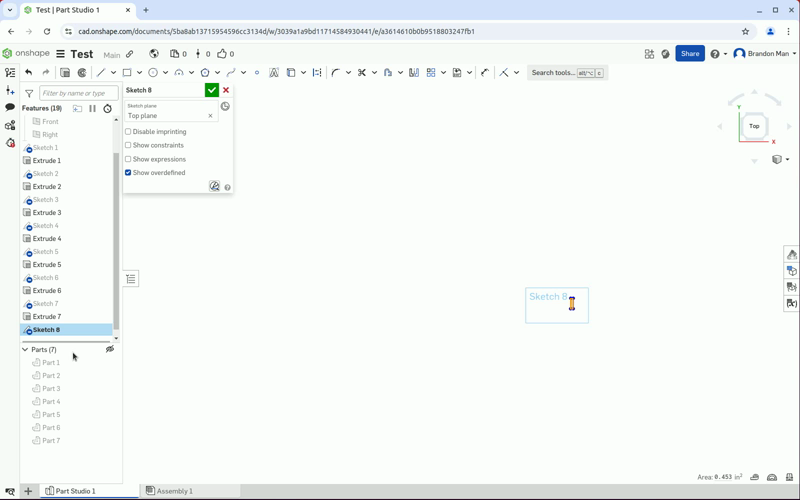
key(shift+e)
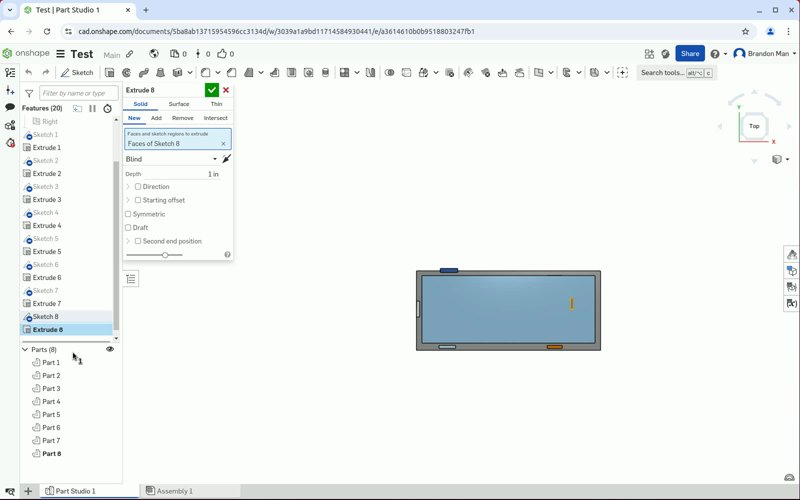
mouse_move(143, 106)
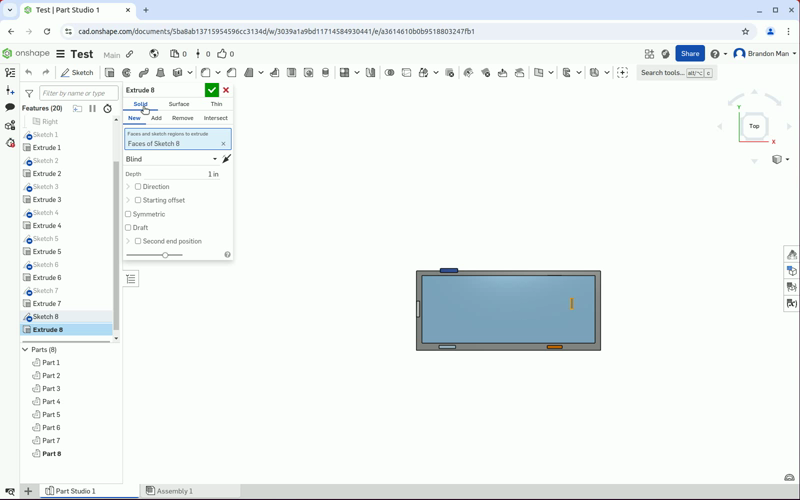
click(143, 106)
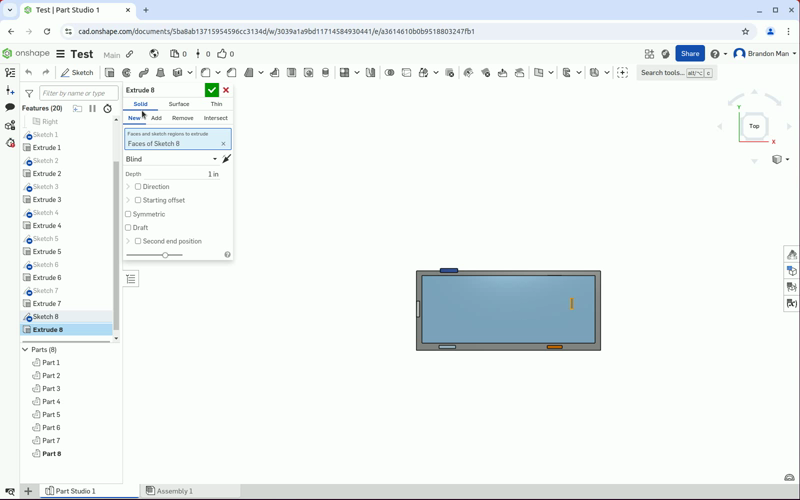
mouse_move(137, 120)
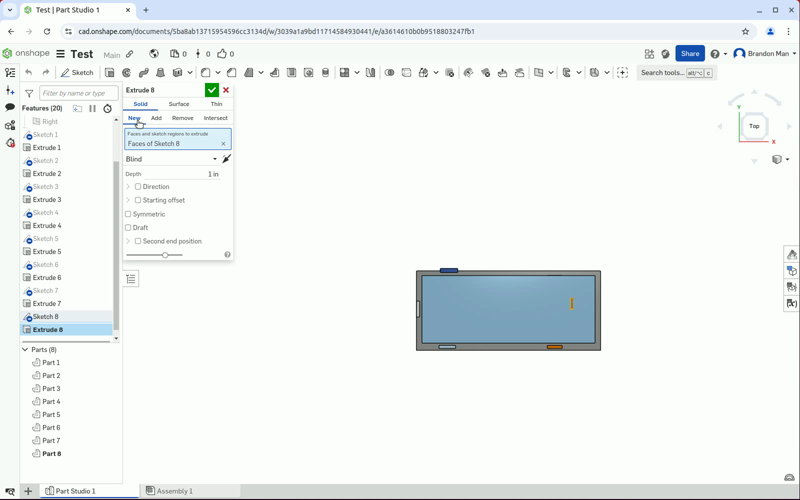
click(137, 120)
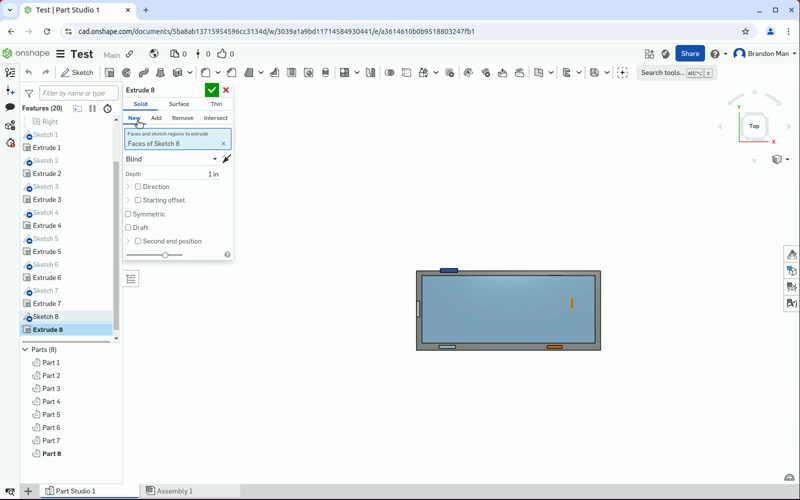
key(tab, 4)
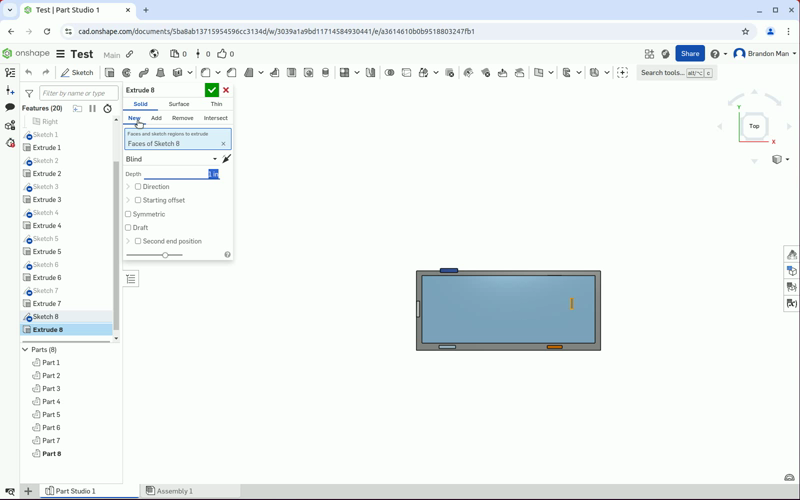
text(4.574)
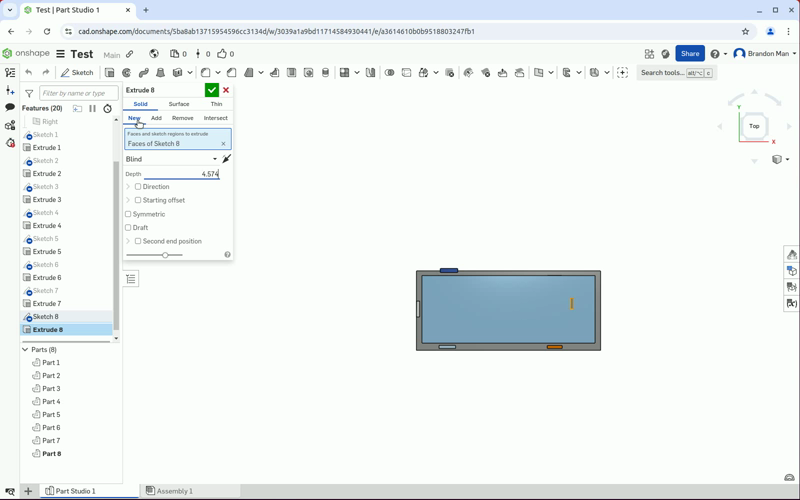
key(enter)
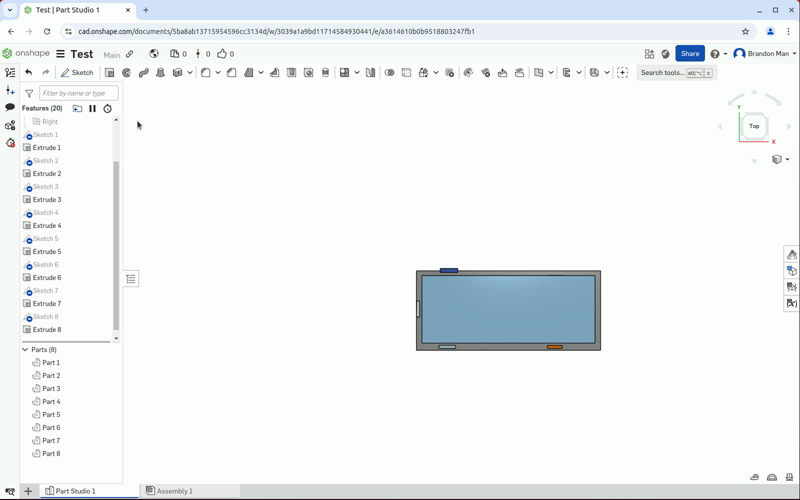
key(shift+h)
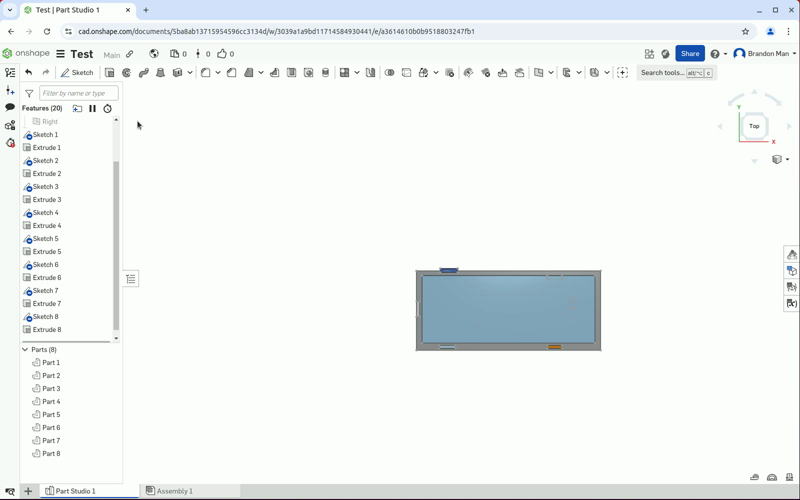
key(shift+h)
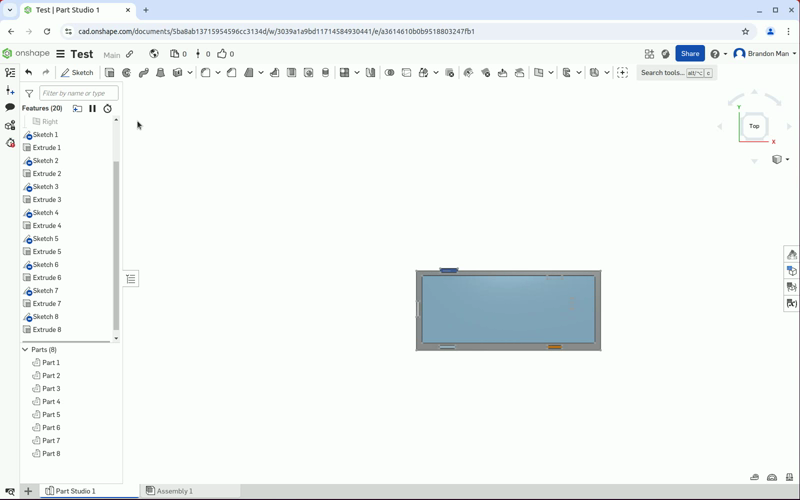
key(shift+7)
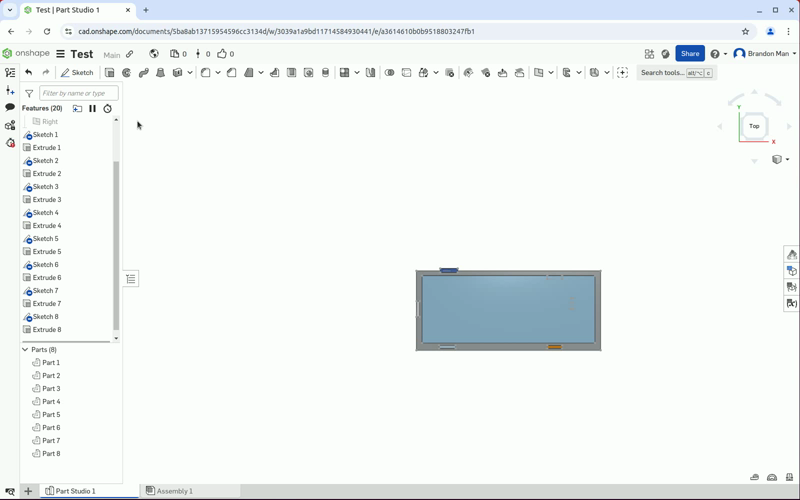
key(up, 3)
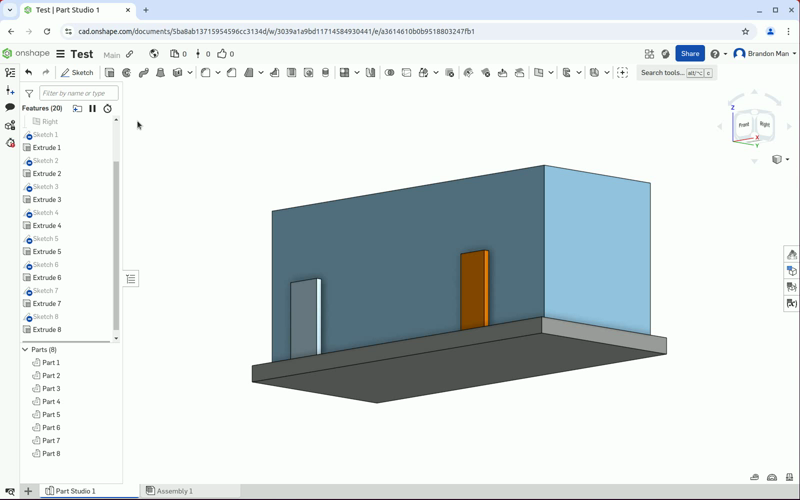
key(left, 3)
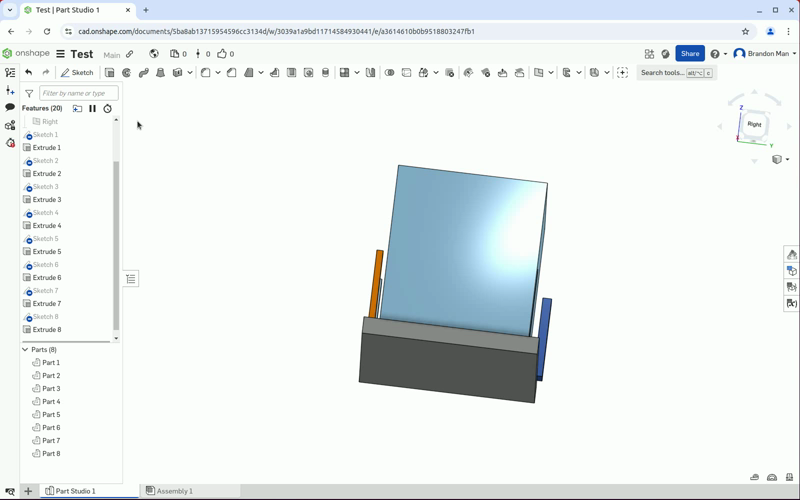
key(right, 3)
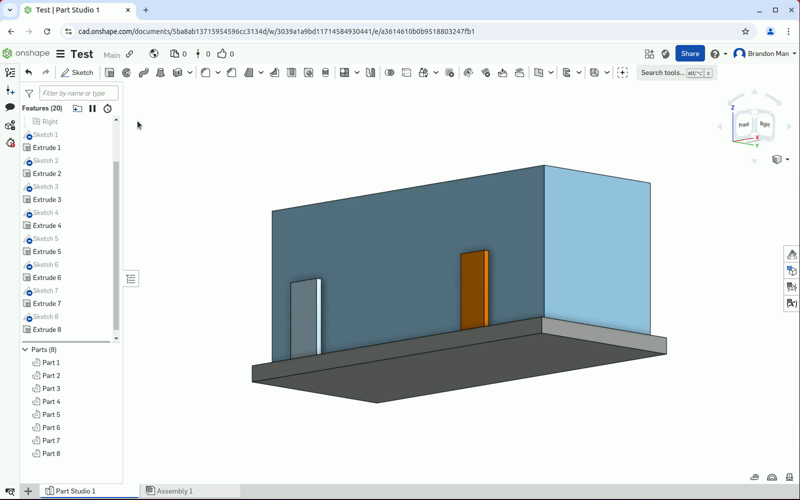
key(down, 3)
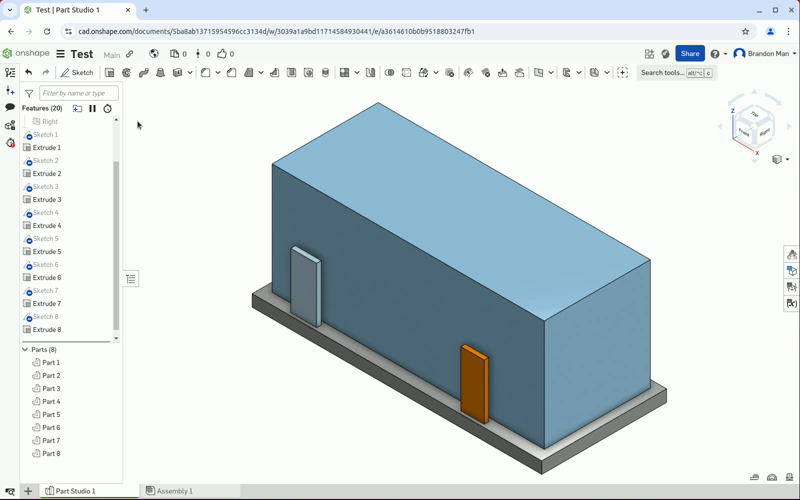
mouse_move(69, 137)
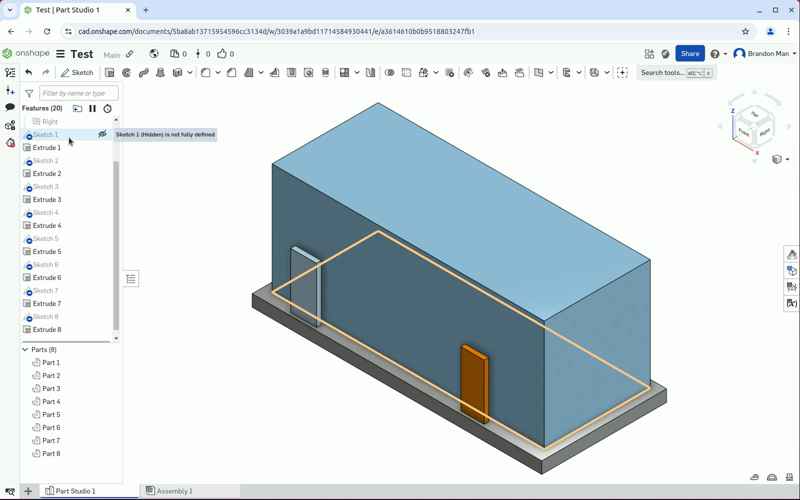
click(69, 137)